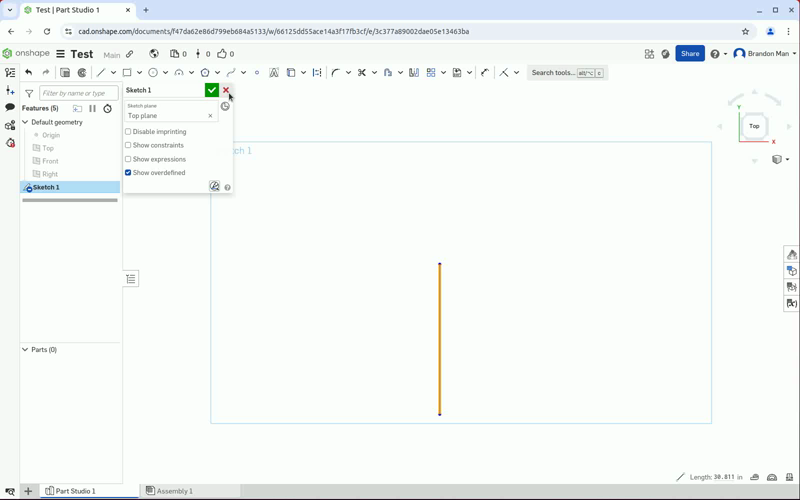
key(shift+h)
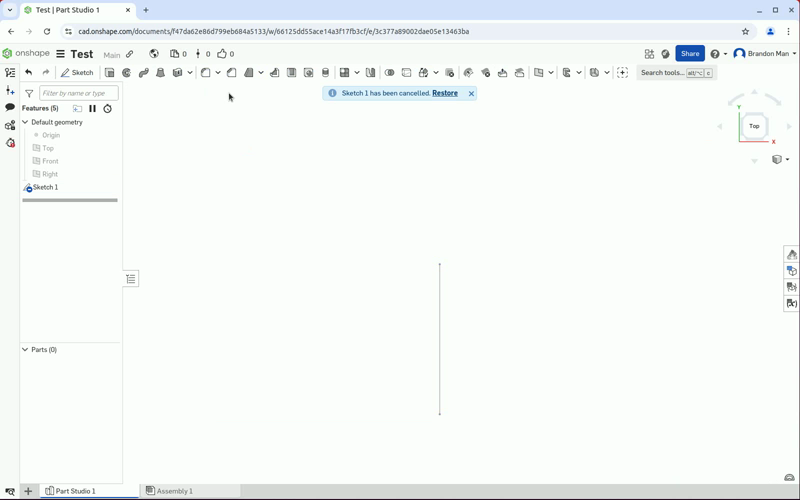
key(shift+s)
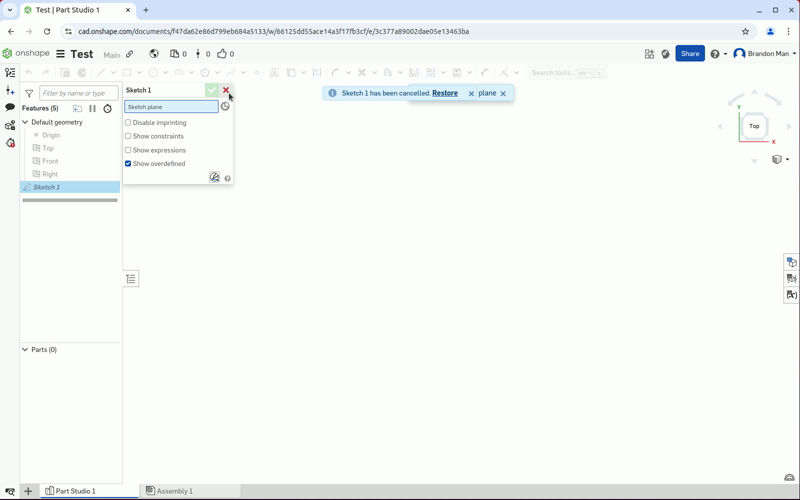
mouse_move(73, 150)
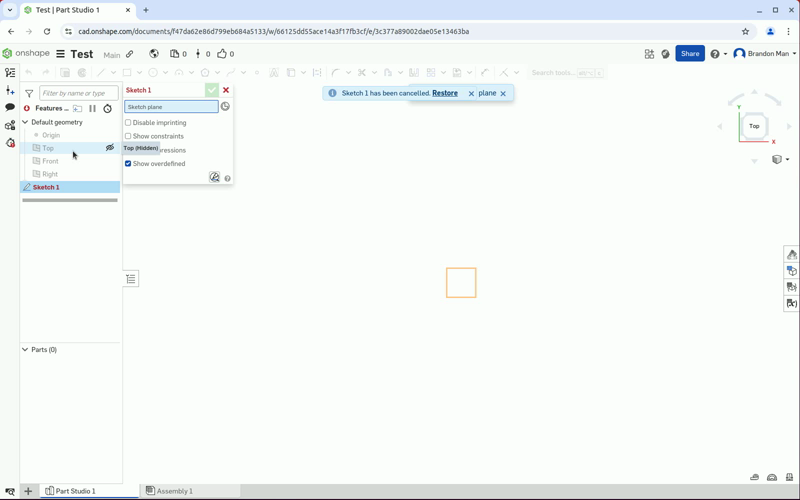
click(73, 150)
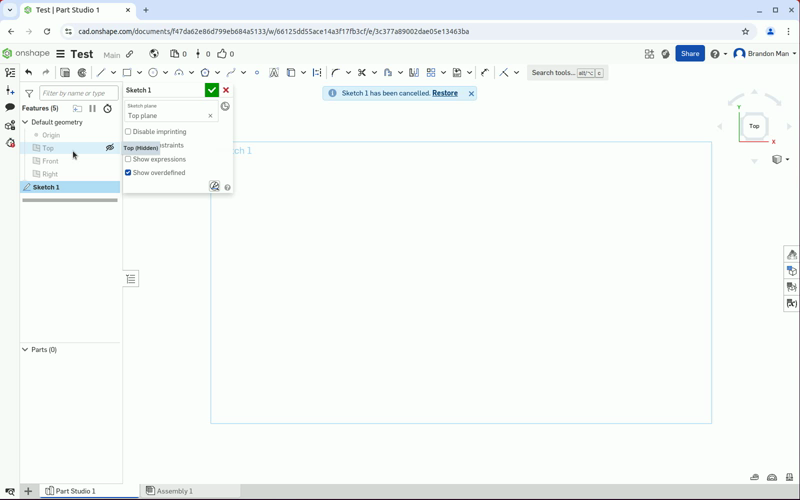
mouse_move(73, 352)
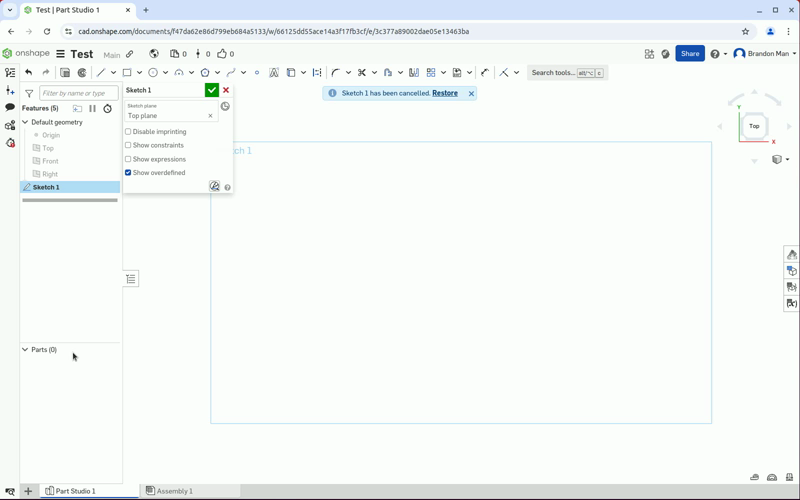
key(y)
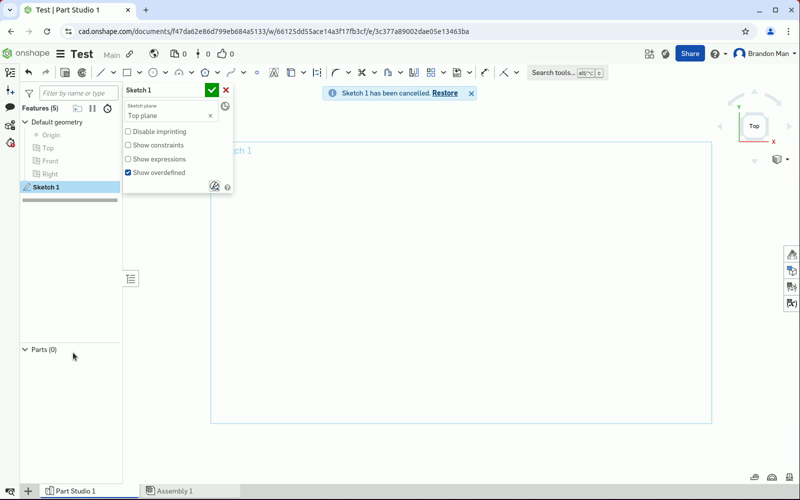
key(l)
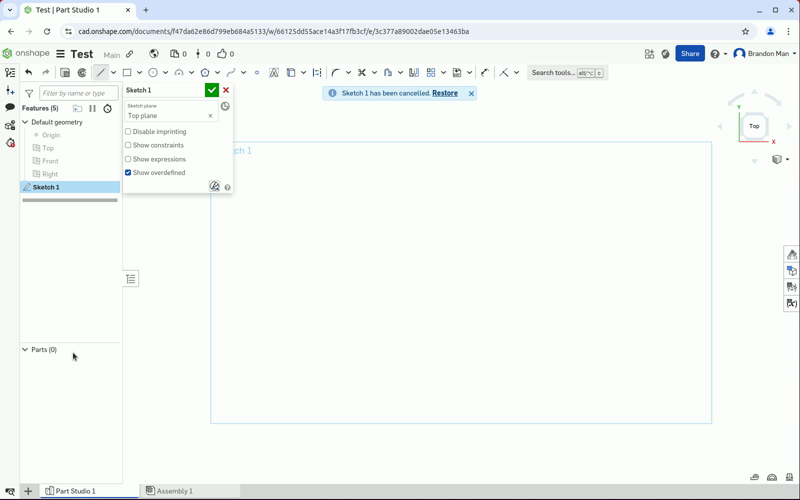
key_down(shift)
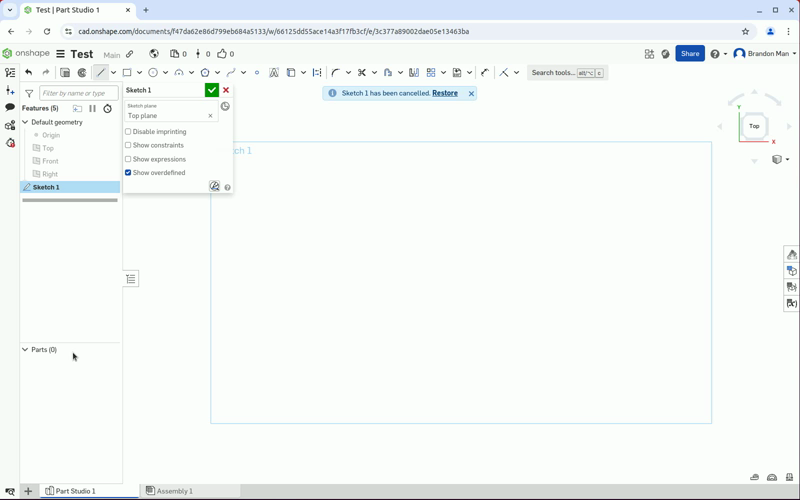
mouse_move(385, 271)
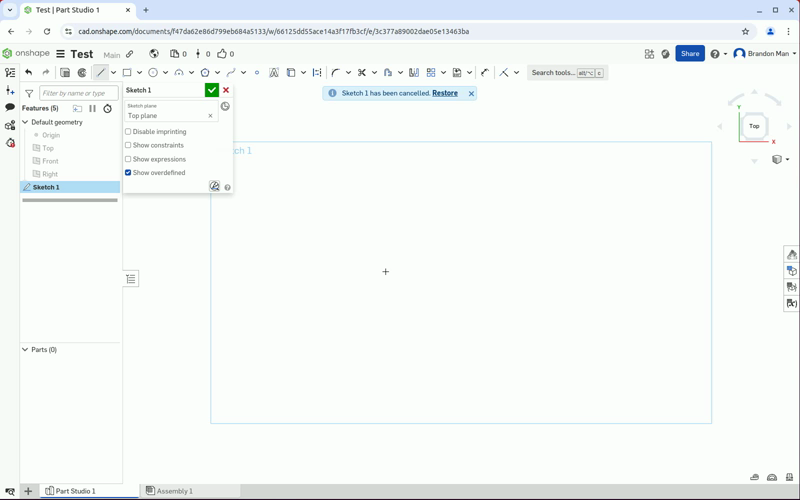
click(385, 271)
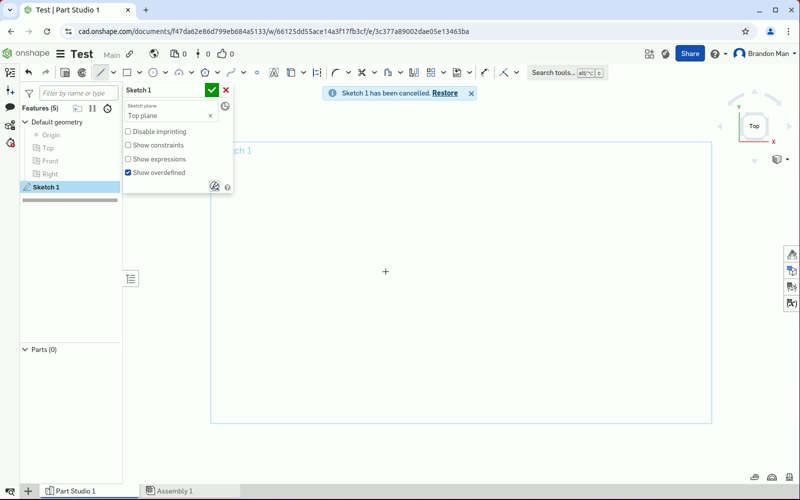
key_up(shift)
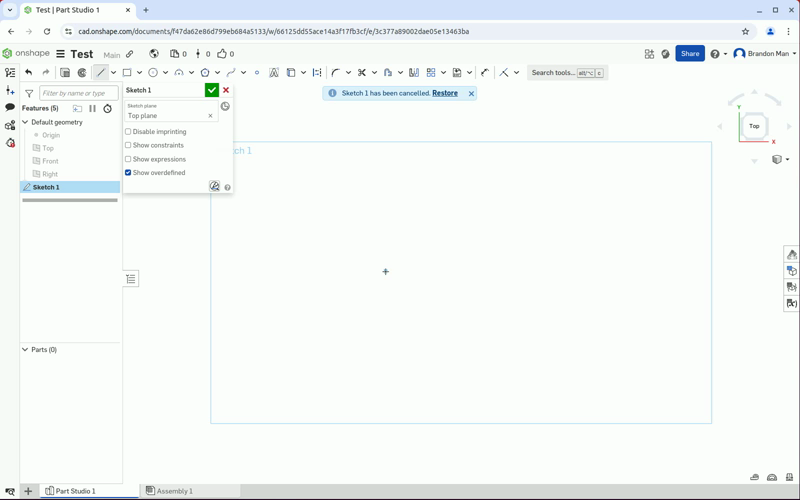
key_down(shift)
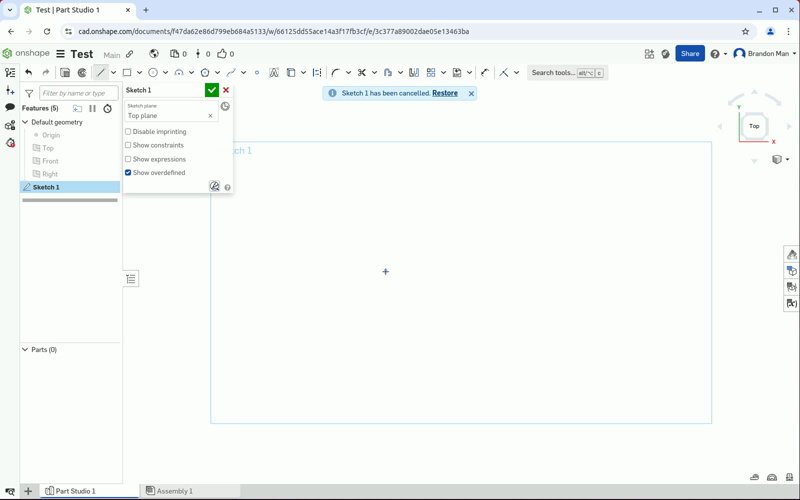
key_up(shift)
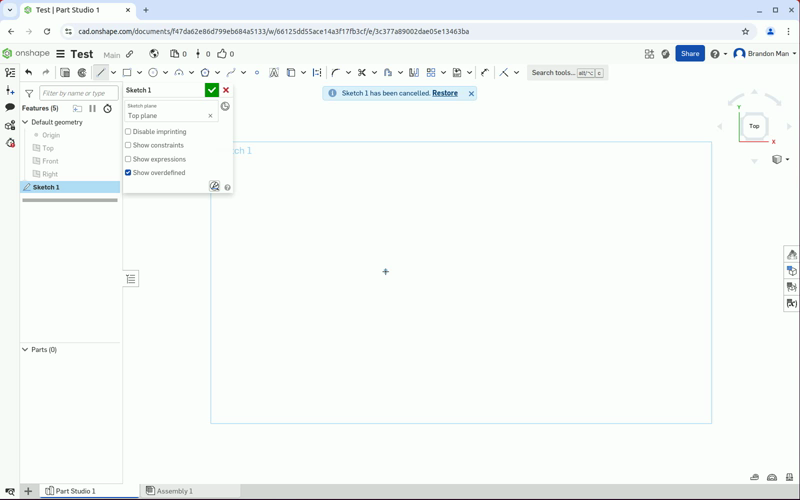
key_down(shift)
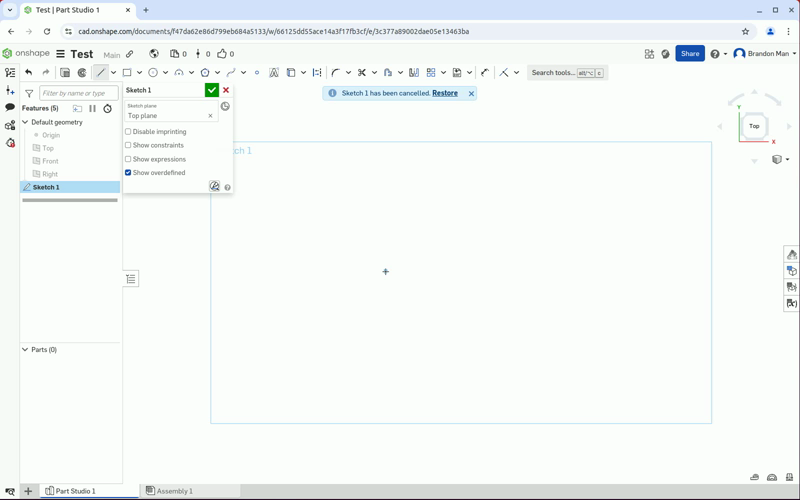
mouse_move(416, 271)
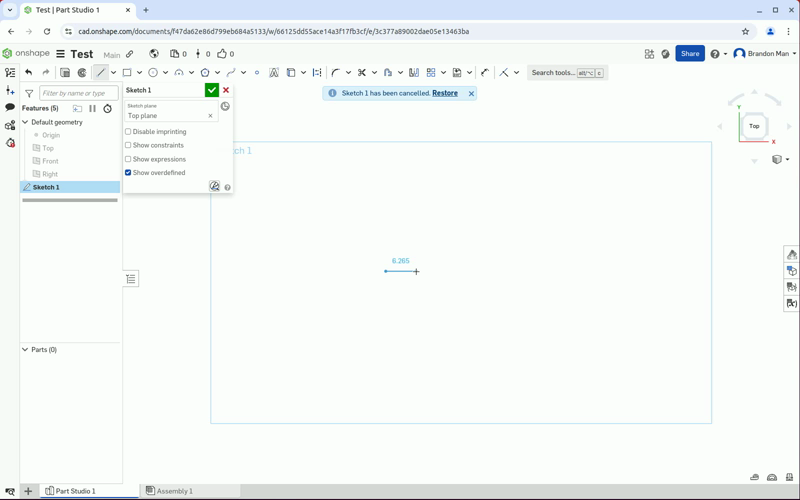
mouse_move(386, 264)
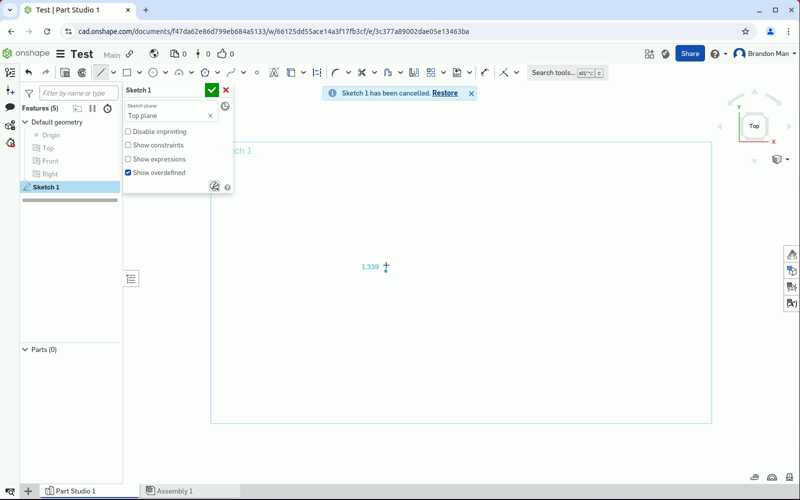
scroll(6)
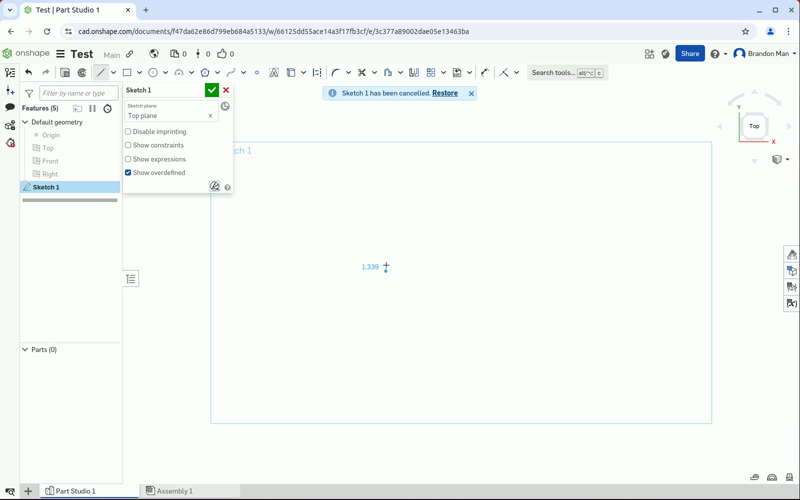
scroll(6)
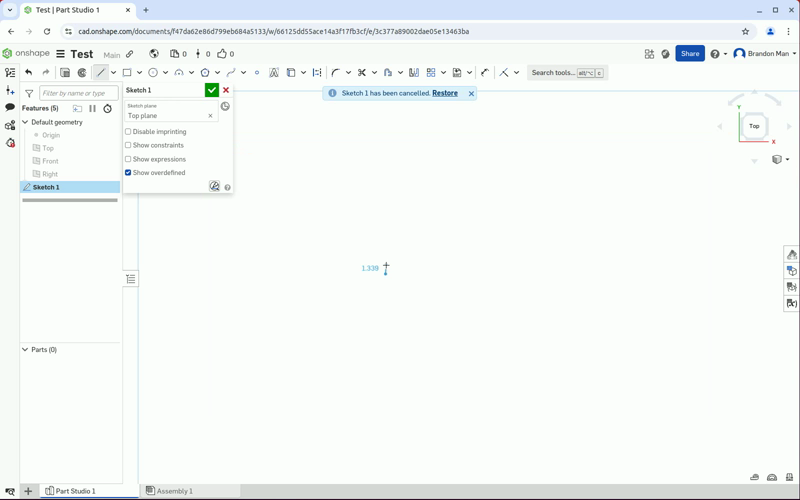
scroll(6)
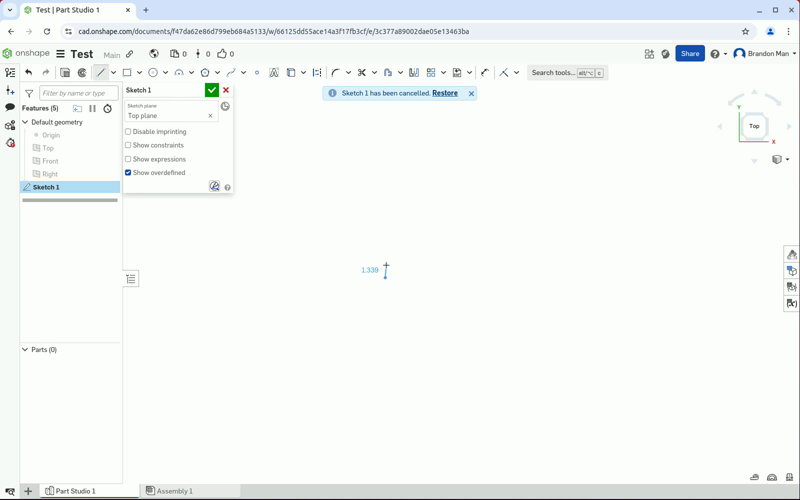
scroll(6)
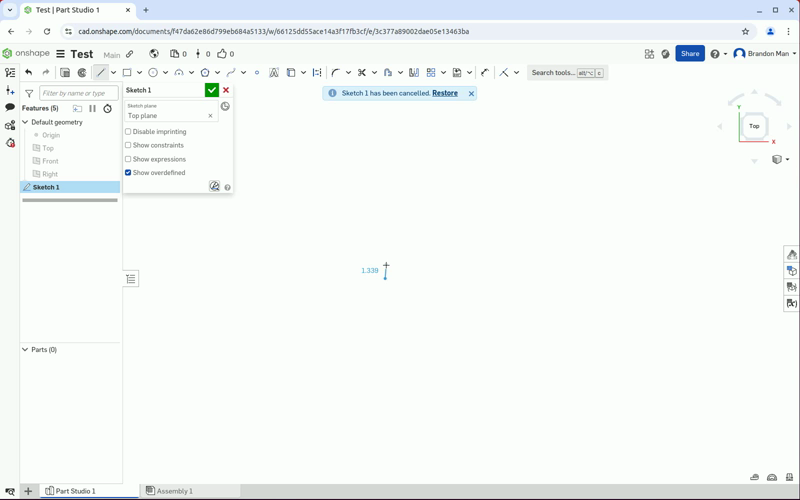
scroll(6)
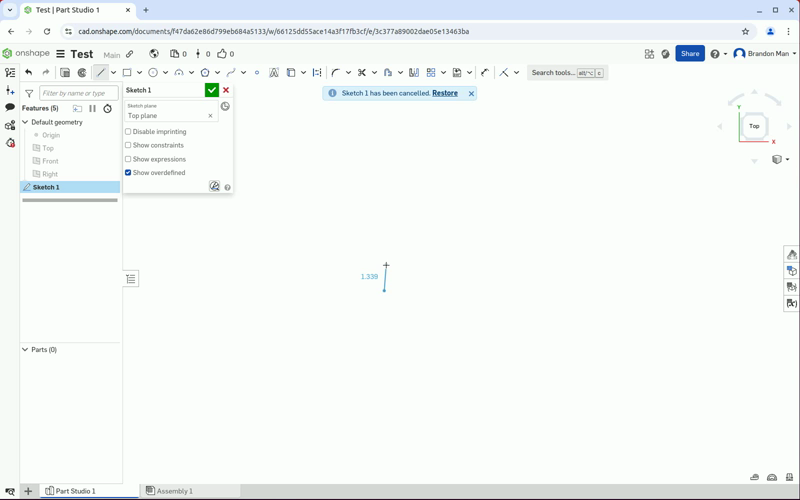
scroll(6)
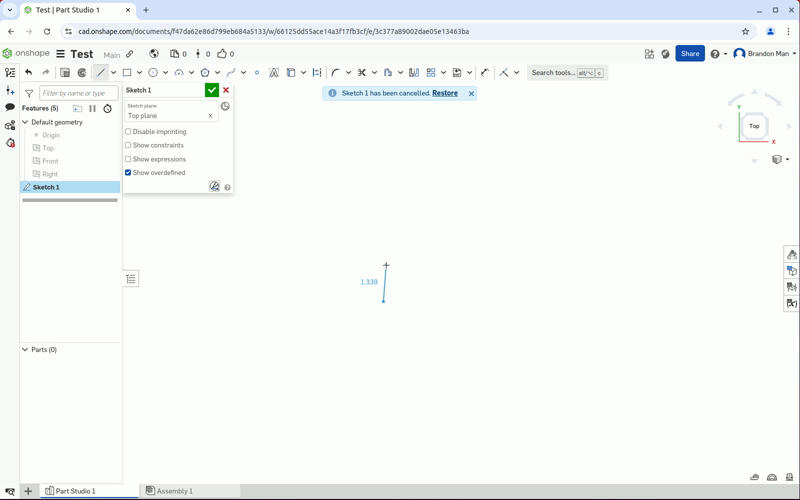
scroll(6)
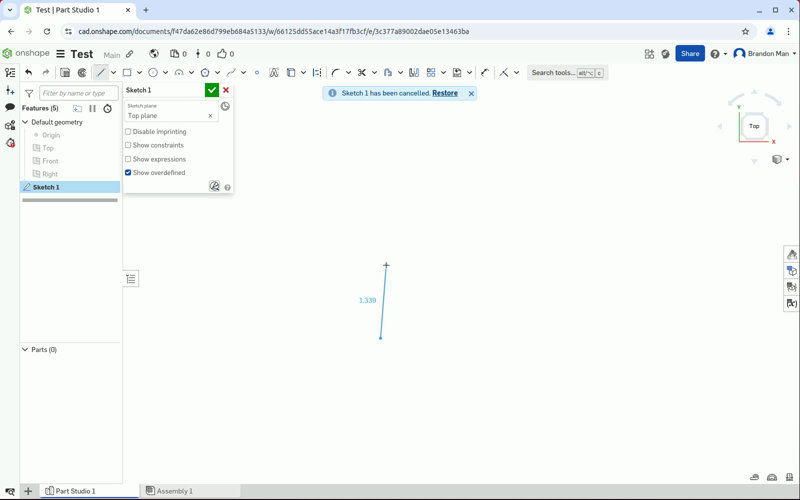
click(386, 264)
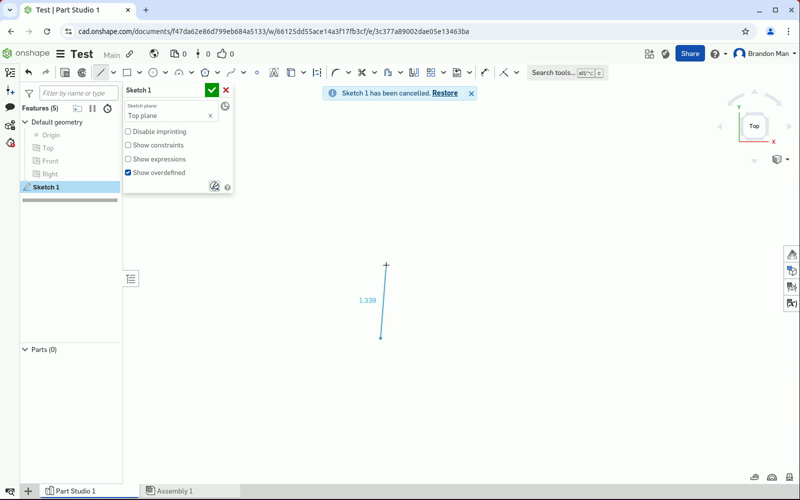
scroll(-6)
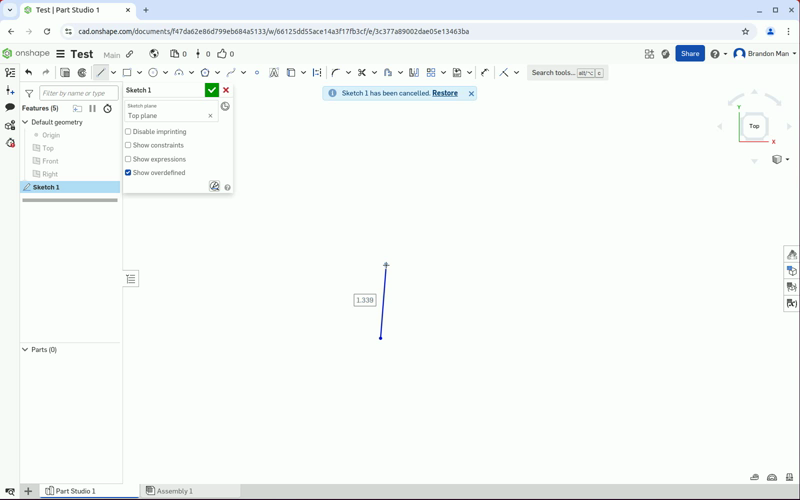
scroll(-6)
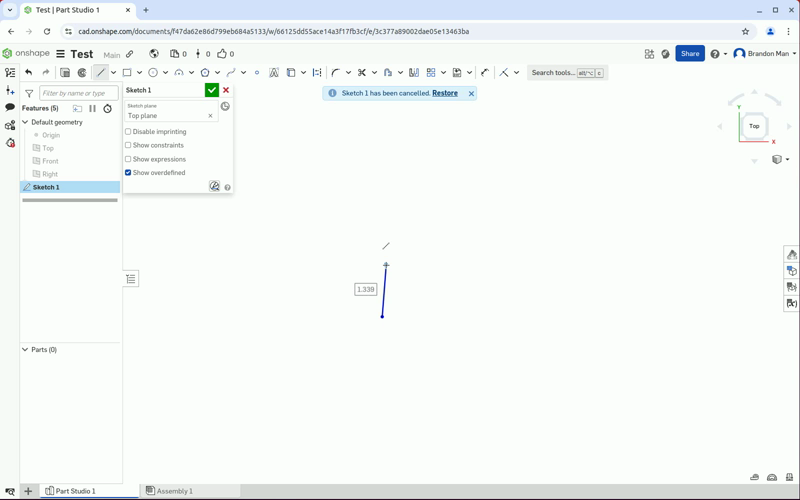
scroll(-6)
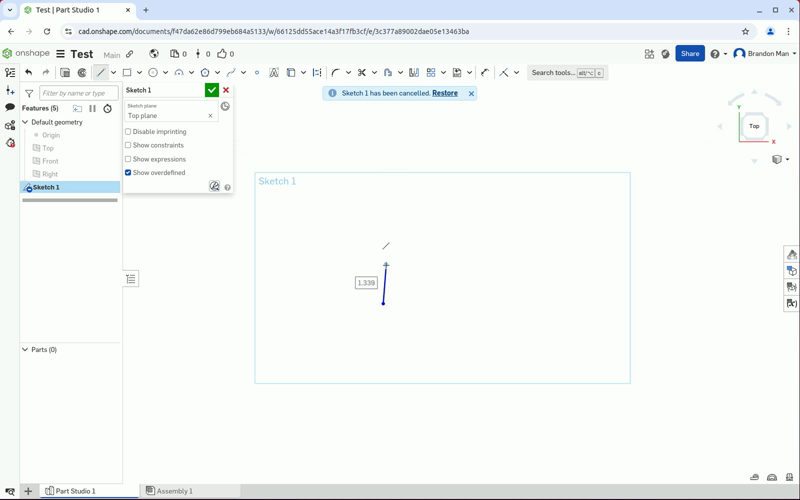
scroll(-6)
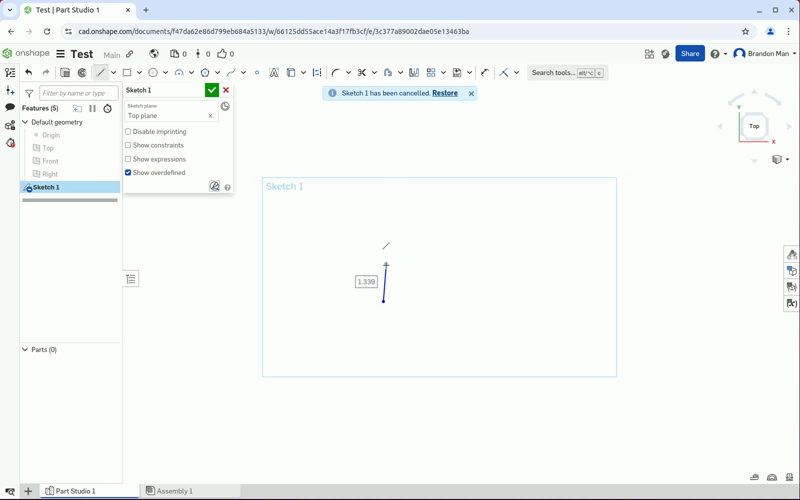
scroll(-6)
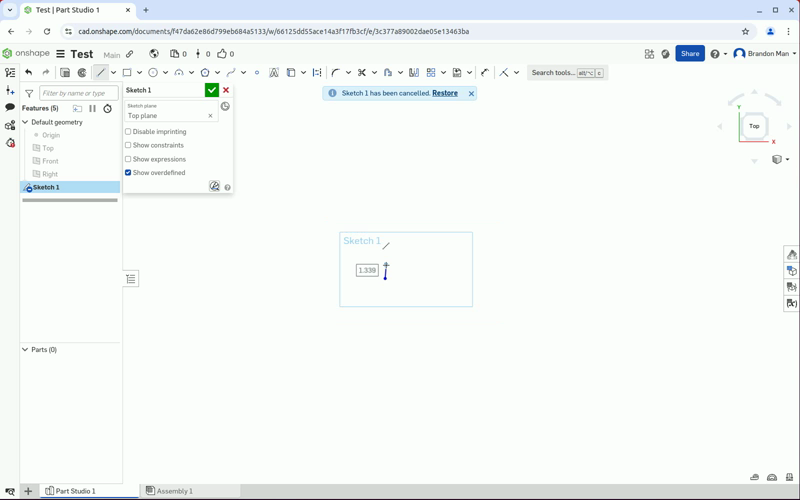
scroll(-6)
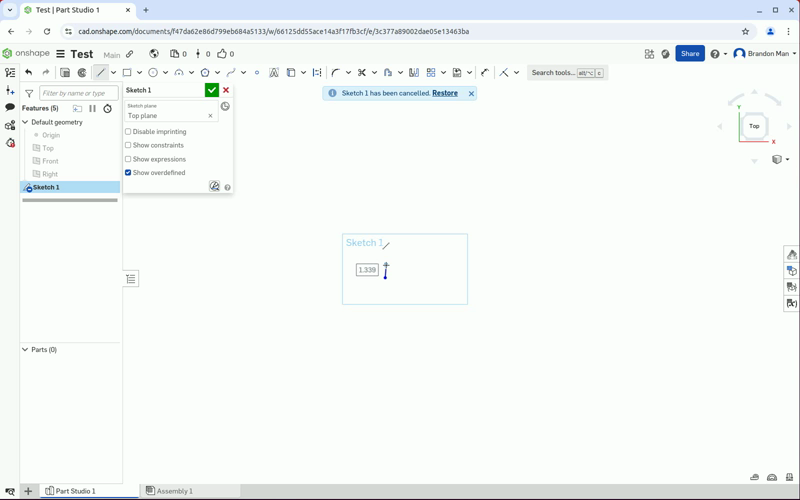
scroll(-6)
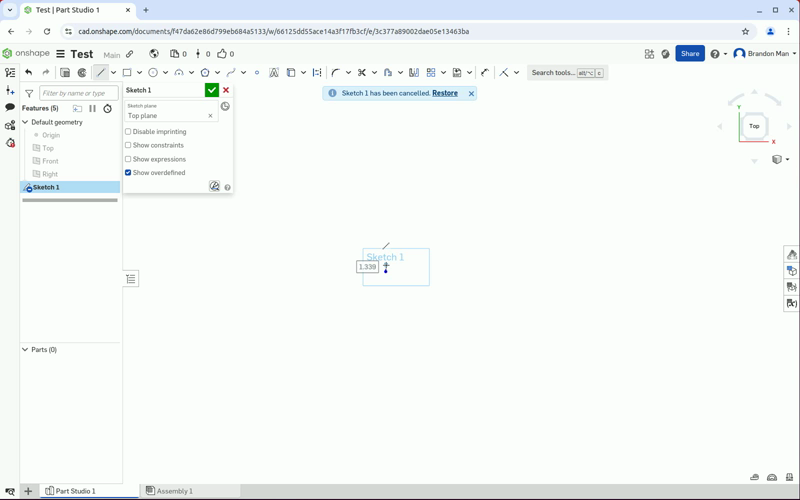
key_up(shift)
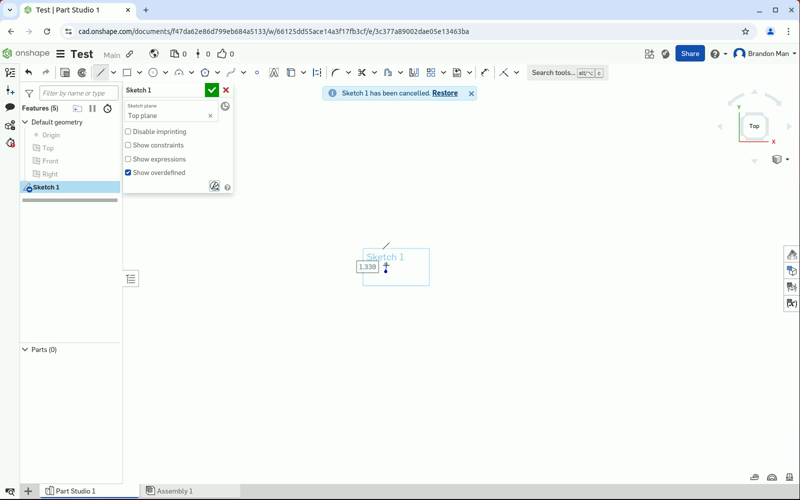
key(esc)
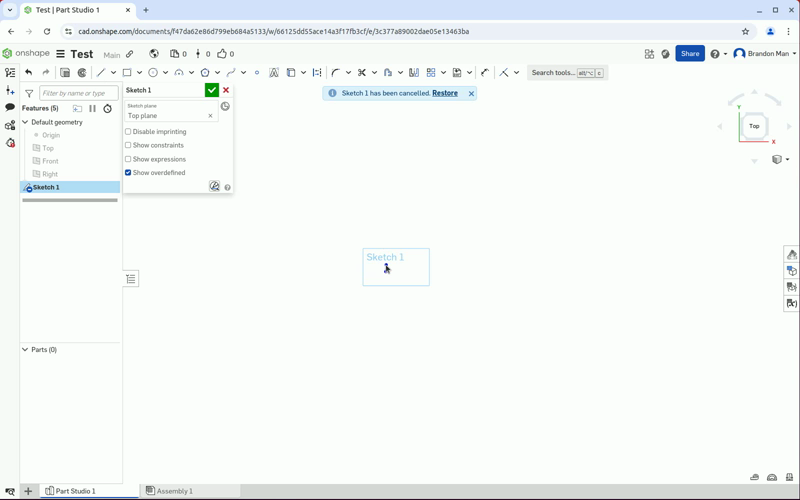
key(a)
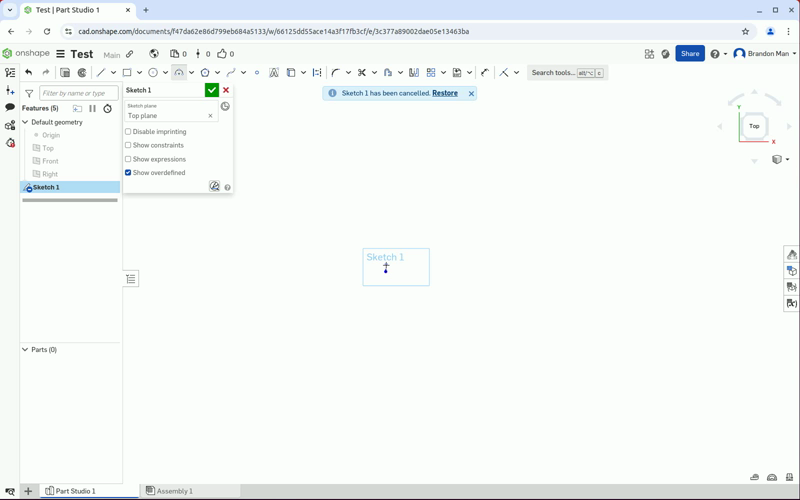
mouse_move(386, 264)
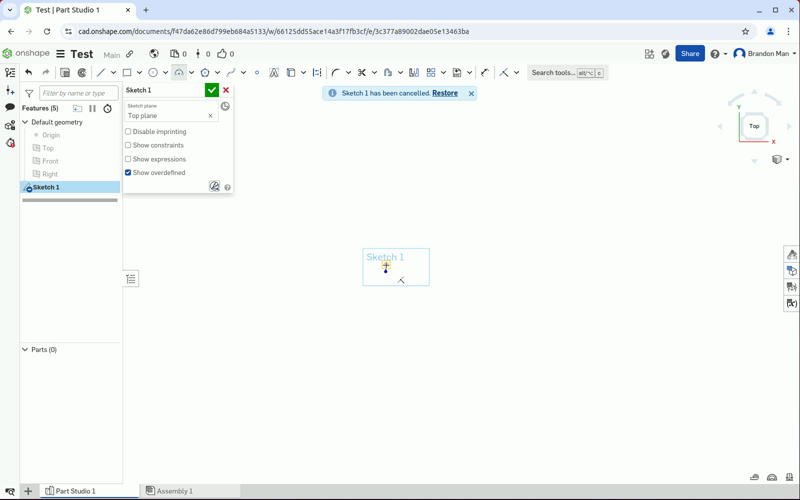
click(386, 264)
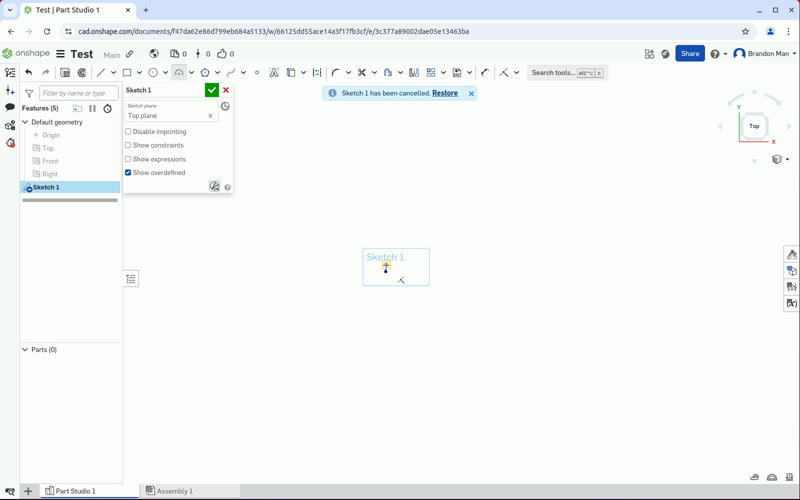
mouse_move(385, 271)
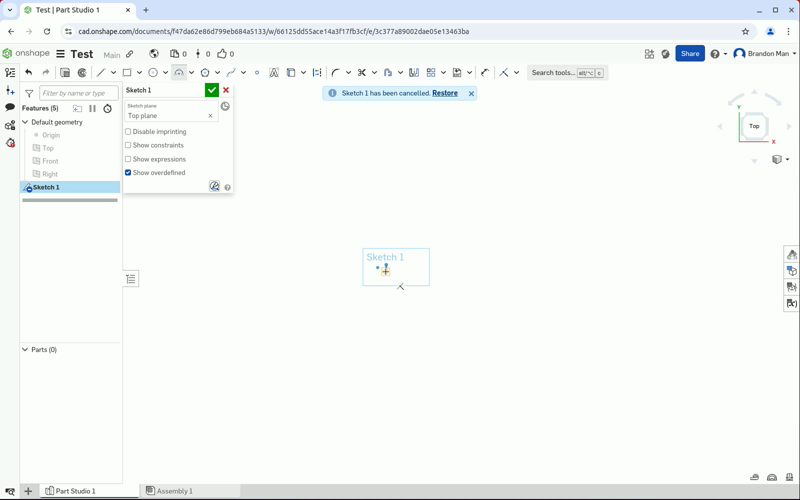
scroll(6)
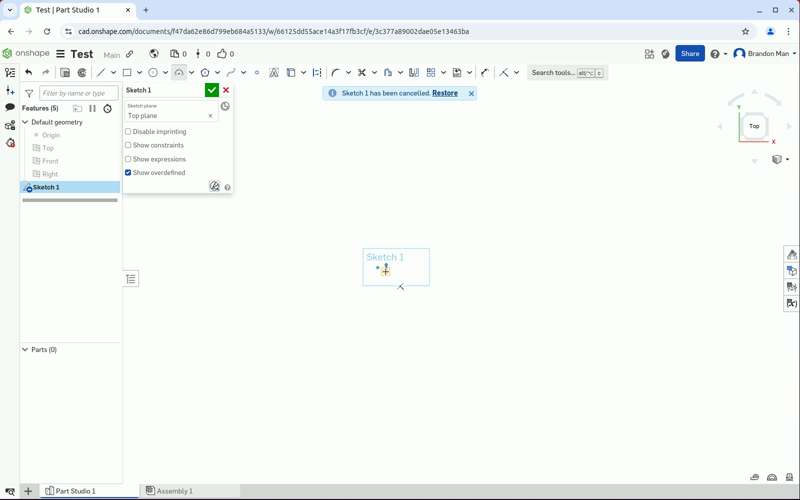
scroll(6)
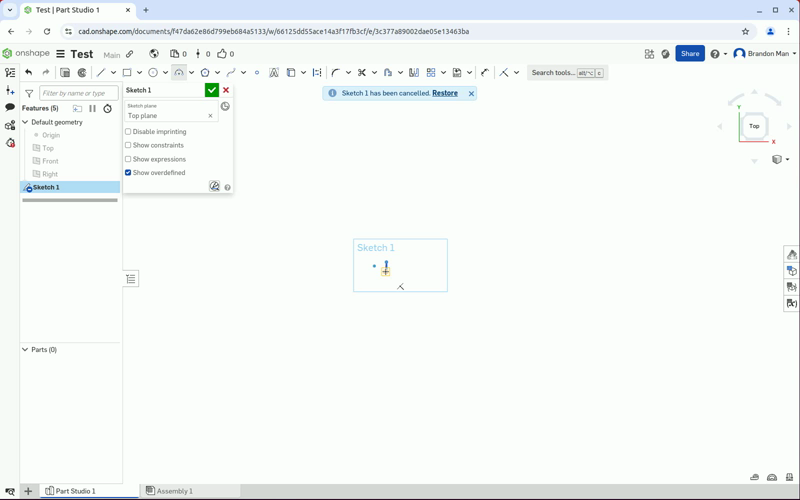
scroll(6)
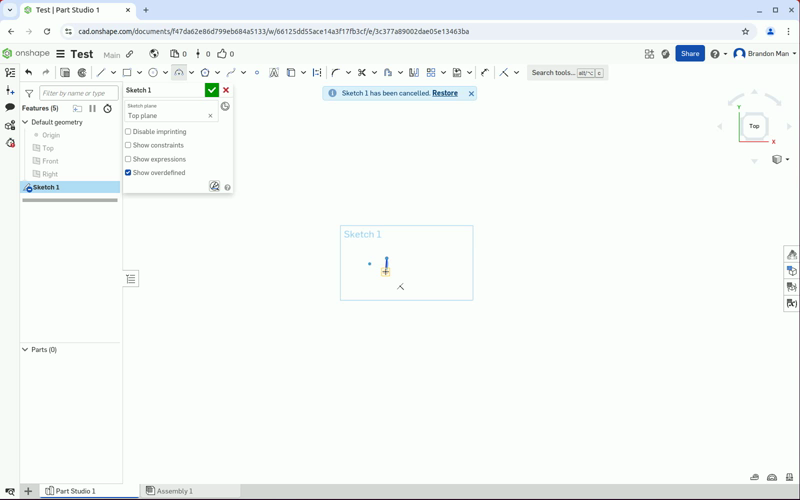
scroll(6)
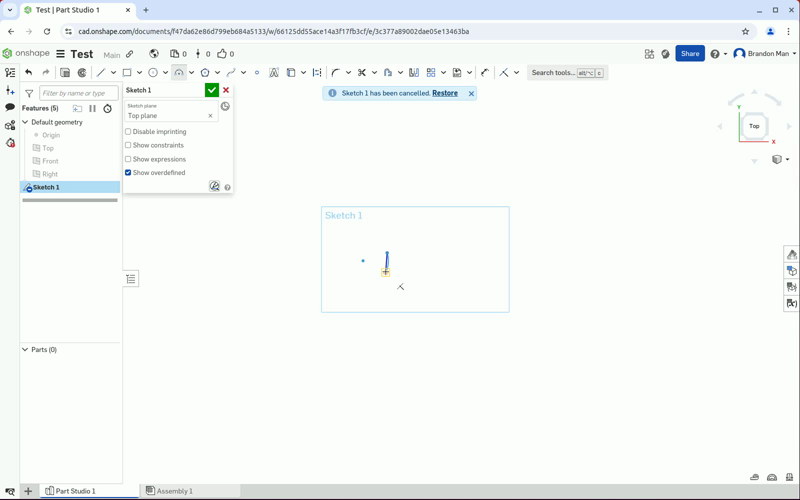
scroll(6)
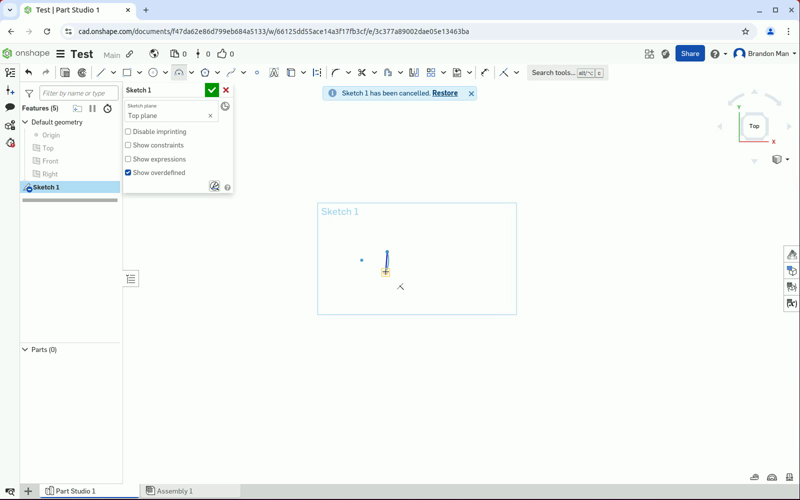
scroll(6)
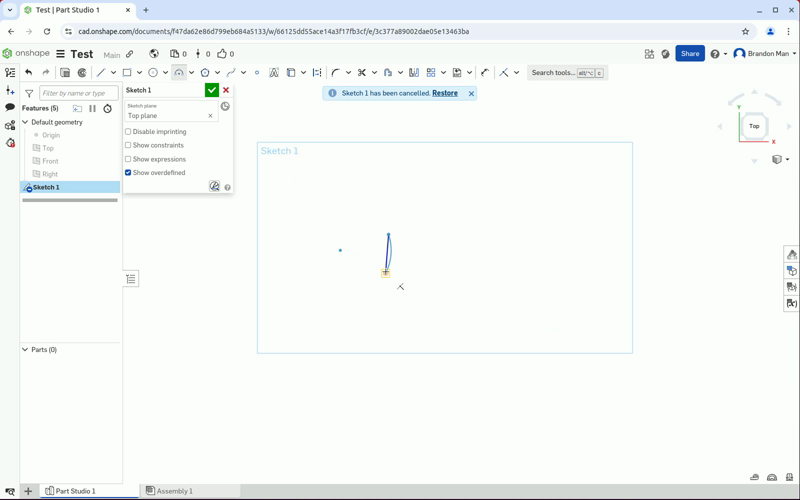
scroll(6)
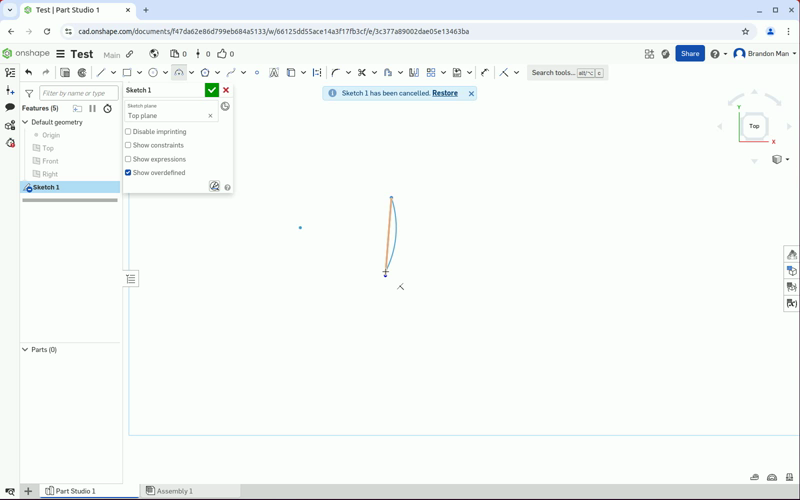
click(385, 271)
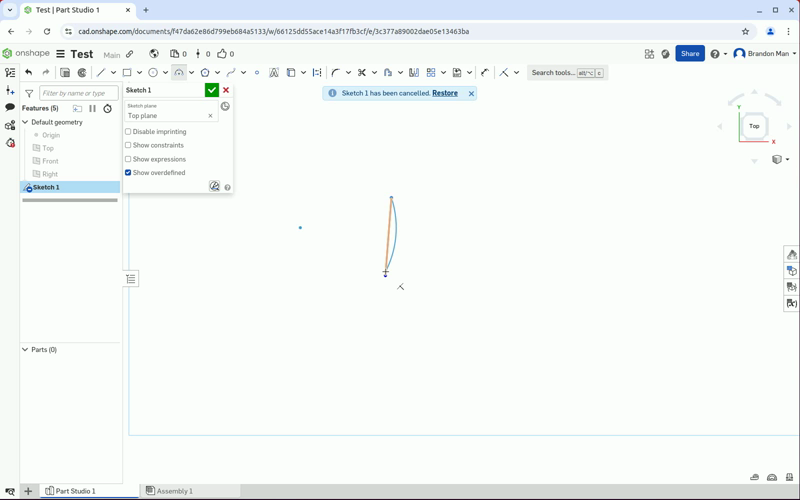
scroll(-6)
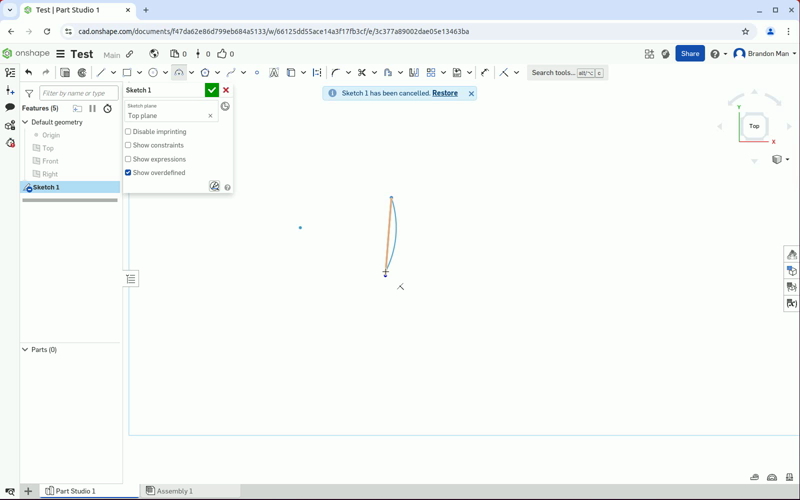
scroll(-6)
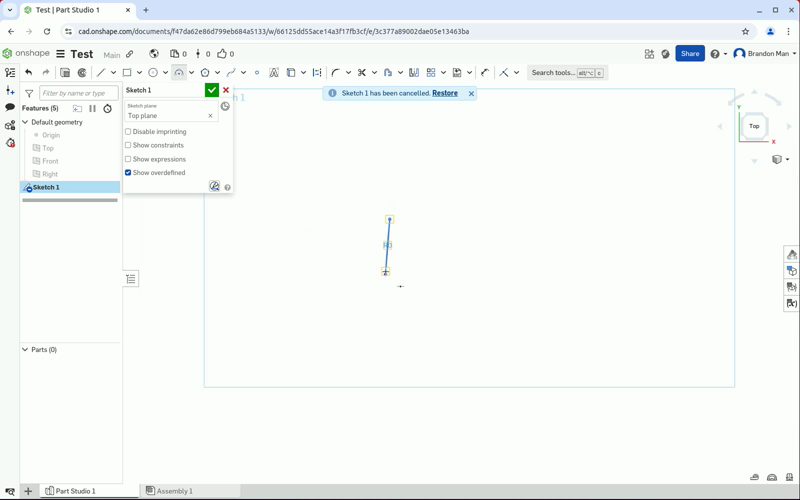
scroll(-6)
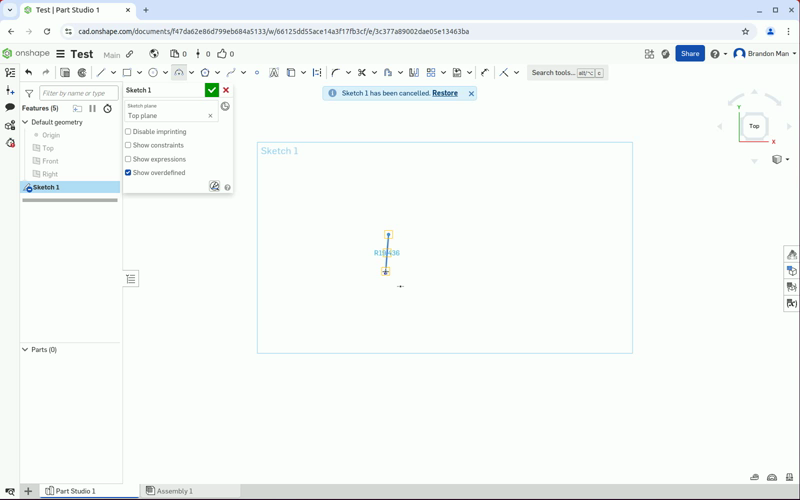
scroll(-6)
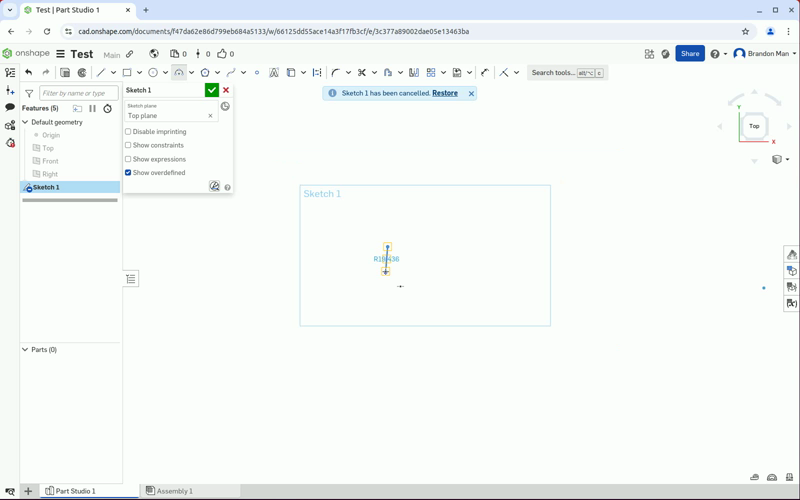
scroll(-6)
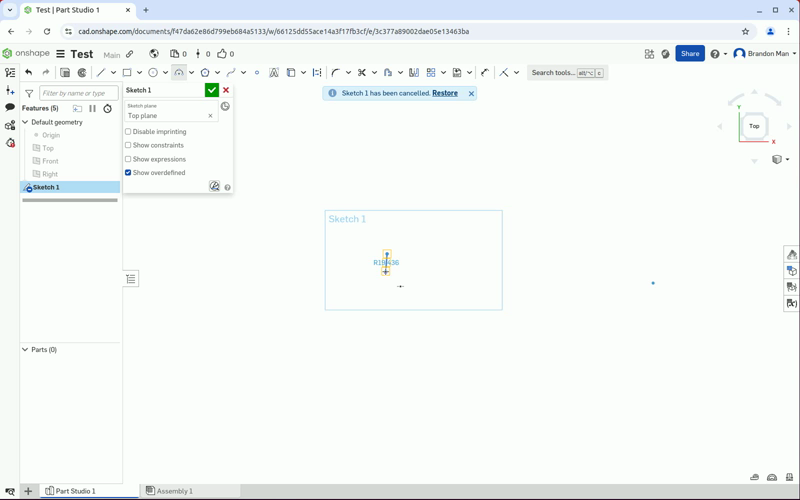
scroll(-6)
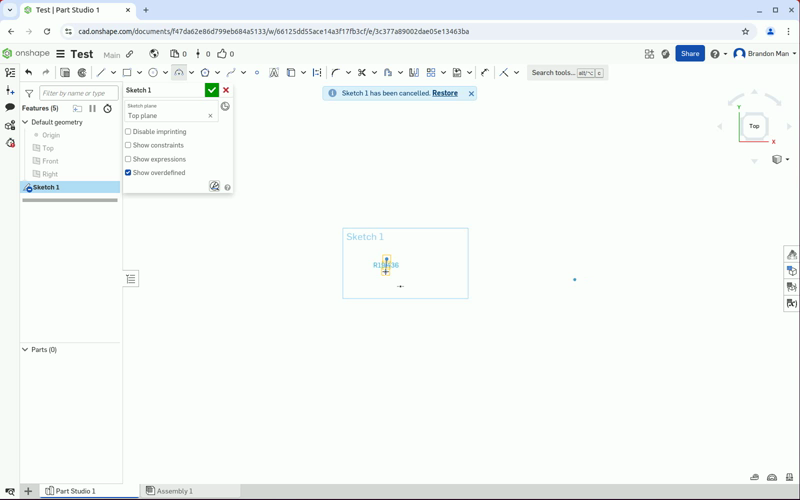
scroll(-6)
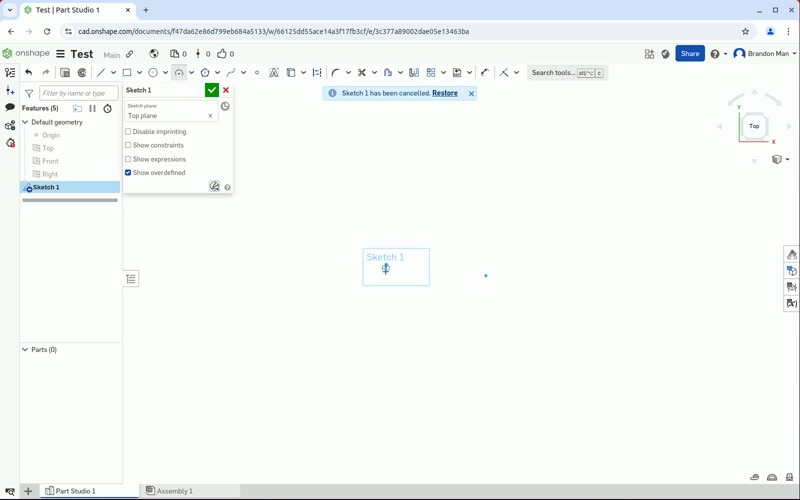
key_down(shift)
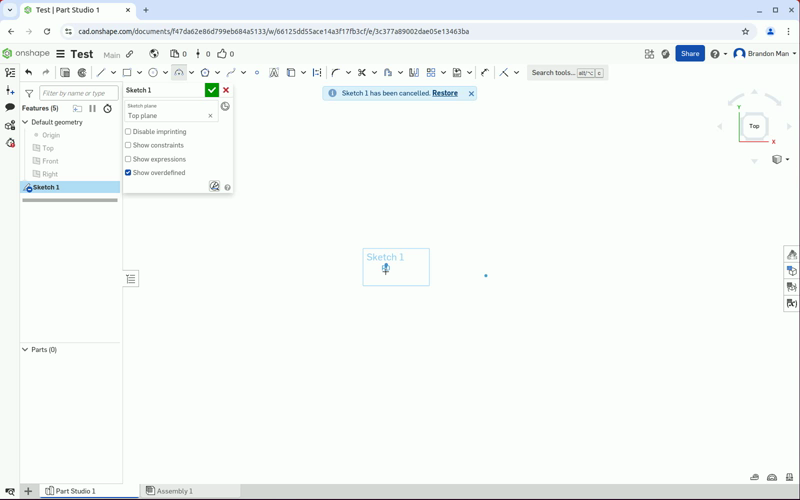
mouse_move(393, 268)
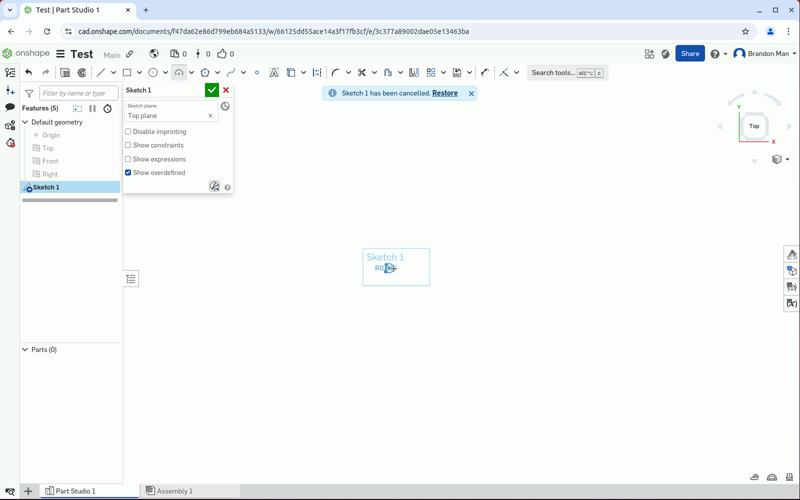
scroll(6)
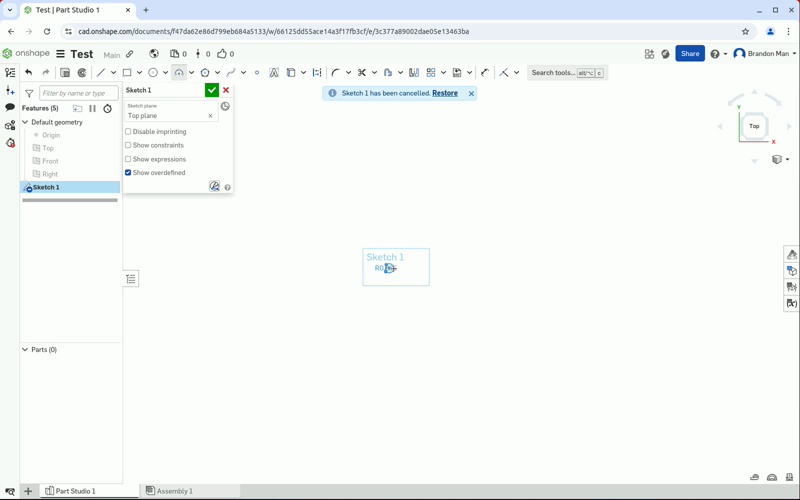
scroll(6)
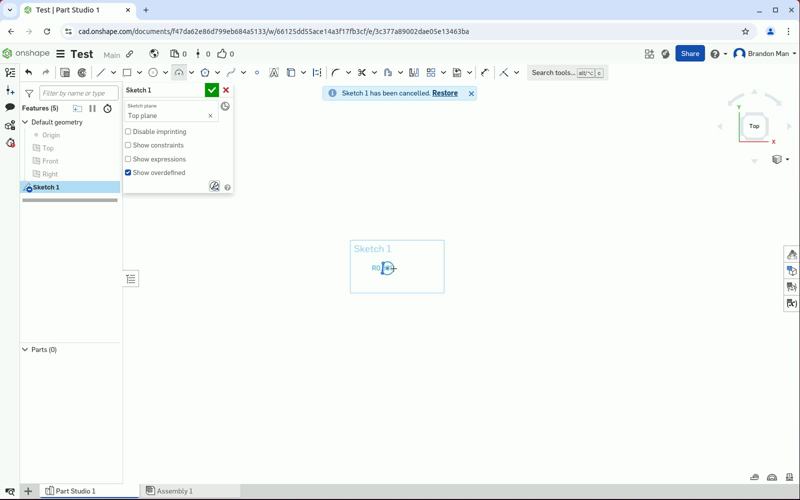
scroll(6)
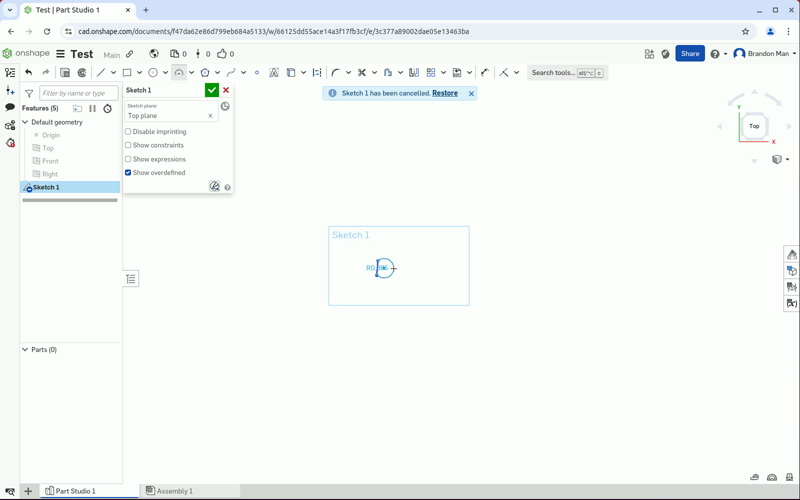
scroll(6)
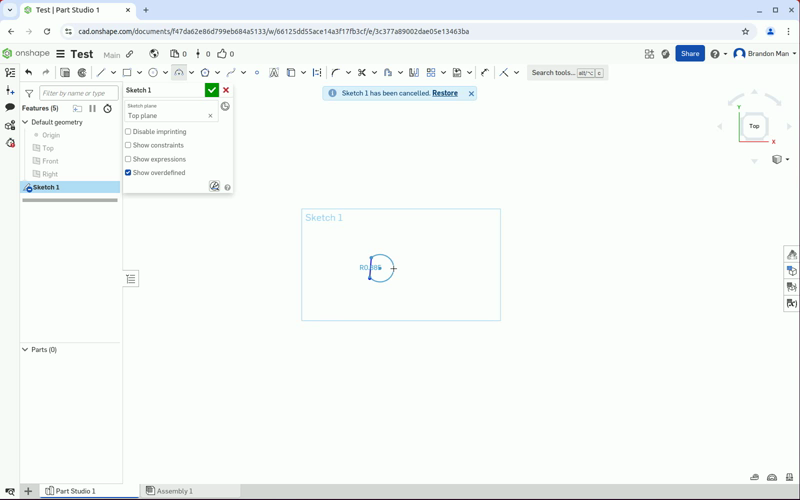
scroll(6)
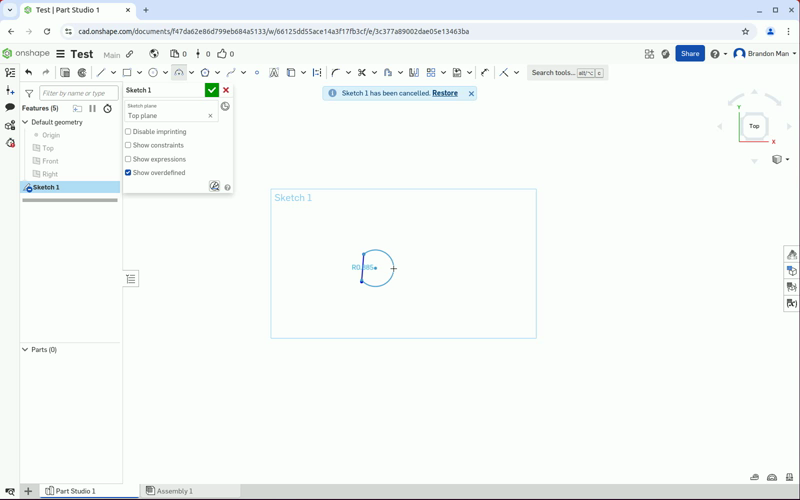
scroll(6)
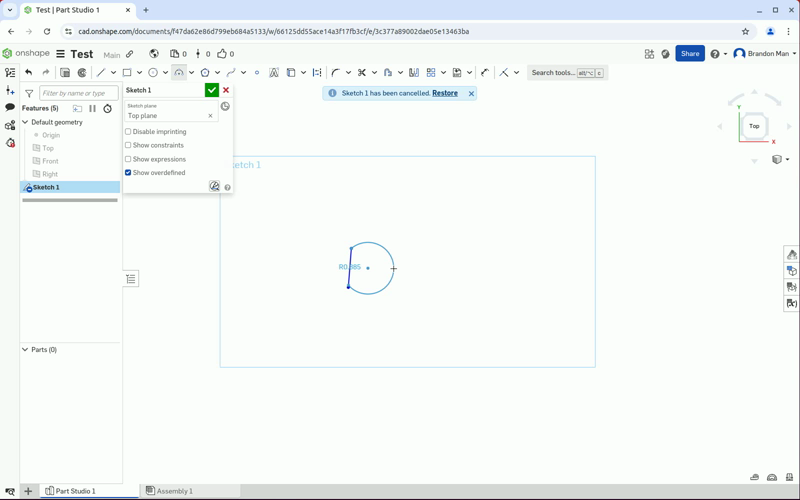
scroll(6)
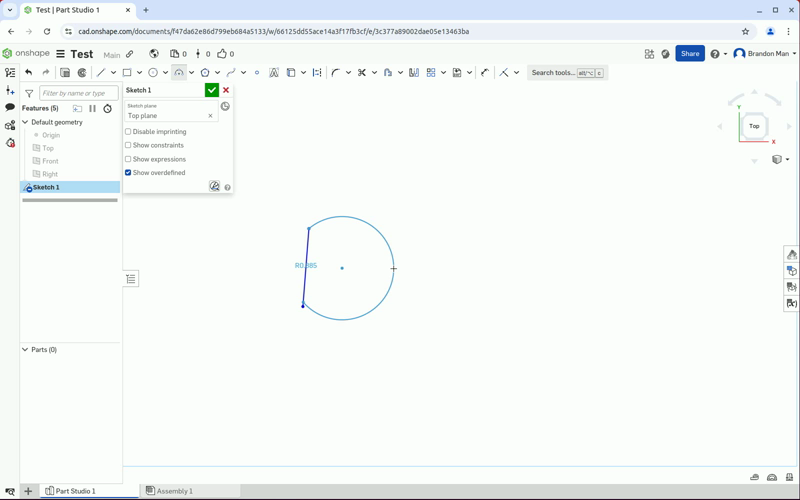
click(393, 268)
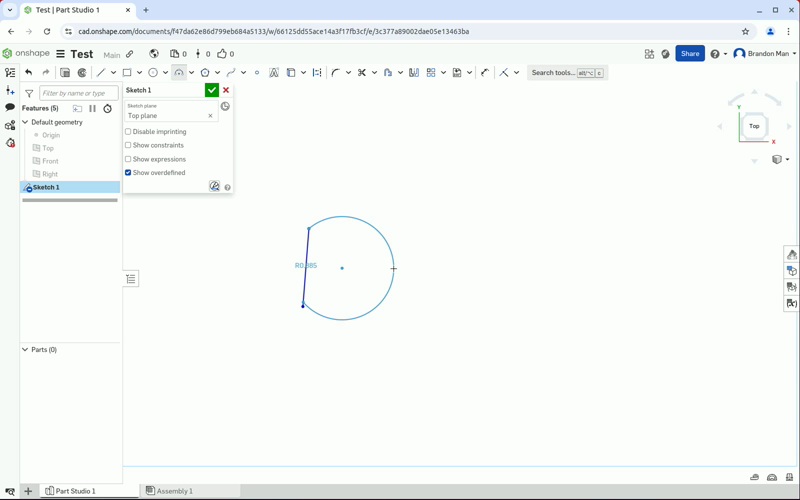
scroll(-6)
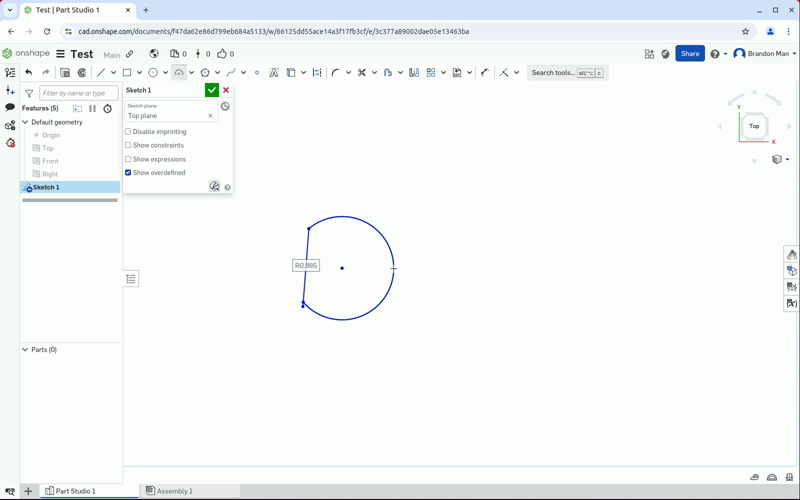
scroll(-6)
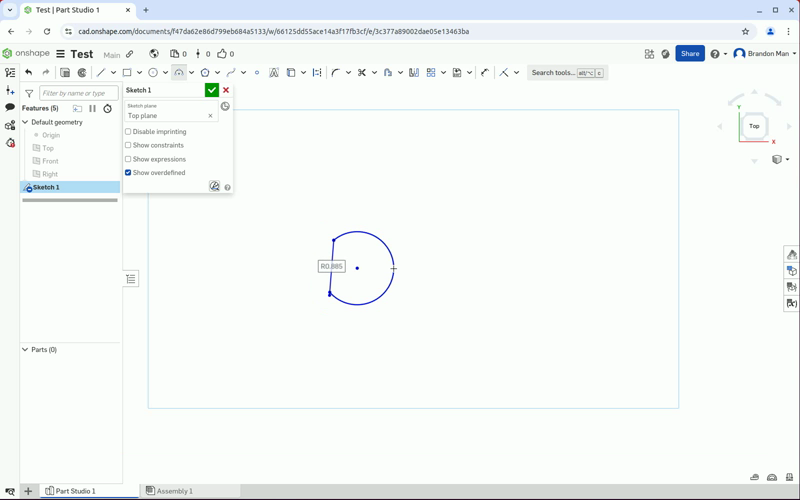
scroll(-6)
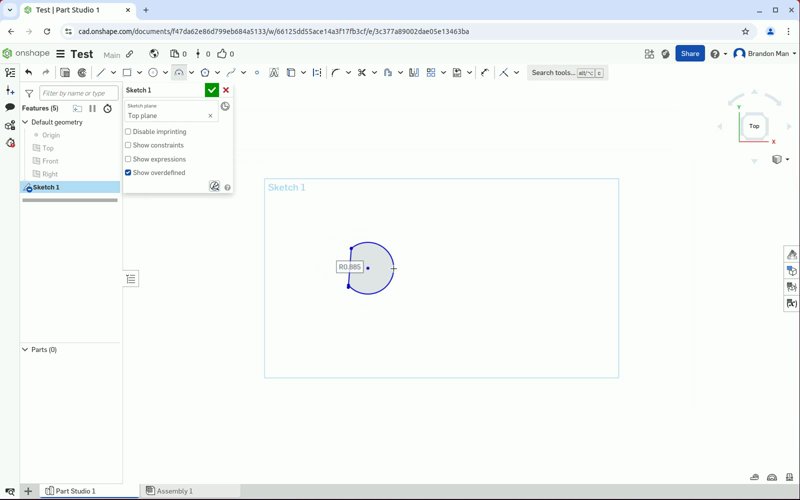
scroll(-6)
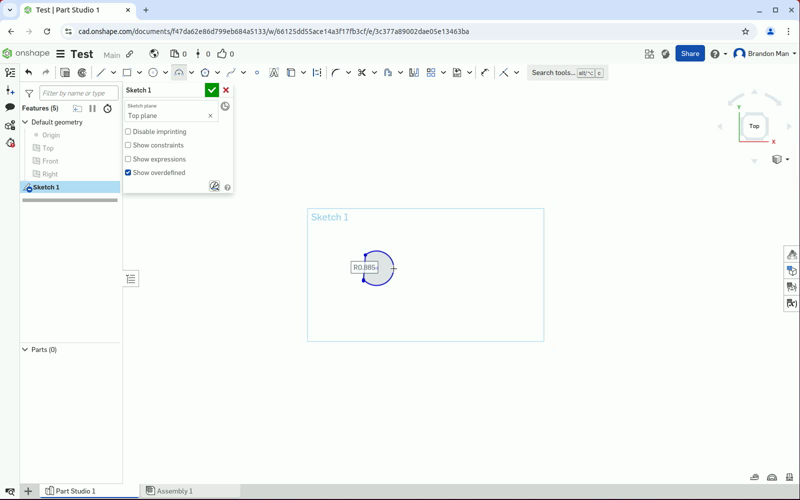
scroll(-6)
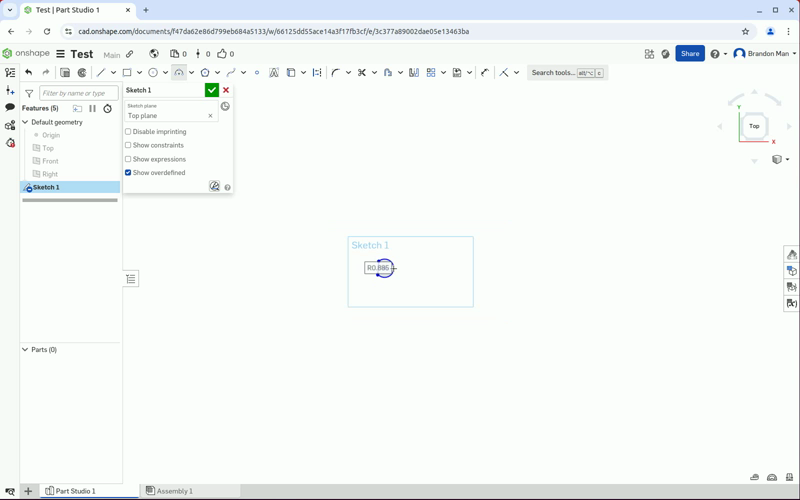
scroll(-6)
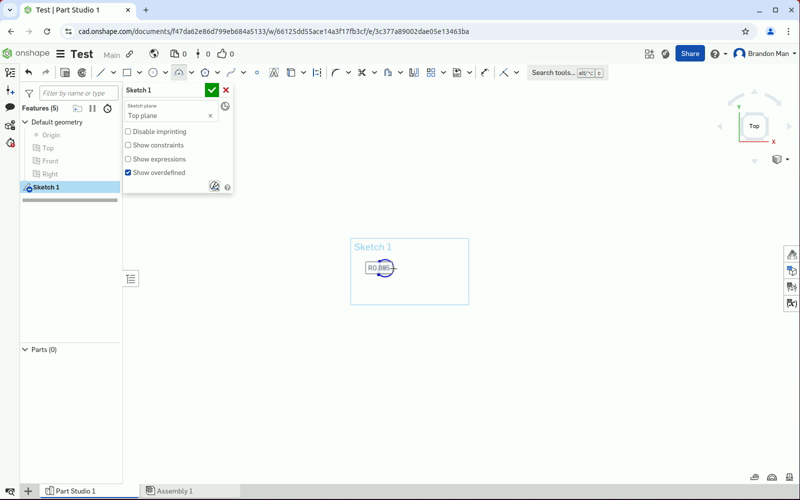
scroll(-6)
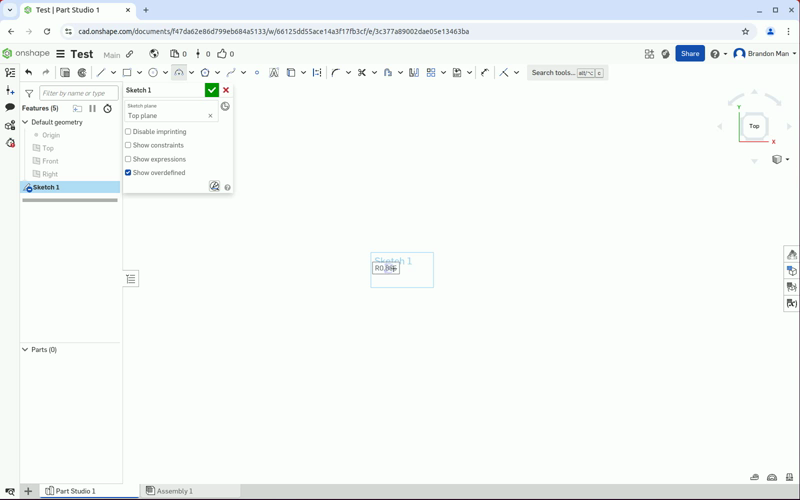
key_up(shift)
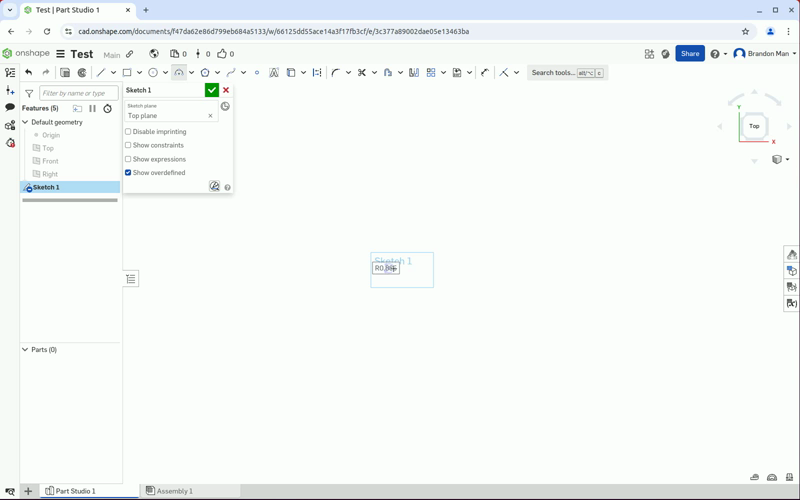
key(esc)
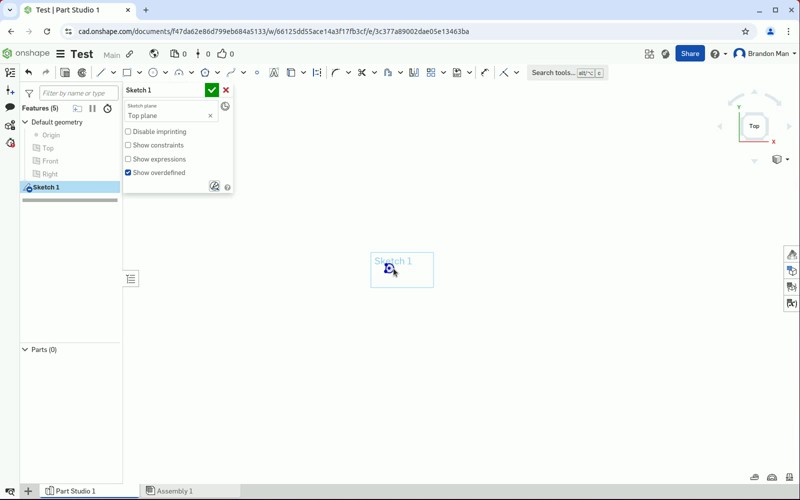
mouse_move(391, 267)
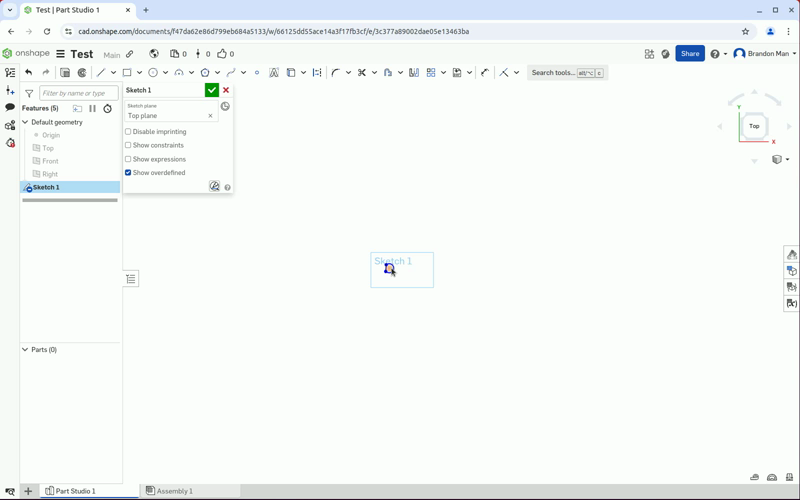
scroll(6)
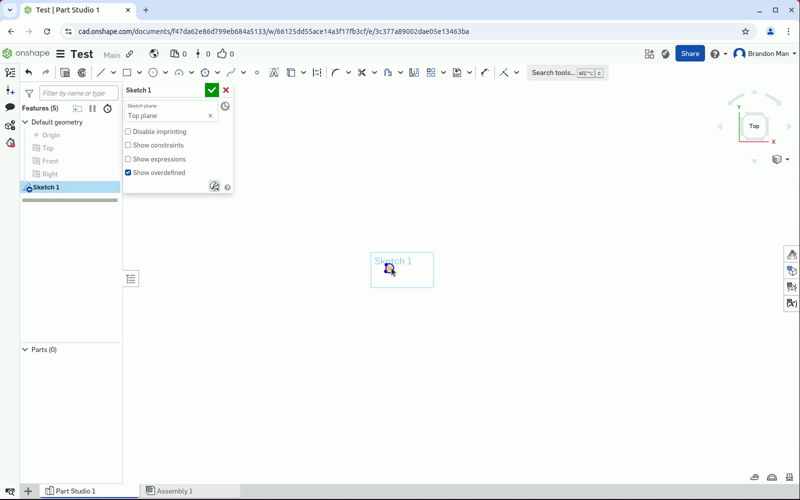
scroll(6)
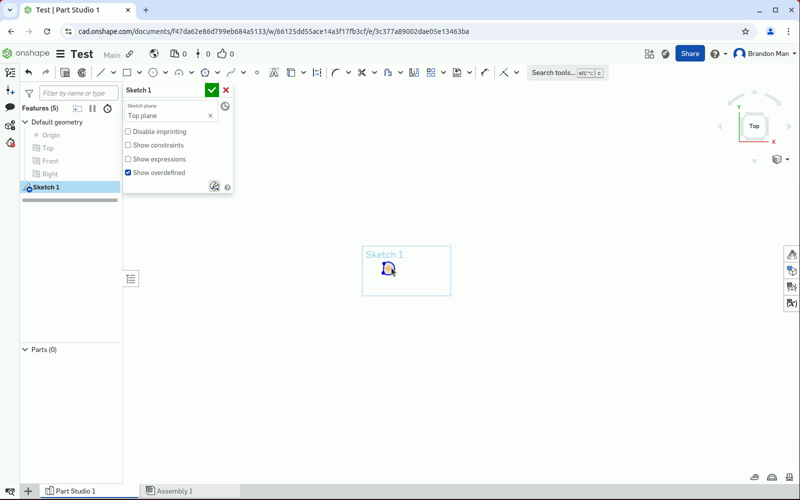
scroll(6)
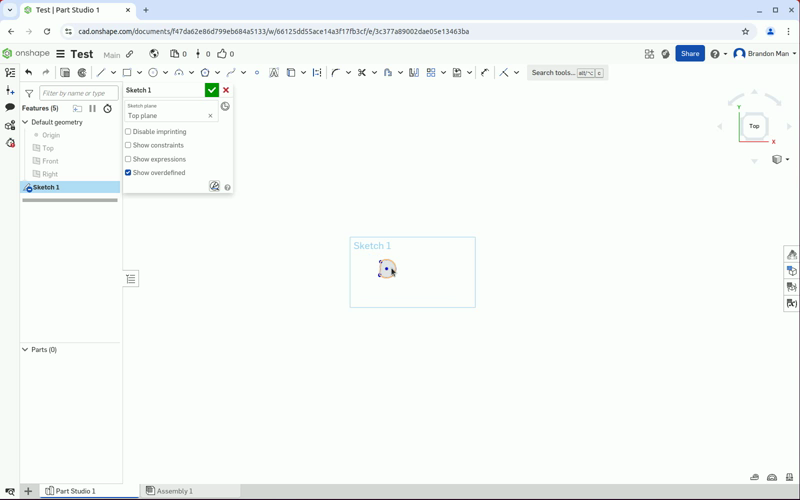
scroll(6)
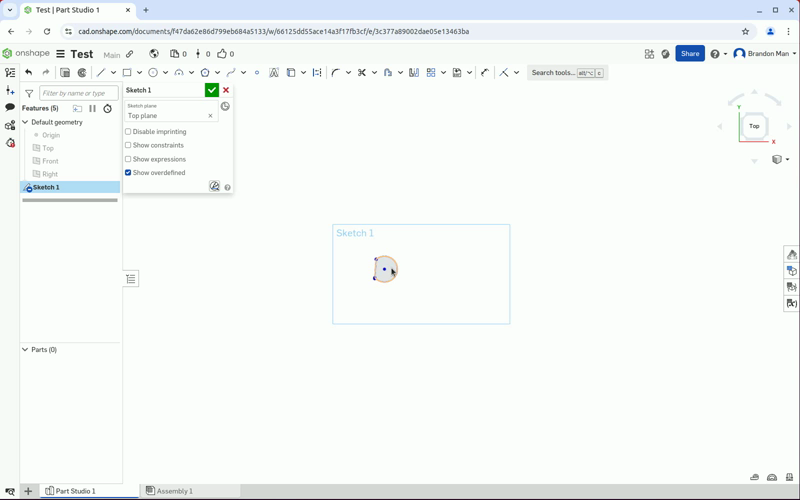
scroll(6)
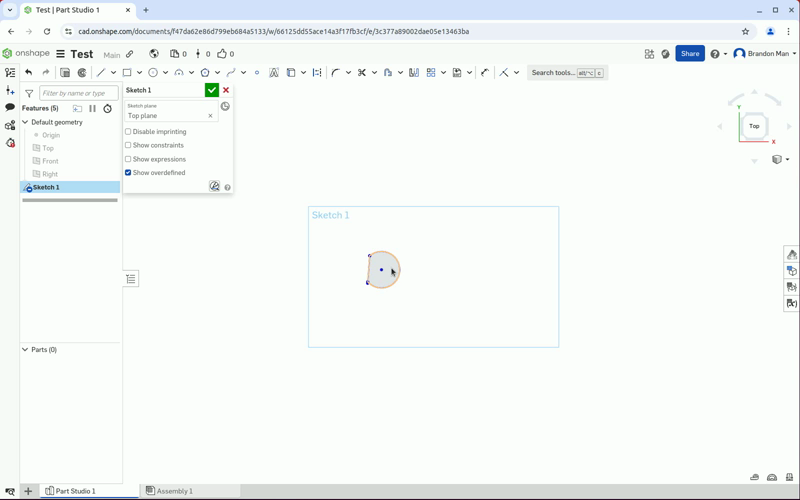
scroll(6)
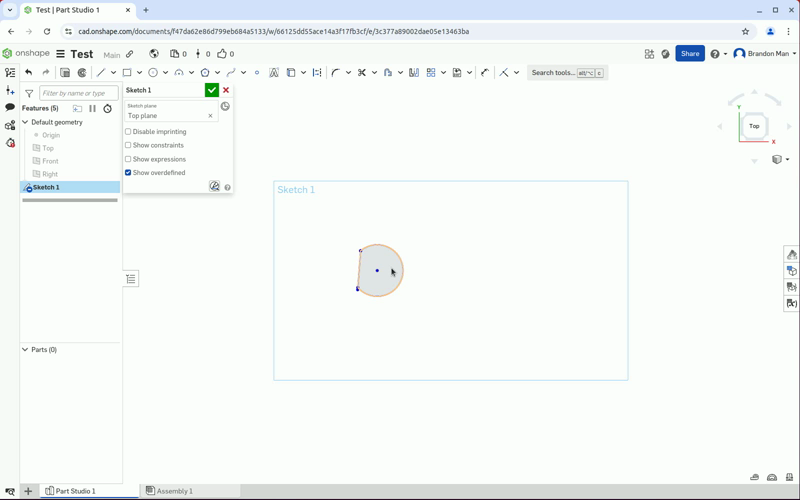
scroll(6)
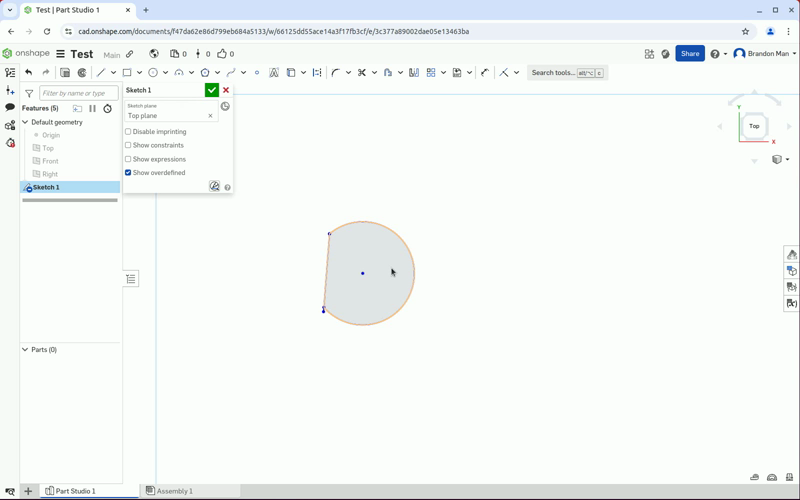
click(391, 267)
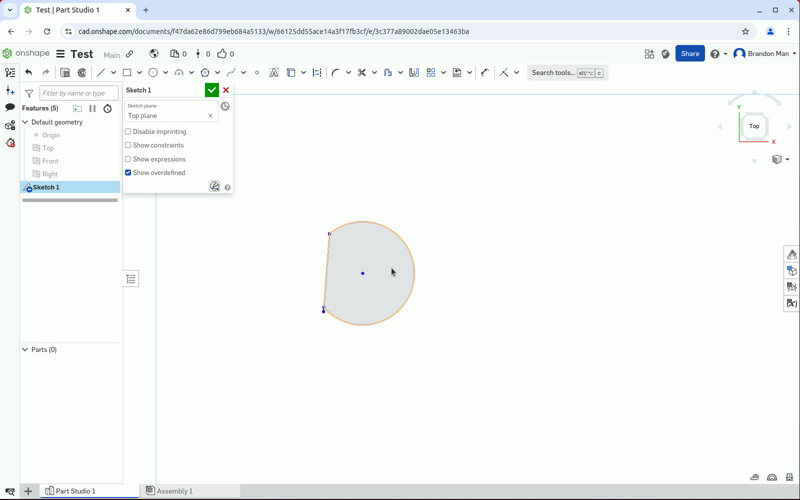
scroll(-6)
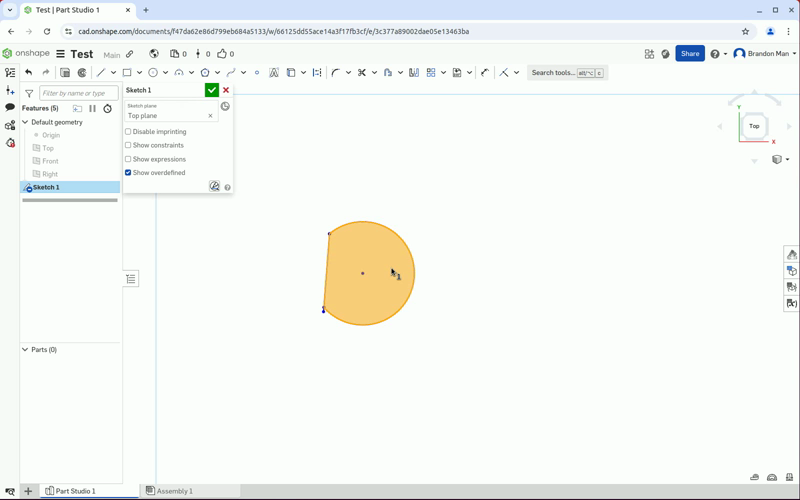
scroll(-6)
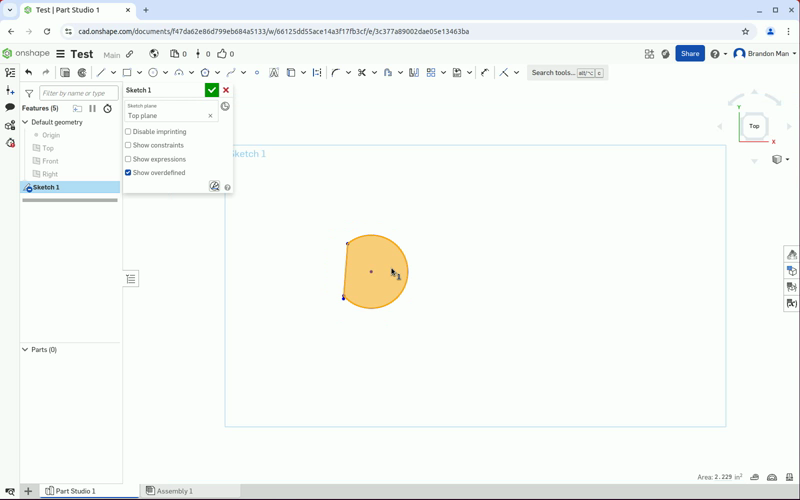
scroll(-6)
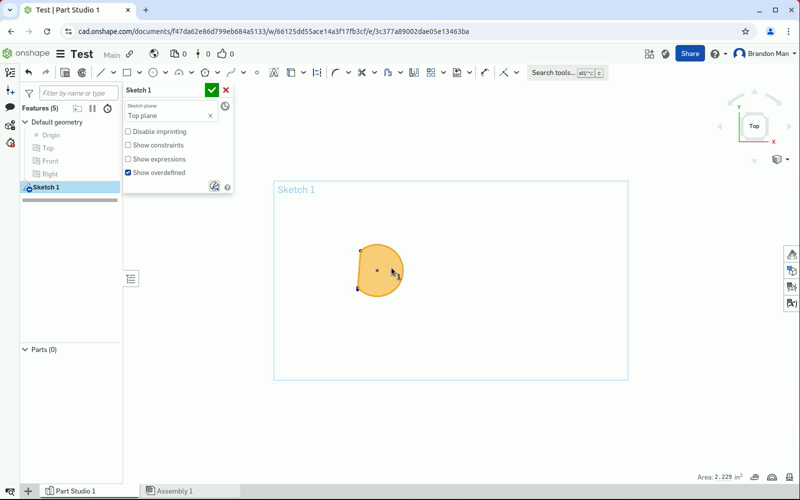
scroll(-6)
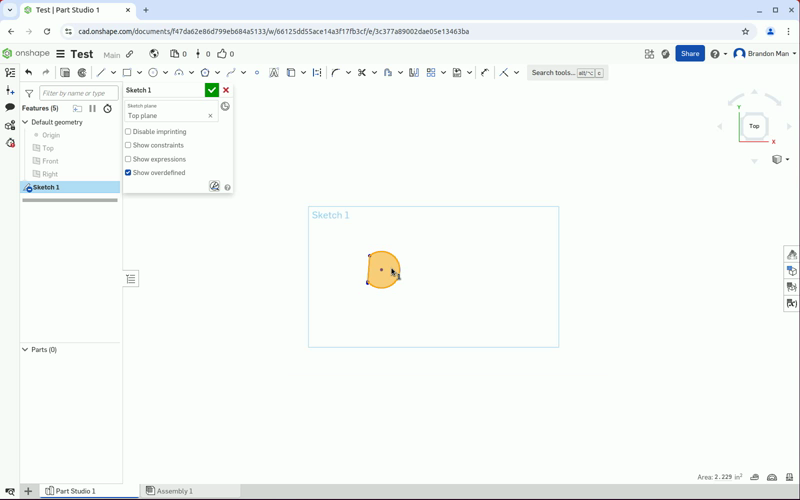
scroll(-6)
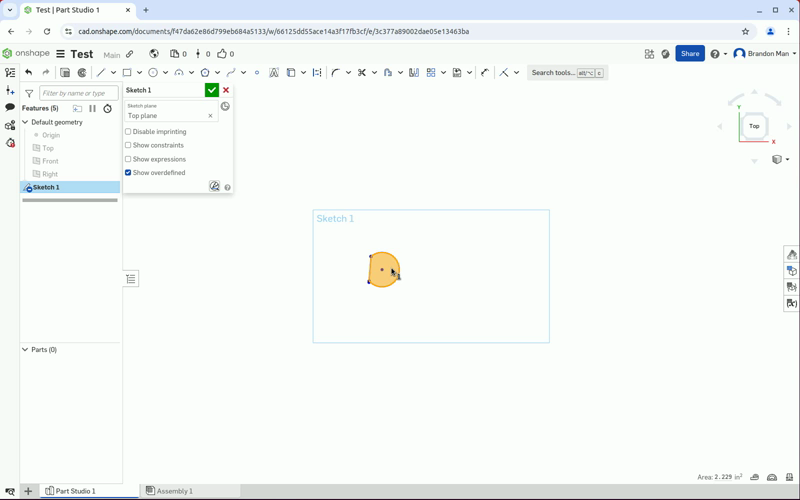
scroll(-6)
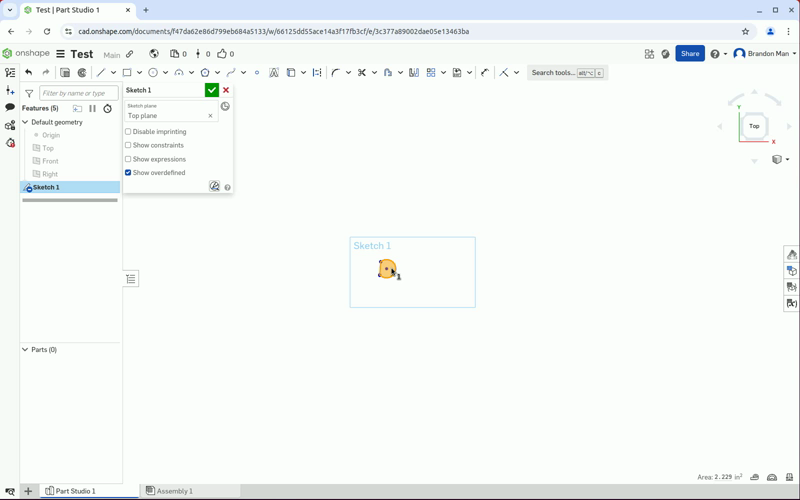
scroll(-6)
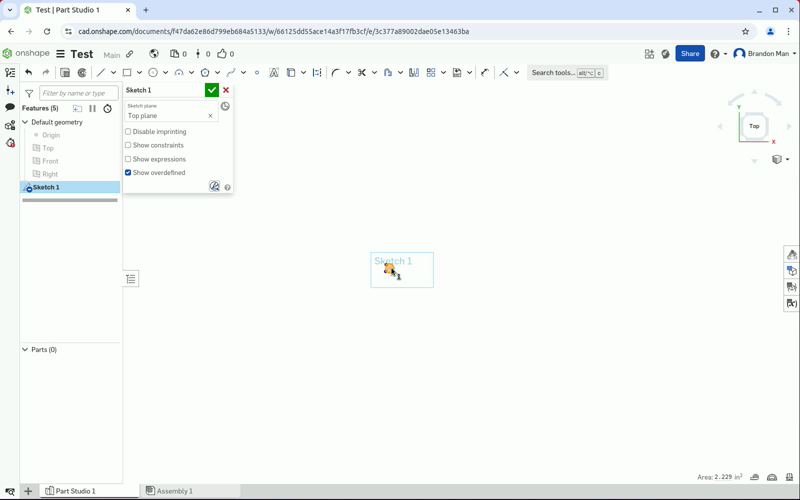
mouse_move(73, 352)
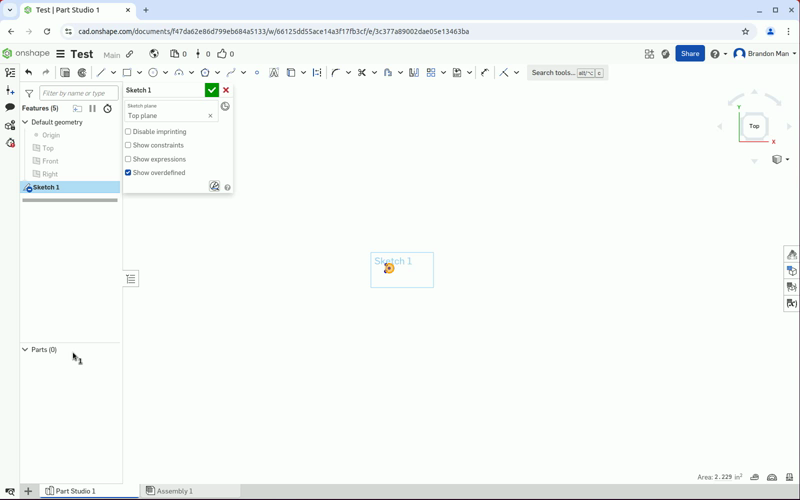
key(shift+y)
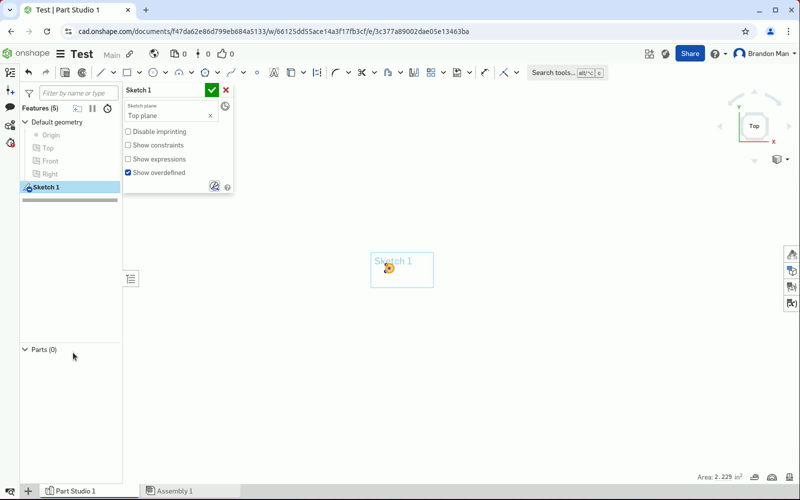
key(shift+e)
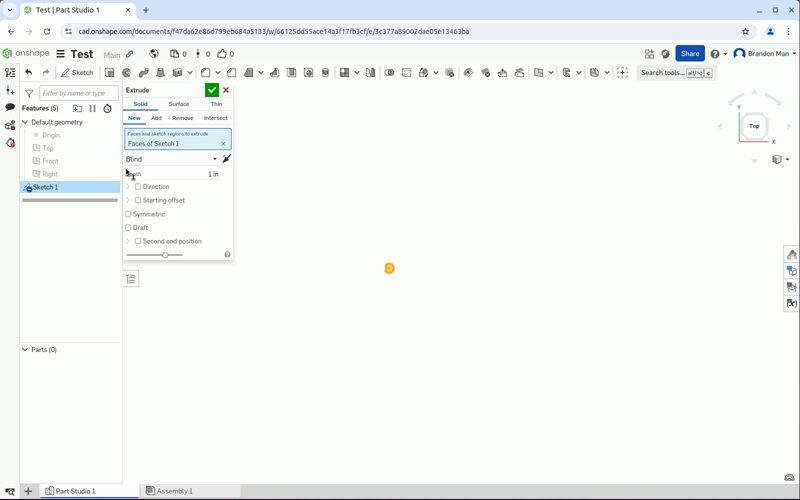
mouse_move(143, 106)
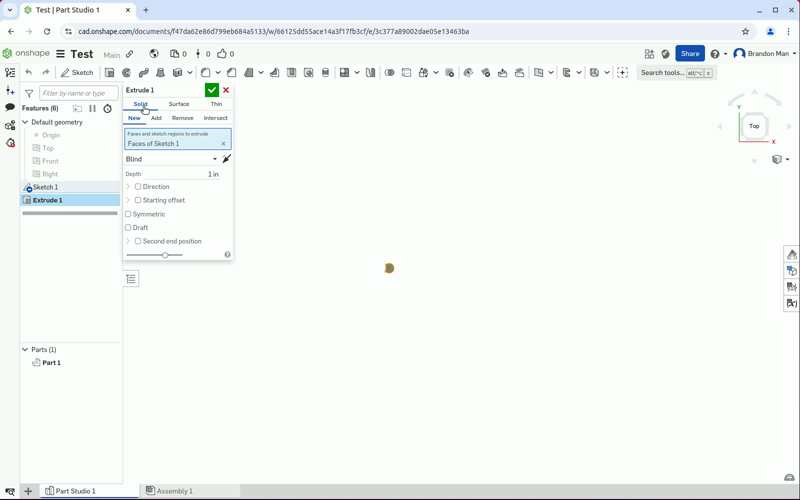
click(143, 106)
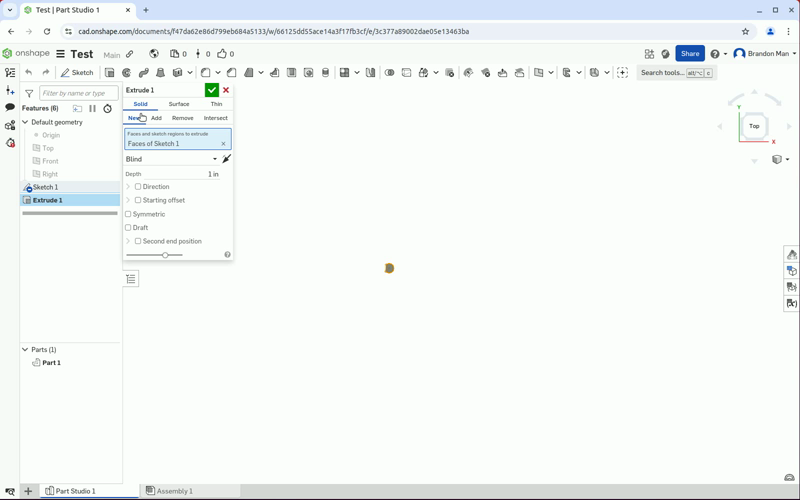
mouse_move(137, 120)
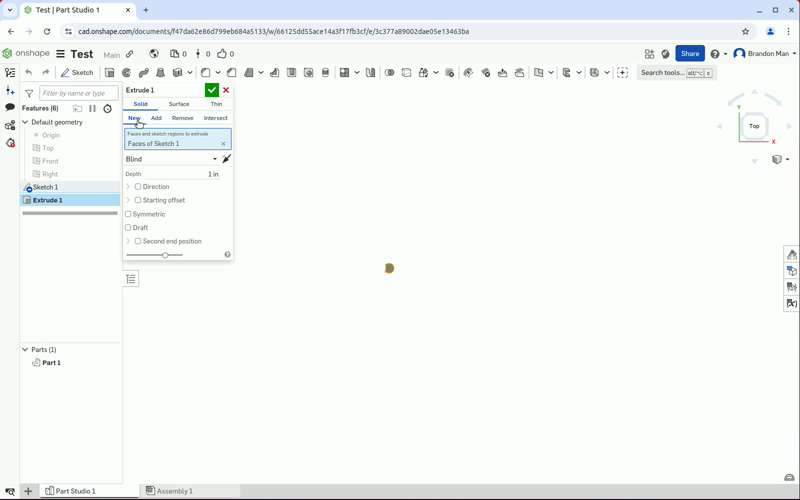
click(137, 120)
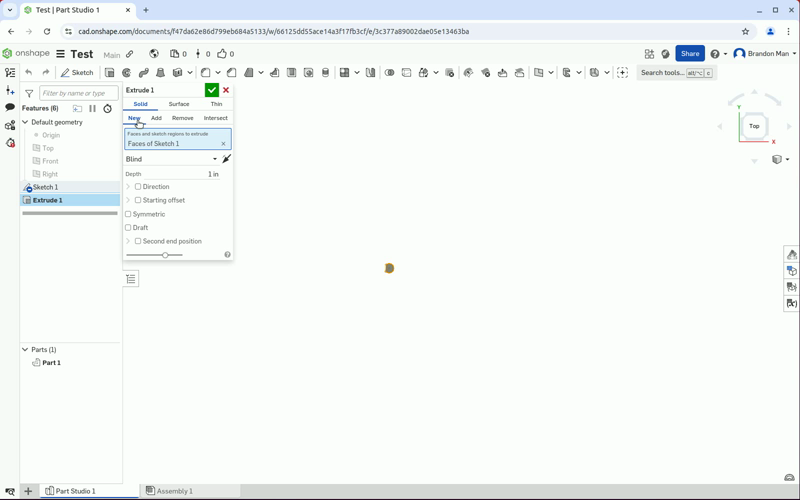
key(tab, 4)
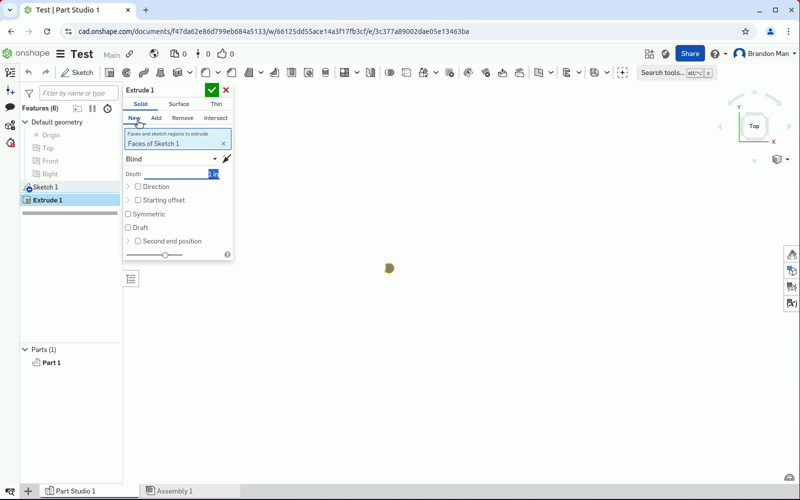
text(0.481)
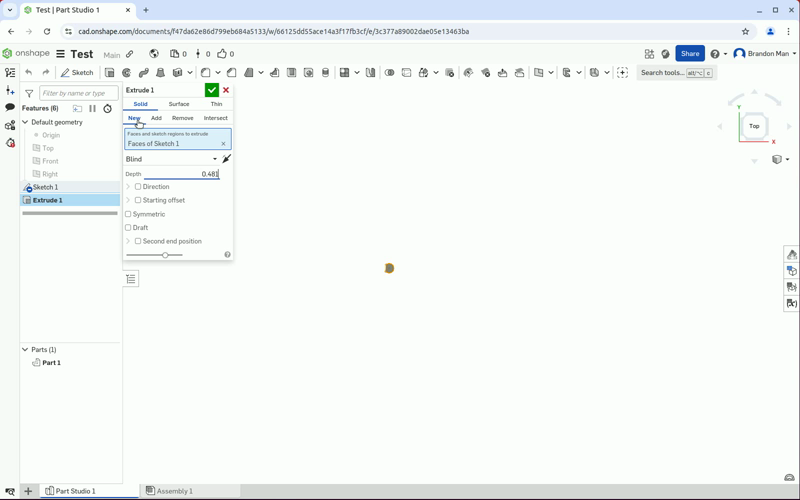
key(enter)
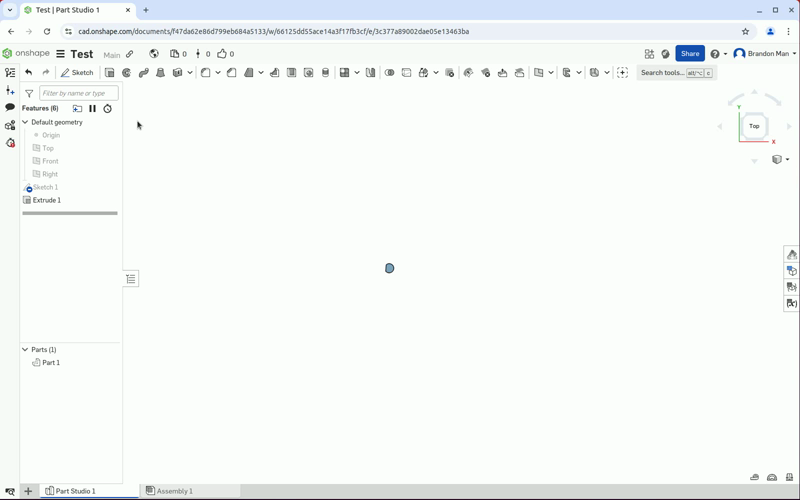
key(shift+h)
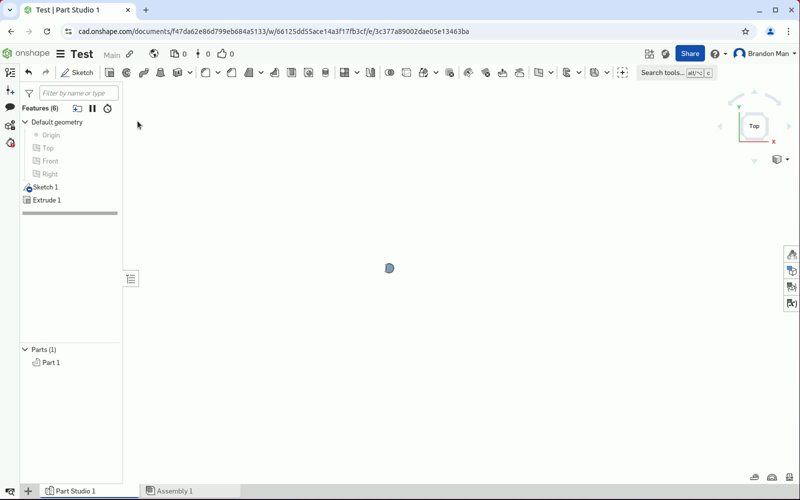
key(shift+h)
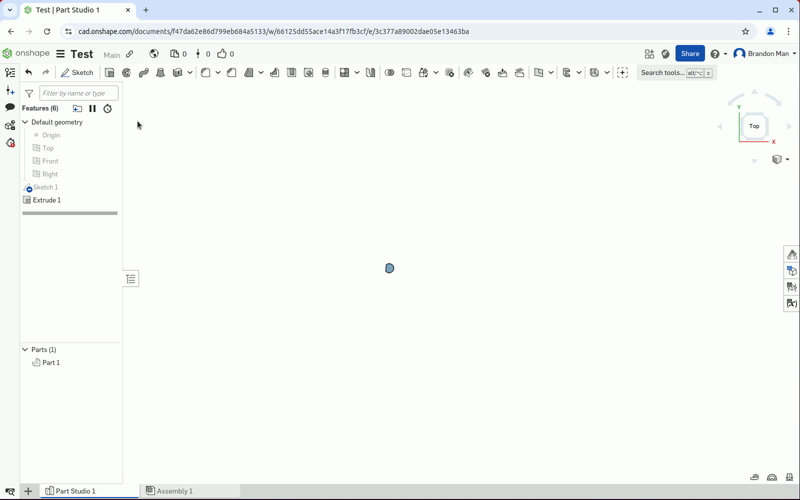
mouse_move(73, 189)
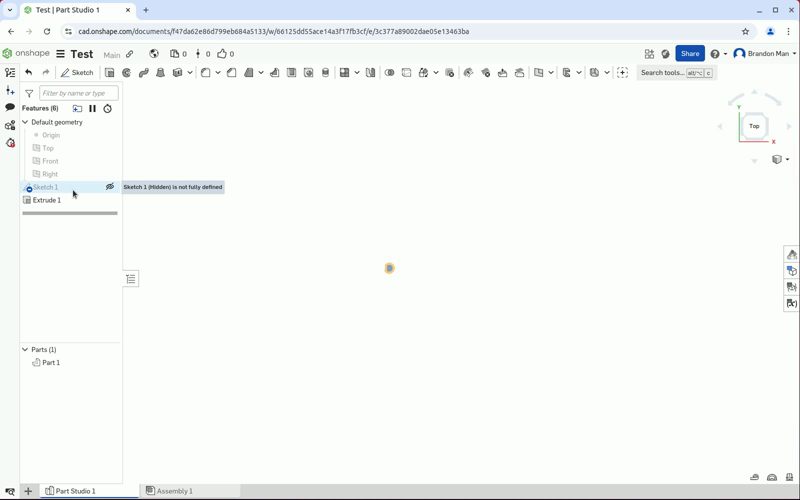
click(73, 189)
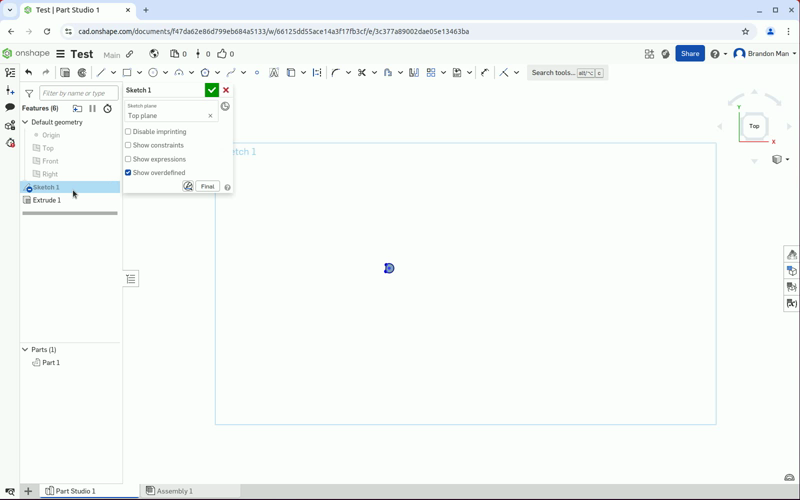
mouse_move(229, 92)
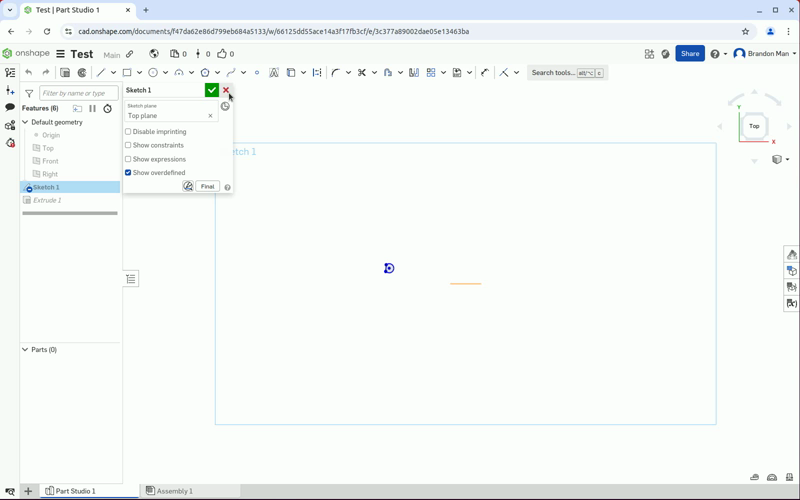
click(229, 92)
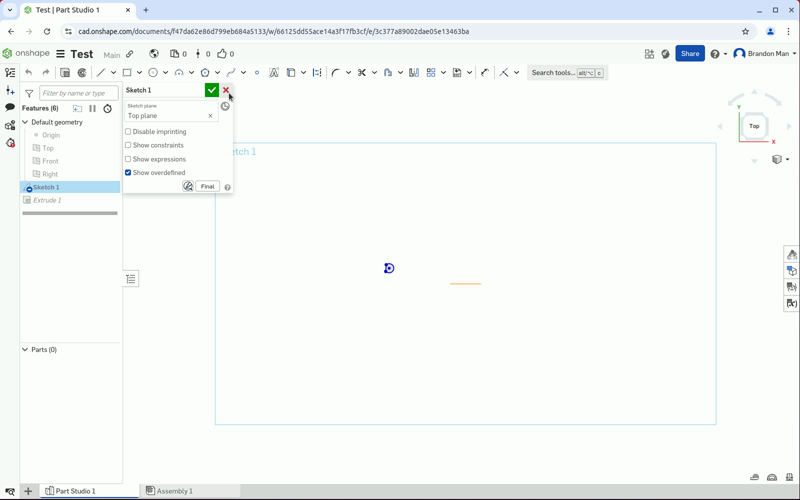
key(shift+s)
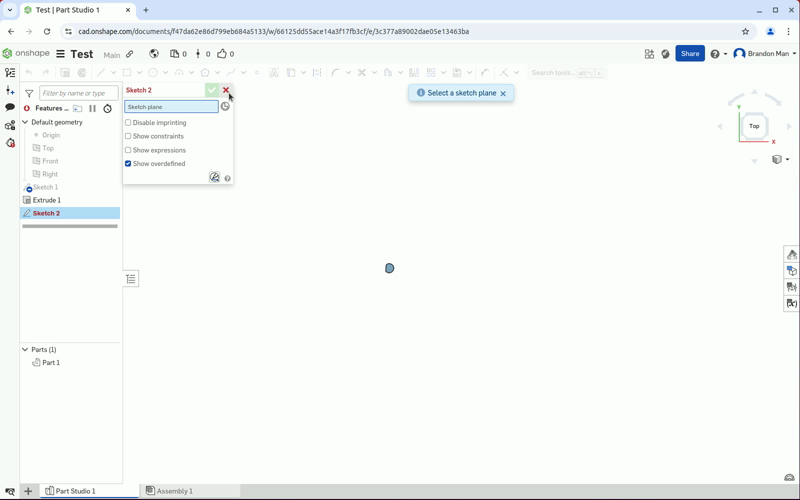
mouse_move(73, 150)
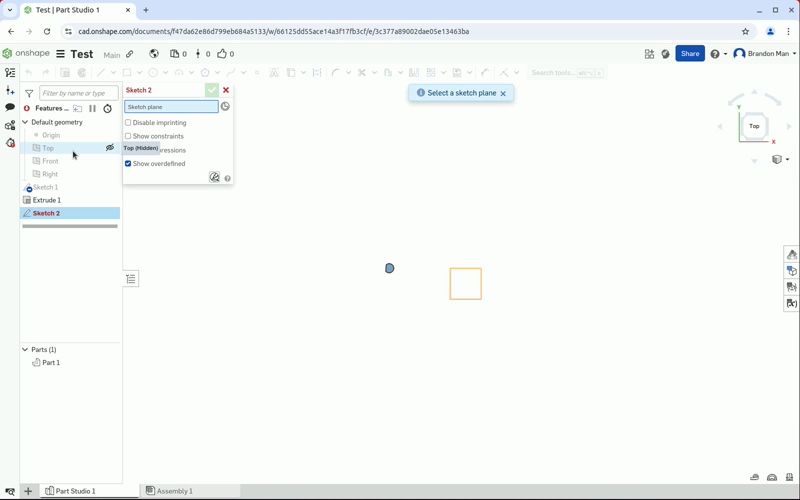
click(73, 150)
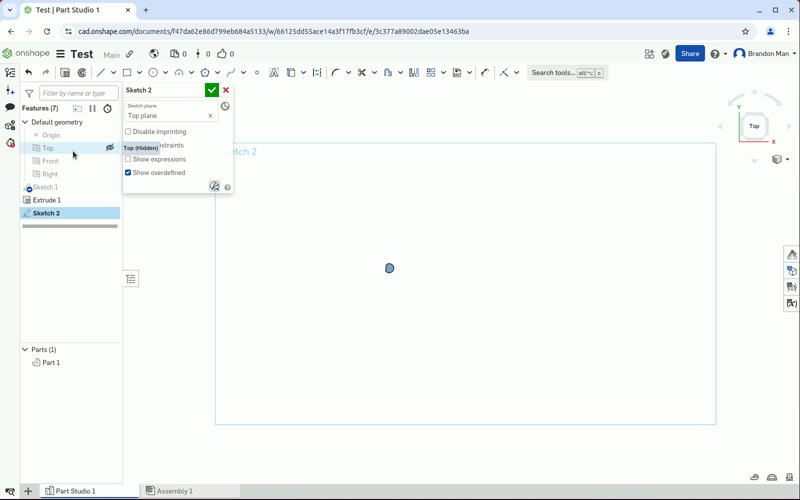
mouse_move(73, 352)
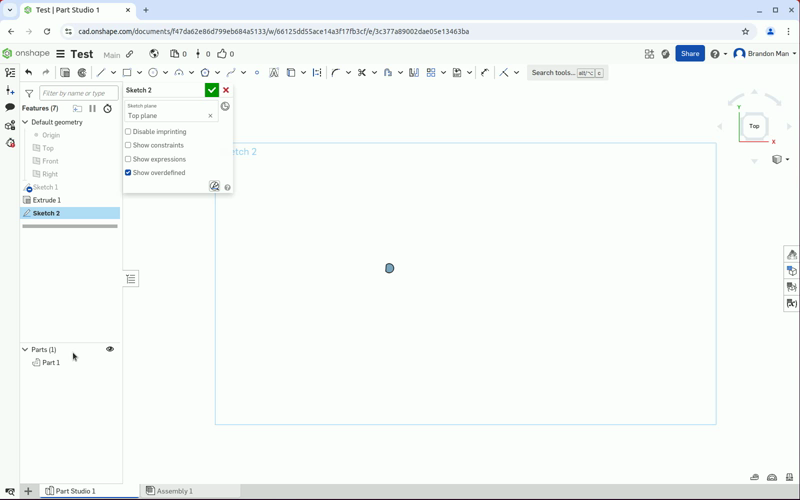
key(y)
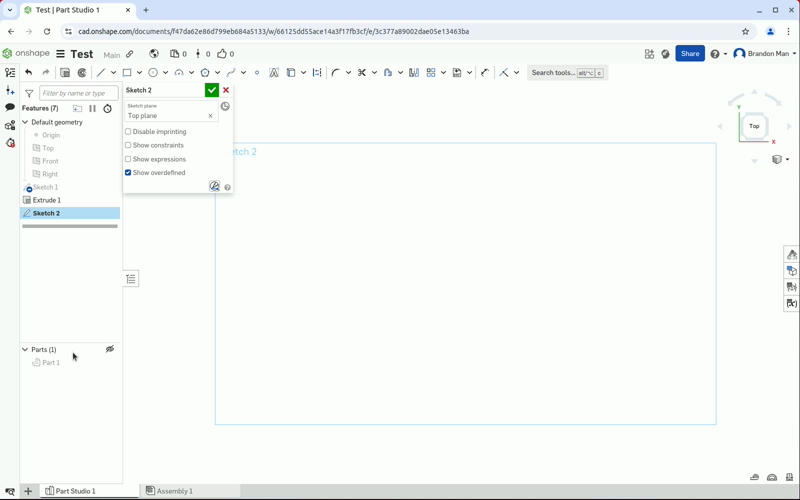
key(l)
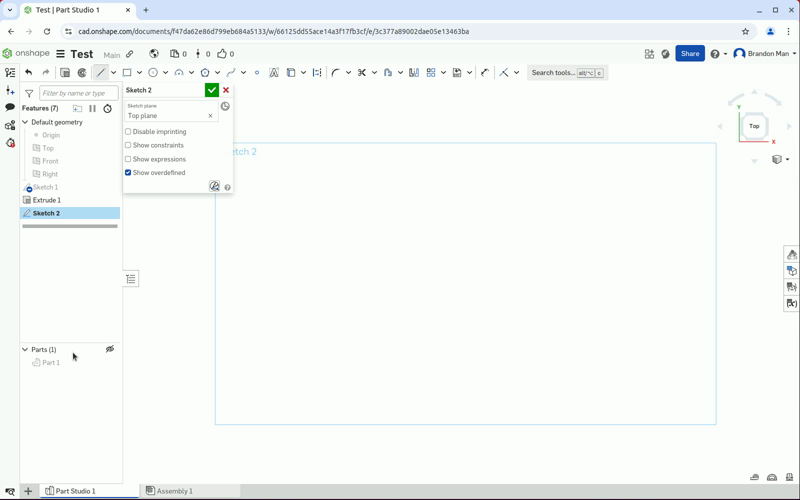
key_down(shift)
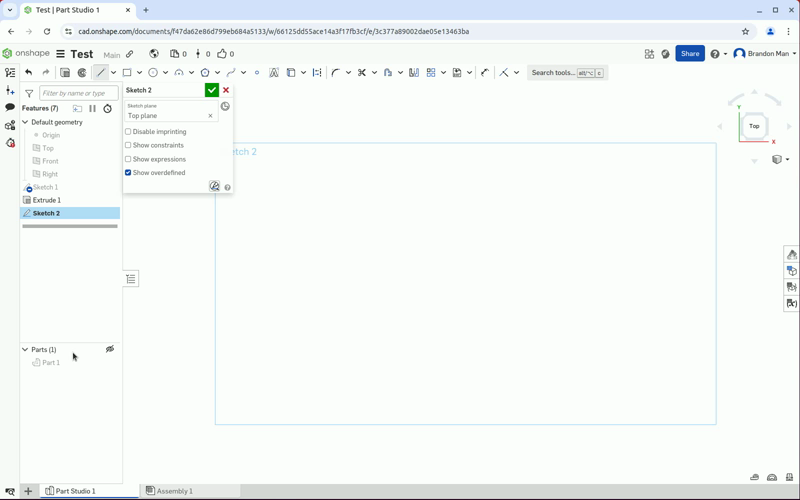
mouse_move(361, 271)
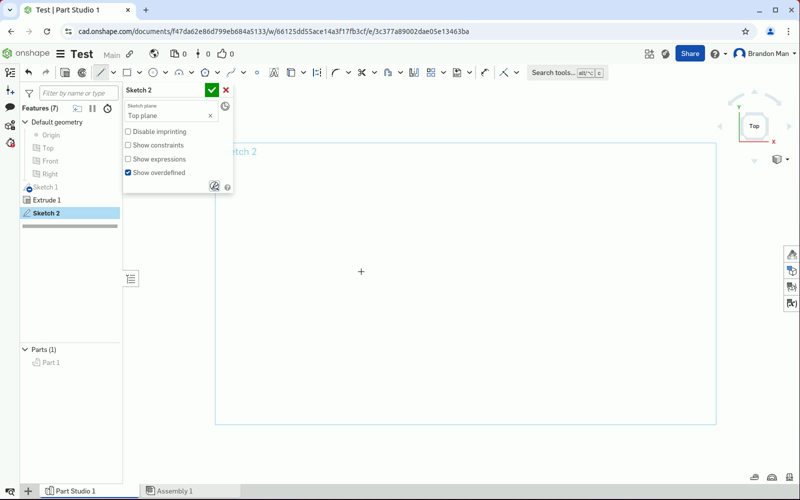
click(361, 271)
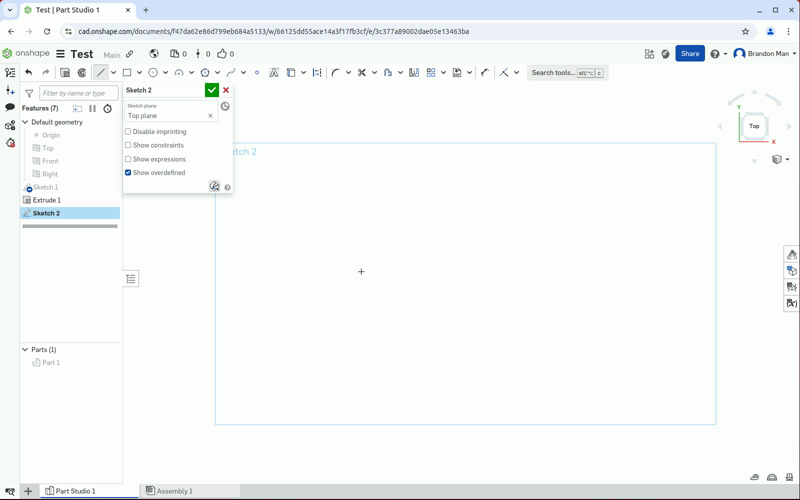
key_up(shift)
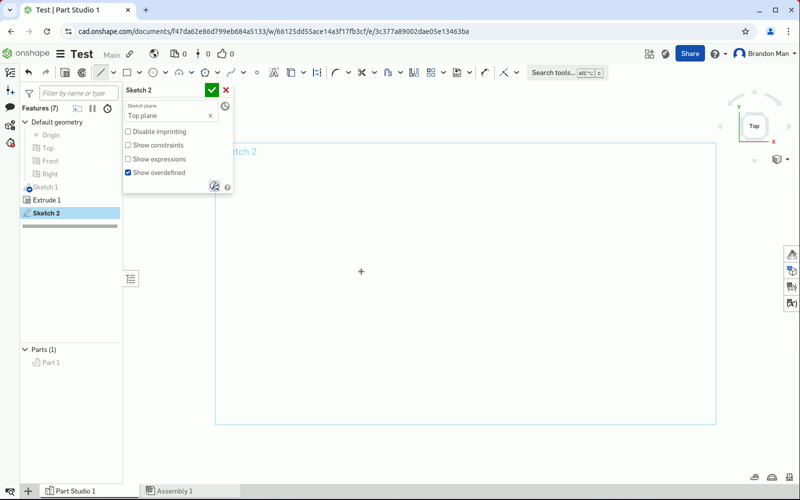
key_down(shift)
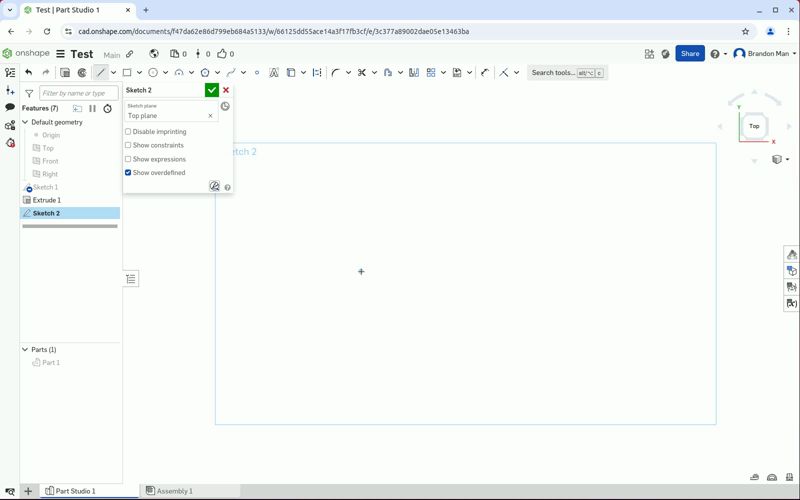
mouse_move(391, 271)
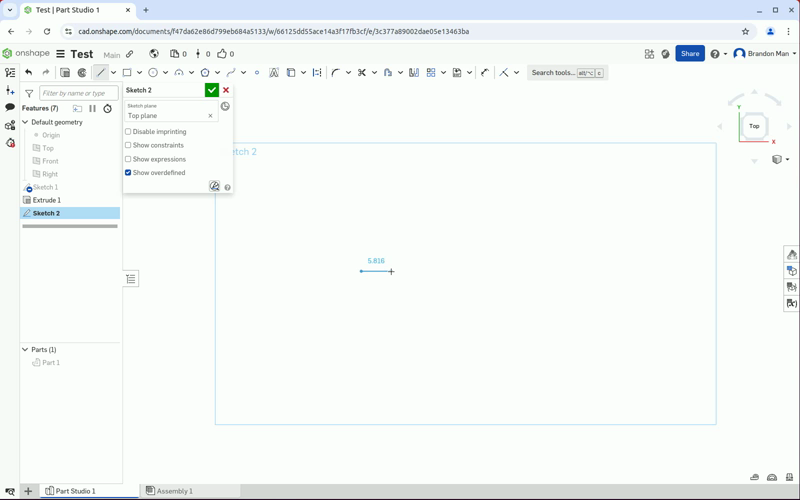
mouse_move(361, 264)
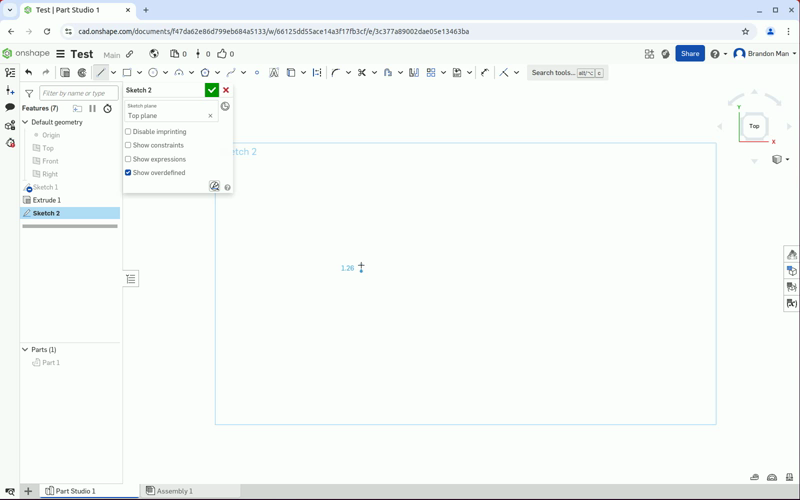
scroll(6)
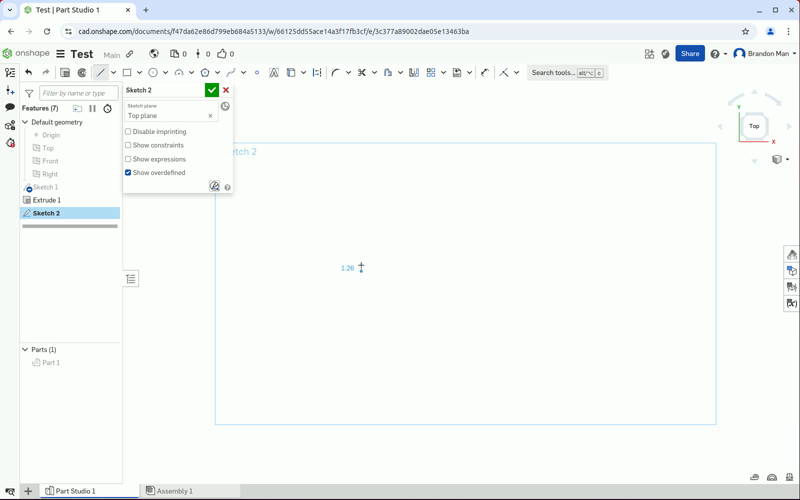
scroll(6)
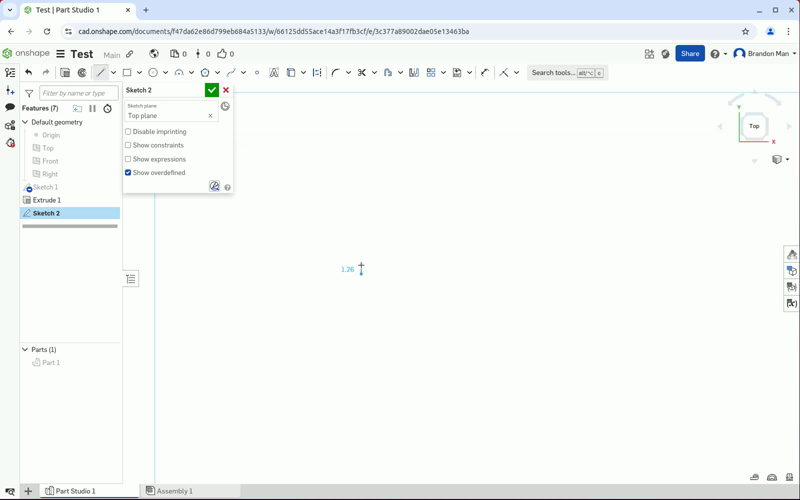
scroll(6)
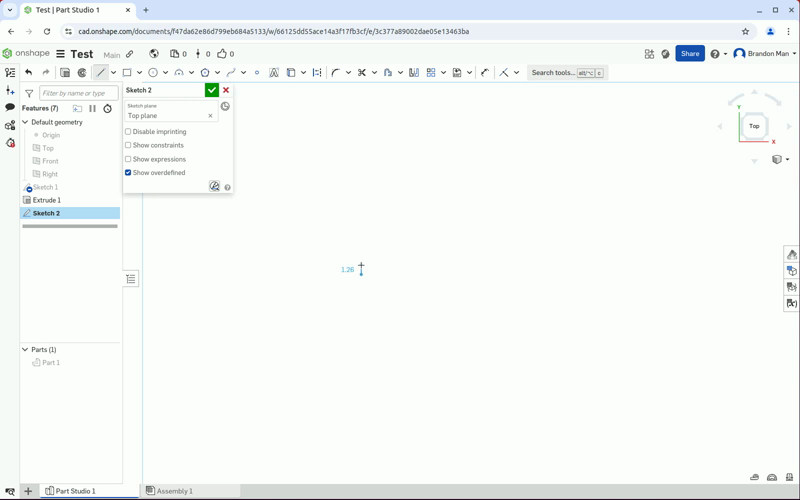
scroll(6)
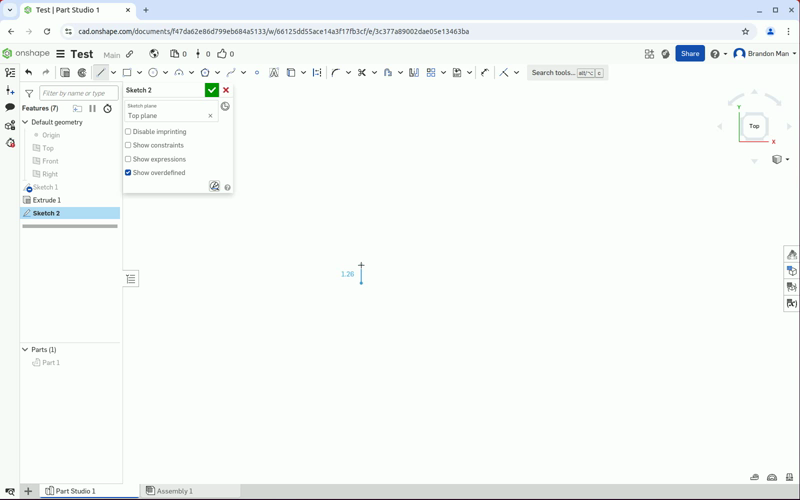
scroll(6)
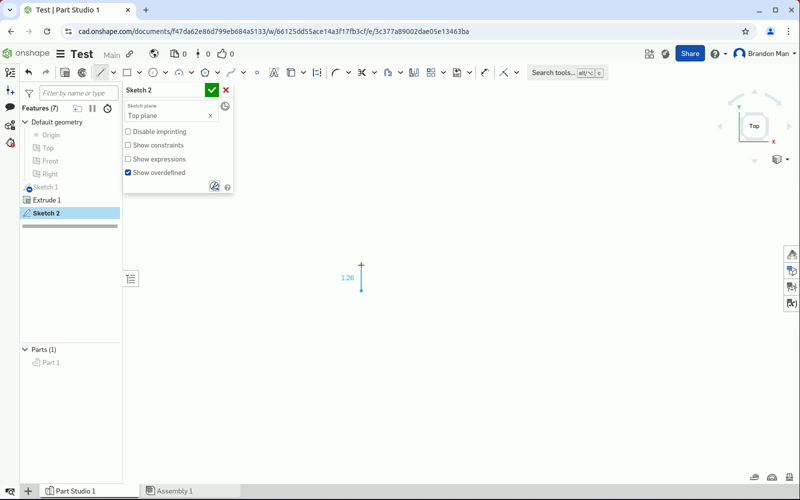
scroll(6)
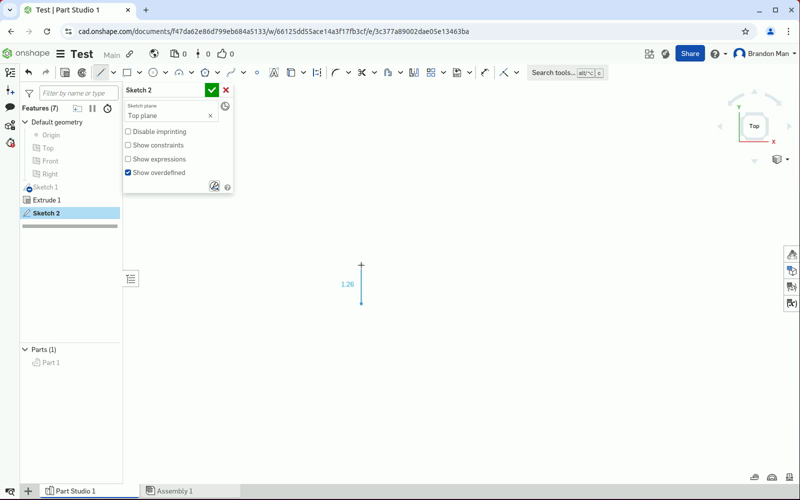
scroll(6)
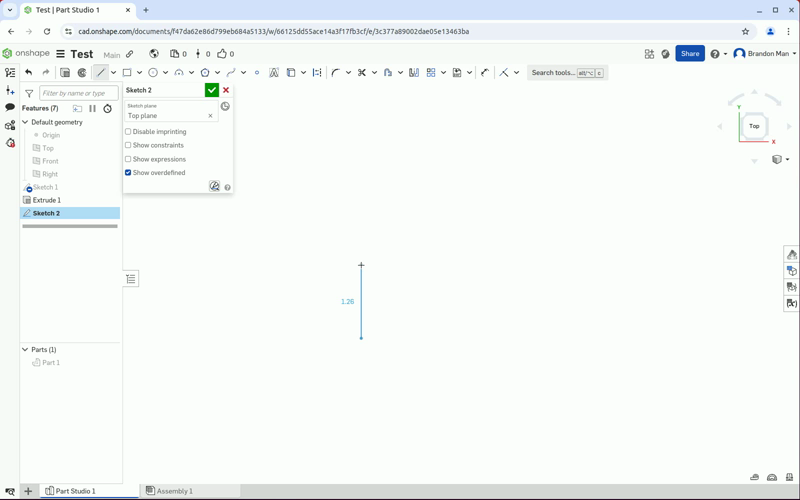
click(361, 264)
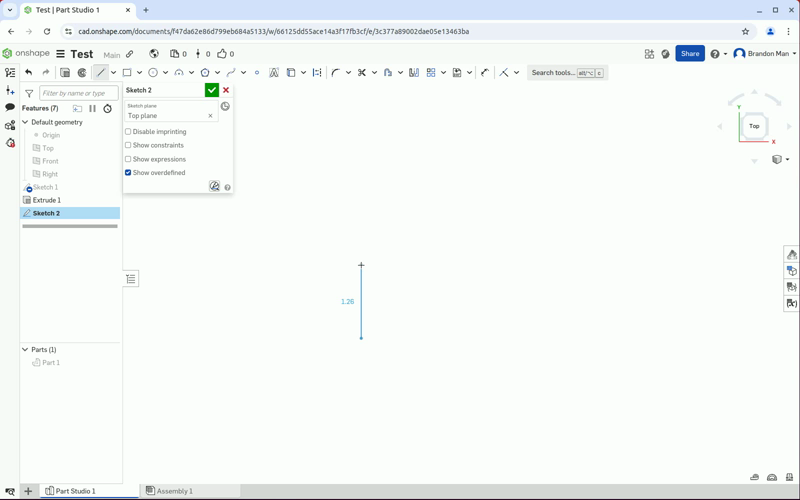
scroll(-6)
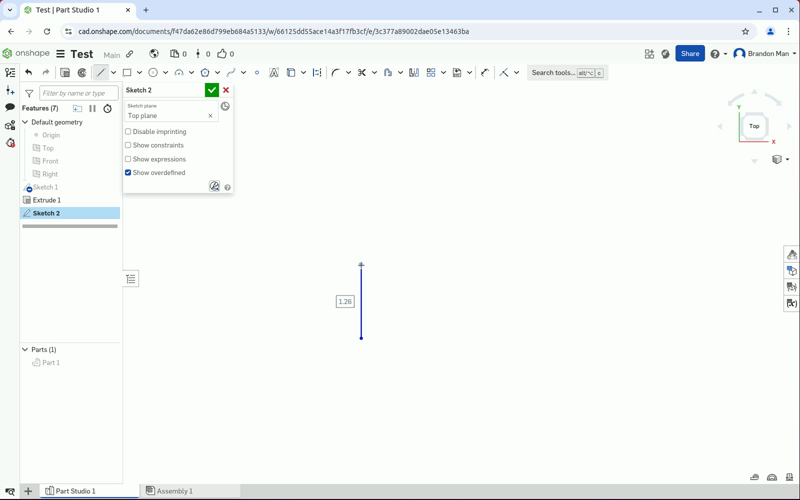
scroll(-6)
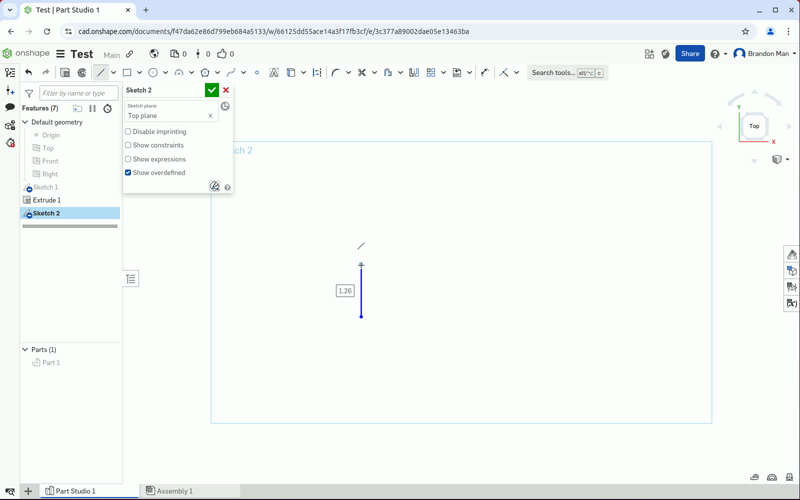
scroll(-6)
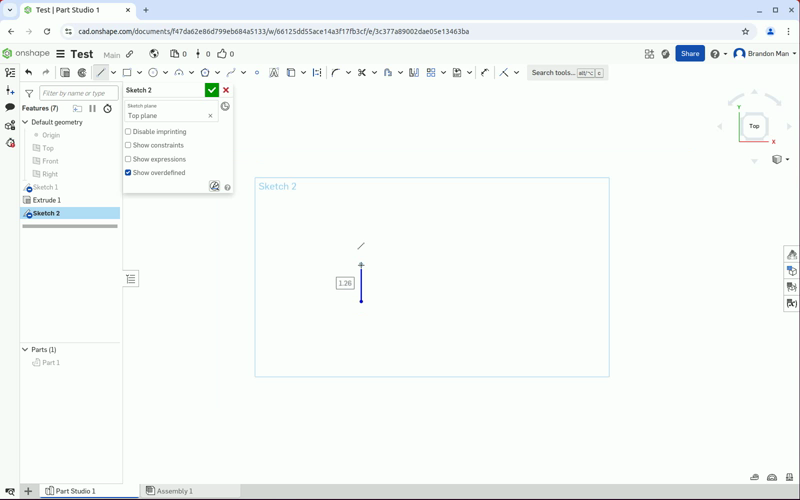
scroll(-6)
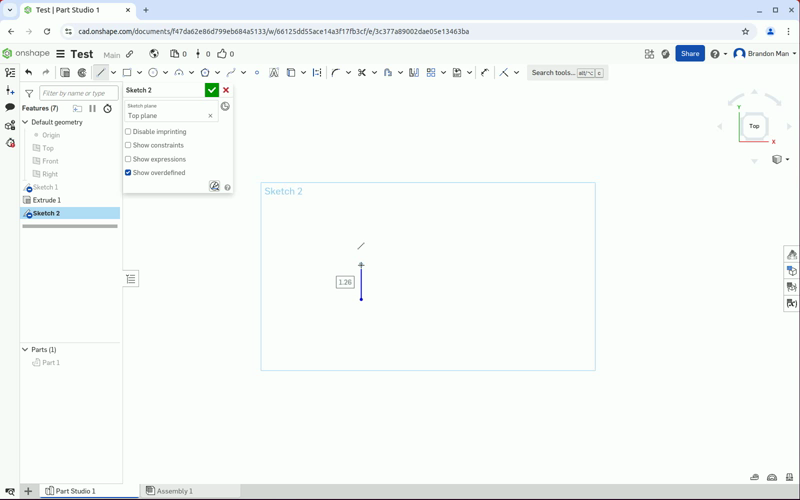
scroll(-6)
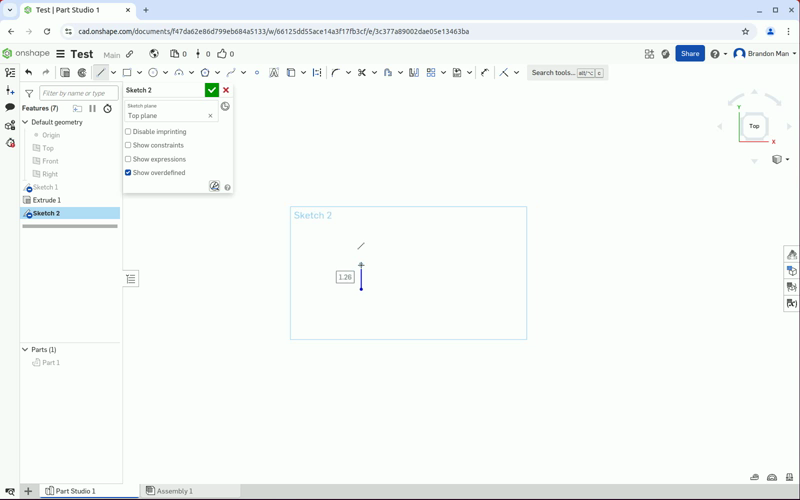
scroll(-6)
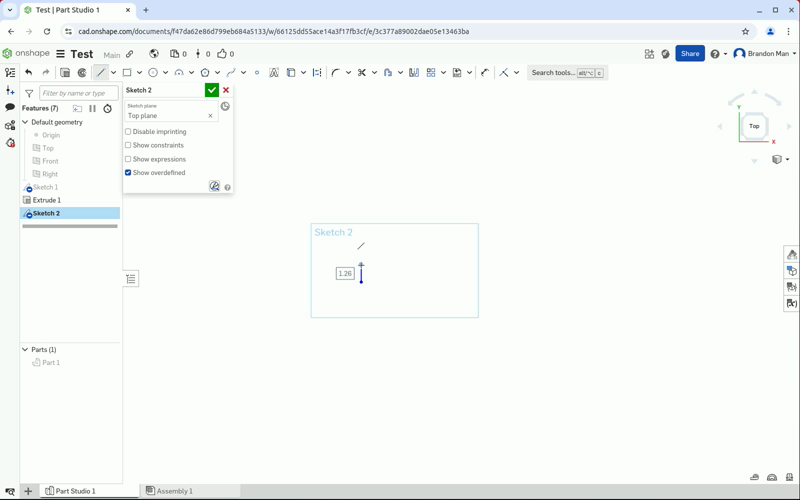
scroll(-6)
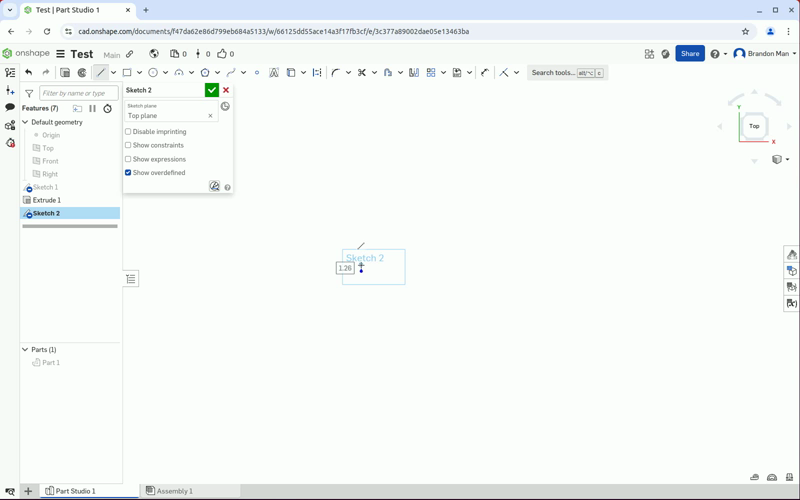
key_up(shift)
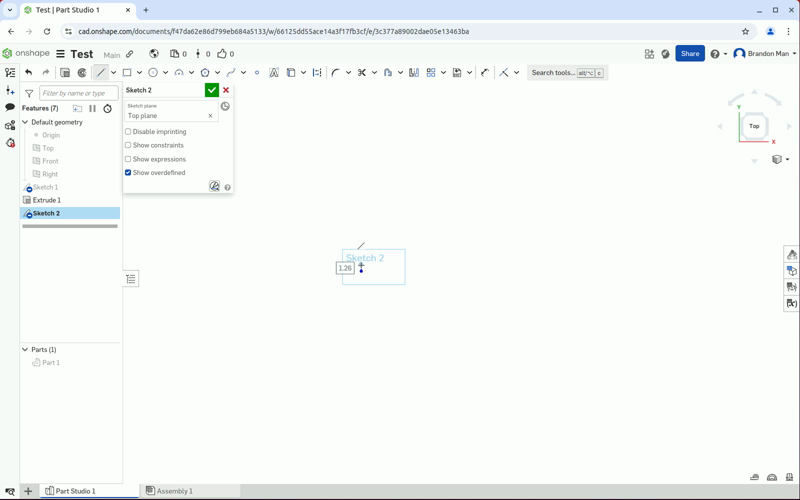
key_down(shift)
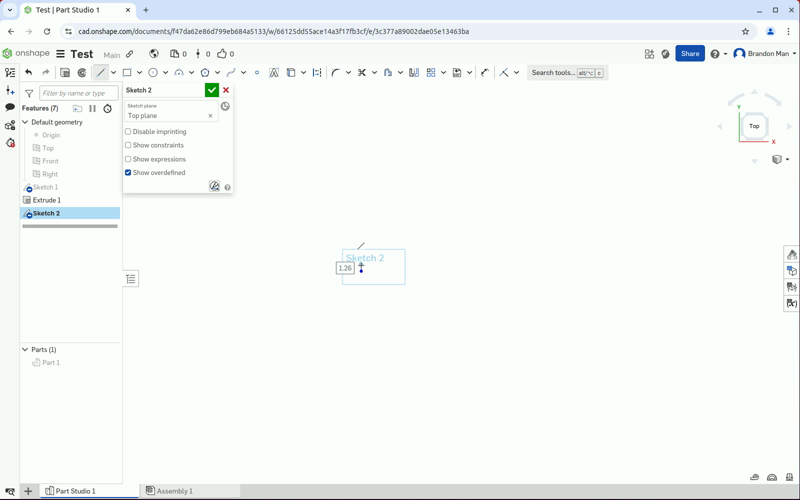
key_up(shift)
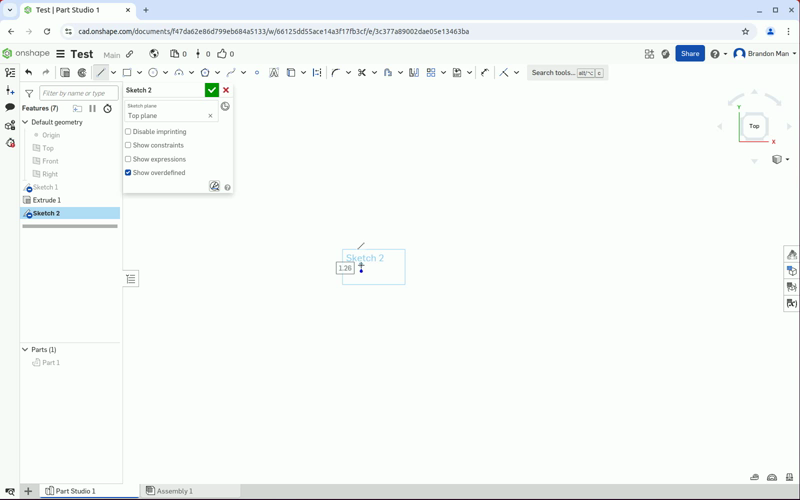
key(esc)
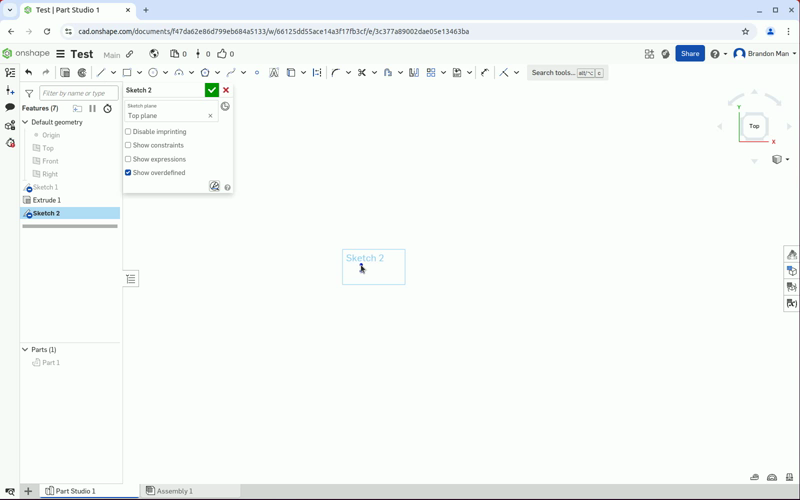
key(a)
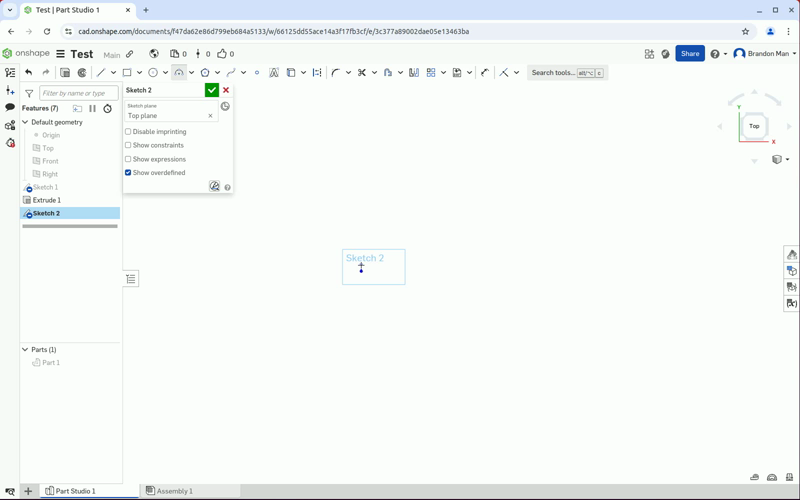
mouse_move(361, 264)
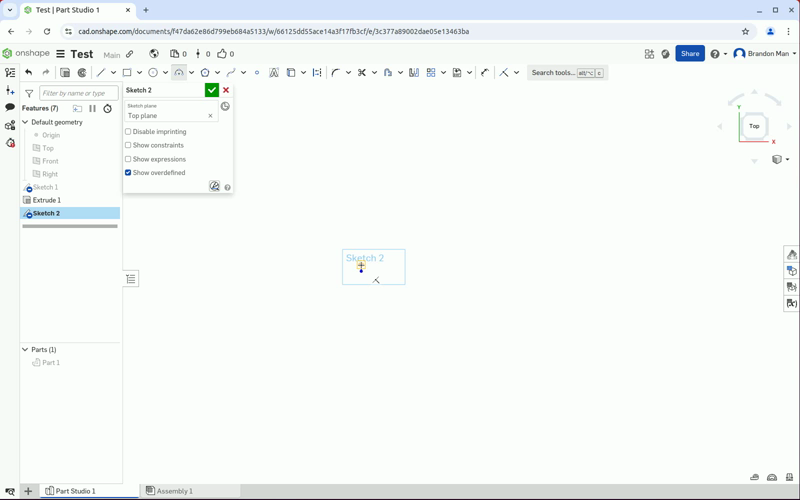
click(361, 264)
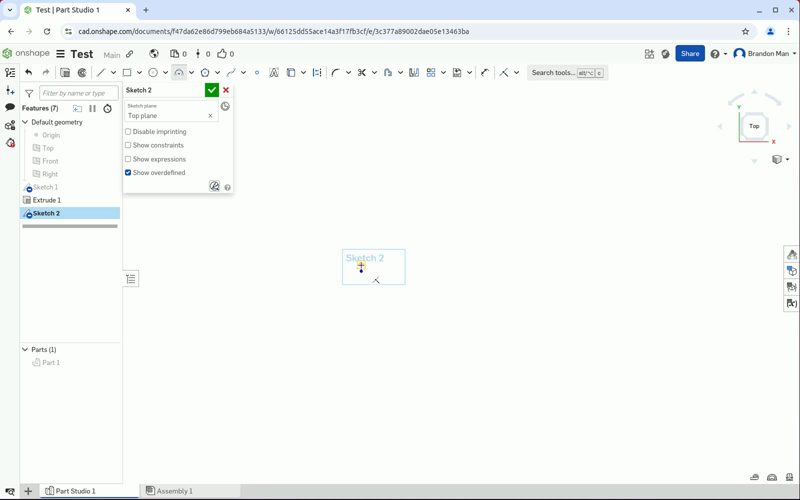
key_down(shift)
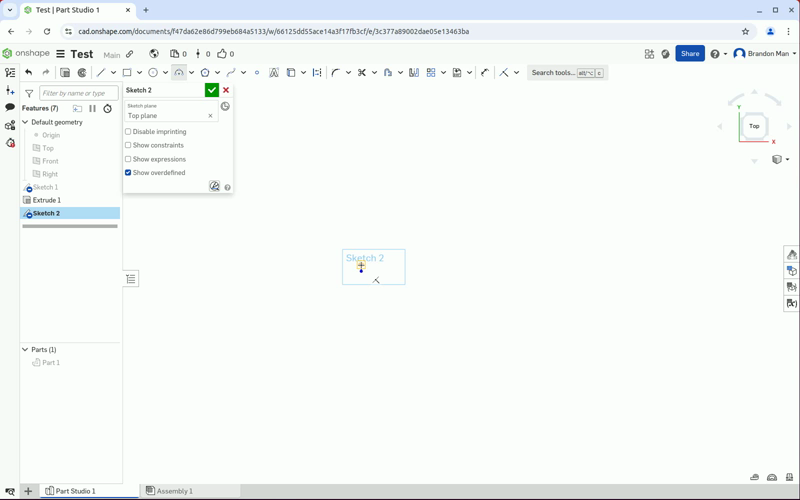
mouse_move(361, 271)
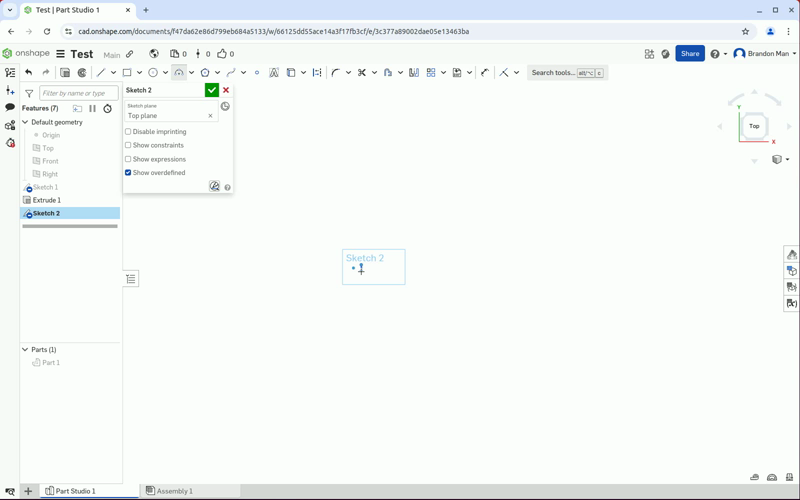
scroll(6)
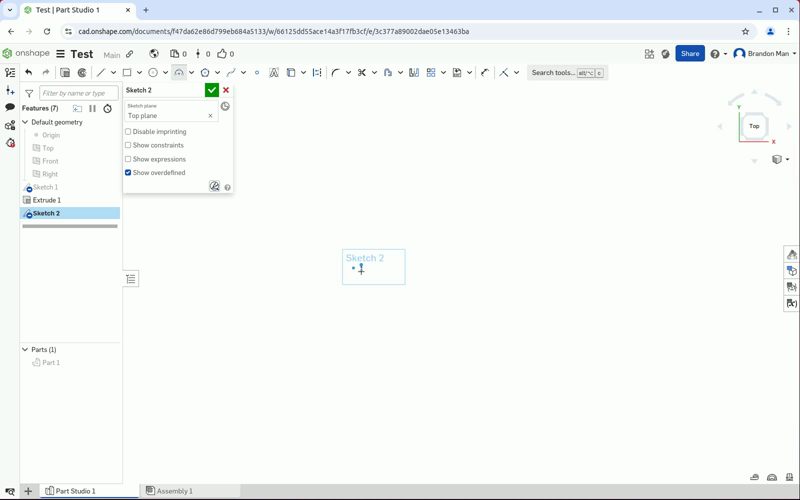
scroll(6)
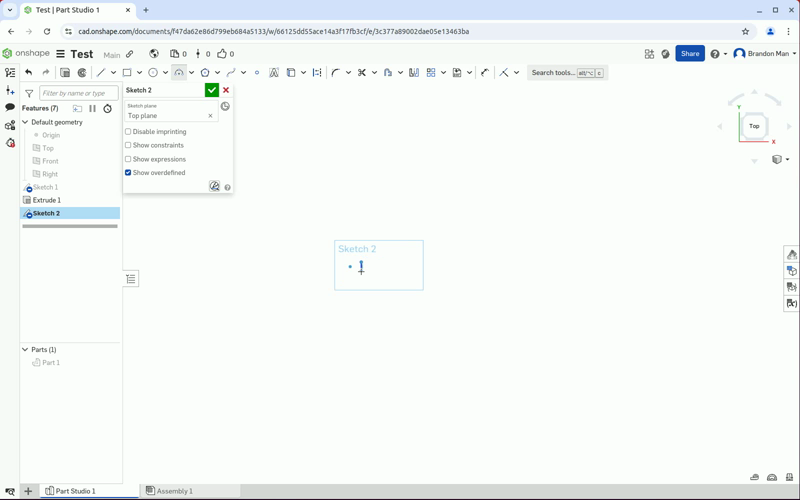
scroll(6)
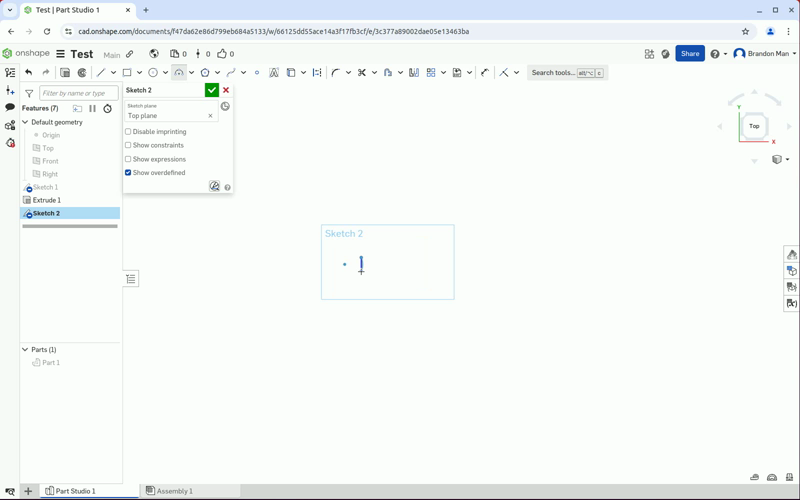
scroll(6)
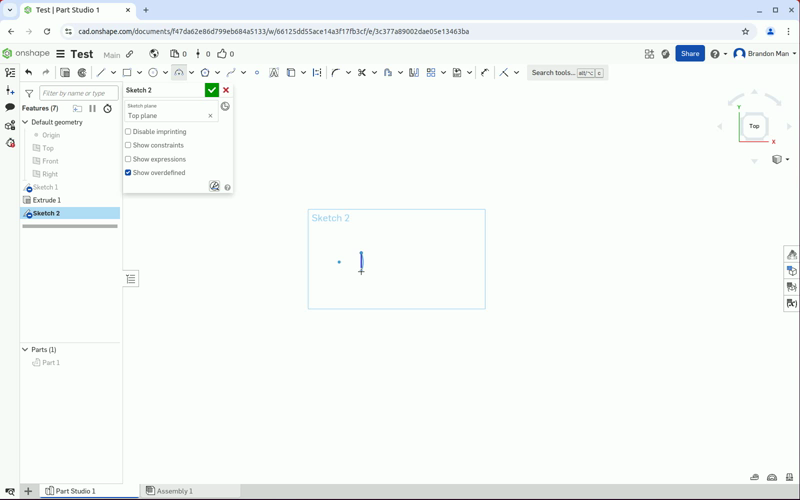
scroll(6)
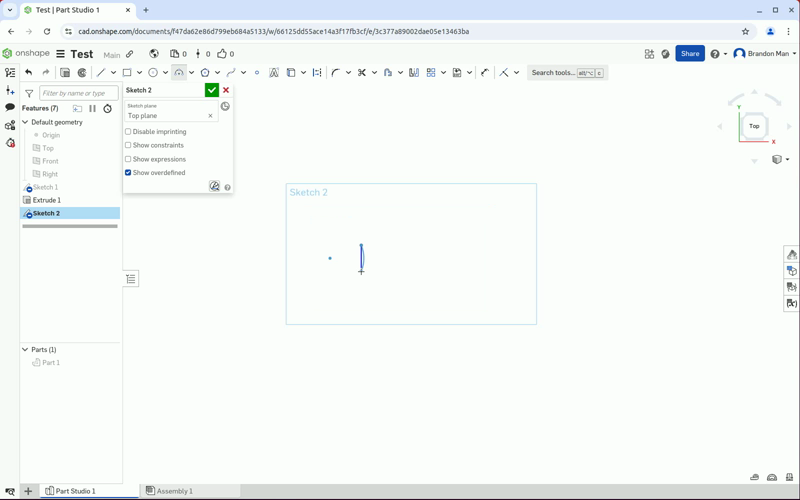
scroll(6)
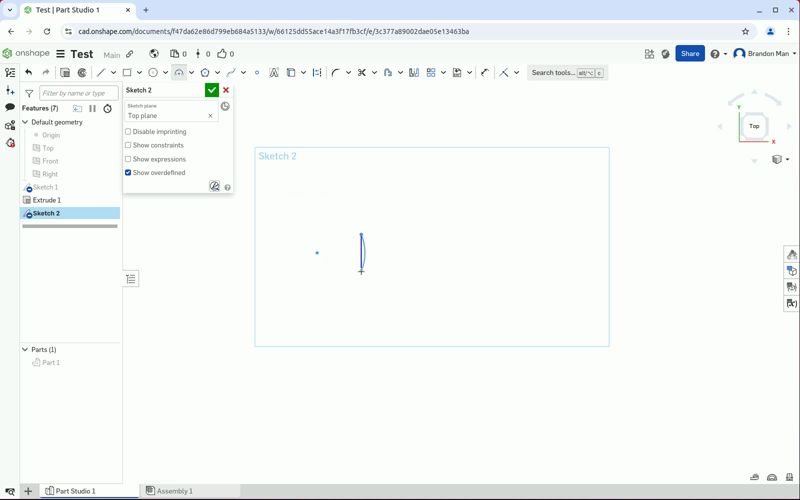
scroll(6)
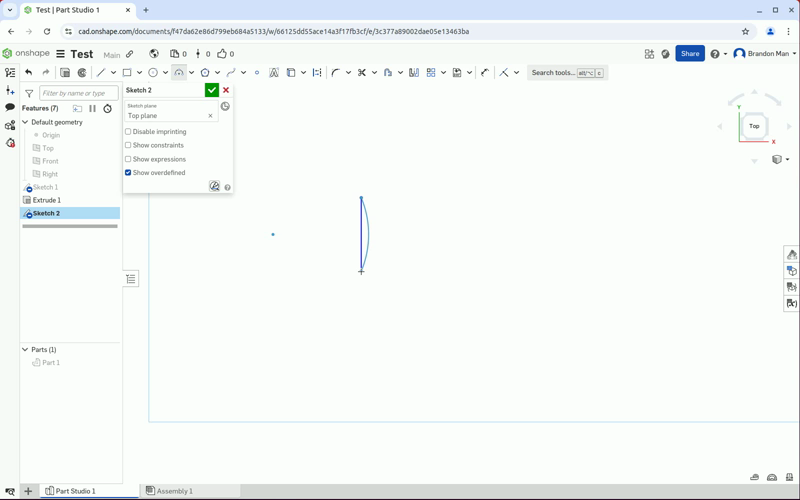
click(361, 271)
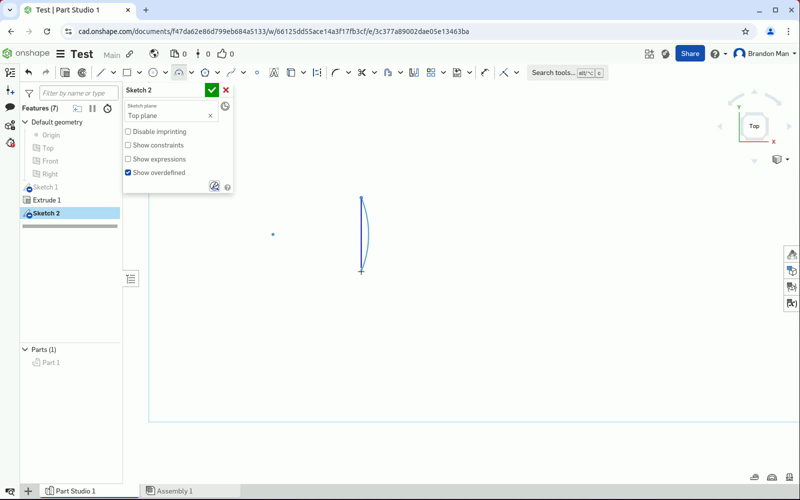
scroll(-6)
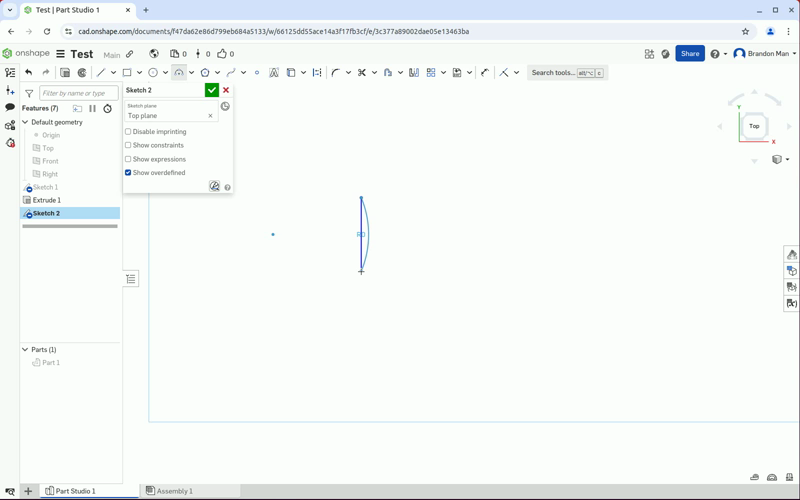
scroll(-6)
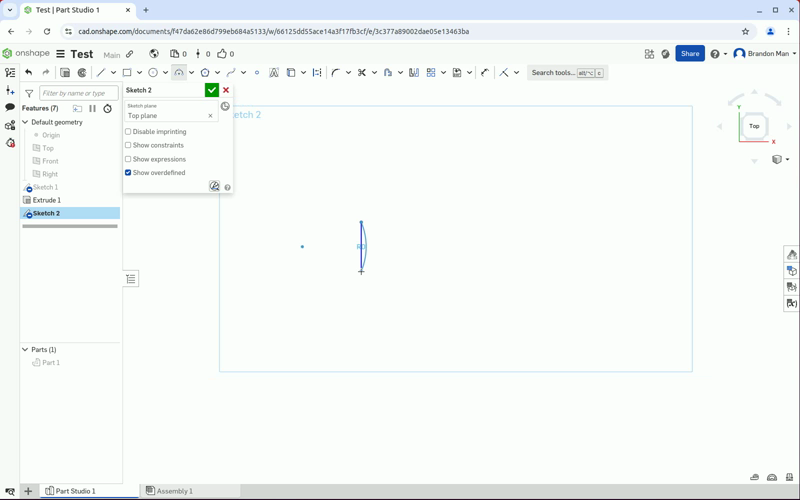
scroll(-6)
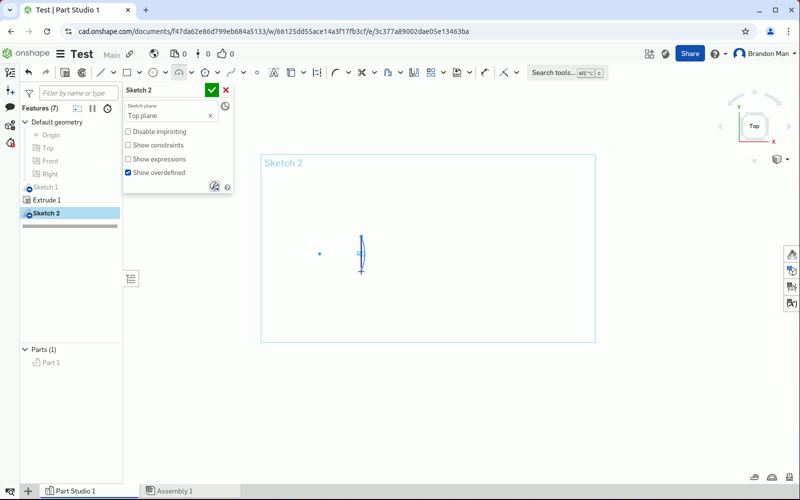
scroll(-6)
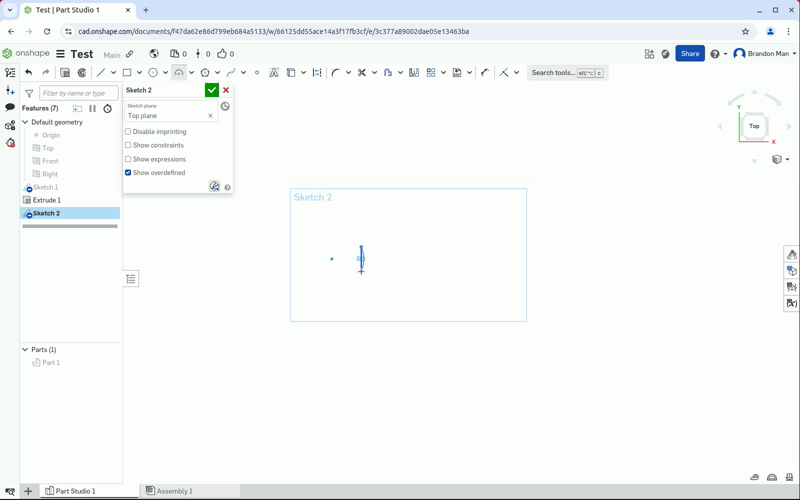
scroll(-6)
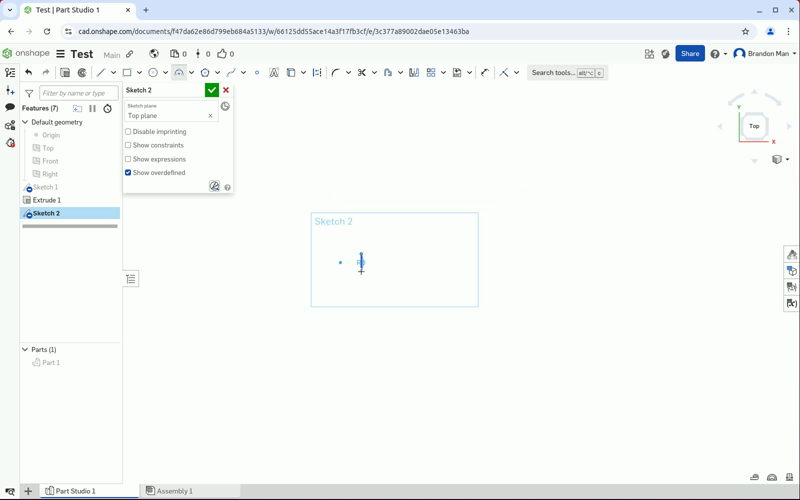
scroll(-6)
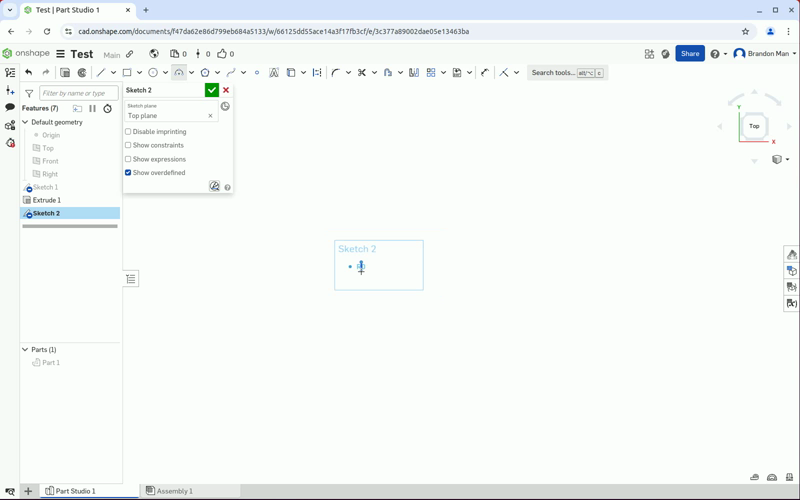
scroll(-6)
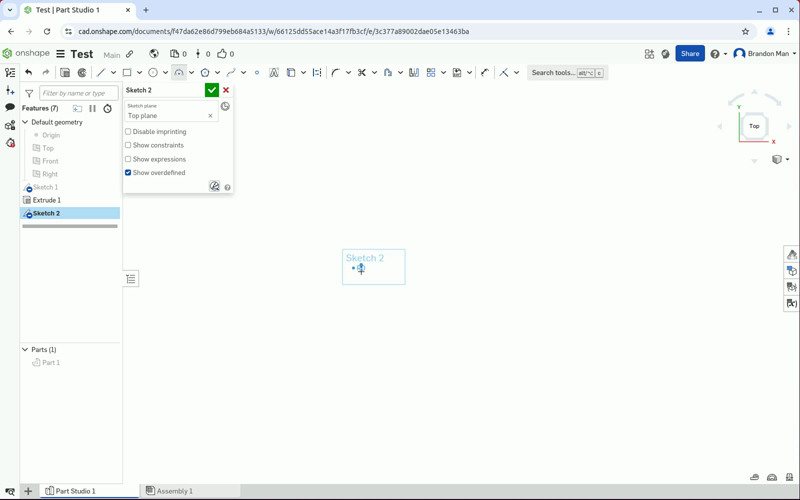
mouse_move(353, 268)
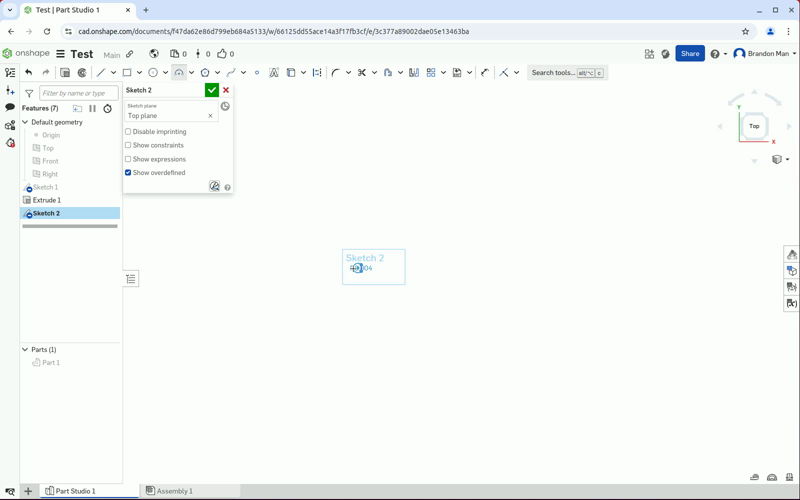
scroll(6)
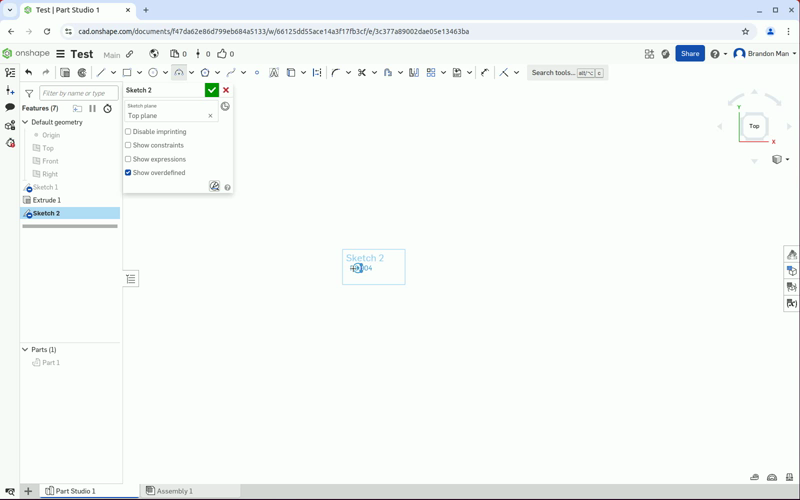
scroll(6)
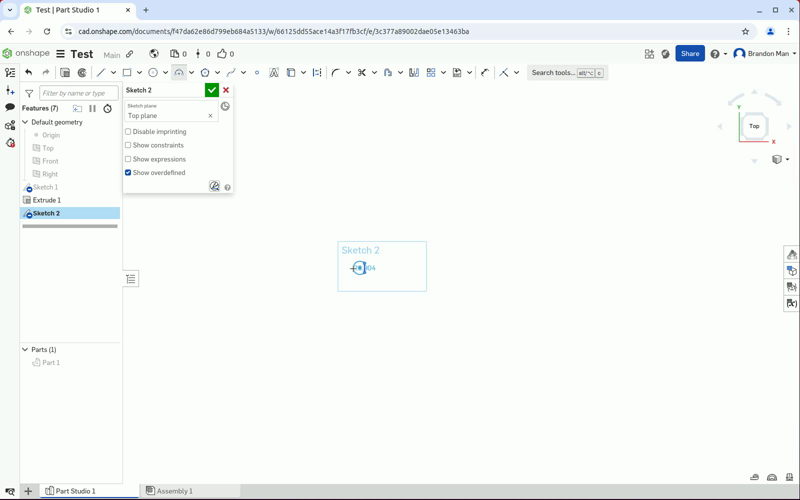
scroll(6)
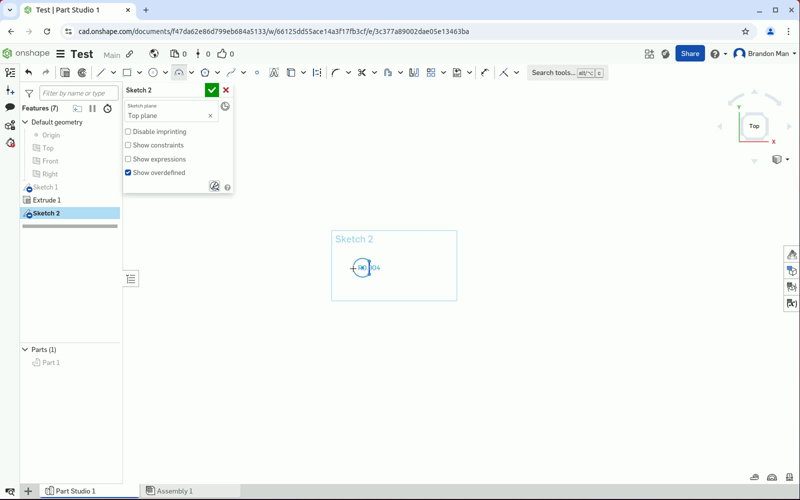
scroll(6)
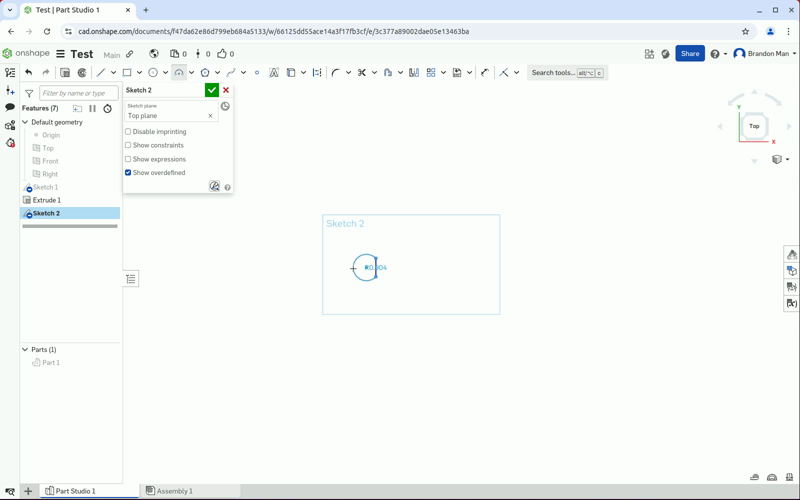
scroll(6)
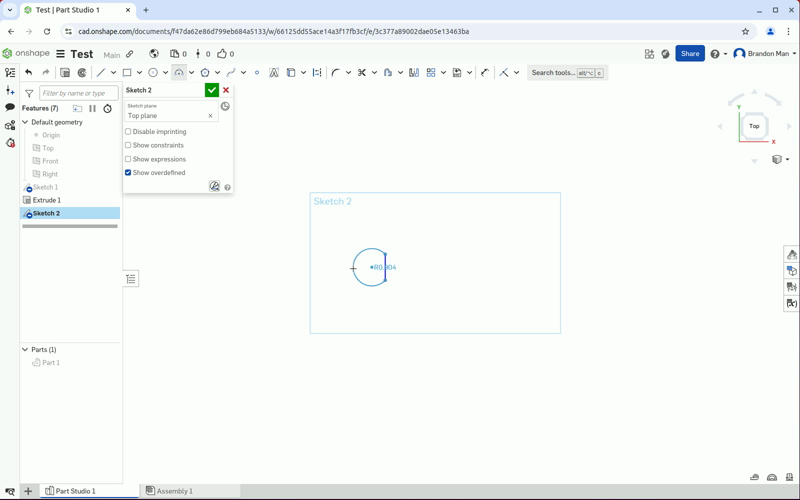
scroll(6)
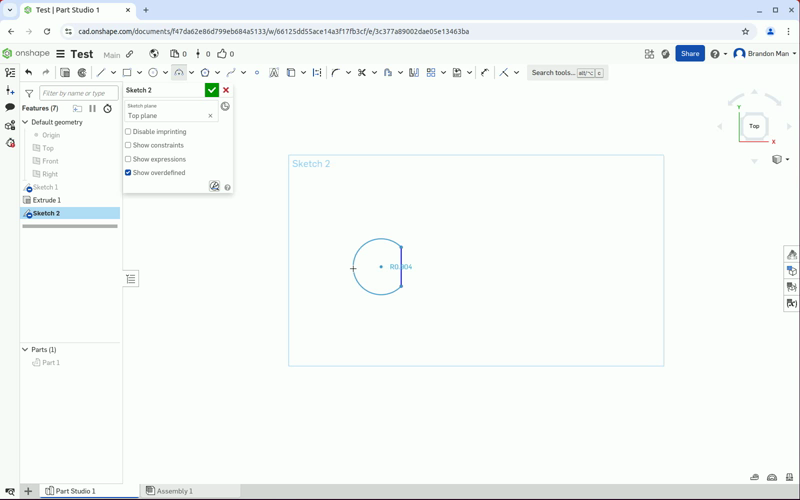
scroll(6)
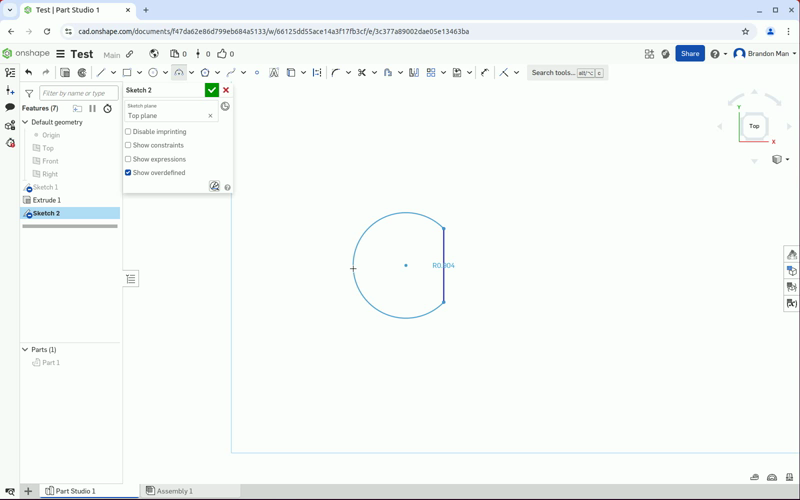
click(353, 268)
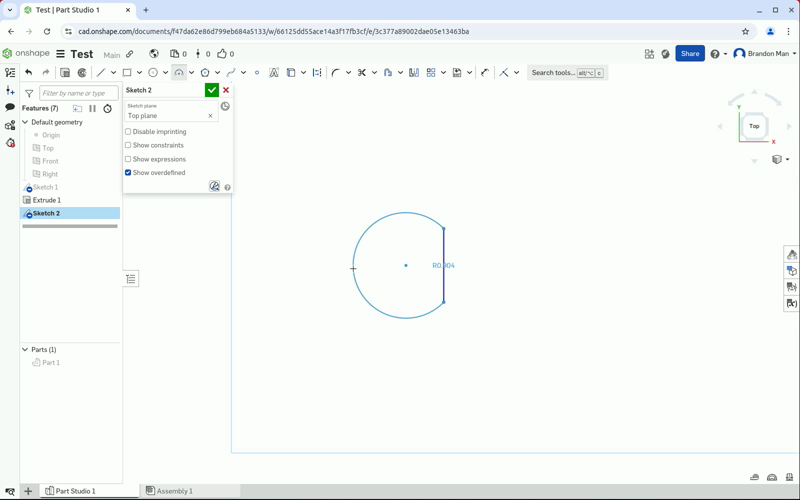
scroll(-6)
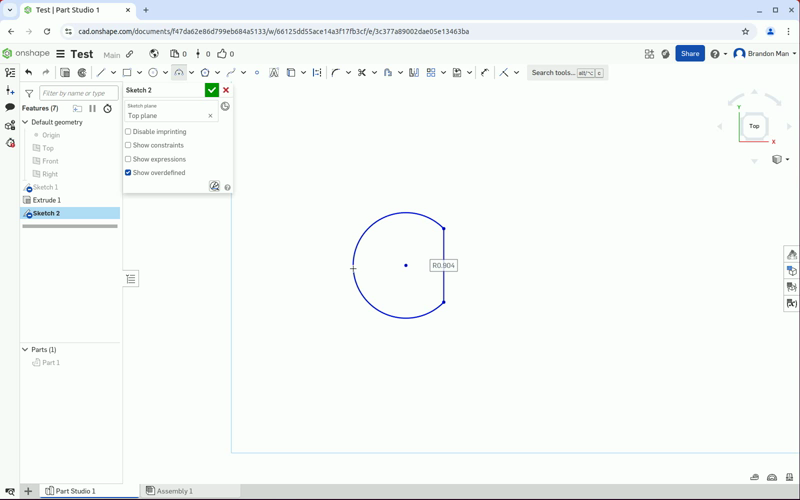
scroll(-6)
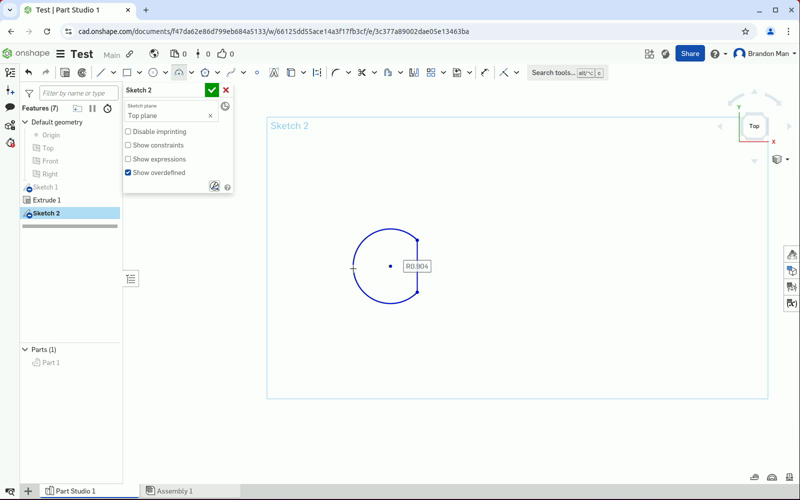
scroll(-6)
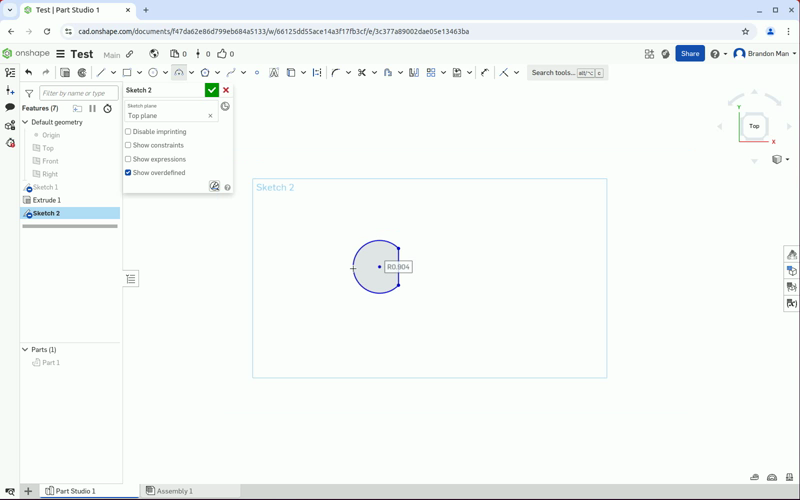
scroll(-6)
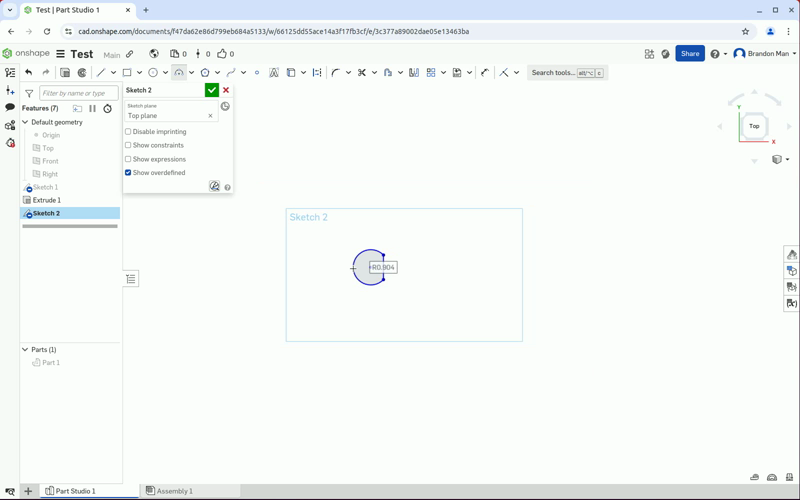
scroll(-6)
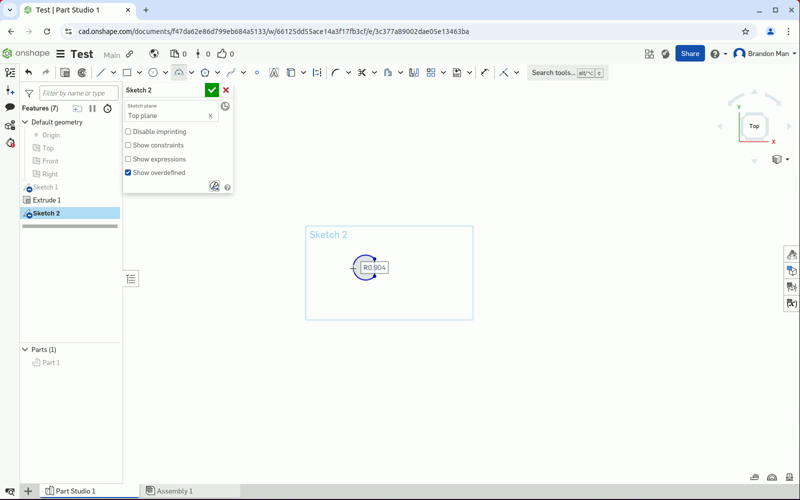
scroll(-6)
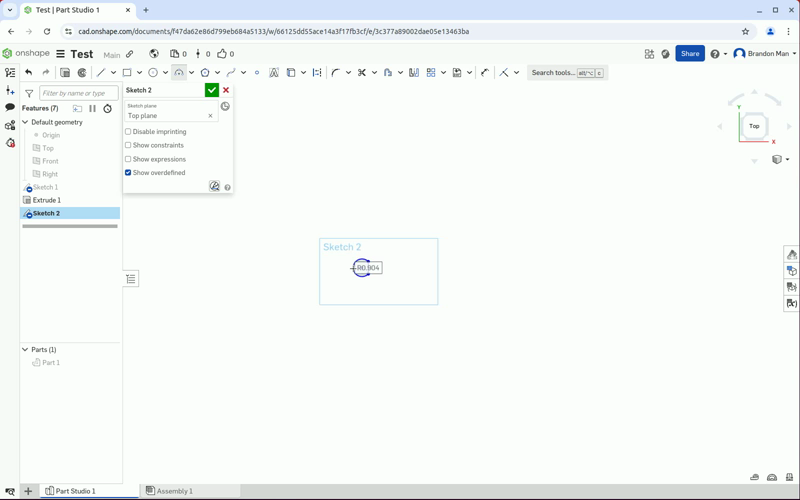
scroll(-6)
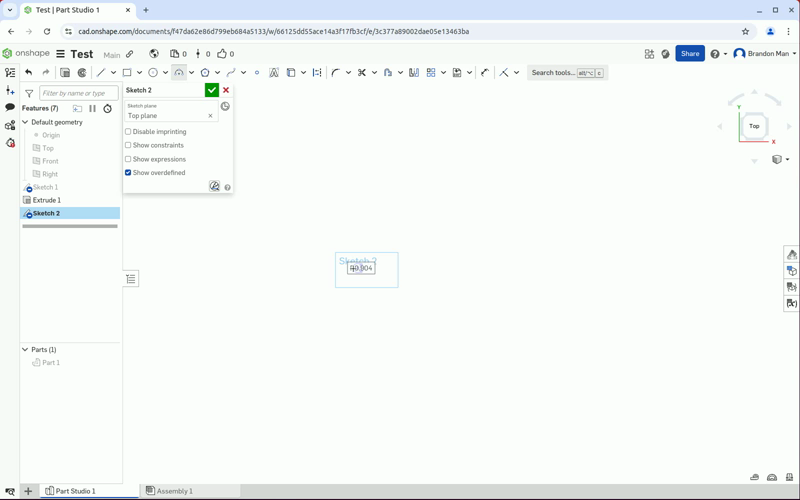
key_up(shift)
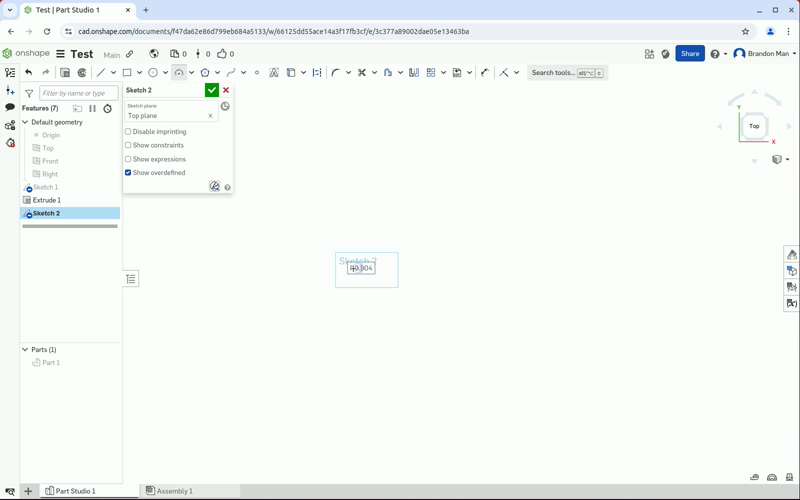
key(esc)
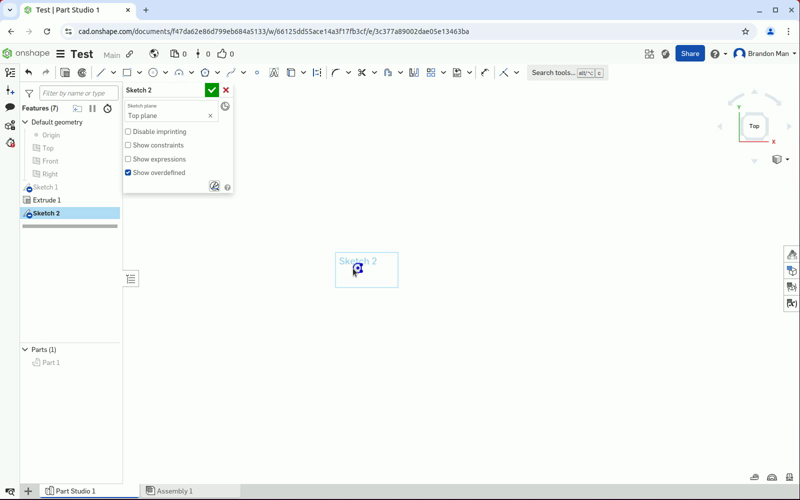
key(l)
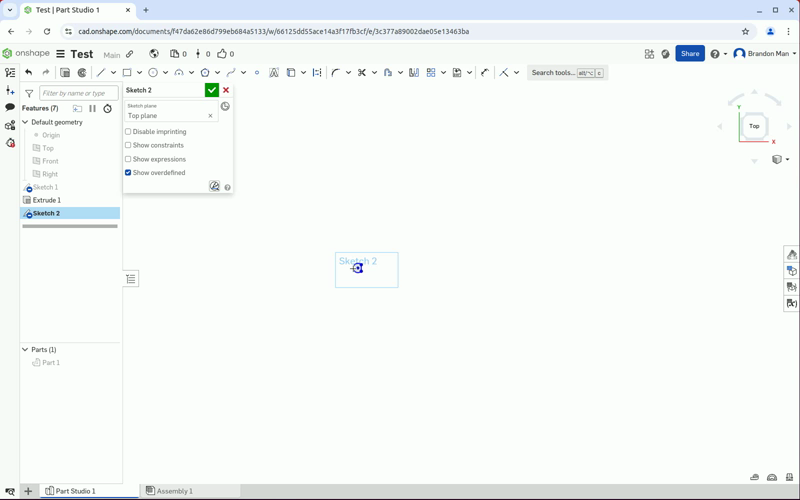
mouse_move(361, 271)
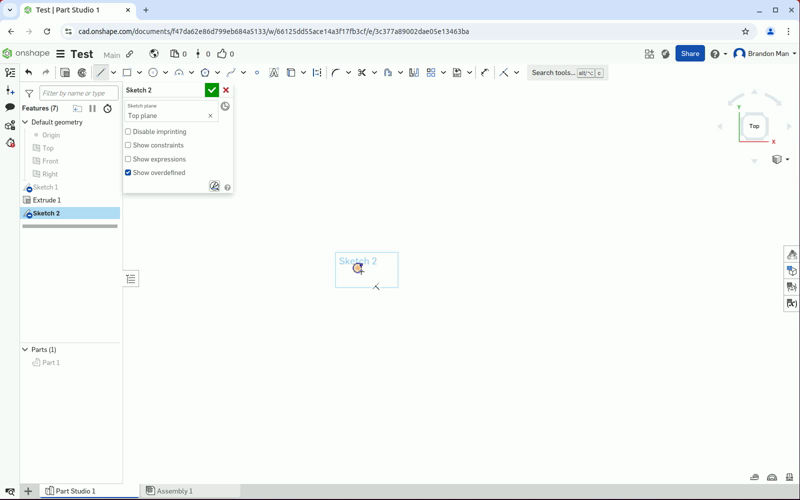
scroll(6)
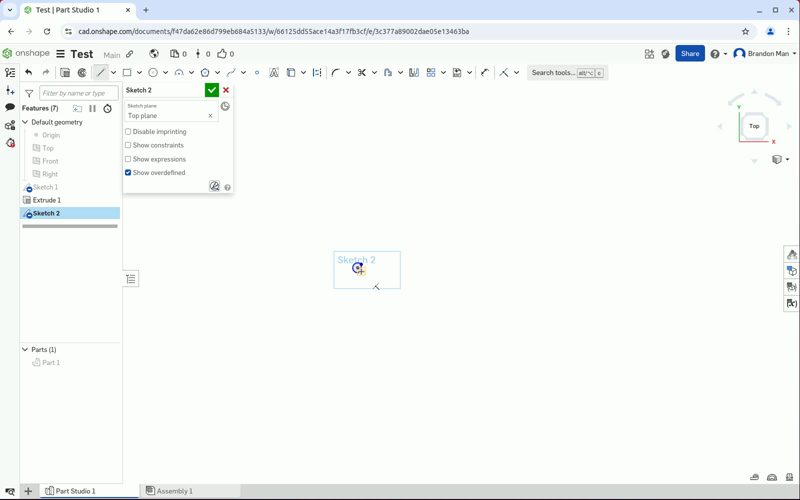
scroll(6)
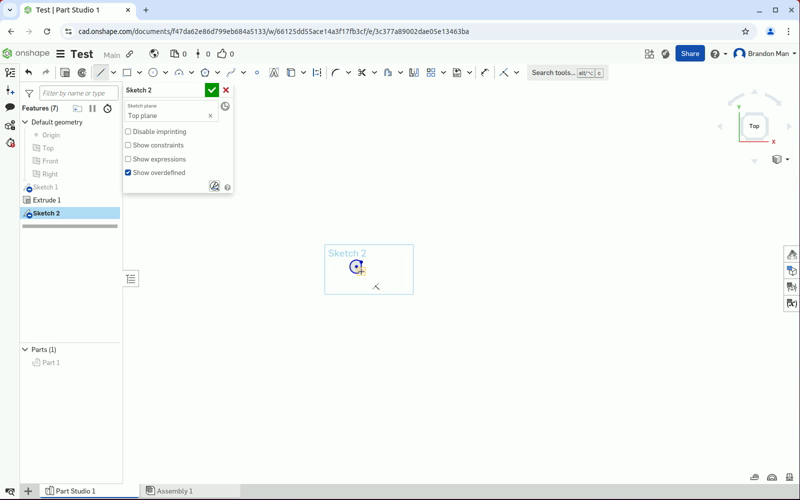
scroll(6)
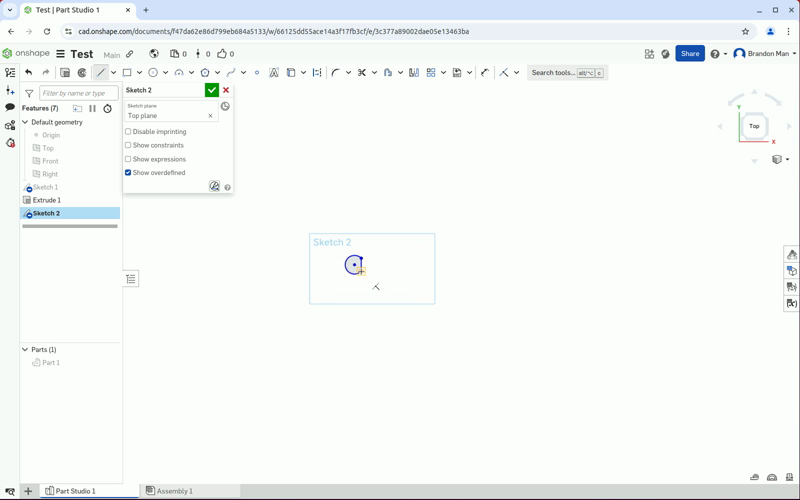
scroll(6)
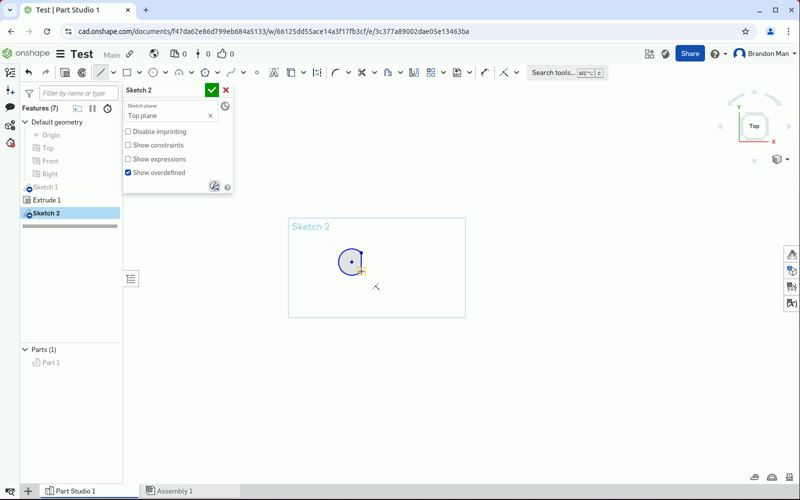
scroll(6)
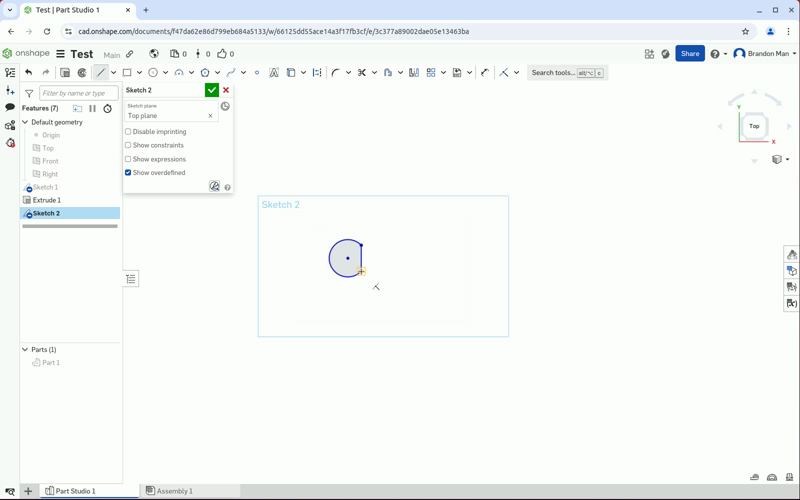
scroll(6)
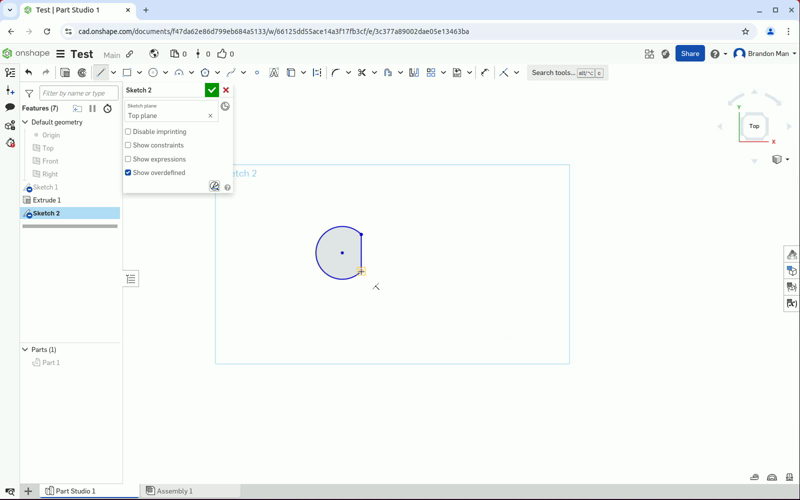
scroll(6)
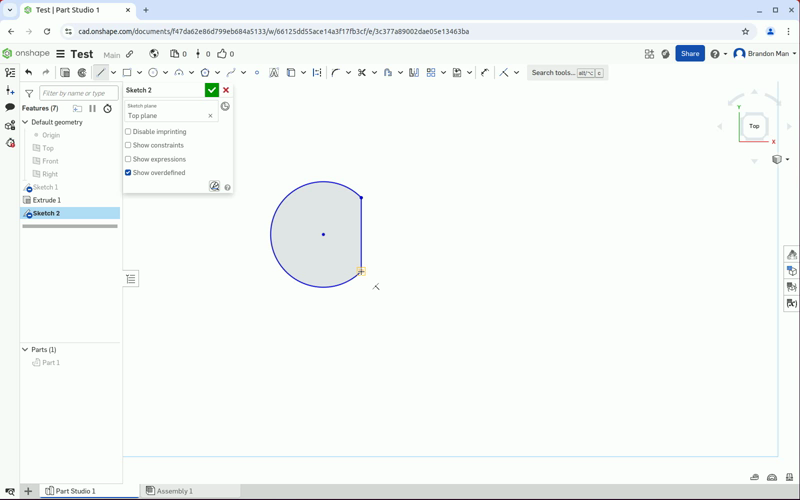
click(361, 271)
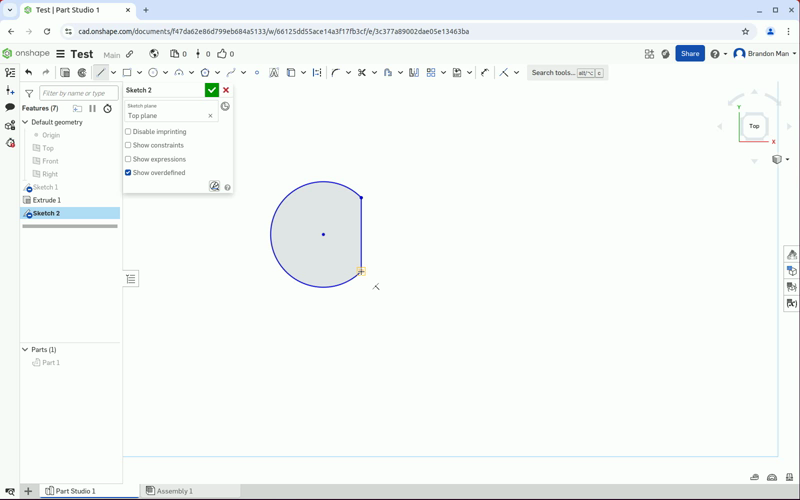
scroll(-6)
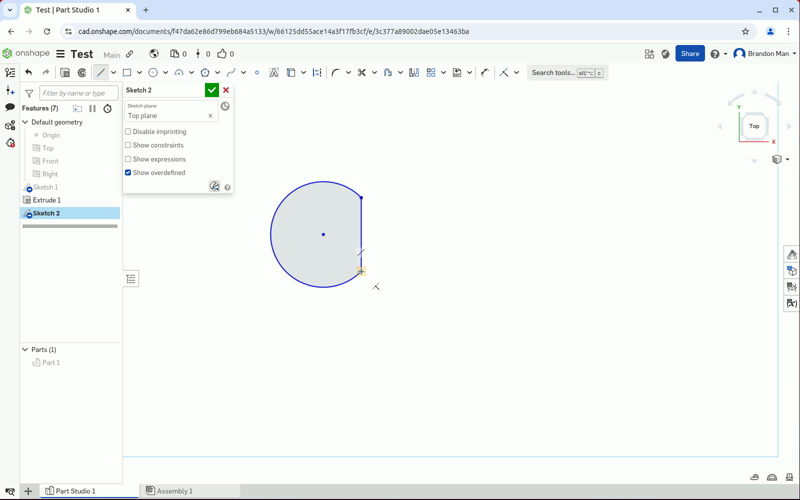
scroll(-6)
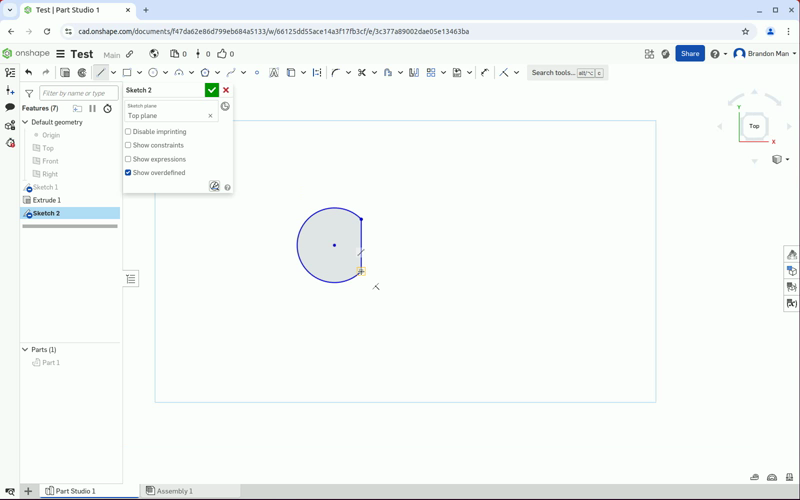
scroll(-6)
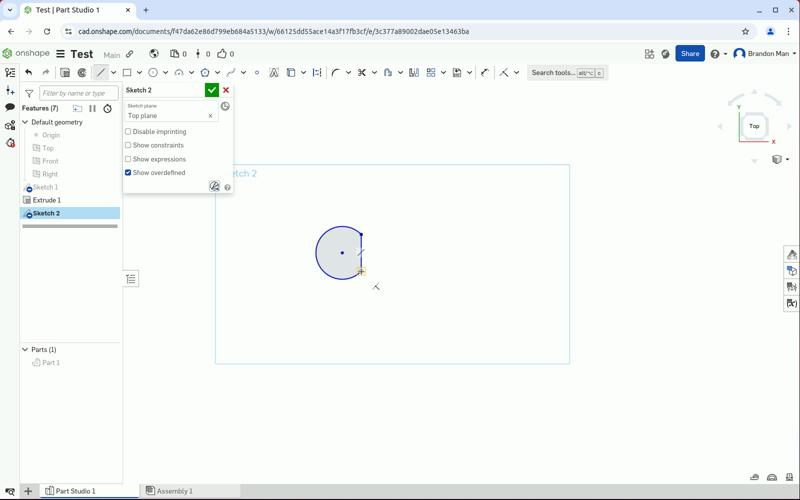
scroll(-6)
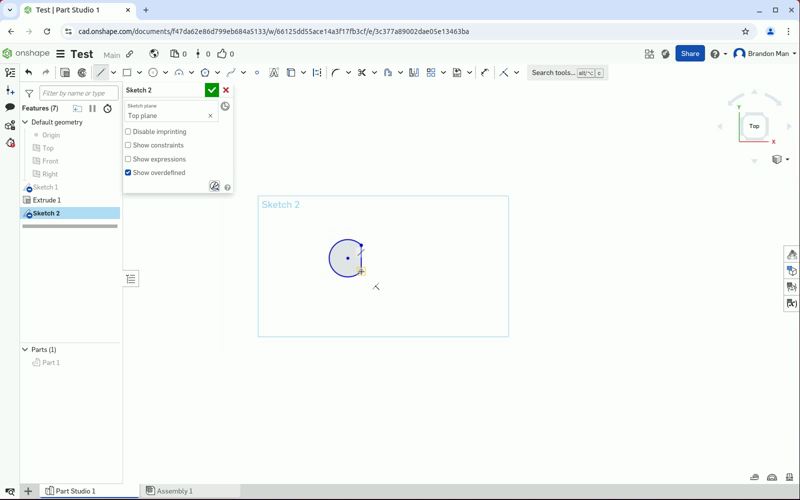
scroll(-6)
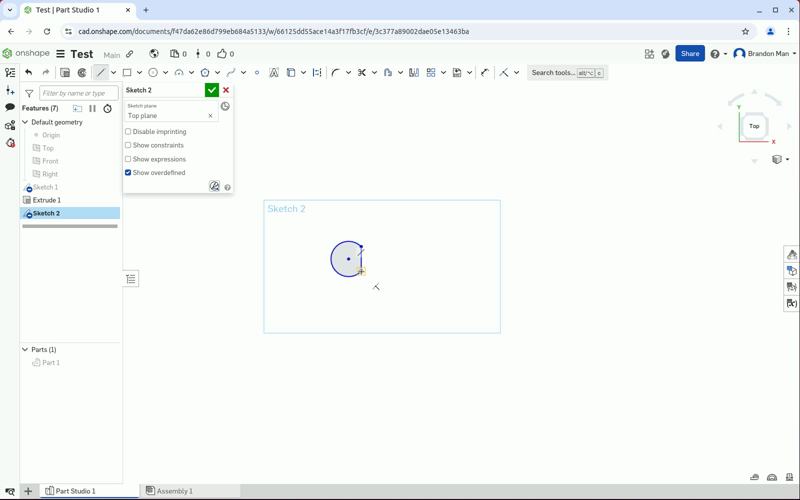
scroll(-6)
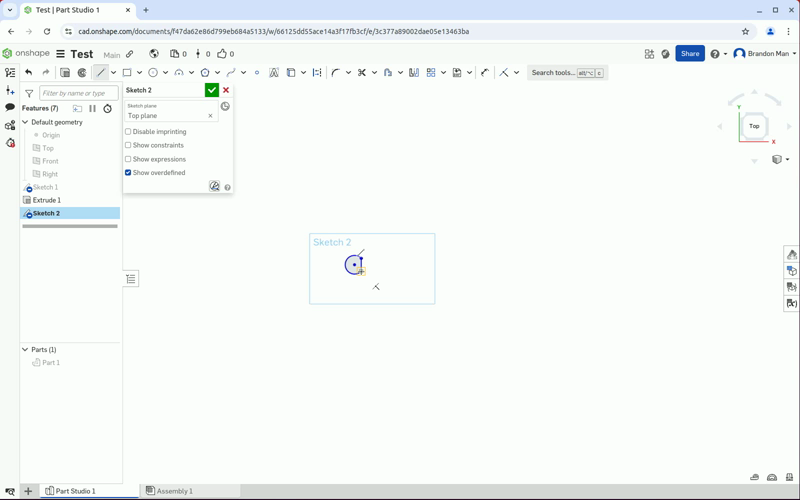
scroll(-6)
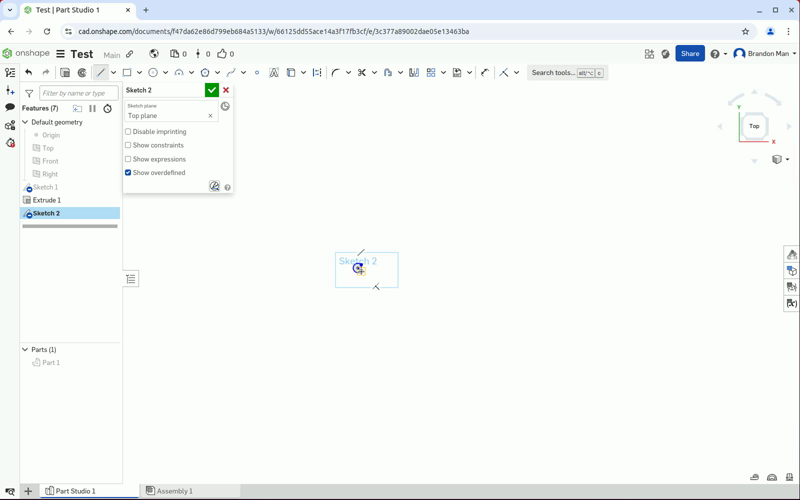
key(esc)
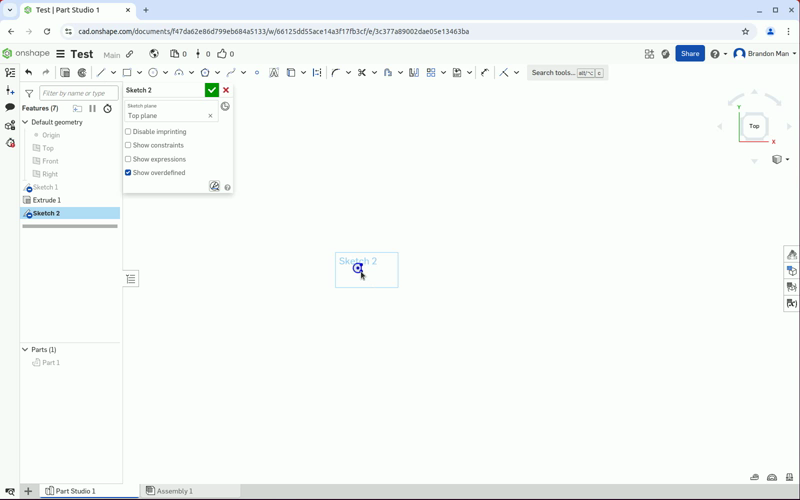
mouse_move(353, 269)
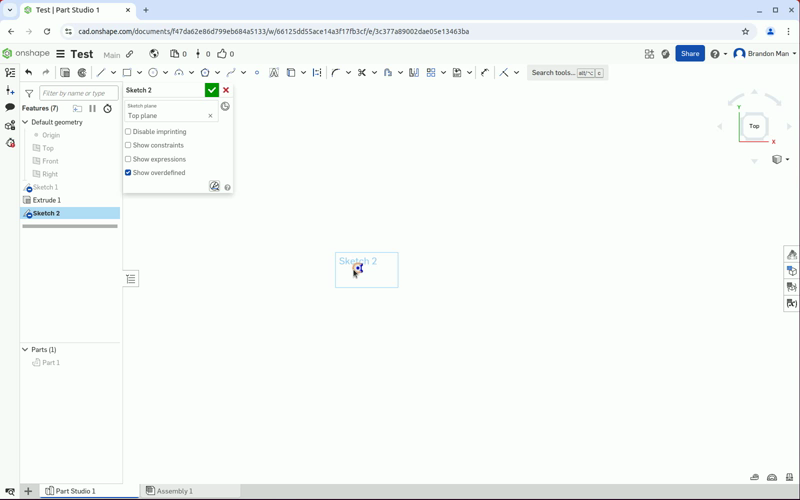
scroll(6)
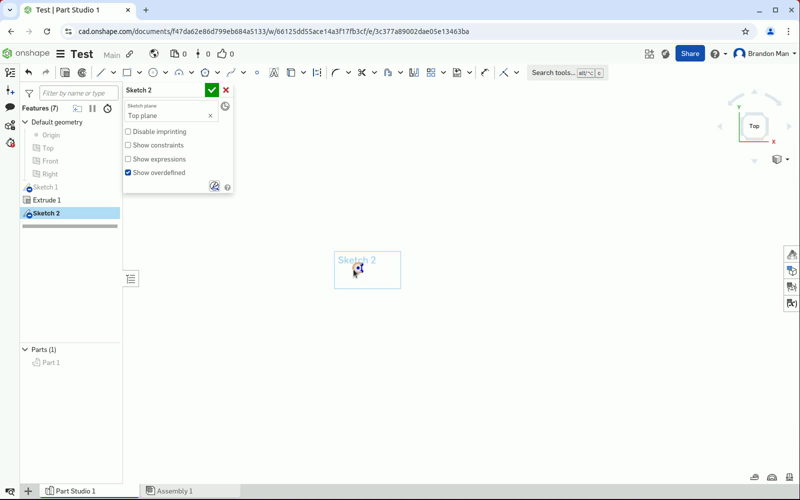
scroll(6)
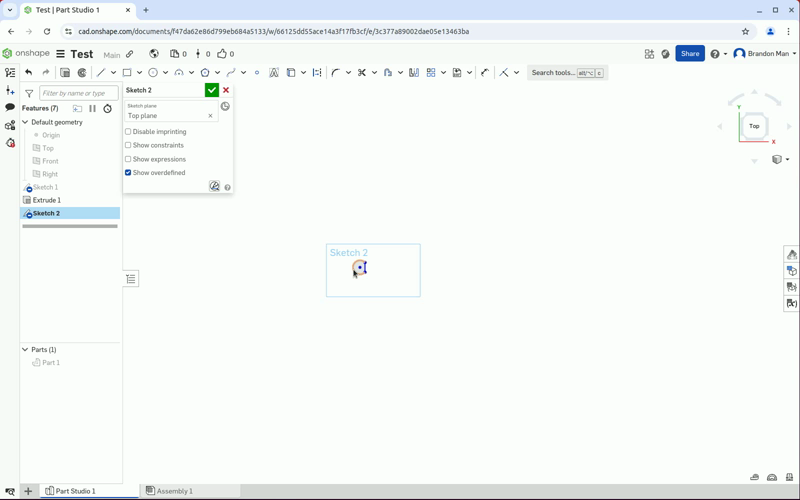
scroll(6)
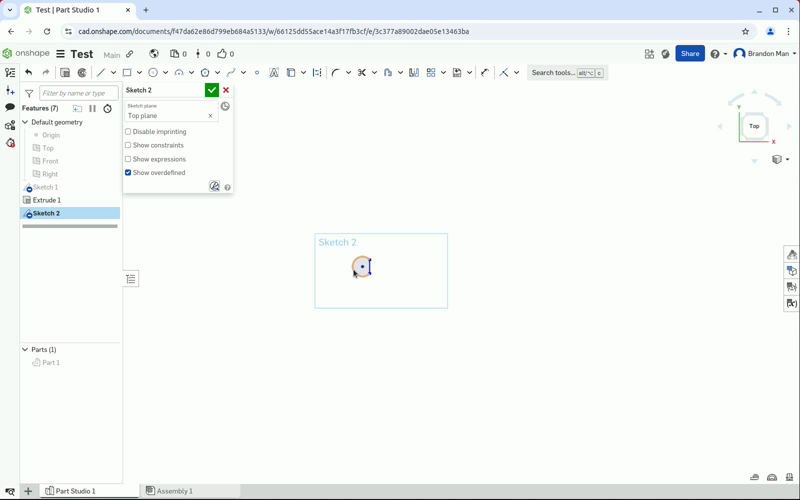
scroll(6)
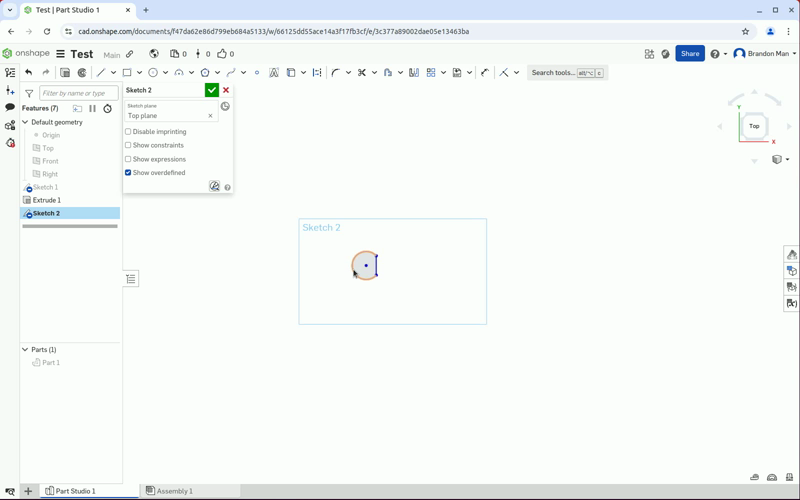
scroll(6)
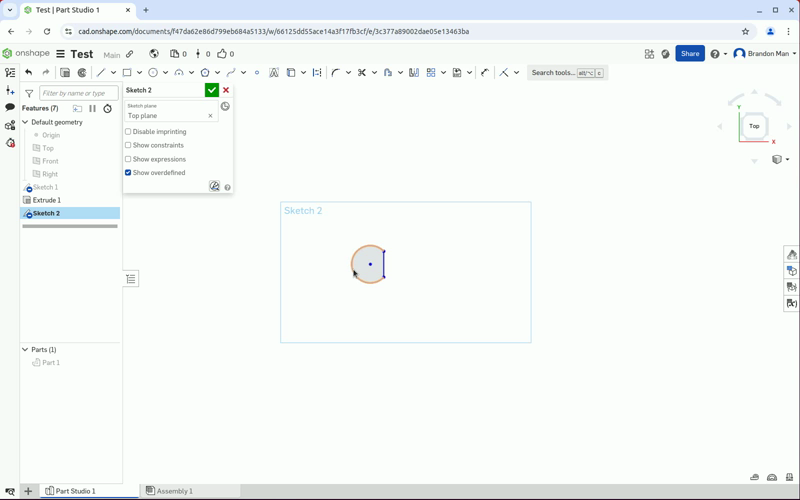
scroll(6)
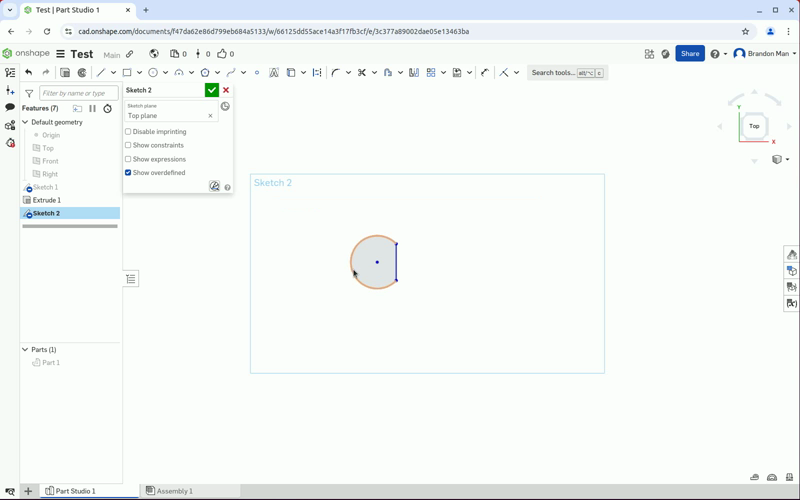
scroll(6)
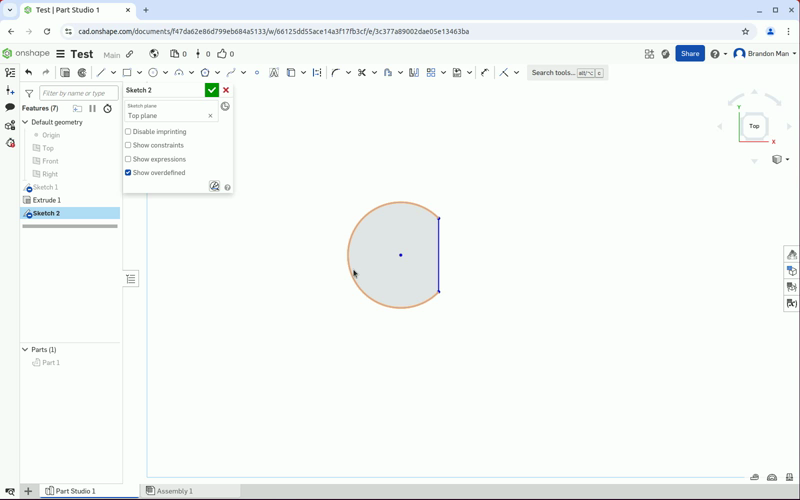
click(353, 269)
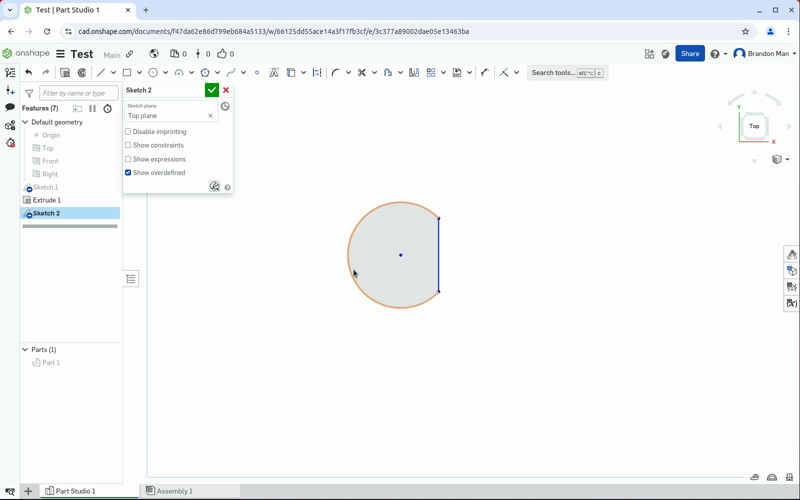
scroll(-6)
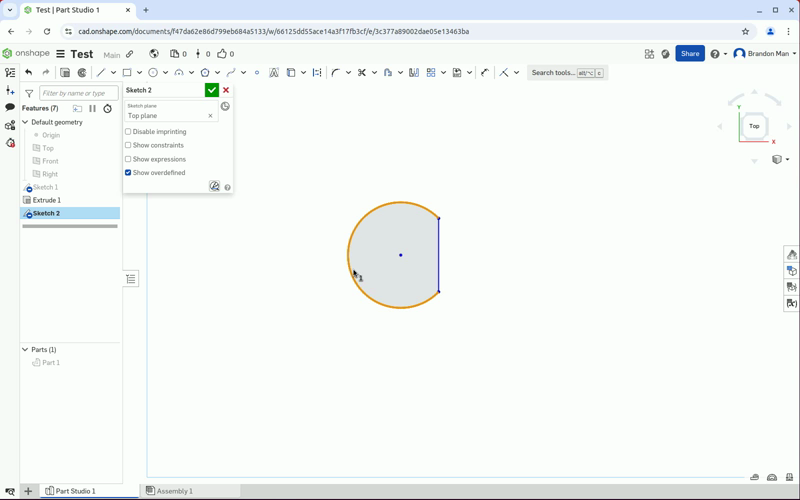
scroll(-6)
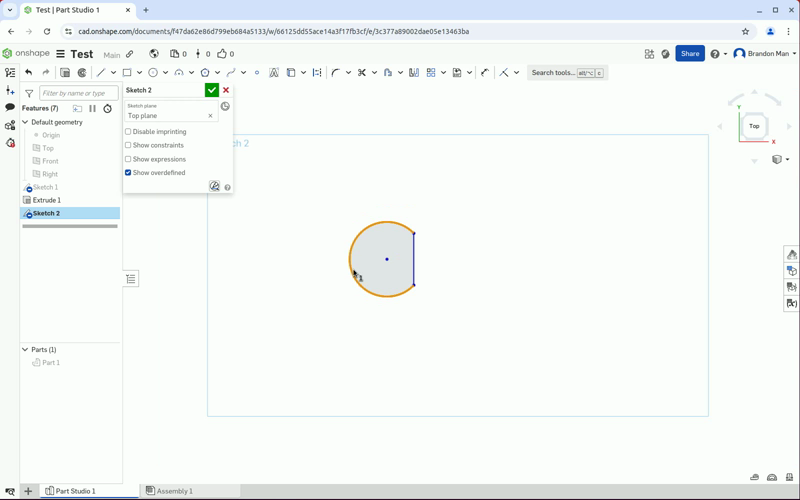
scroll(-6)
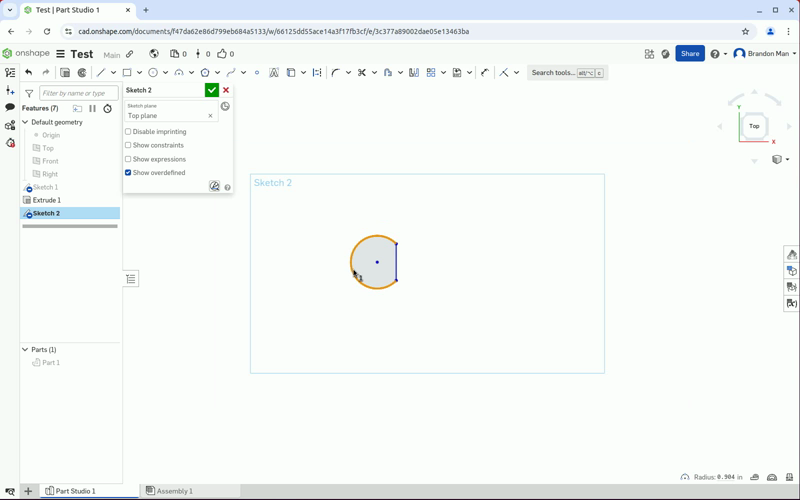
scroll(-6)
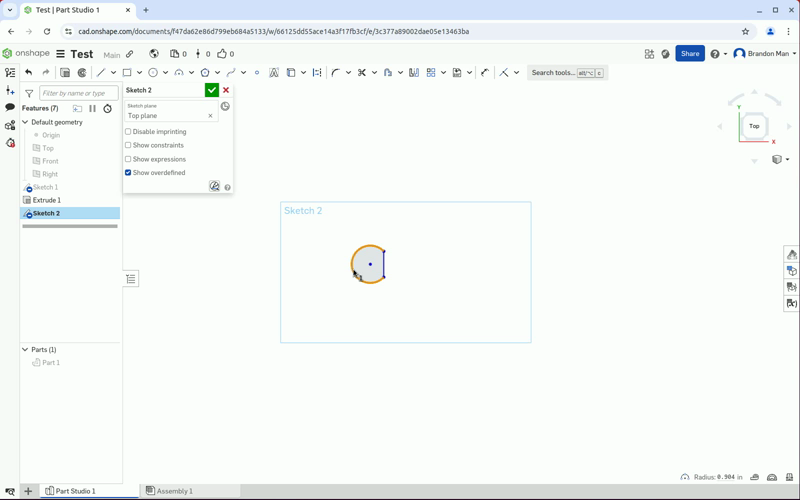
scroll(-6)
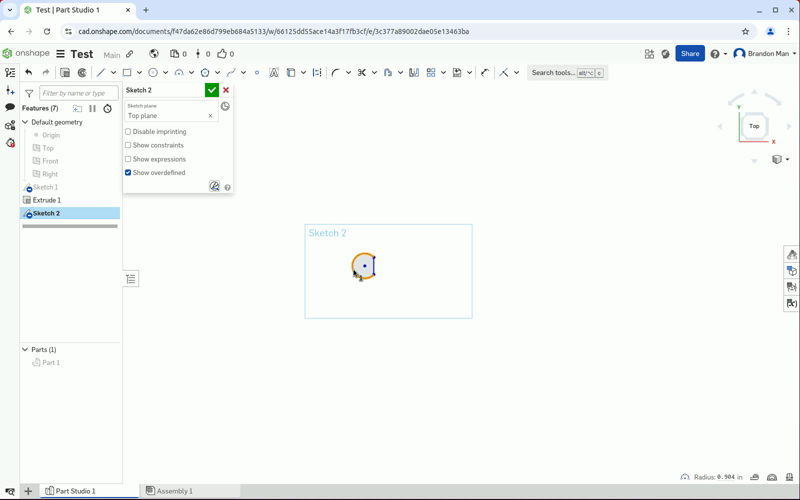
scroll(-6)
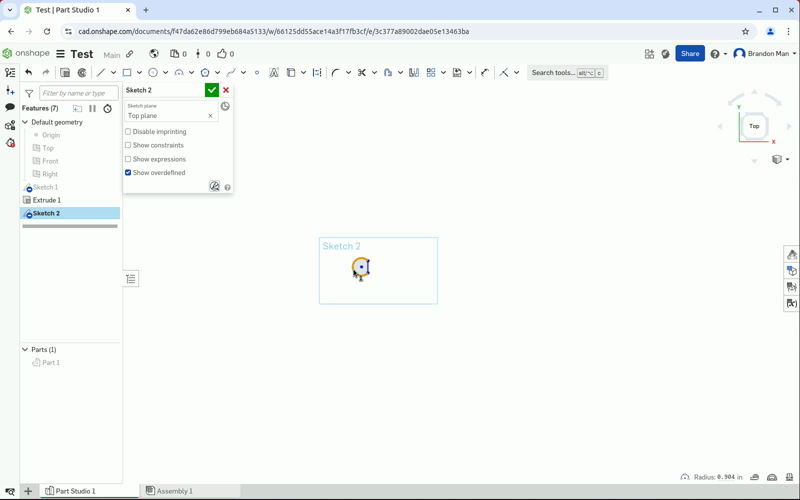
scroll(-6)
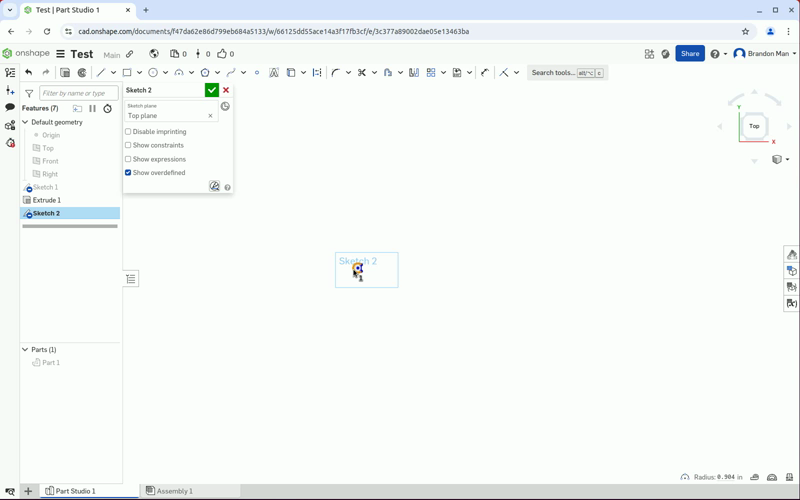
mouse_move(73, 352)
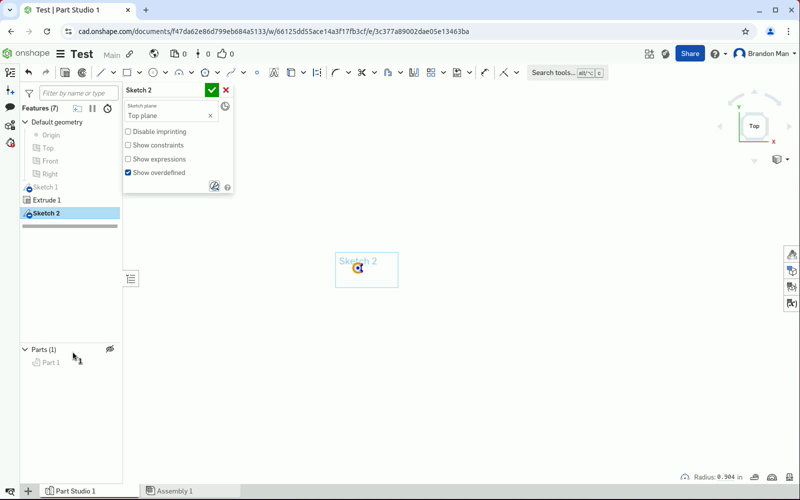
key(shift+y)
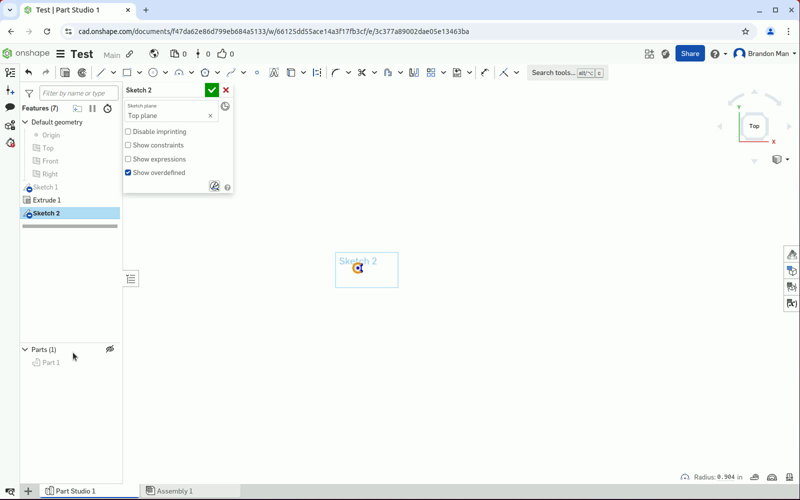
key(shift+e)
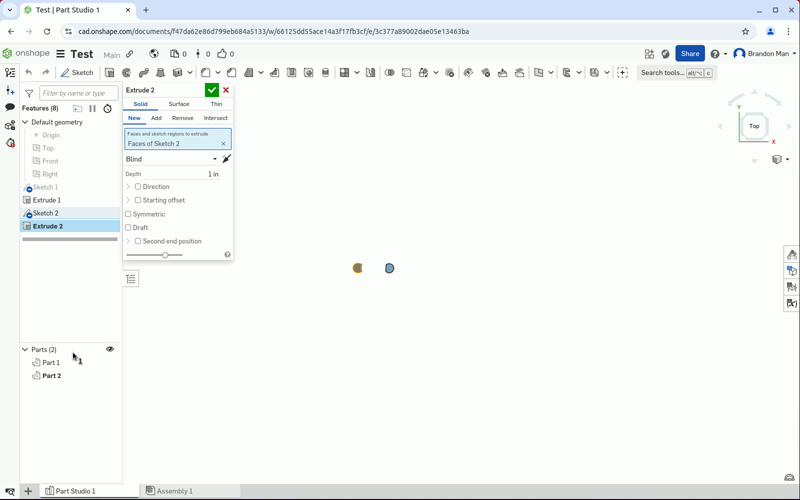
mouse_move(143, 106)
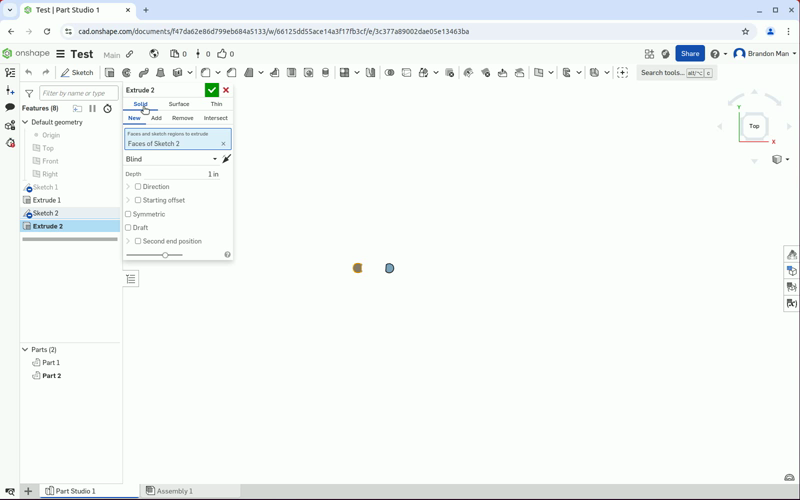
click(143, 106)
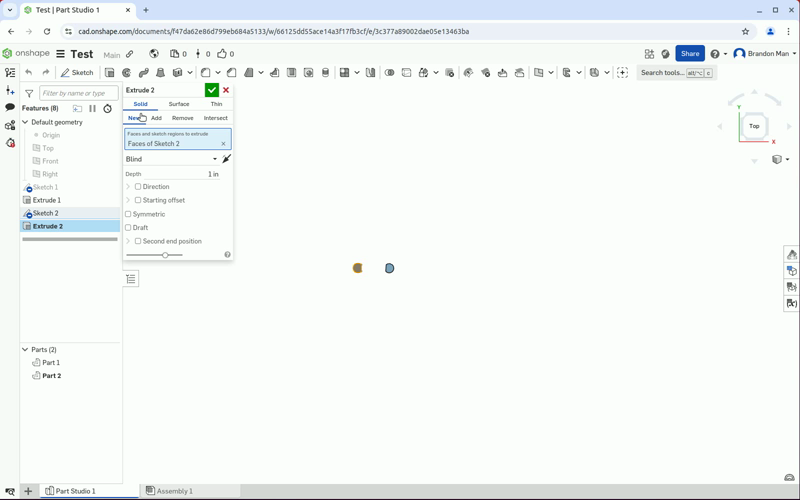
mouse_move(137, 120)
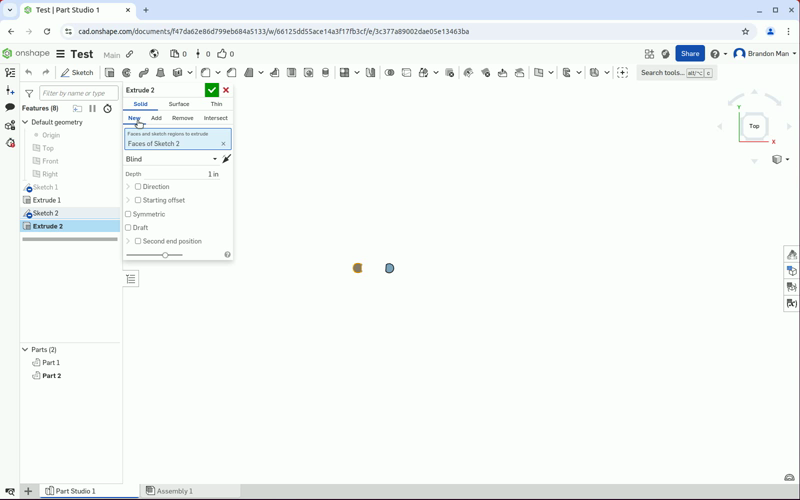
click(137, 120)
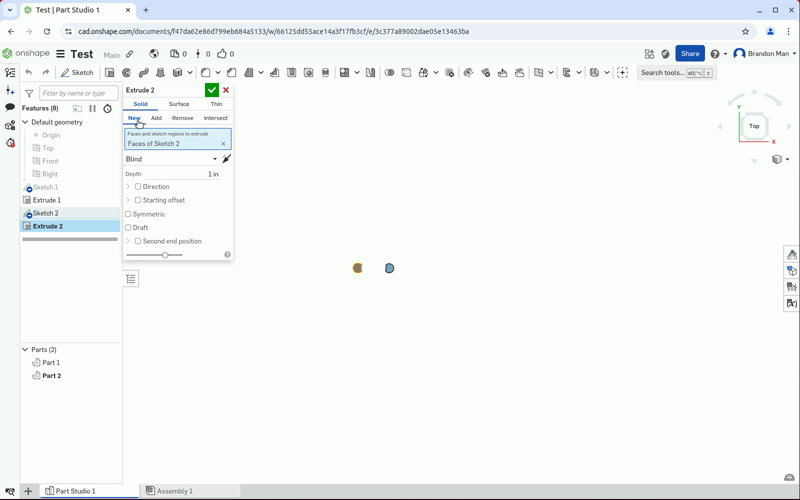
key(tab, 4)
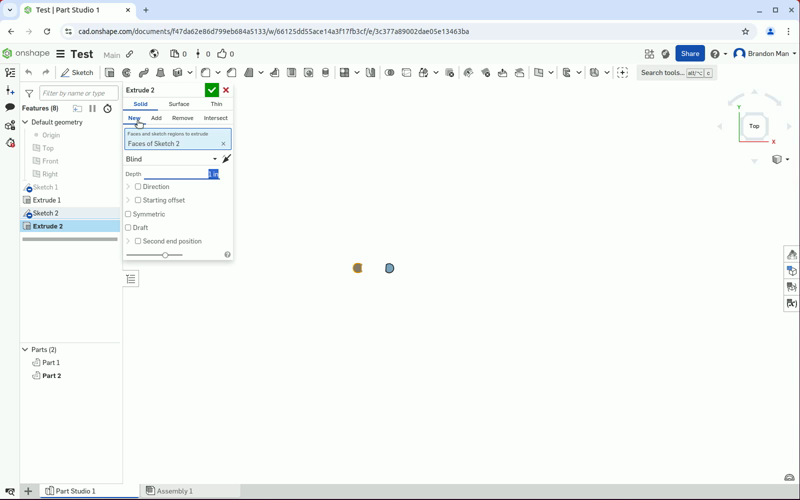
text(0.481)
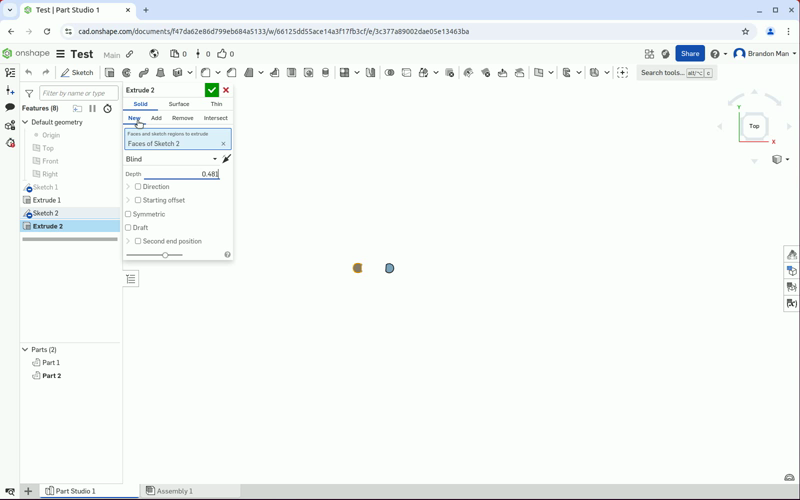
key(enter)
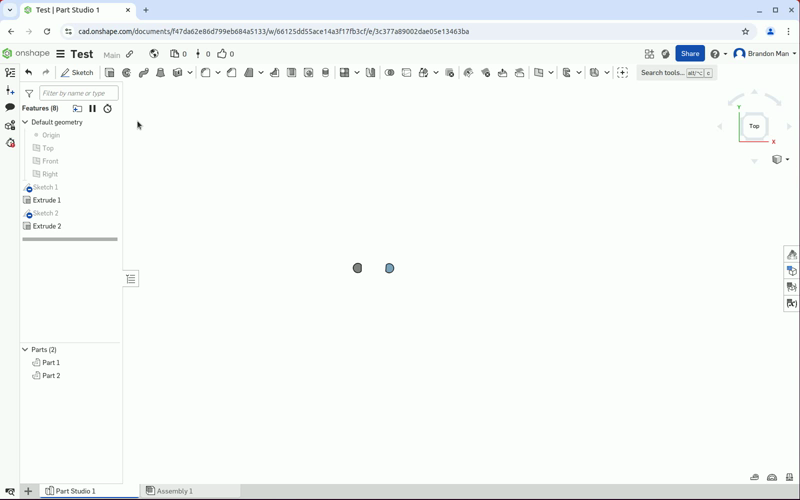
key(shift+h)
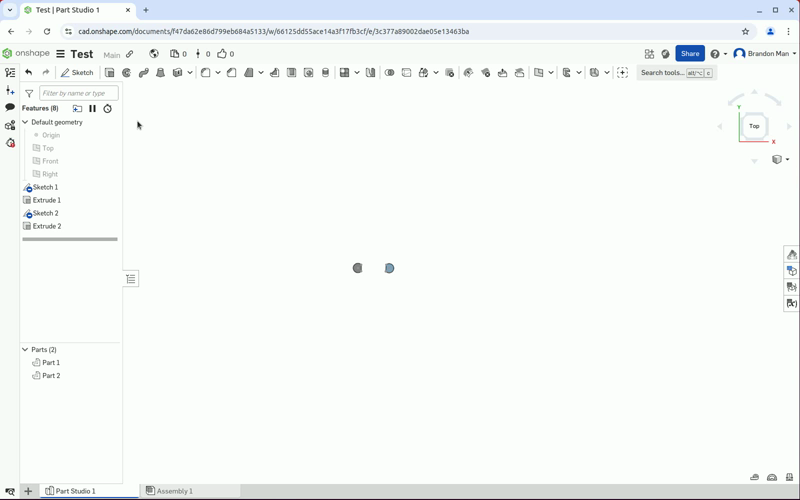
key(shift+h)
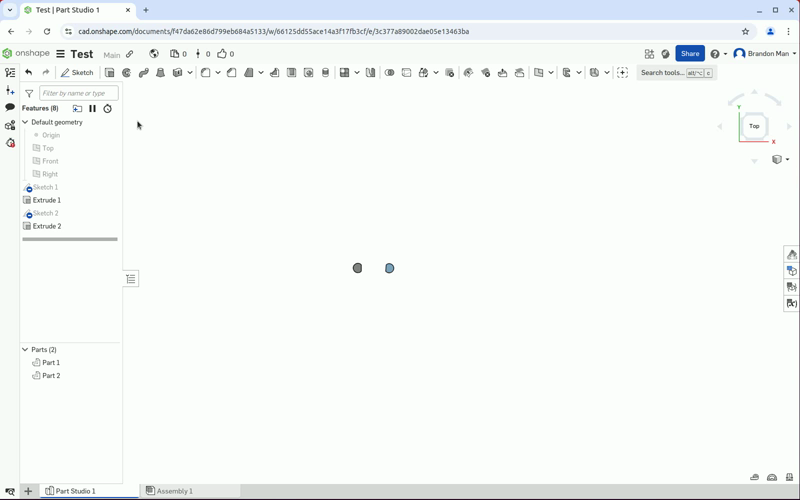
mouse_move(73, 189)
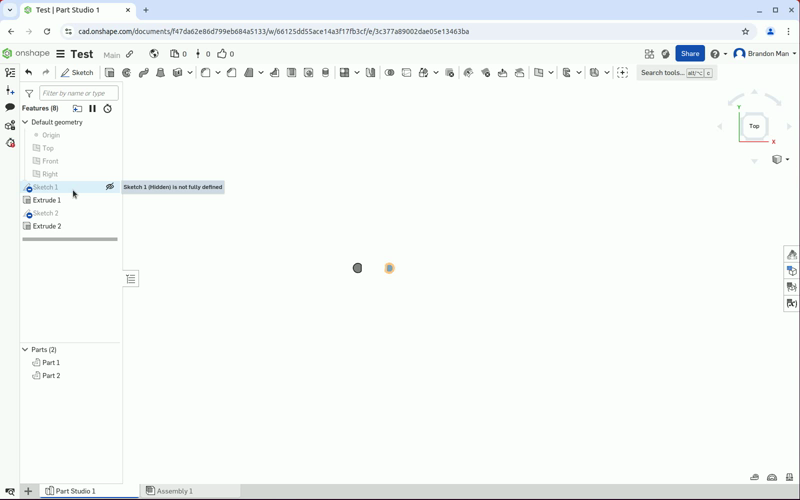
click(73, 189)
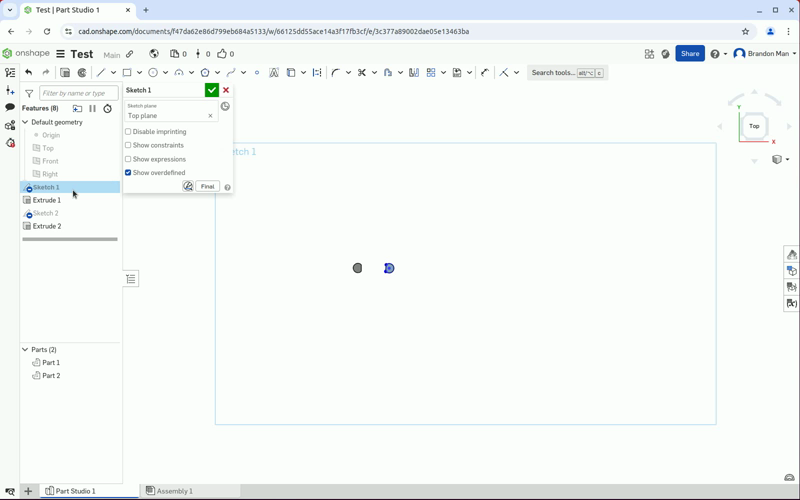
mouse_move(229, 92)
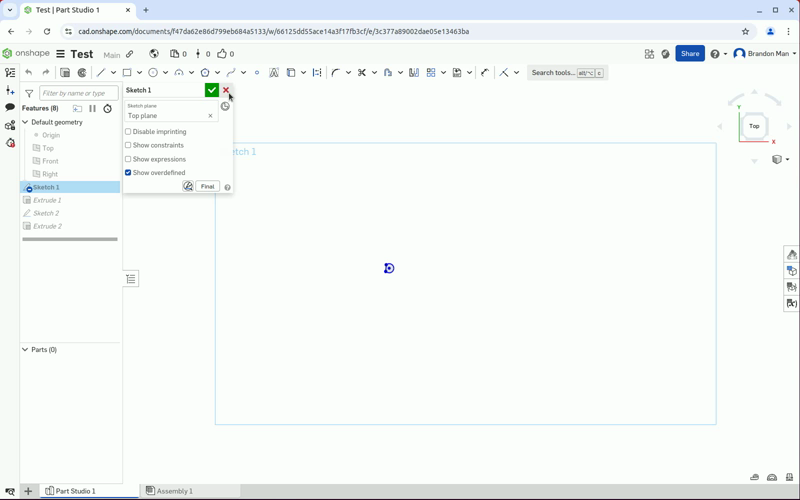
click(229, 92)
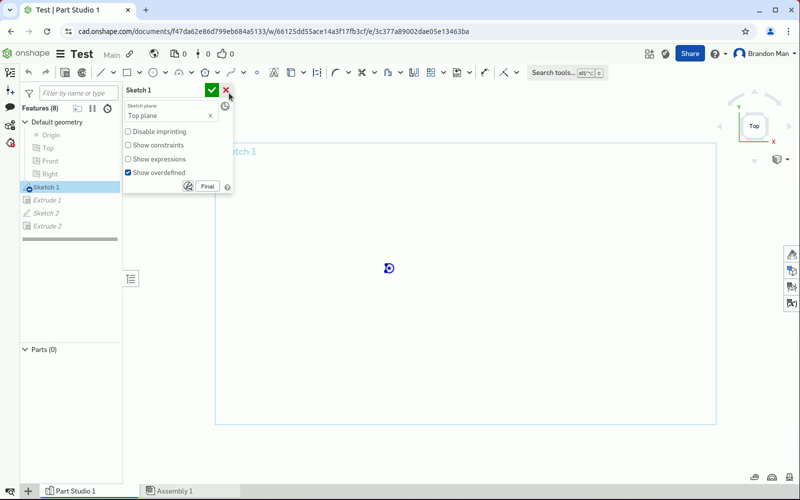
key(shift+s)
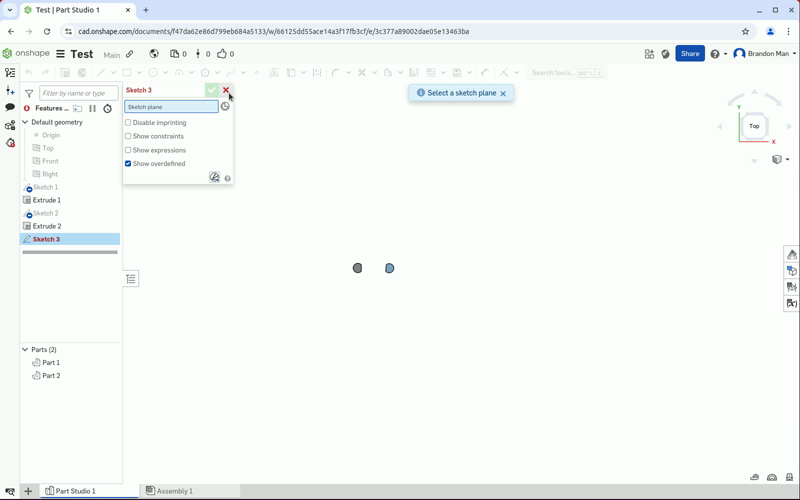
mouse_move(73, 150)
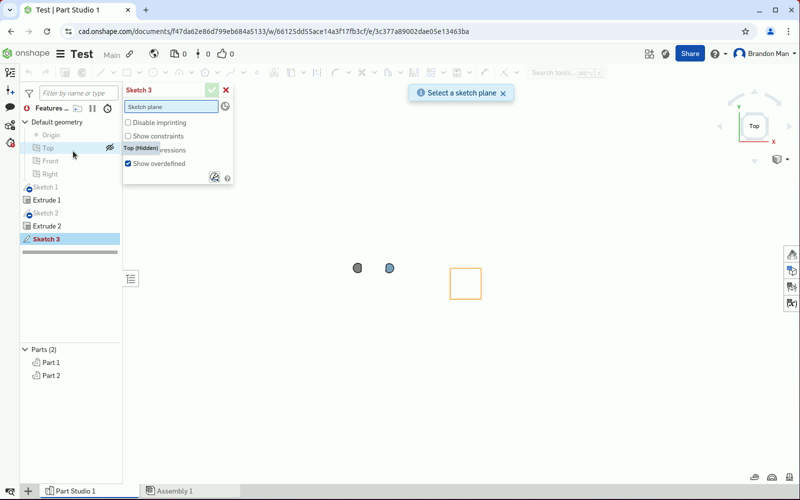
click(73, 150)
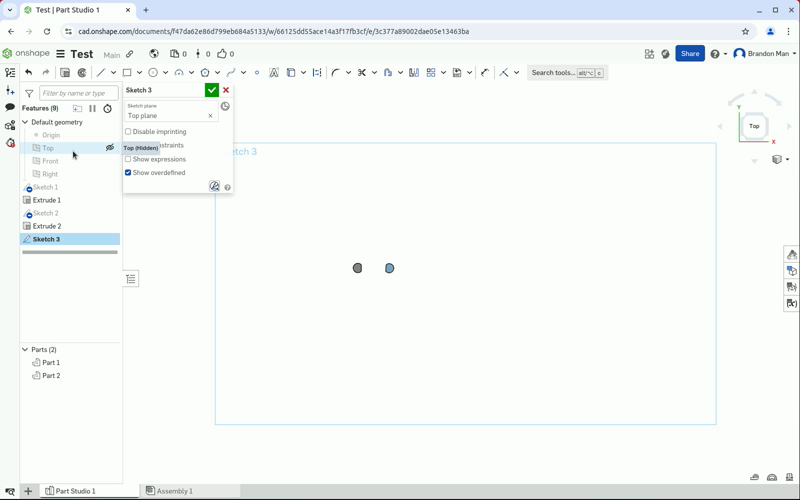
mouse_move(73, 352)
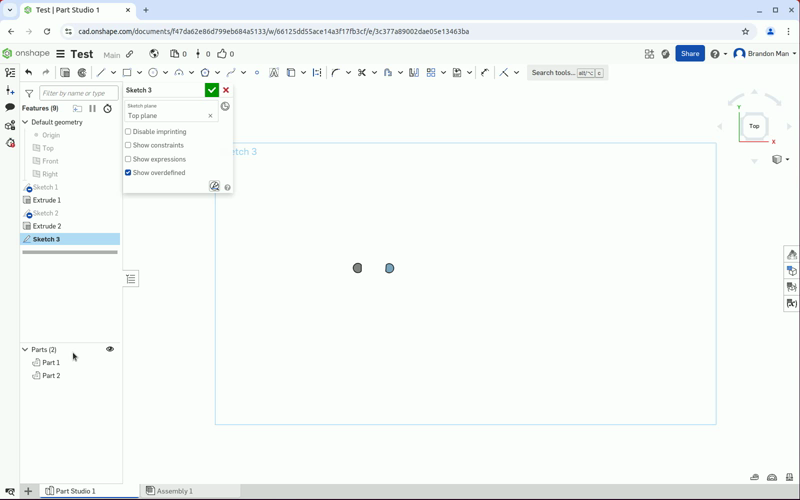
key(y)
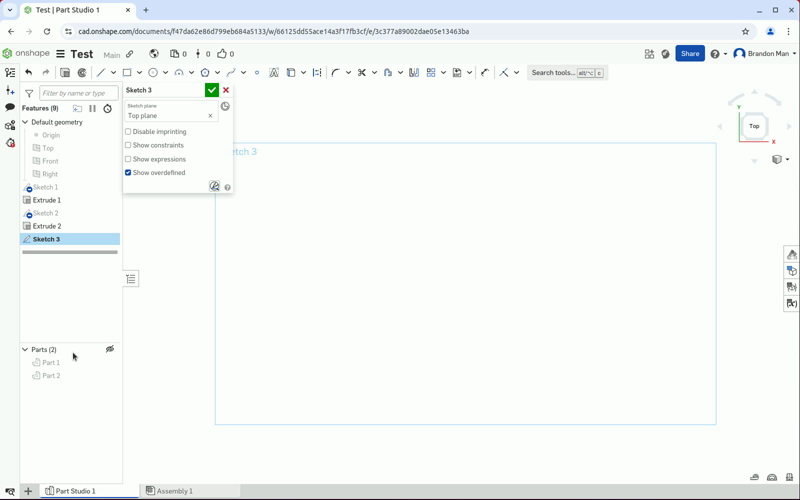
key(l)
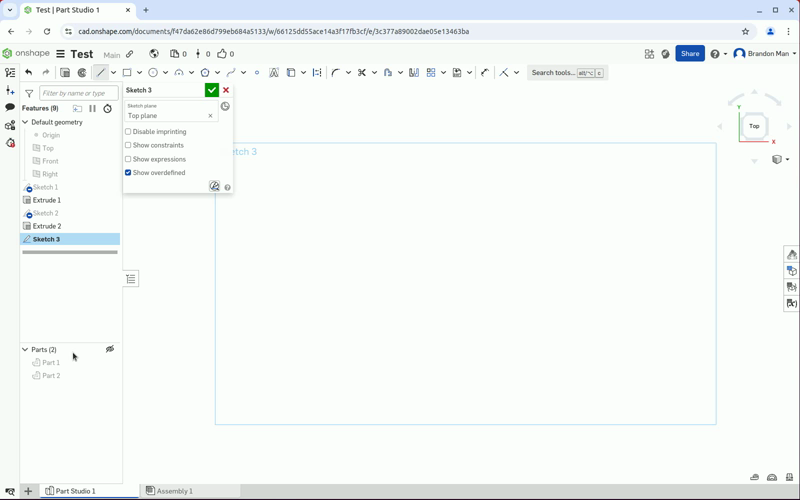
key_down(shift)
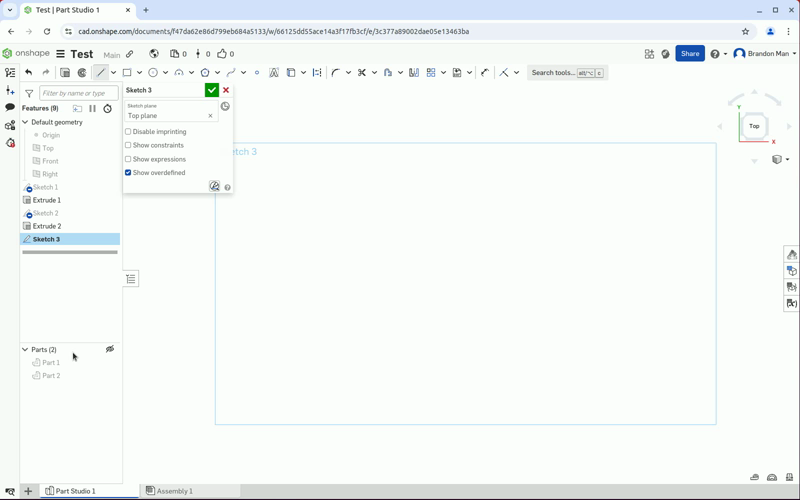
mouse_move(361, 271)
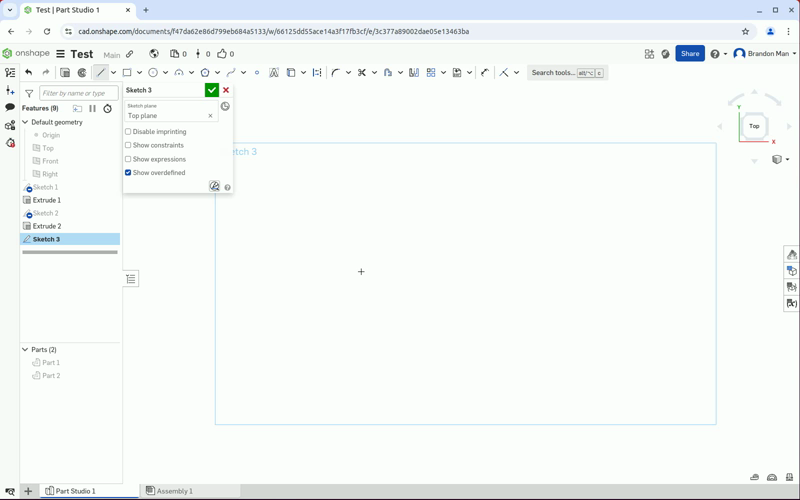
click(361, 271)
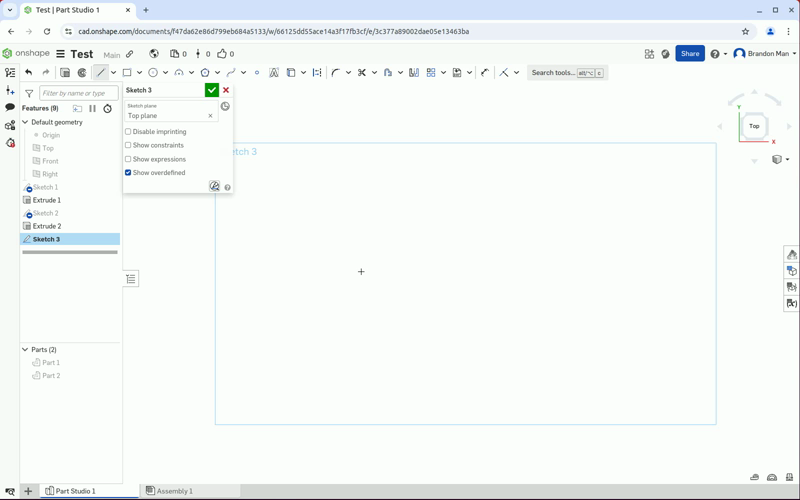
key_up(shift)
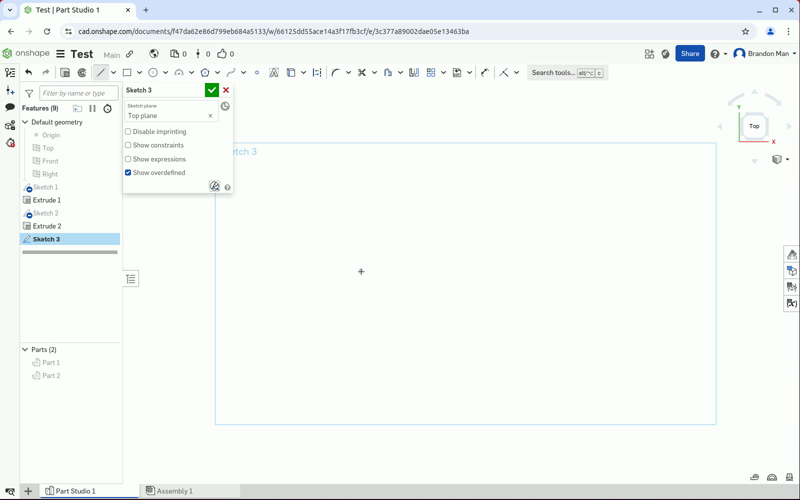
key_down(shift)
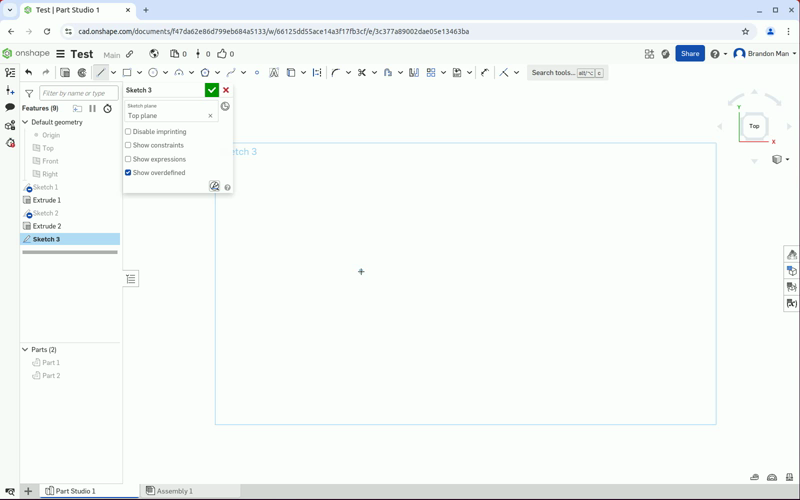
mouse_move(391, 271)
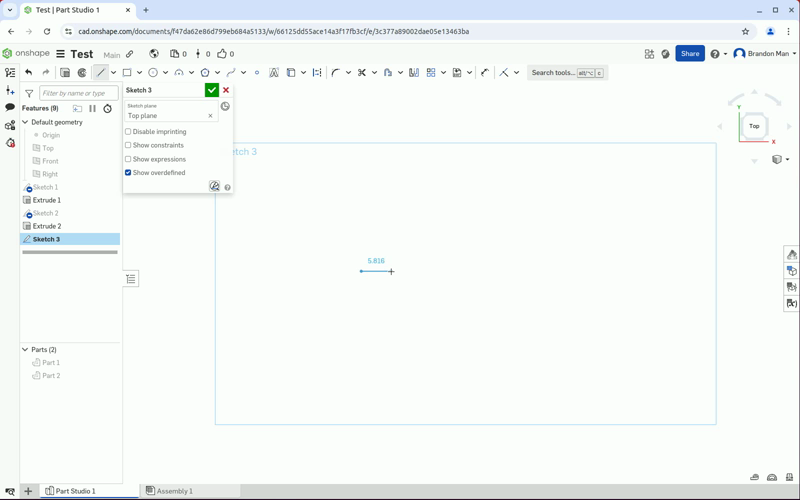
mouse_move(386, 271)
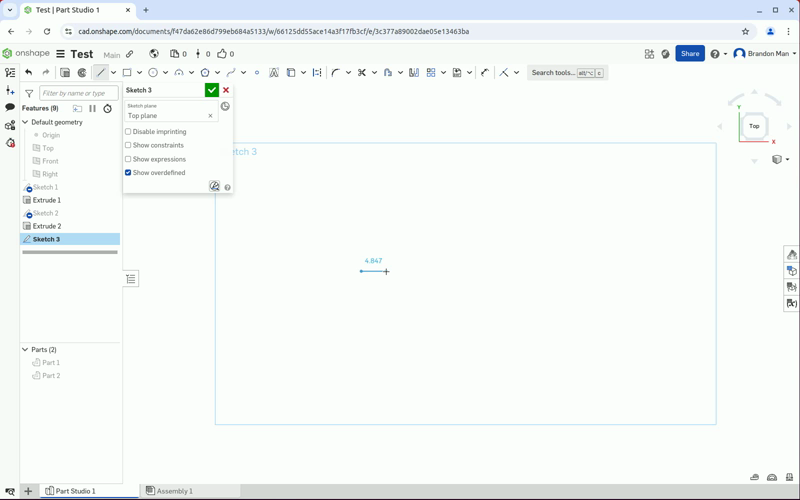
click(386, 271)
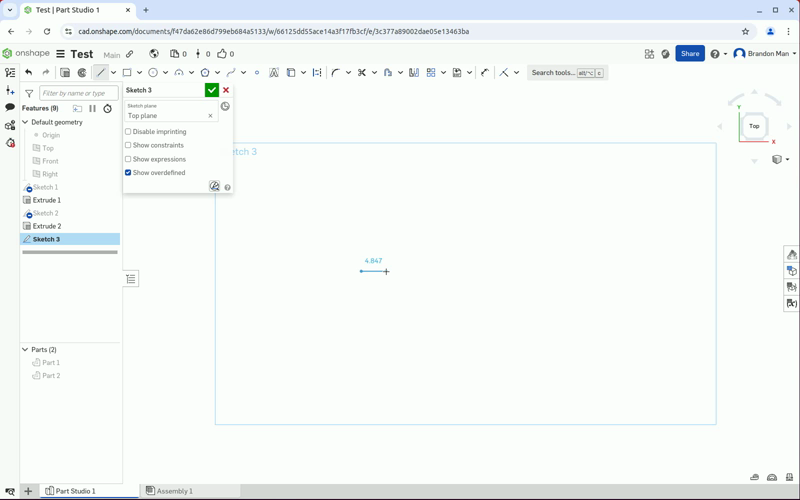
key_up(shift)
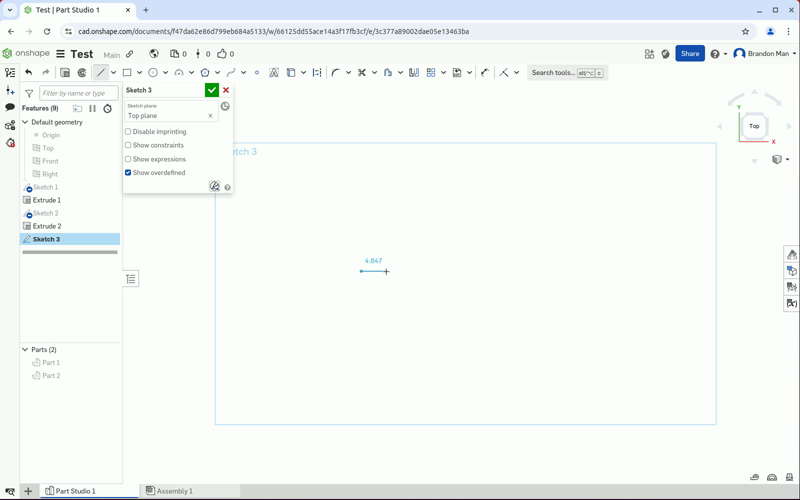
key(esc)
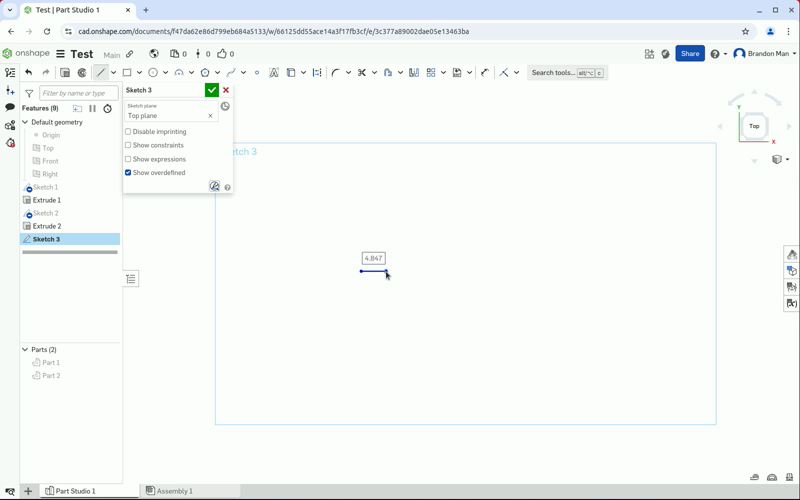
key(a)
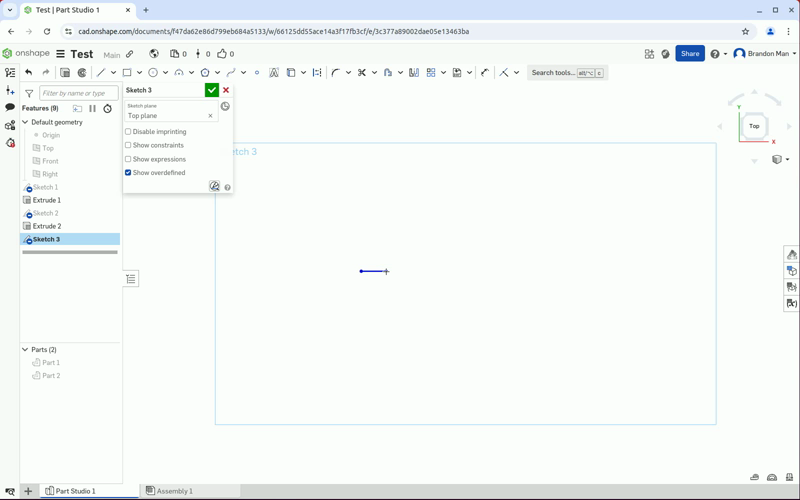
mouse_move(386, 271)
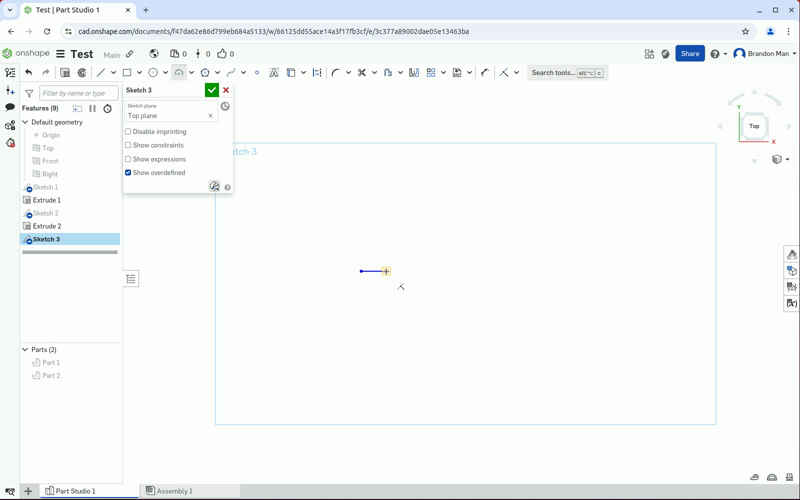
click(386, 271)
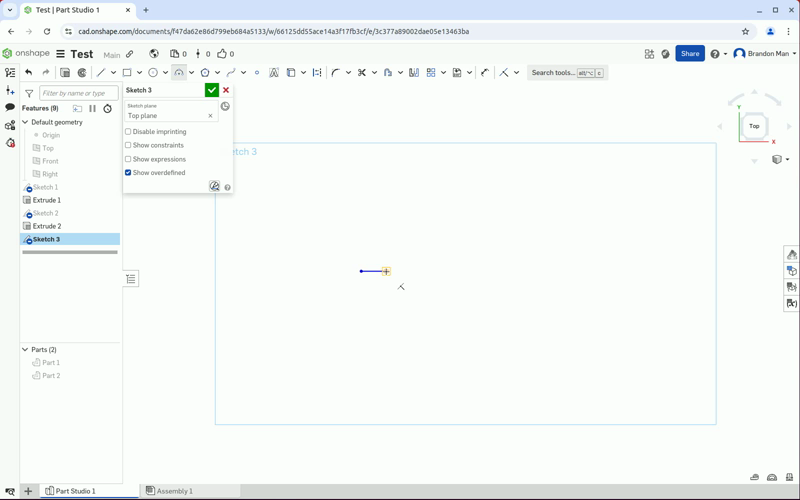
key_down(shift)
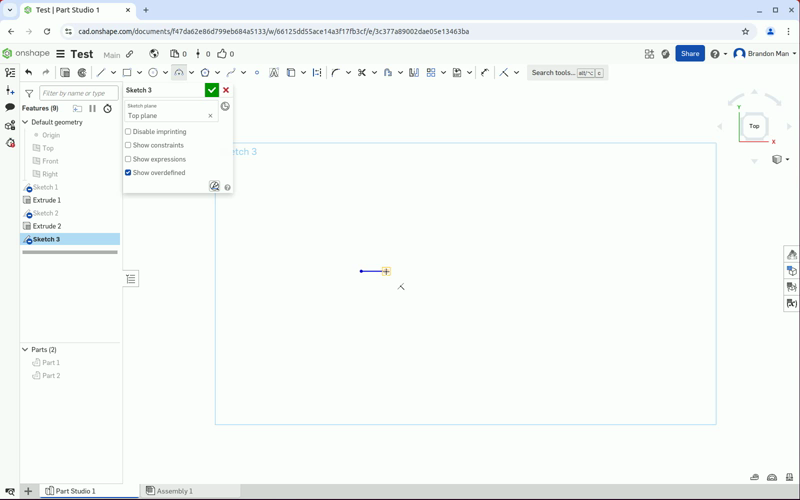
mouse_move(386, 265)
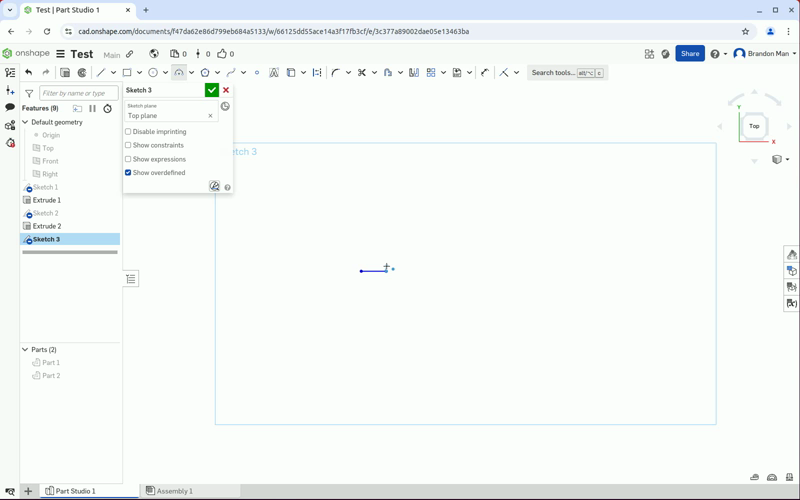
scroll(6)
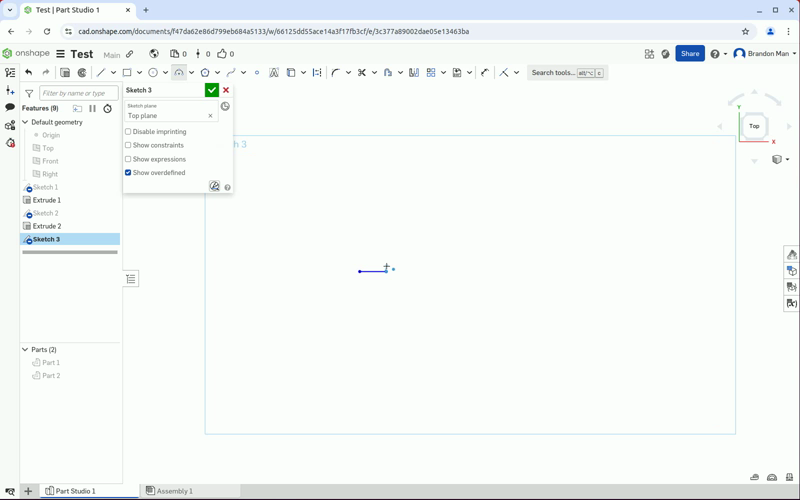
scroll(6)
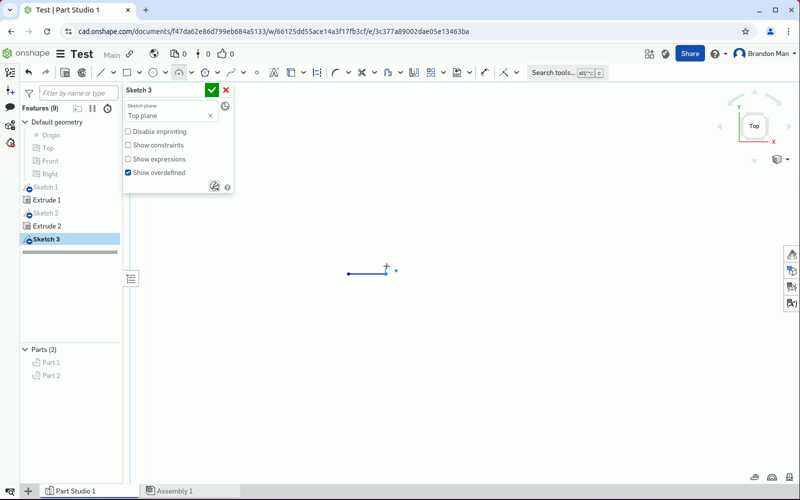
scroll(6)
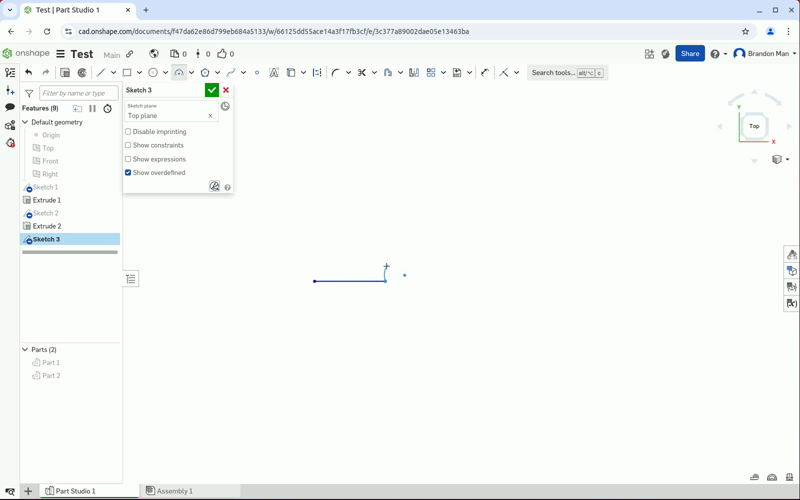
scroll(6)
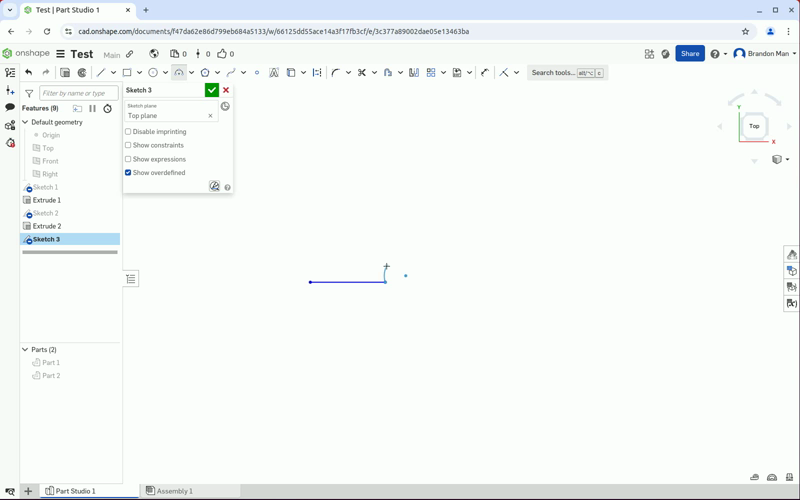
scroll(6)
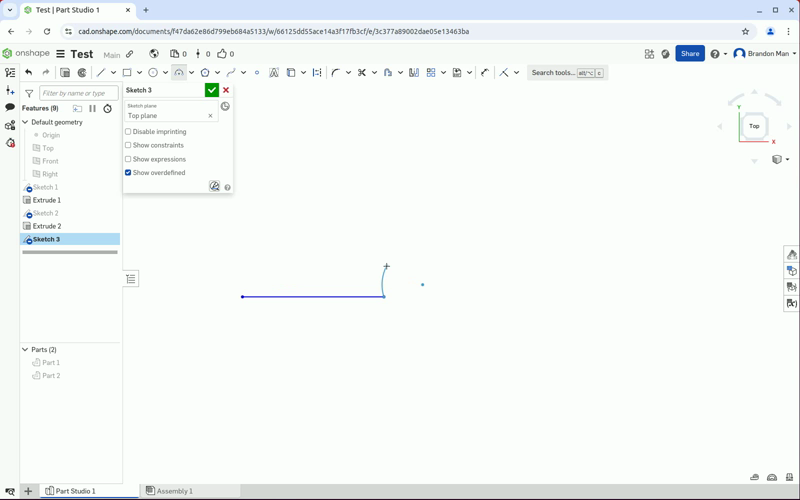
scroll(6)
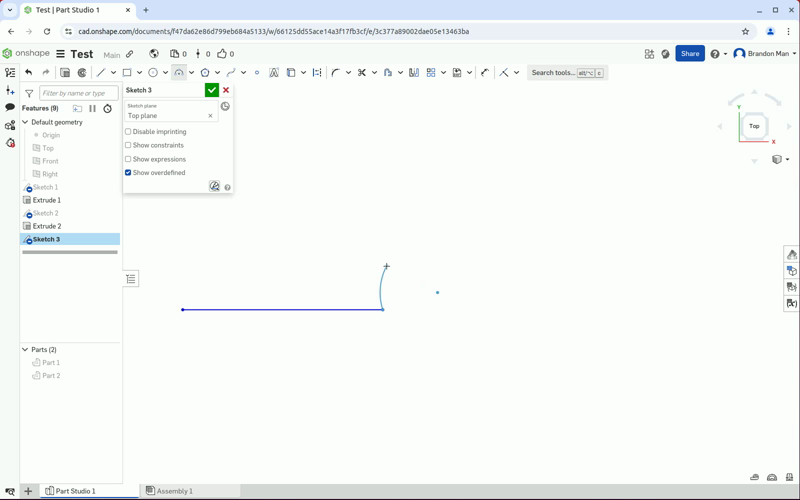
scroll(6)
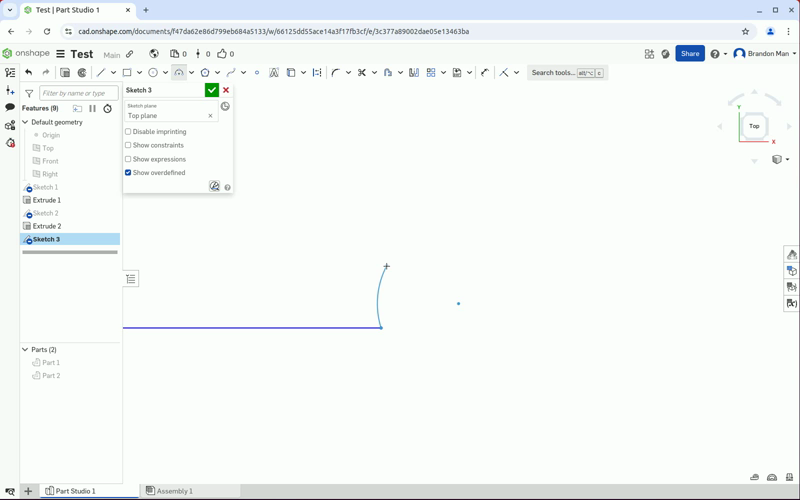
click(386, 265)
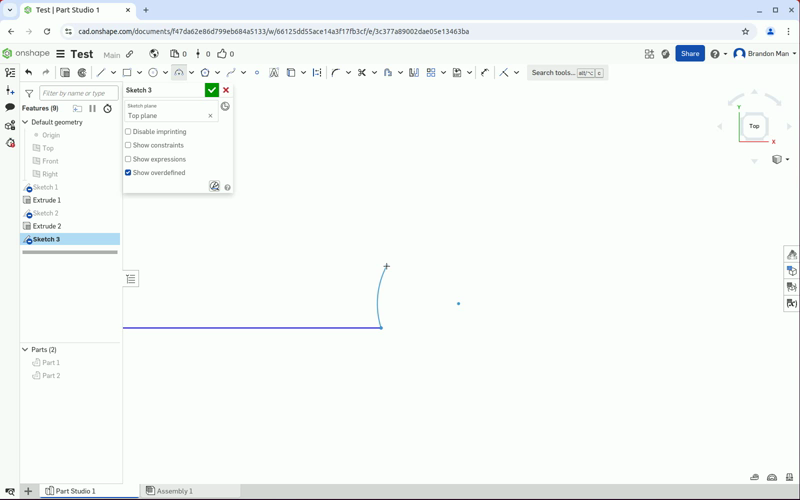
scroll(-6)
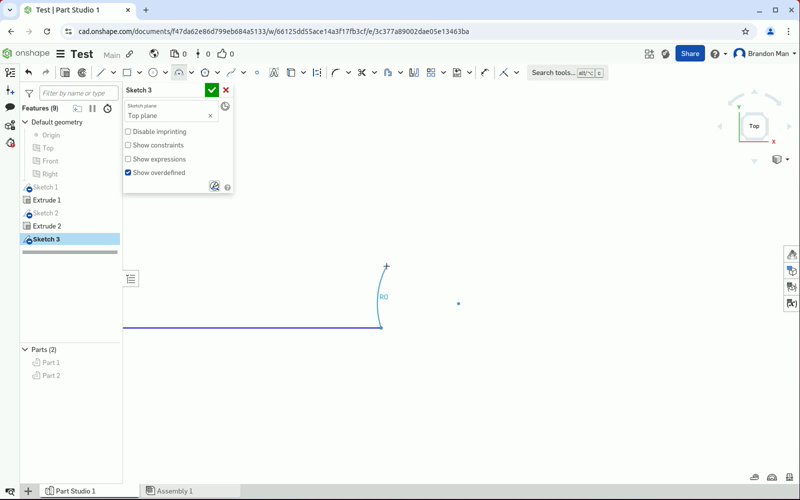
scroll(-6)
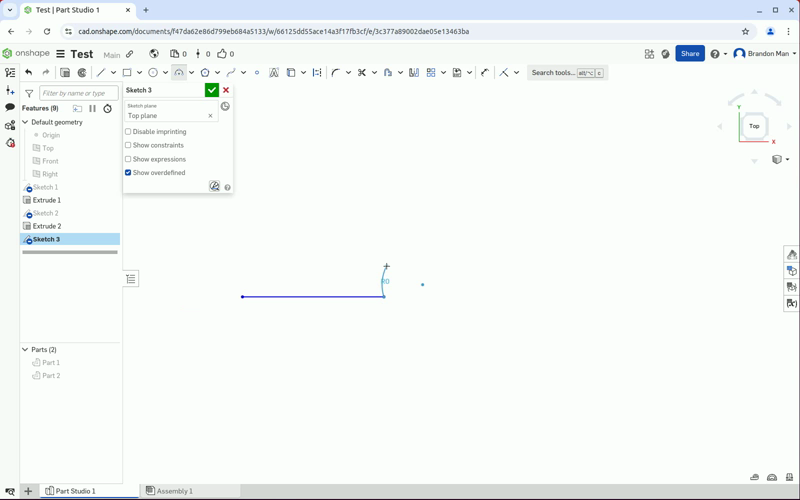
scroll(-6)
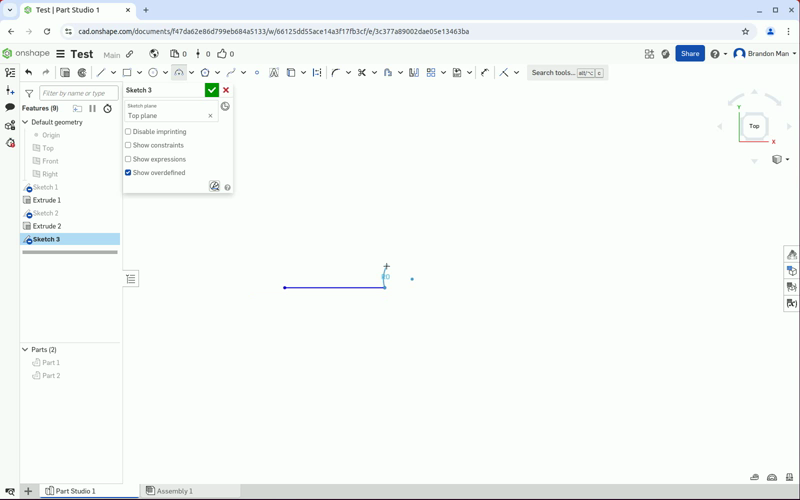
scroll(-6)
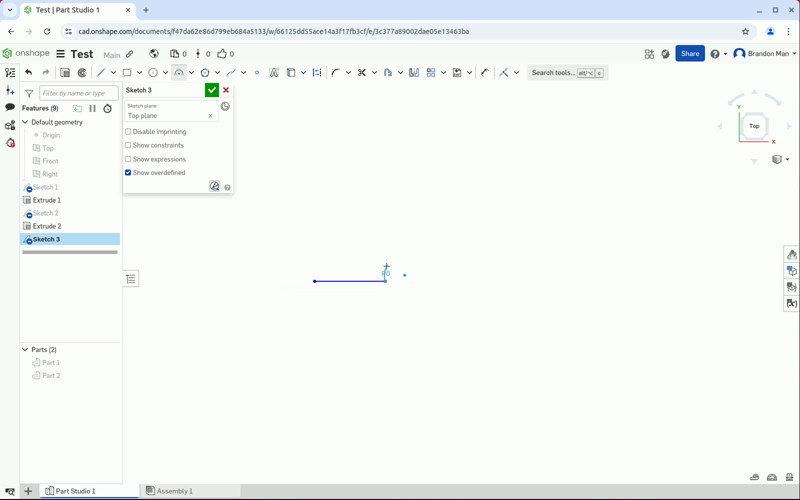
scroll(-6)
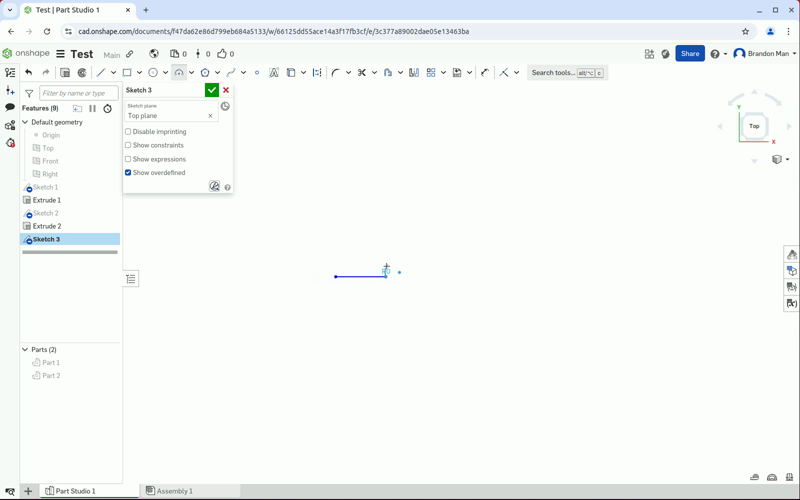
scroll(-6)
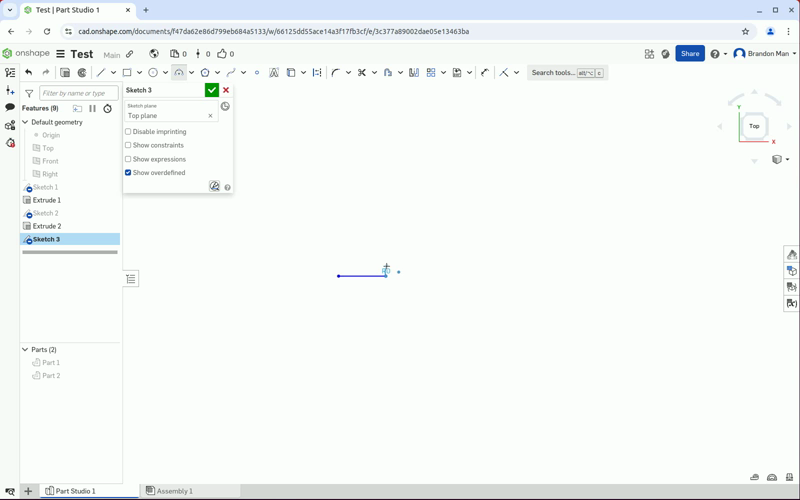
scroll(-6)
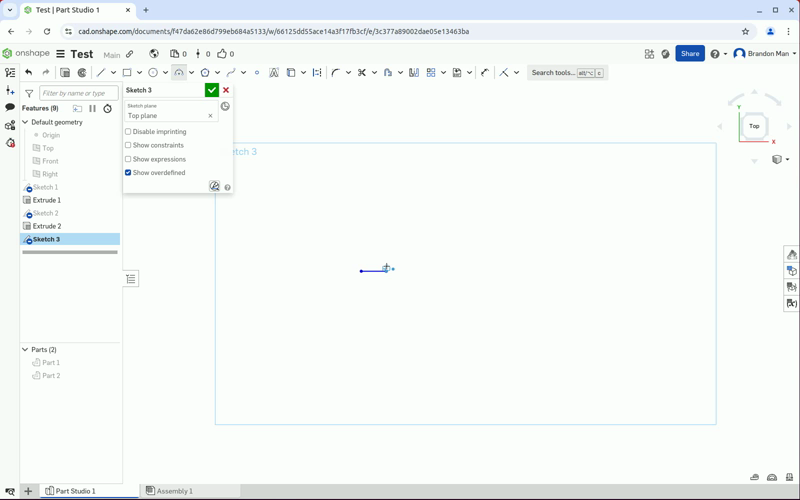
mouse_move(385, 268)
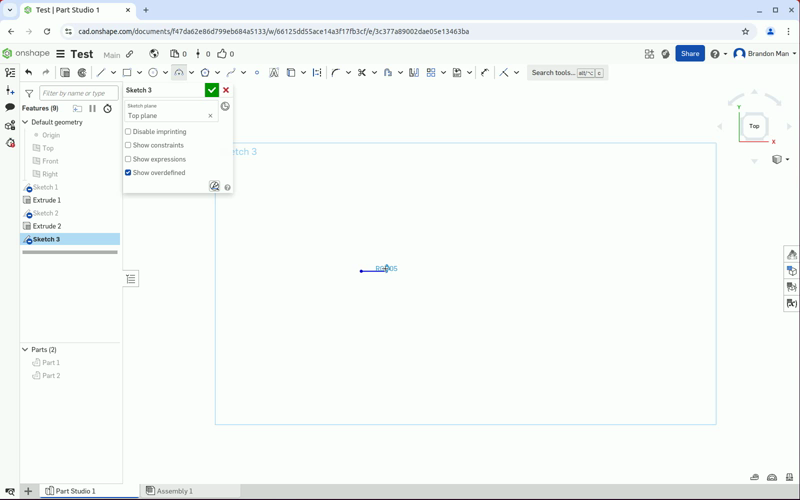
scroll(6)
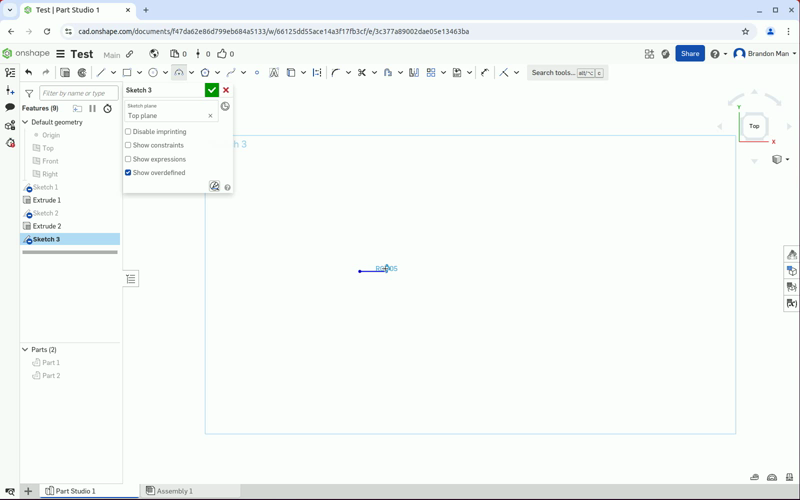
scroll(6)
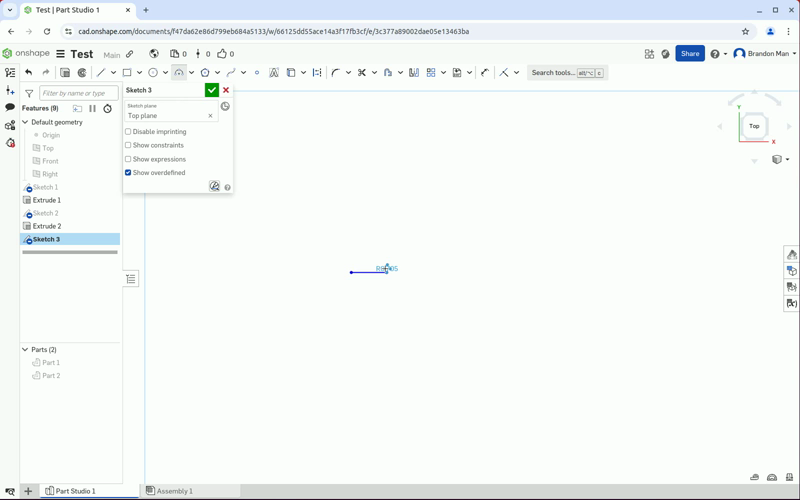
scroll(6)
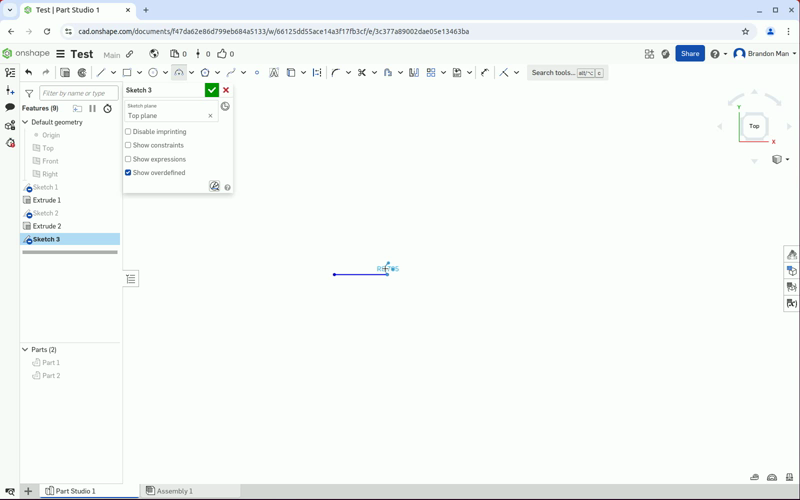
scroll(6)
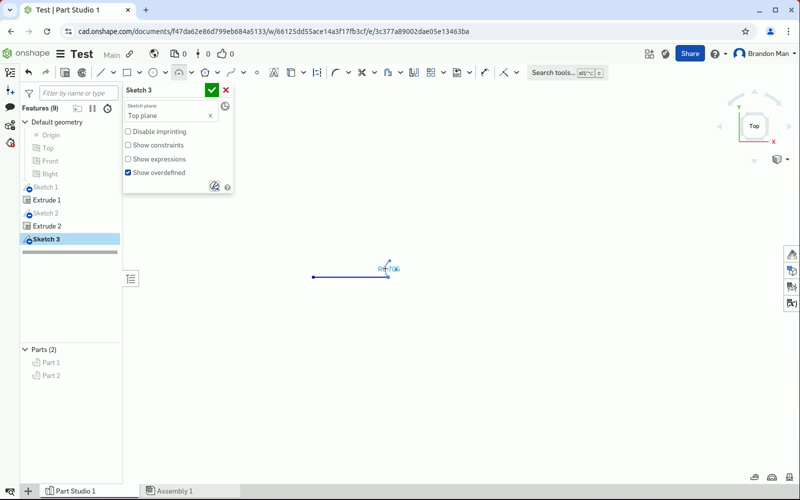
scroll(6)
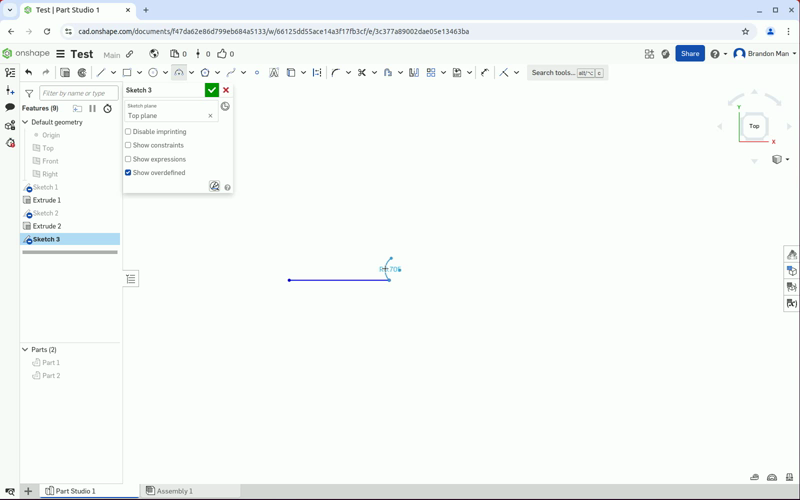
scroll(6)
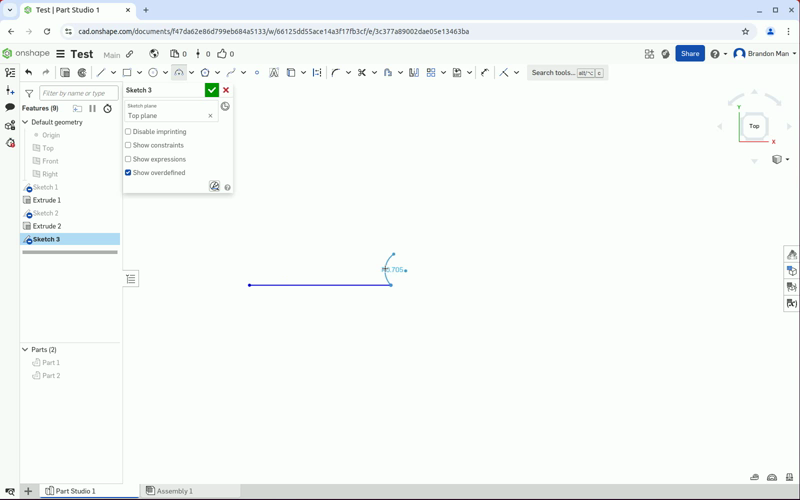
scroll(6)
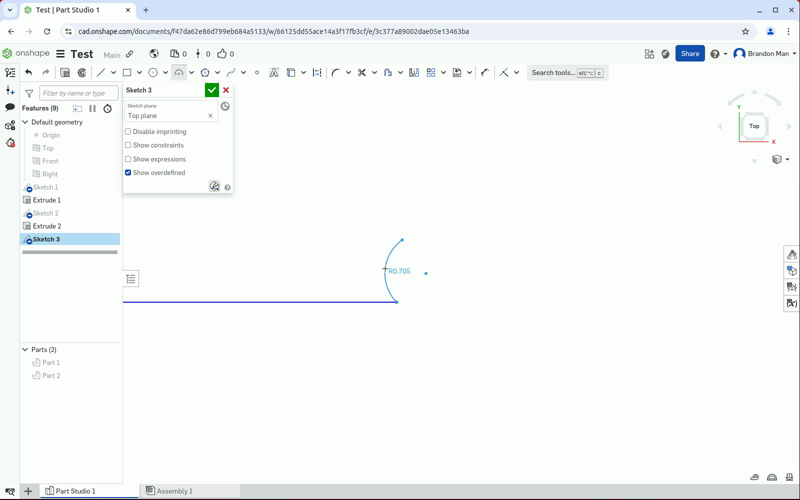
click(385, 268)
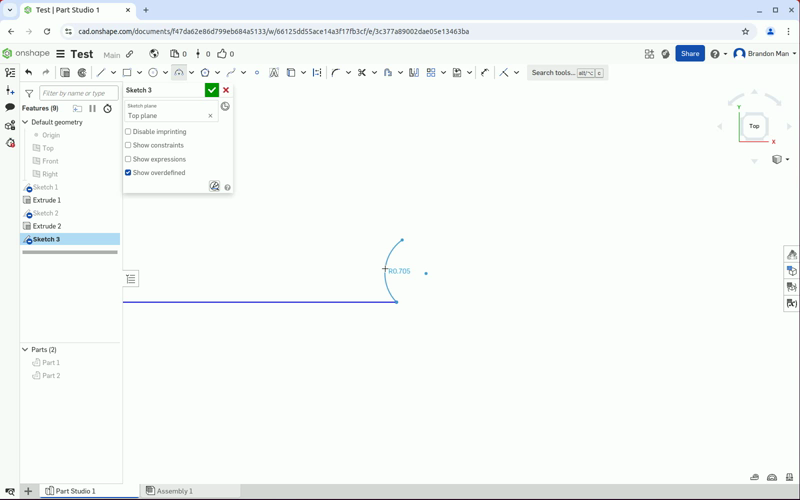
scroll(-6)
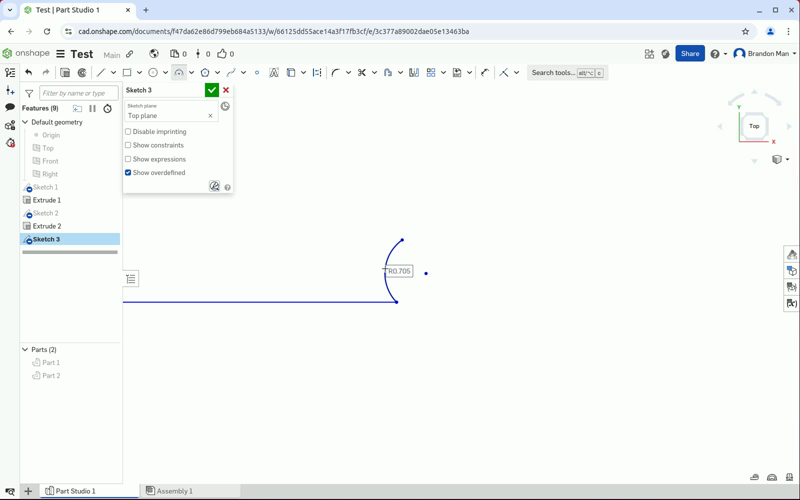
scroll(-6)
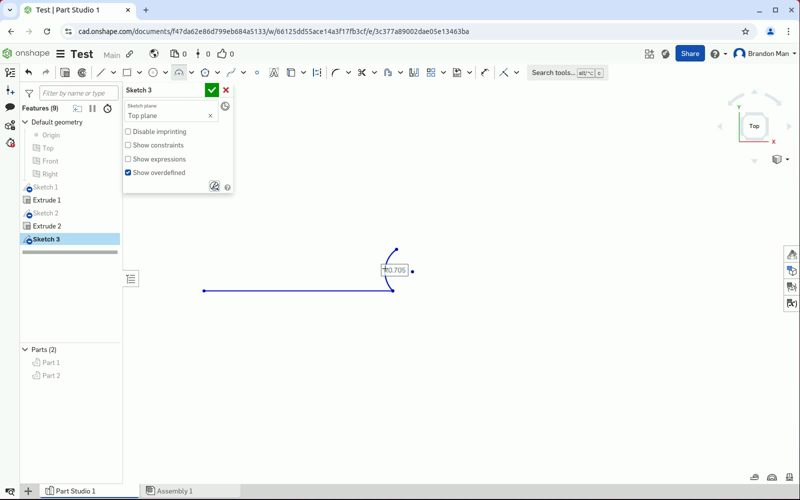
scroll(-6)
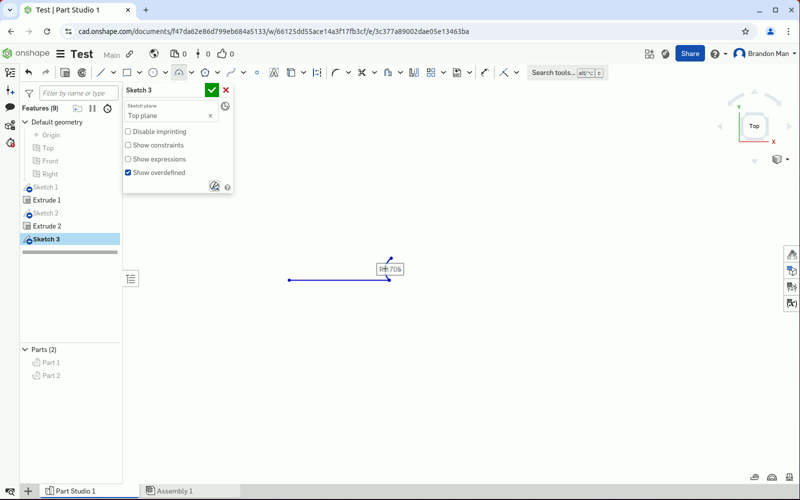
scroll(-6)
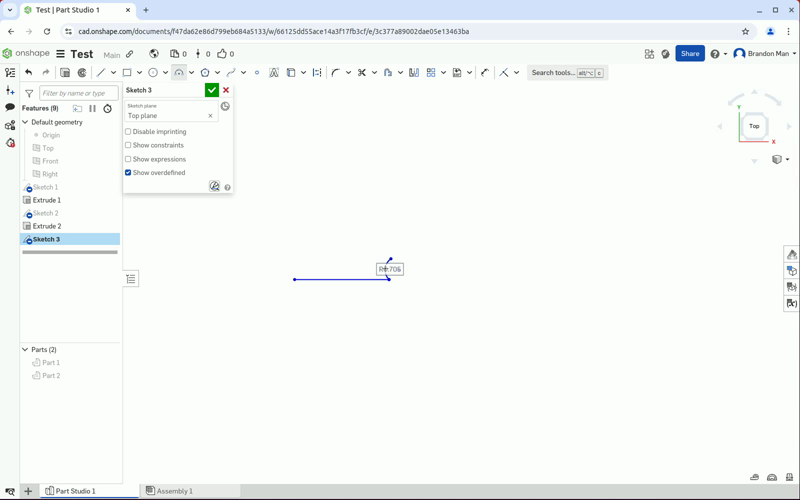
scroll(-6)
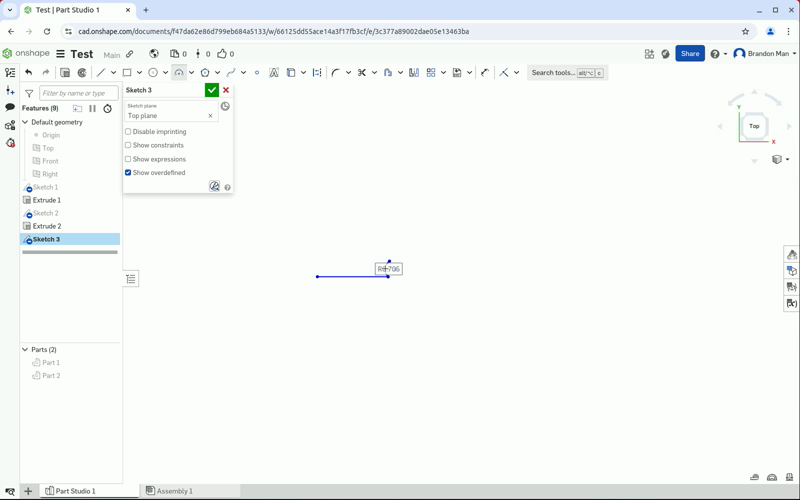
scroll(-6)
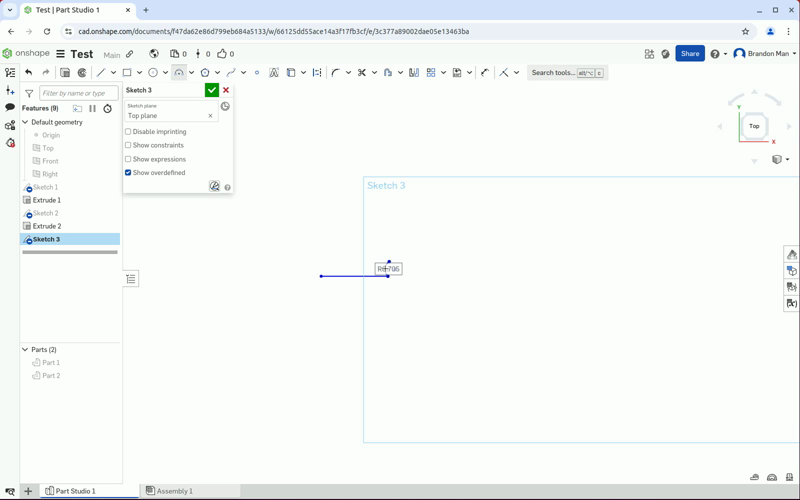
scroll(-6)
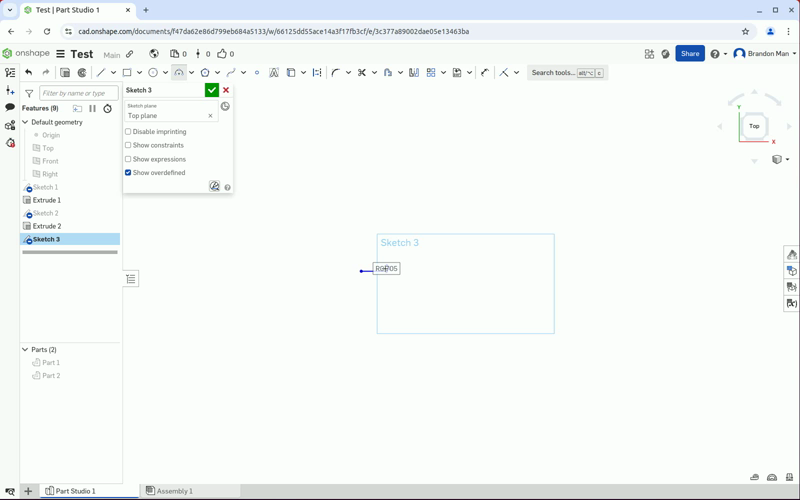
key_up(shift)
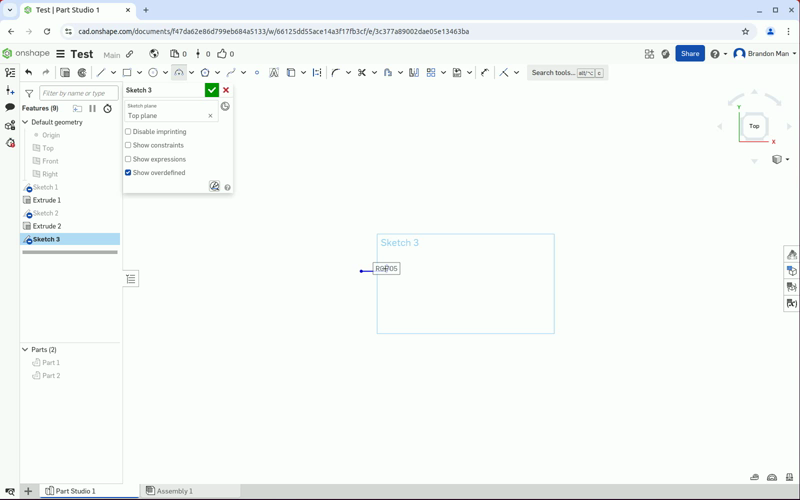
key(esc)
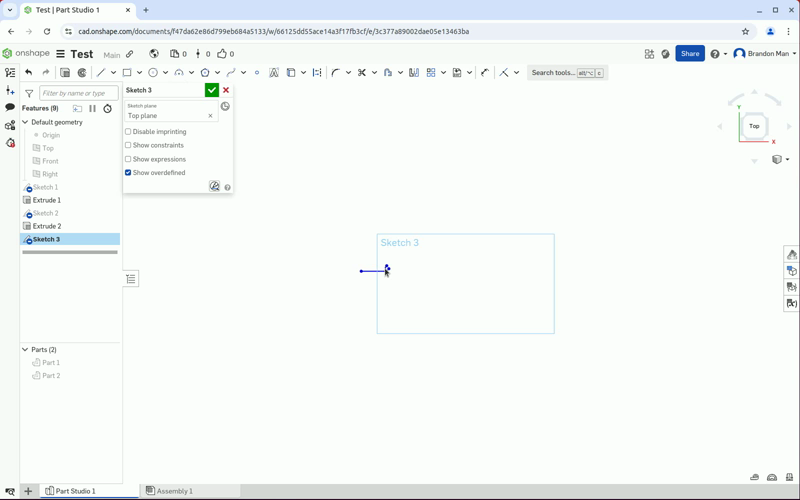
key(l)
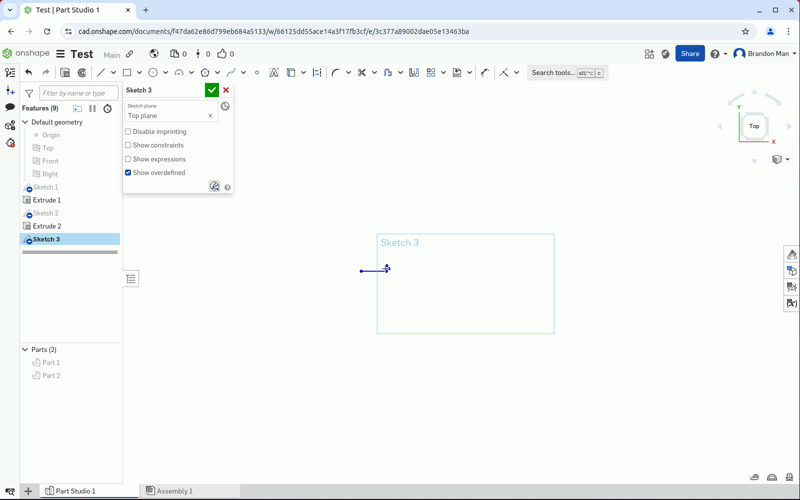
mouse_move(386, 265)
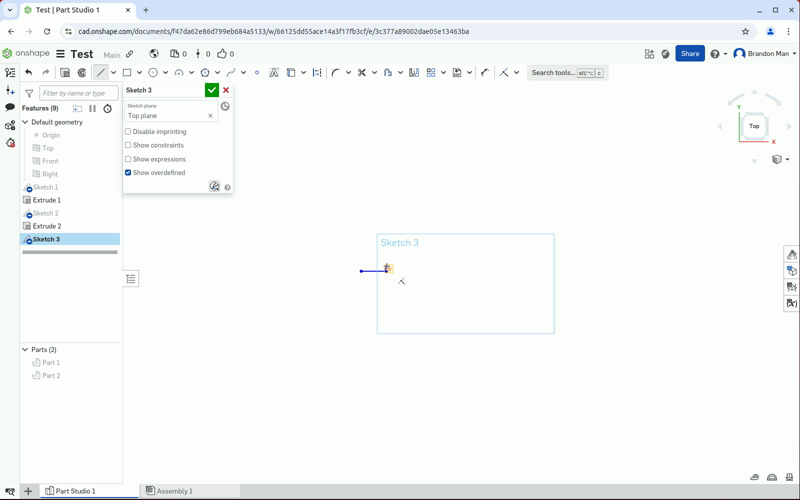
scroll(6)
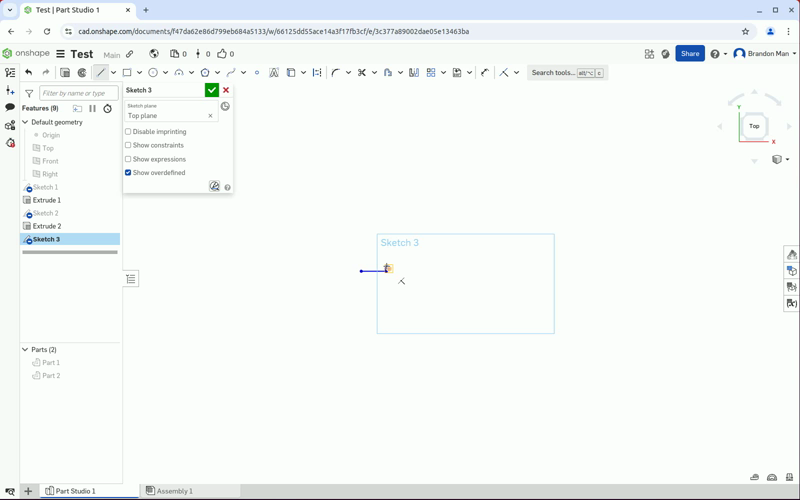
scroll(6)
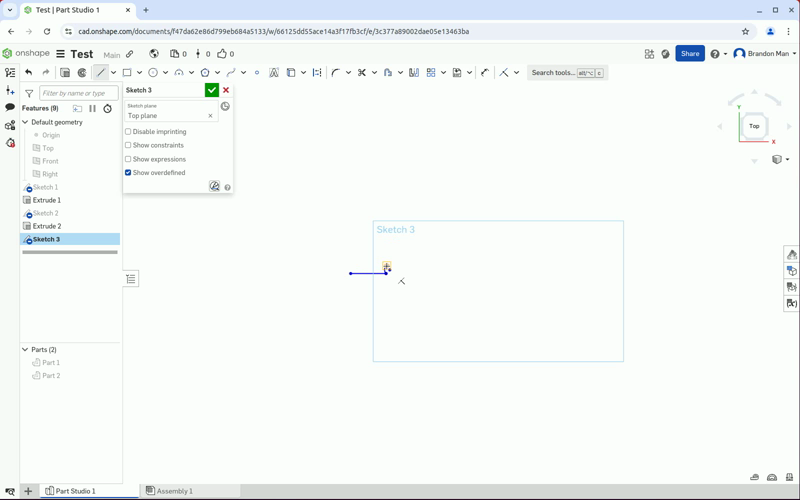
scroll(6)
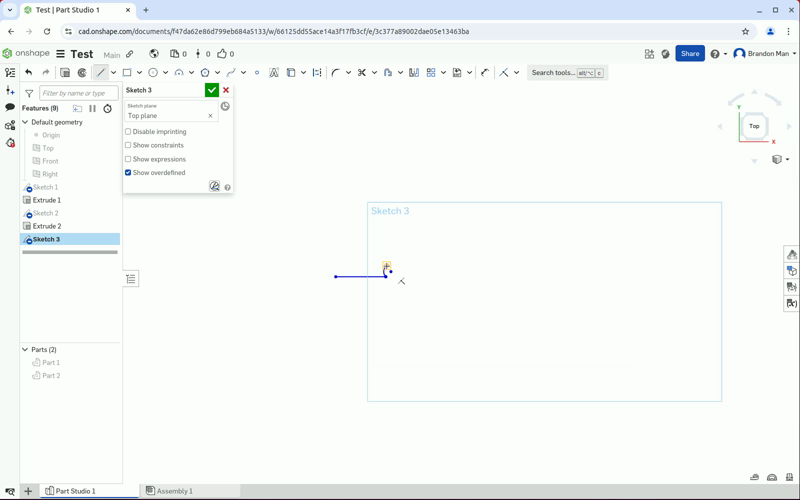
scroll(6)
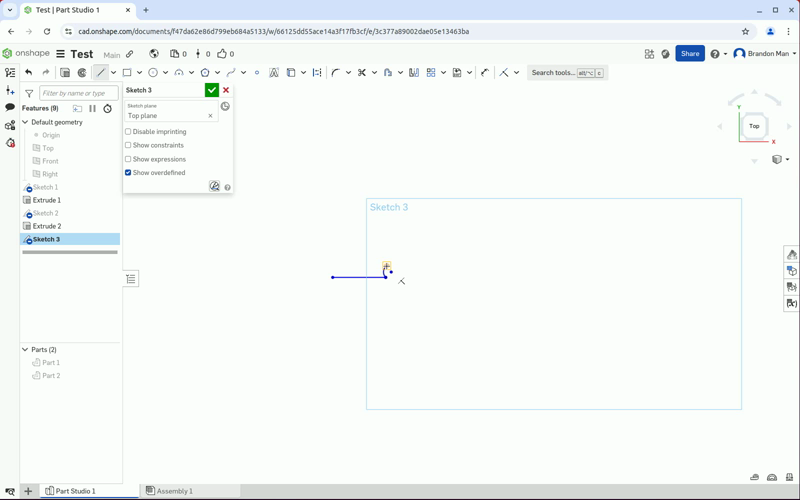
scroll(6)
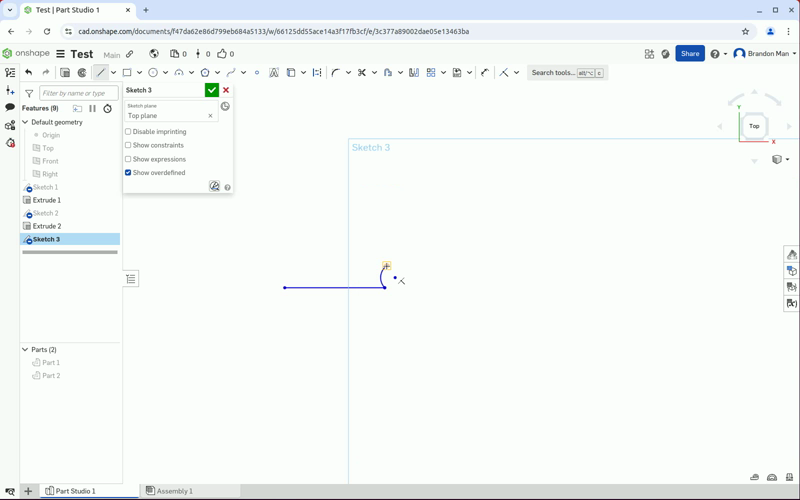
scroll(6)
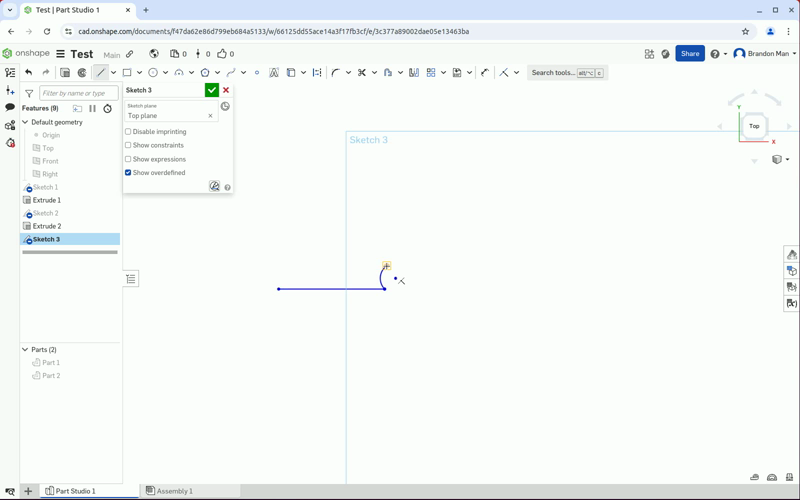
scroll(6)
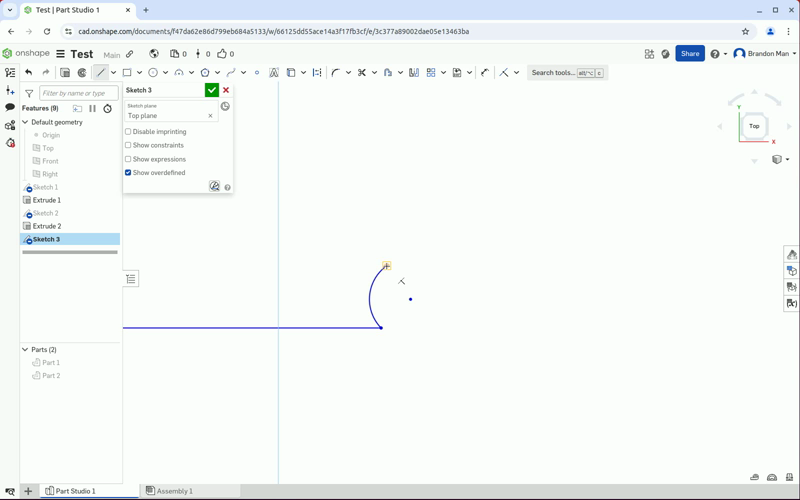
click(386, 265)
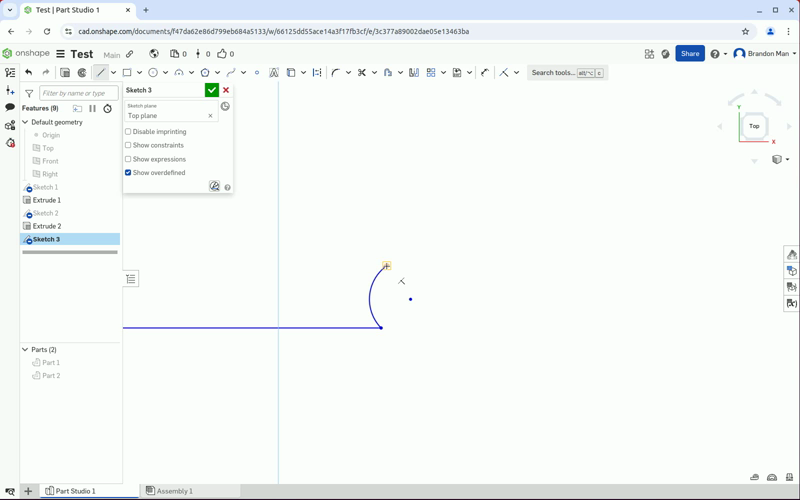
scroll(-6)
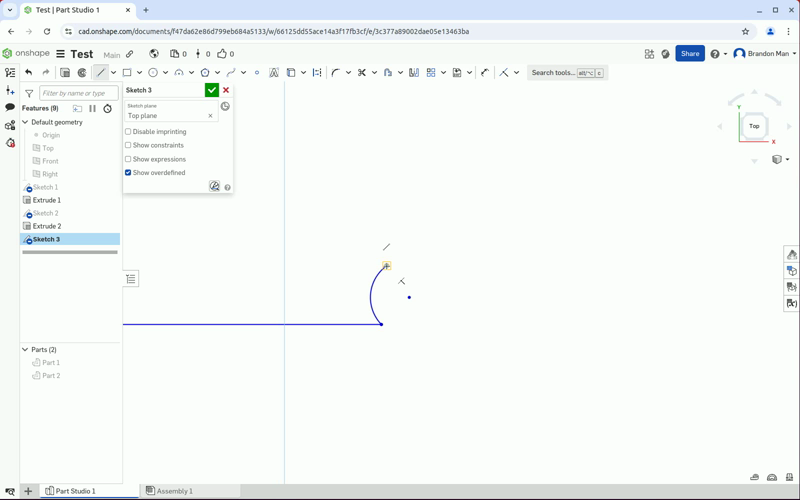
scroll(-6)
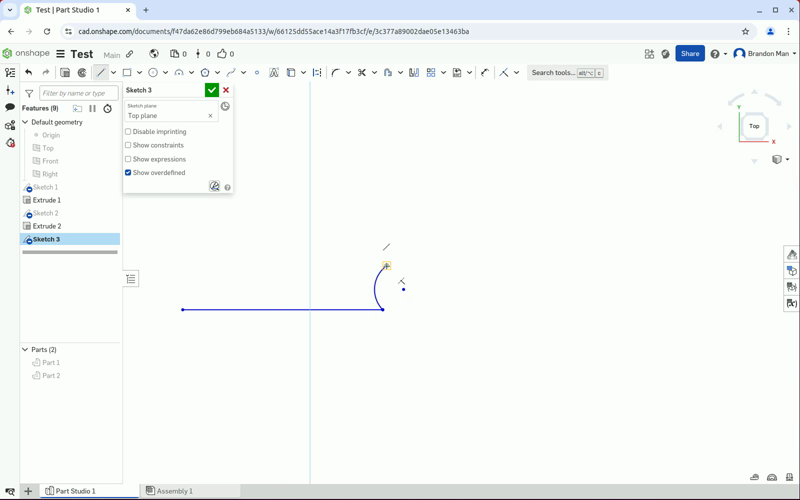
scroll(-6)
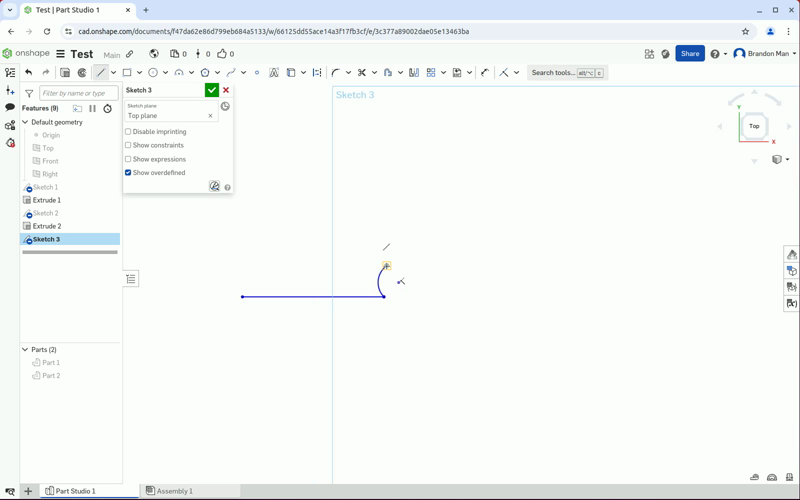
scroll(-6)
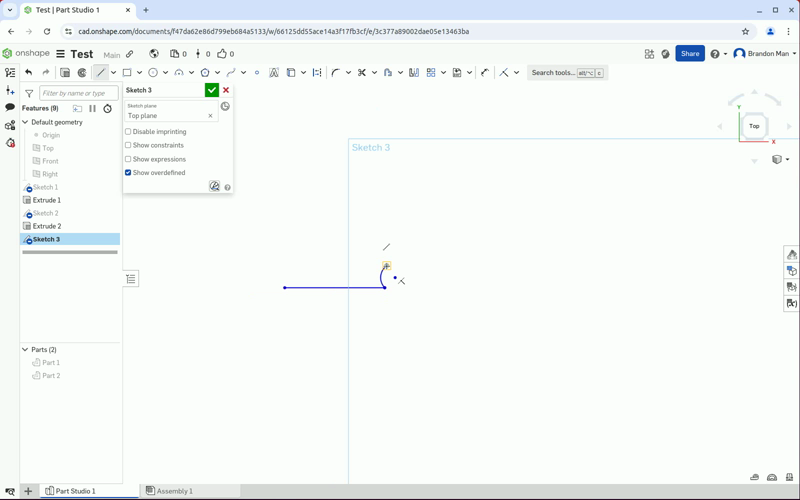
scroll(-6)
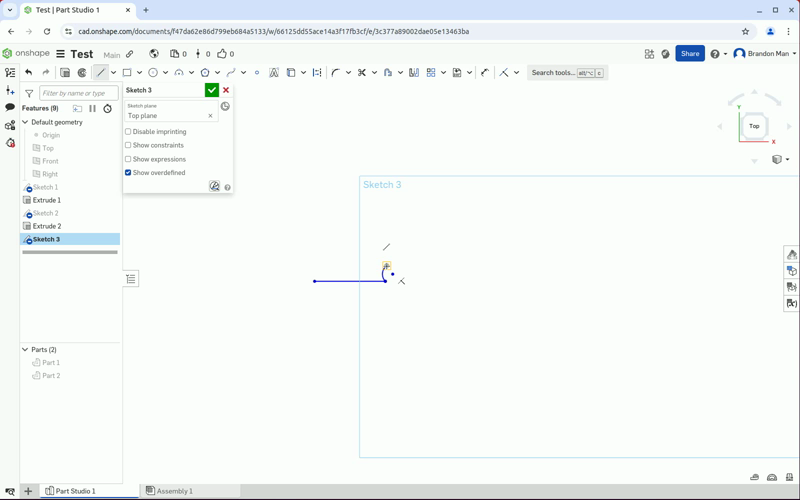
scroll(-6)
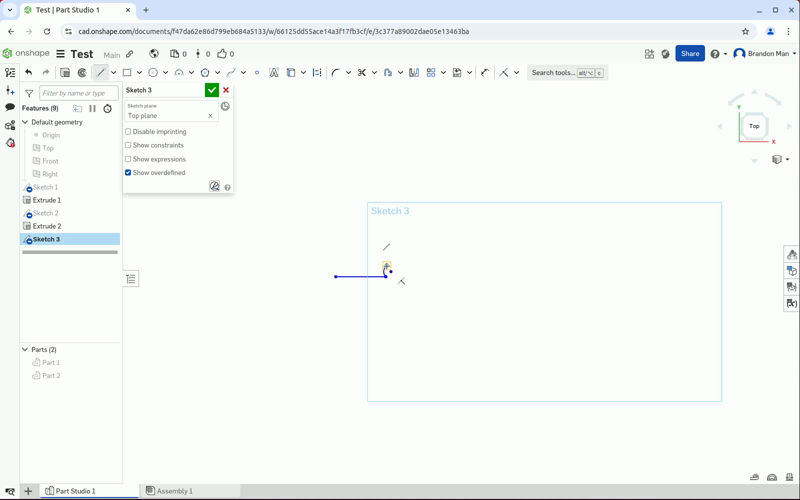
scroll(-6)
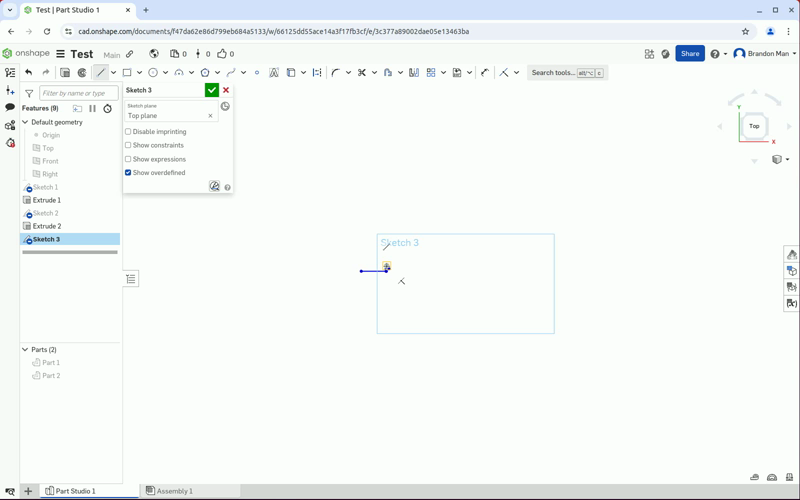
key_down(shift)
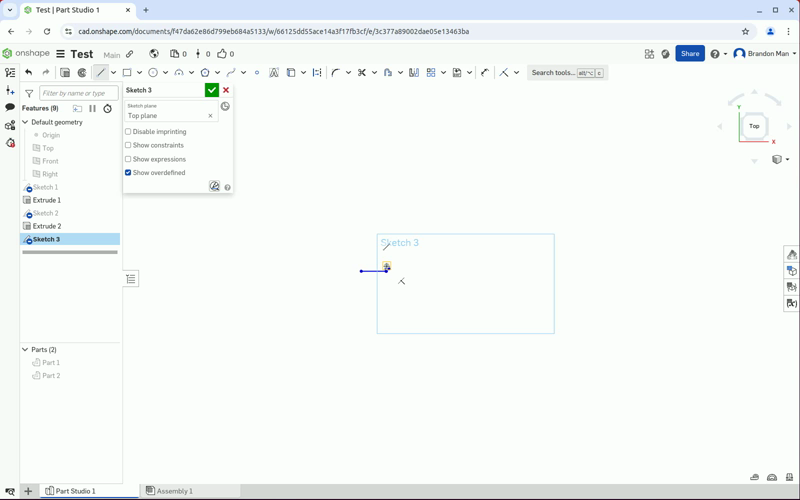
mouse_move(416, 265)
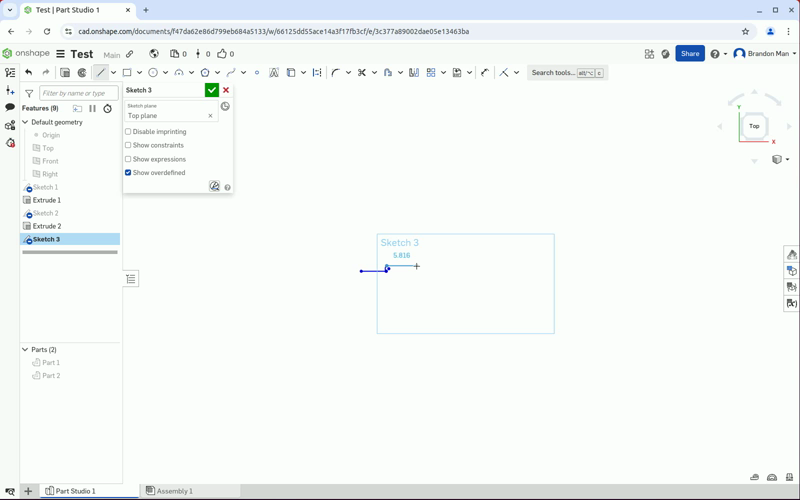
mouse_move(361, 265)
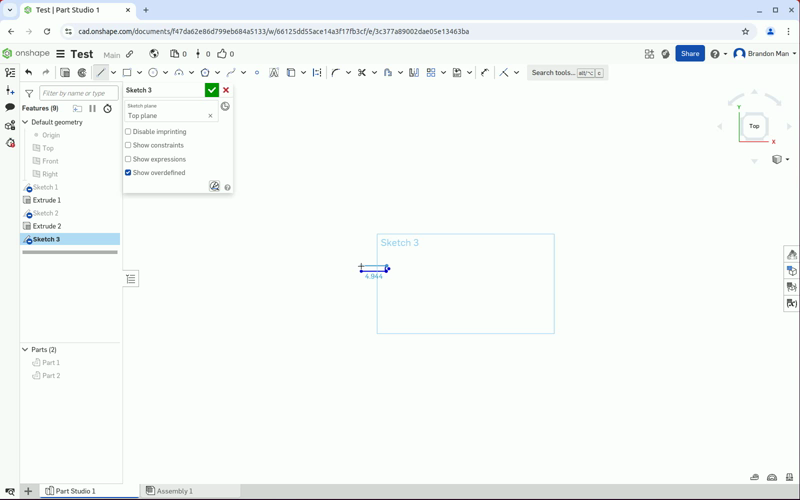
click(361, 265)
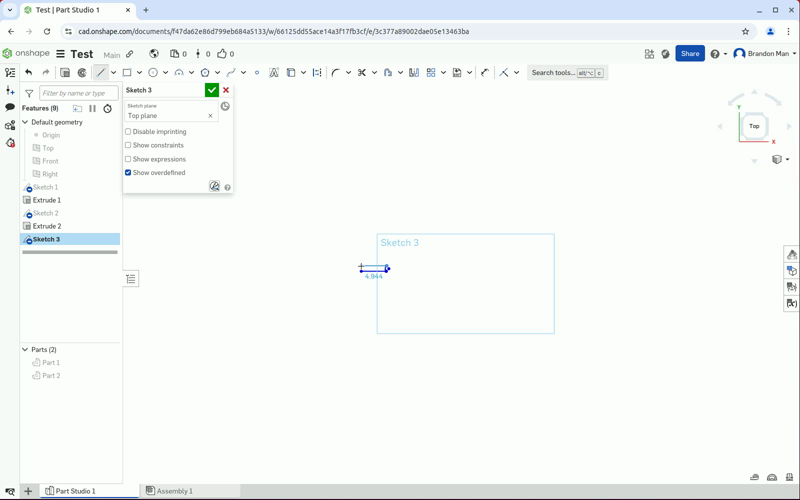
key_up(shift)
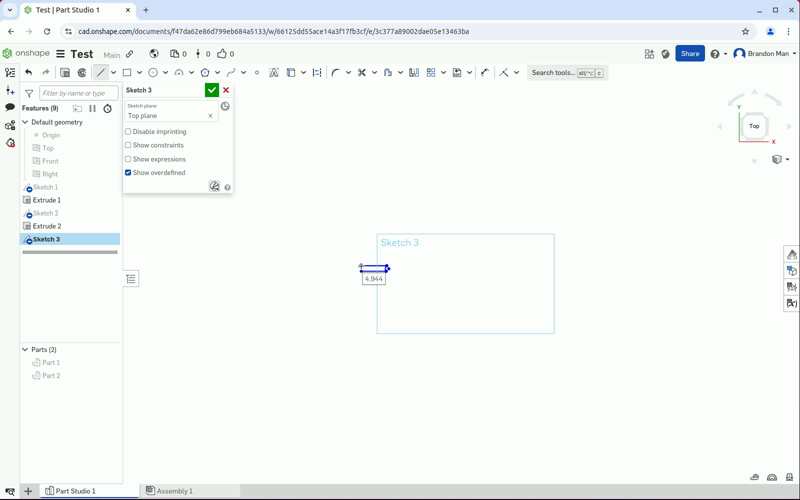
key(esc)
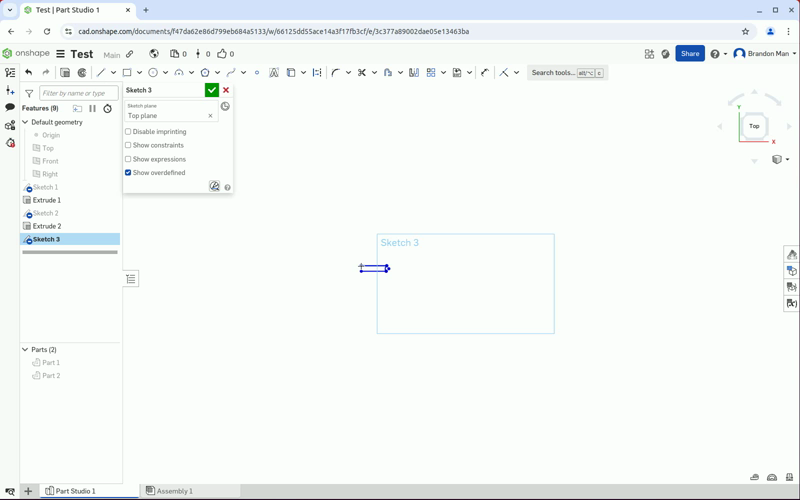
key(a)
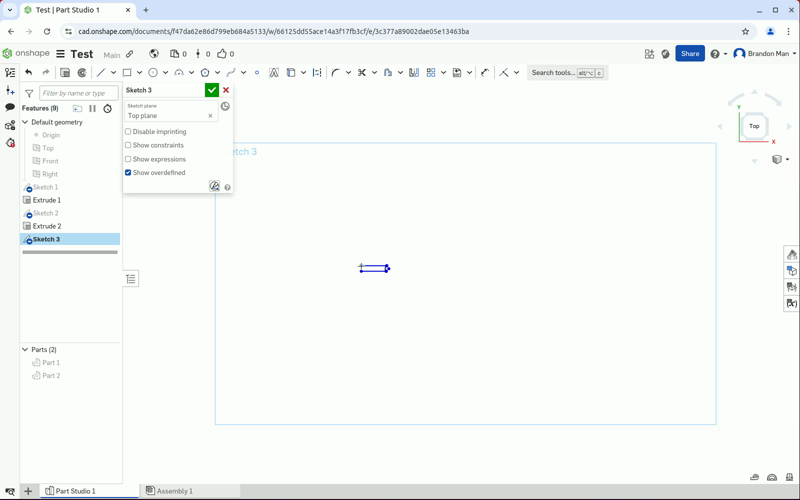
mouse_move(361, 265)
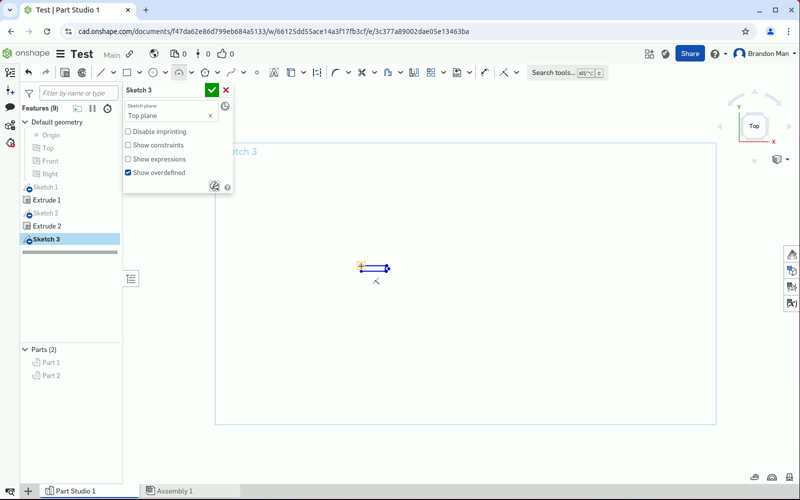
click(361, 265)
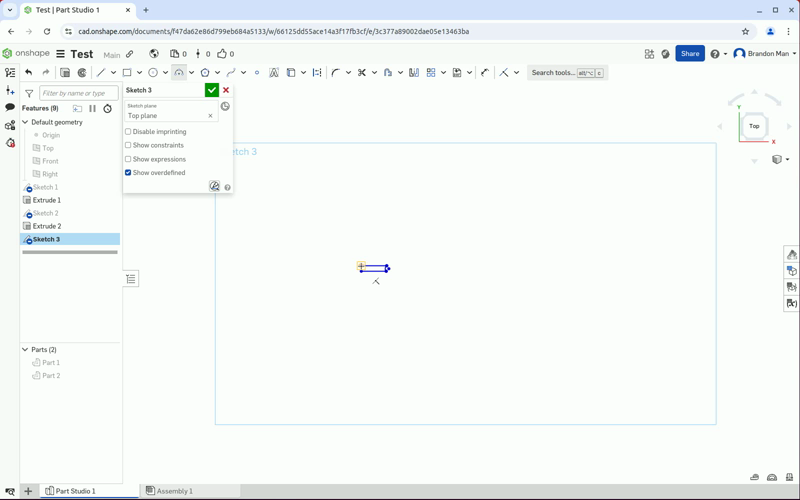
mouse_move(361, 271)
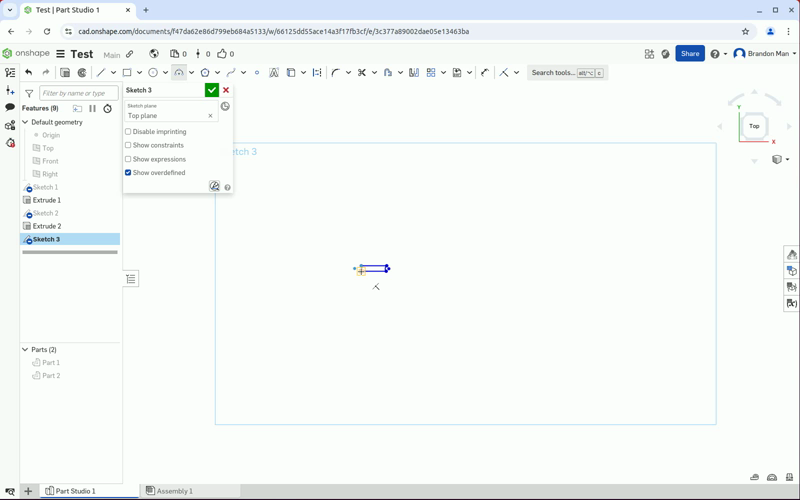
scroll(6)
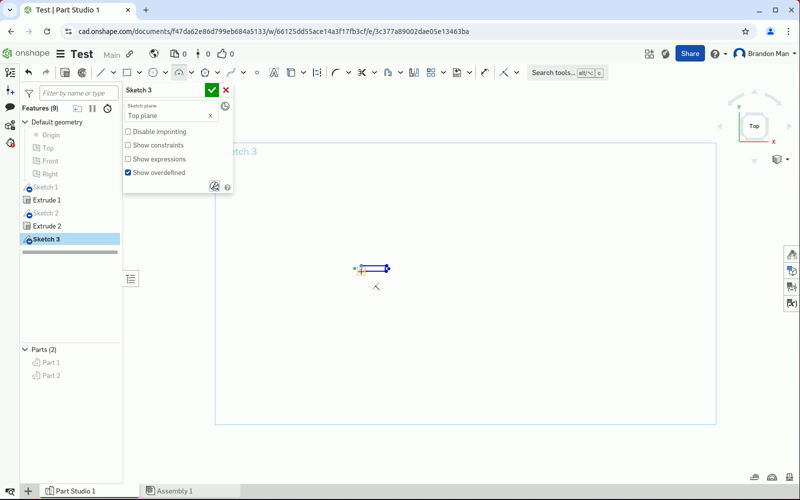
scroll(6)
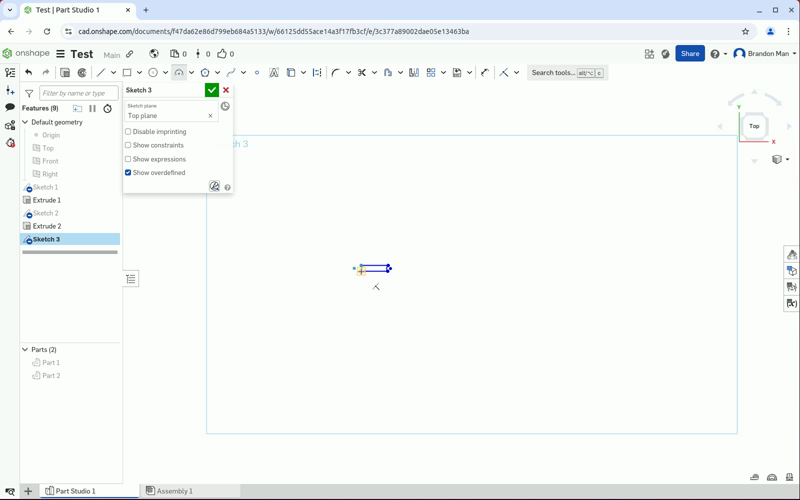
scroll(6)
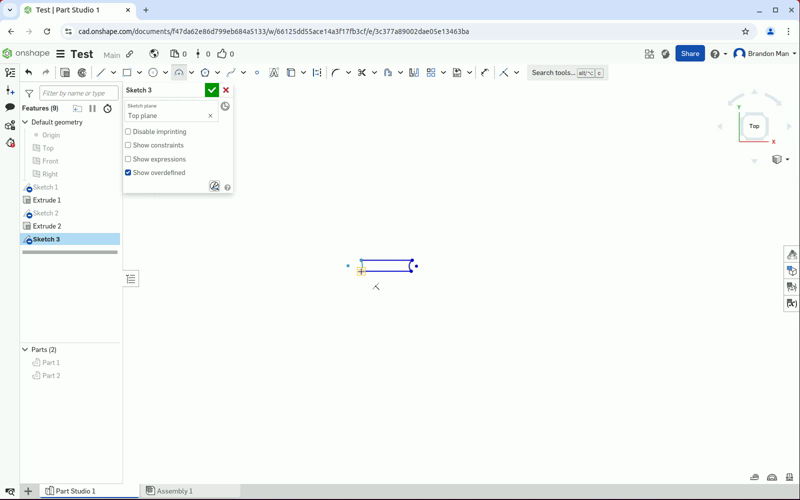
scroll(6)
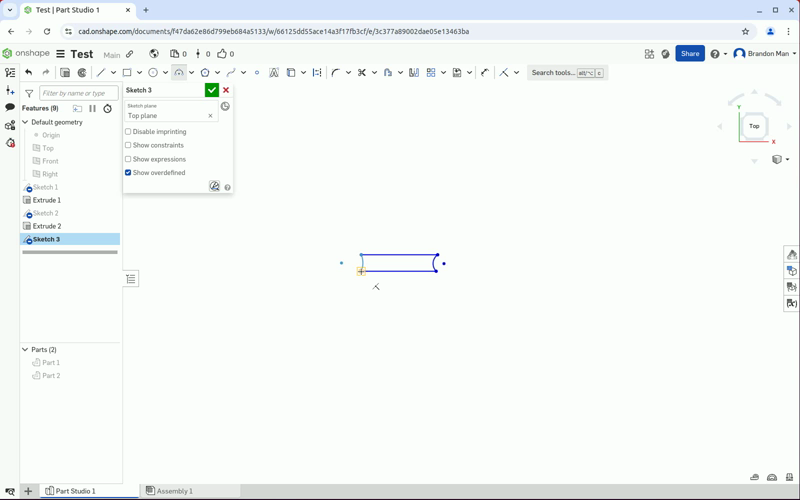
scroll(6)
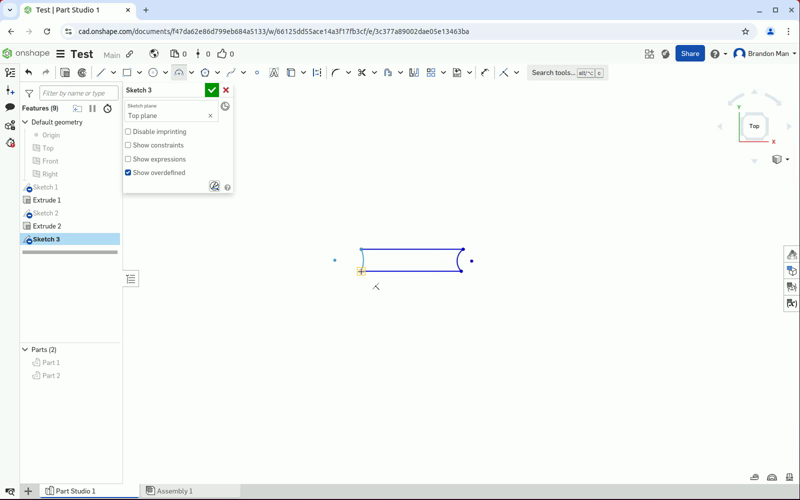
scroll(6)
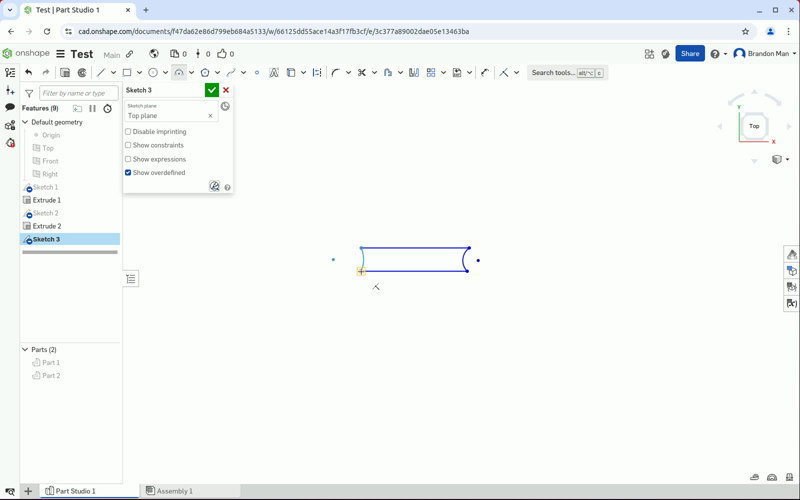
scroll(6)
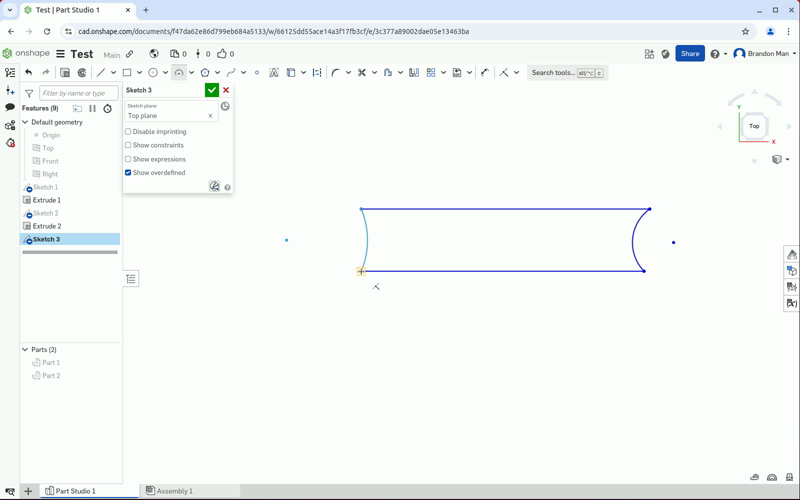
click(361, 271)
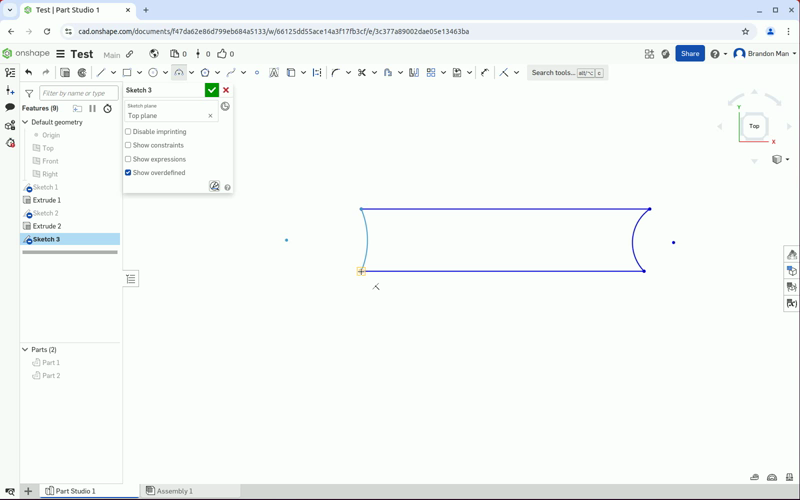
scroll(-6)
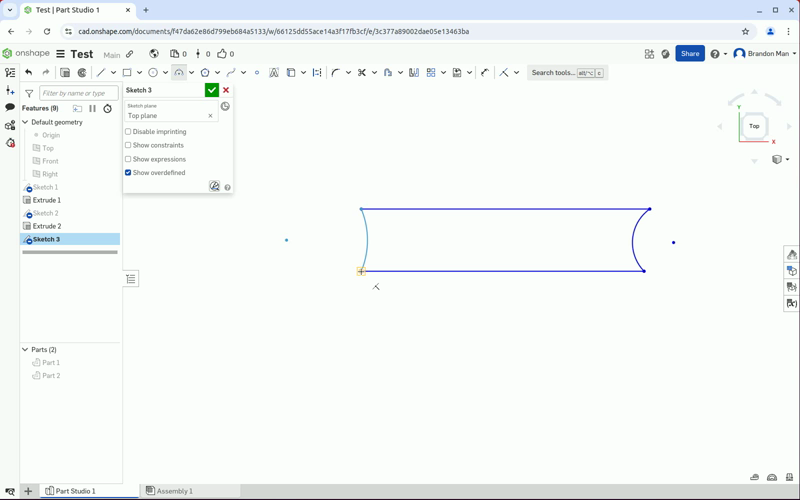
scroll(-6)
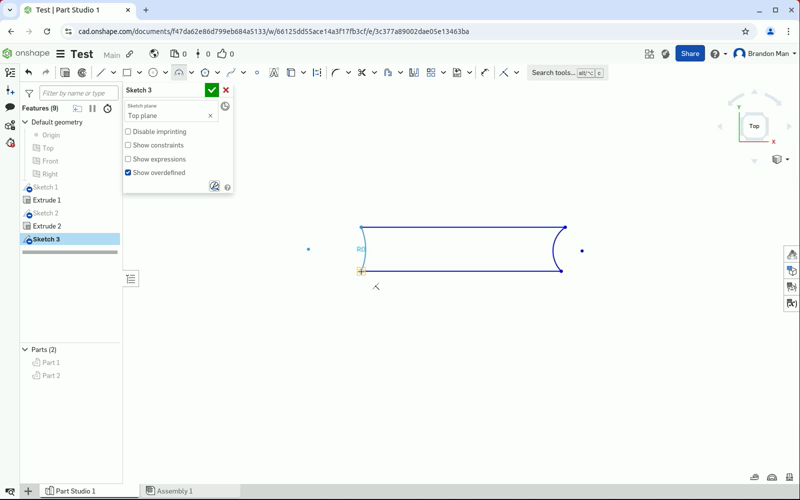
scroll(-6)
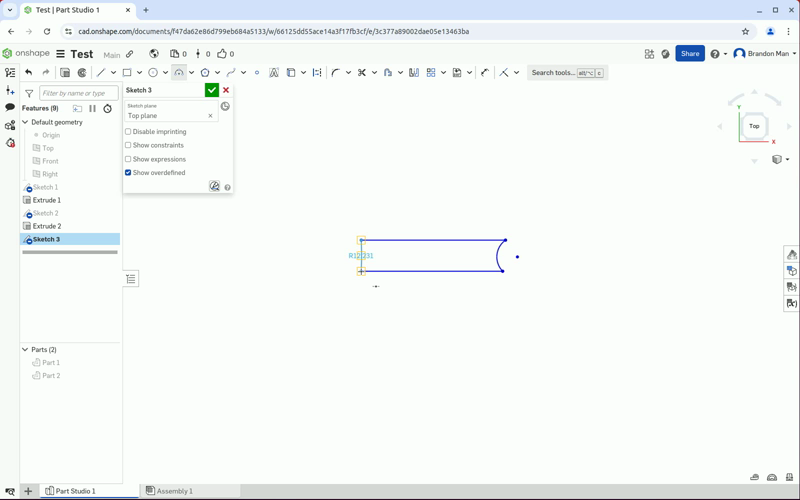
scroll(-6)
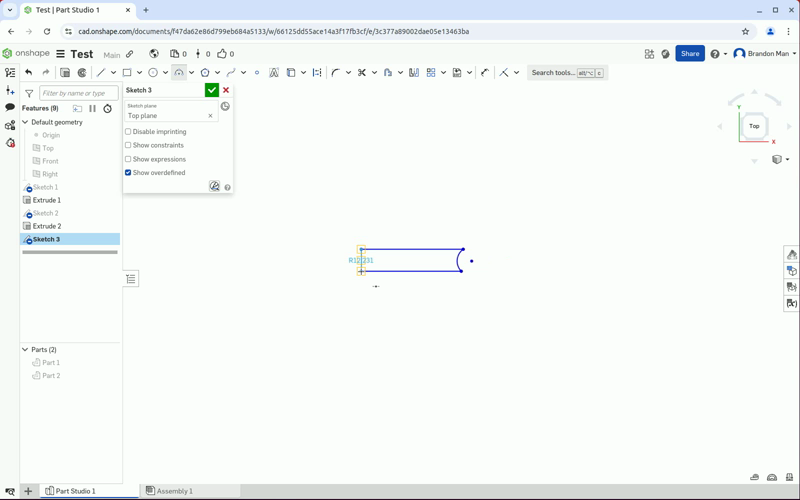
scroll(-6)
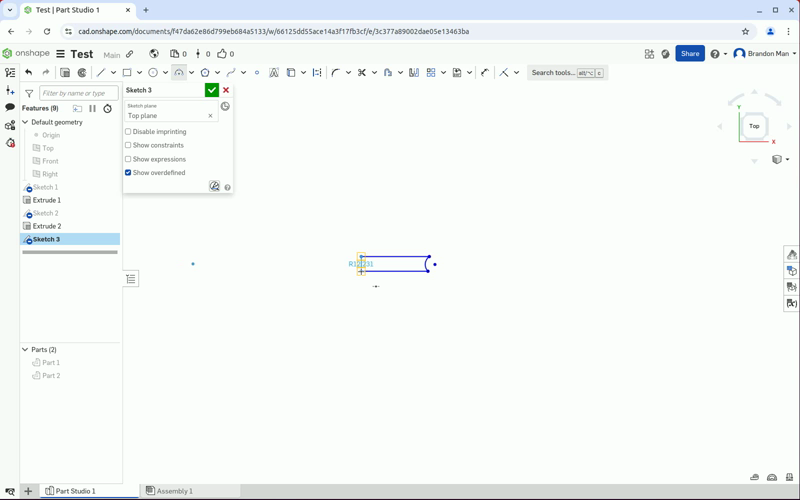
scroll(-6)
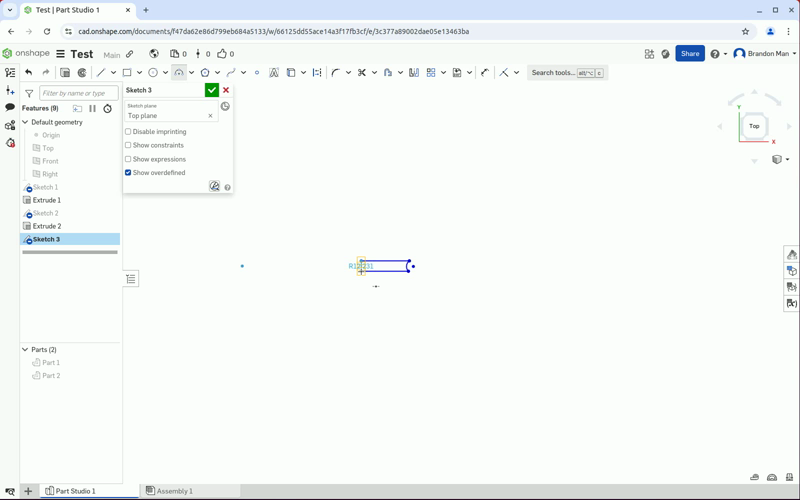
scroll(-6)
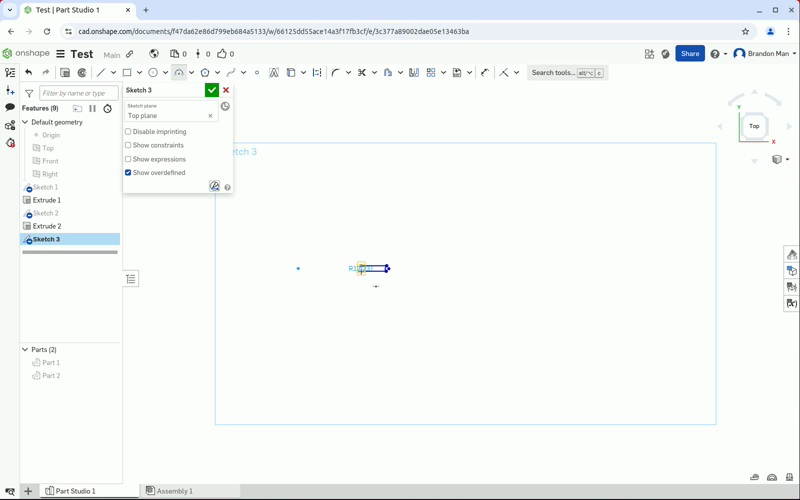
key_down(shift)
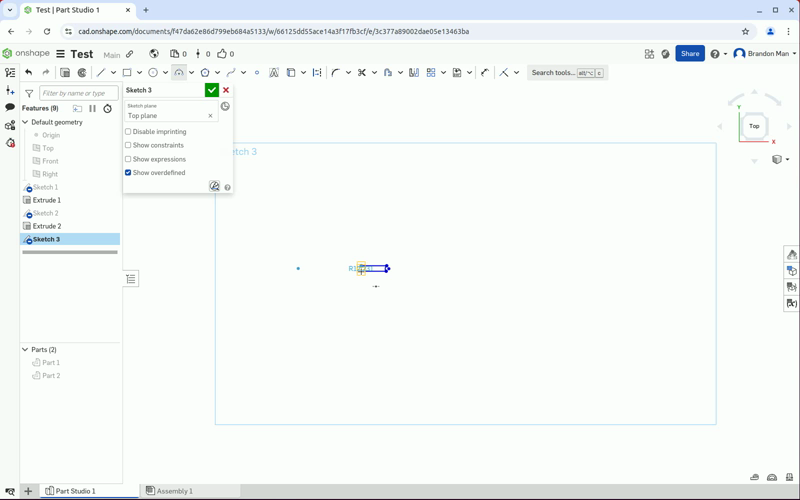
mouse_move(362, 268)
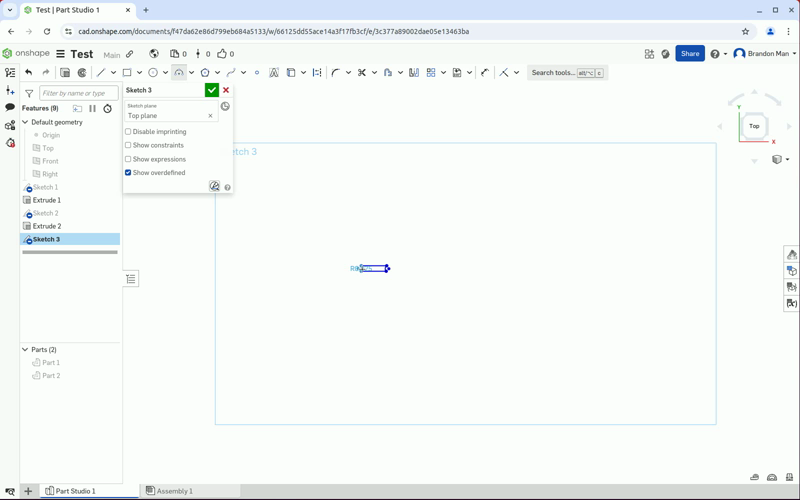
scroll(6)
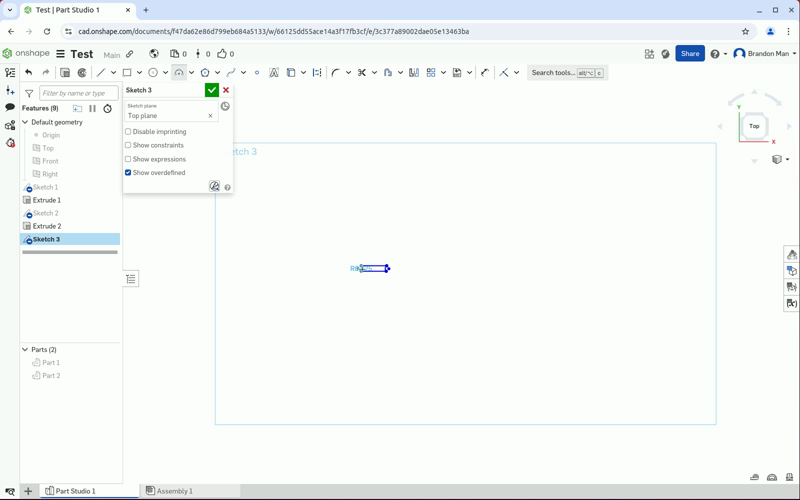
scroll(6)
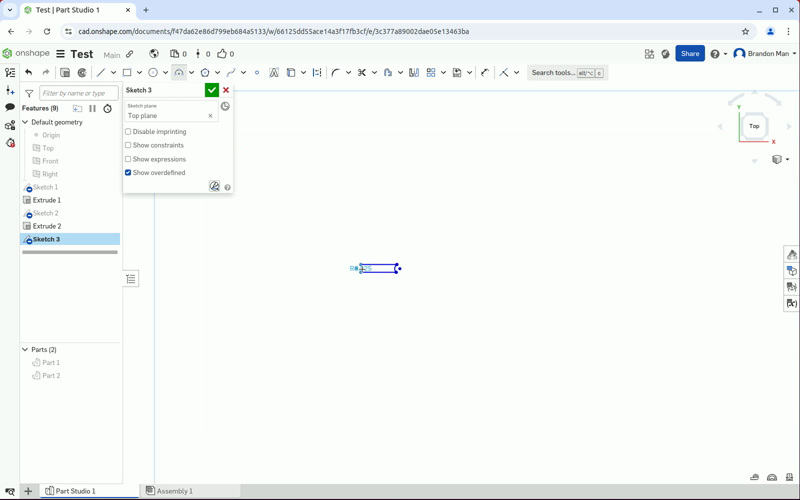
scroll(6)
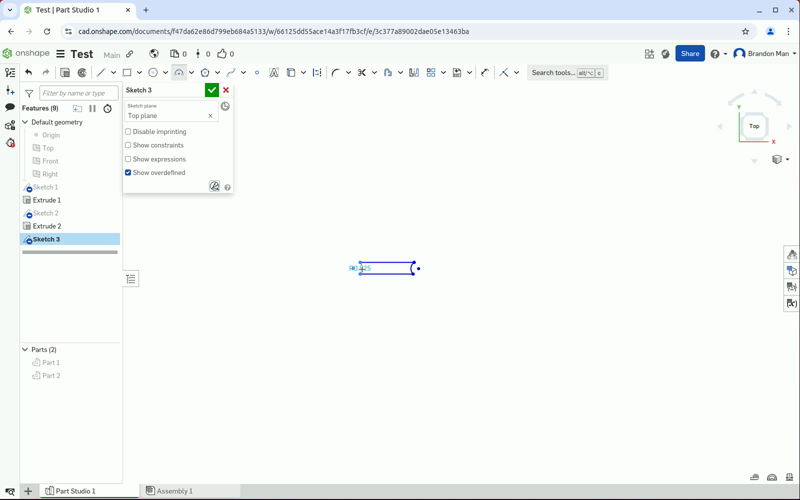
scroll(6)
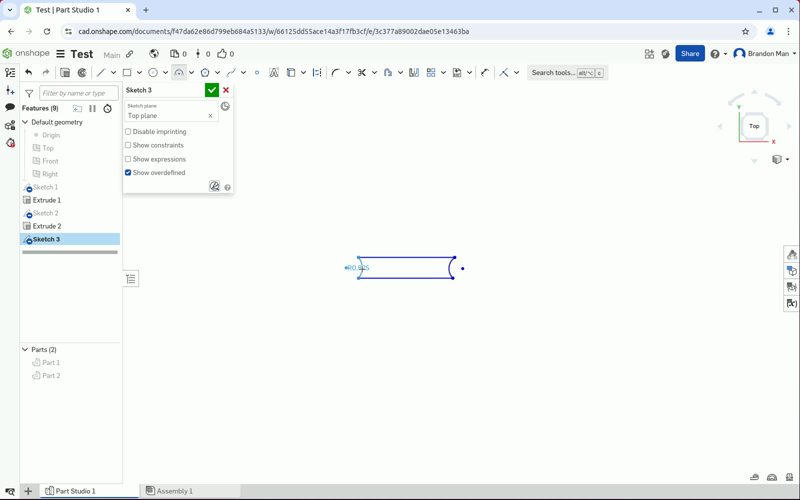
scroll(6)
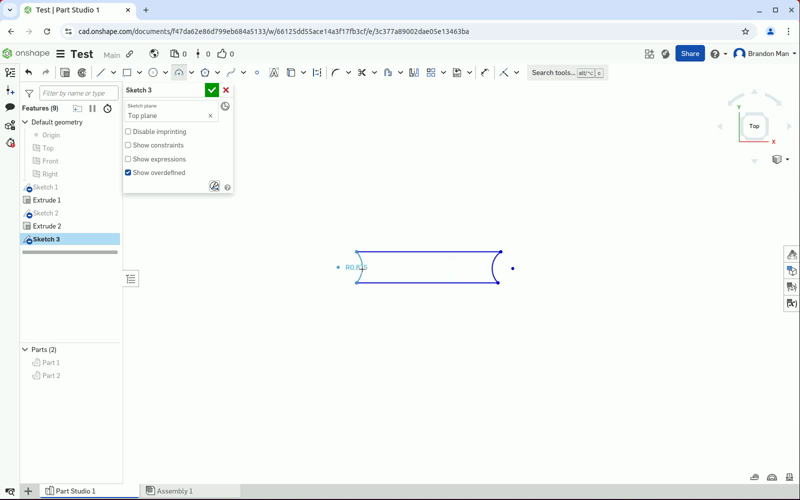
scroll(6)
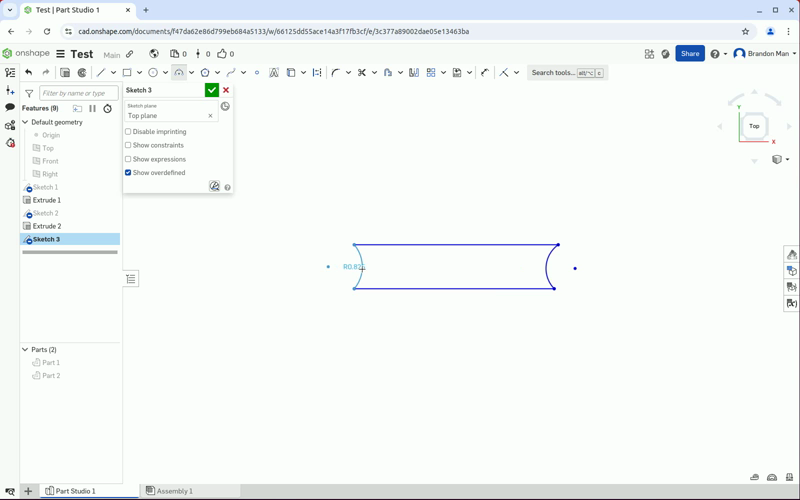
scroll(6)
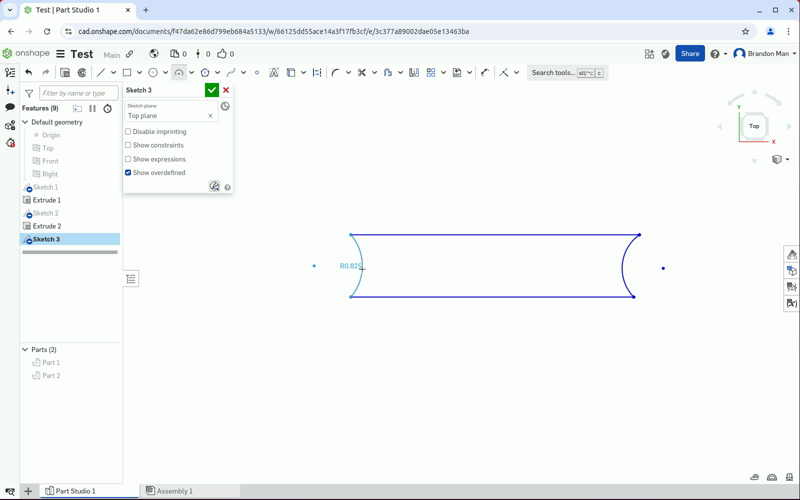
click(362, 268)
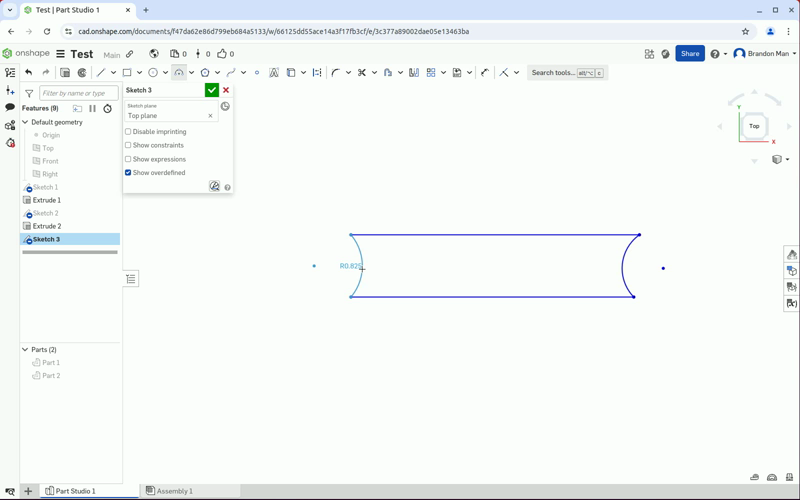
scroll(-6)
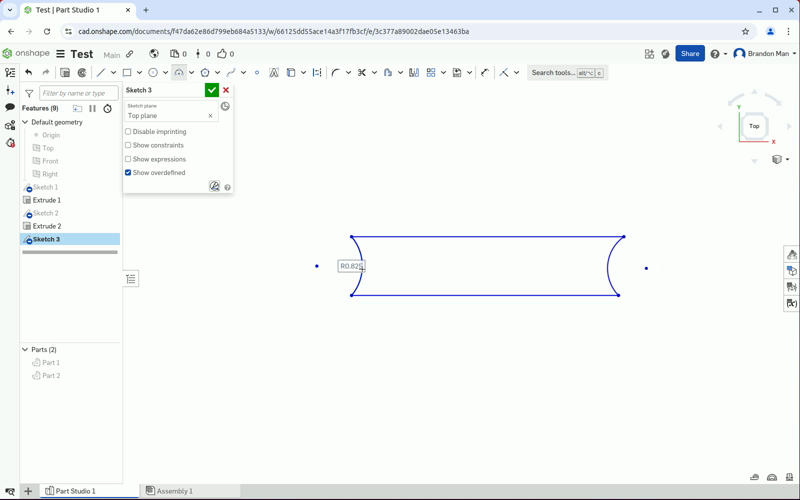
scroll(-6)
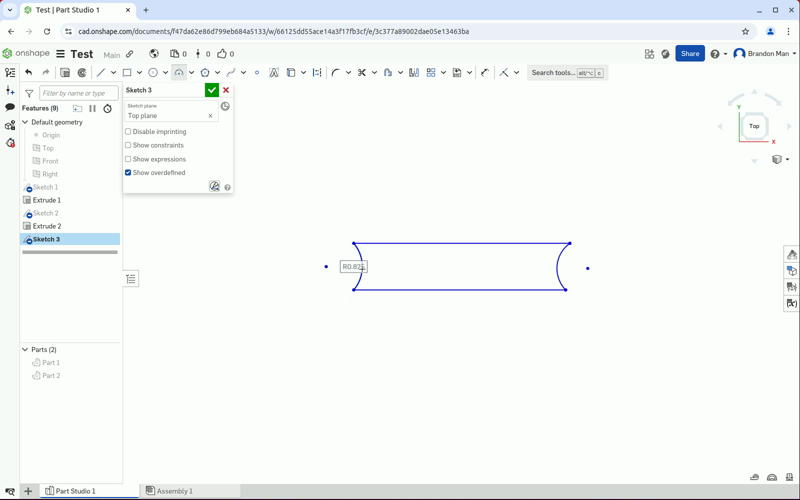
scroll(-6)
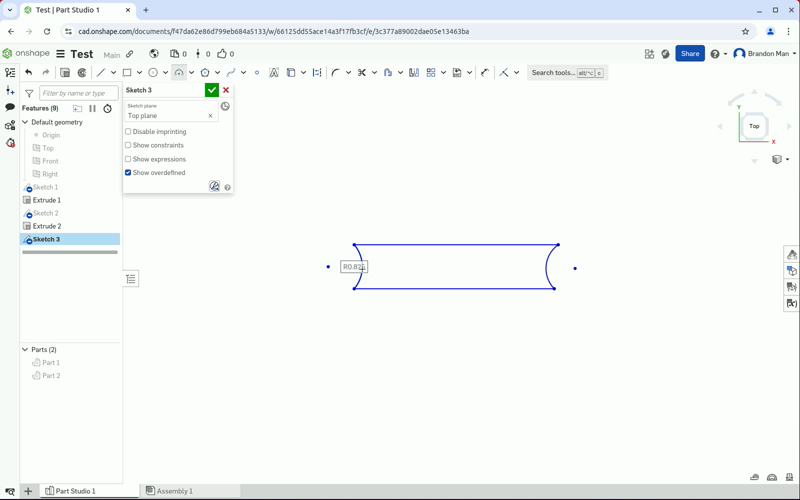
scroll(-6)
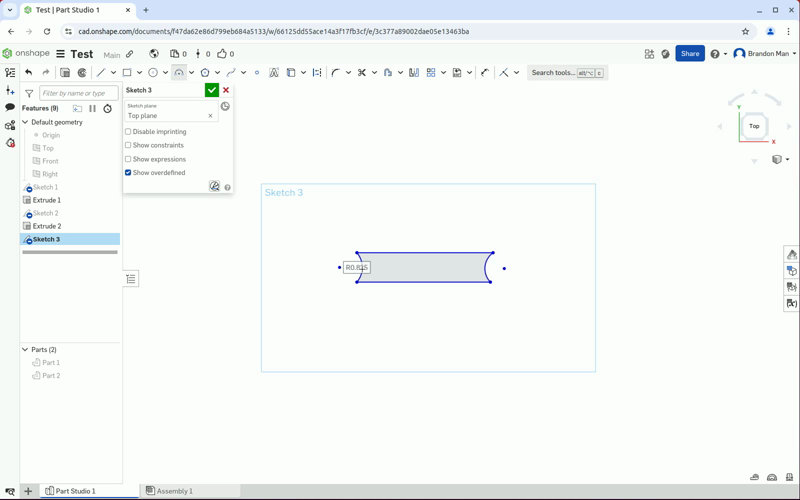
scroll(-6)
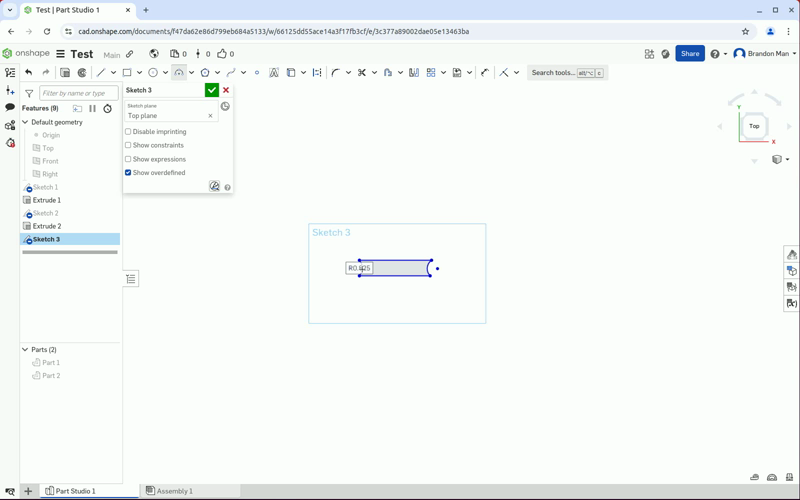
scroll(-6)
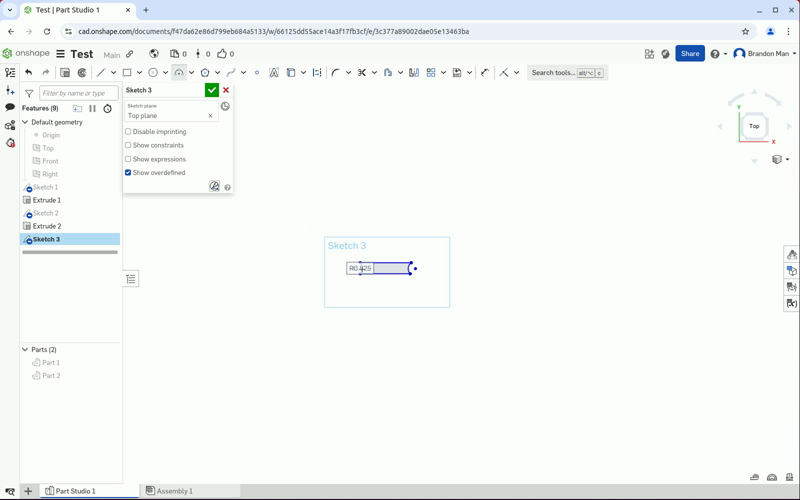
scroll(-6)
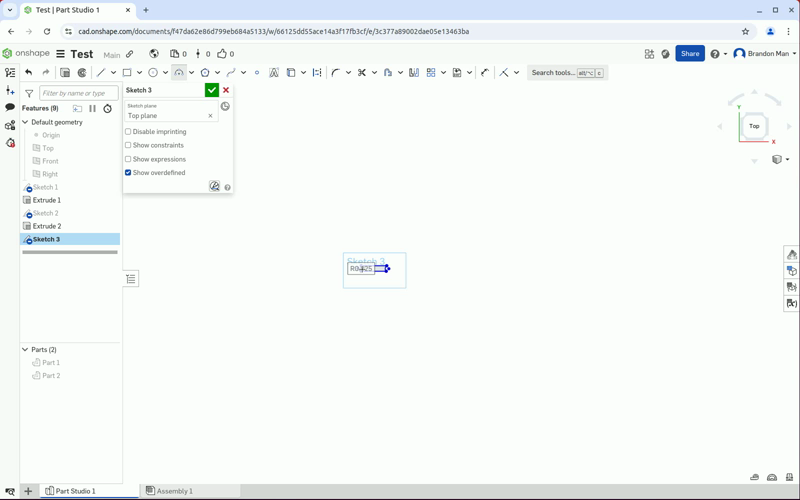
key_up(shift)
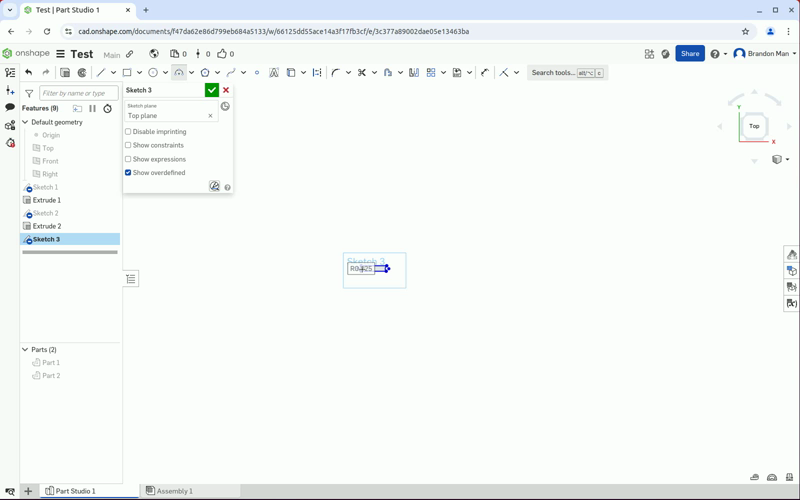
key(esc)
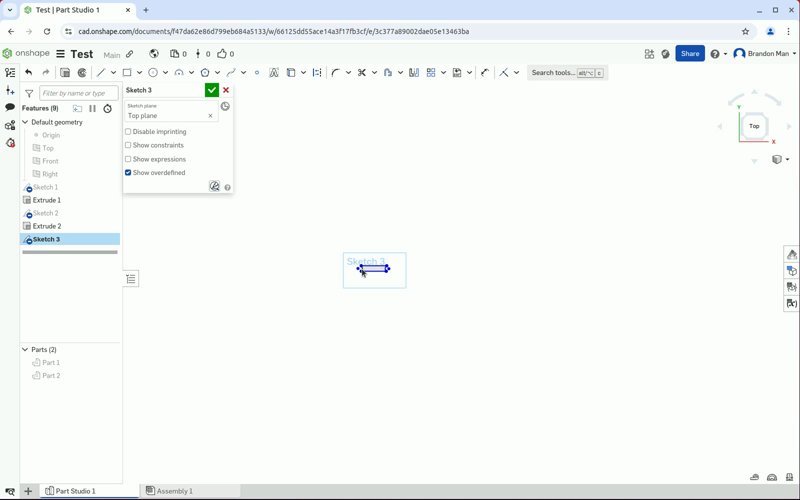
mouse_move(374, 268)
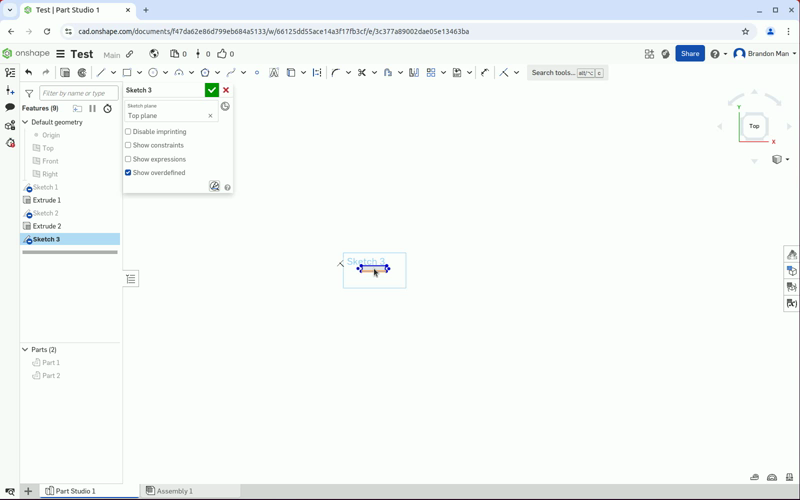
scroll(6)
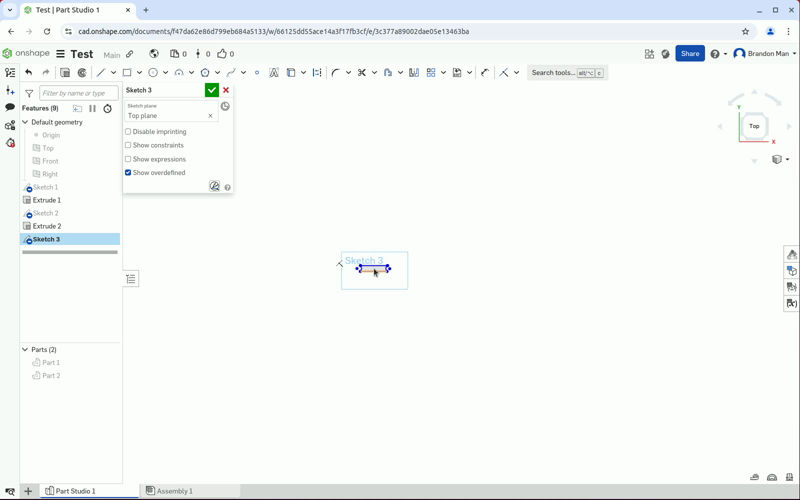
scroll(6)
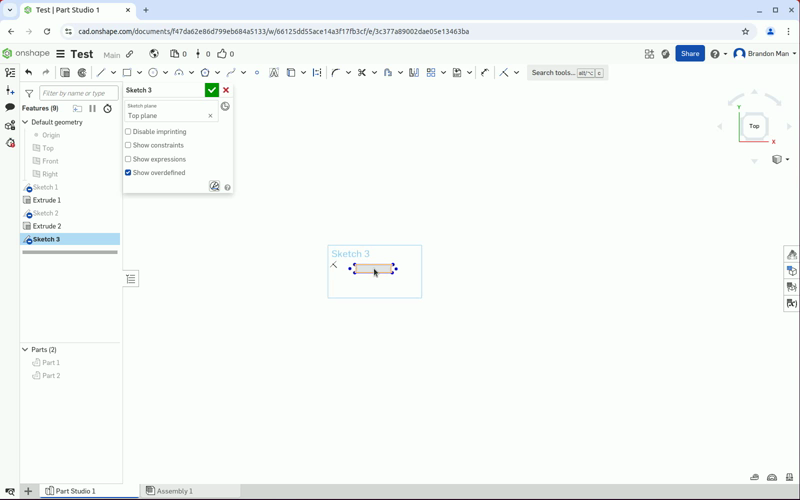
scroll(6)
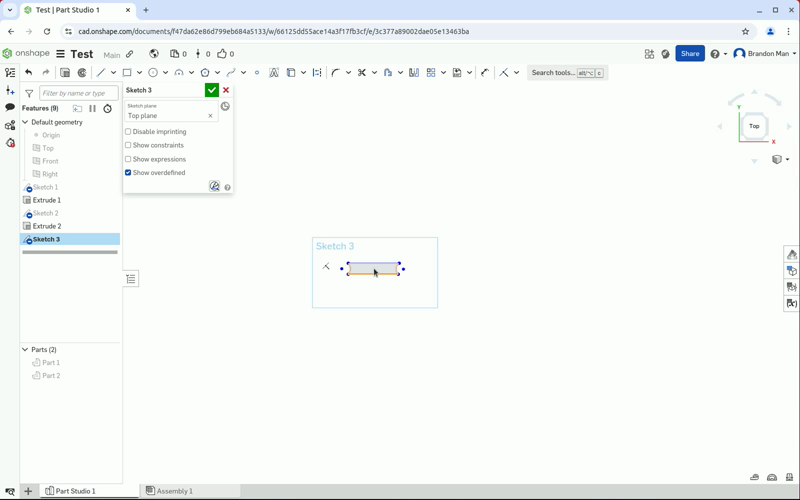
scroll(6)
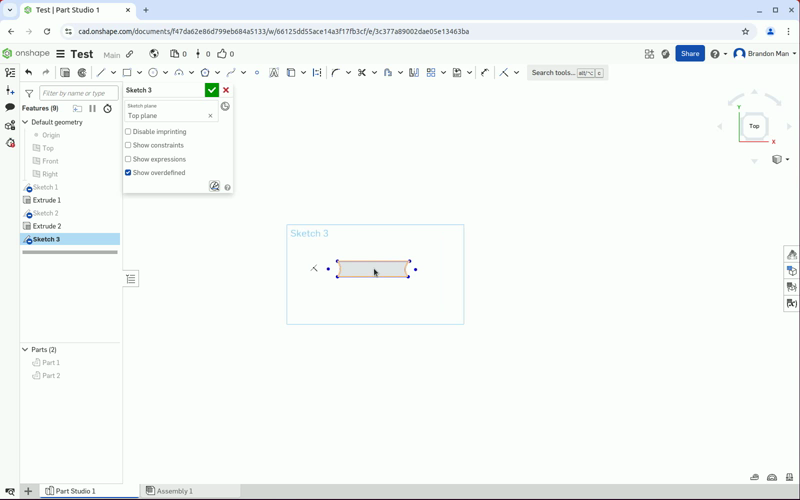
scroll(6)
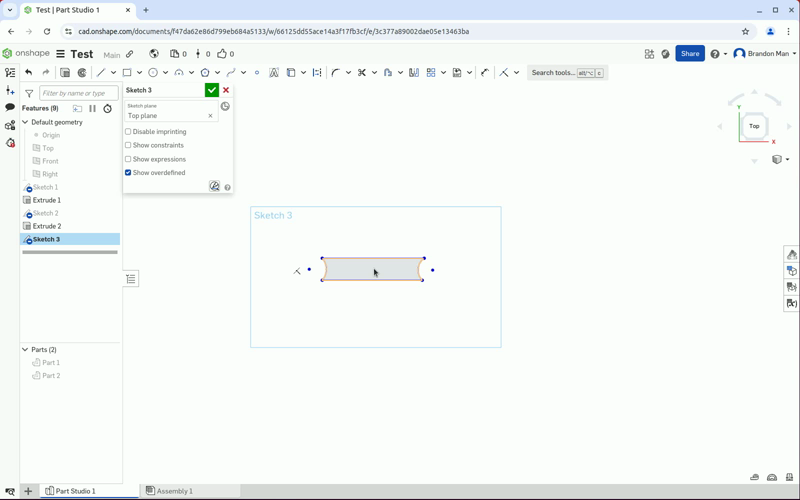
scroll(6)
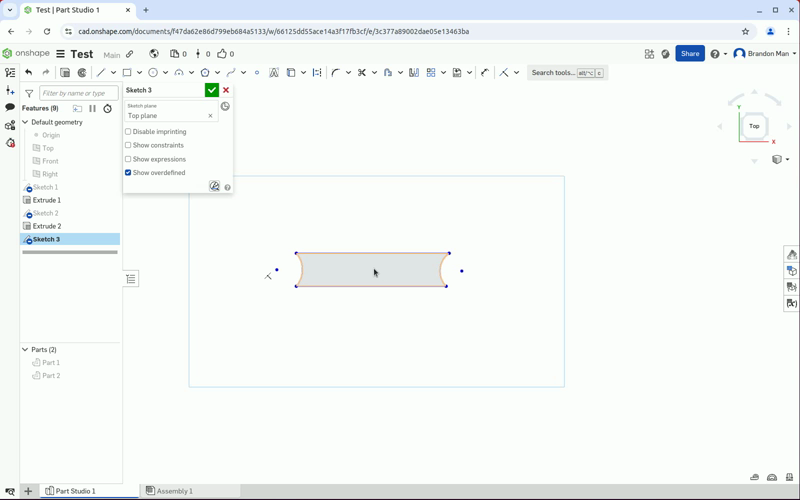
scroll(6)
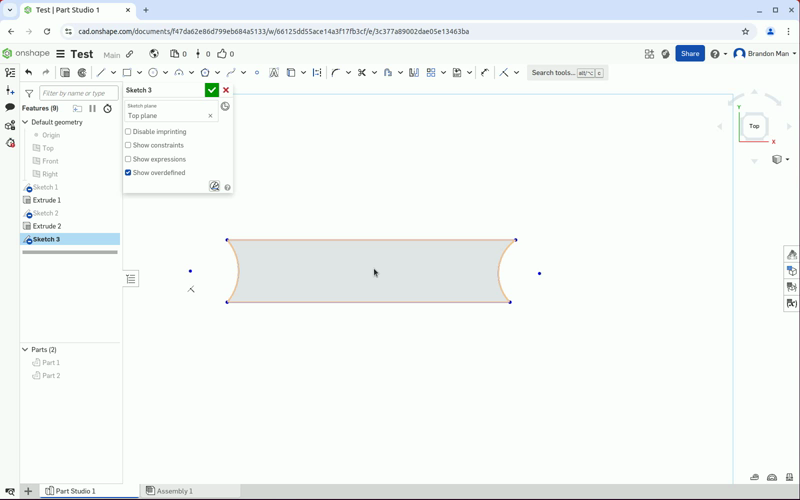
click(374, 268)
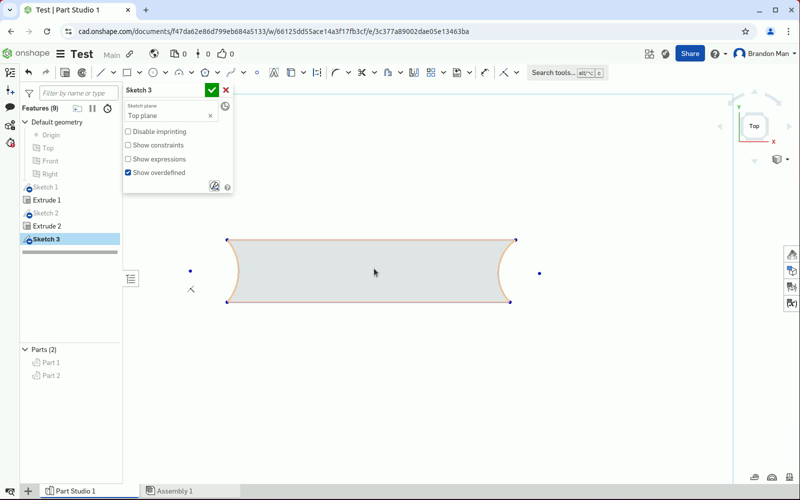
scroll(-6)
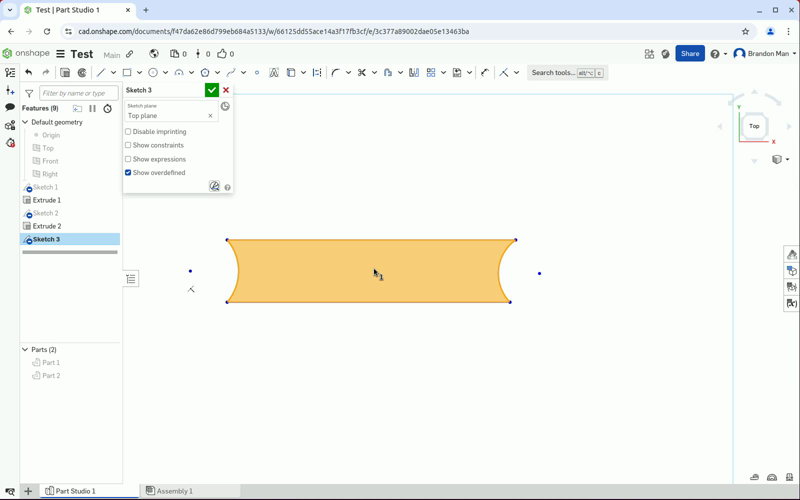
scroll(-6)
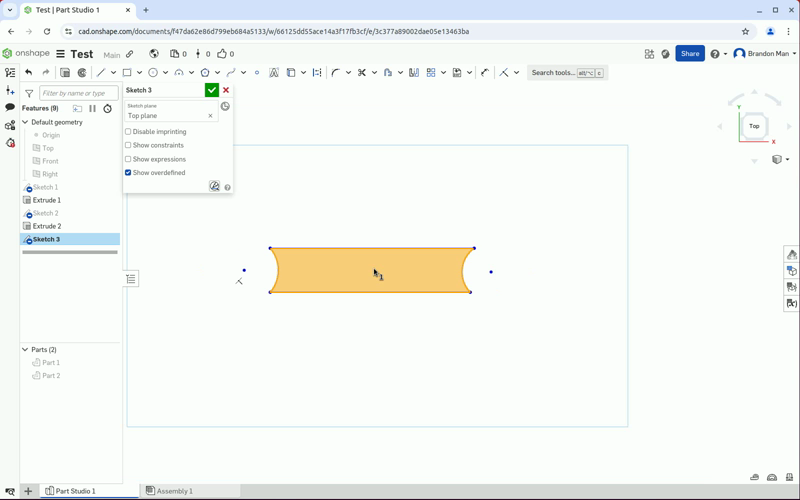
scroll(-6)
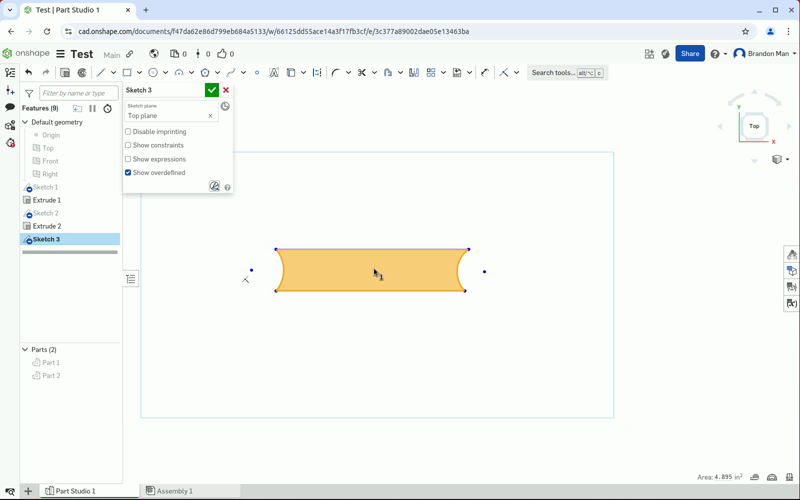
scroll(-6)
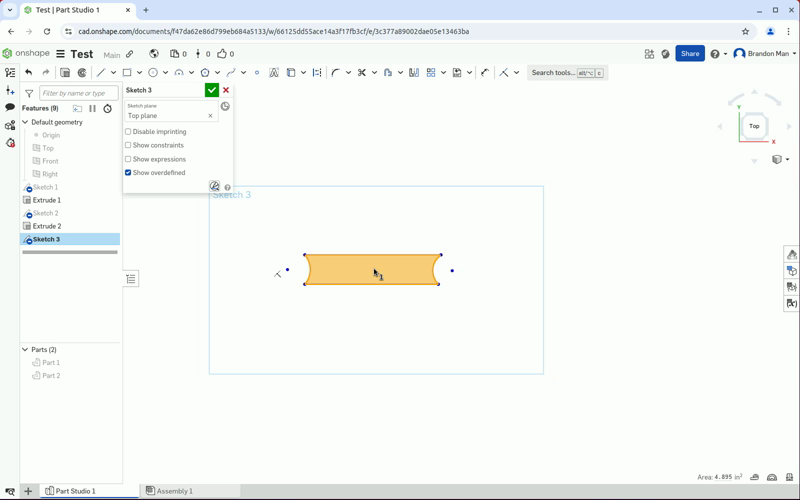
scroll(-6)
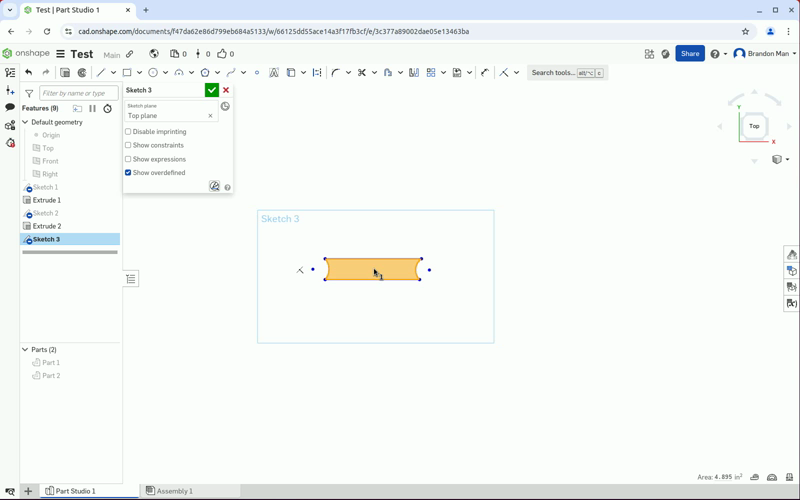
scroll(-6)
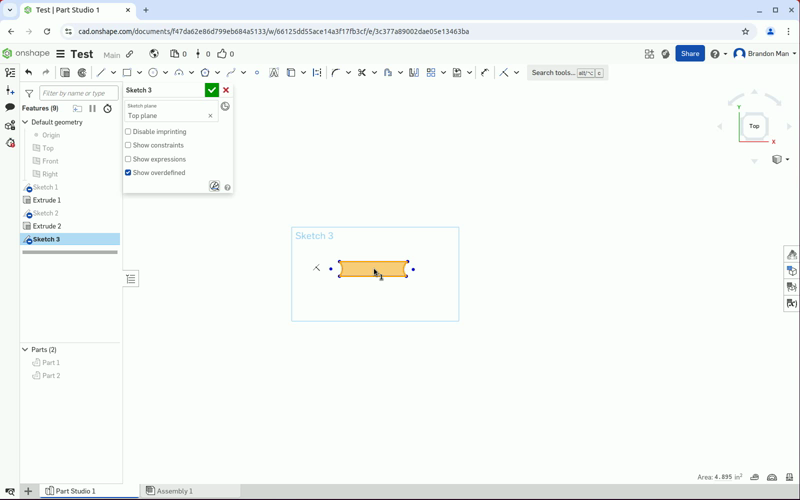
scroll(-6)
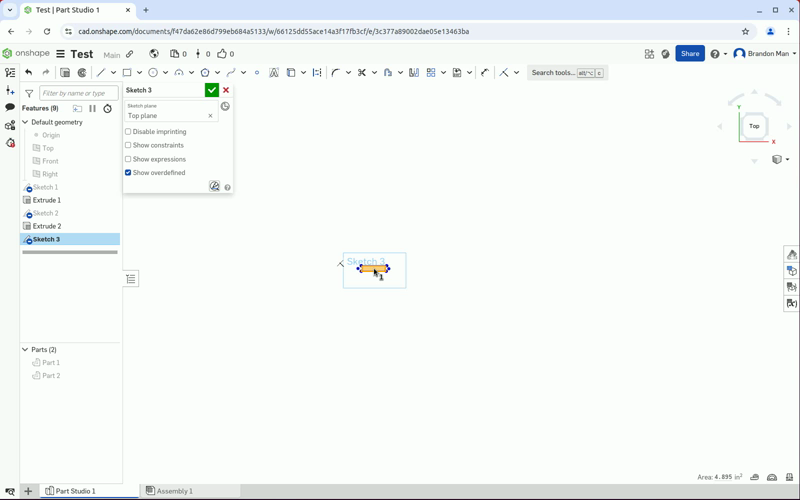
mouse_move(73, 352)
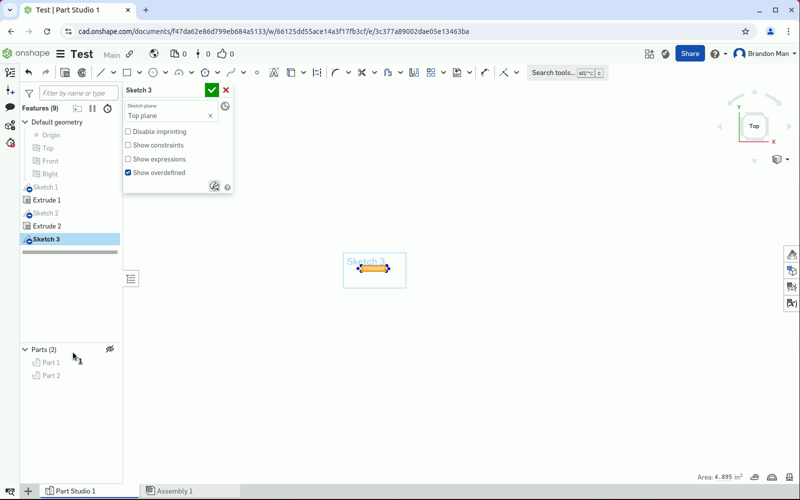
key(shift+y)
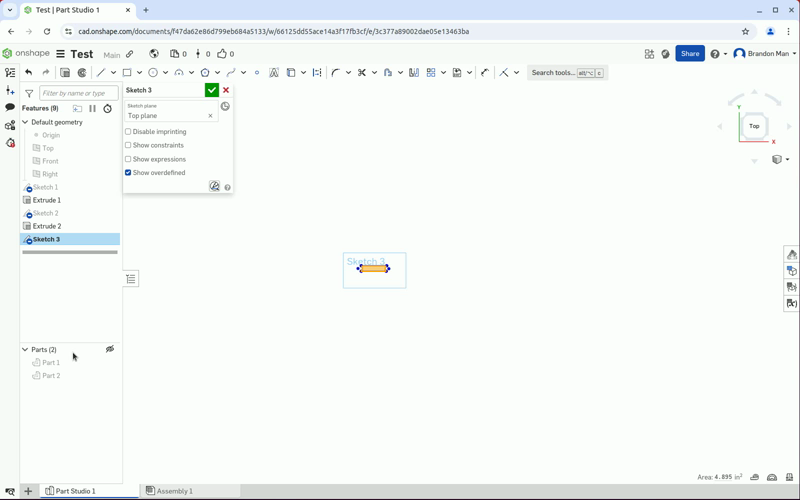
key(shift+e)
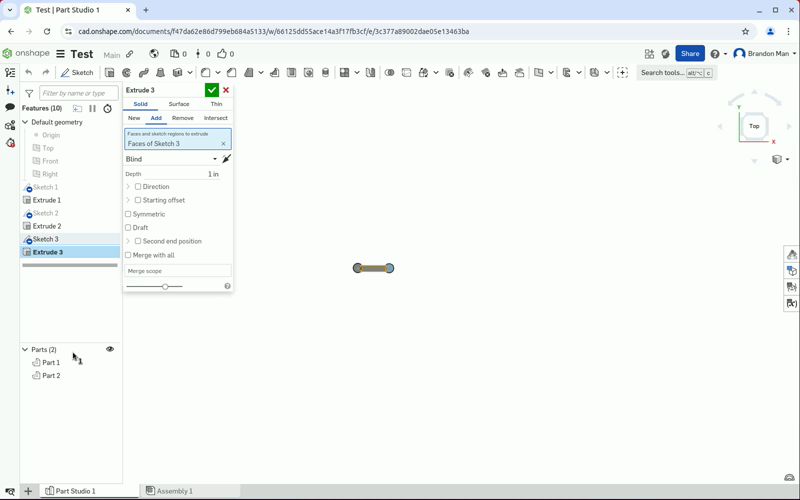
mouse_move(143, 106)
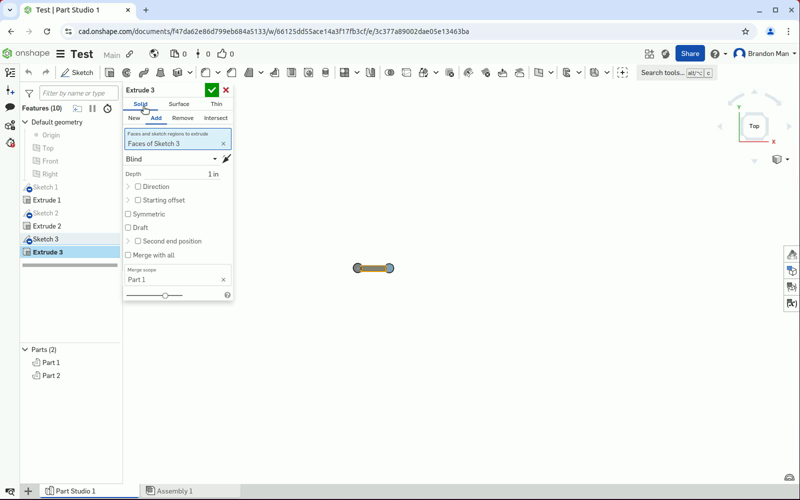
click(143, 106)
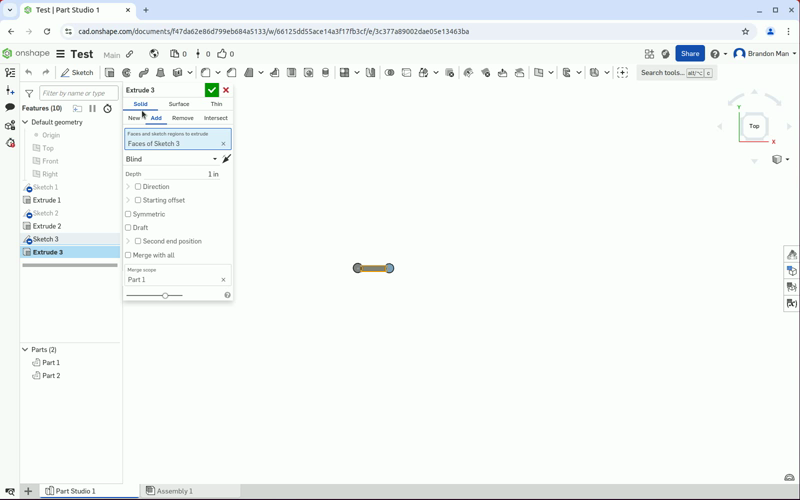
mouse_move(137, 120)
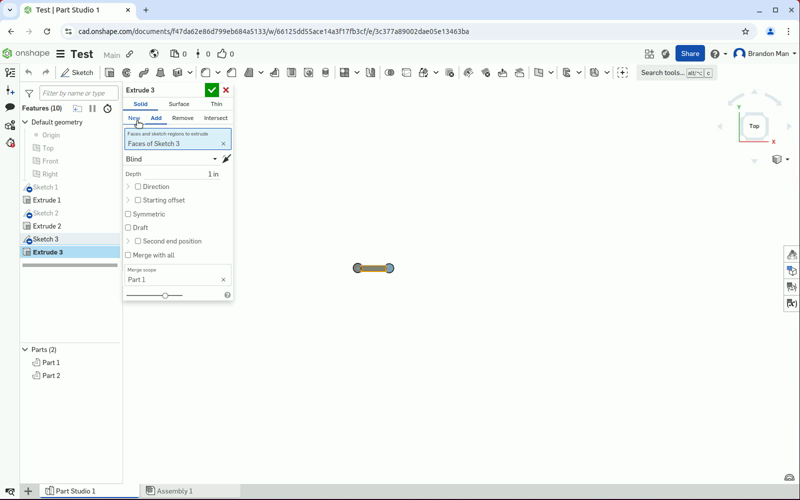
click(137, 120)
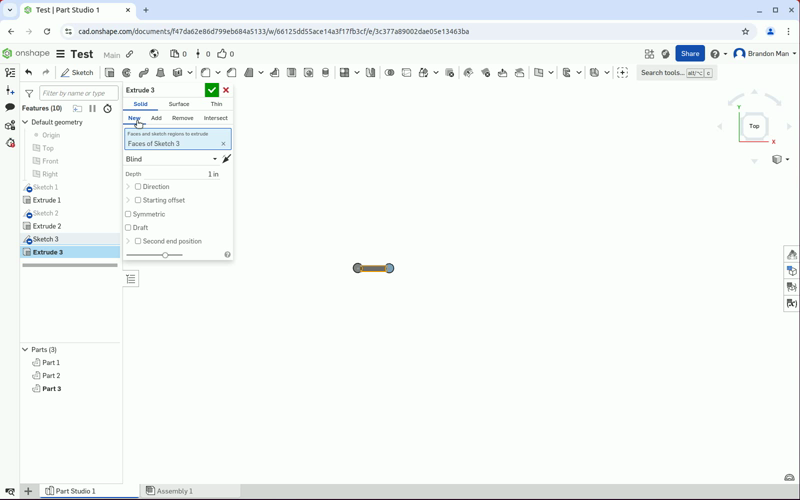
key(tab, 4)
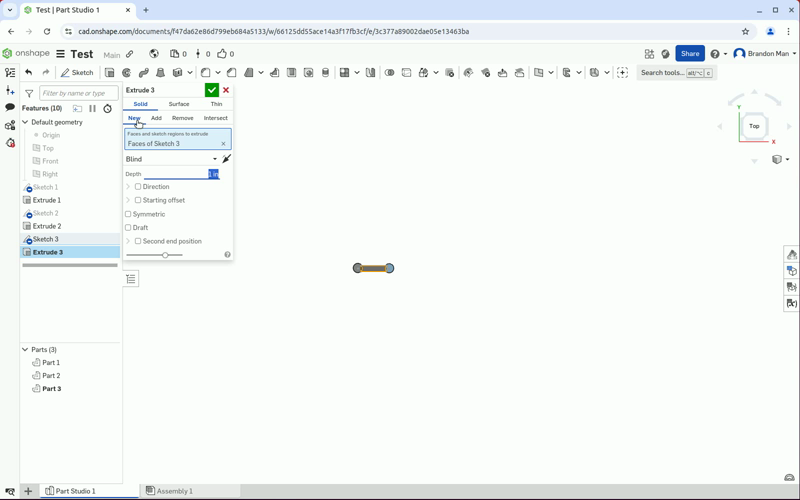
text(0.481)
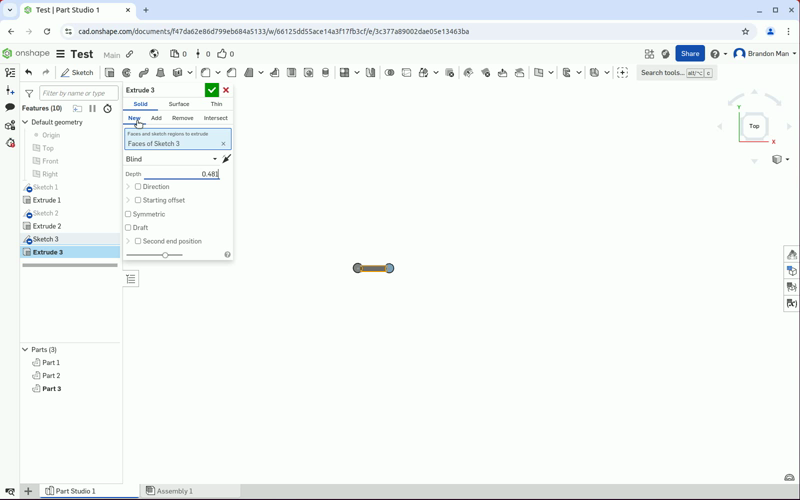
key(enter)
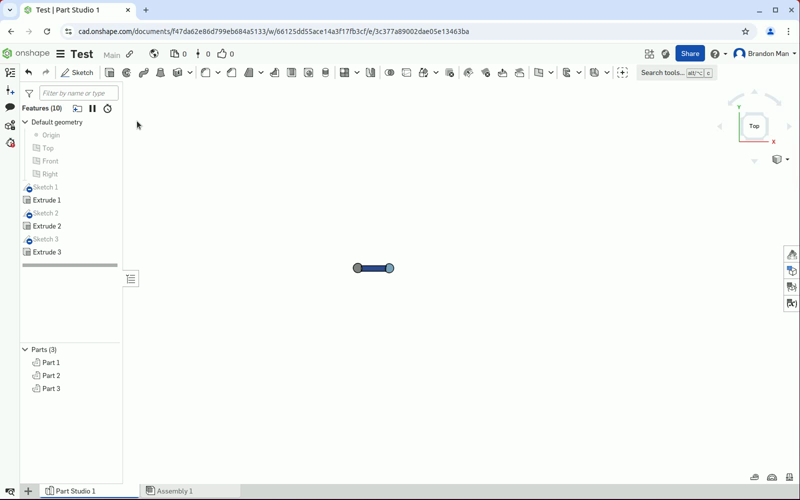
key(shift+h)
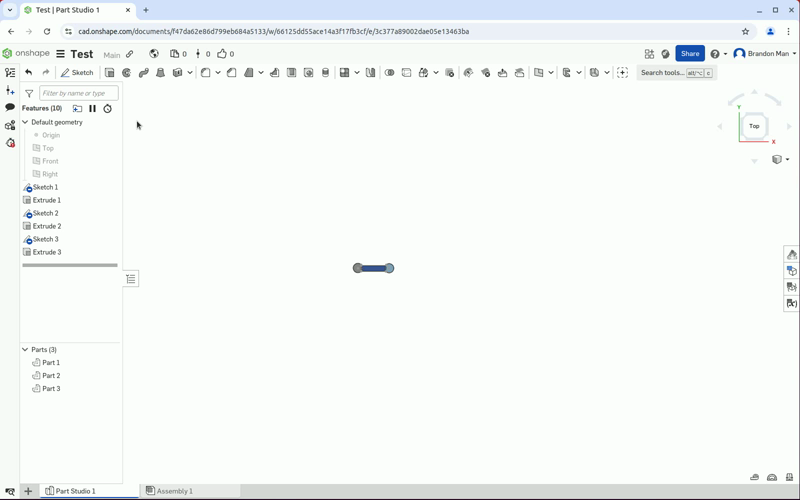
key(shift+h)
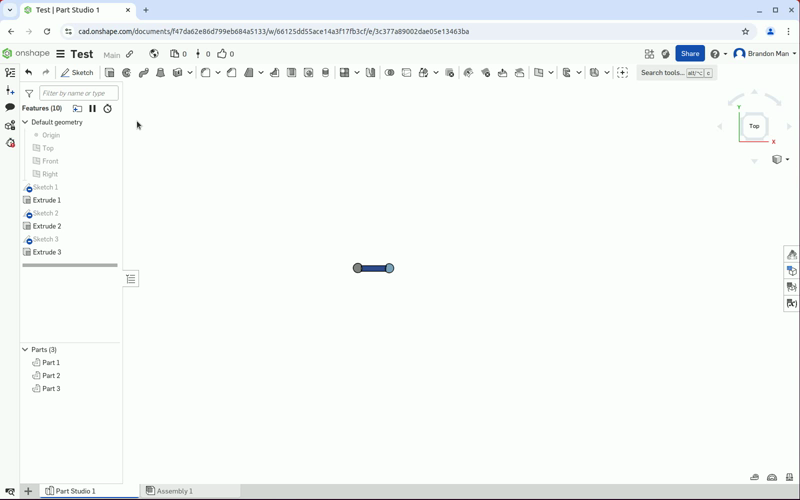
mouse_move(73, 189)
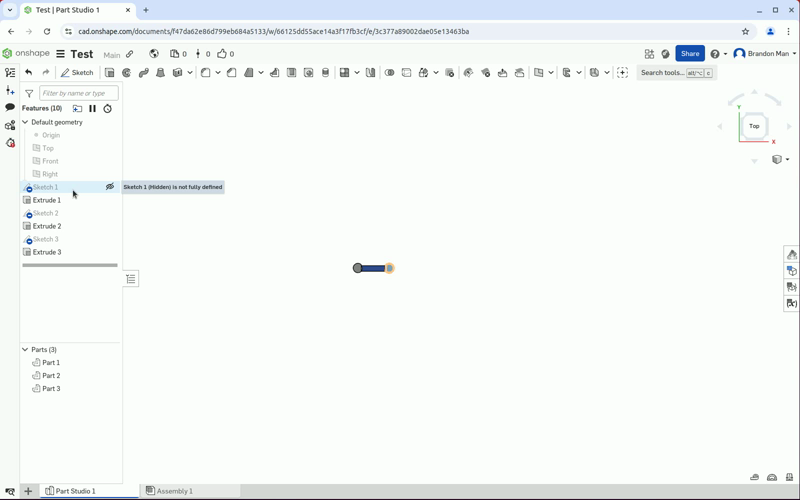
click(73, 189)
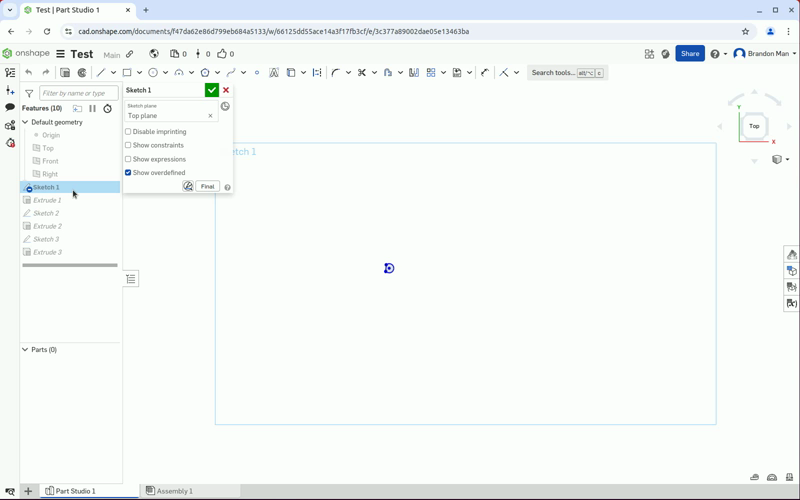
mouse_move(229, 92)
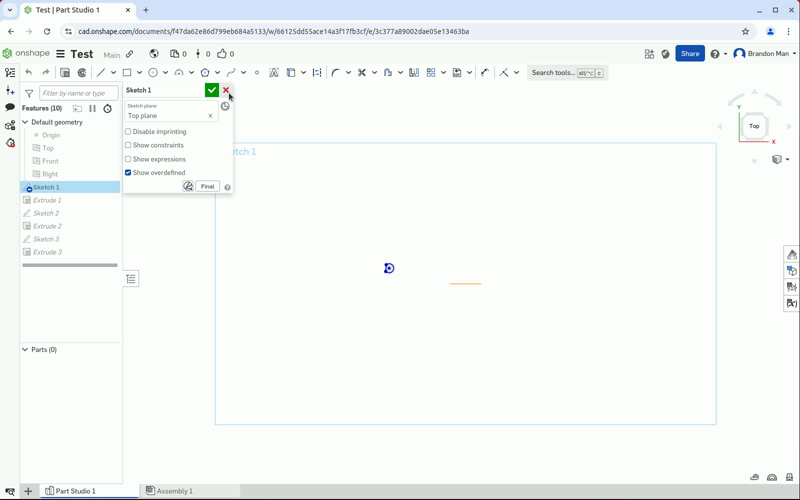
click(229, 92)
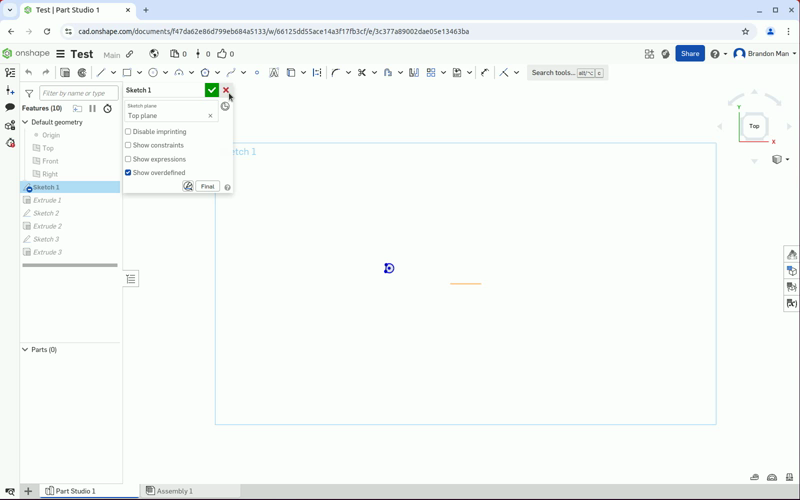
key(shift+s)
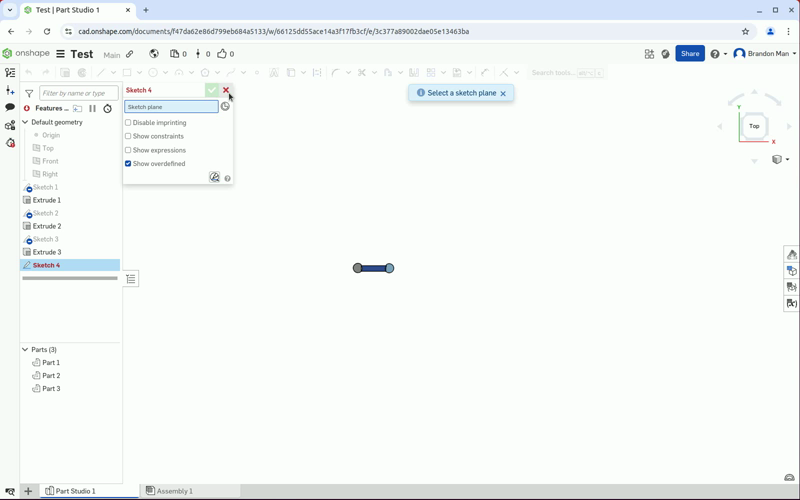
mouse_move(73, 150)
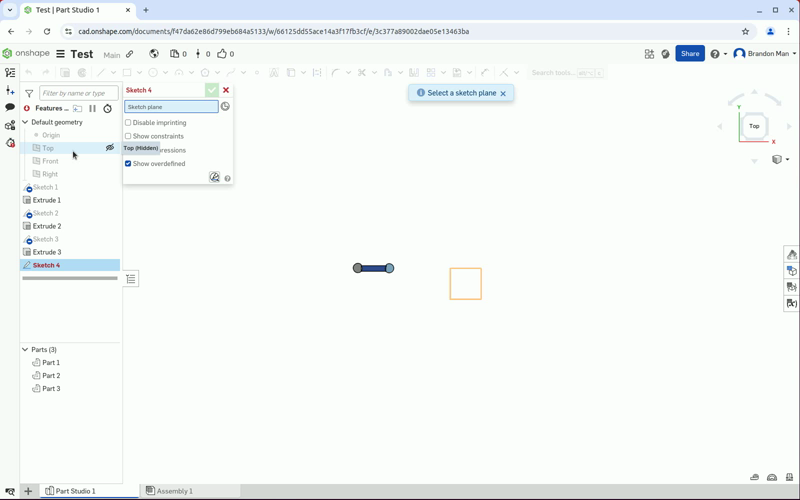
click(73, 150)
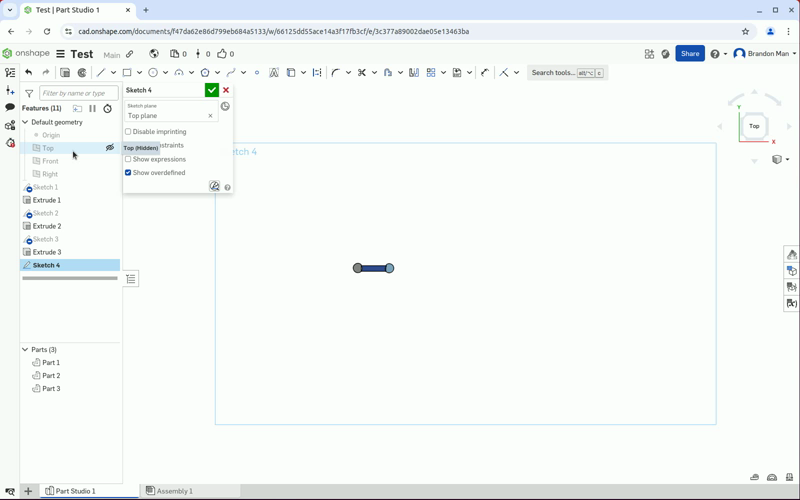
mouse_move(73, 352)
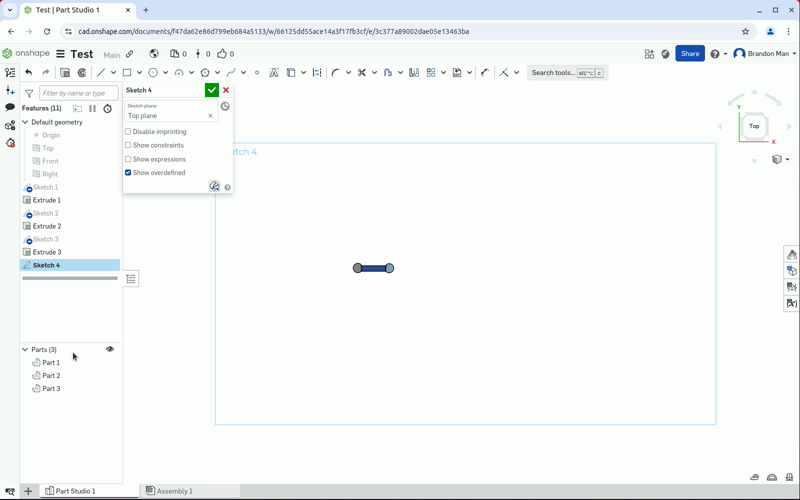
key(y)
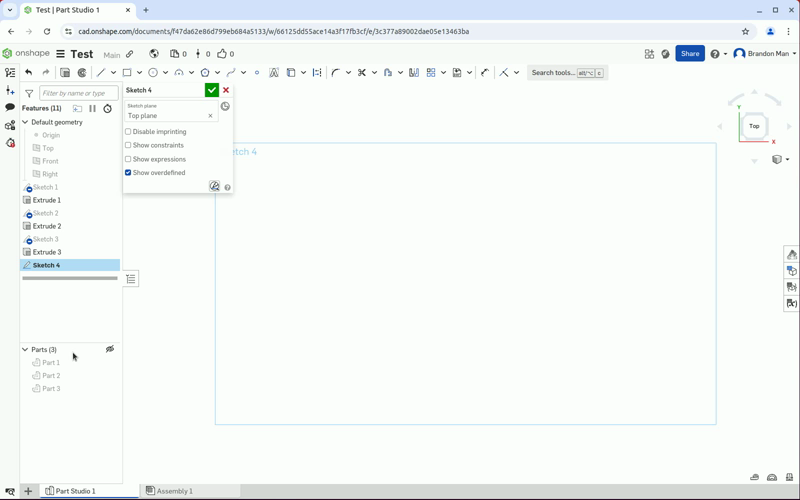
key(l)
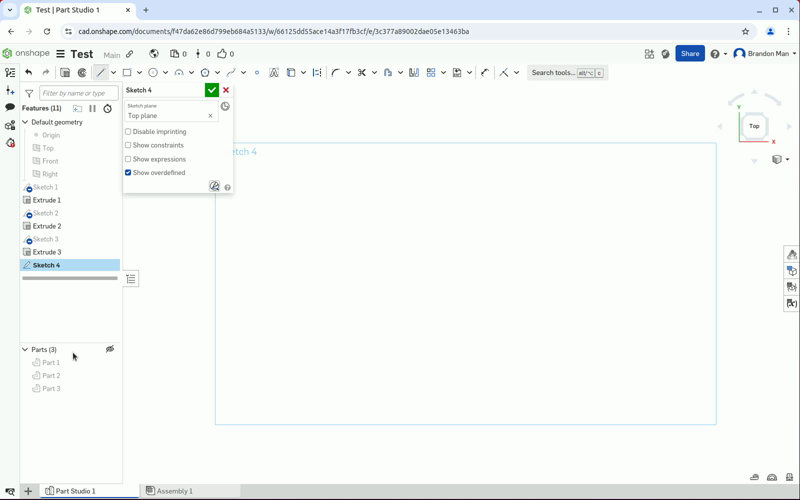
key_down(shift)
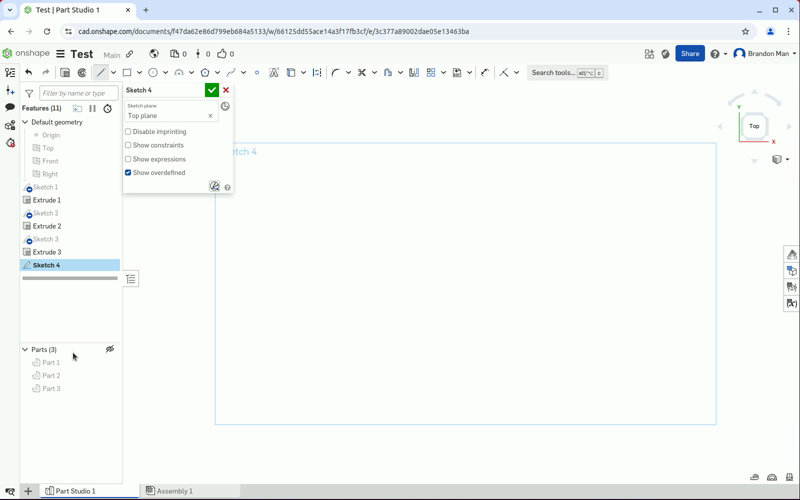
mouse_move(385, 271)
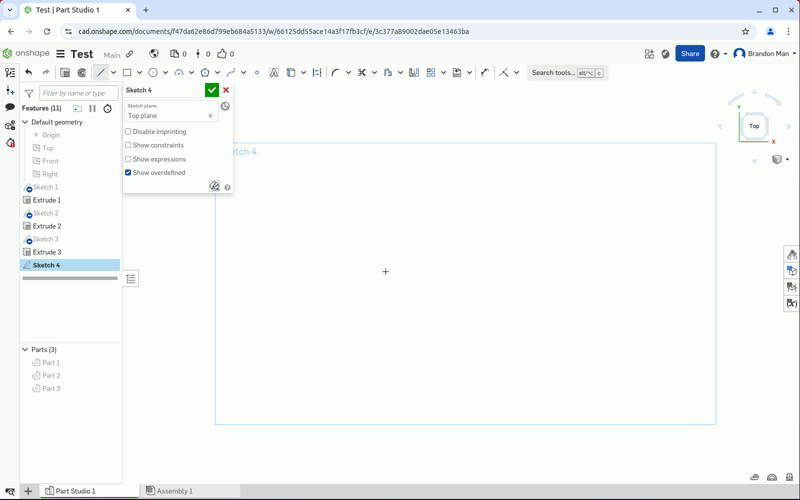
click(385, 271)
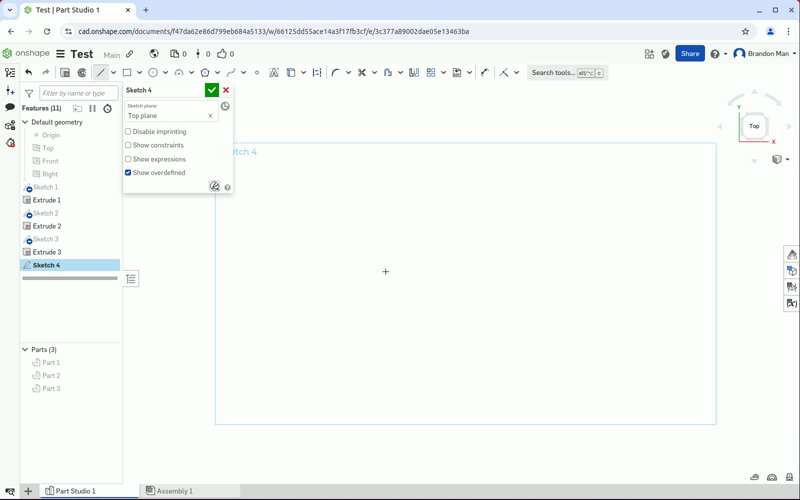
key_up(shift)
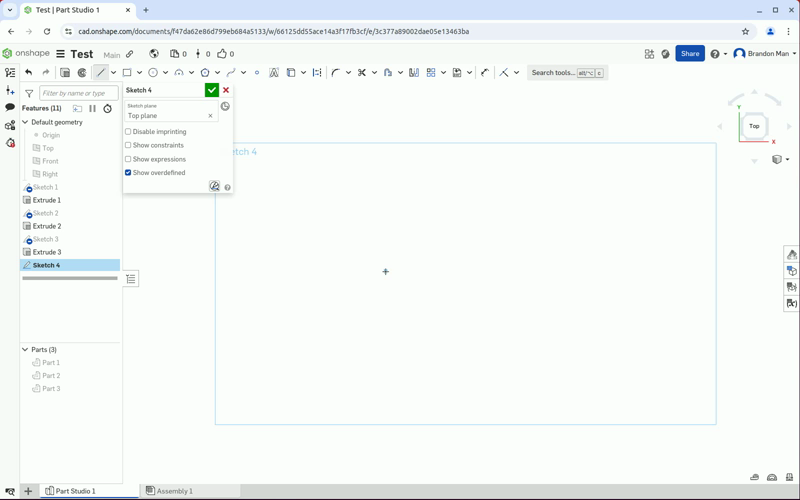
key_down(shift)
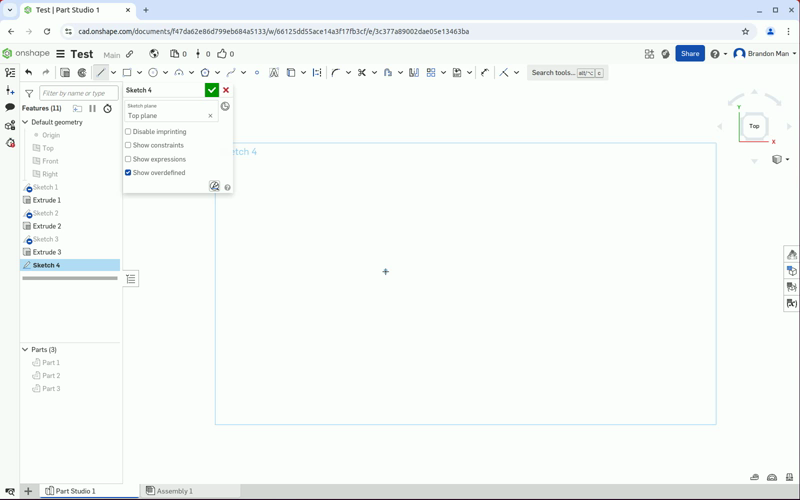
key_up(shift)
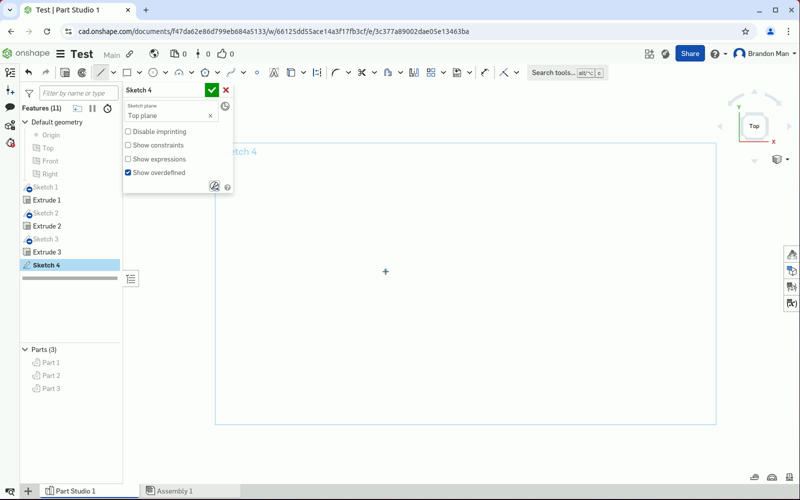
key_down(shift)
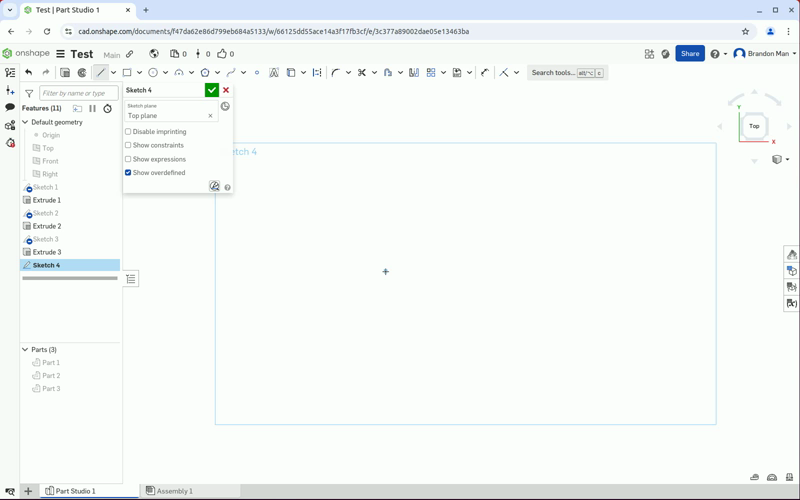
mouse_move(416, 271)
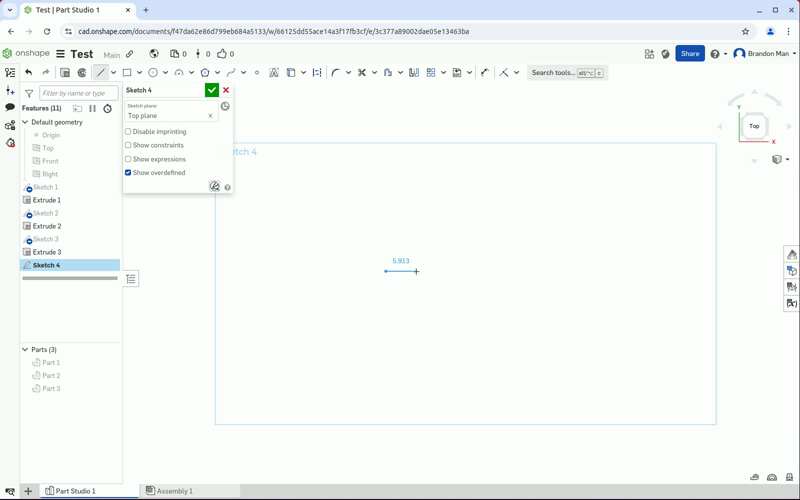
mouse_move(386, 264)
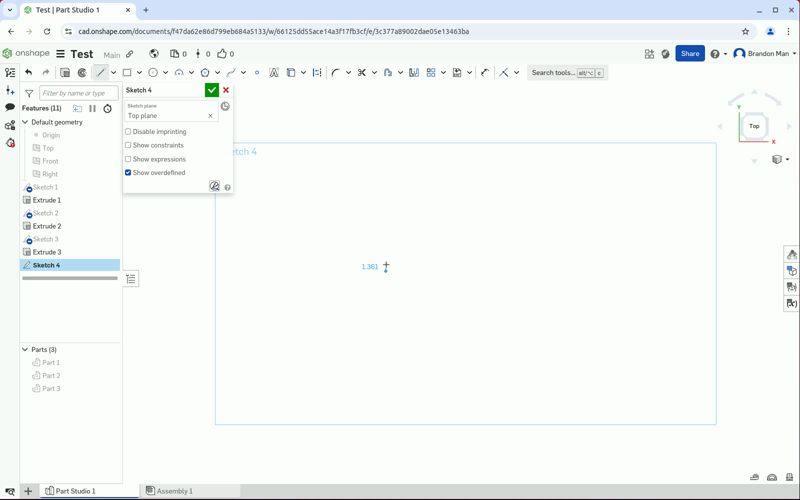
scroll(6)
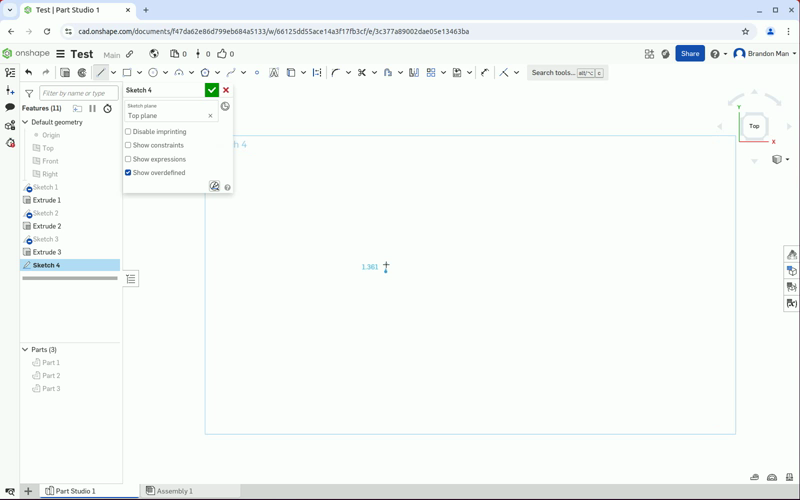
scroll(6)
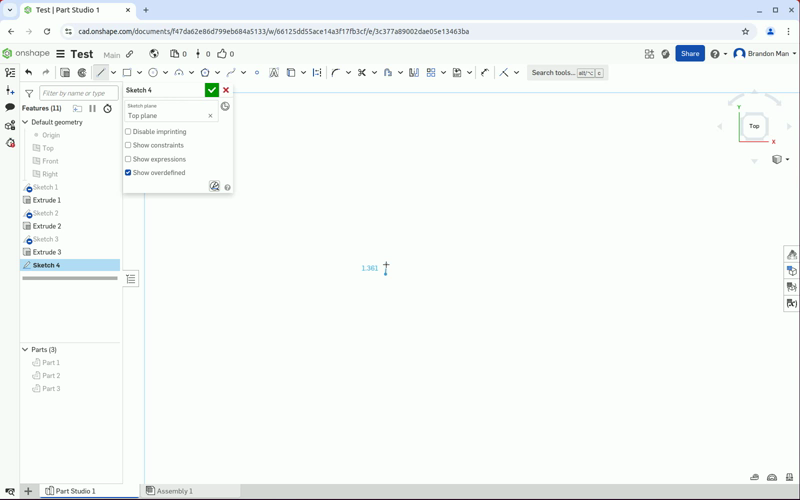
scroll(6)
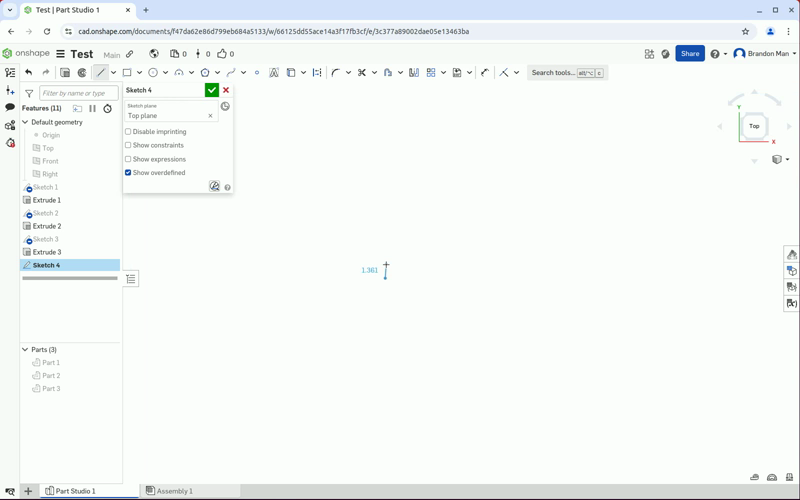
scroll(6)
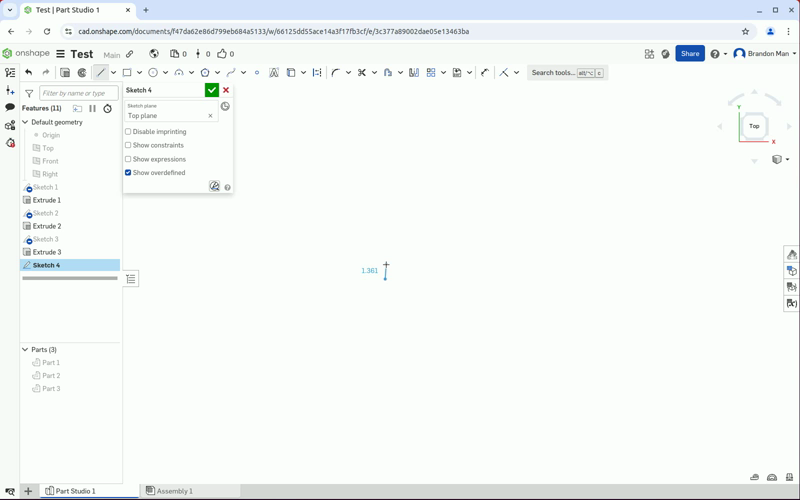
scroll(6)
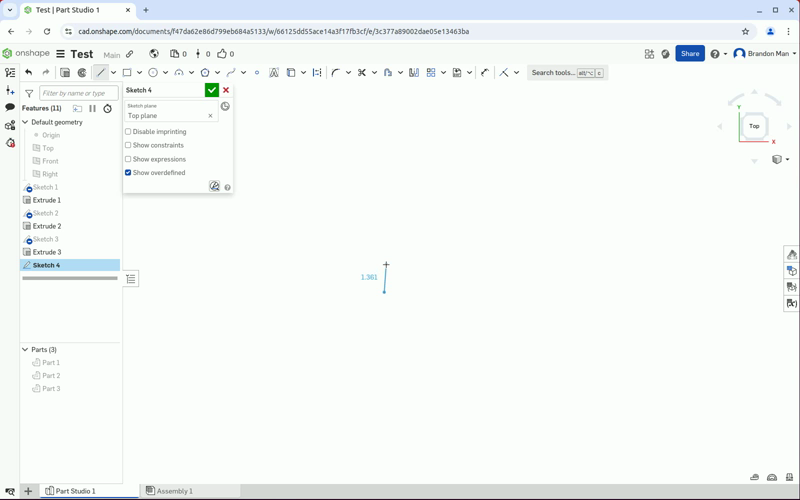
scroll(6)
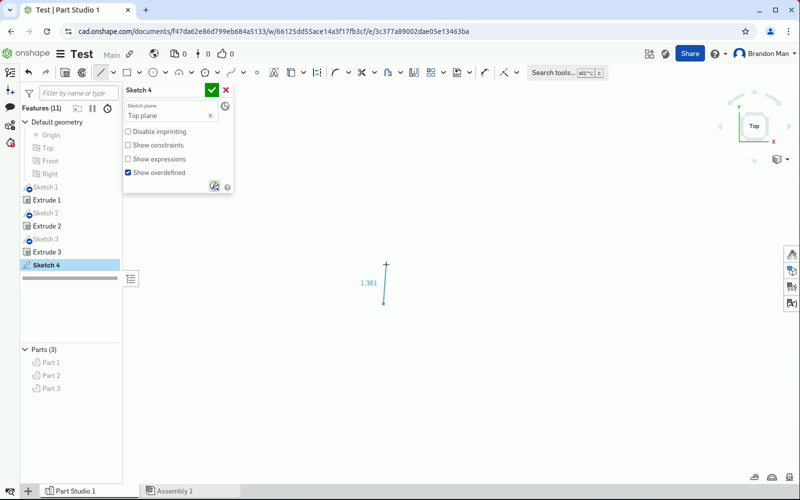
scroll(6)
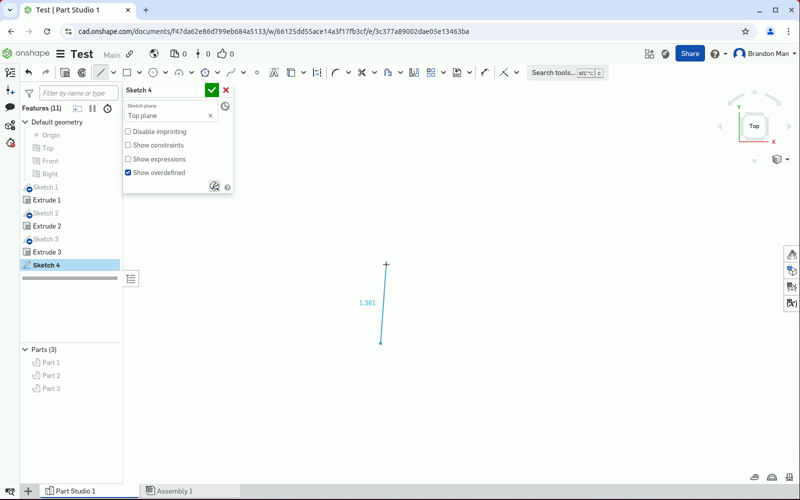
click(386, 264)
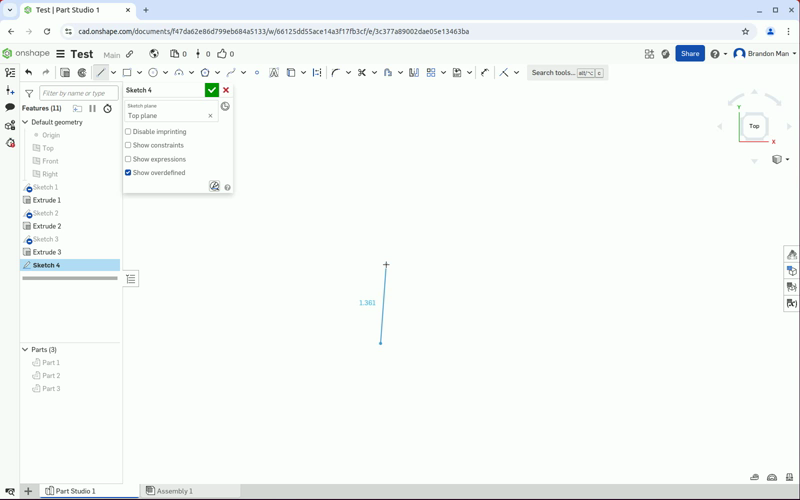
scroll(-6)
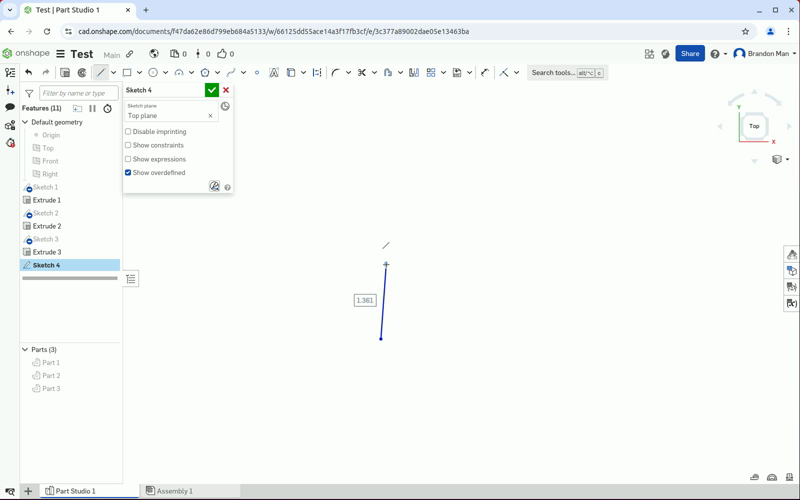
scroll(-6)
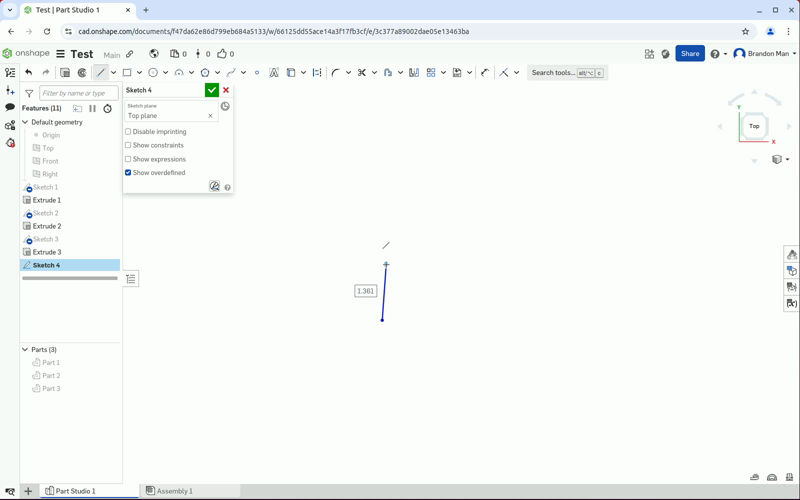
scroll(-6)
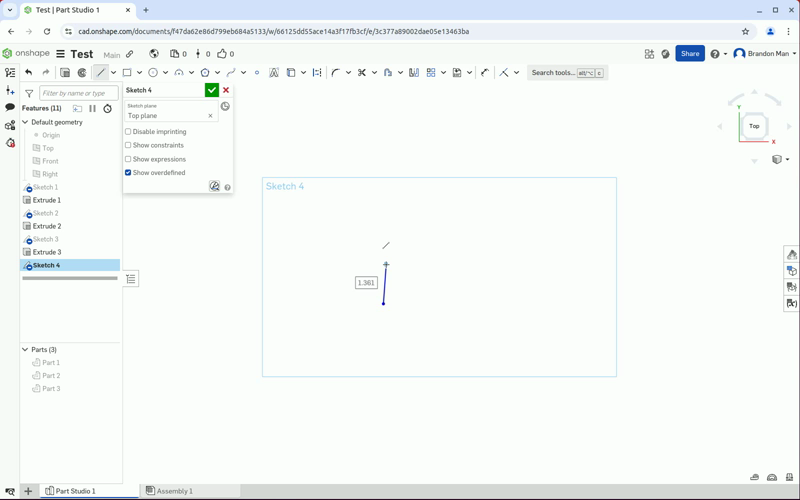
scroll(-6)
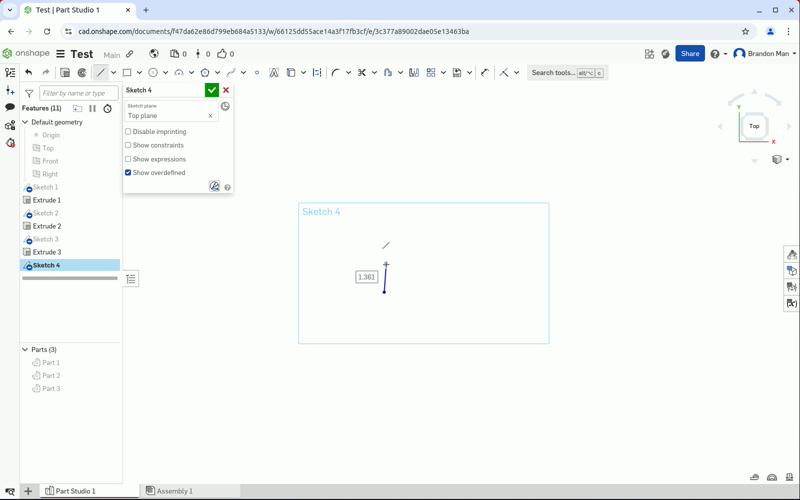
scroll(-6)
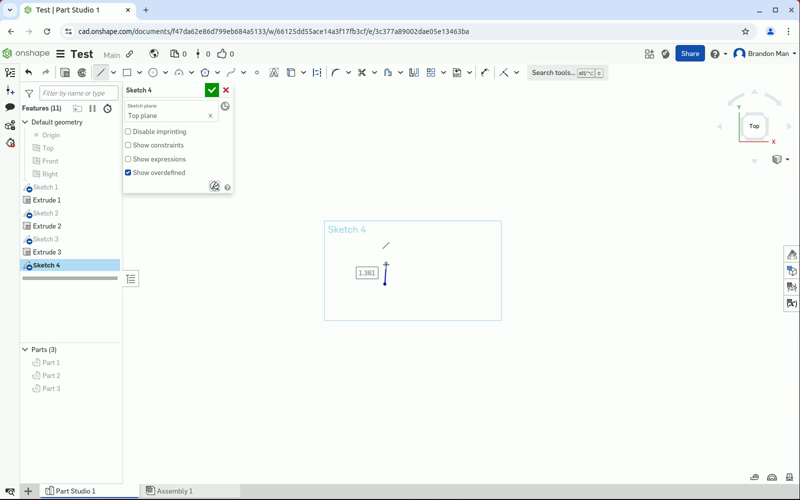
scroll(-6)
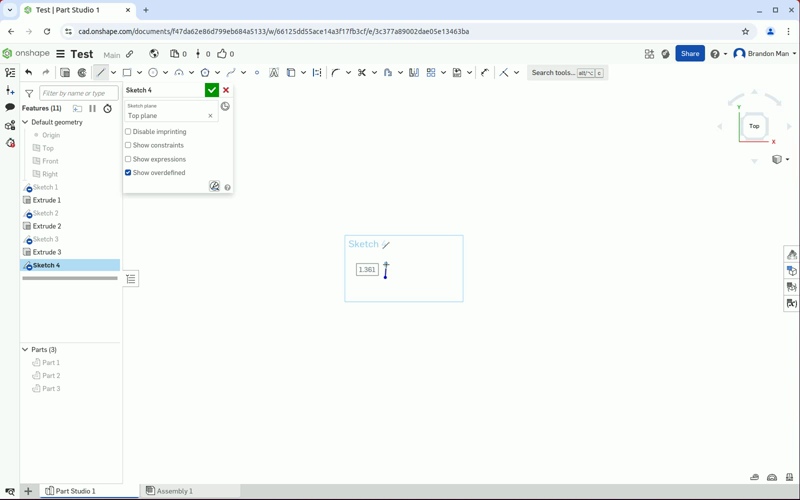
scroll(-6)
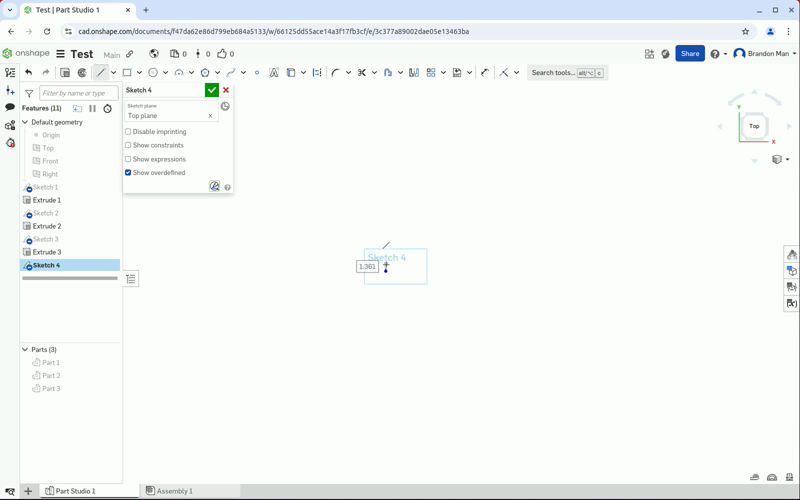
key_up(shift)
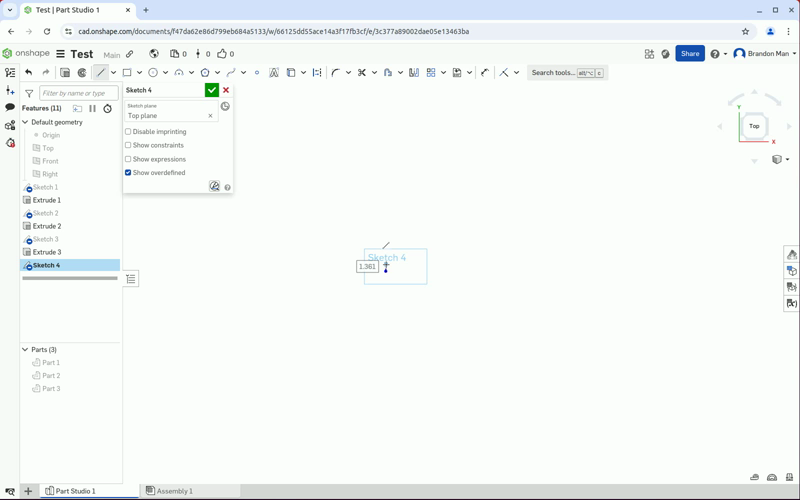
key(esc)
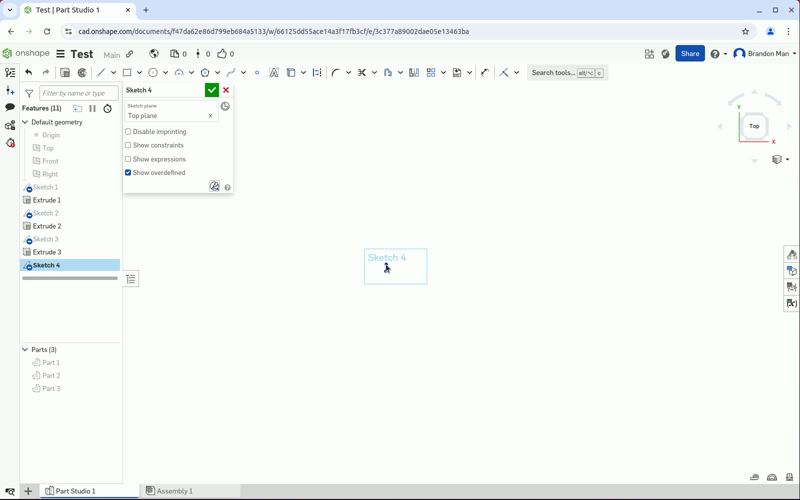
key(a)
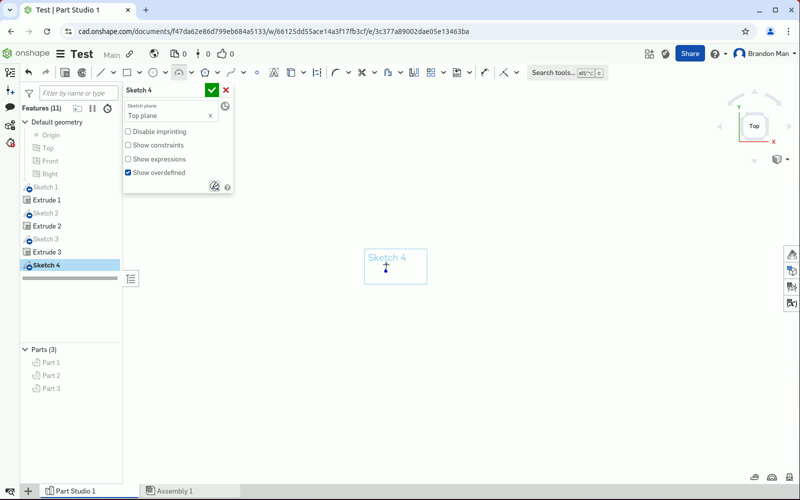
mouse_move(386, 264)
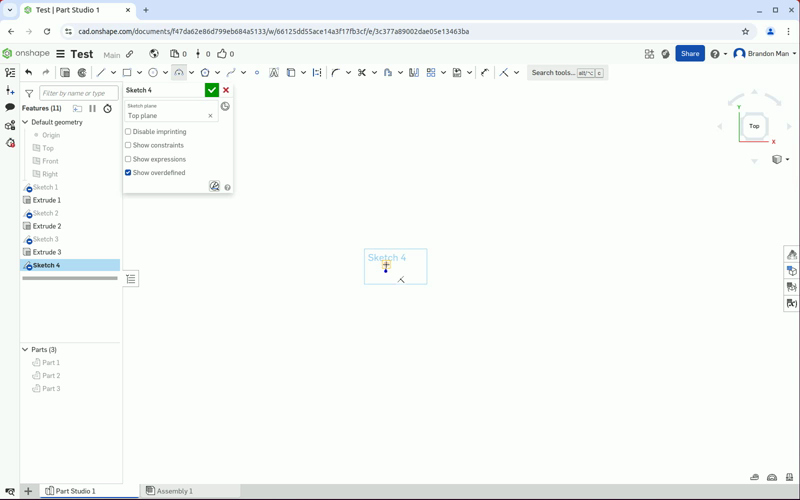
click(386, 264)
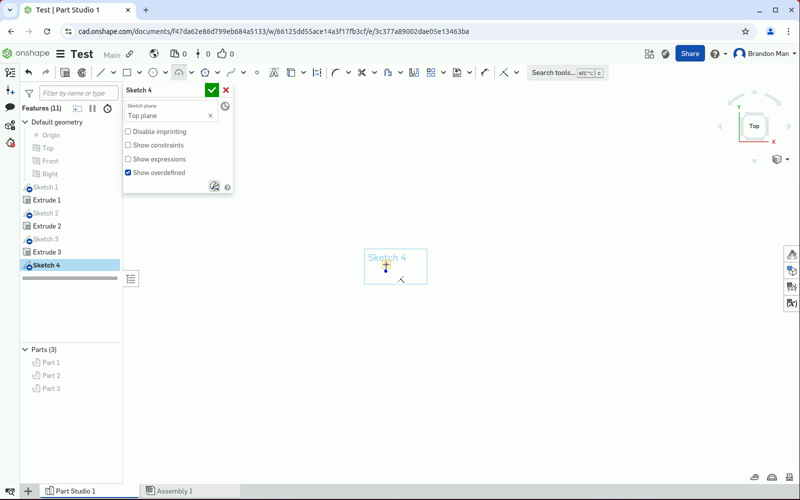
mouse_move(385, 271)
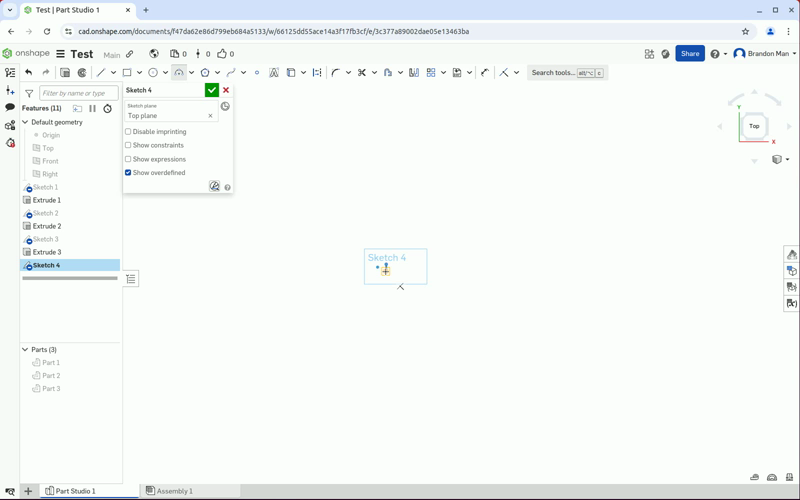
scroll(6)
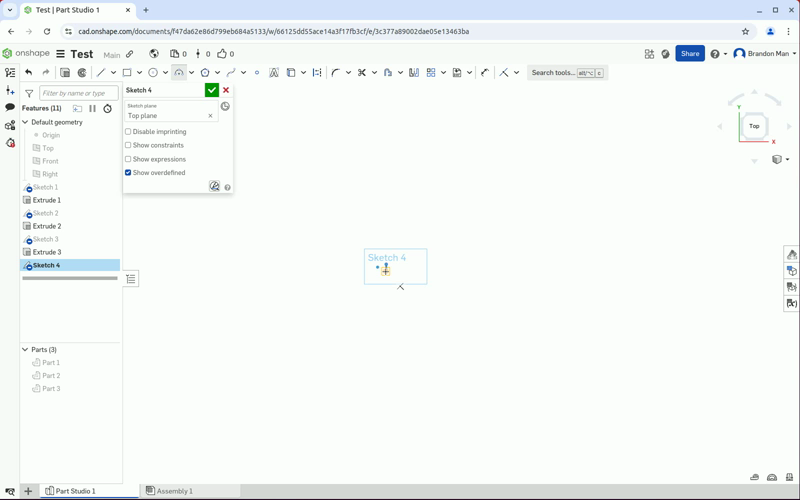
scroll(6)
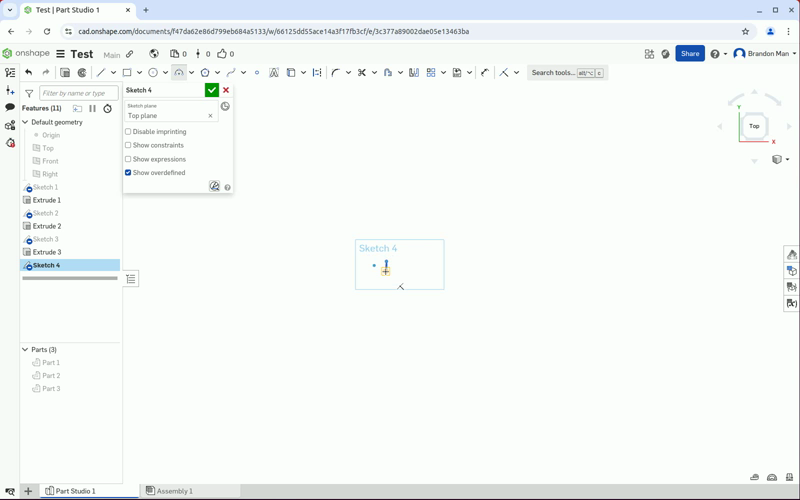
scroll(6)
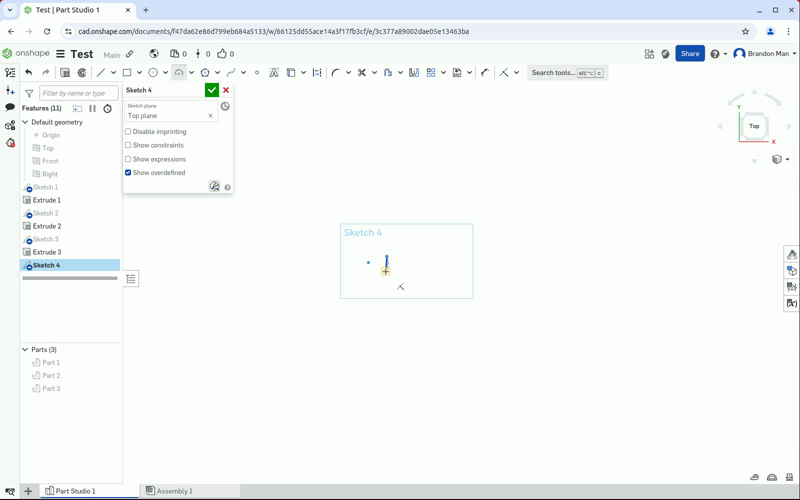
scroll(6)
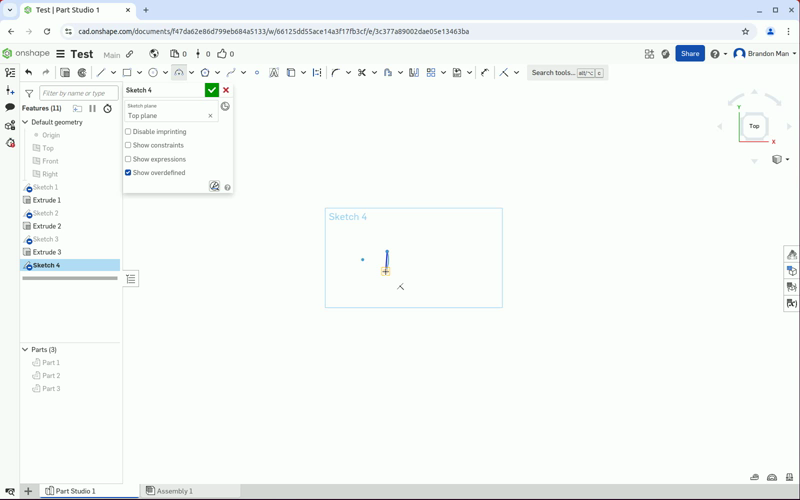
scroll(6)
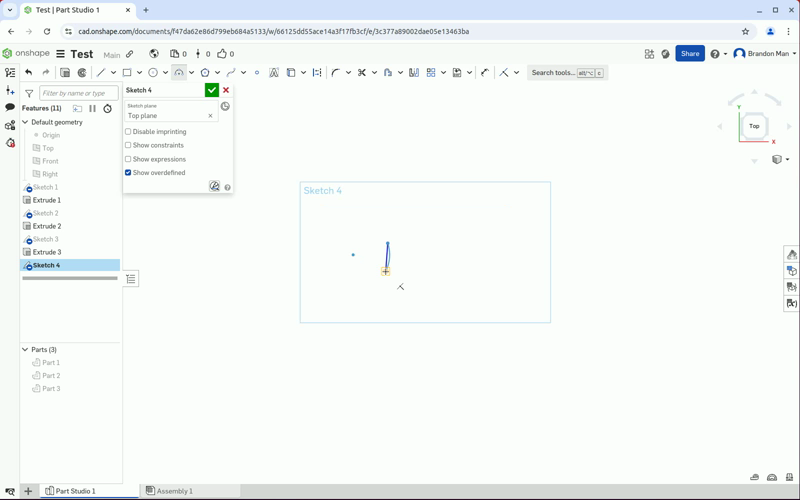
scroll(6)
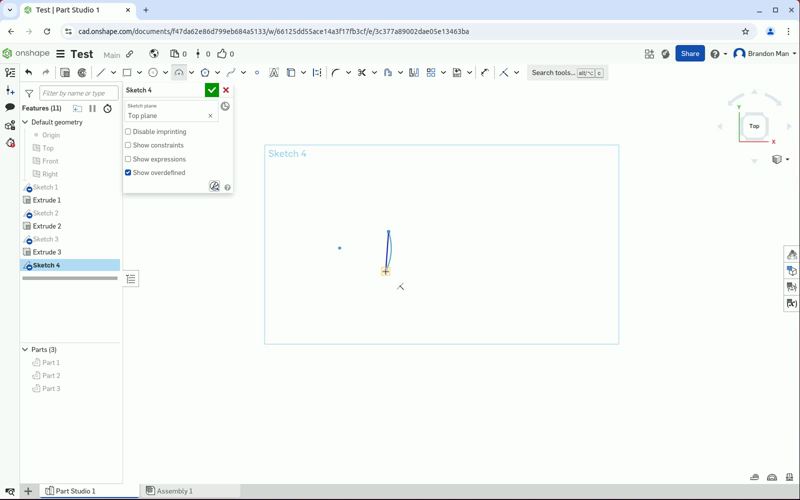
scroll(6)
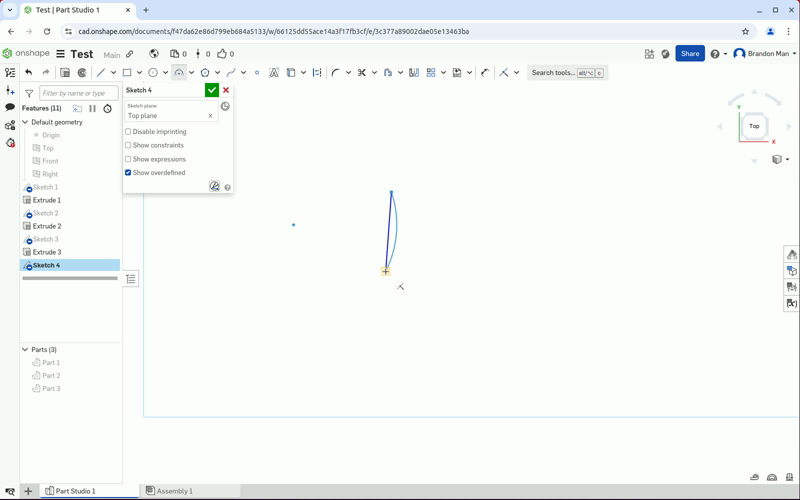
click(385, 271)
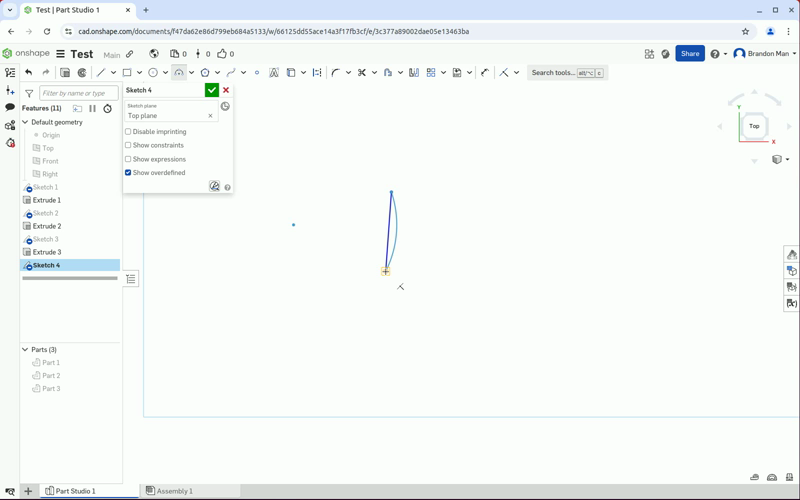
scroll(-6)
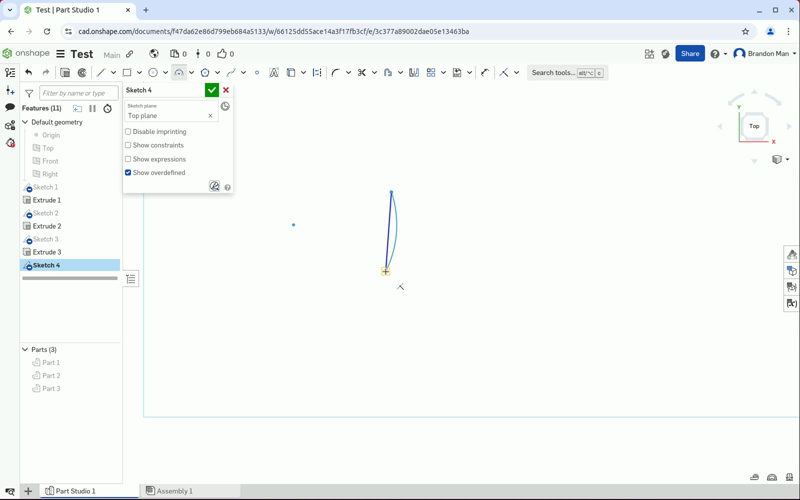
scroll(-6)
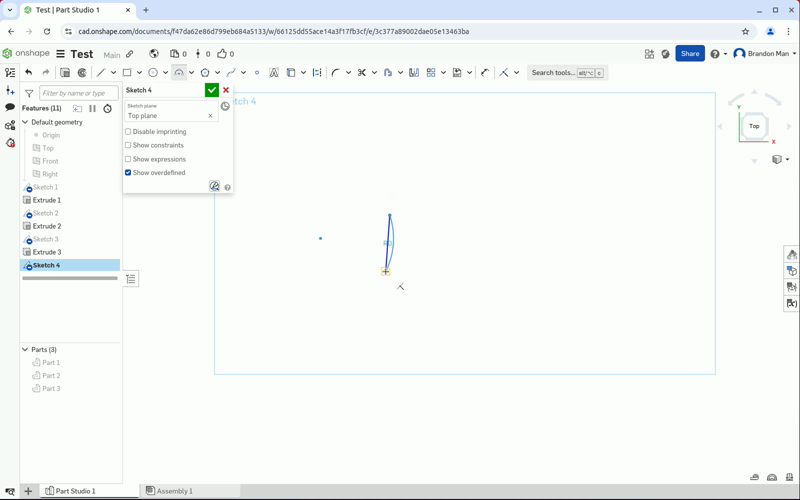
scroll(-6)
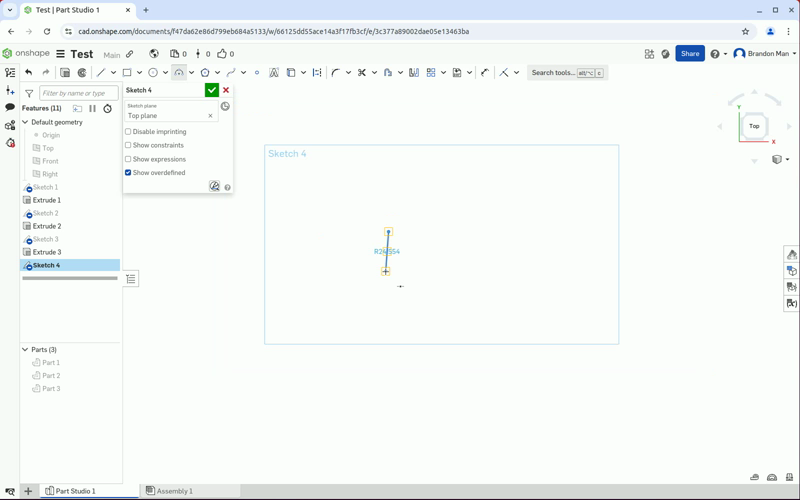
scroll(-6)
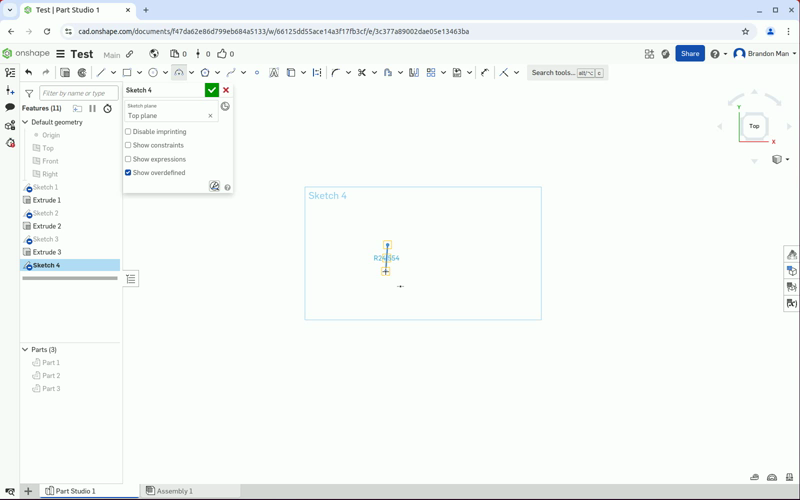
scroll(-6)
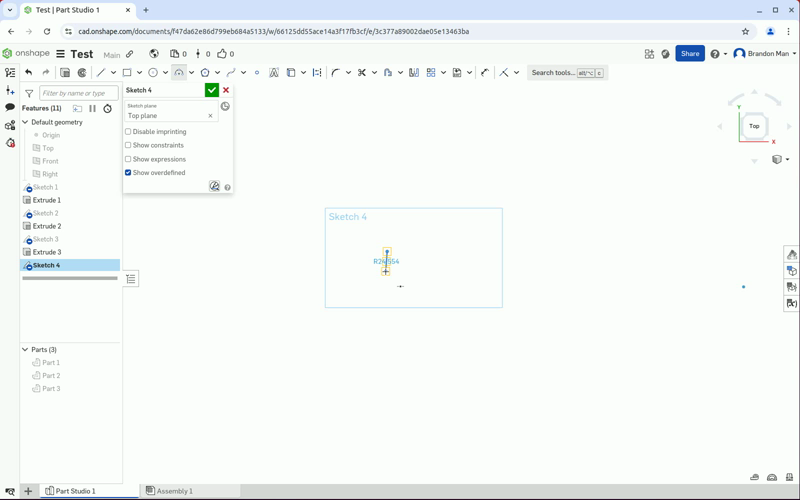
scroll(-6)
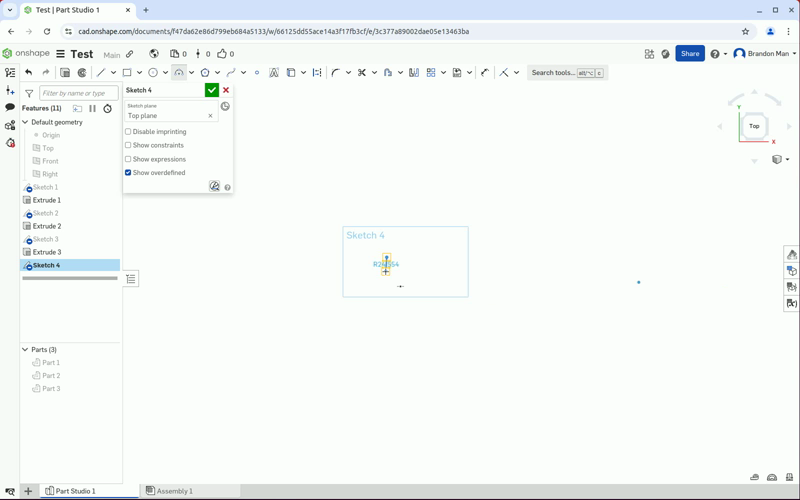
scroll(-6)
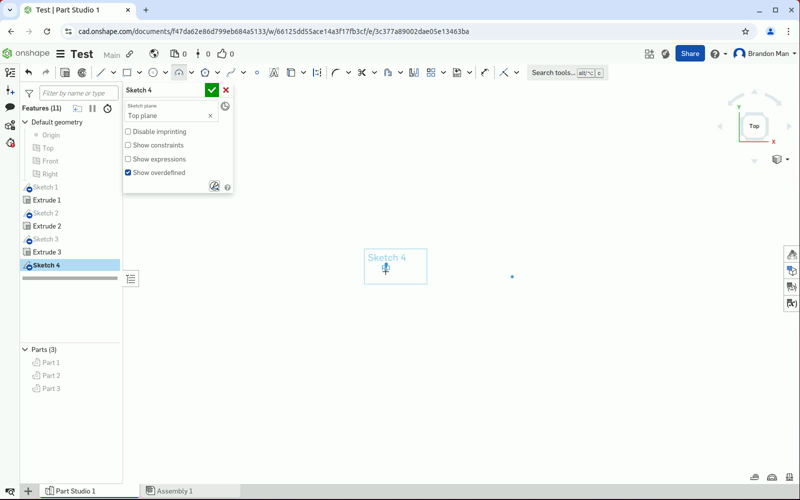
key_down(shift)
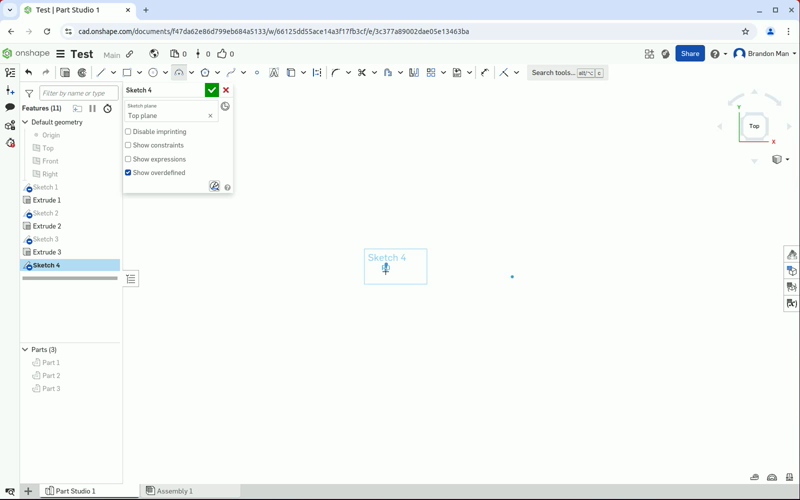
mouse_move(384, 267)
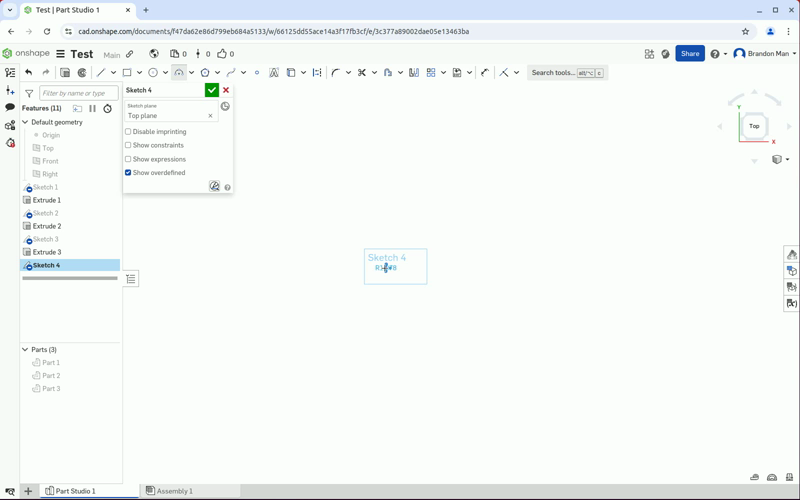
scroll(6)
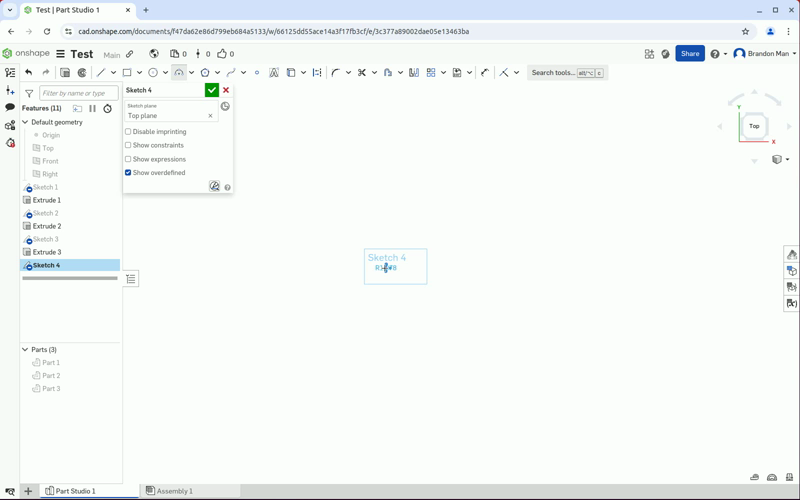
scroll(6)
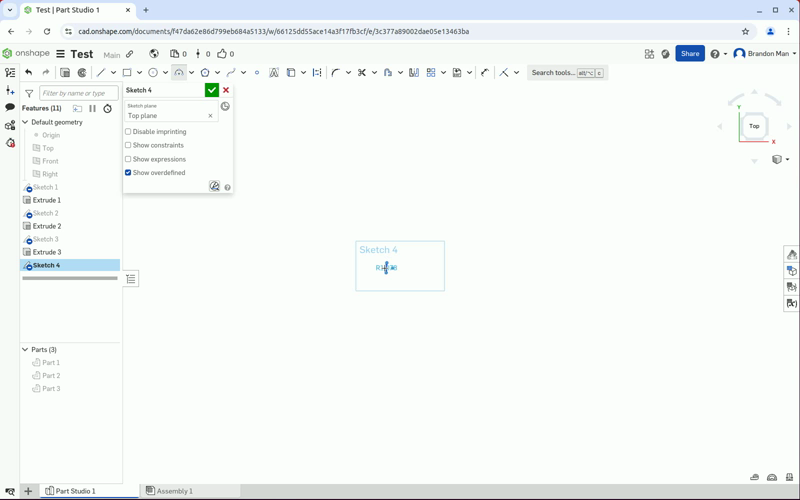
scroll(6)
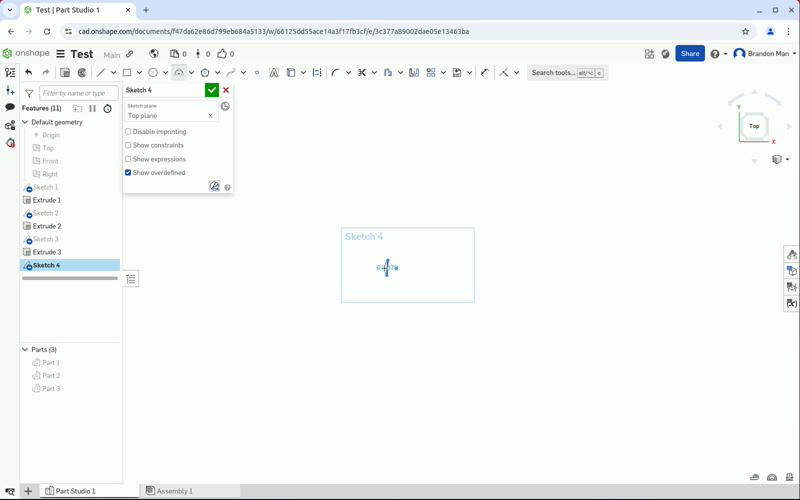
scroll(6)
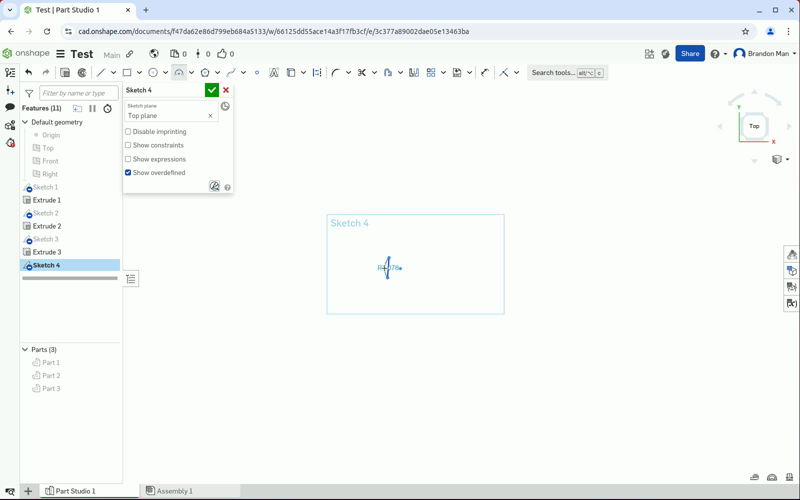
scroll(6)
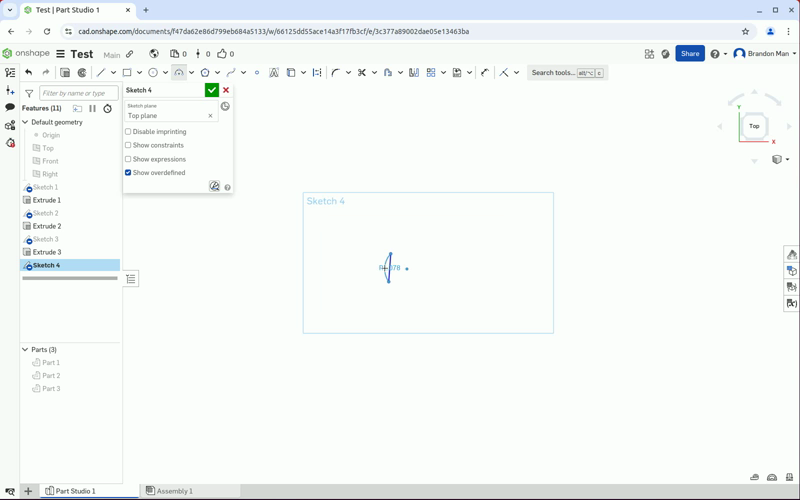
scroll(6)
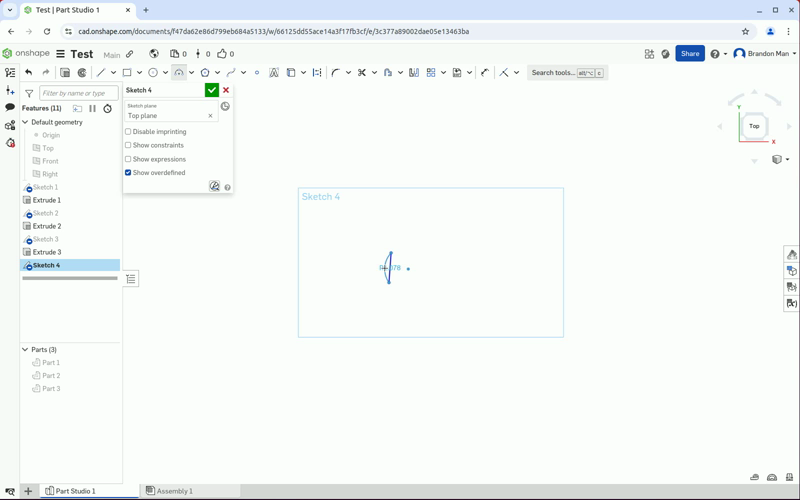
scroll(6)
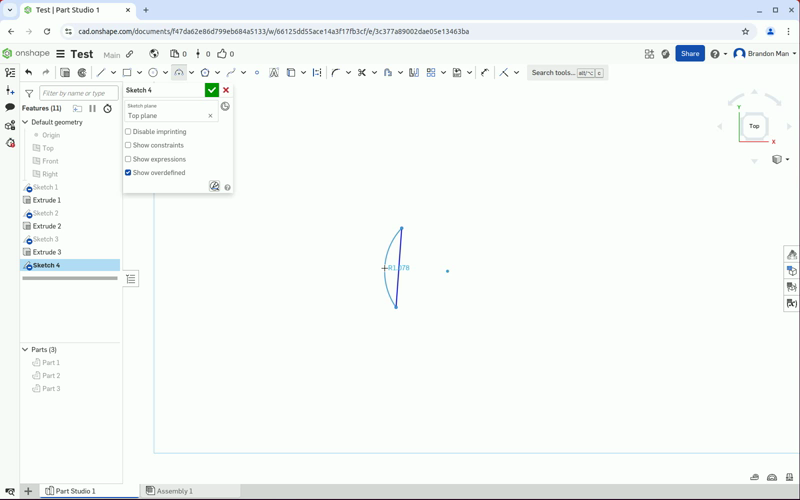
click(384, 267)
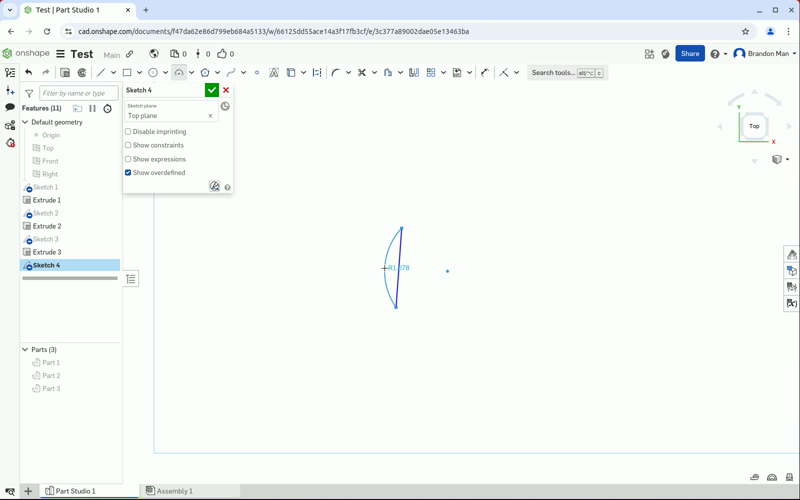
scroll(-6)
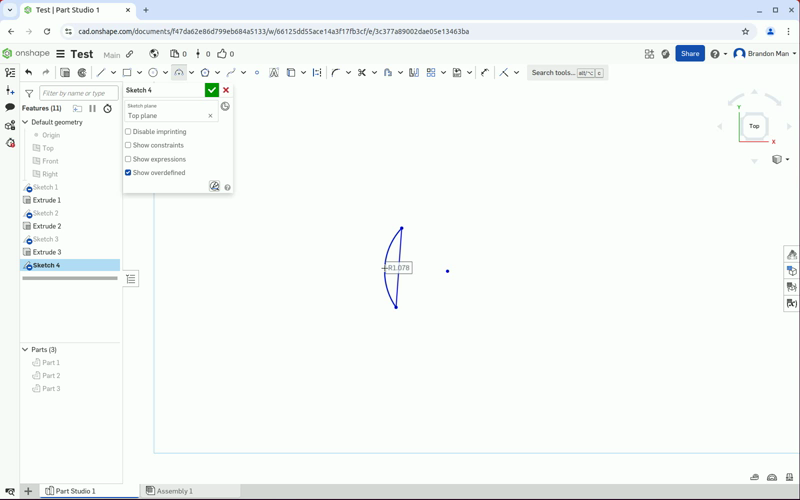
scroll(-6)
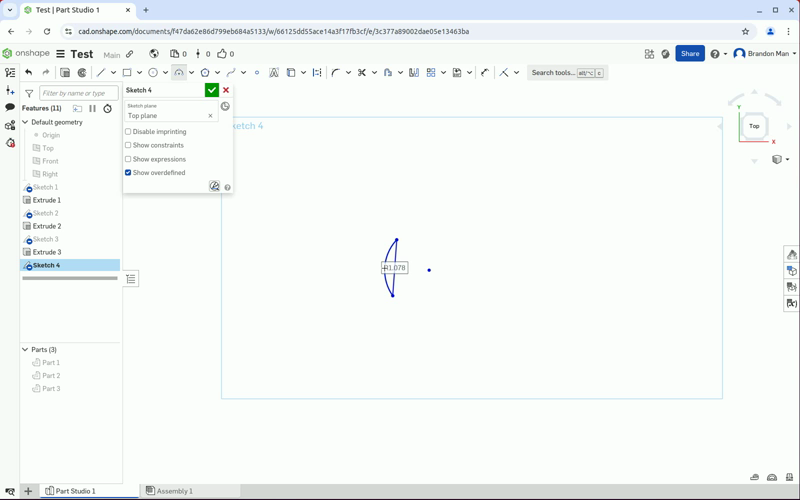
scroll(-6)
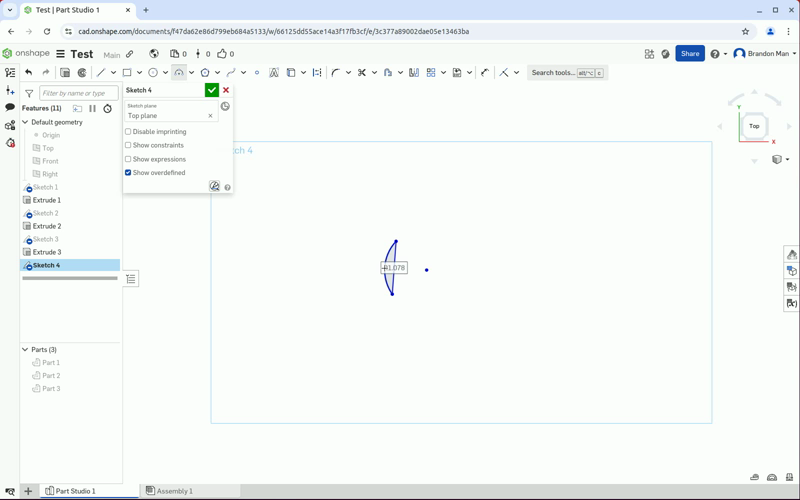
scroll(-6)
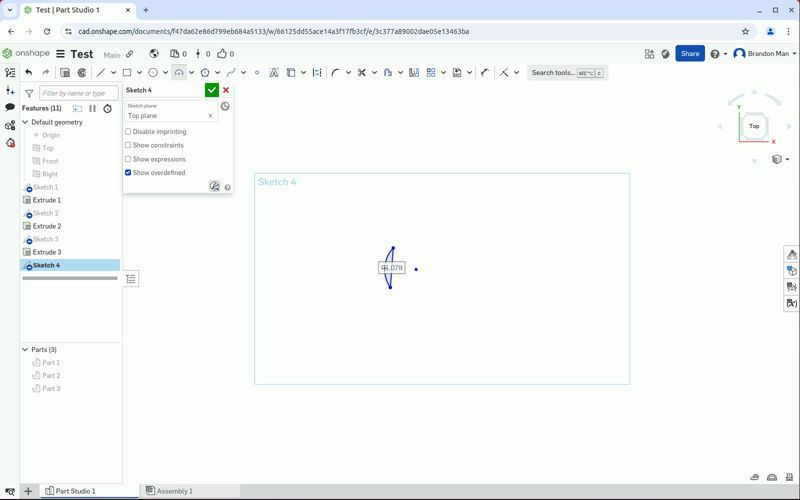
scroll(-6)
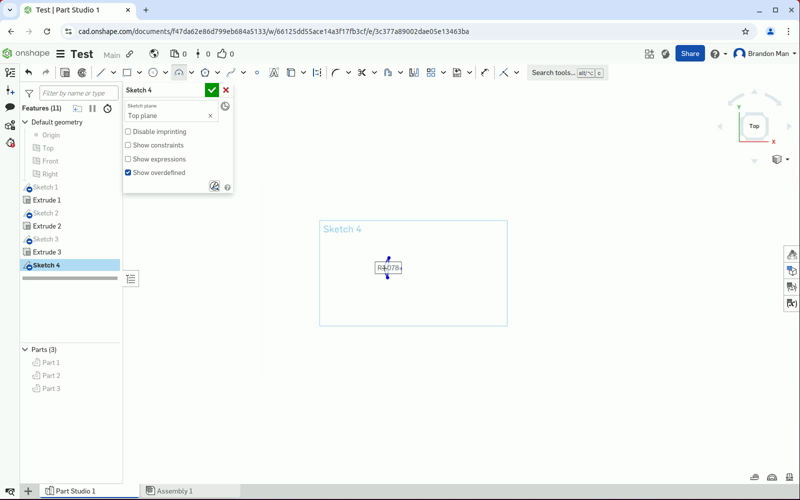
scroll(-6)
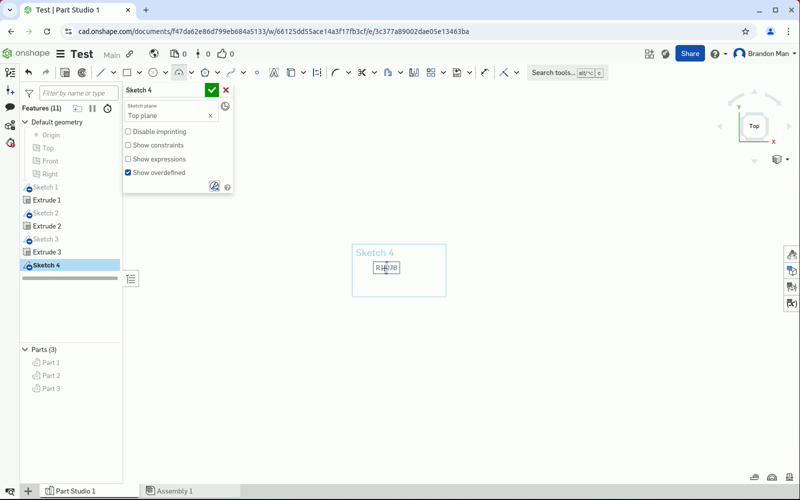
scroll(-6)
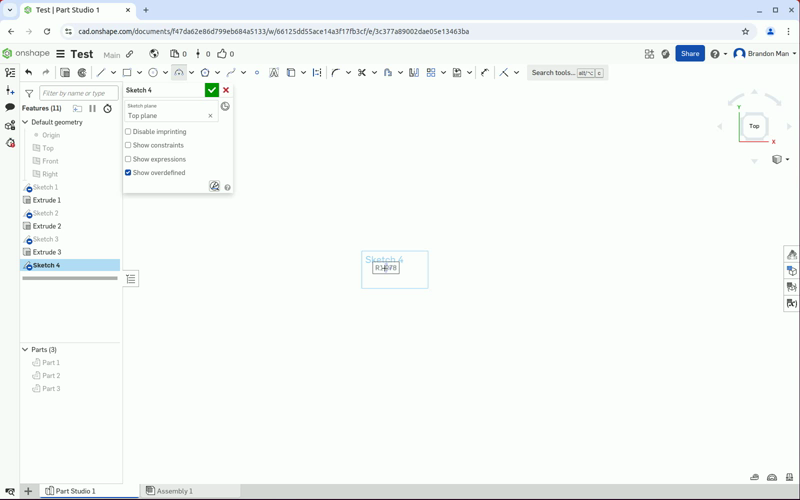
key_up(shift)
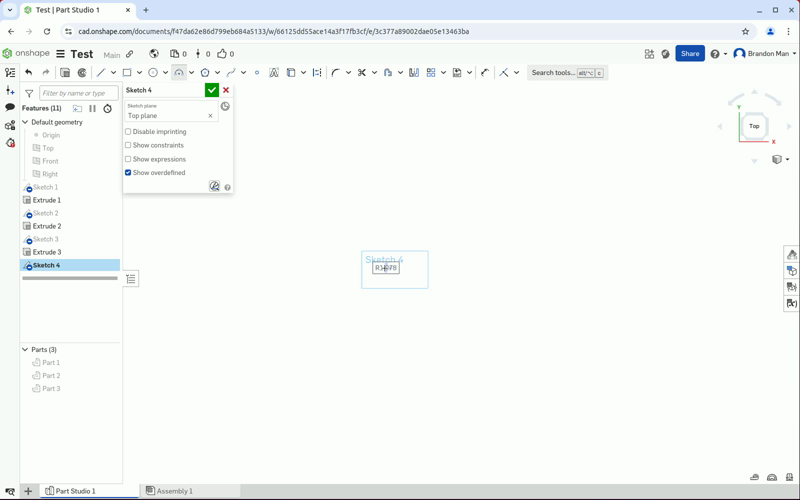
key(esc)
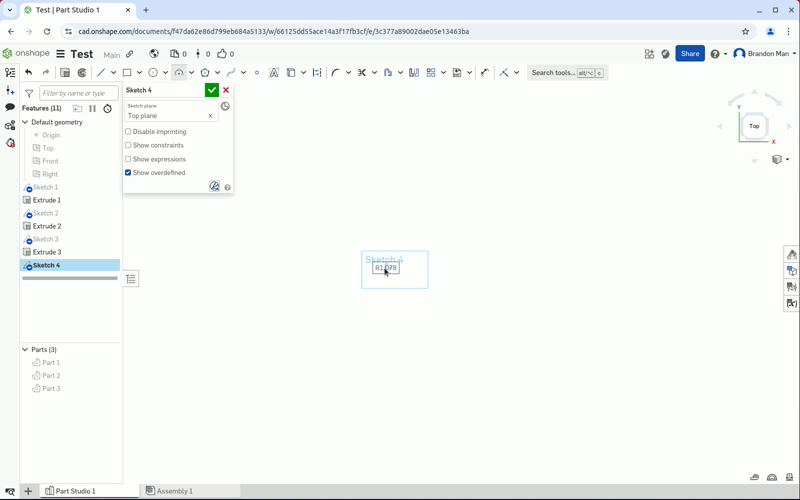
mouse_move(385, 267)
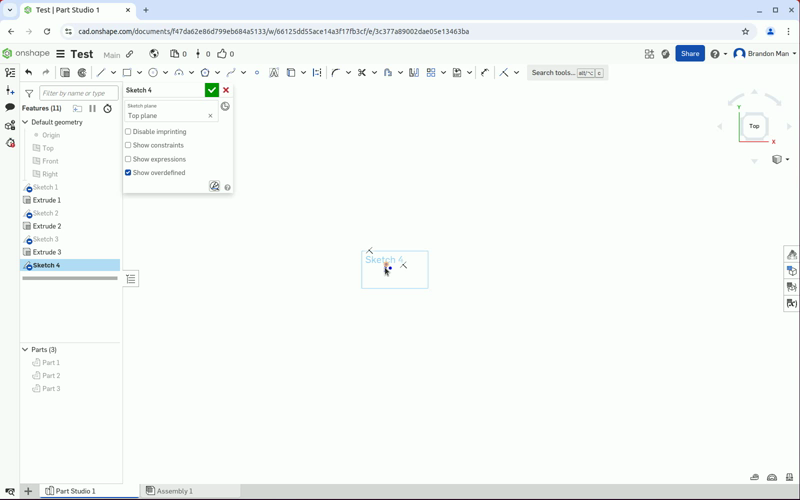
scroll(6)
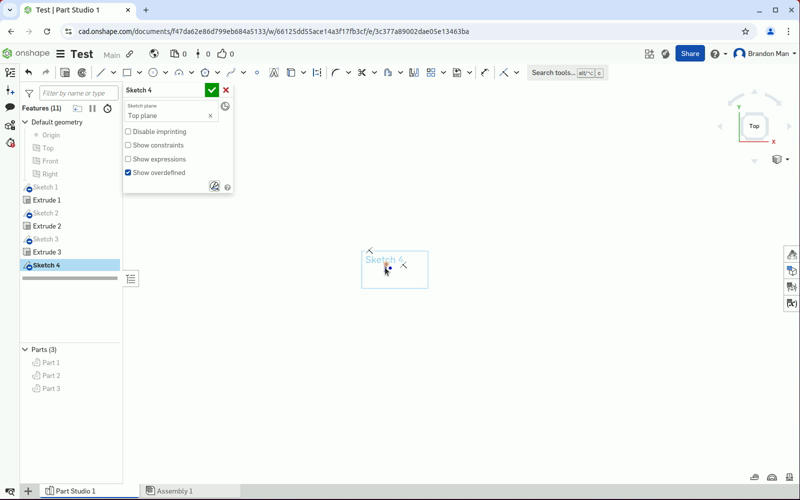
scroll(6)
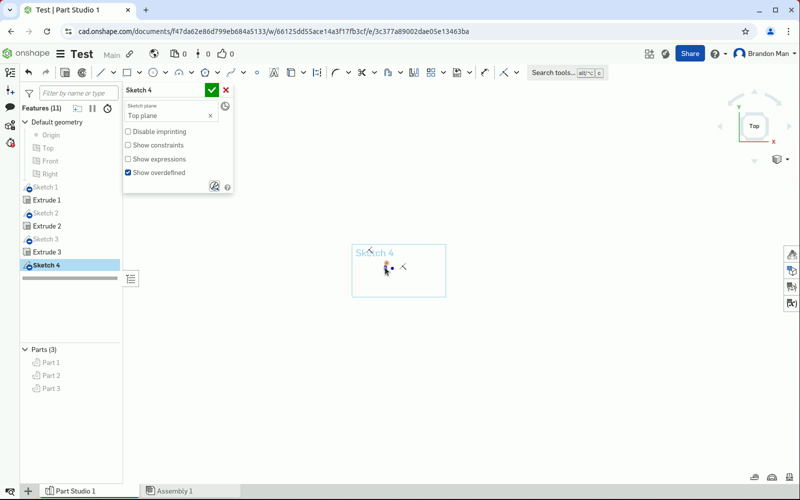
scroll(6)
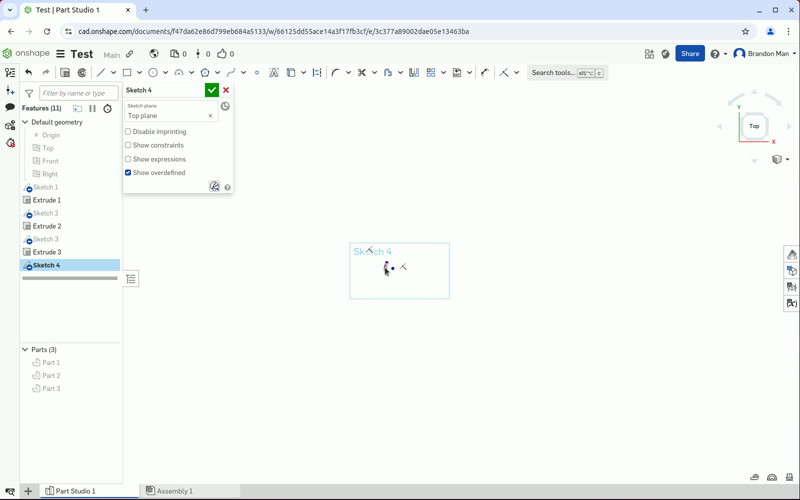
scroll(6)
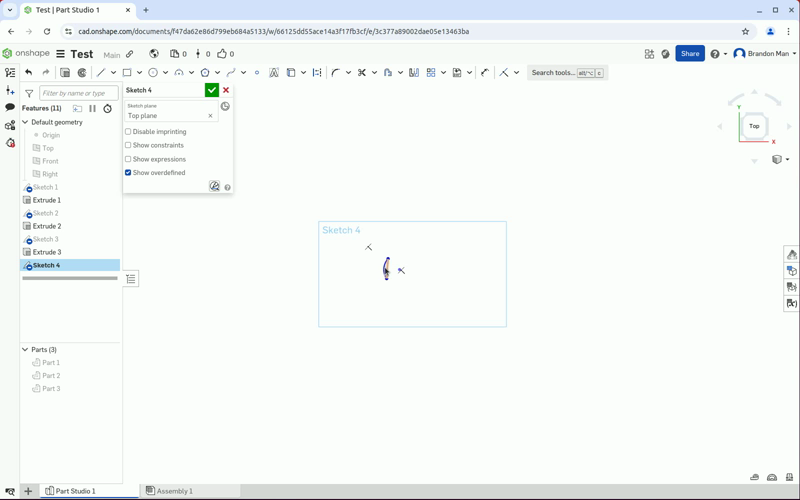
scroll(6)
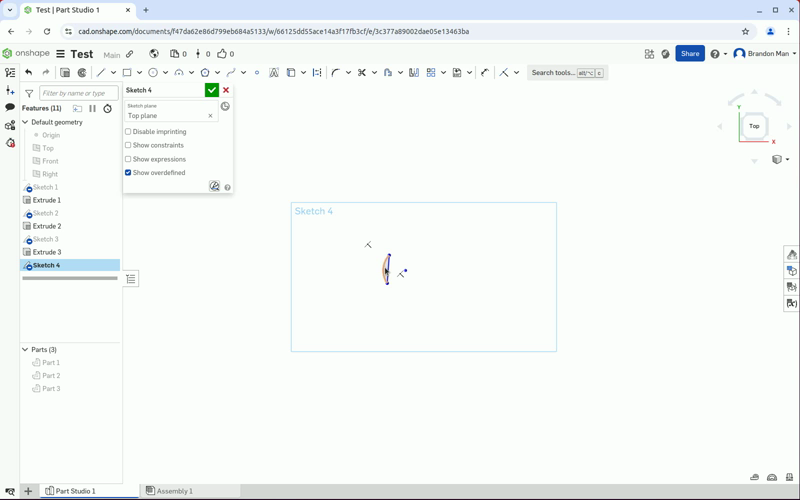
scroll(6)
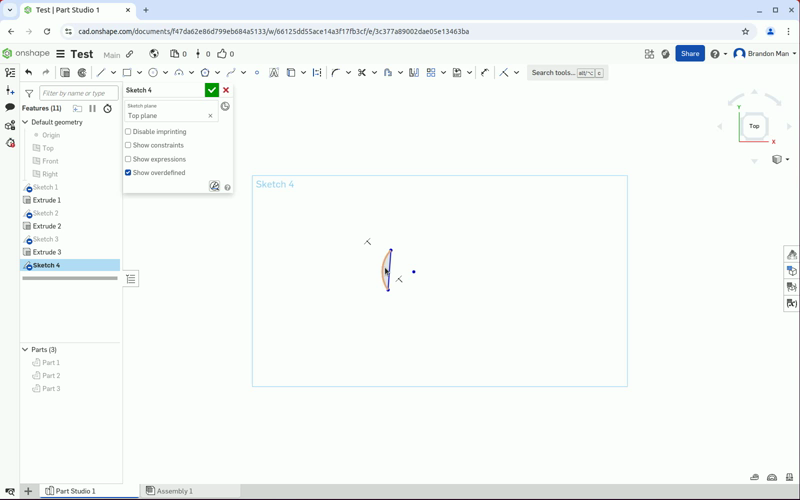
scroll(6)
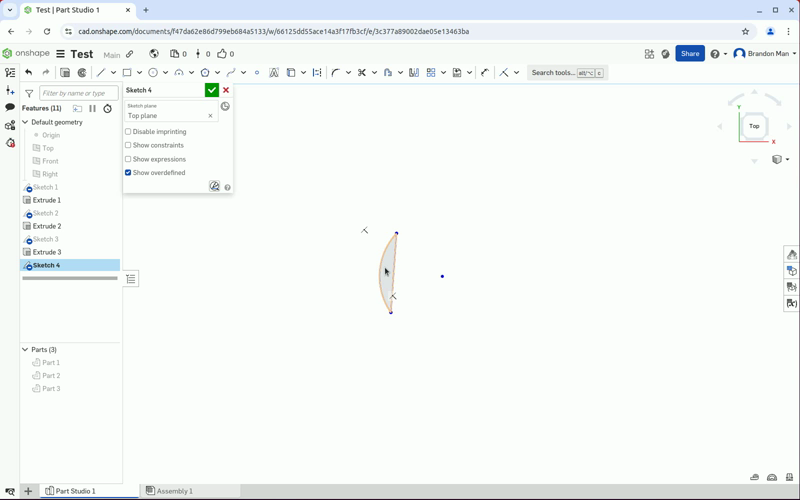
click(385, 267)
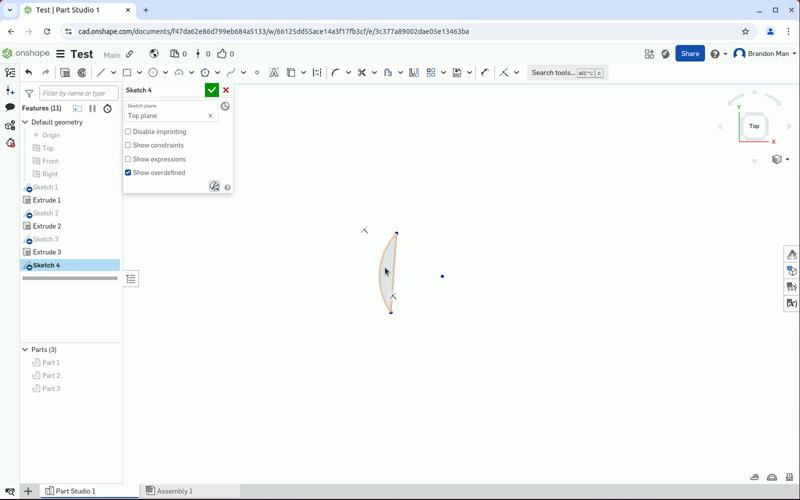
scroll(-6)
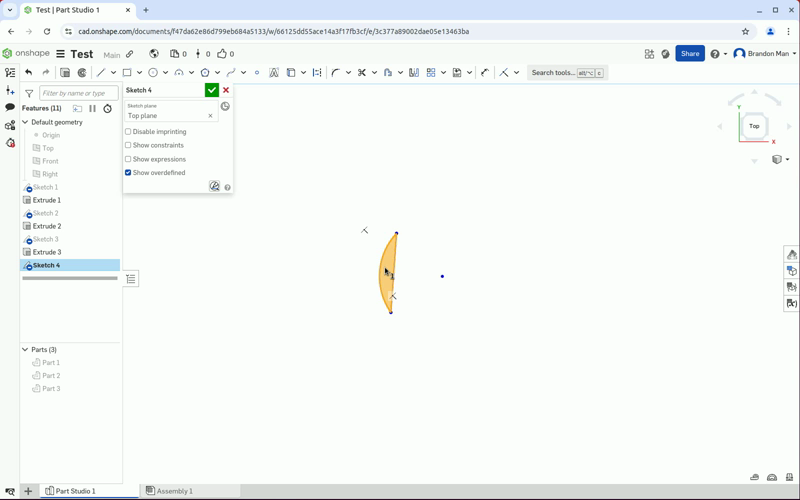
scroll(-6)
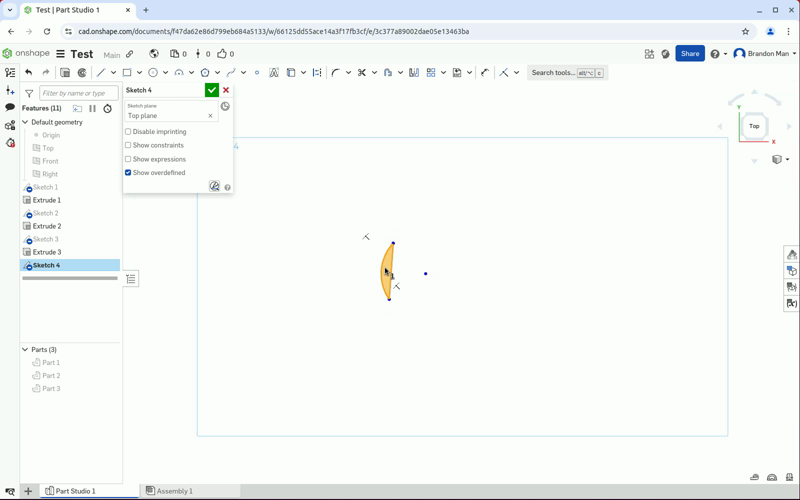
scroll(-6)
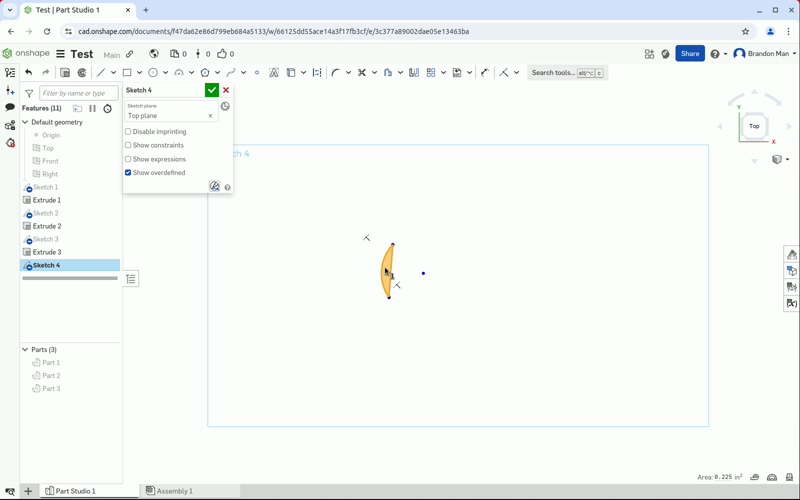
scroll(-6)
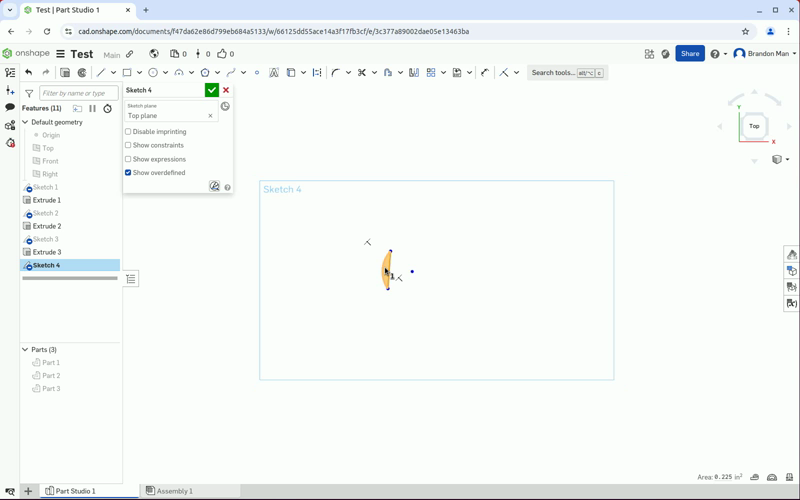
scroll(-6)
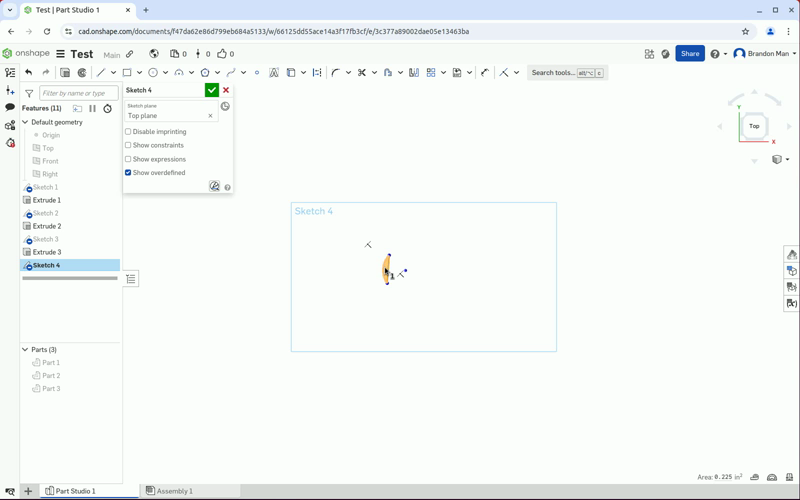
scroll(-6)
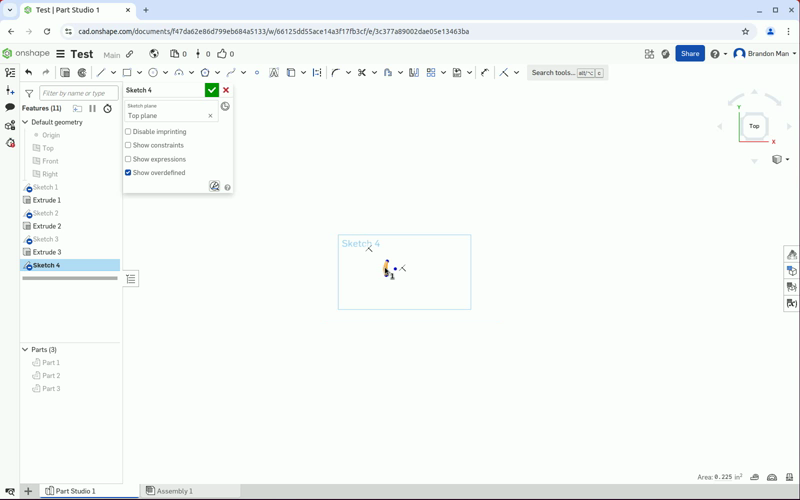
scroll(-6)
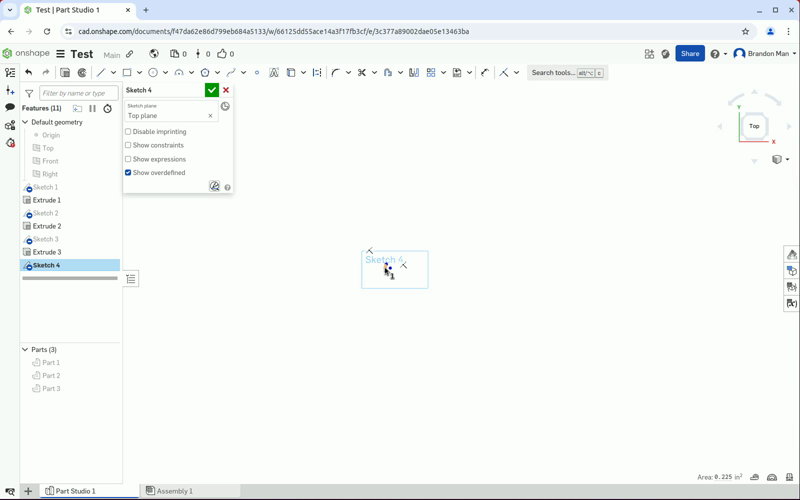
mouse_move(73, 352)
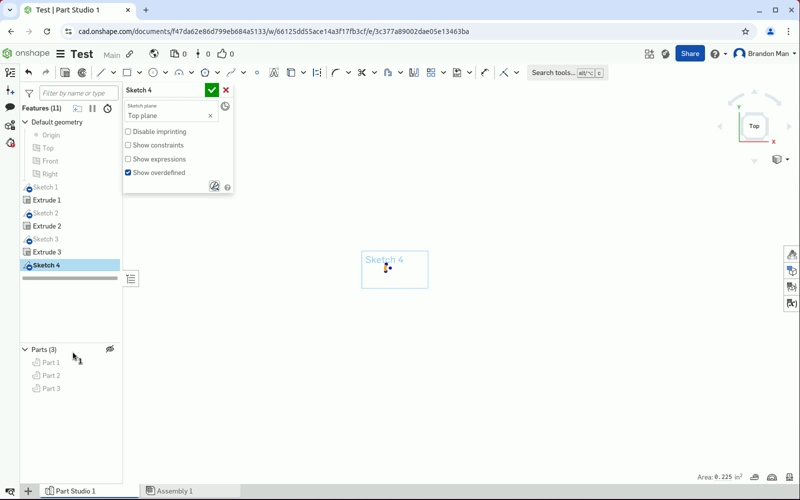
key(shift+y)
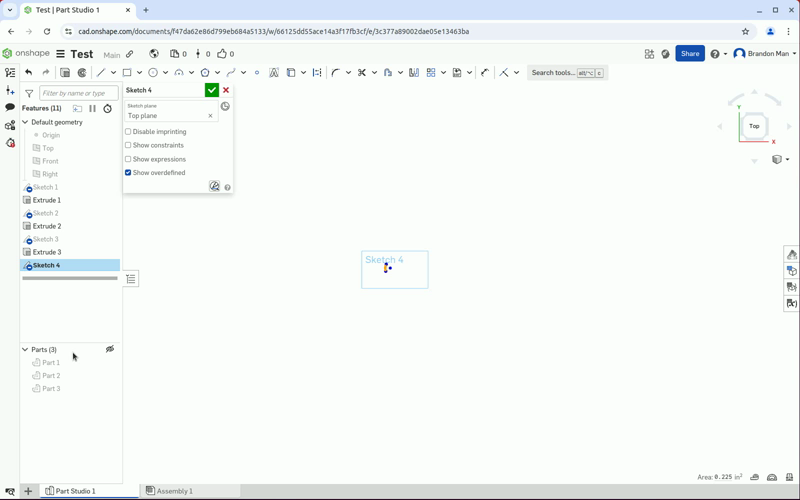
key(shift+e)
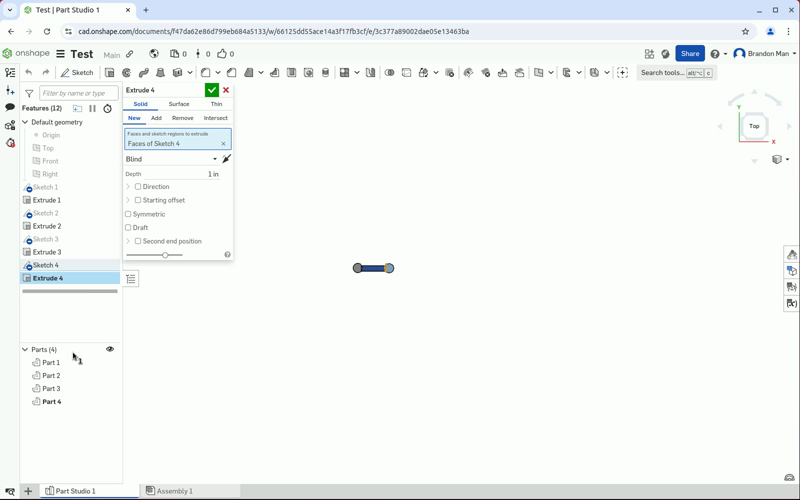
mouse_move(143, 106)
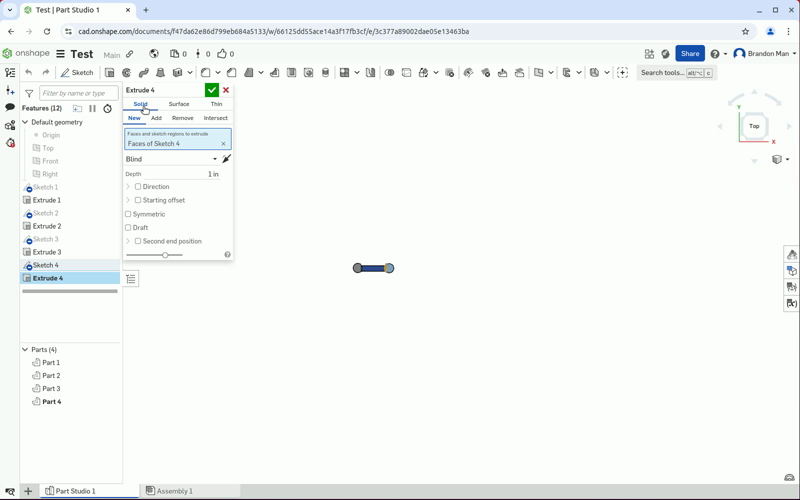
click(143, 106)
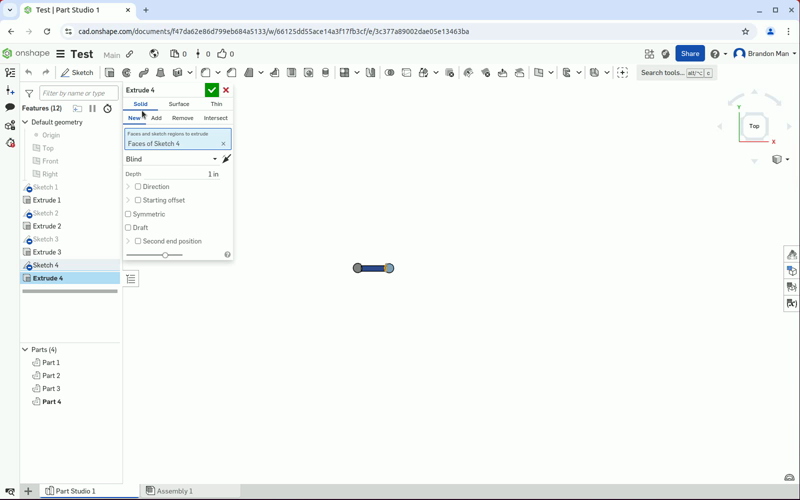
mouse_move(137, 120)
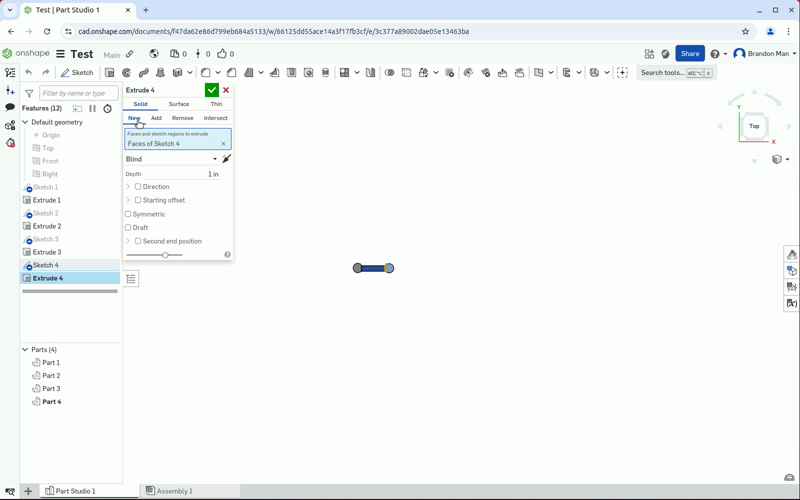
click(137, 120)
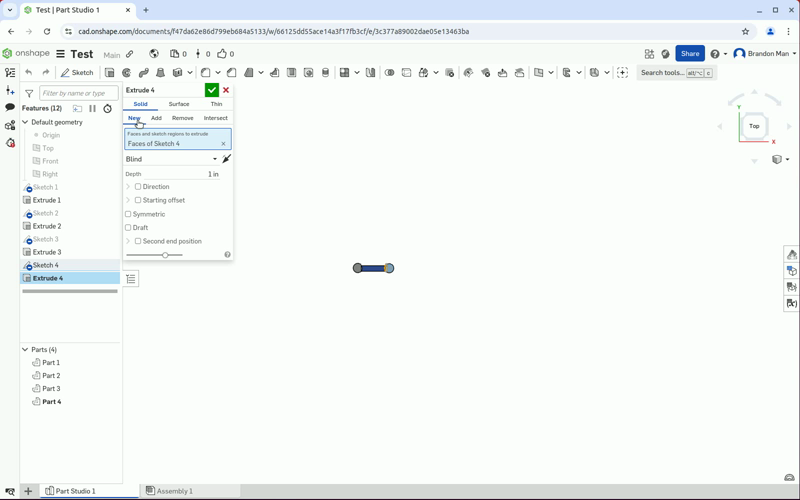
key(tab, 4)
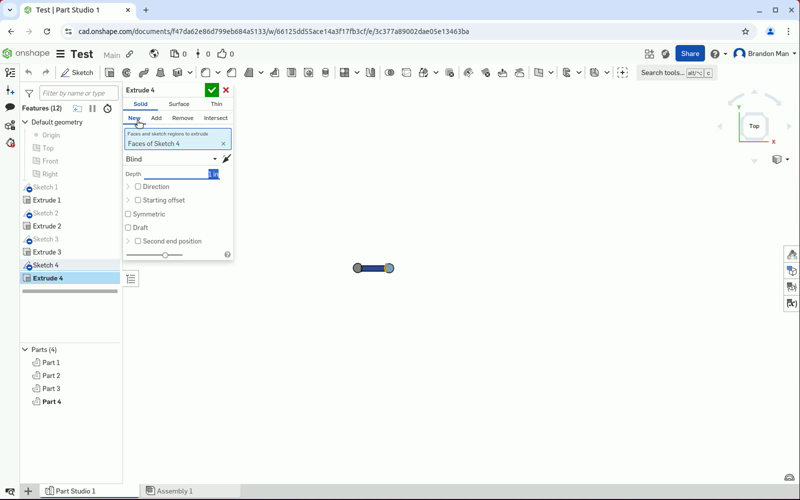
text(0.481)
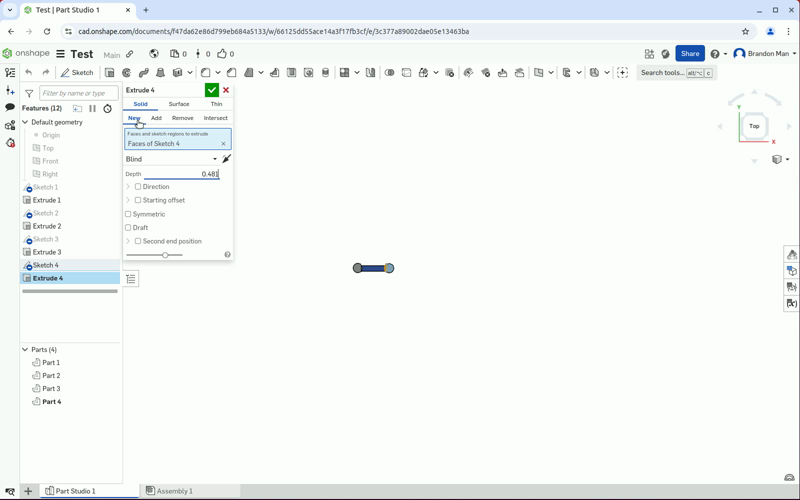
key(enter)
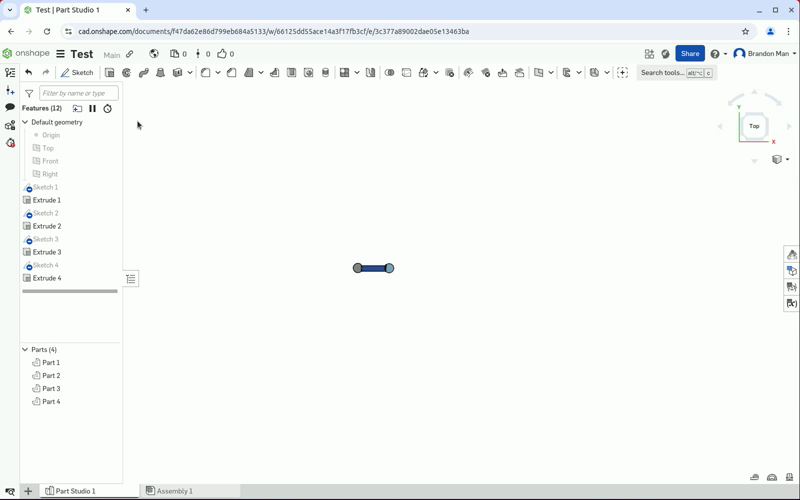
key(shift+h)
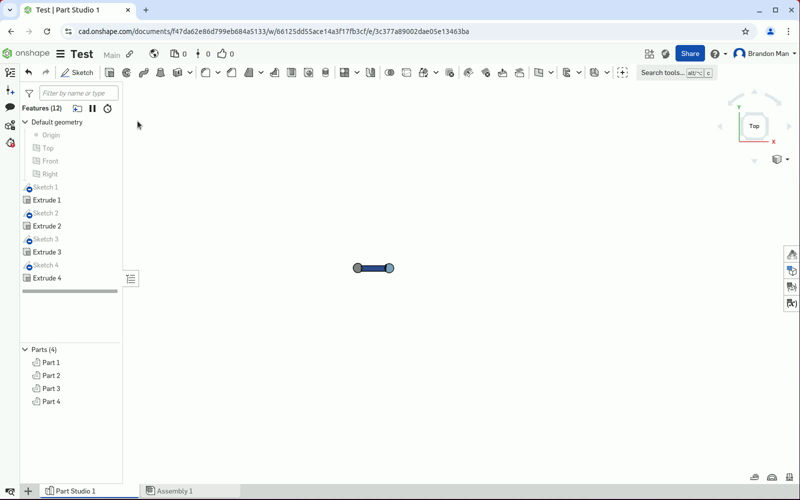
key(shift+h)
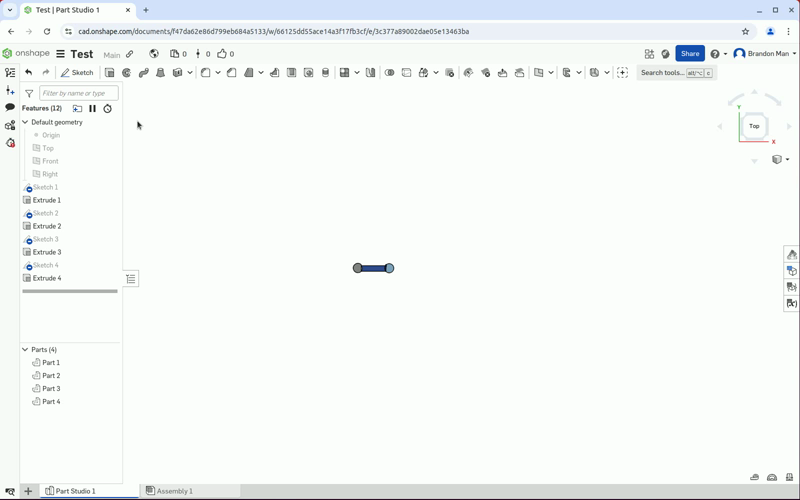
mouse_move(73, 189)
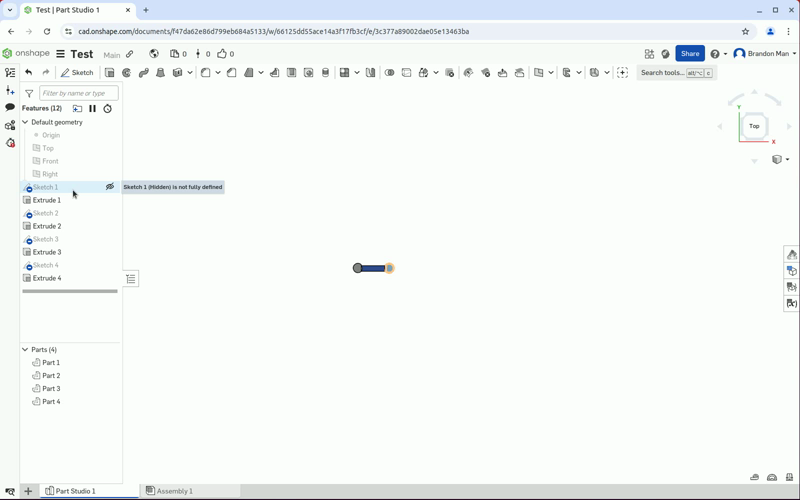
click(73, 189)
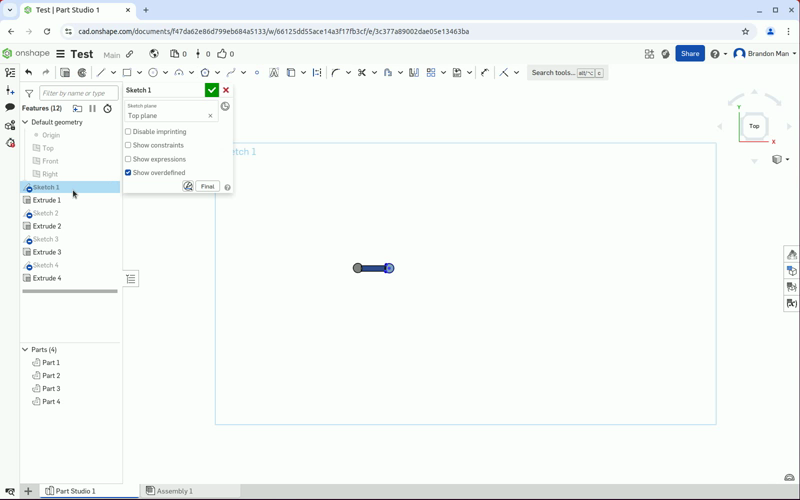
mouse_move(229, 92)
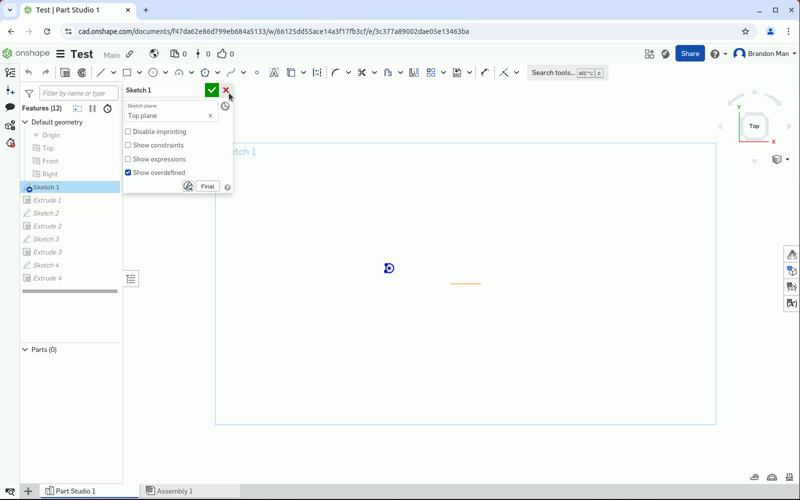
click(229, 92)
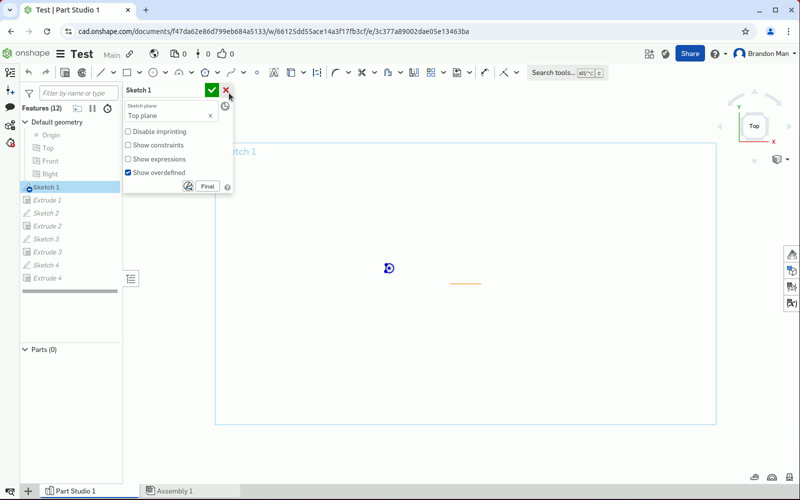
key(shift+s)
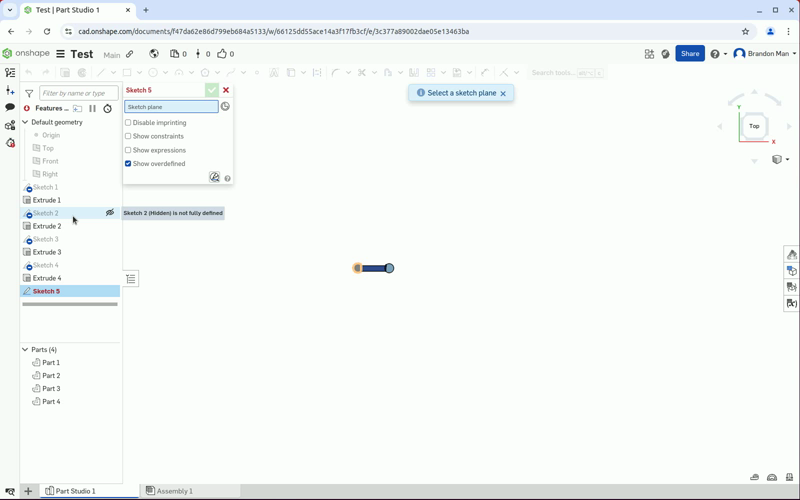
scroll(3)
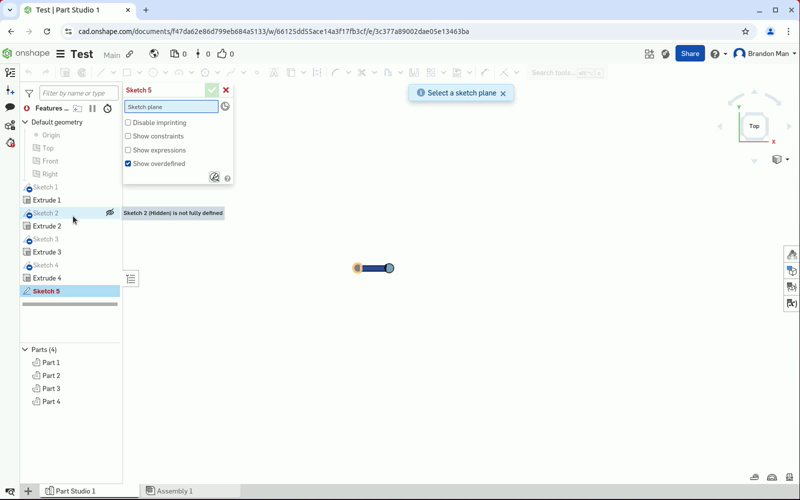
mouse_move(73, 150)
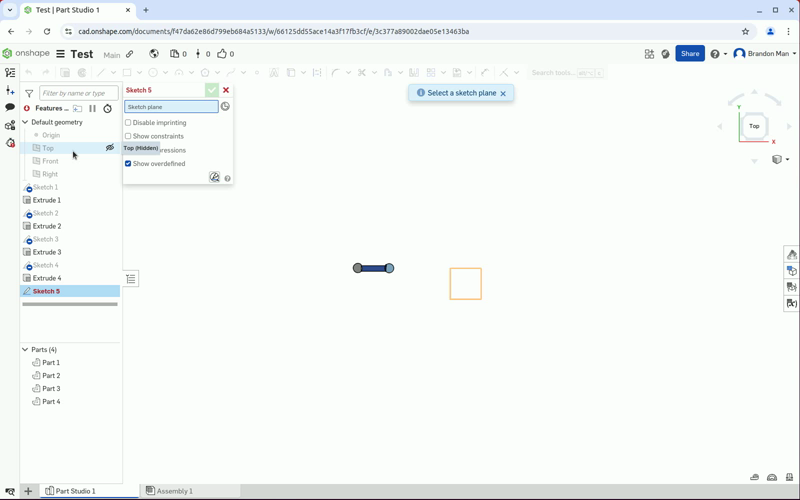
click(73, 150)
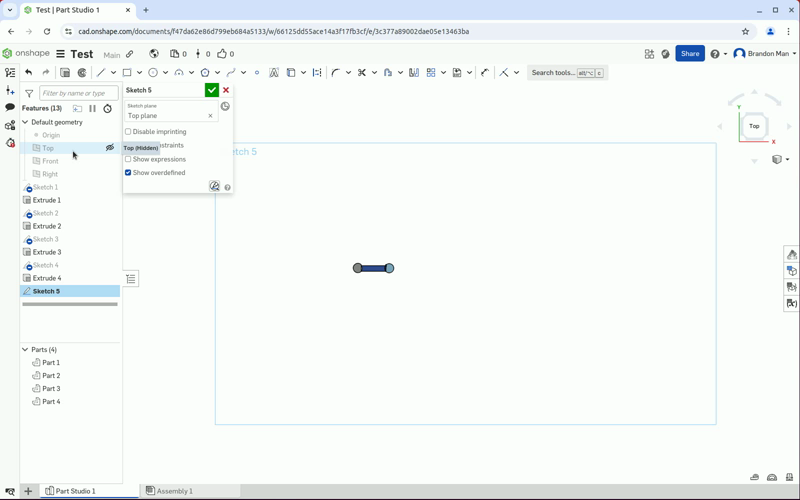
mouse_move(73, 352)
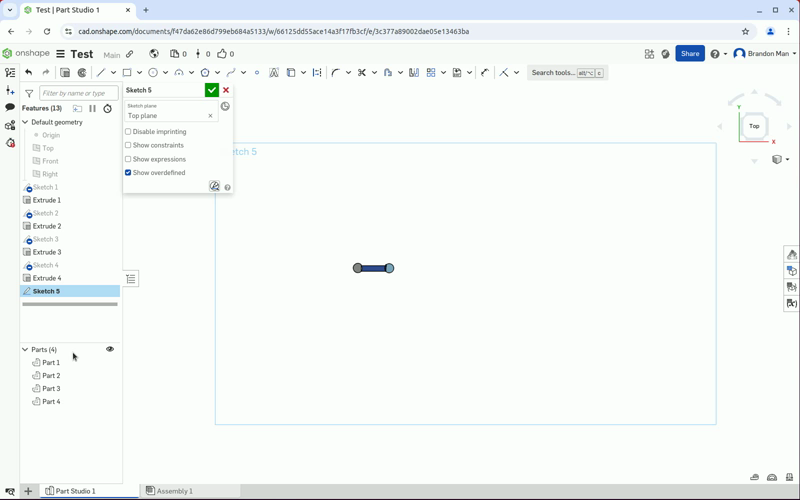
key(y)
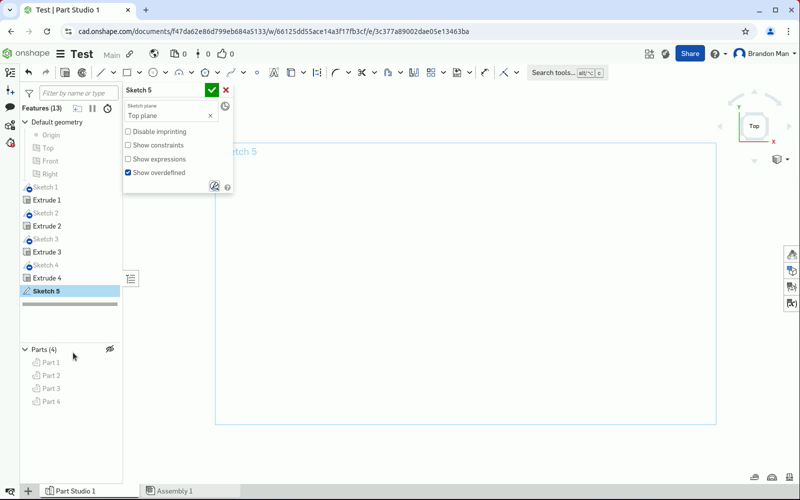
key(l)
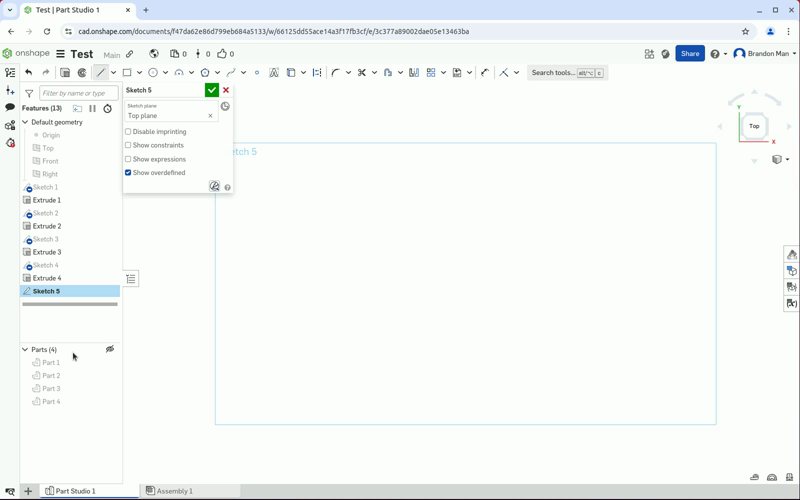
key_down(shift)
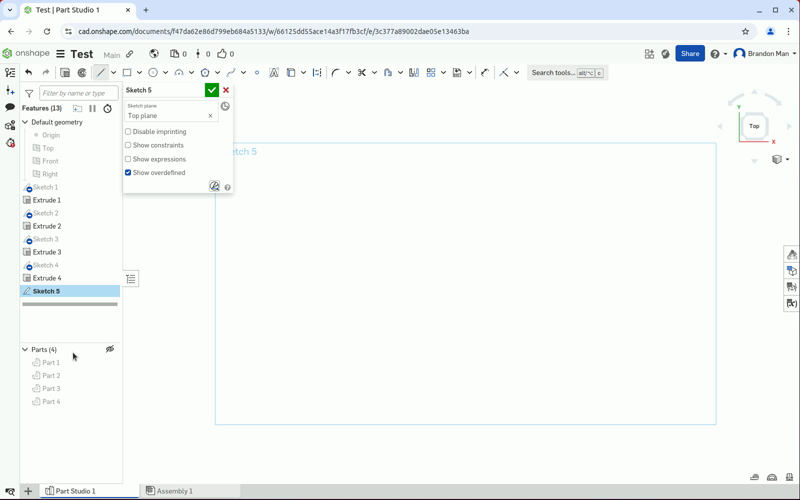
mouse_move(361, 271)
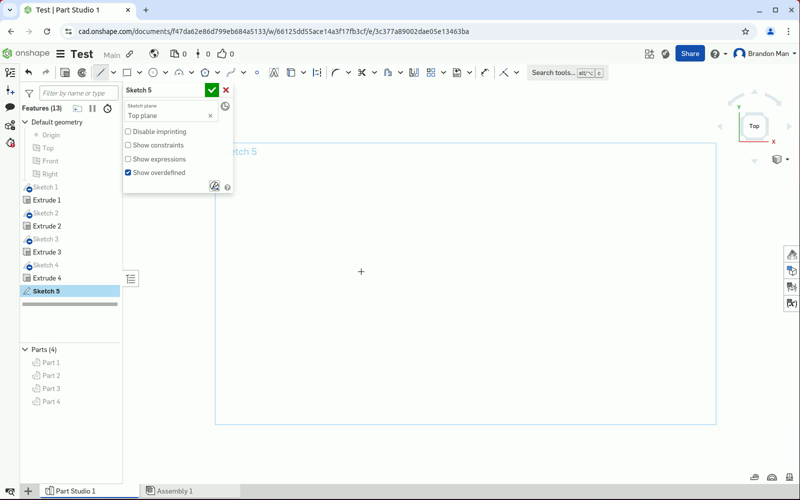
click(361, 271)
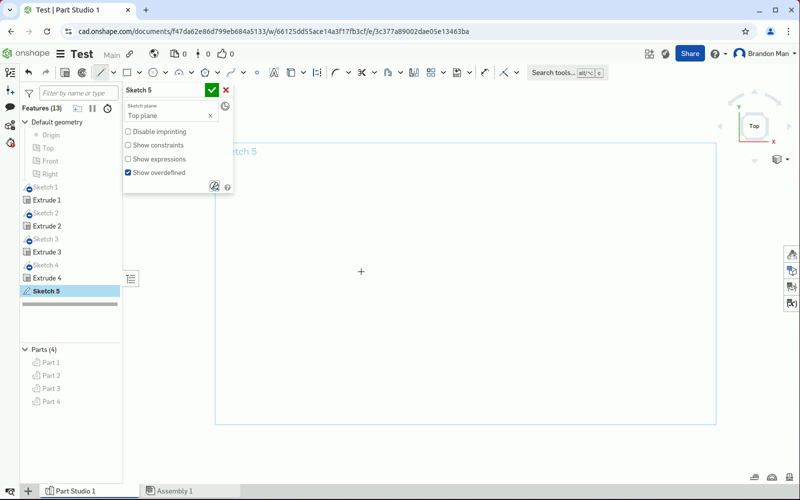
key_up(shift)
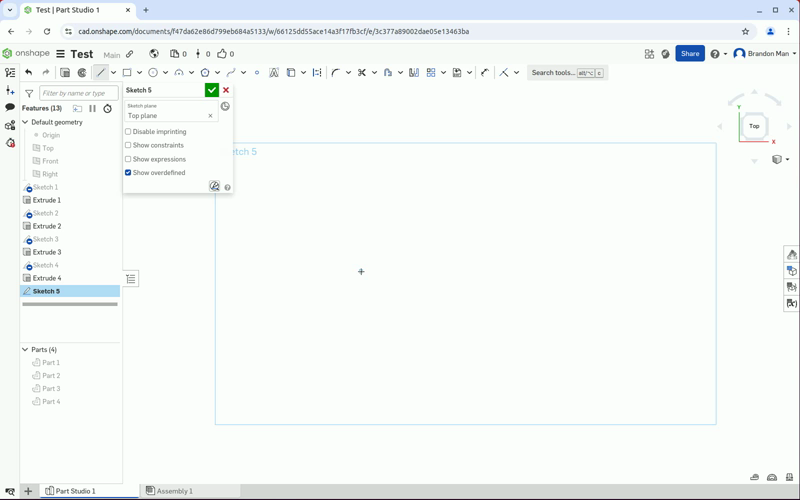
key_down(shift)
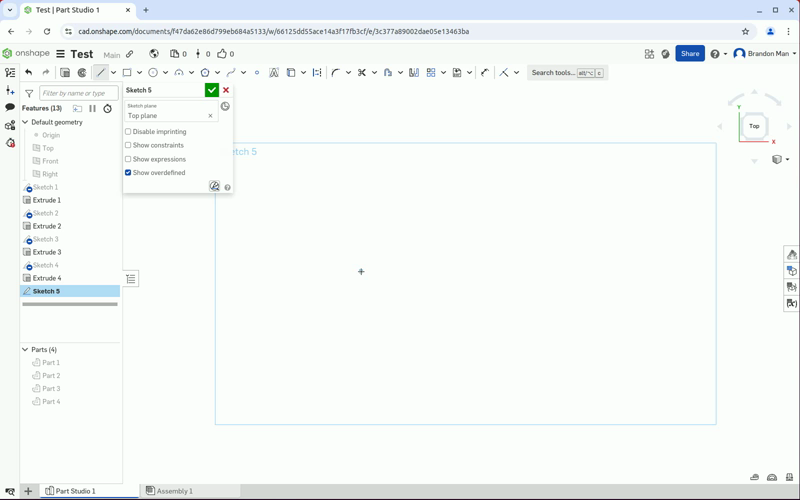
mouse_move(391, 271)
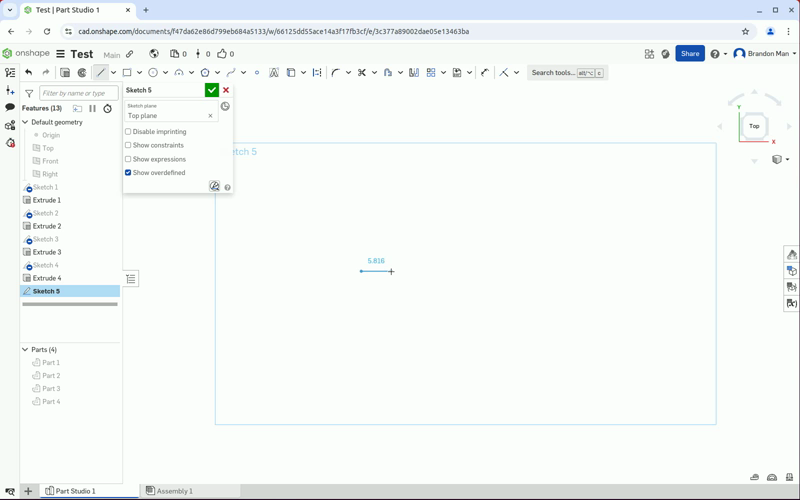
mouse_move(361, 264)
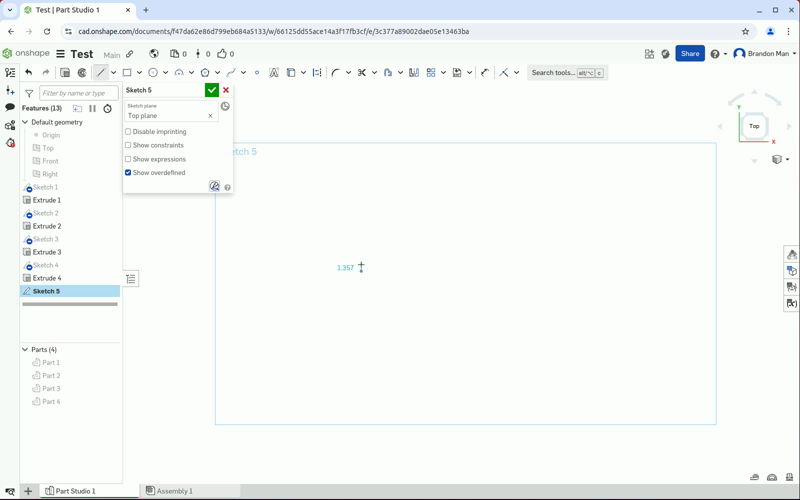
scroll(6)
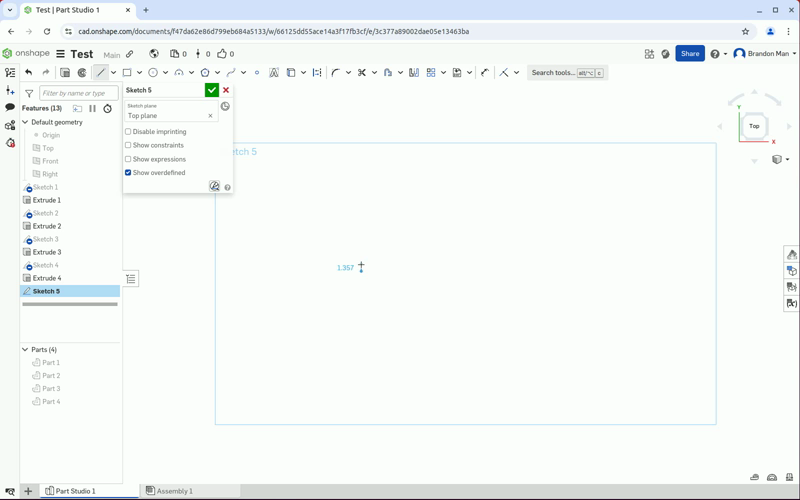
scroll(6)
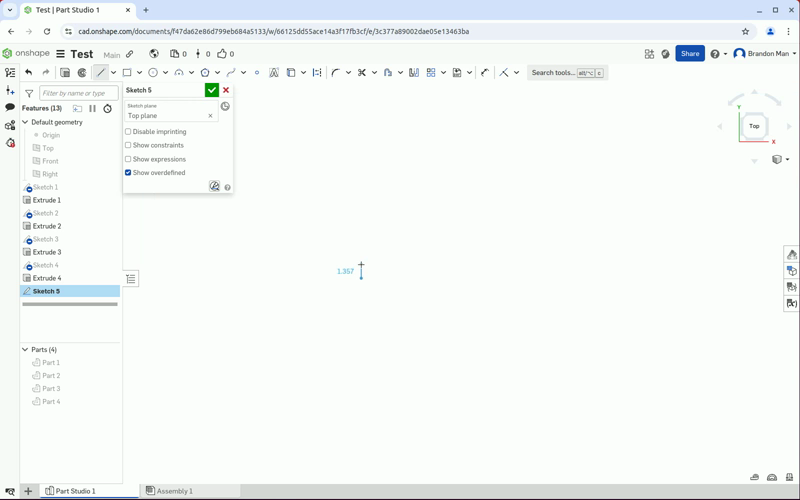
scroll(6)
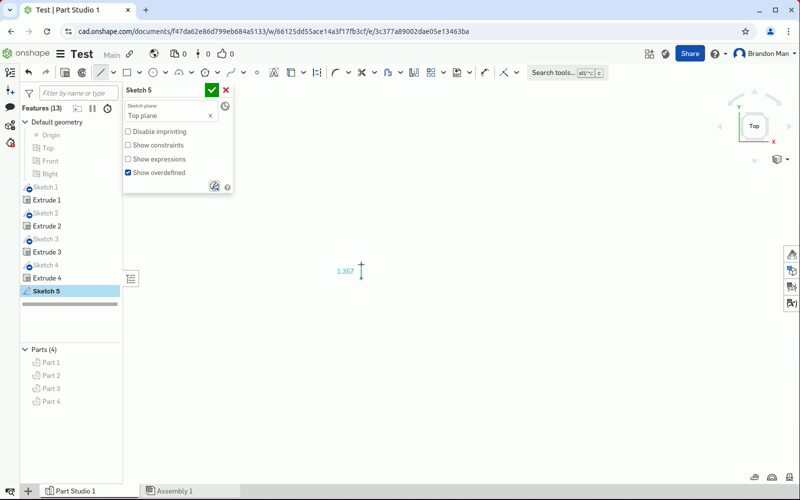
scroll(6)
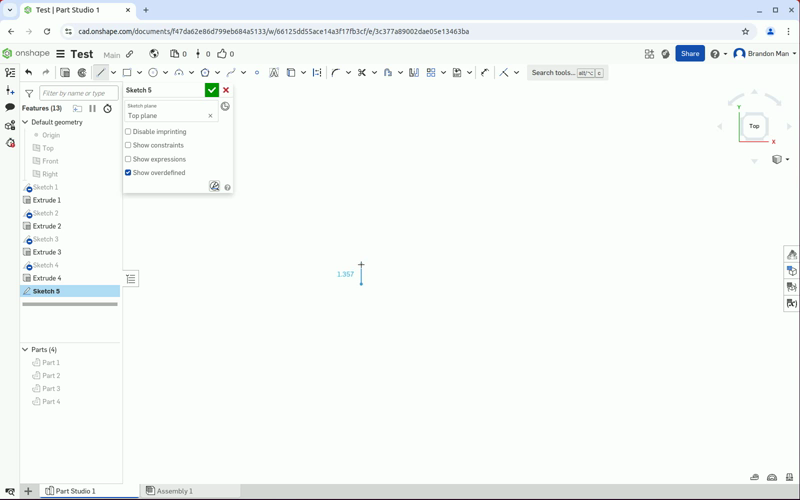
scroll(6)
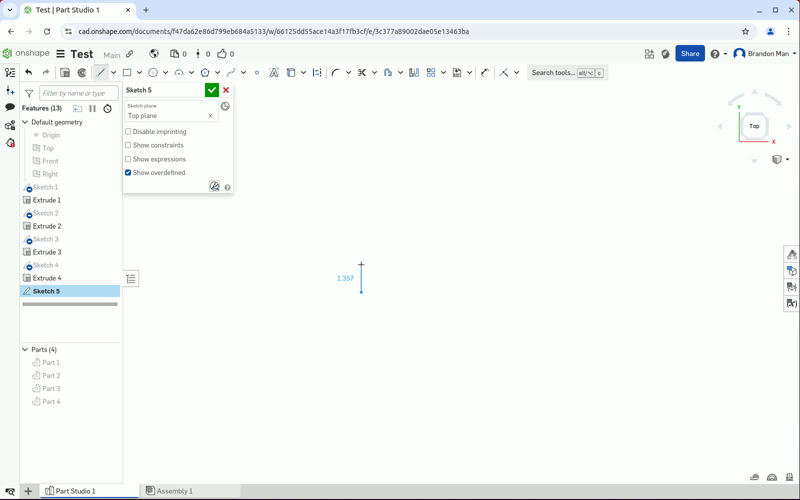
scroll(6)
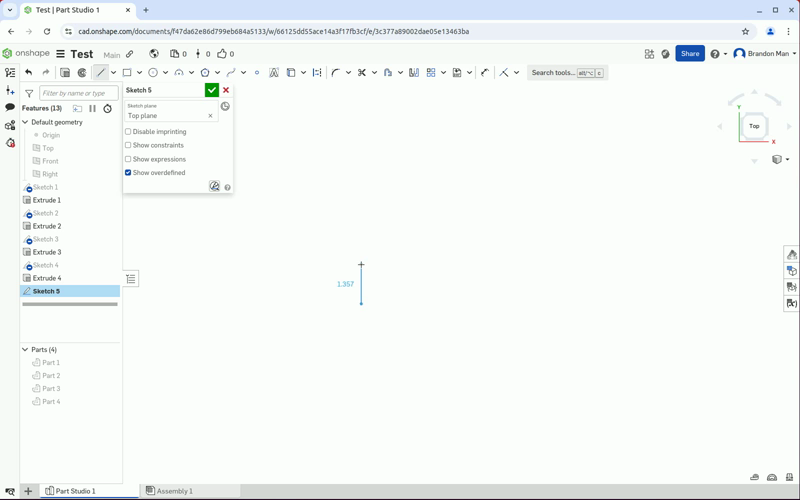
scroll(6)
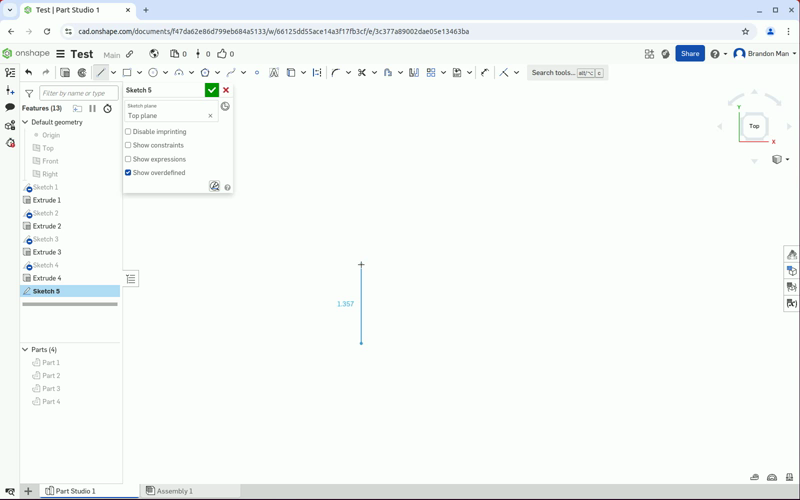
click(361, 264)
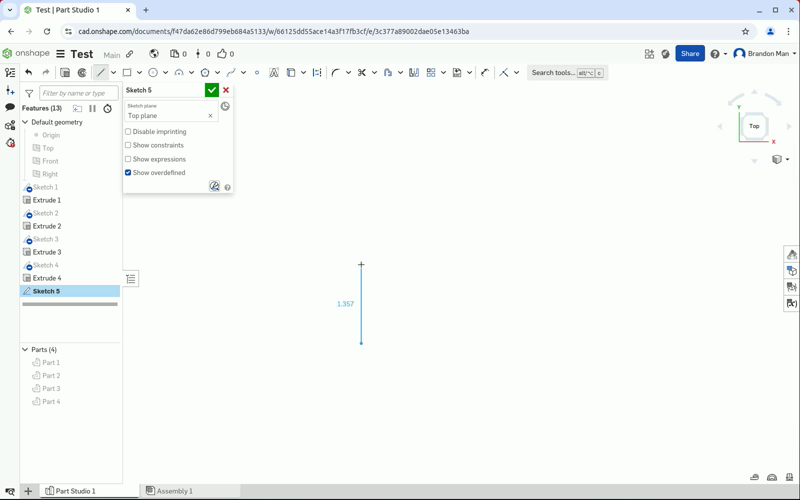
scroll(-6)
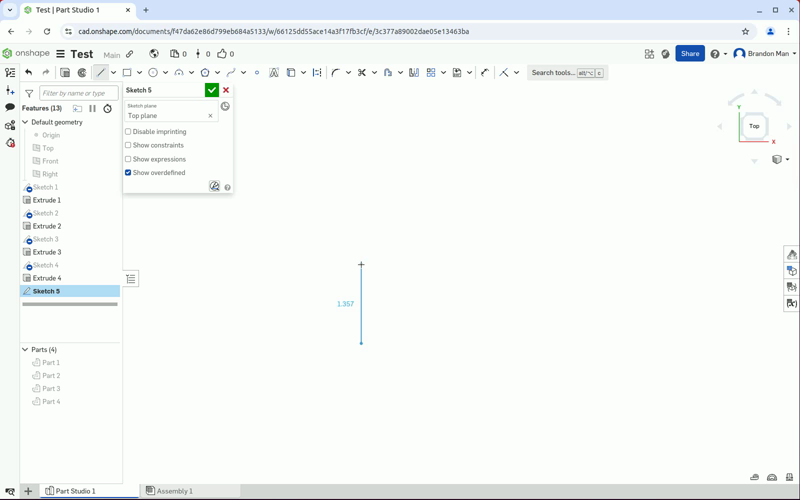
scroll(-6)
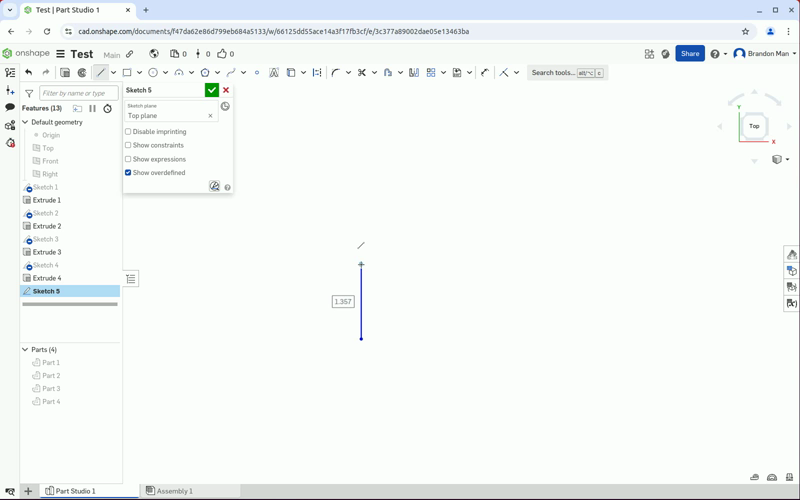
scroll(-6)
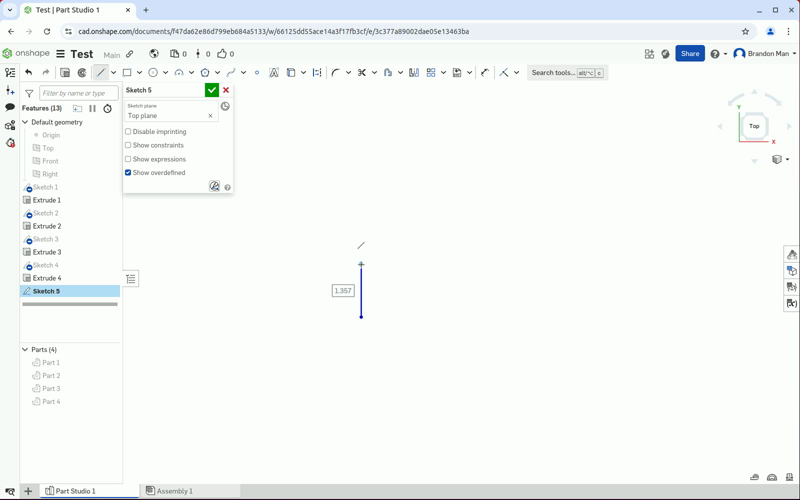
scroll(-6)
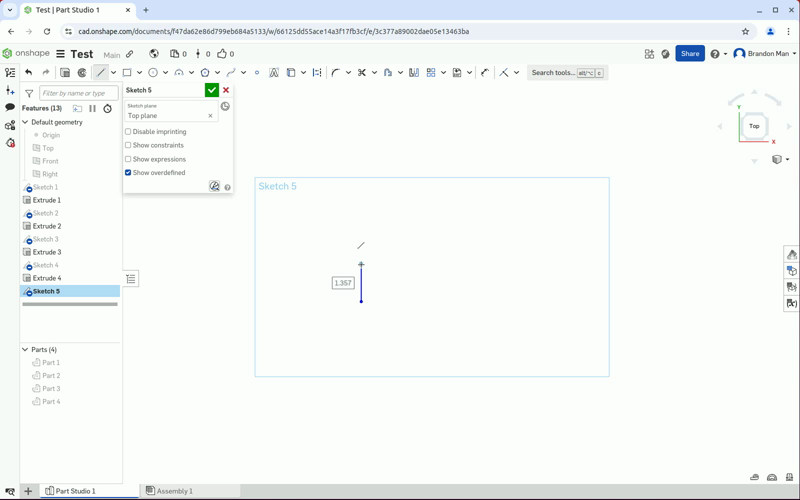
scroll(-6)
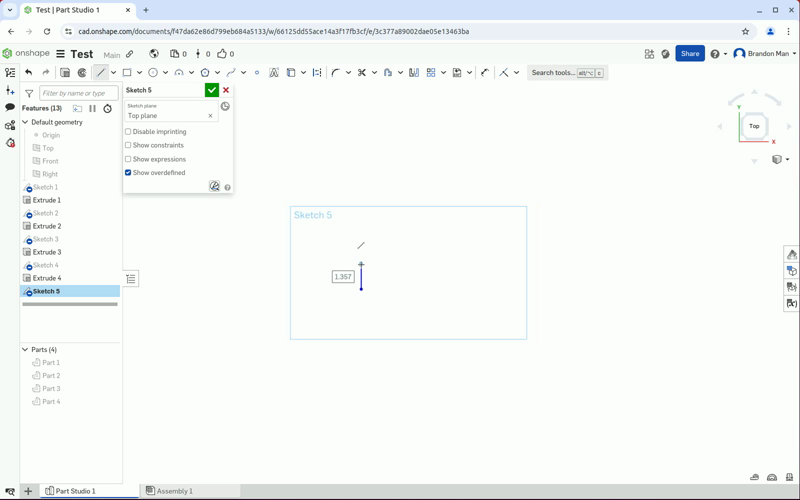
scroll(-6)
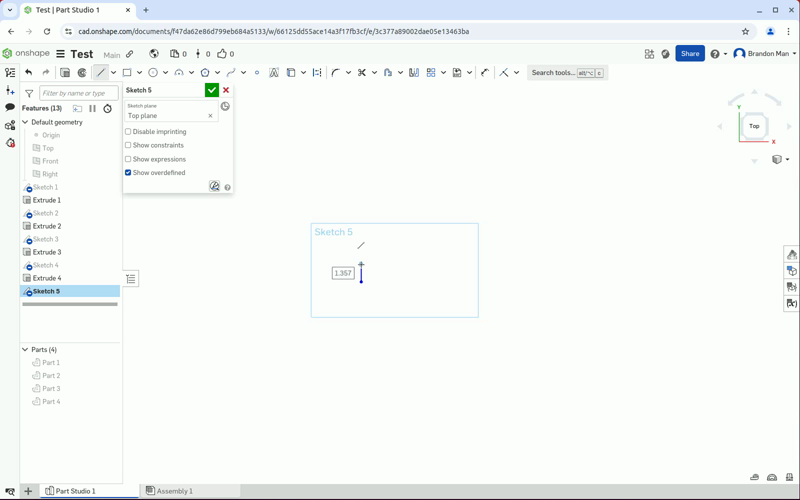
scroll(-6)
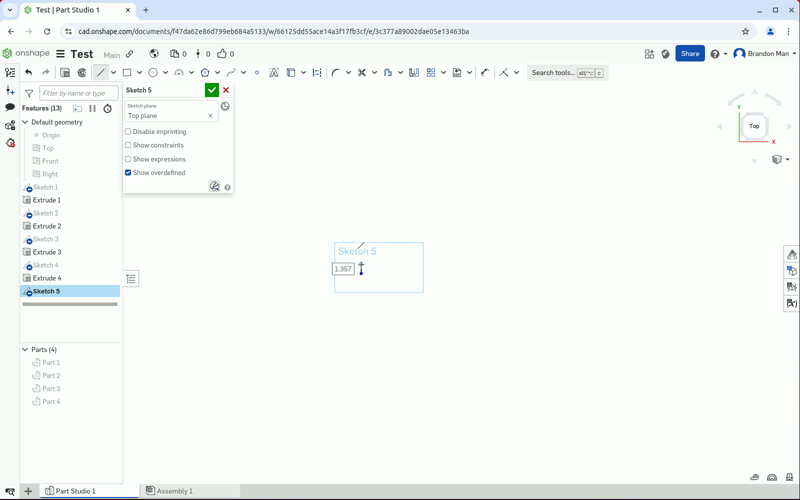
key_up(shift)
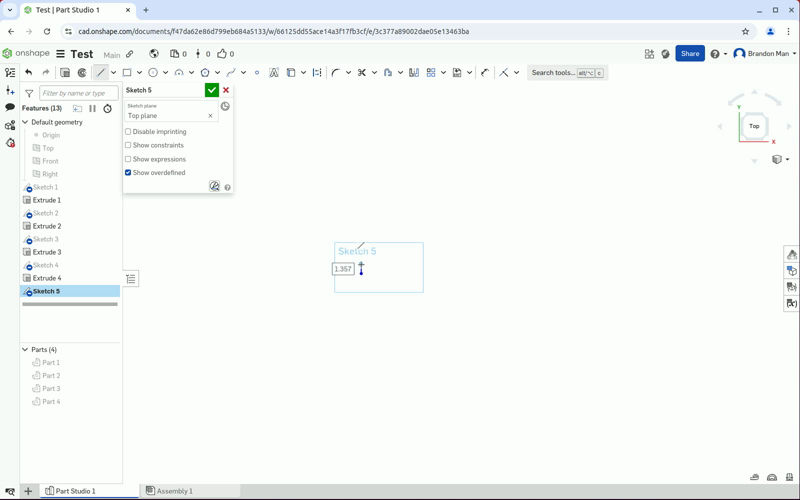
key_down(shift)
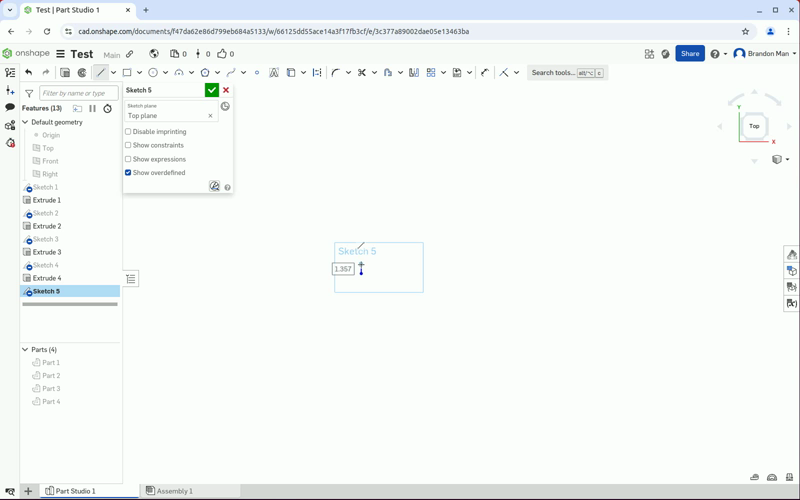
key_up(shift)
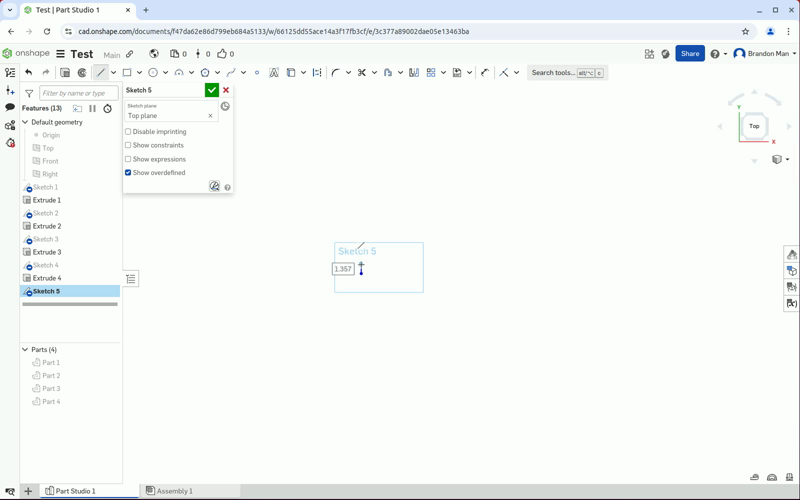
key(esc)
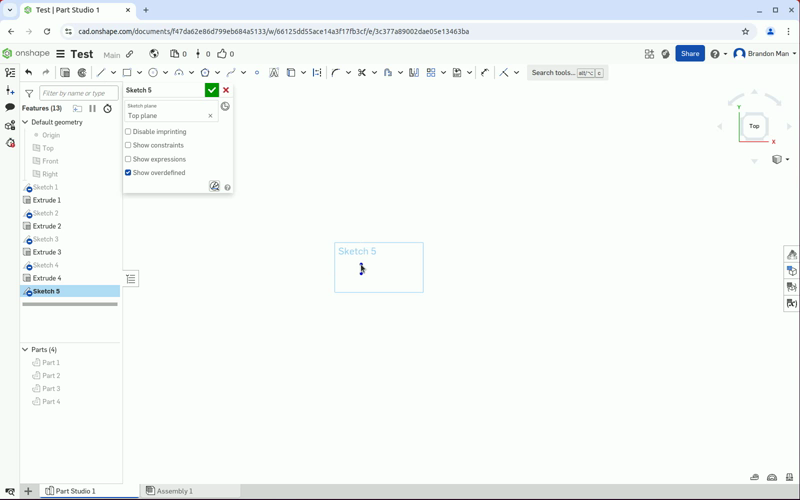
key(a)
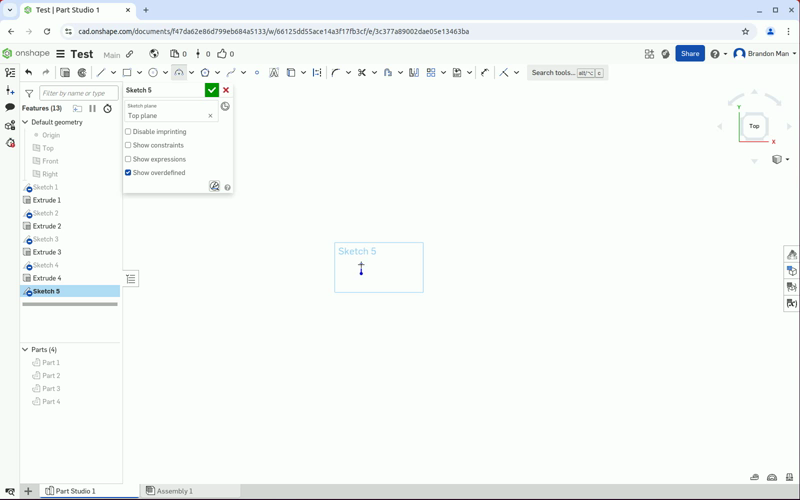
mouse_move(361, 264)
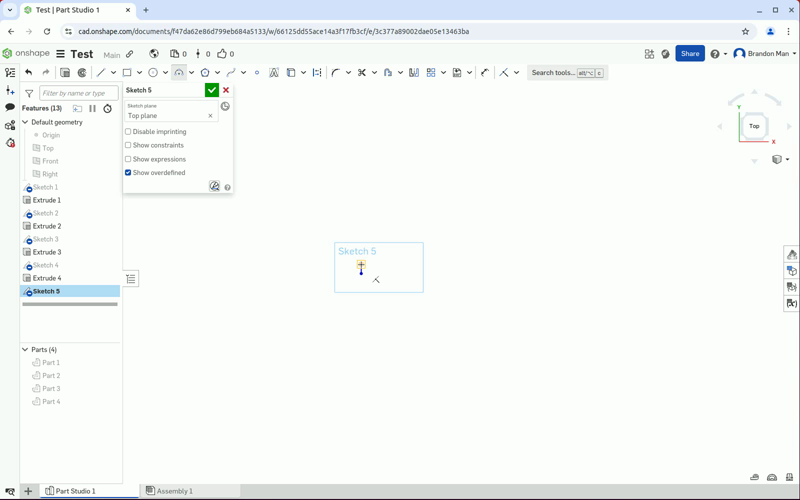
click(361, 264)
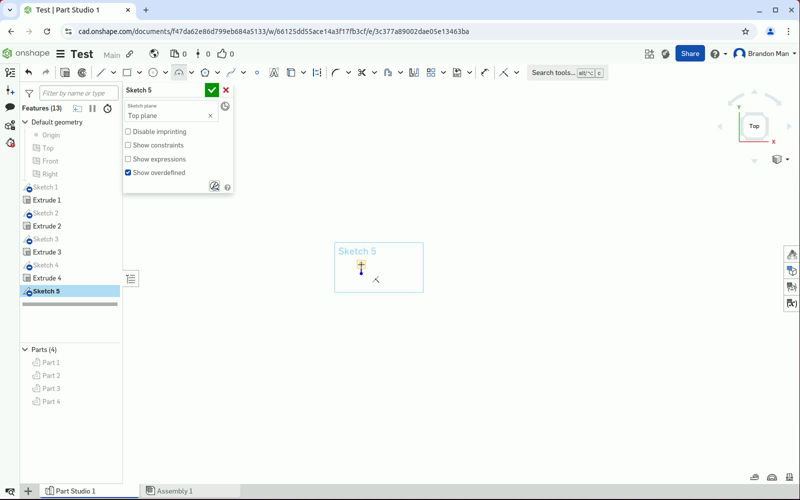
key_down(shift)
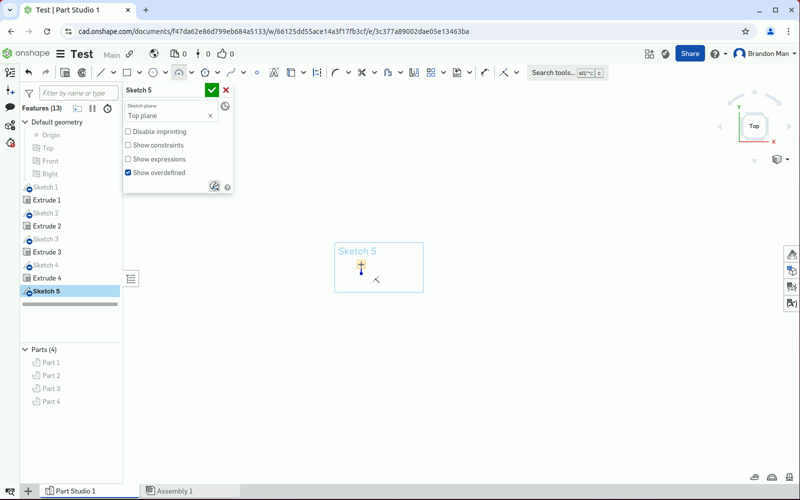
mouse_move(361, 271)
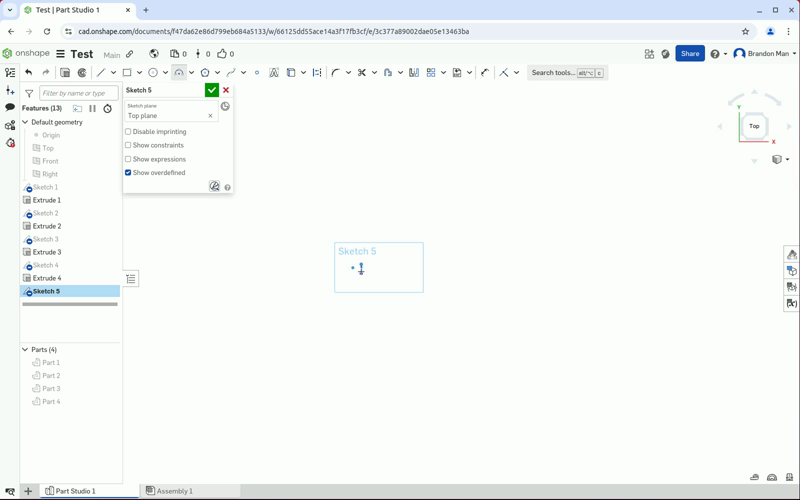
scroll(6)
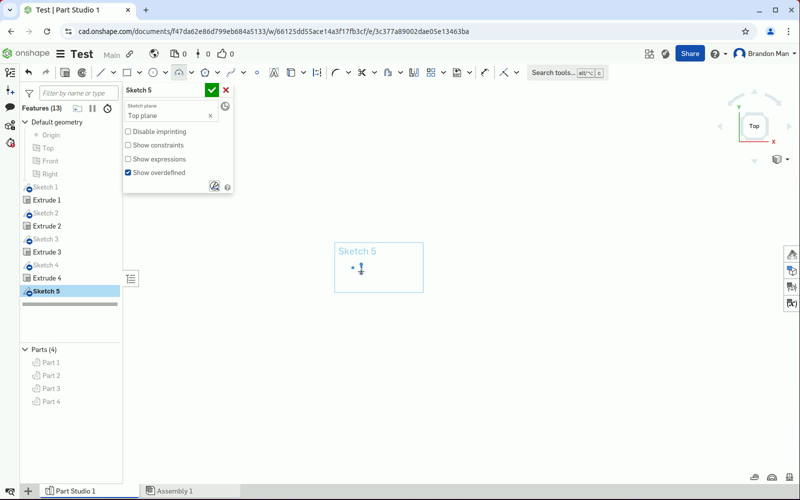
scroll(6)
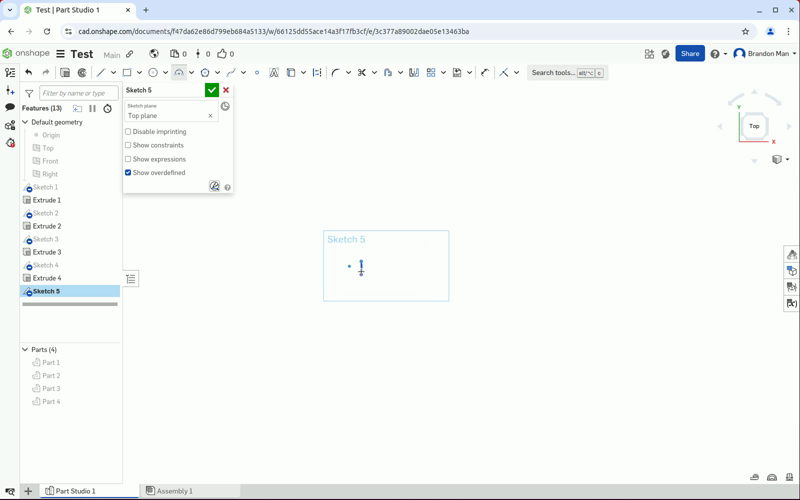
scroll(6)
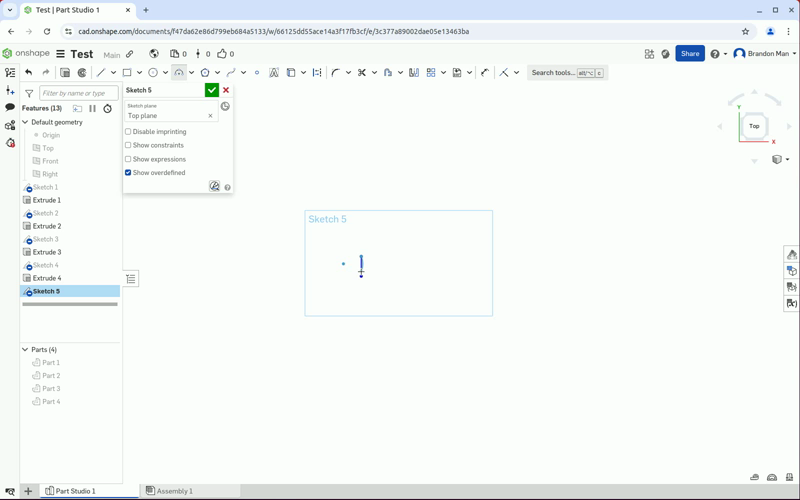
scroll(6)
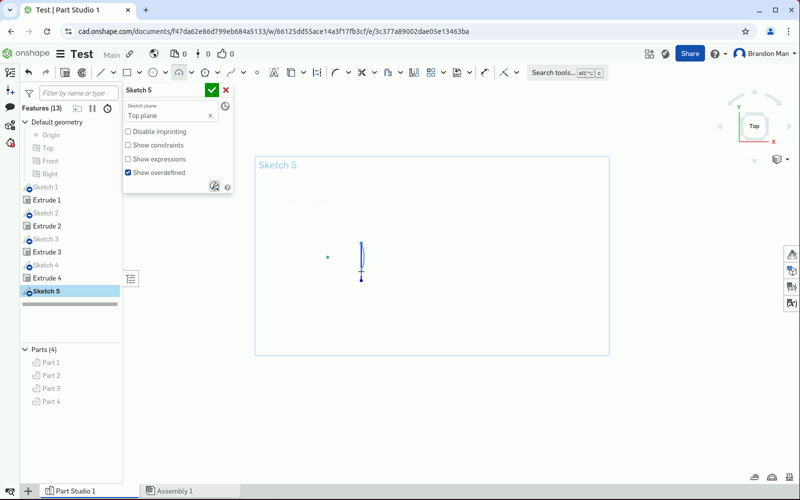
scroll(6)
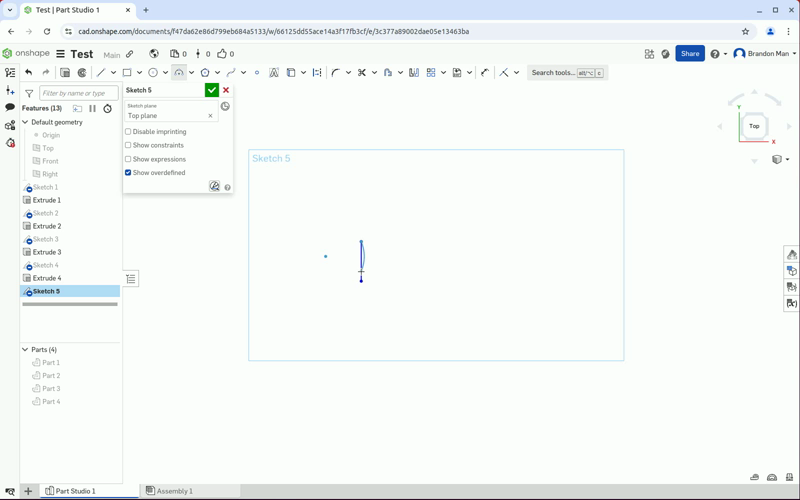
scroll(6)
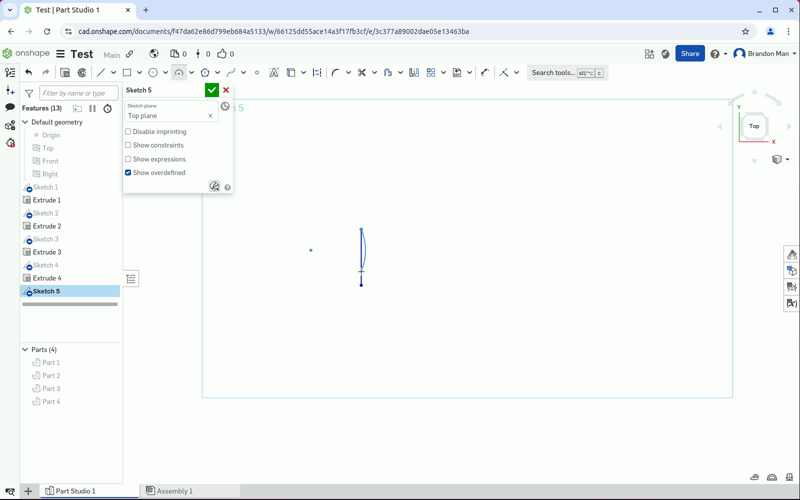
scroll(6)
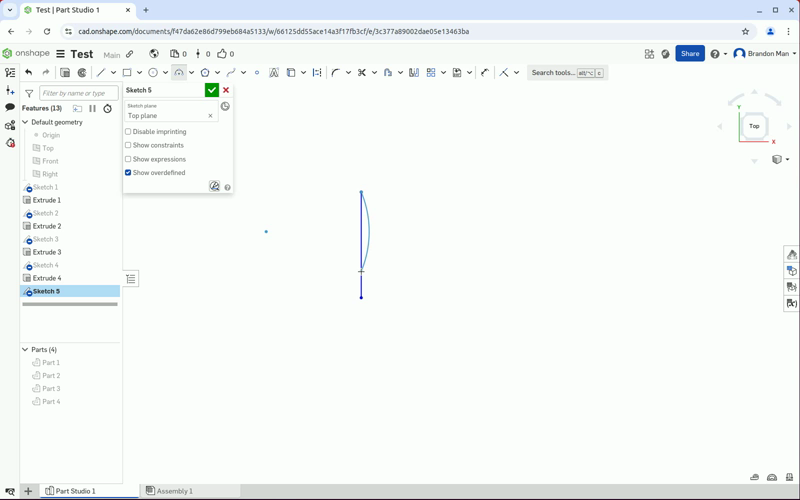
click(361, 271)
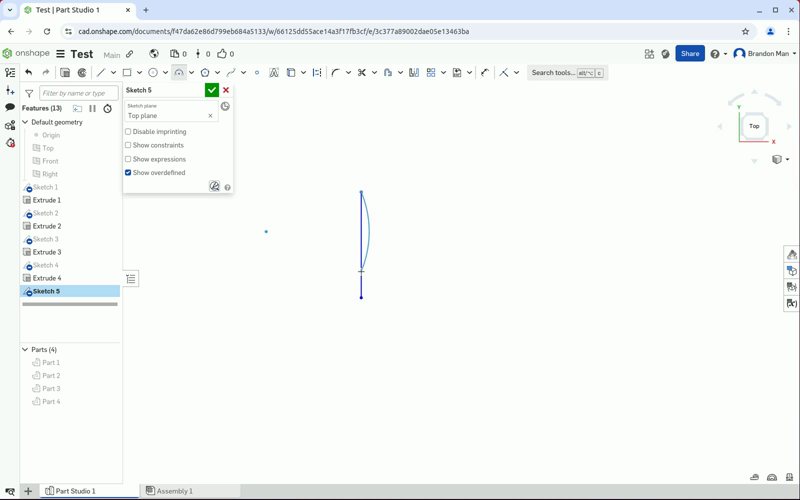
scroll(-6)
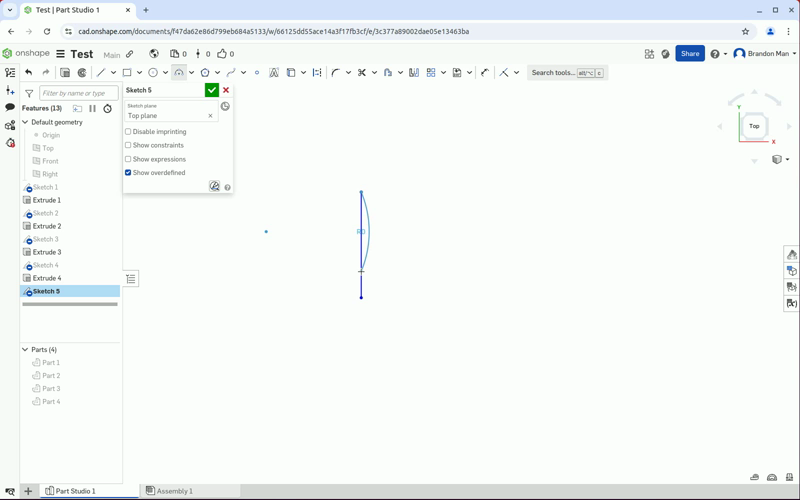
scroll(-6)
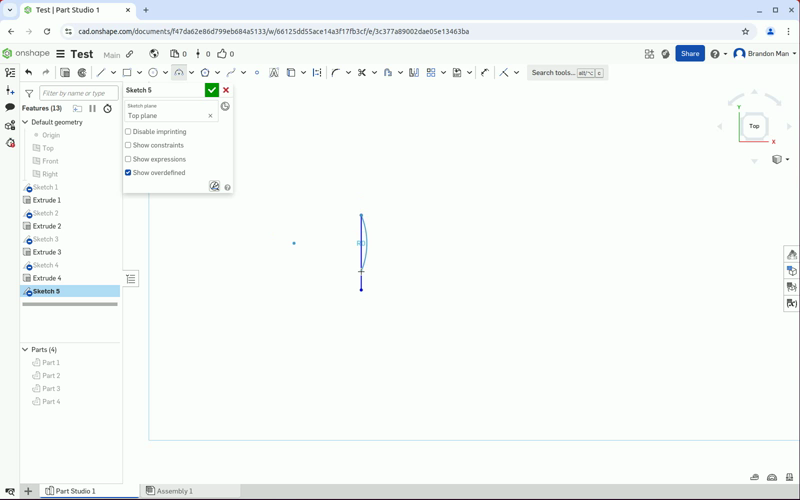
scroll(-6)
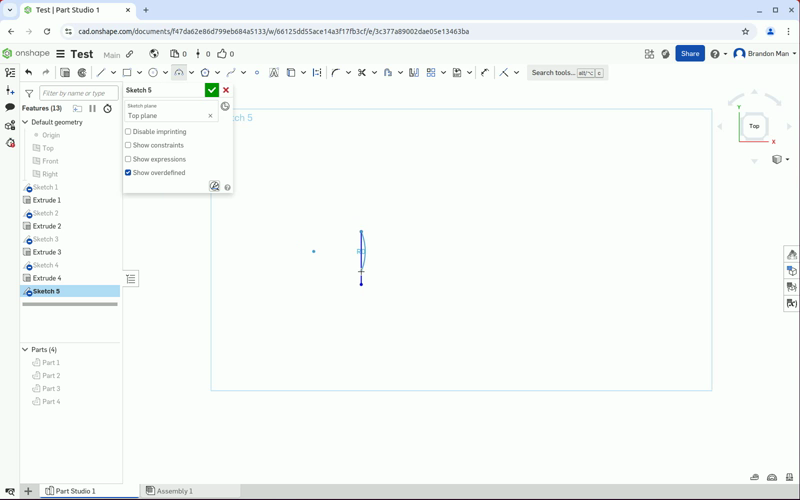
scroll(-6)
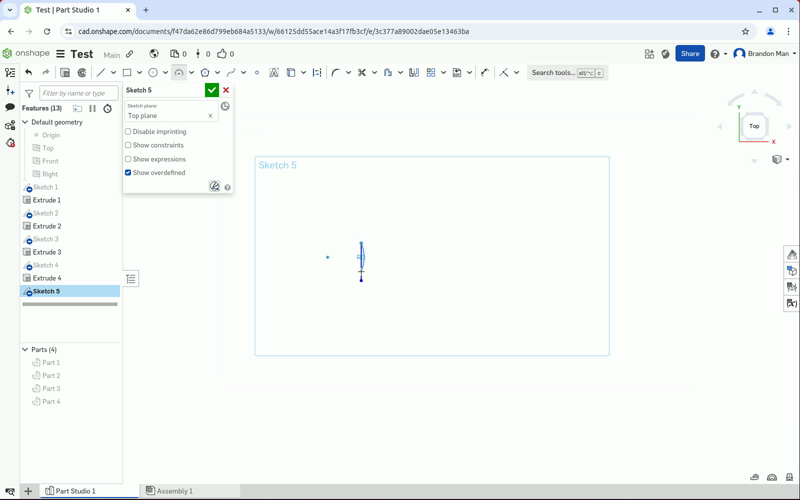
scroll(-6)
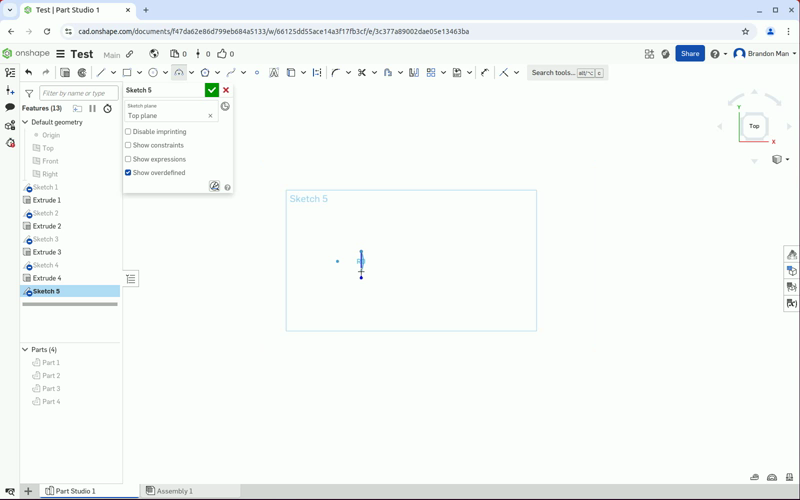
scroll(-6)
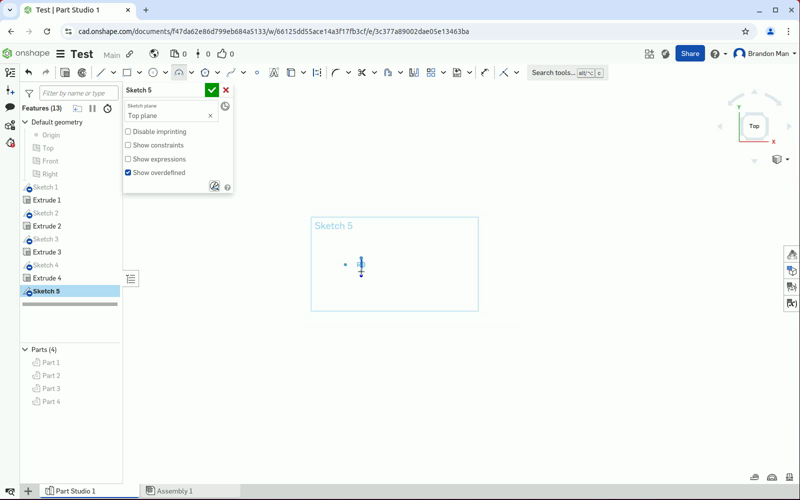
scroll(-6)
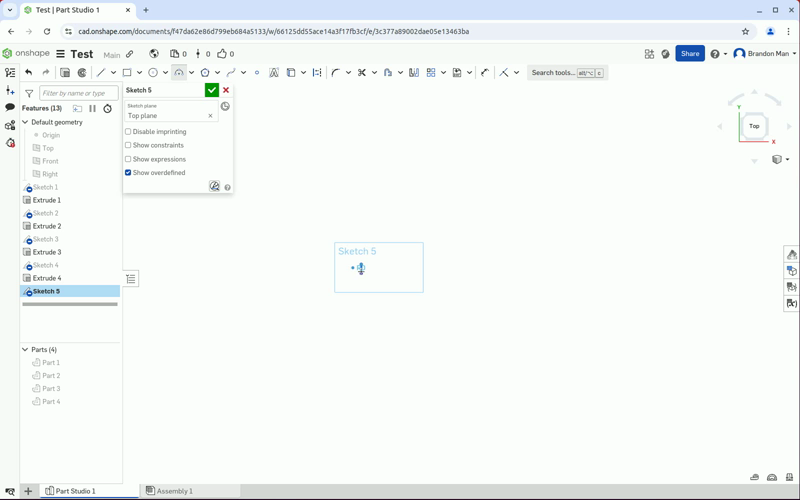
mouse_move(362, 267)
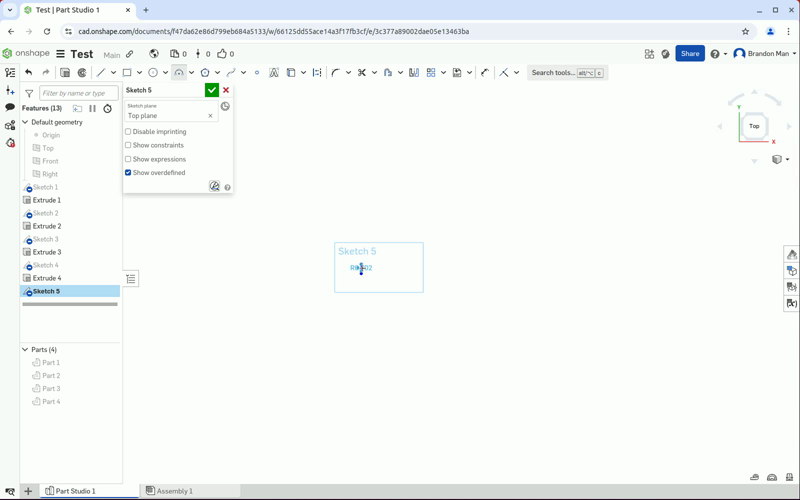
scroll(6)
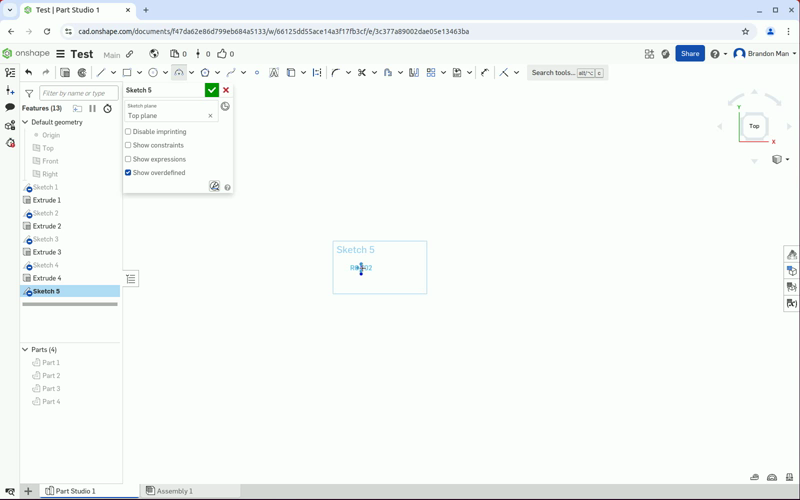
scroll(6)
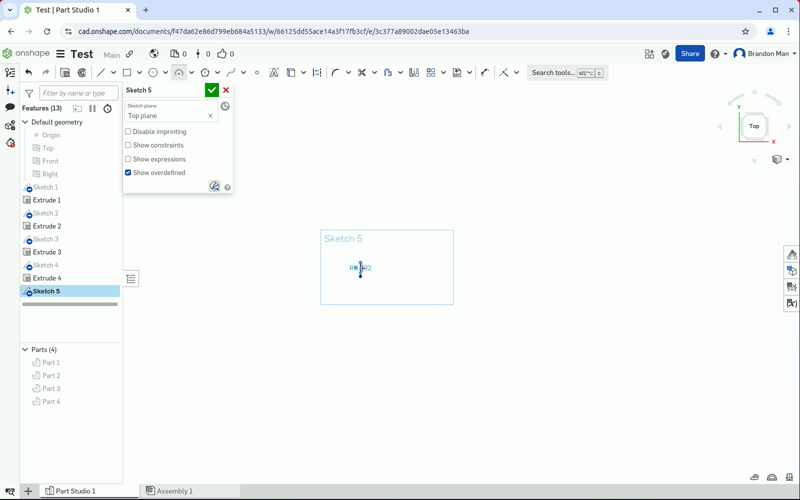
scroll(6)
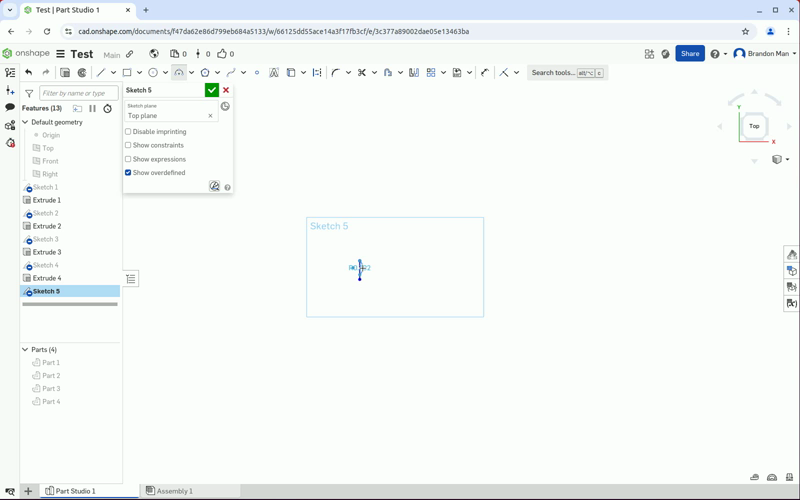
scroll(6)
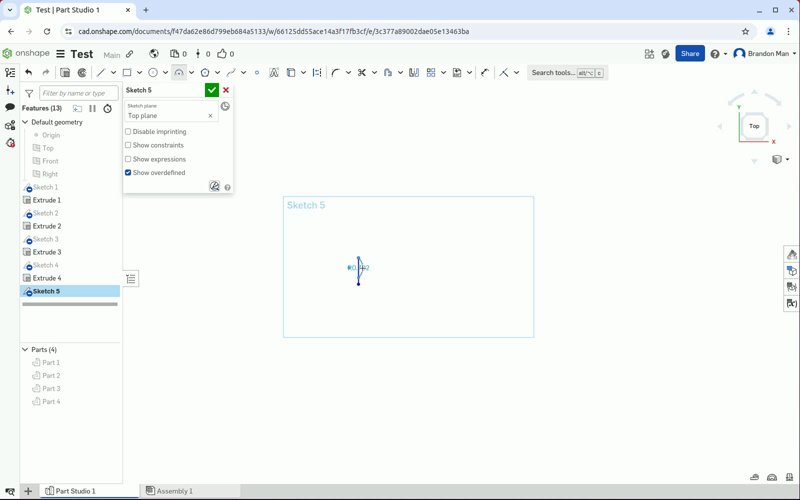
scroll(6)
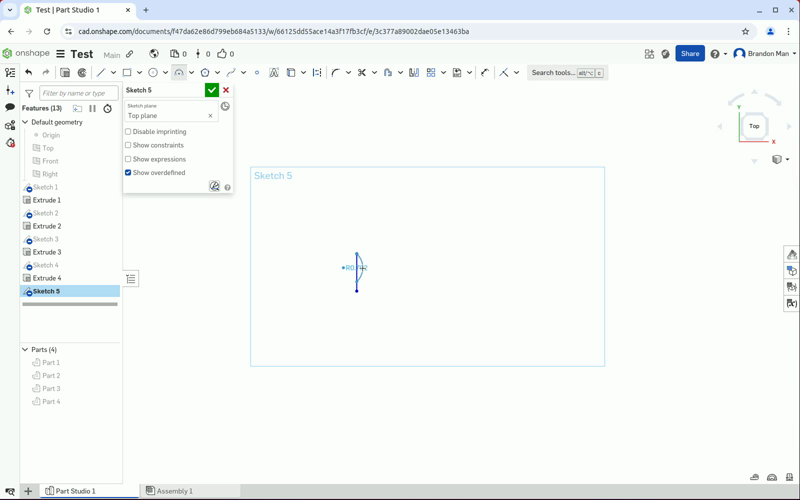
scroll(6)
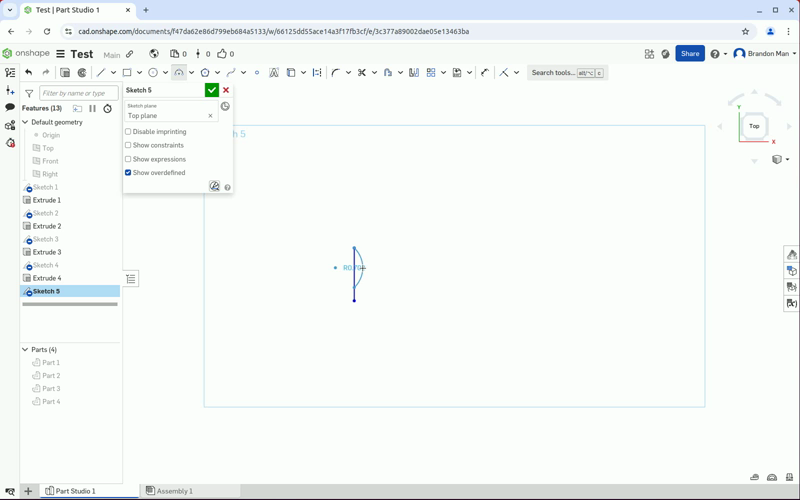
scroll(6)
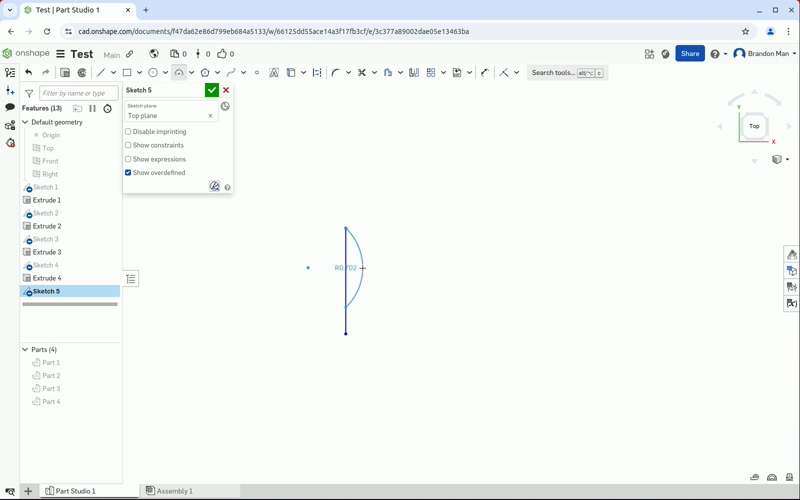
click(362, 267)
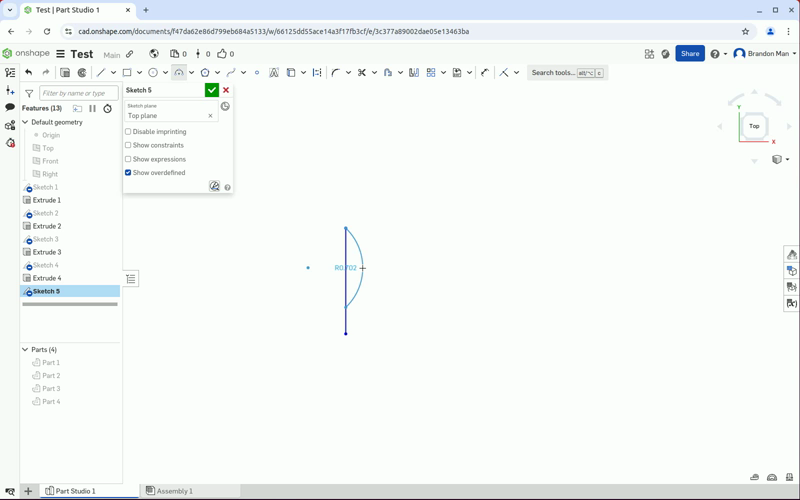
scroll(-6)
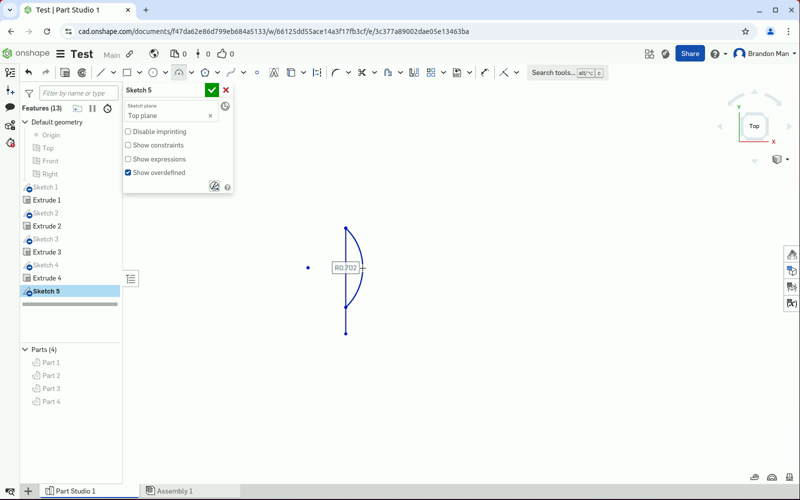
scroll(-6)
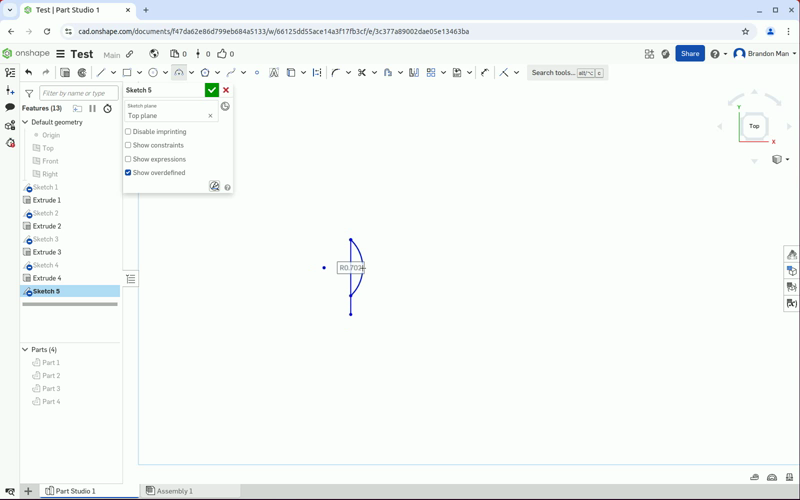
scroll(-6)
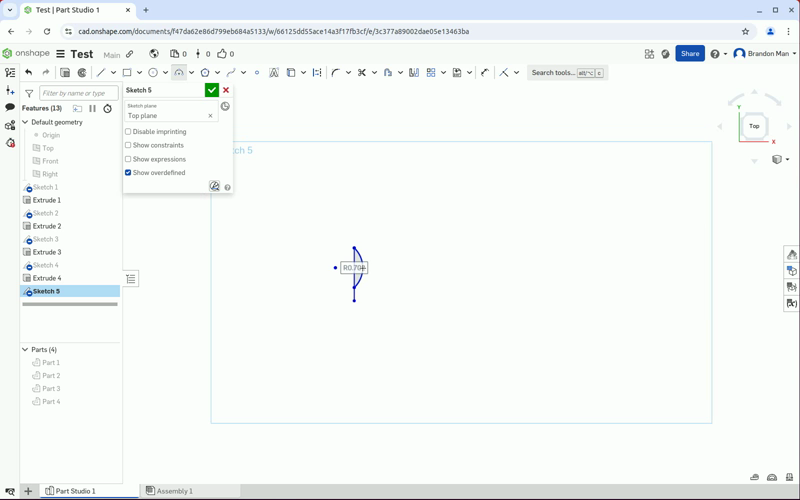
scroll(-6)
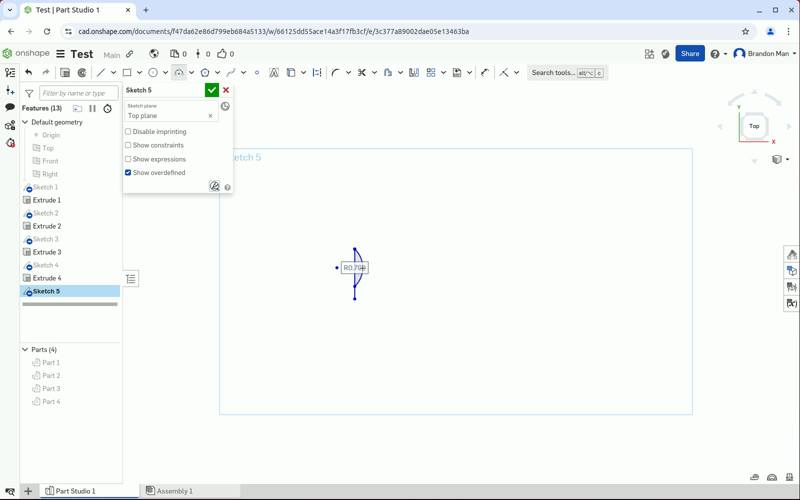
scroll(-6)
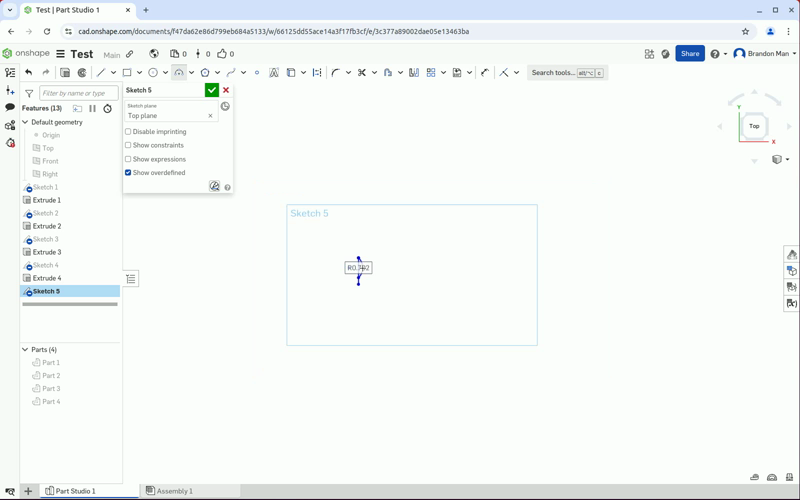
scroll(-6)
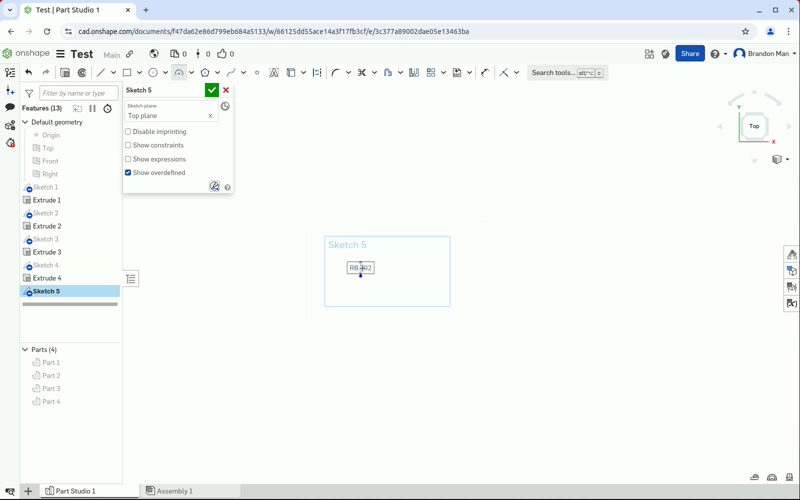
scroll(-6)
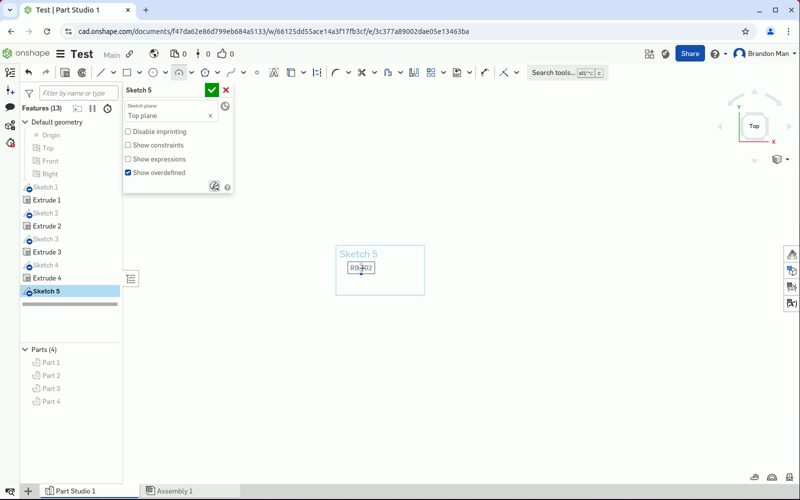
key_up(shift)
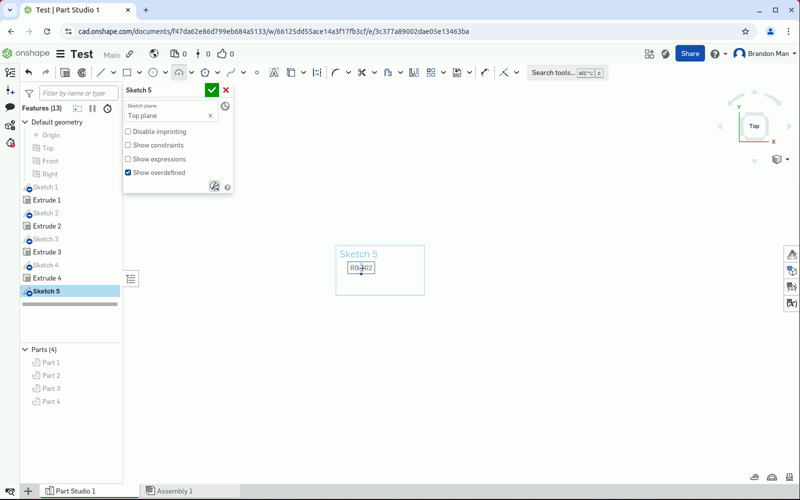
key(esc)
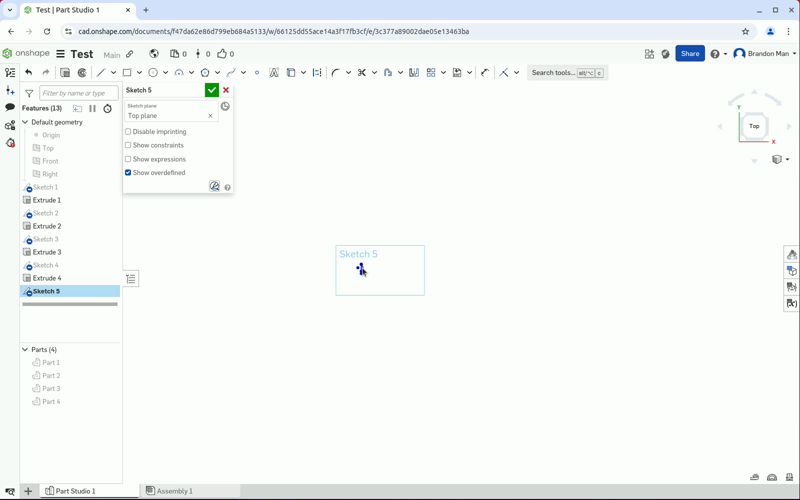
key(l)
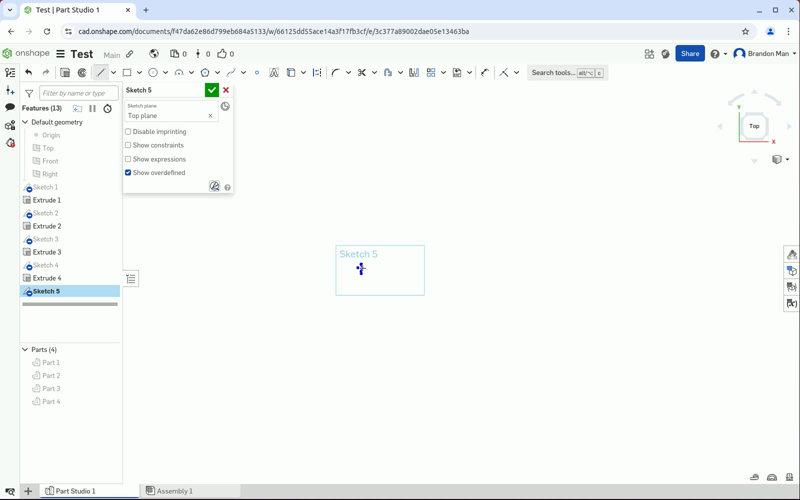
mouse_move(361, 271)
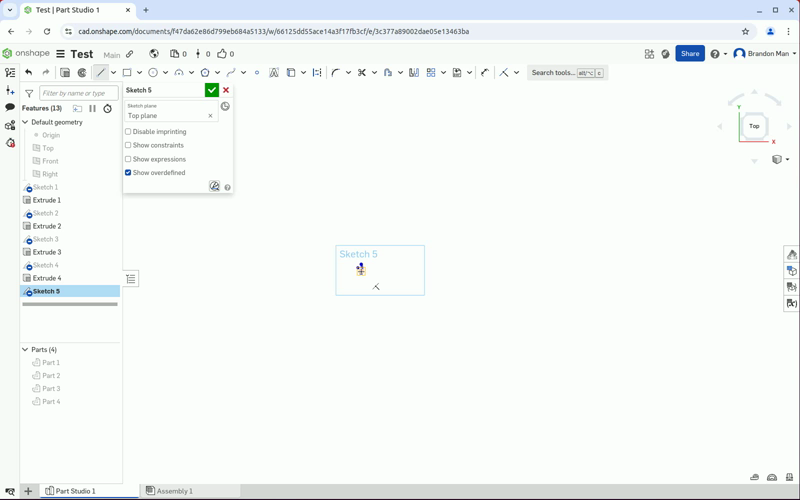
scroll(6)
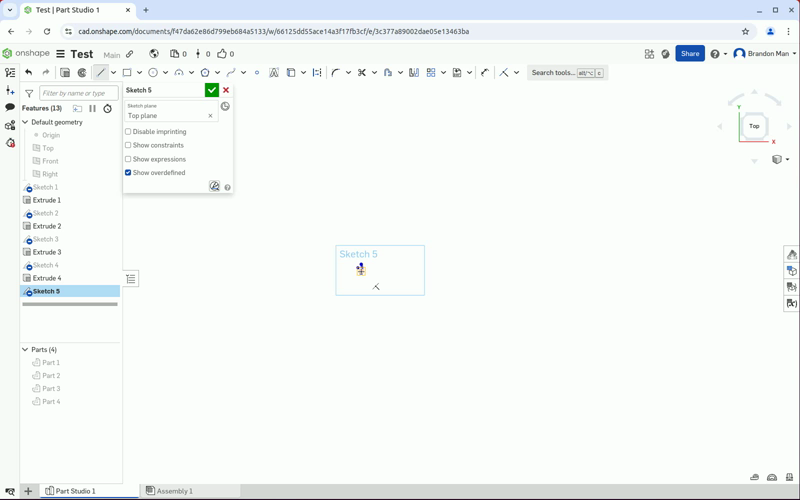
scroll(6)
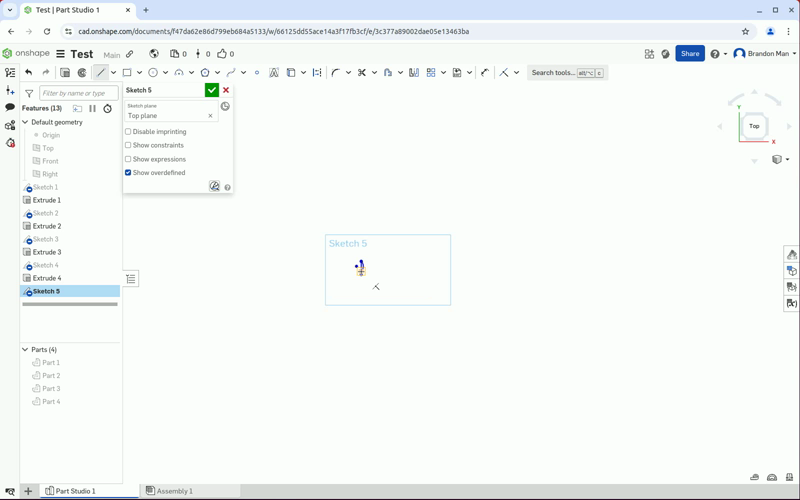
scroll(6)
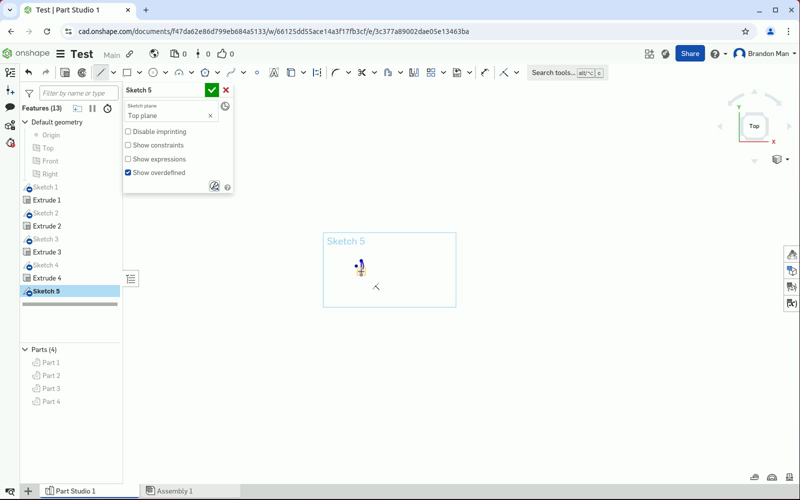
scroll(6)
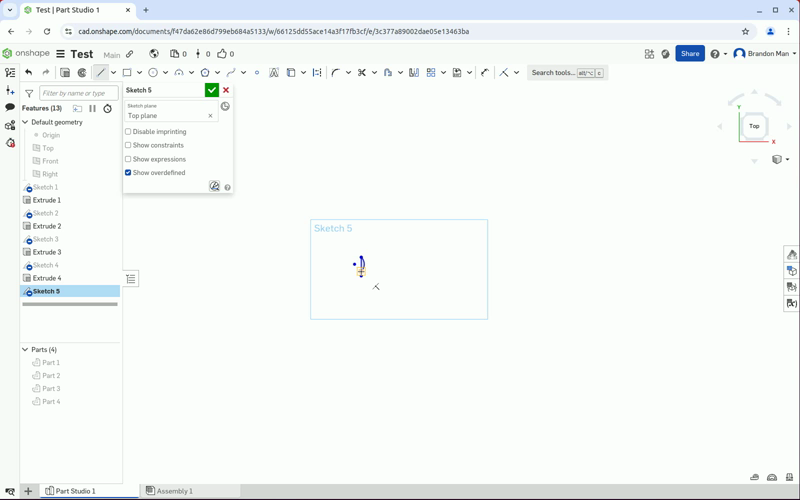
scroll(6)
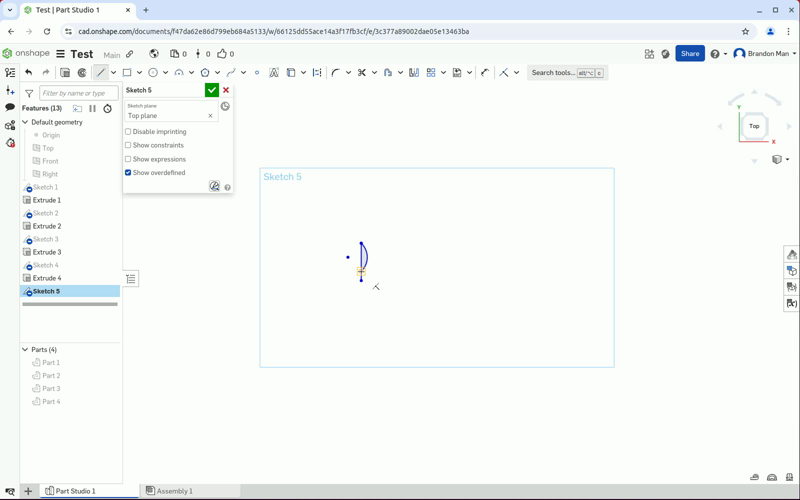
scroll(6)
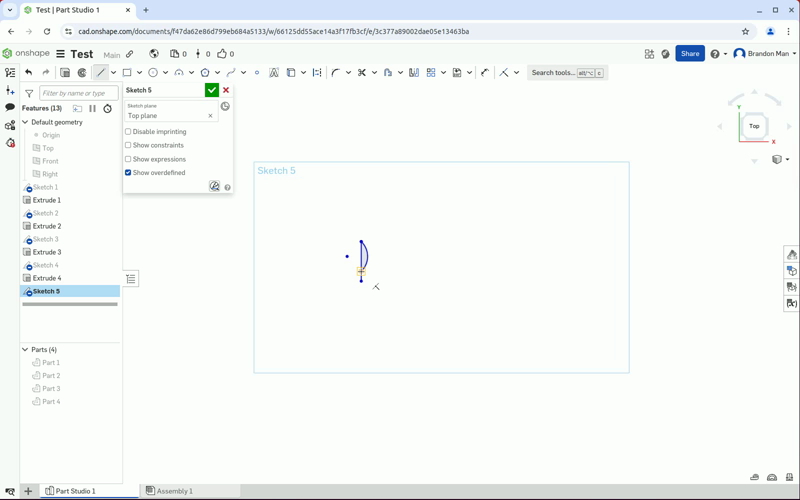
scroll(6)
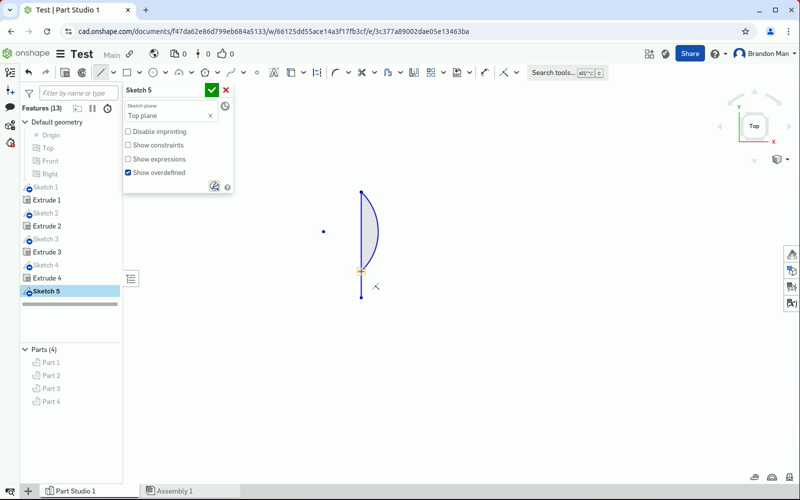
click(361, 271)
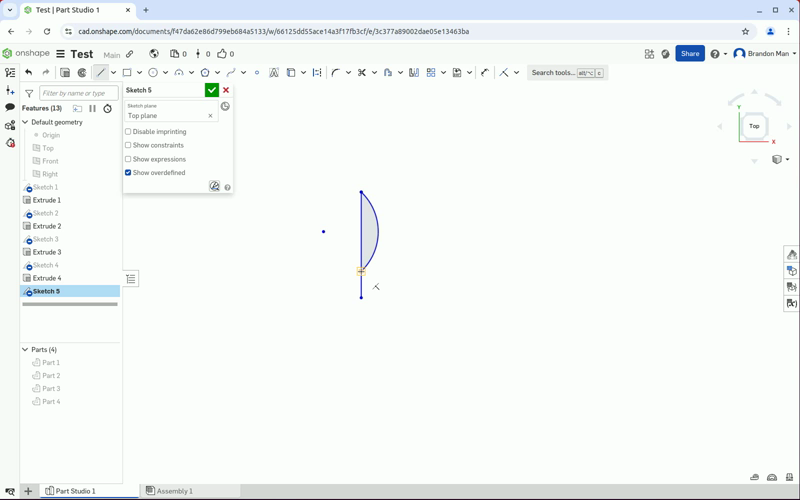
scroll(-6)
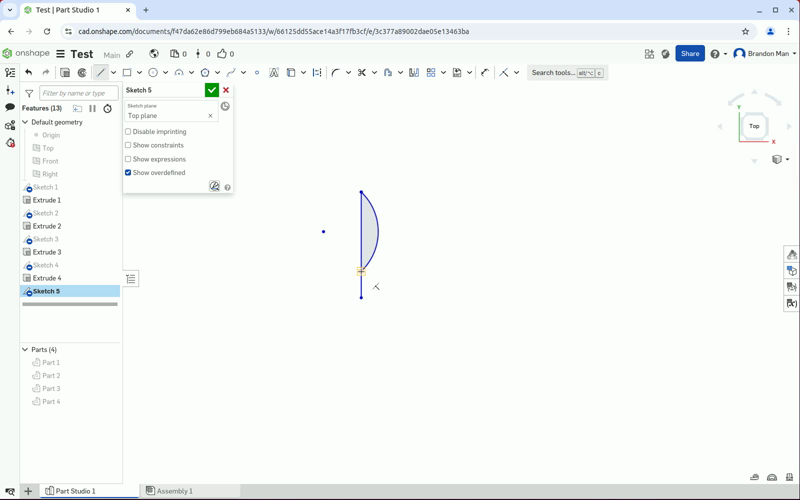
scroll(-6)
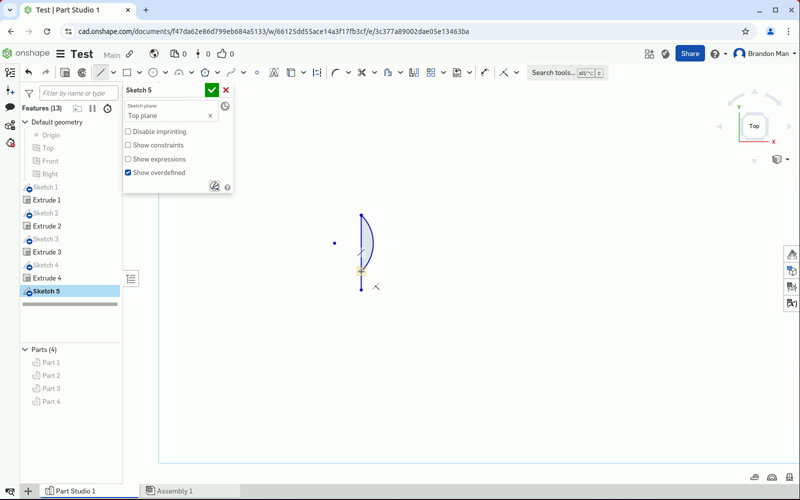
scroll(-6)
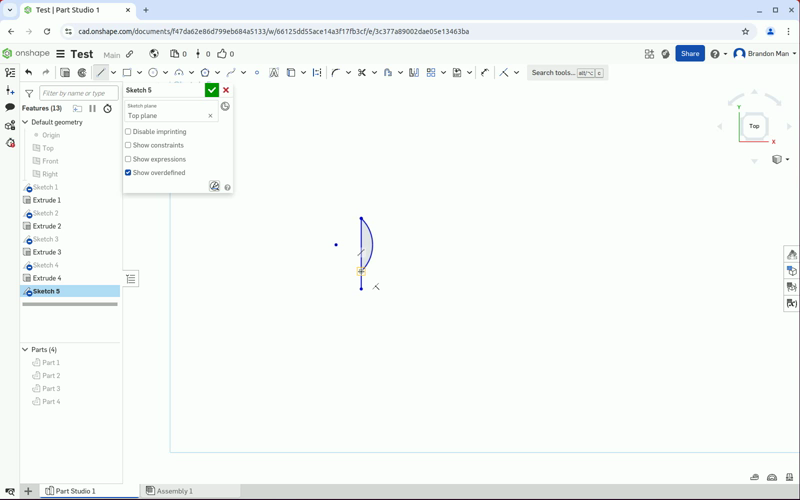
scroll(-6)
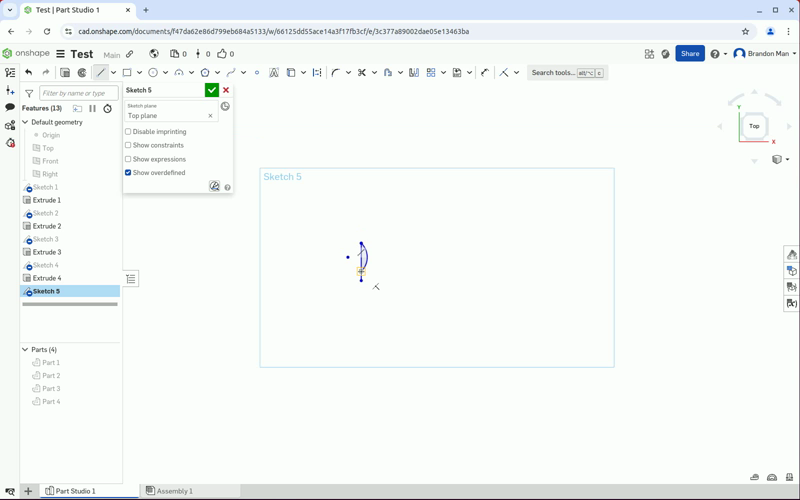
scroll(-6)
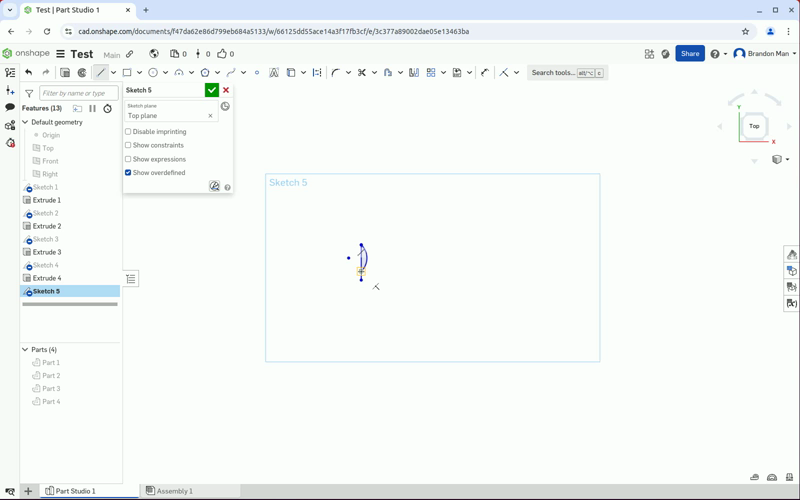
scroll(-6)
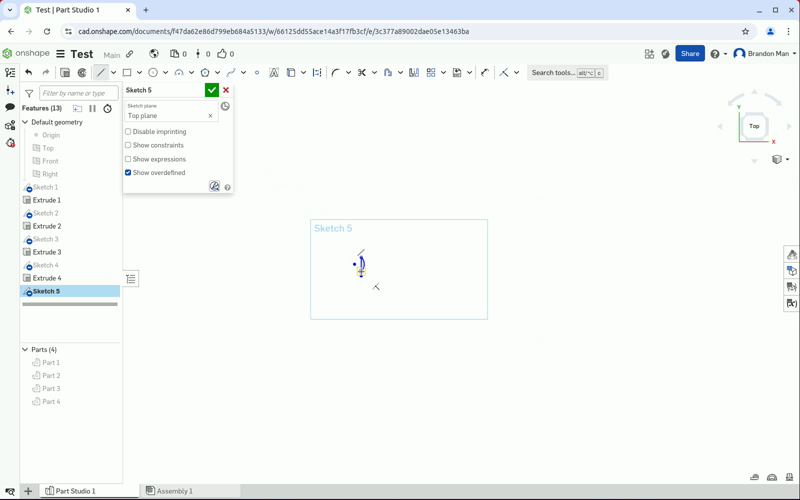
scroll(-6)
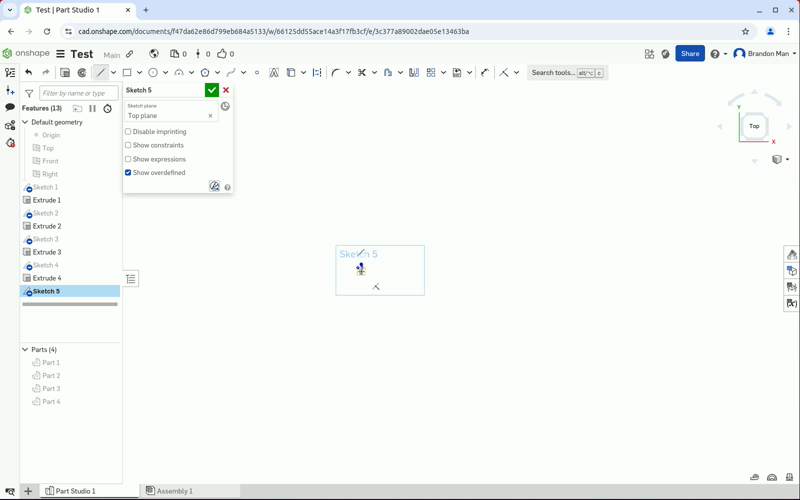
key(esc)
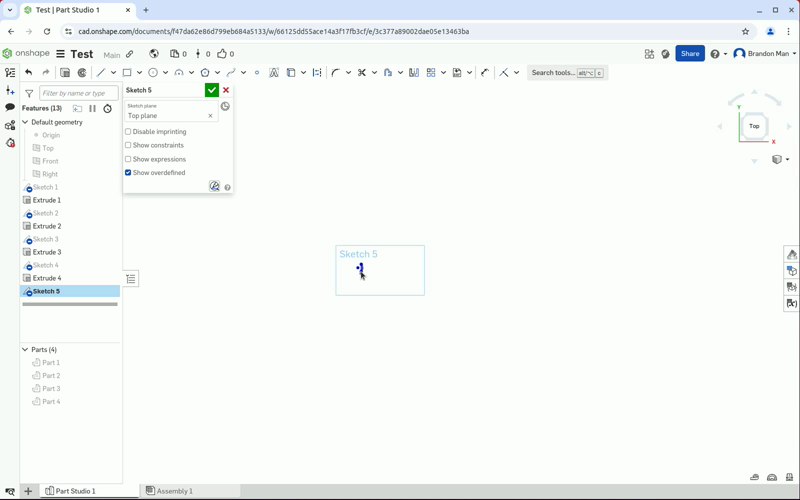
mouse_move(361, 268)
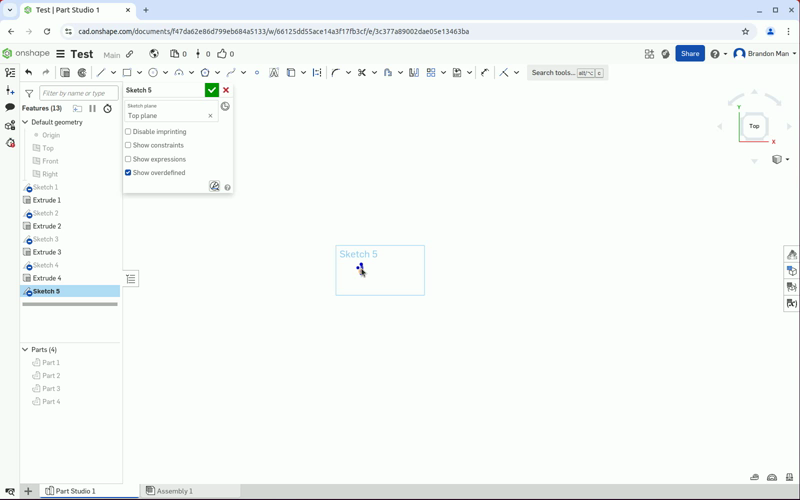
scroll(6)
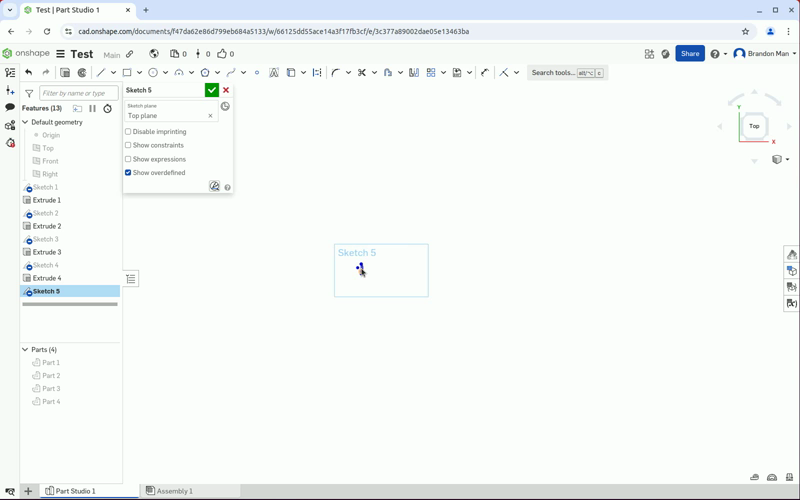
scroll(6)
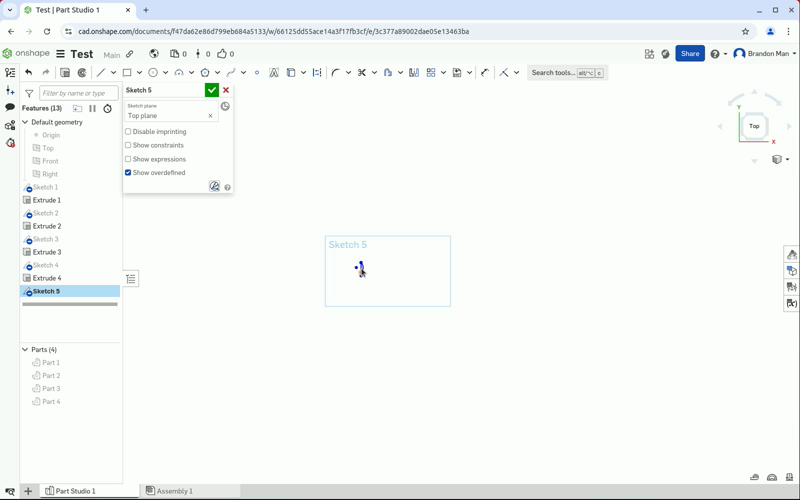
scroll(6)
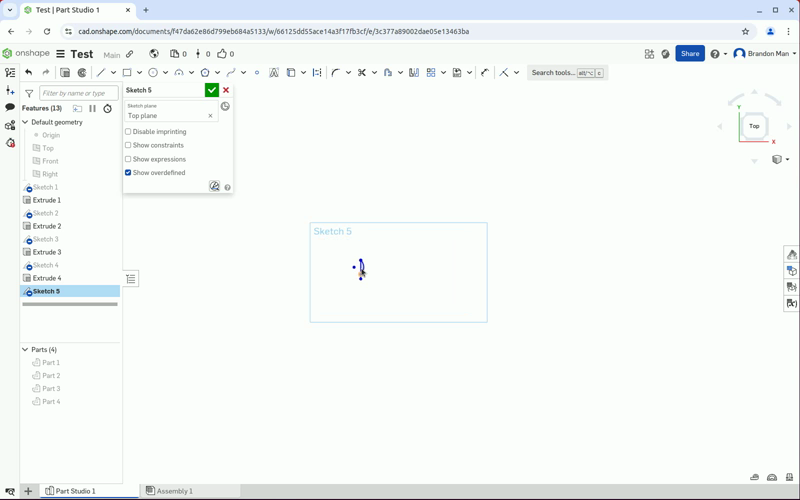
scroll(6)
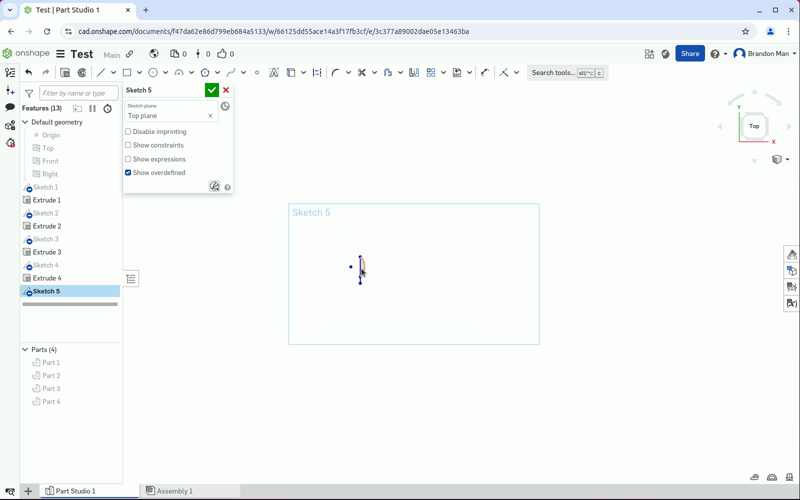
scroll(6)
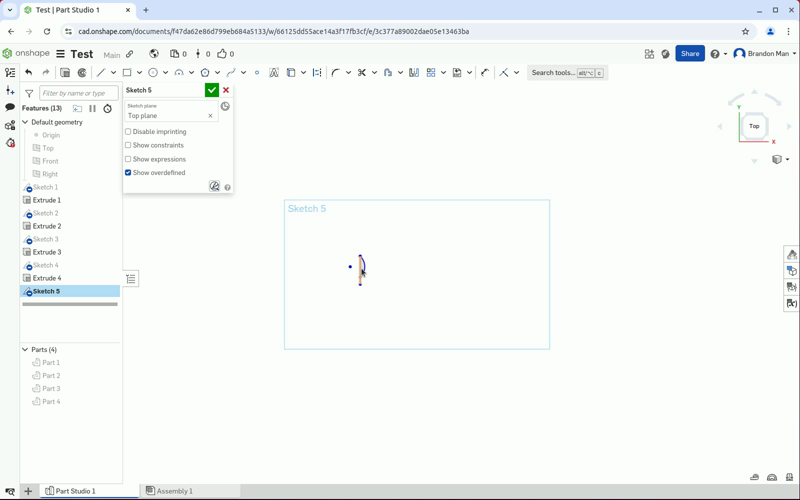
scroll(6)
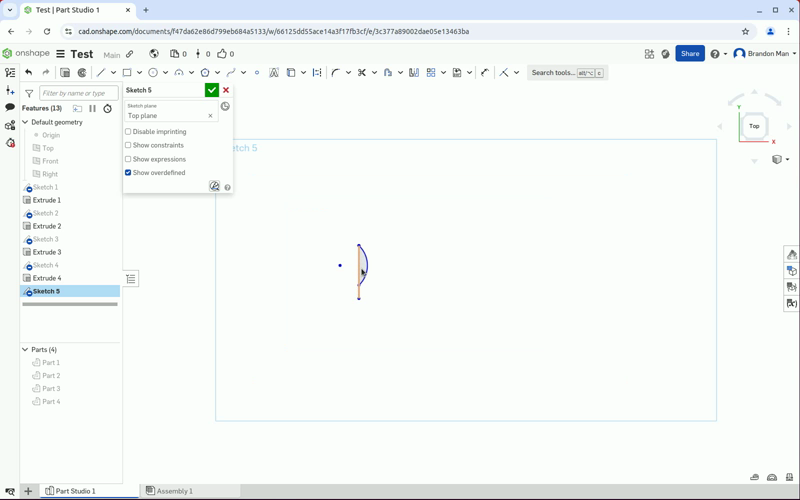
scroll(6)
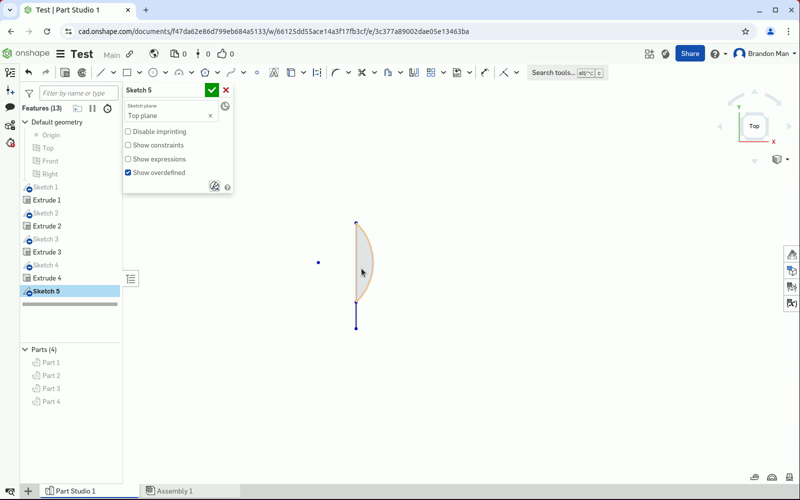
click(361, 268)
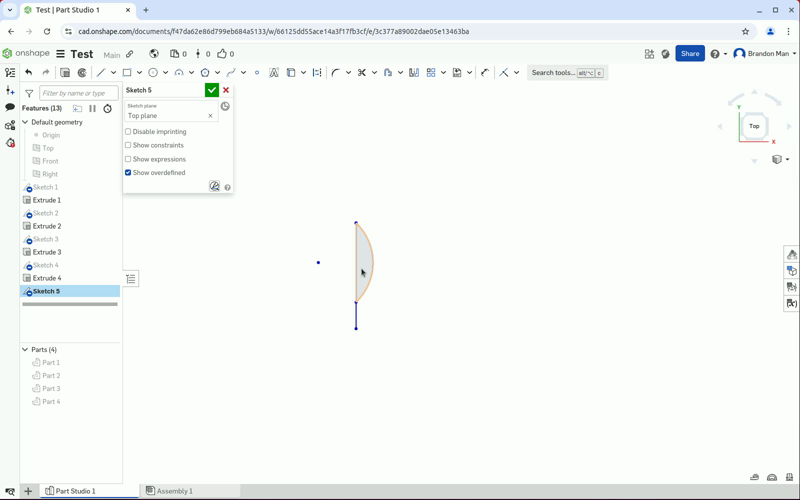
scroll(-6)
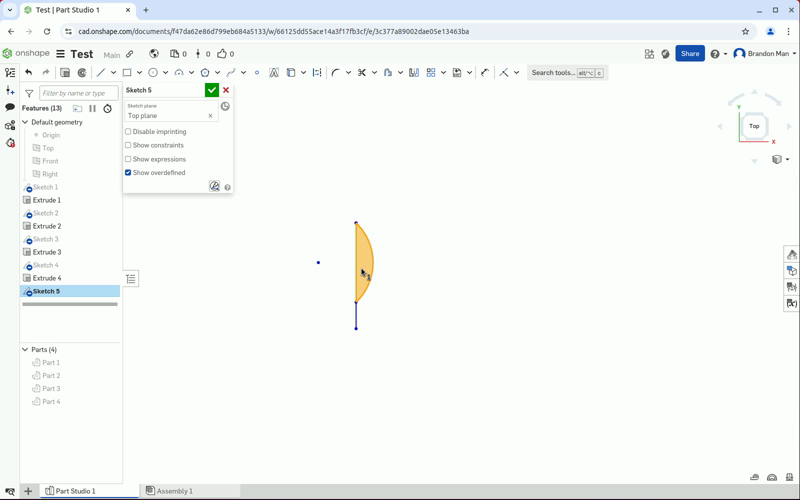
scroll(-6)
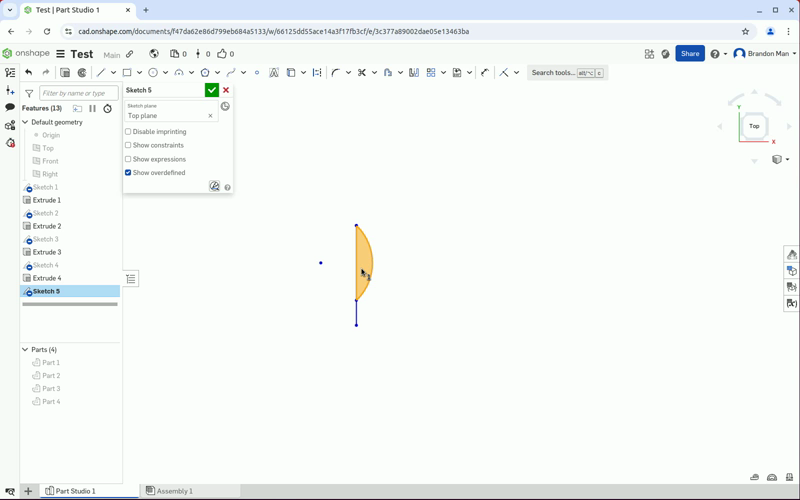
scroll(-6)
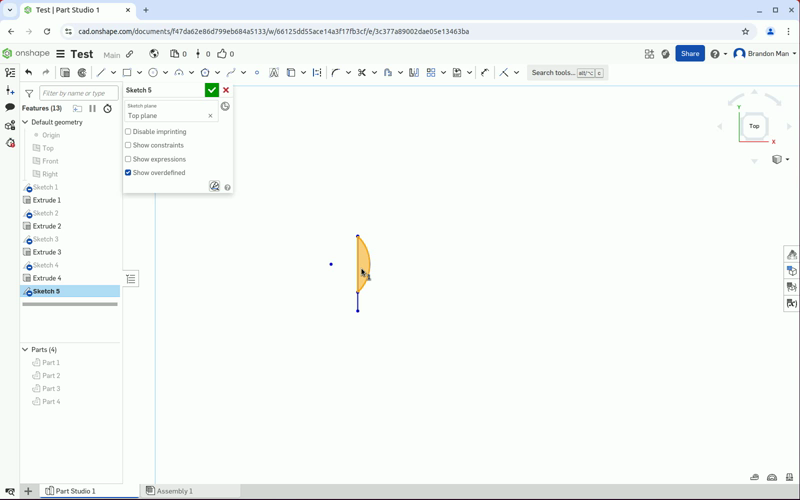
scroll(-6)
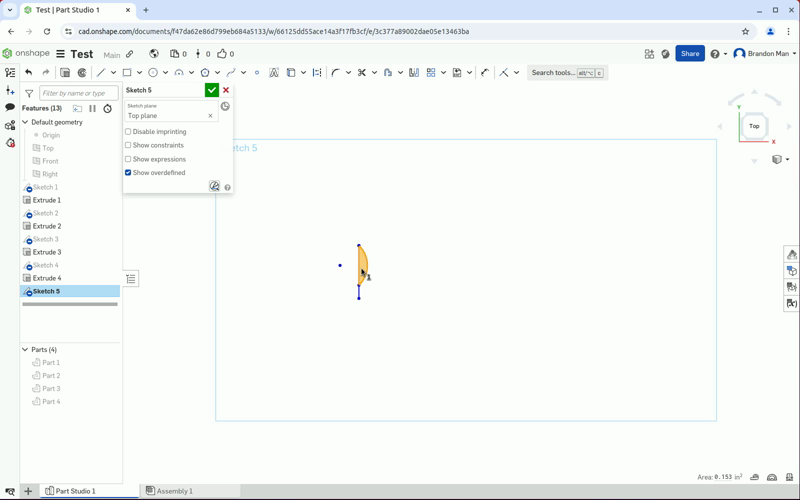
scroll(-6)
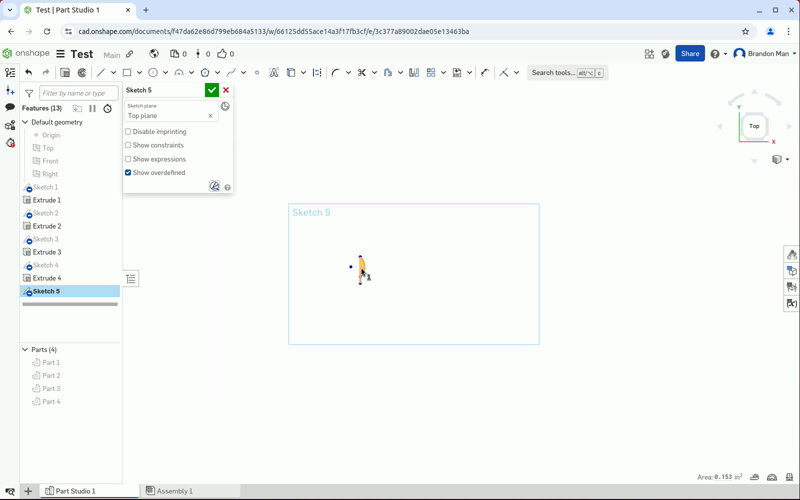
scroll(-6)
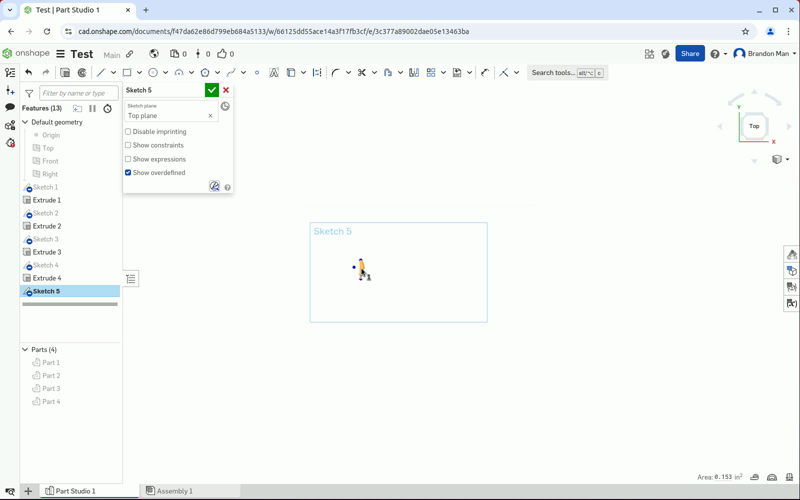
scroll(-6)
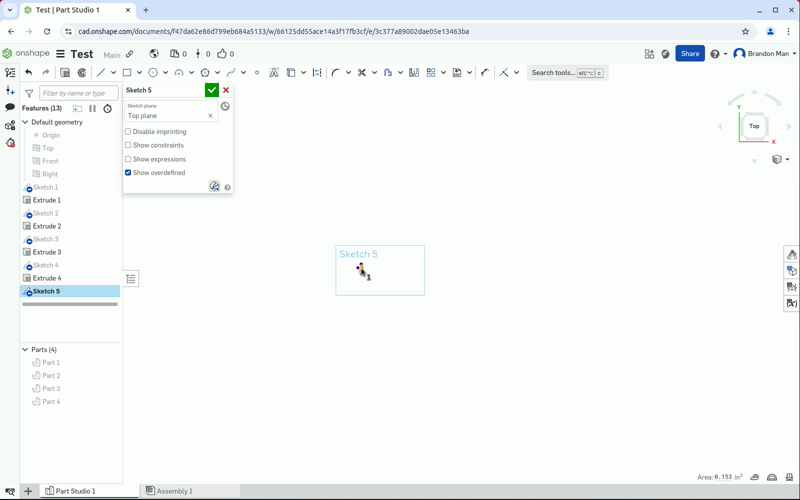
mouse_move(73, 352)
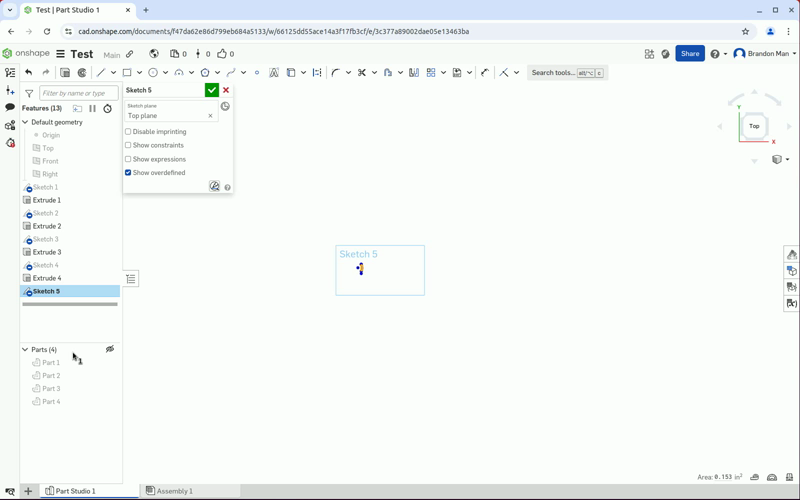
key(shift+y)
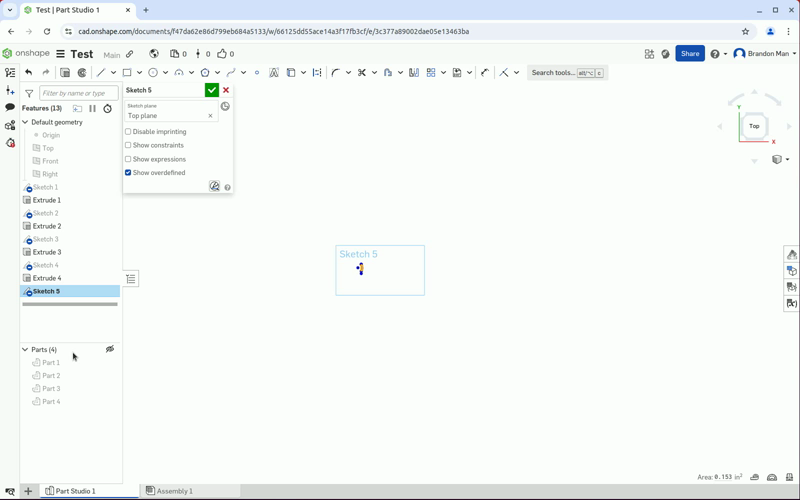
key(shift+e)
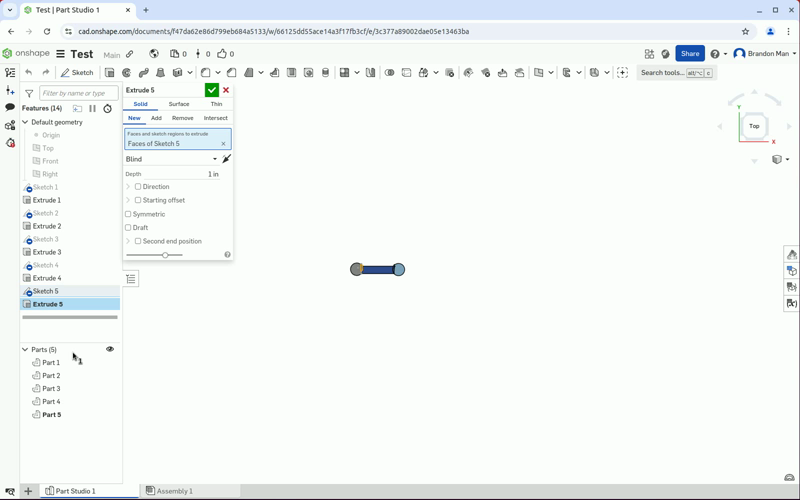
mouse_move(143, 106)
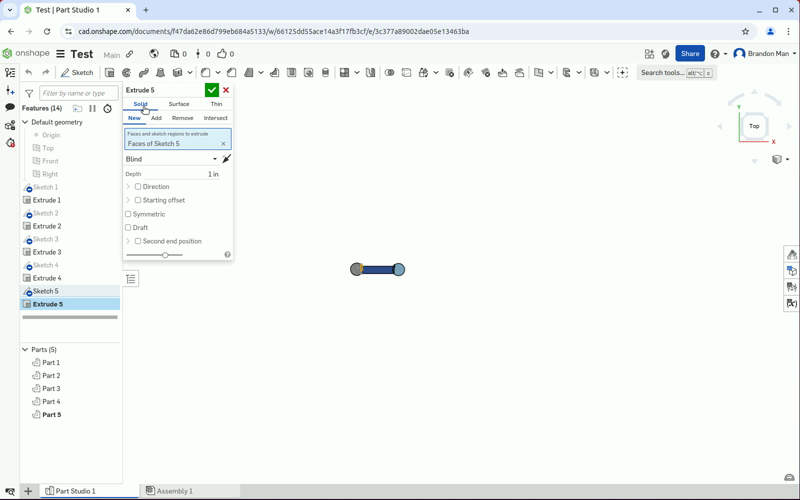
click(143, 106)
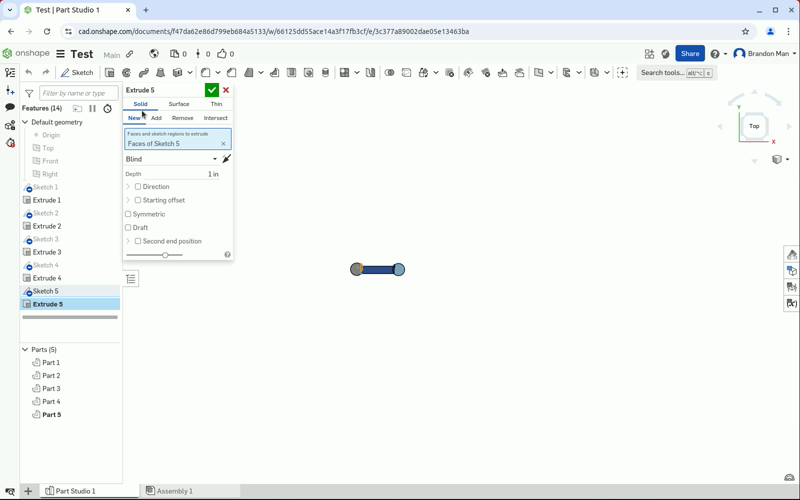
mouse_move(137, 120)
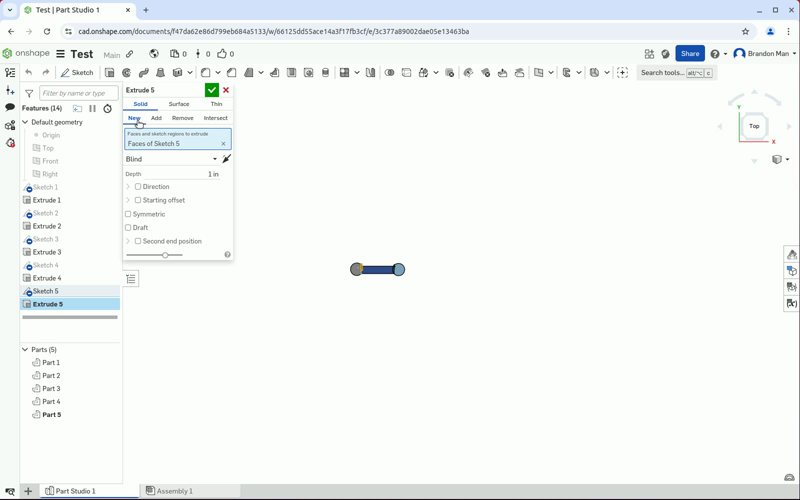
click(137, 120)
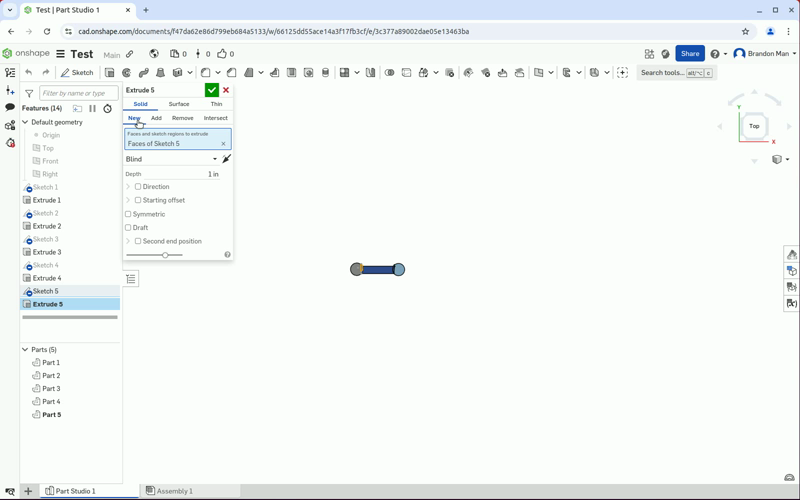
key(tab, 4)
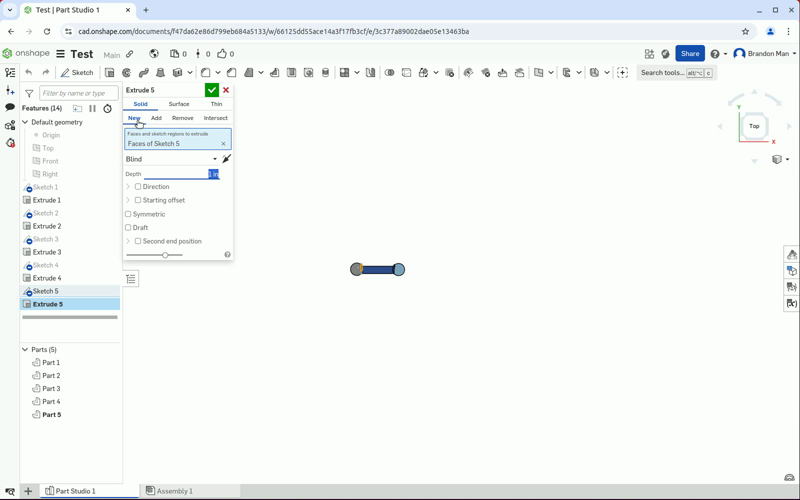
text(0.481)
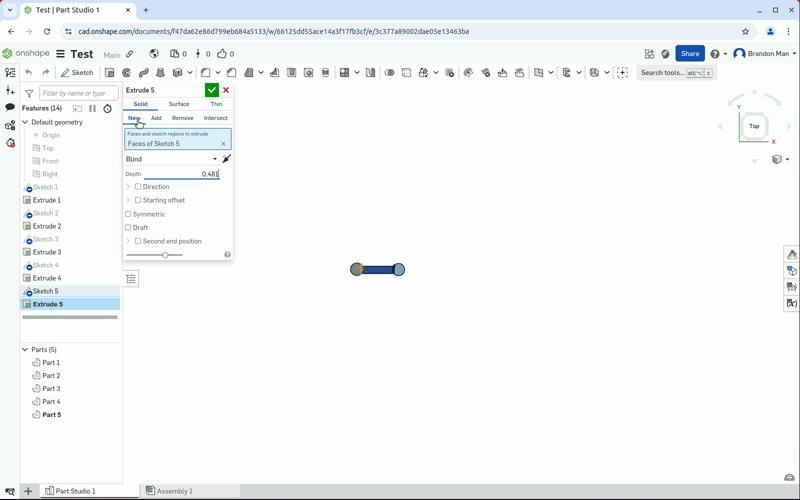
key(enter)
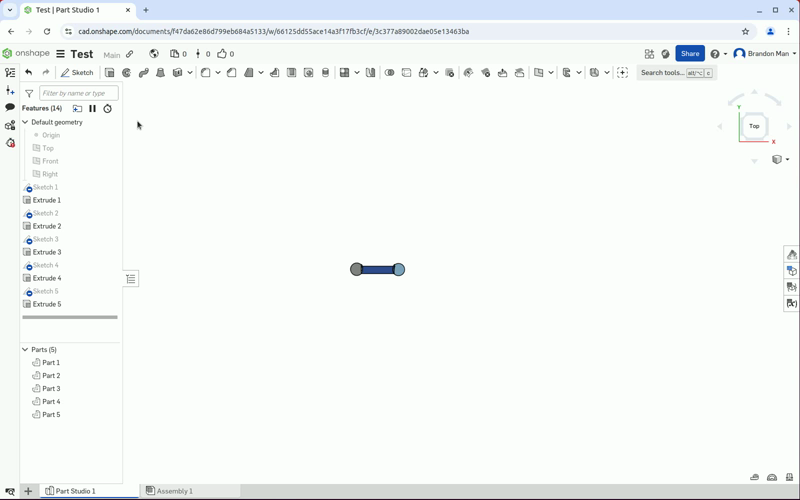
key(shift+h)
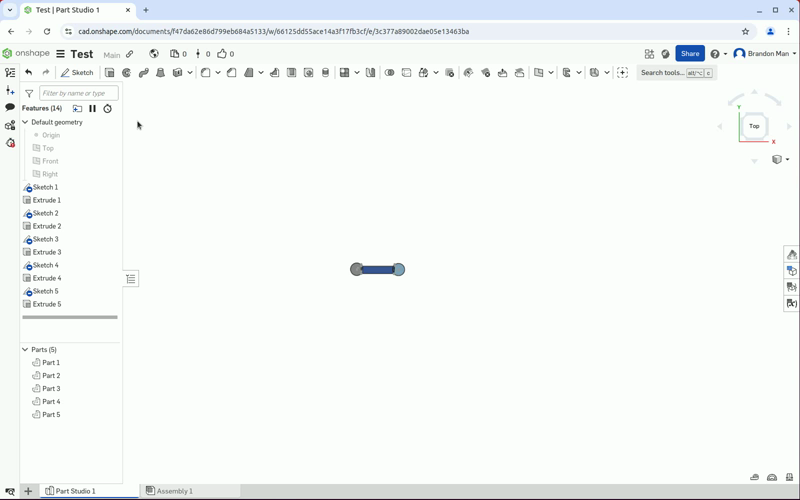
key(shift+h)
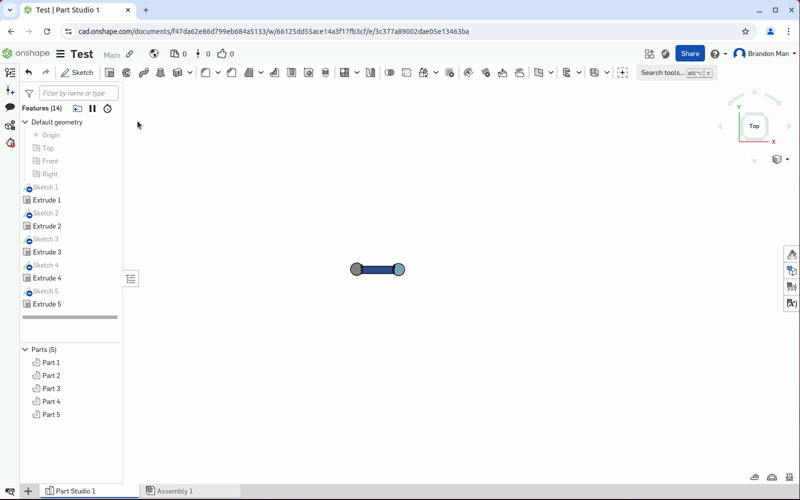
mouse_move(73, 189)
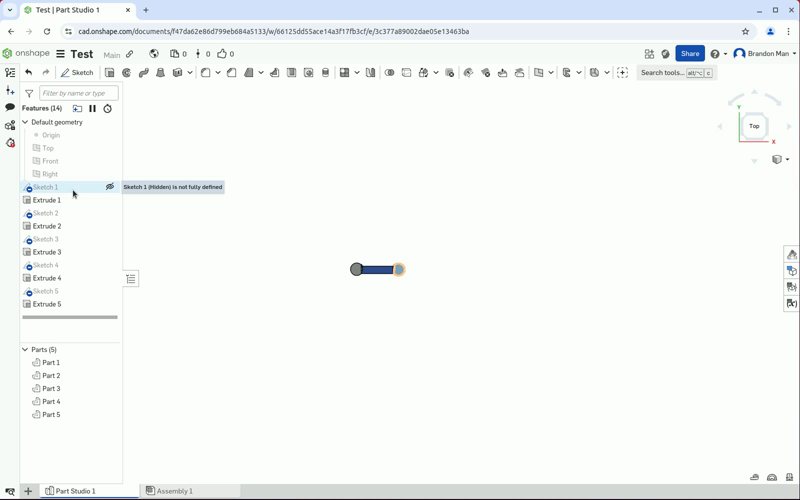
click(73, 189)
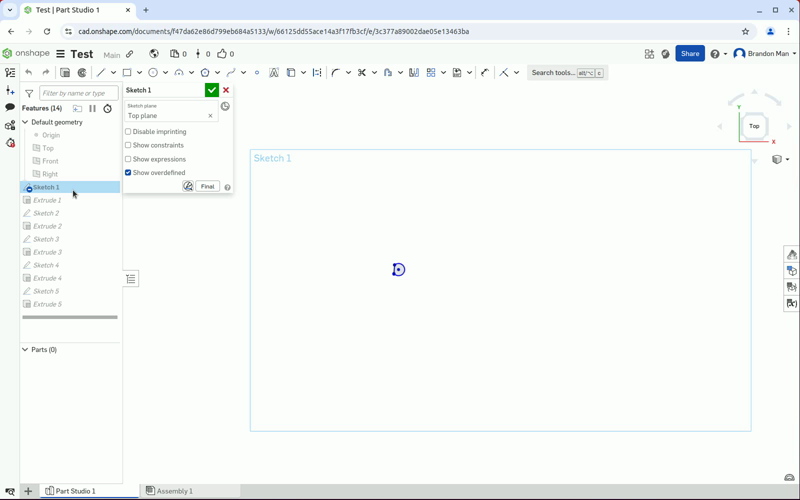
mouse_move(229, 92)
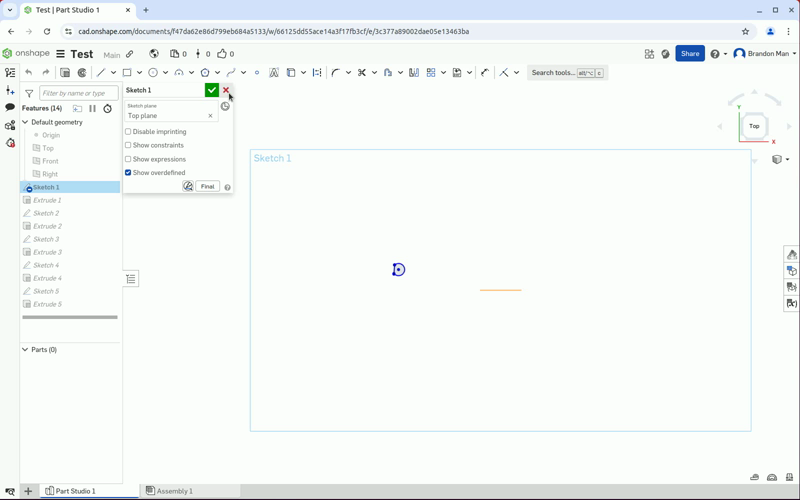
click(229, 92)
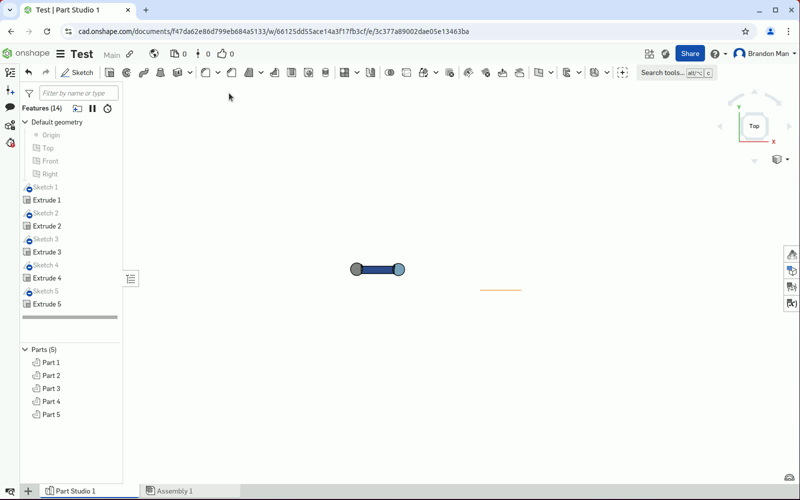
mouse_move(541, 75)
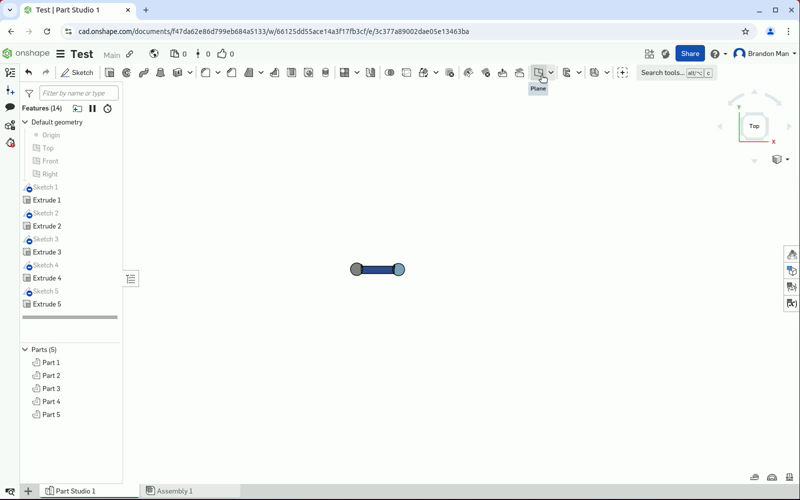
click(541, 75)
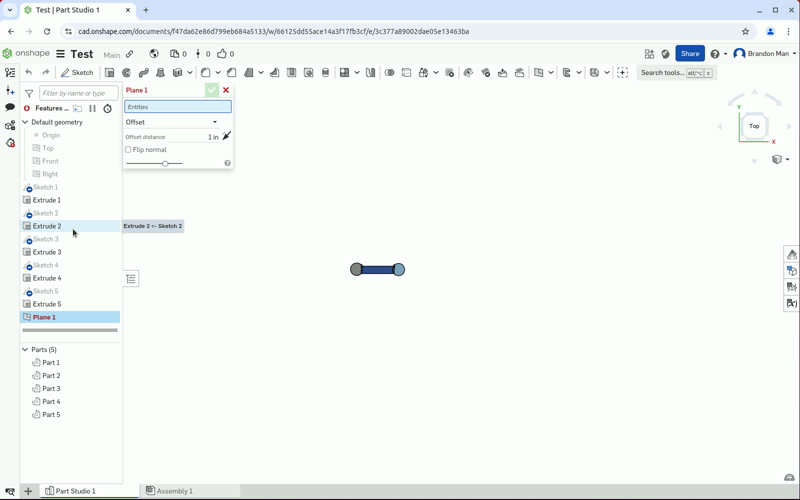
scroll(3)
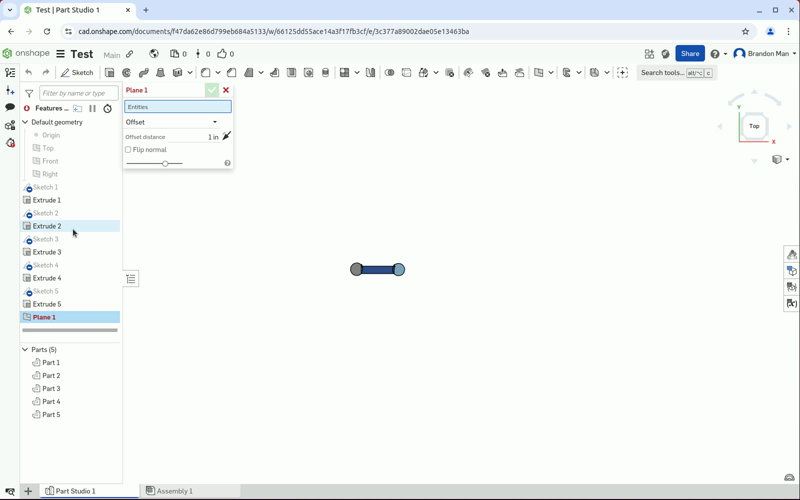
mouse_move(73, 150)
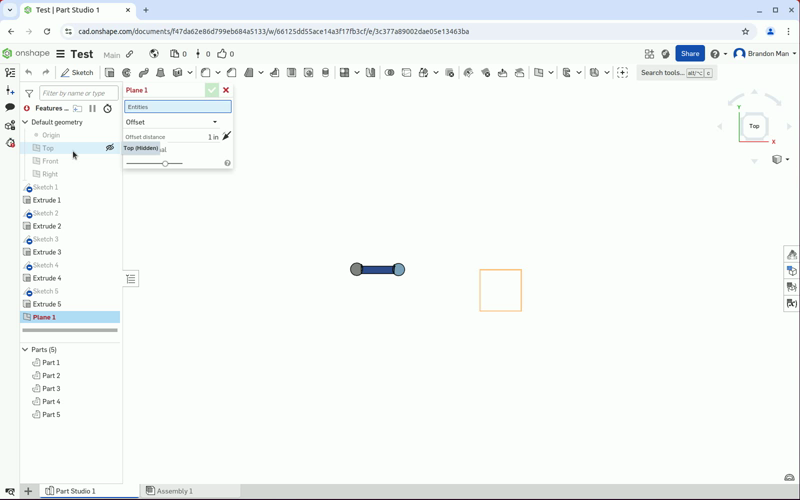
click(73, 150)
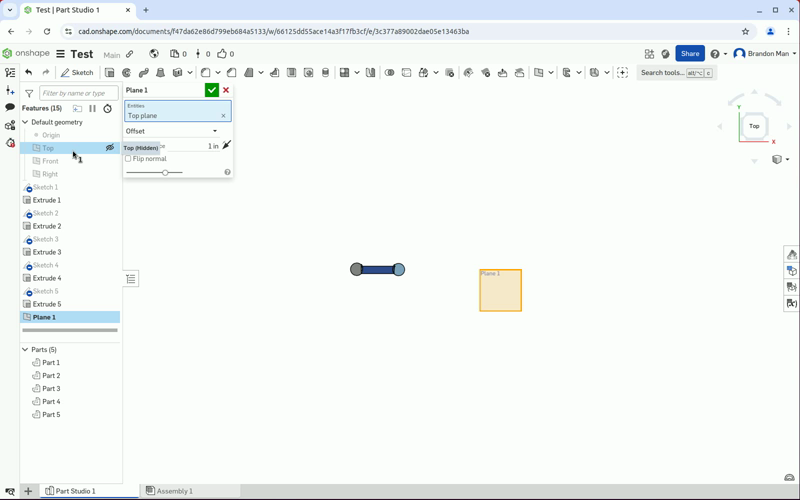
key(tab, 2)
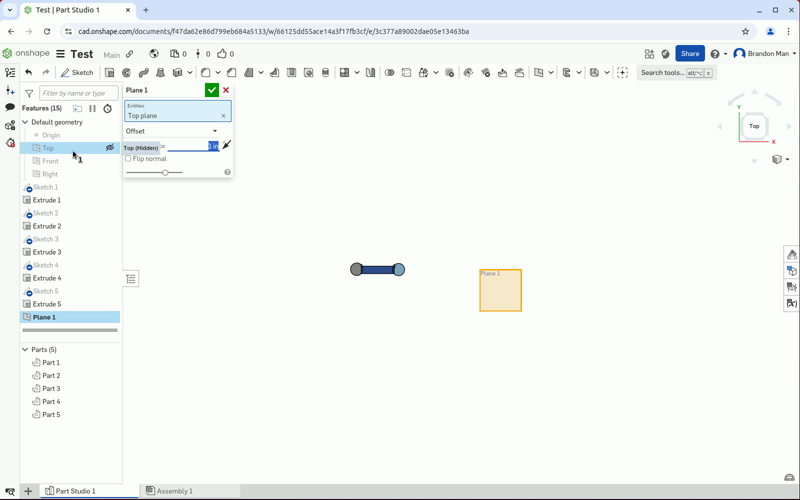
text(0.493)
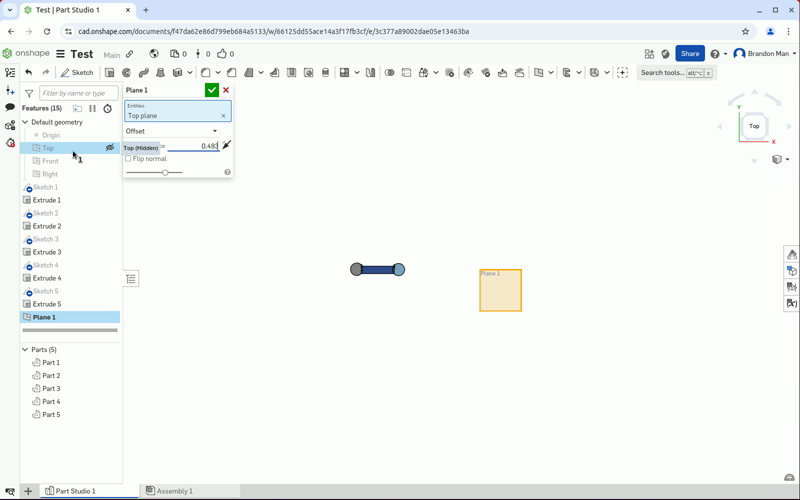
key(enter, 2)
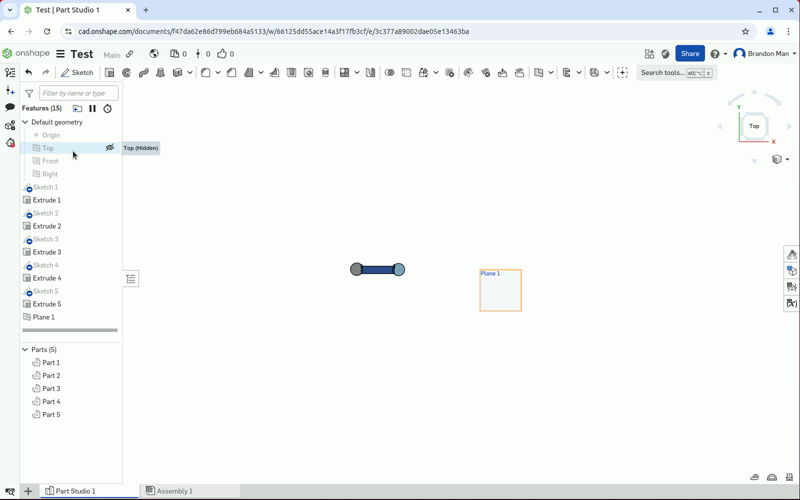
key(shift+s)
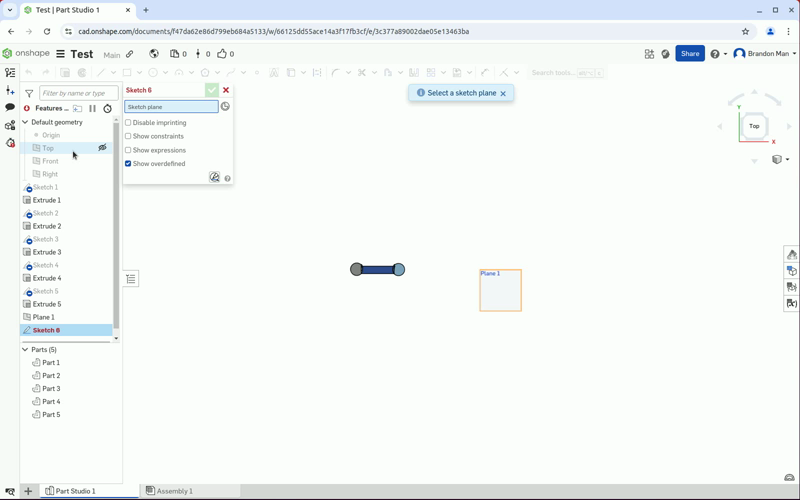
mouse_move(69, 319)
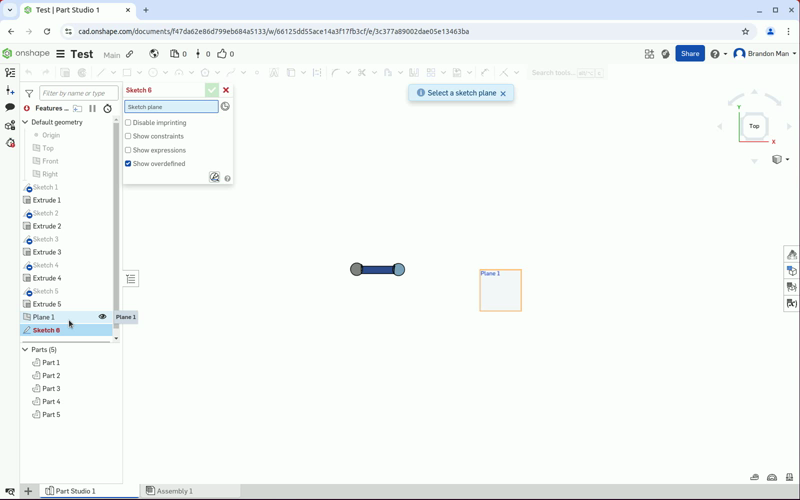
click(69, 319)
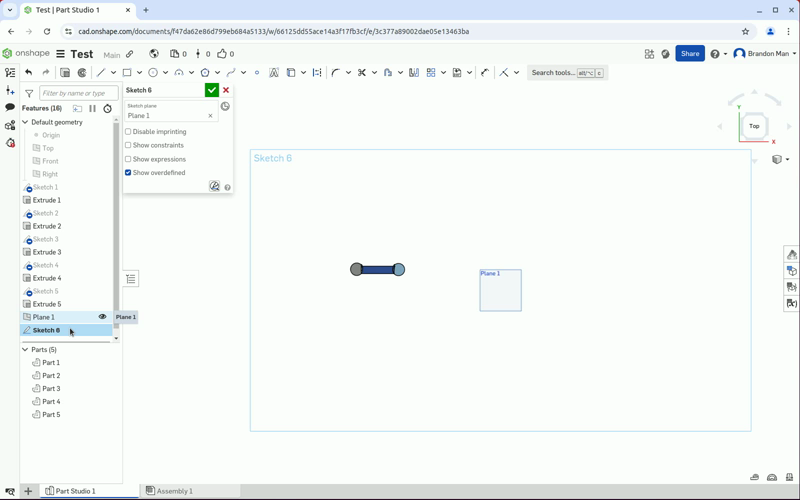
mouse_move(73, 352)
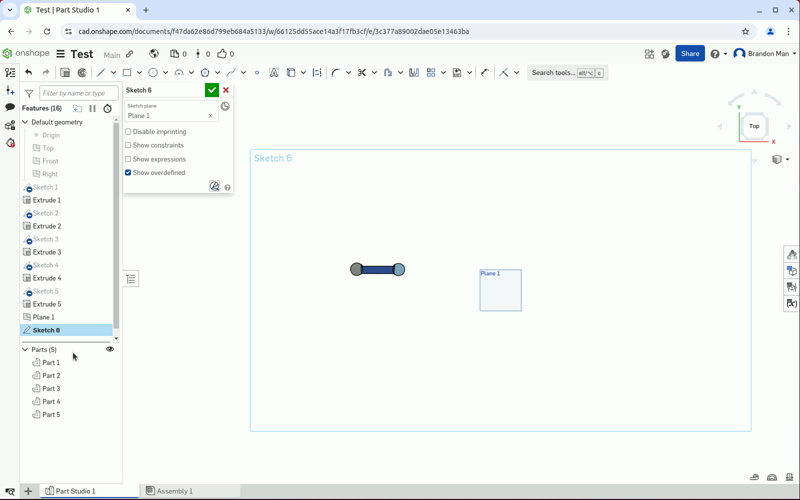
key(y)
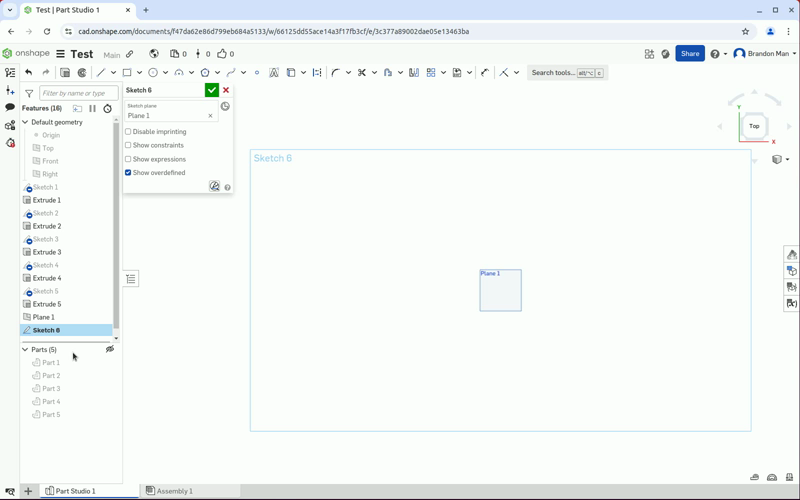
key(c)
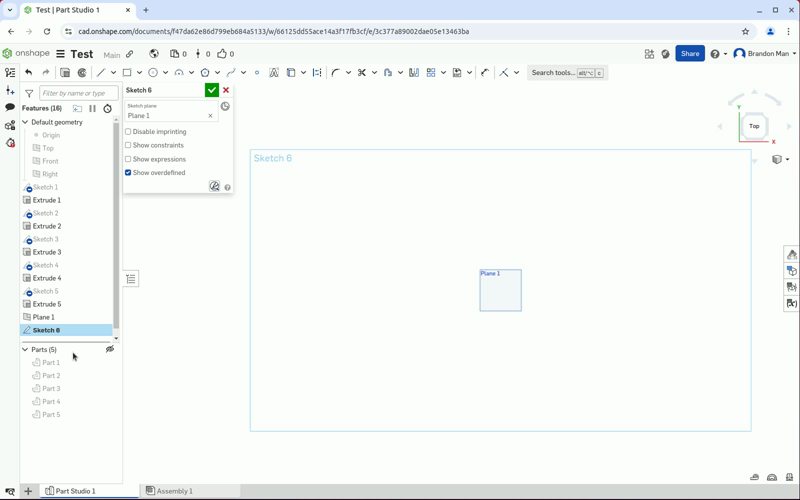
key_down(shift)
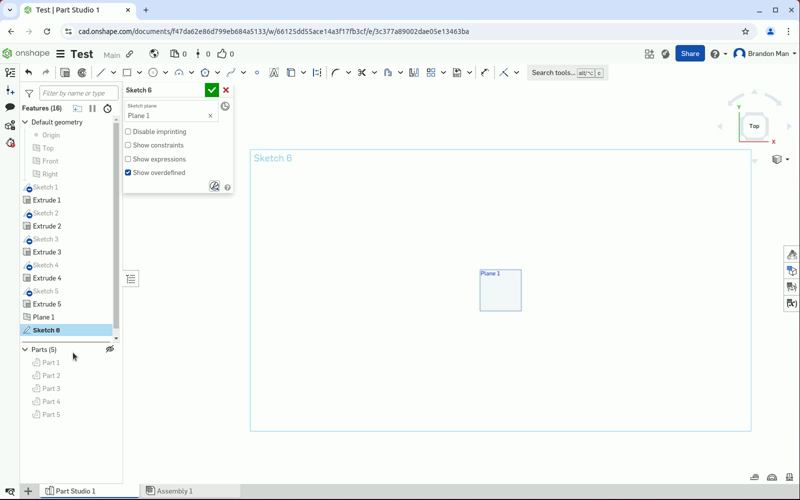
mouse_move(358, 268)
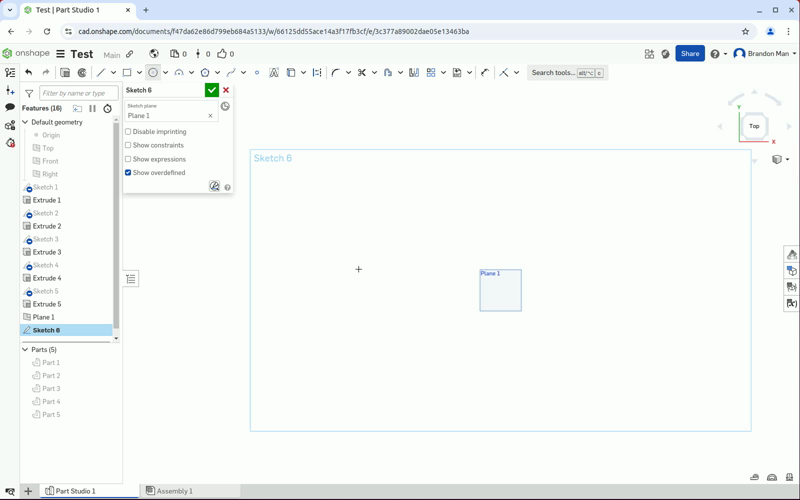
click(358, 268)
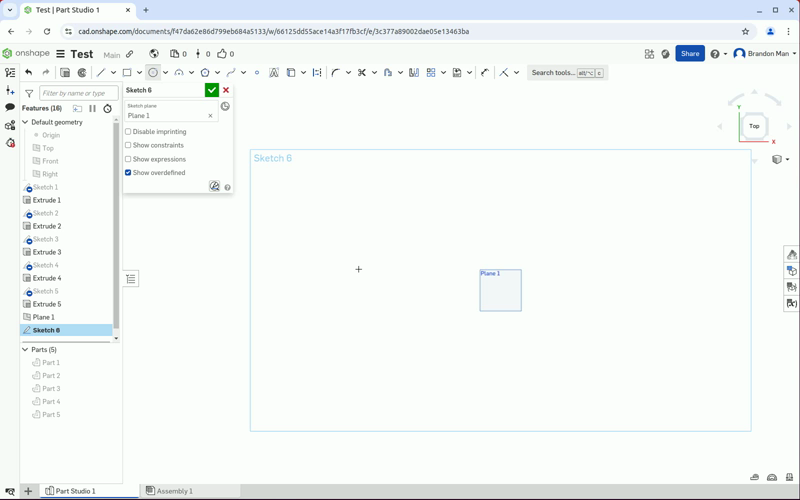
key_up(shift)
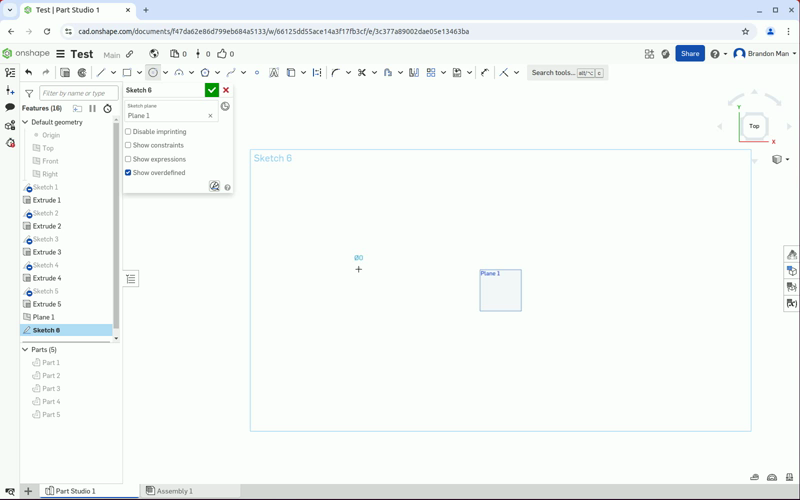
mouse_move(359, 268)
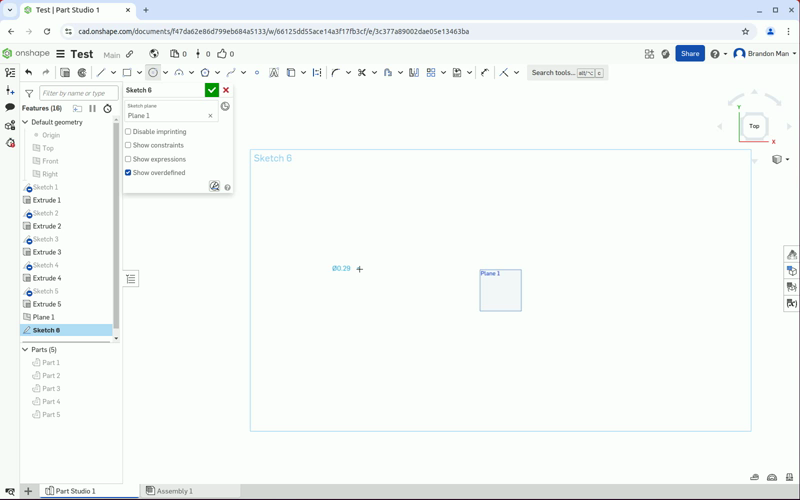
scroll(6)
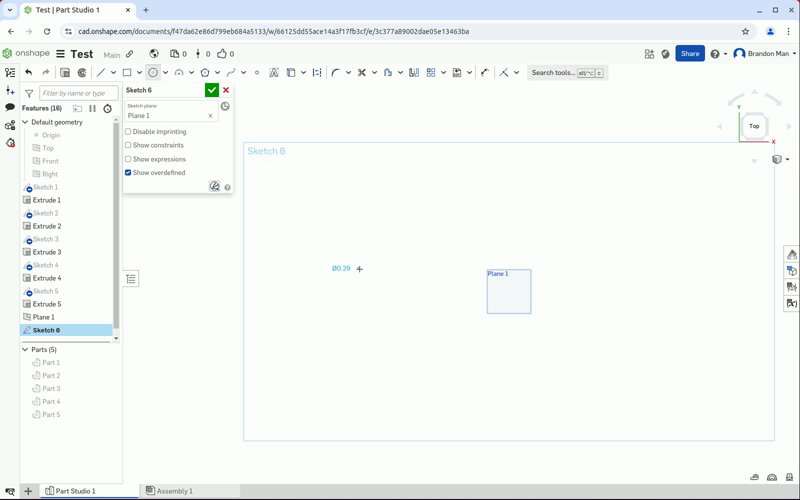
scroll(6)
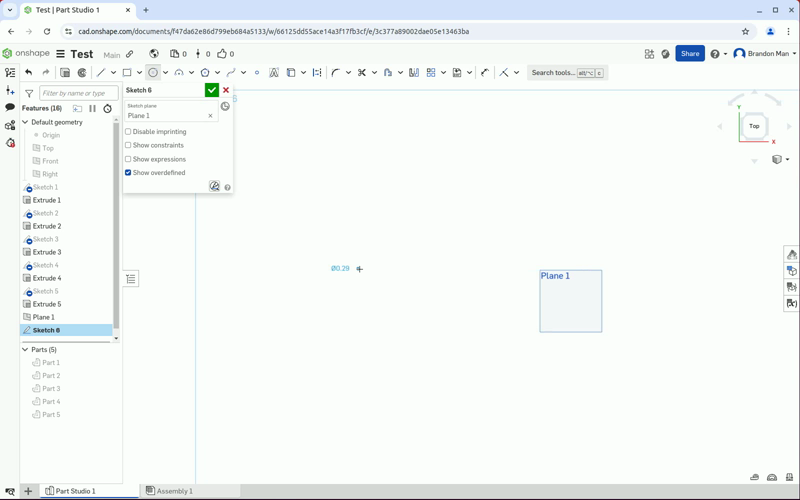
scroll(6)
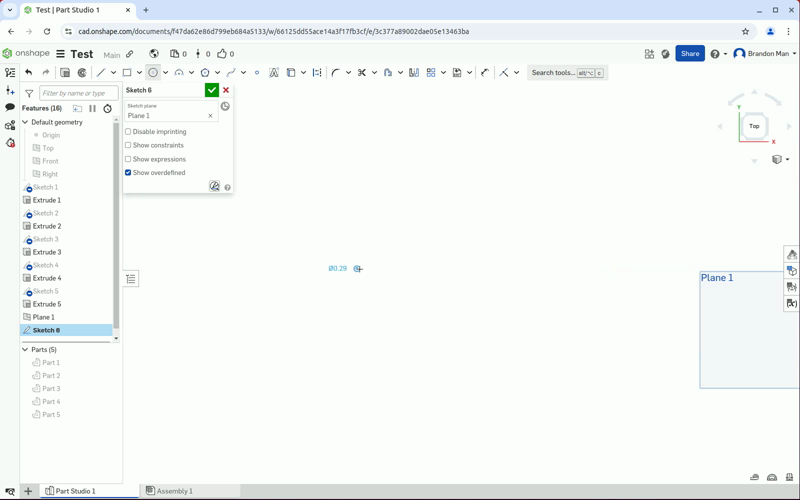
scroll(6)
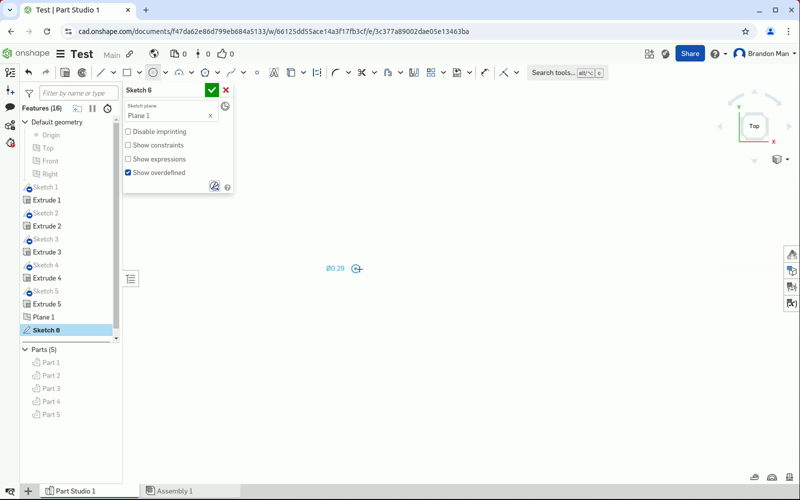
scroll(6)
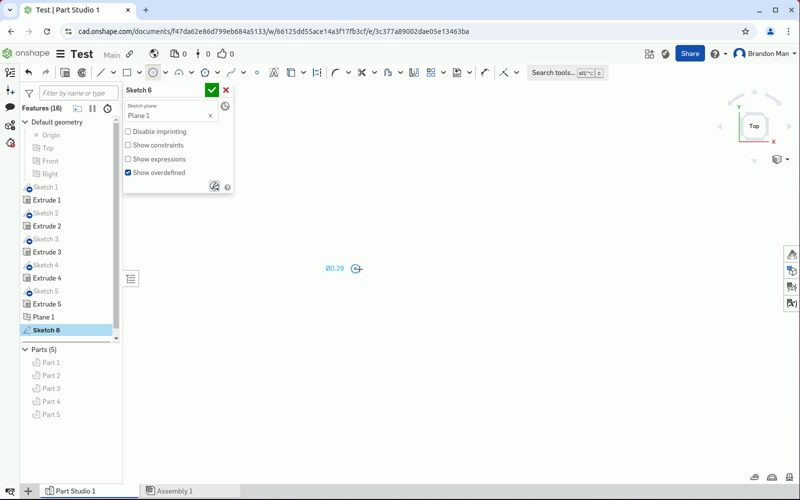
scroll(6)
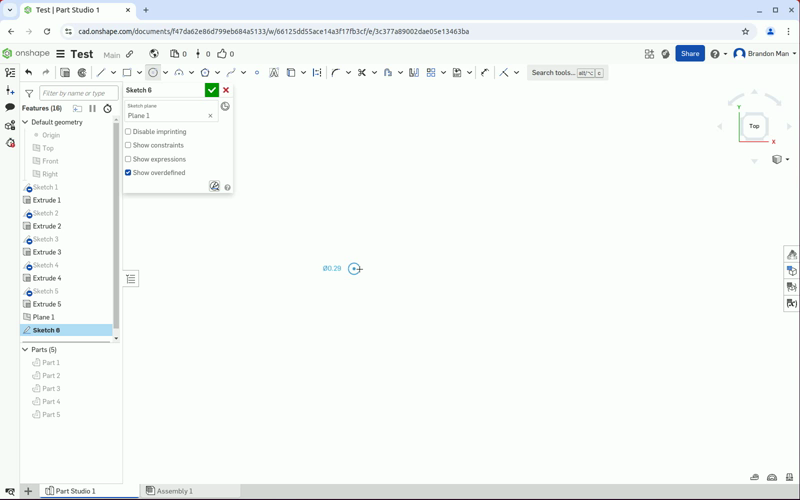
scroll(6)
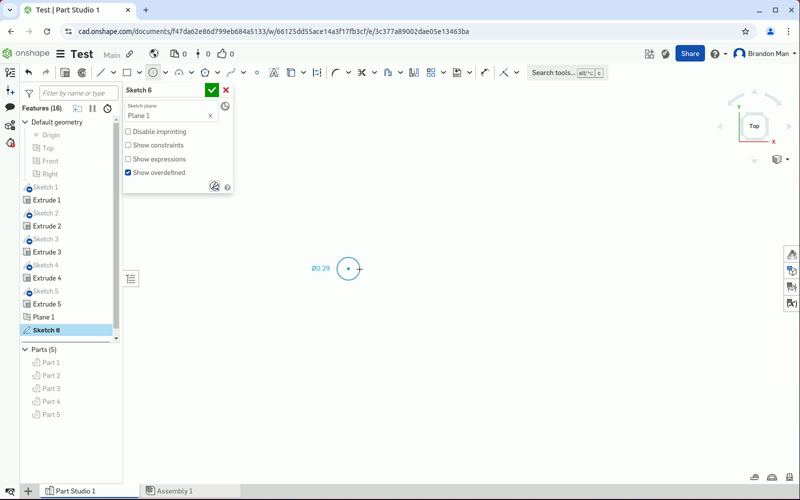
click(359, 268)
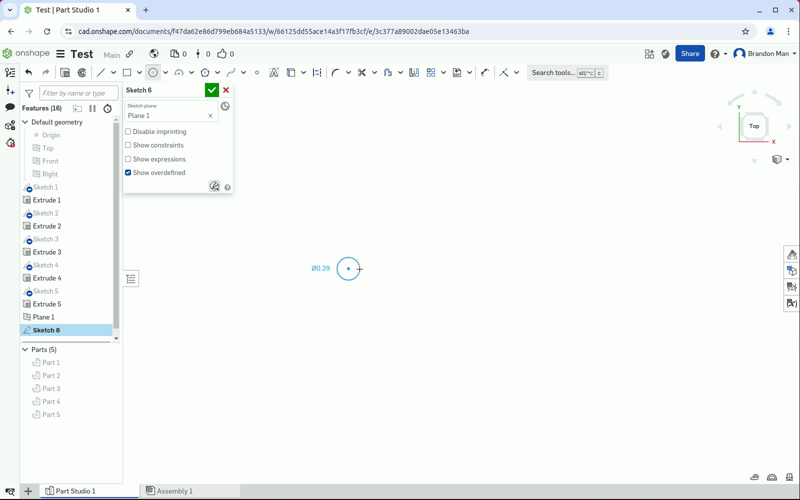
scroll(-6)
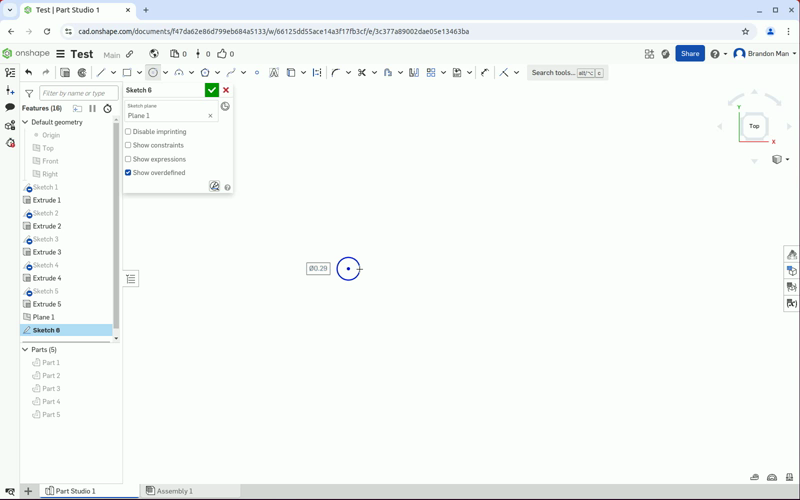
scroll(-6)
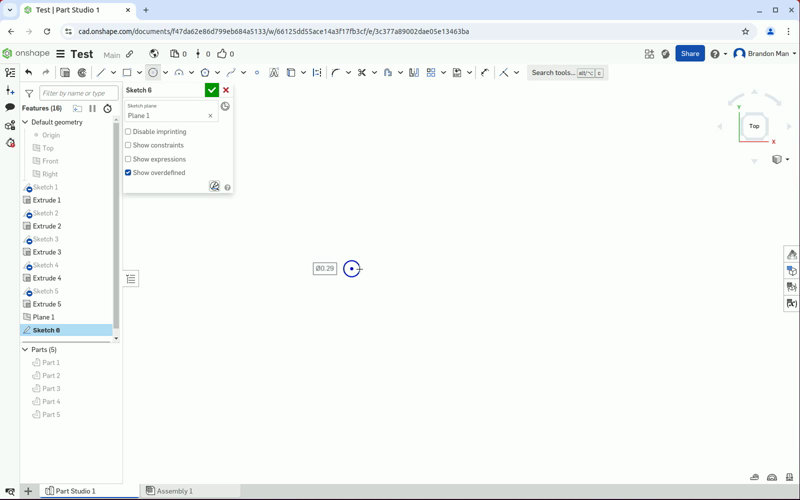
scroll(-6)
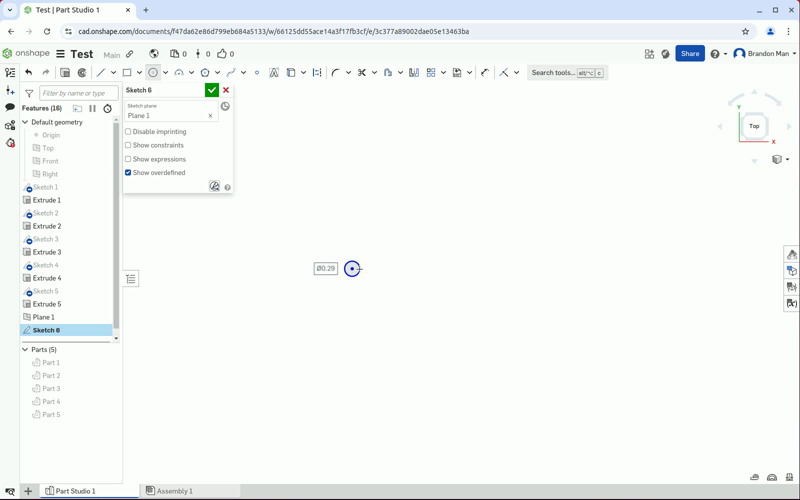
scroll(-6)
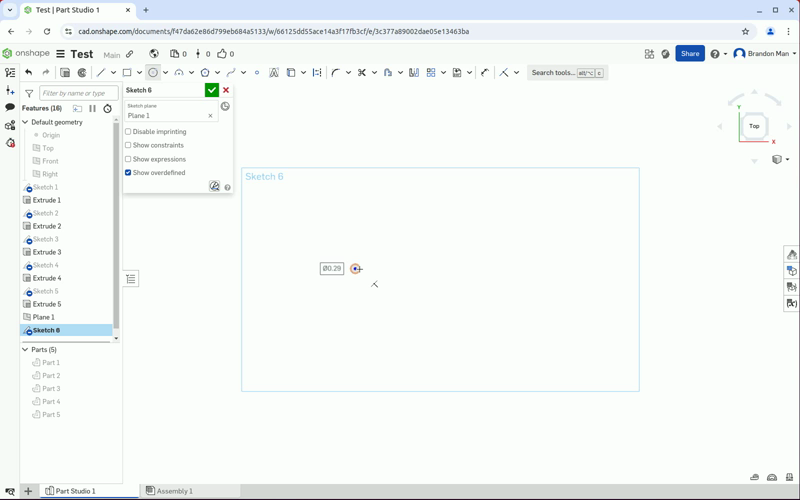
scroll(-6)
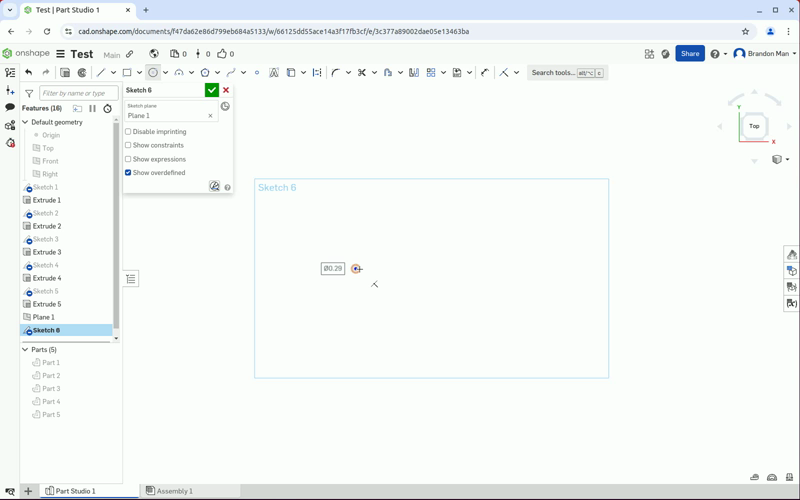
scroll(-6)
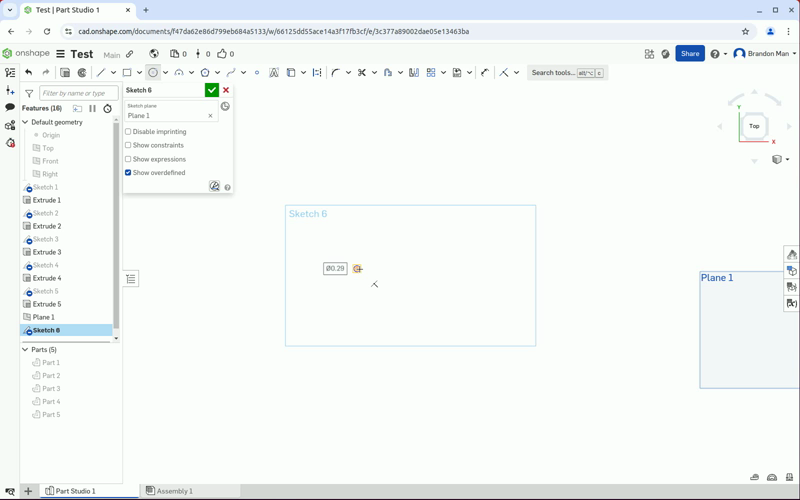
scroll(-6)
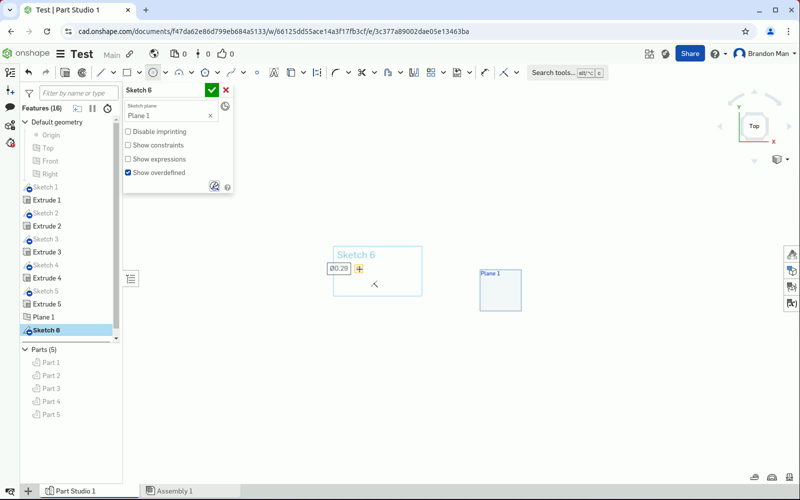
key(esc)
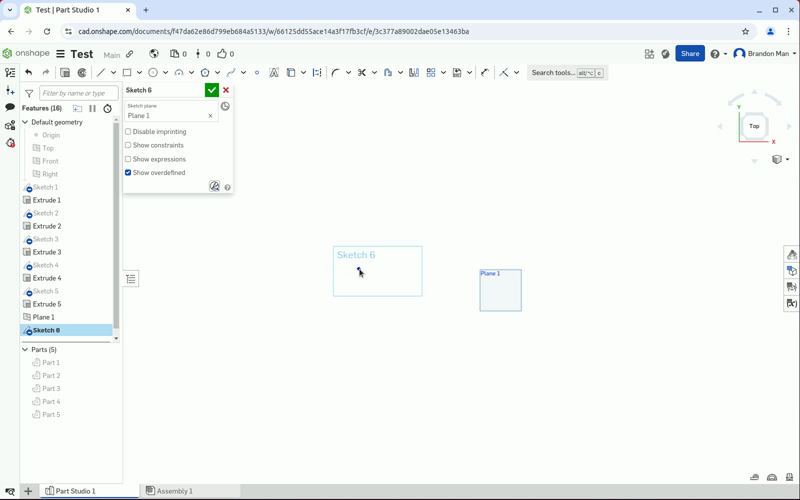
mouse_move(359, 269)
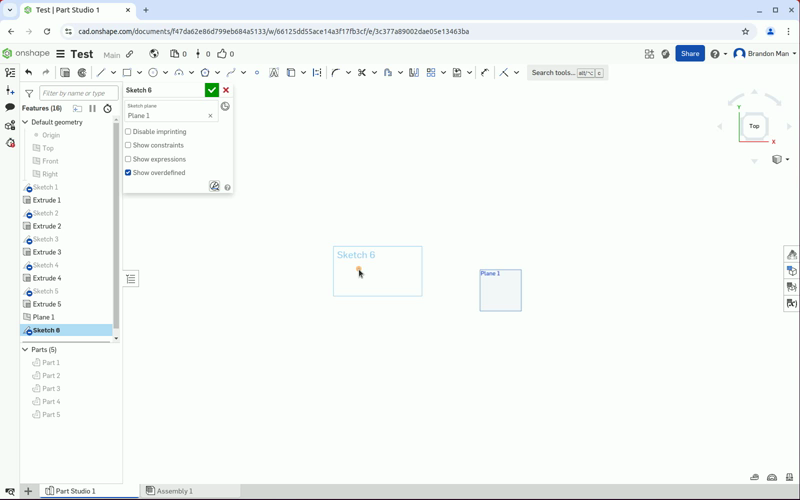
scroll(6)
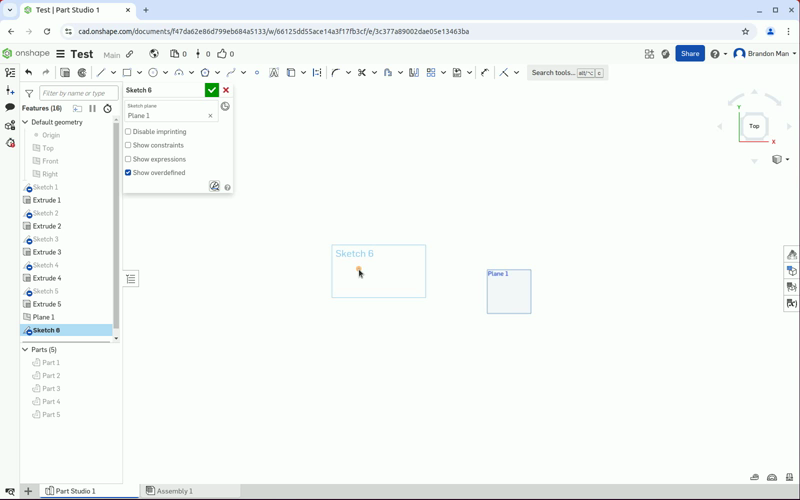
scroll(6)
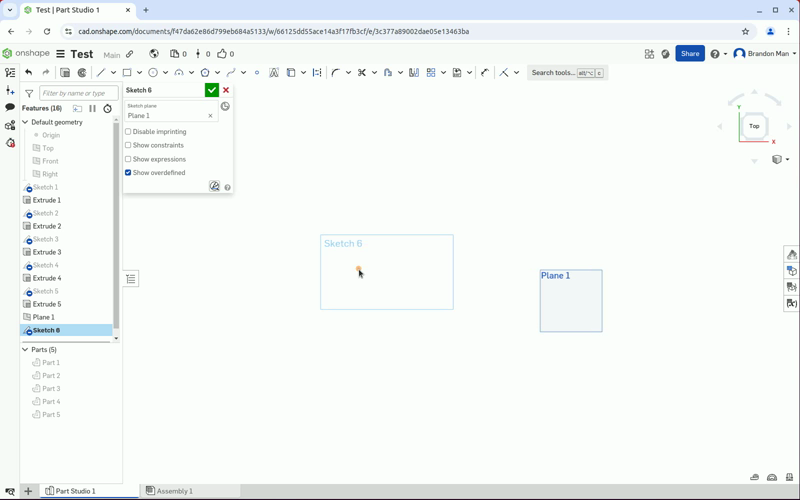
scroll(6)
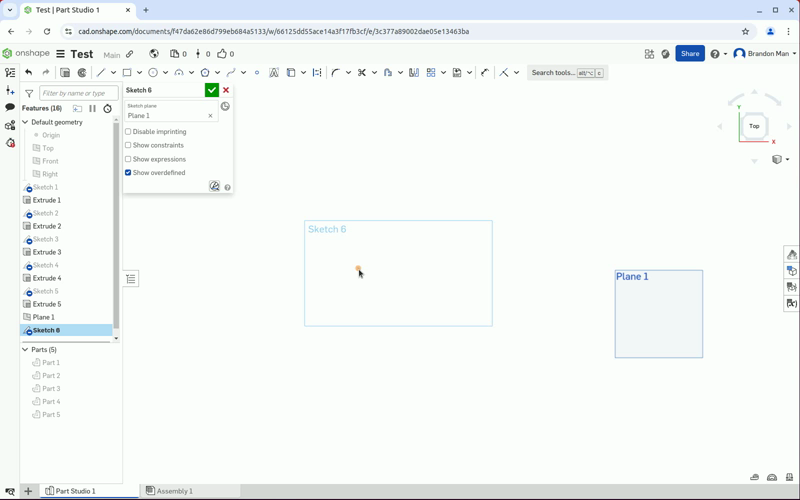
scroll(6)
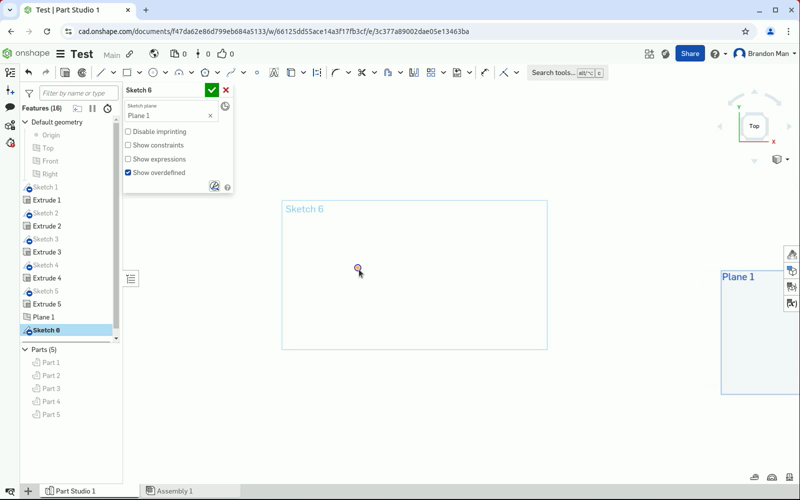
scroll(6)
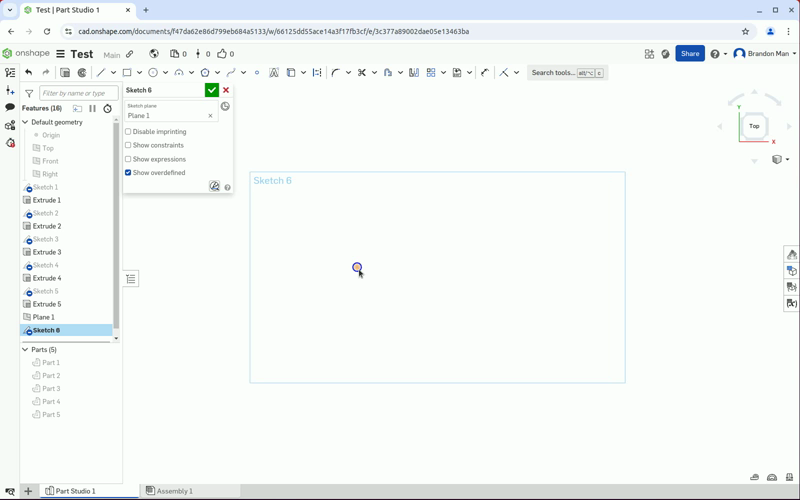
scroll(6)
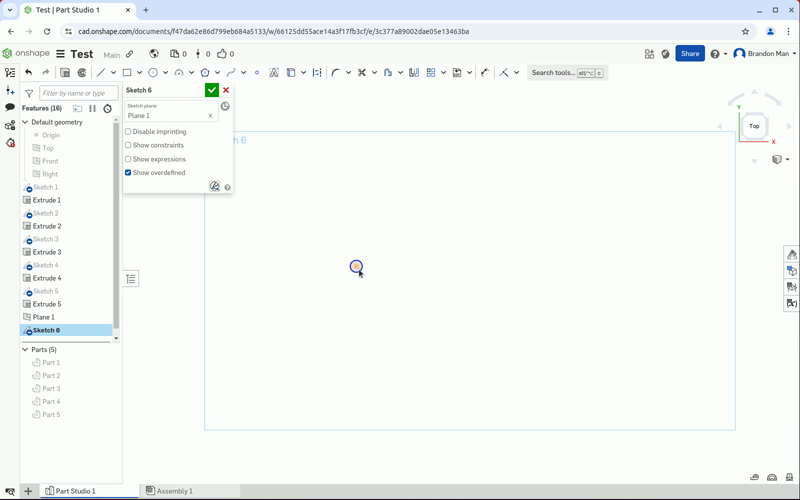
scroll(6)
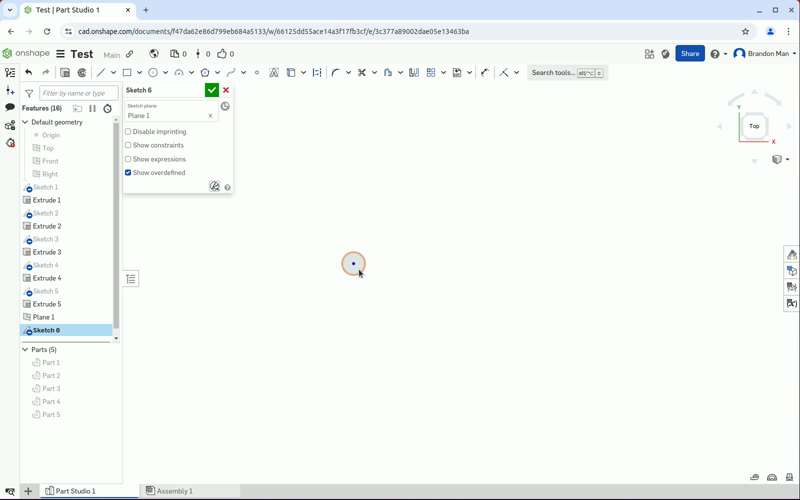
click(359, 269)
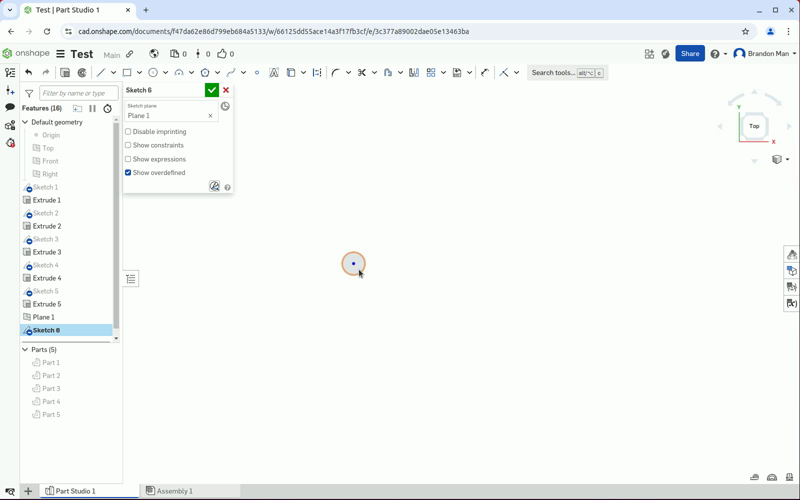
scroll(-6)
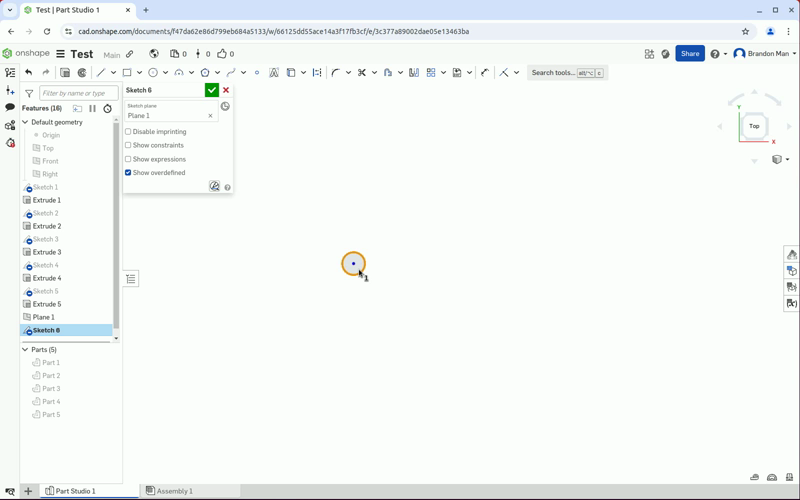
scroll(-6)
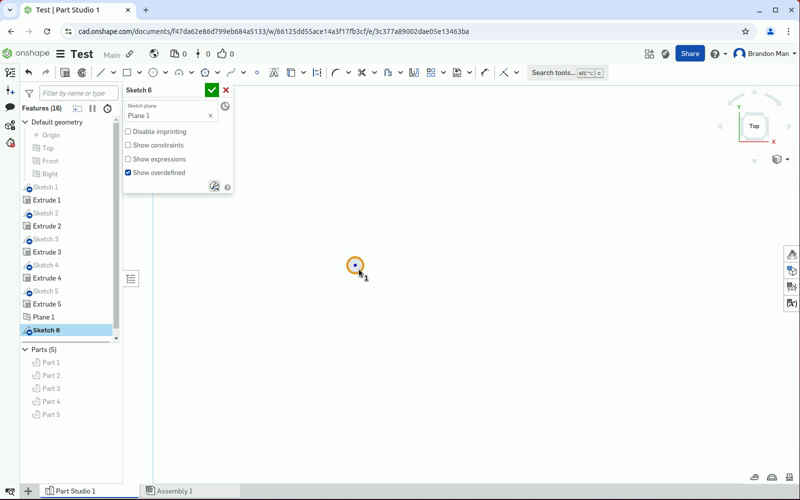
scroll(-6)
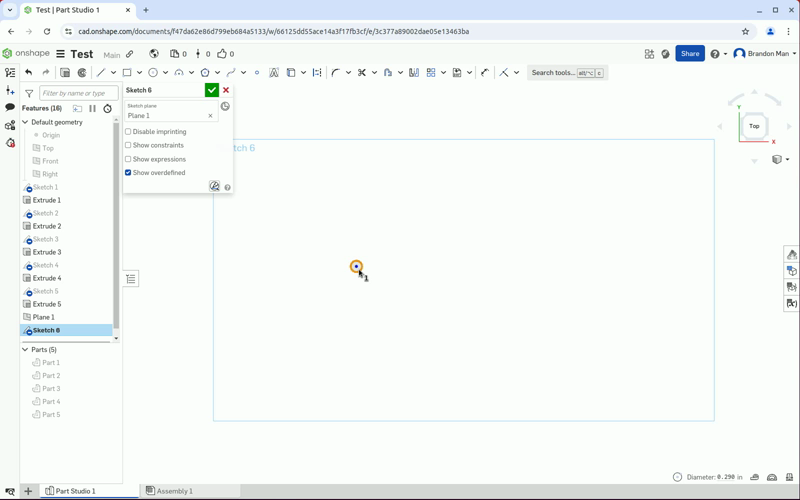
scroll(-6)
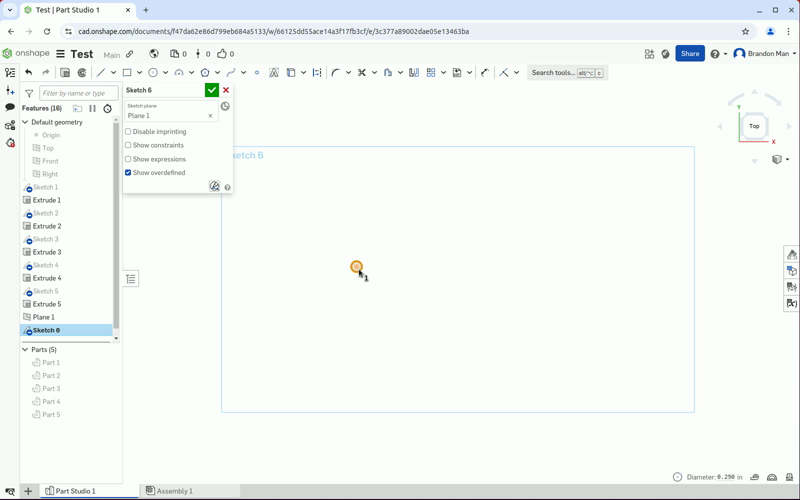
scroll(-6)
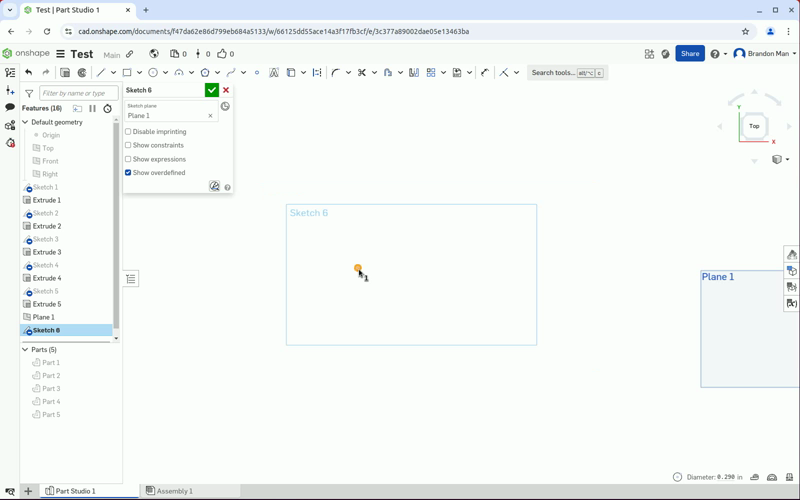
scroll(-6)
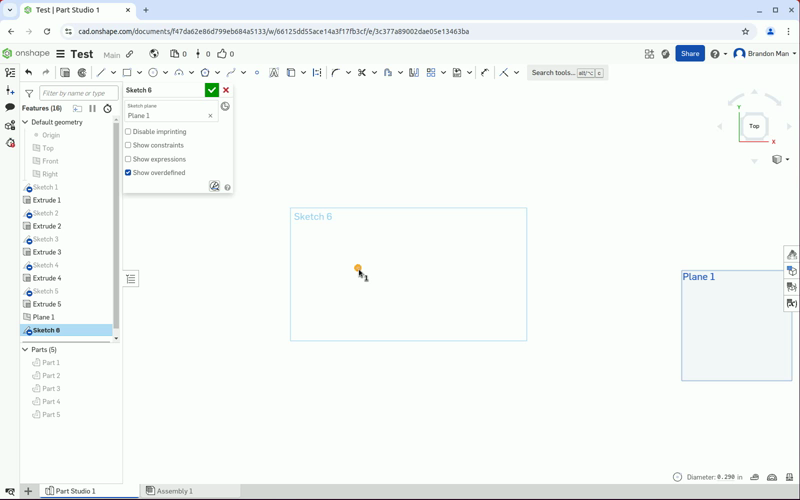
scroll(-6)
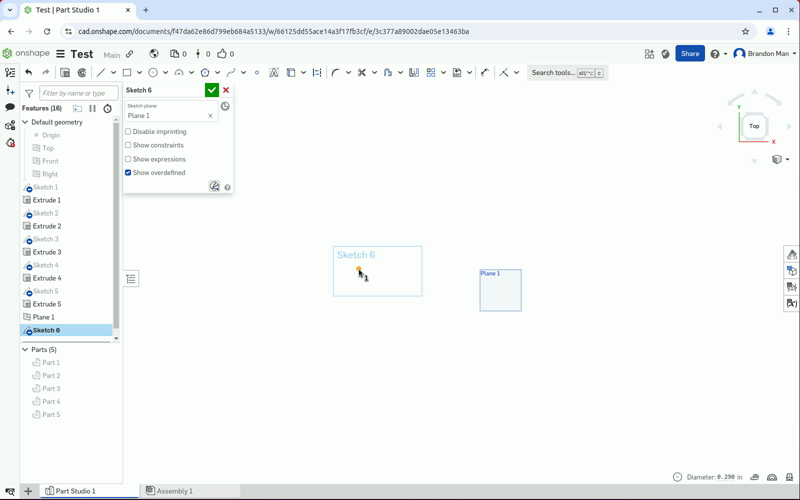
mouse_move(73, 352)
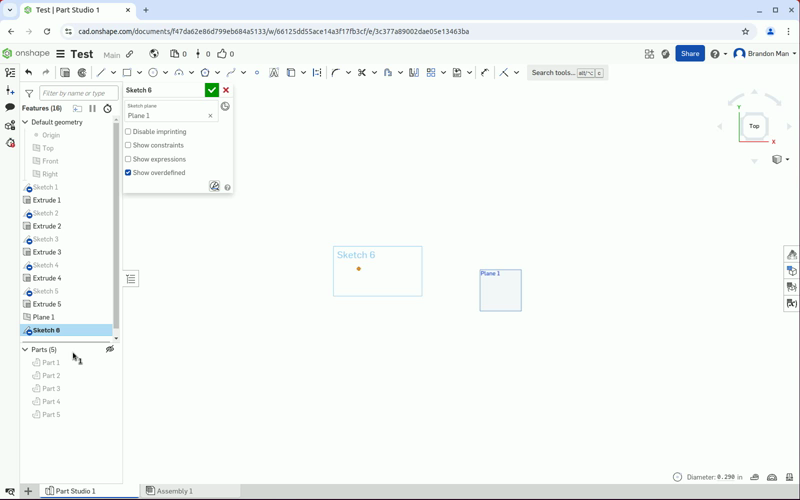
key(shift+y)
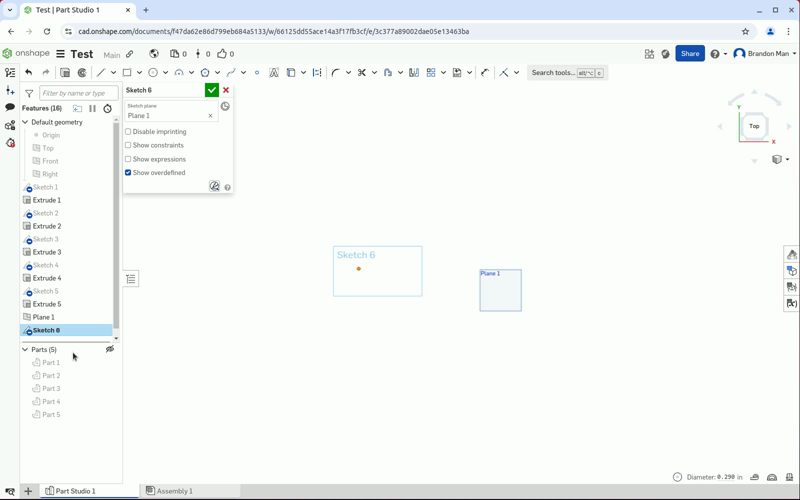
key(shift+e)
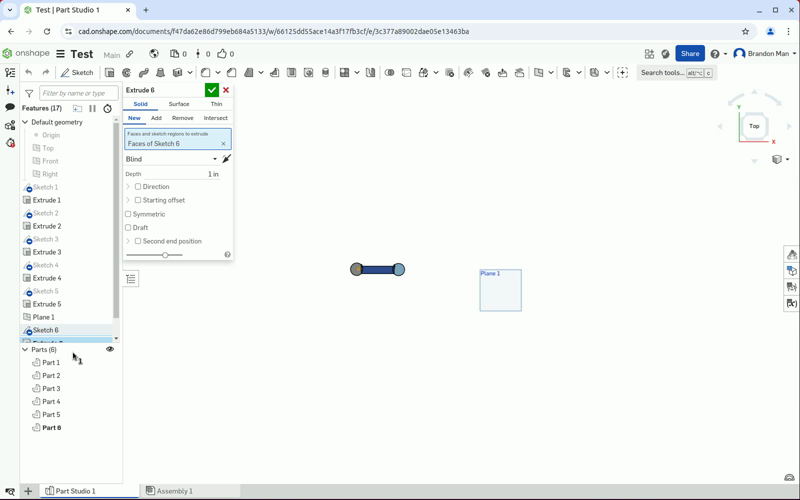
mouse_move(143, 106)
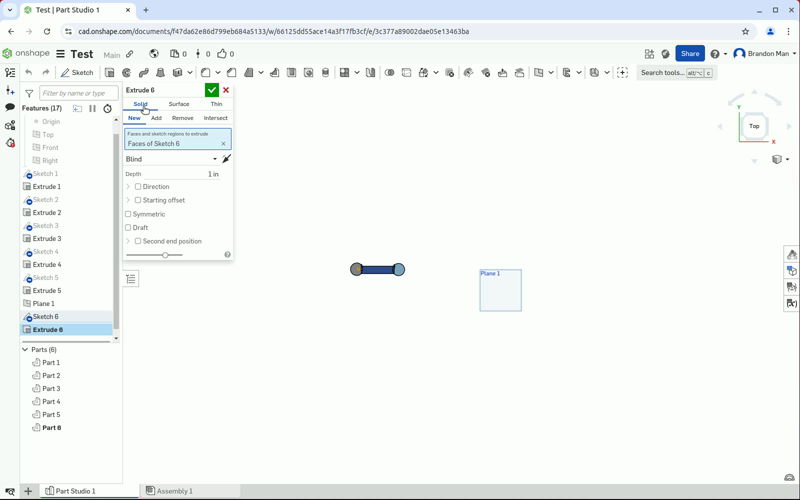
click(143, 106)
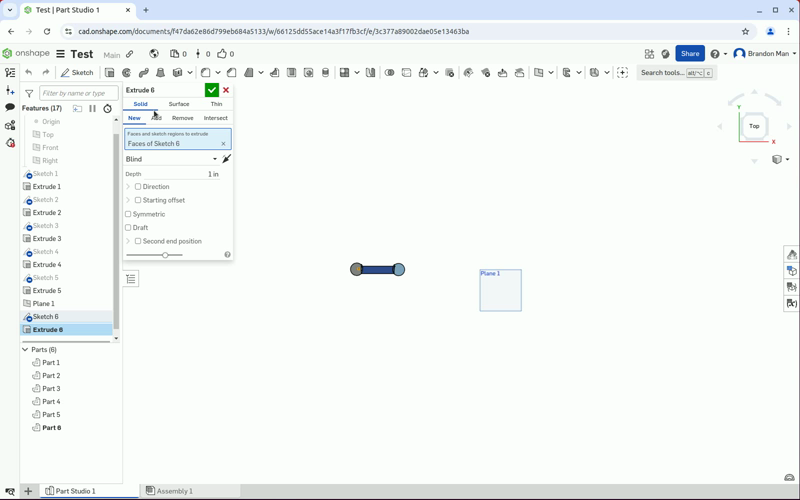
mouse_move(186, 120)
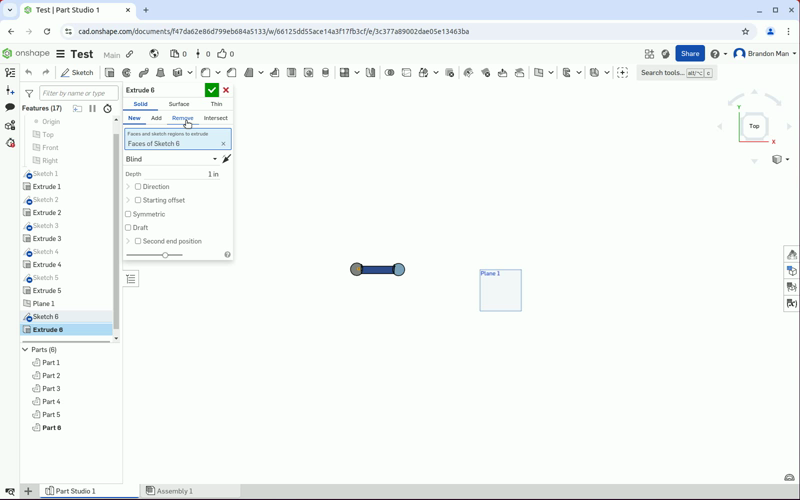
click(186, 120)
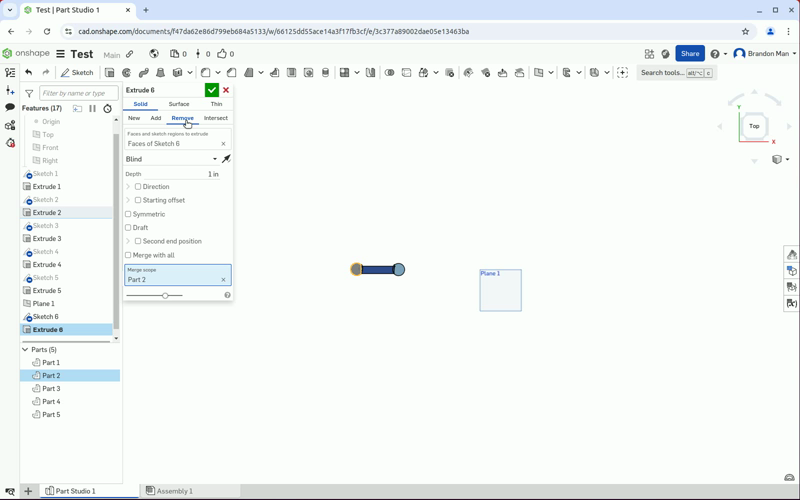
key(tab, 4)
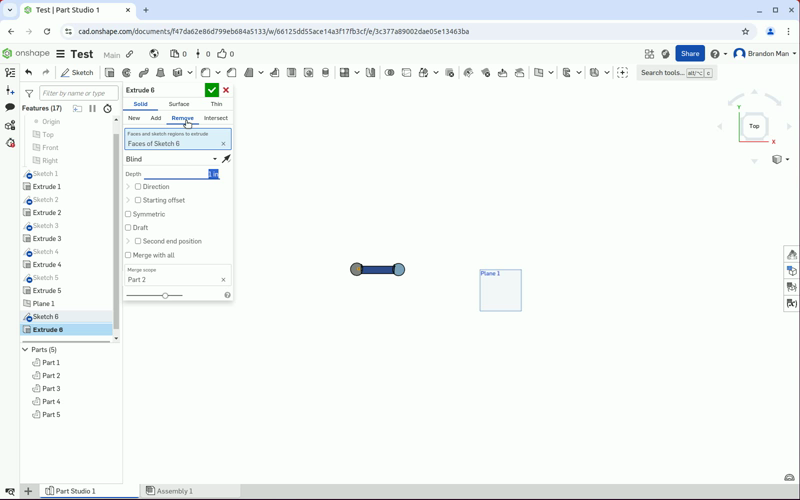
text(1.444)
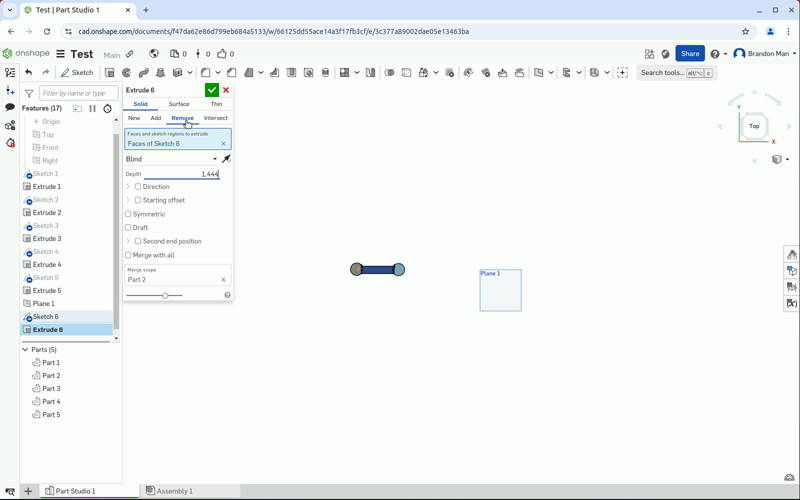
key(tab, 6)
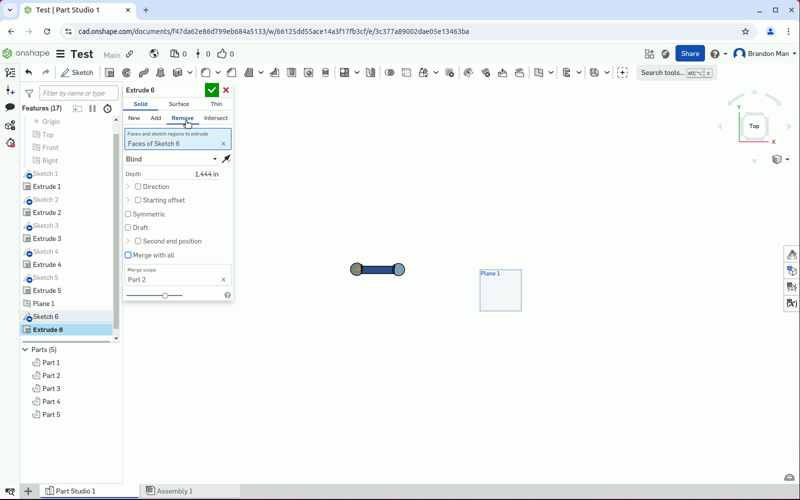
key(space)
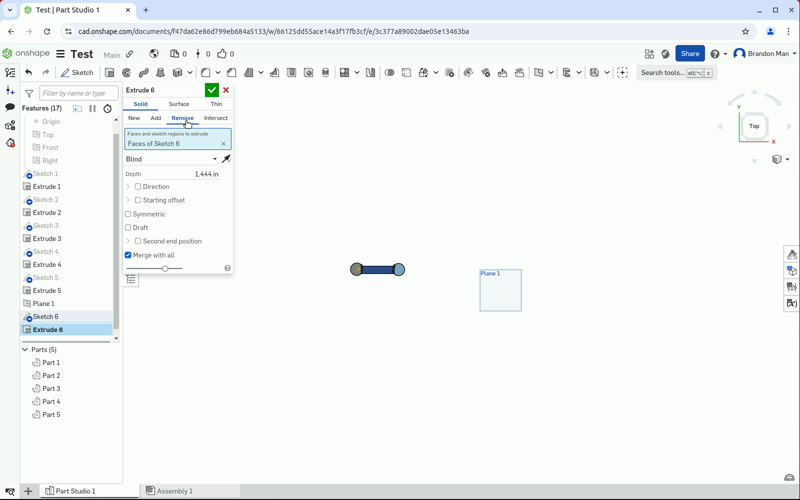
key(enter)
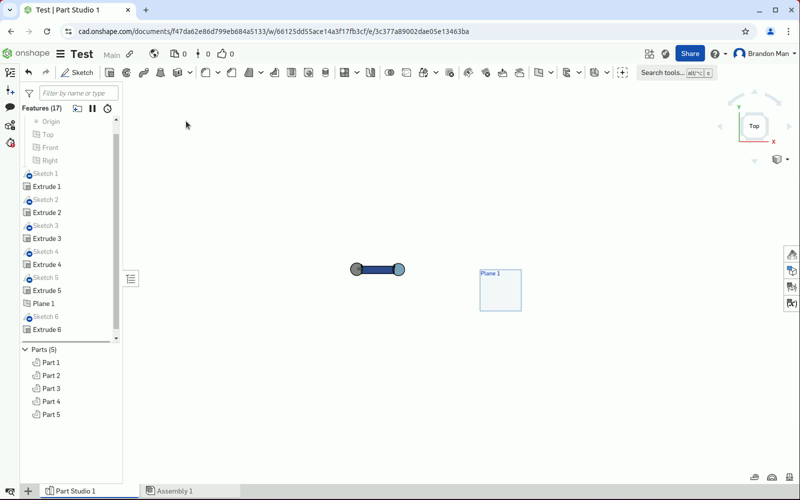
key(shift+h)
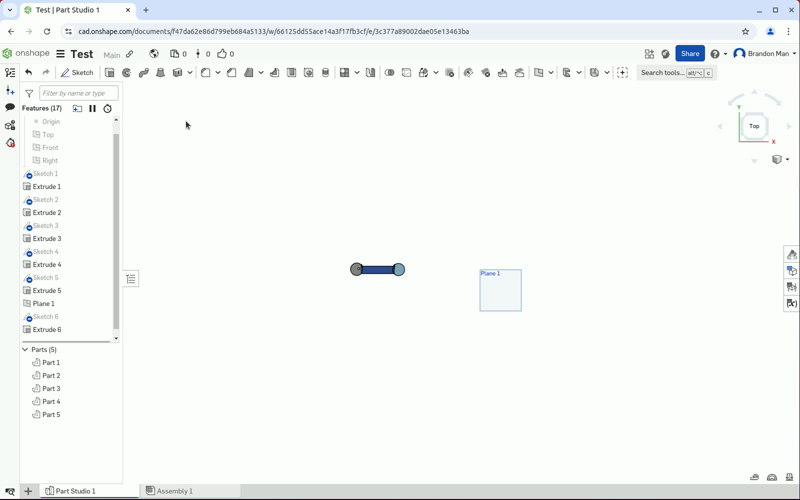
key(shift+h)
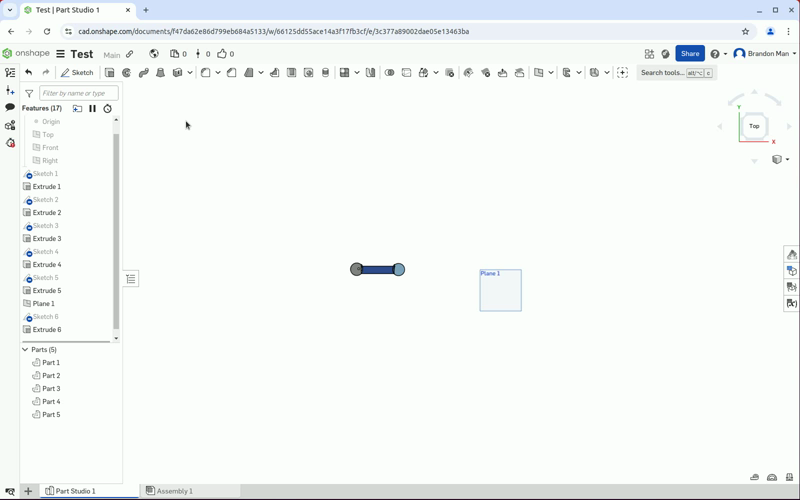
mouse_move(69, 176)
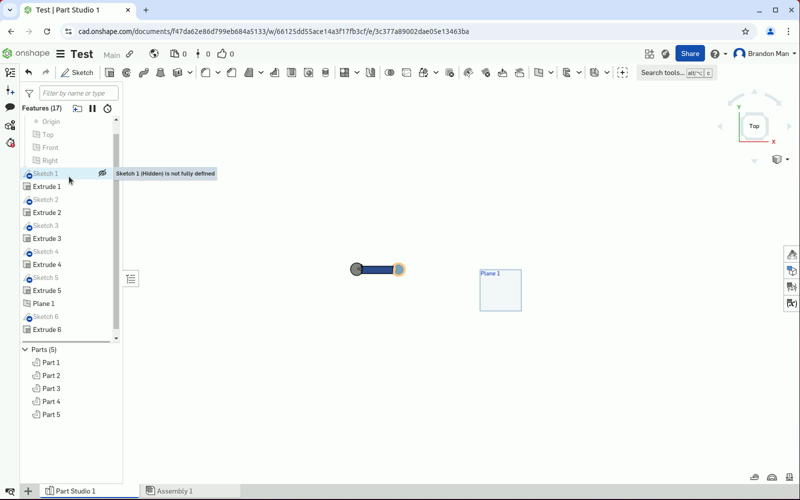
click(69, 176)
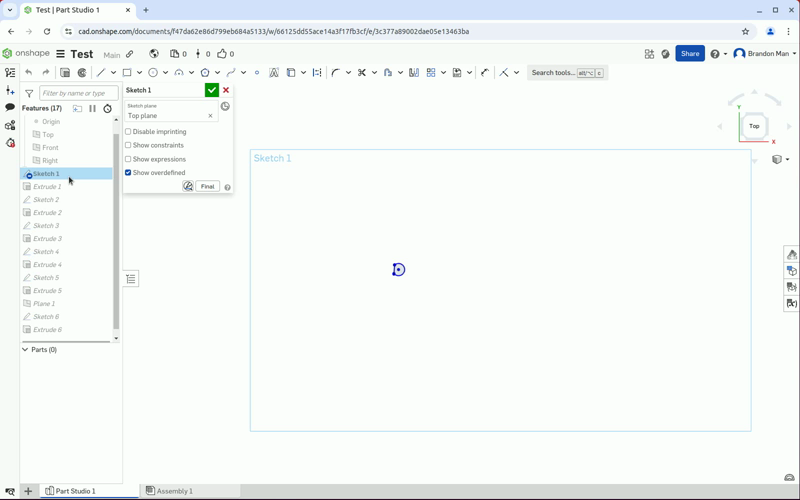
mouse_move(229, 92)
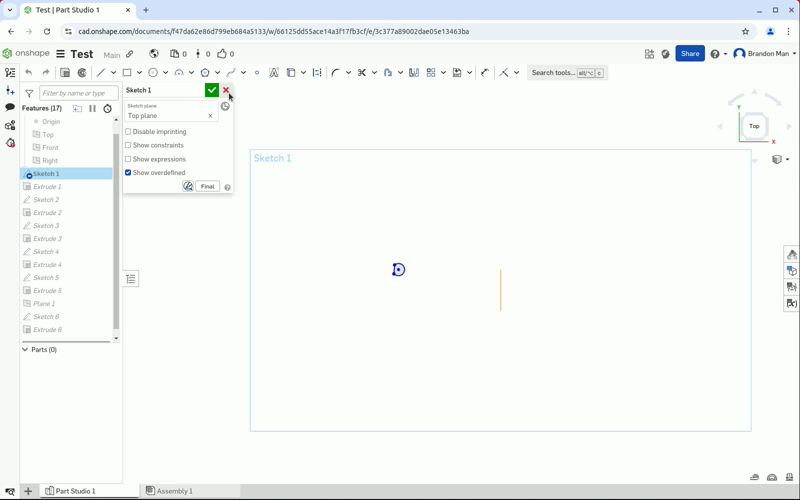
click(229, 92)
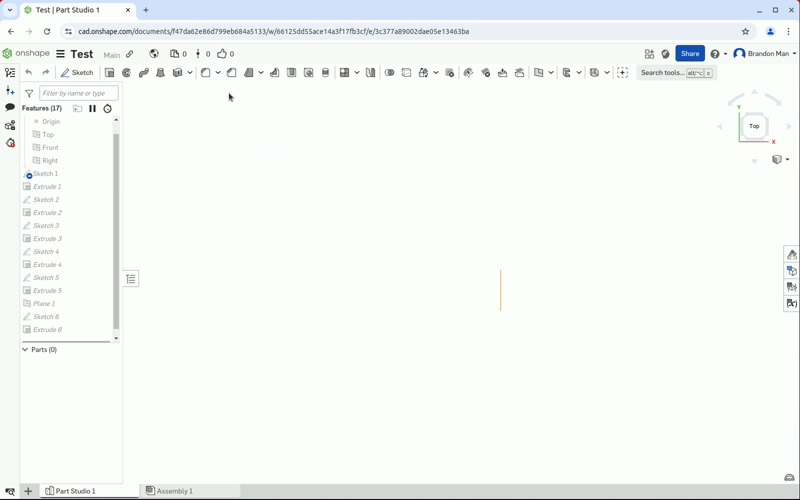
key(shift+s)
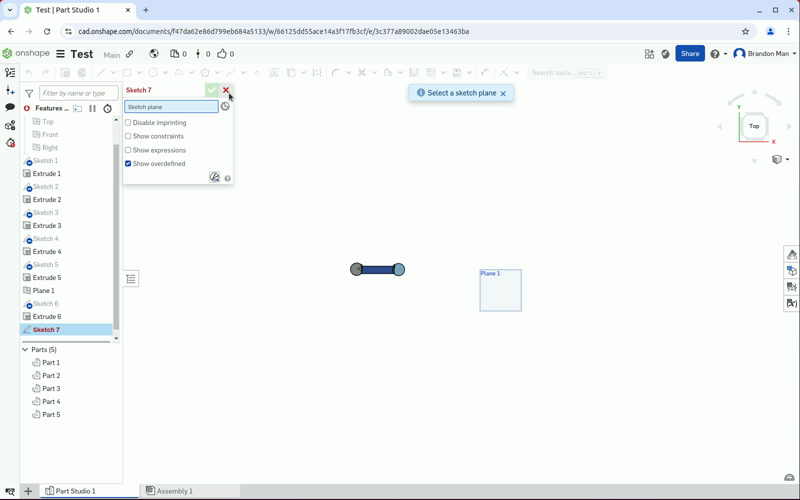
mouse_move(69, 293)
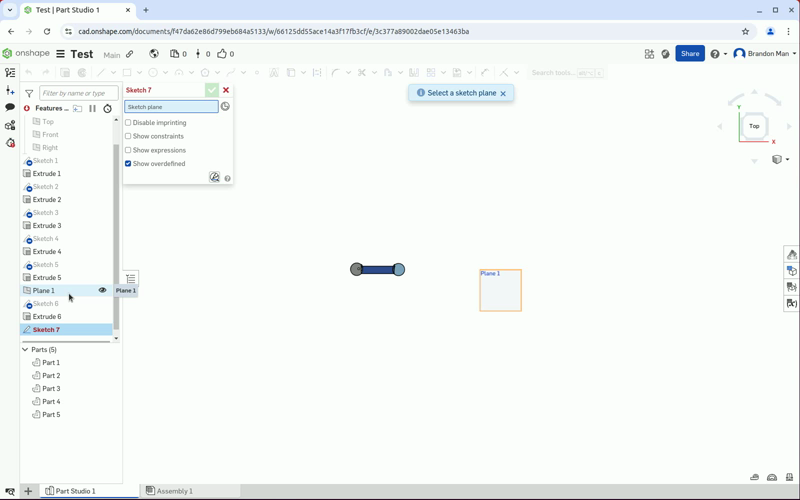
click(69, 293)
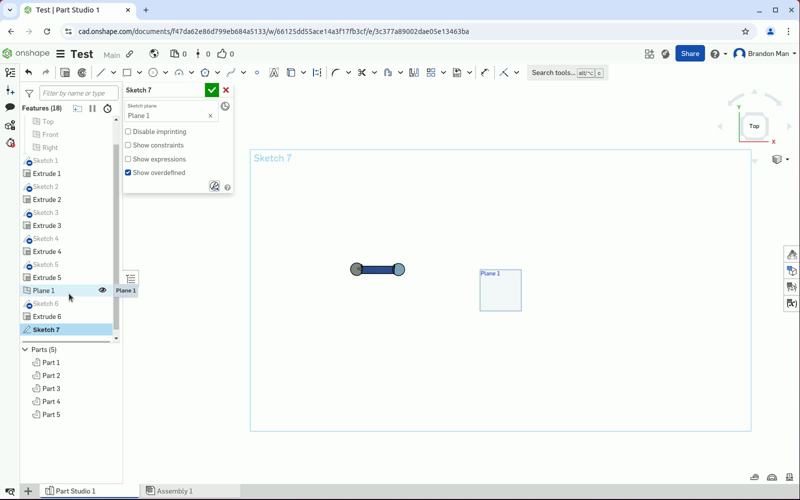
mouse_move(73, 352)
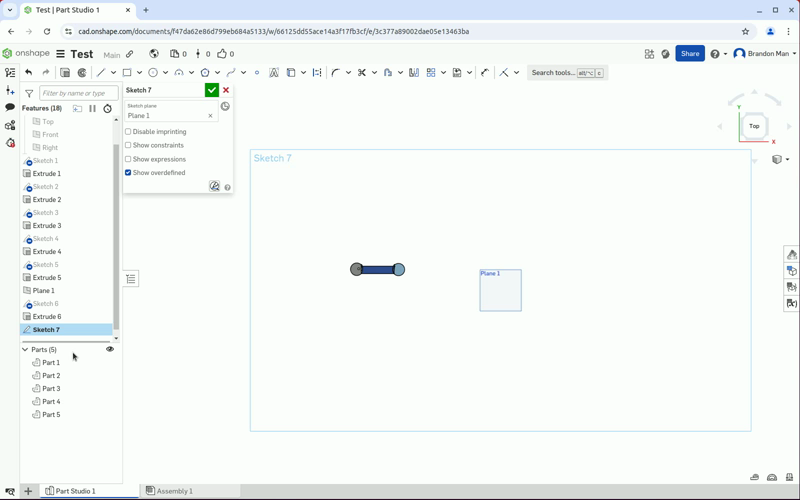
key(y)
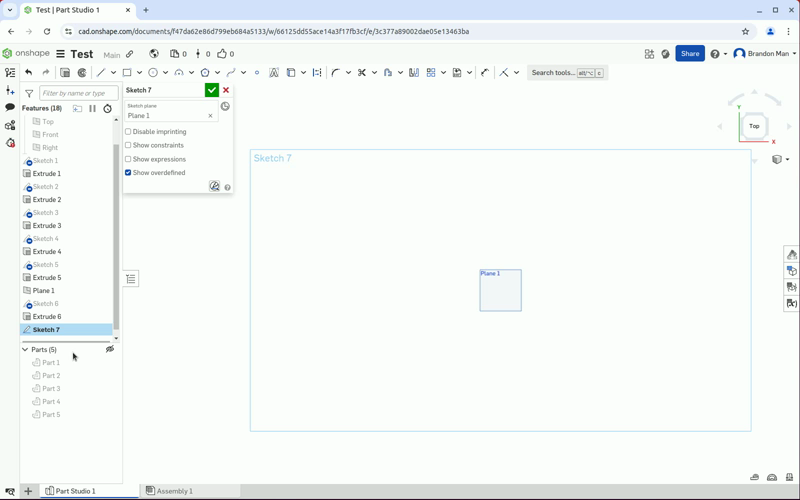
key(c)
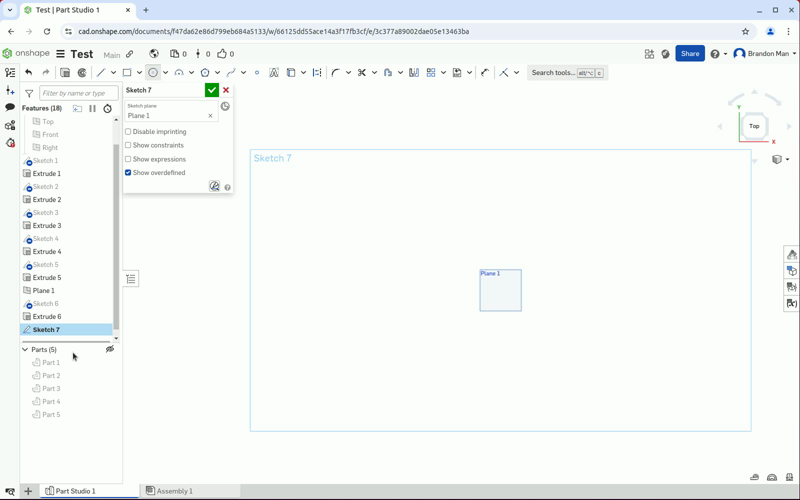
key_down(shift)
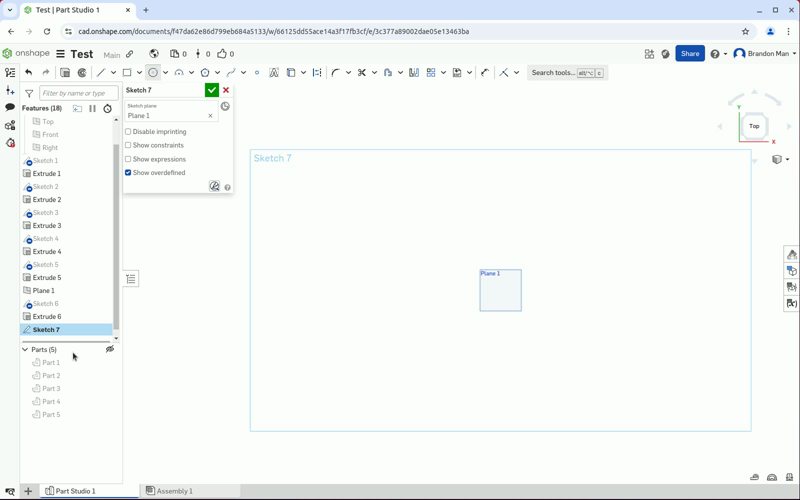
mouse_move(390, 268)
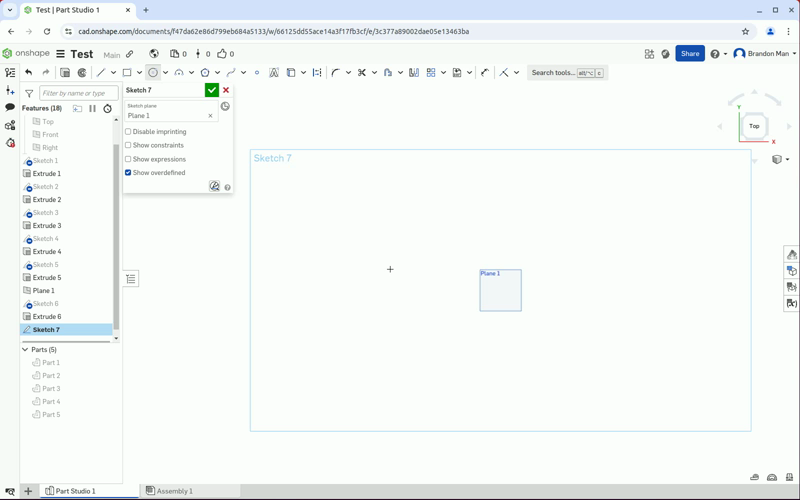
click(390, 268)
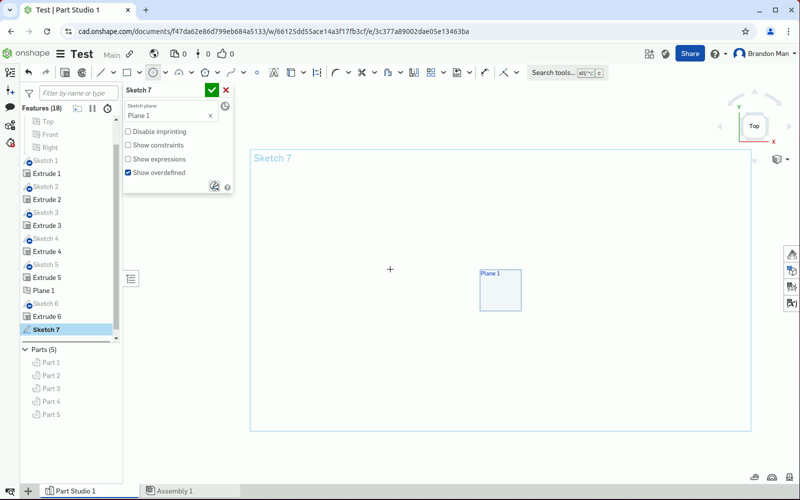
key_up(shift)
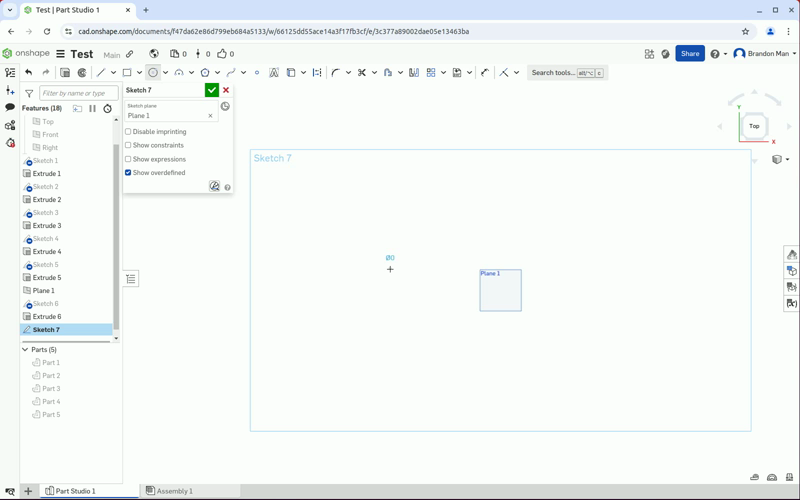
mouse_move(391, 268)
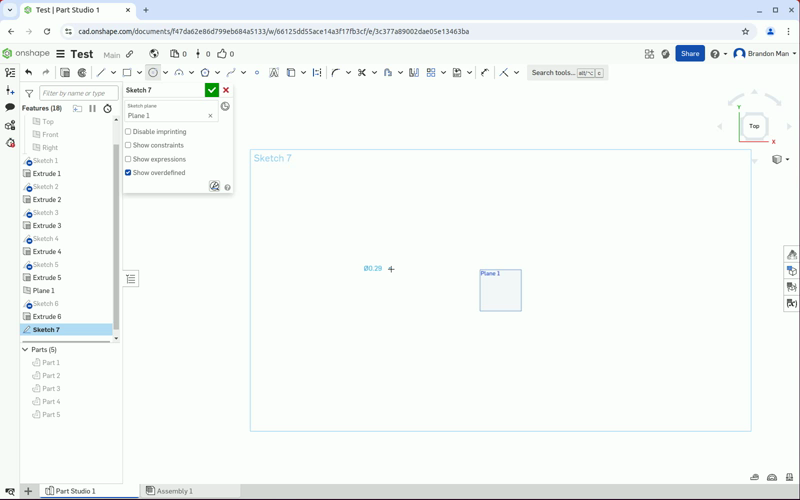
scroll(6)
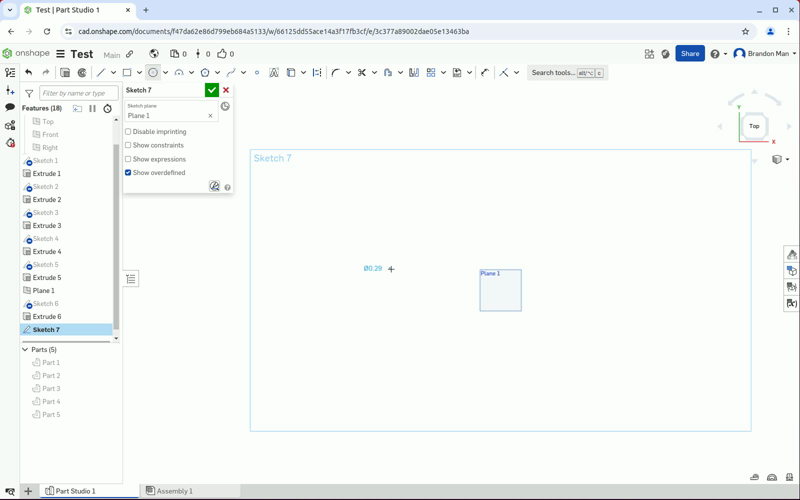
scroll(6)
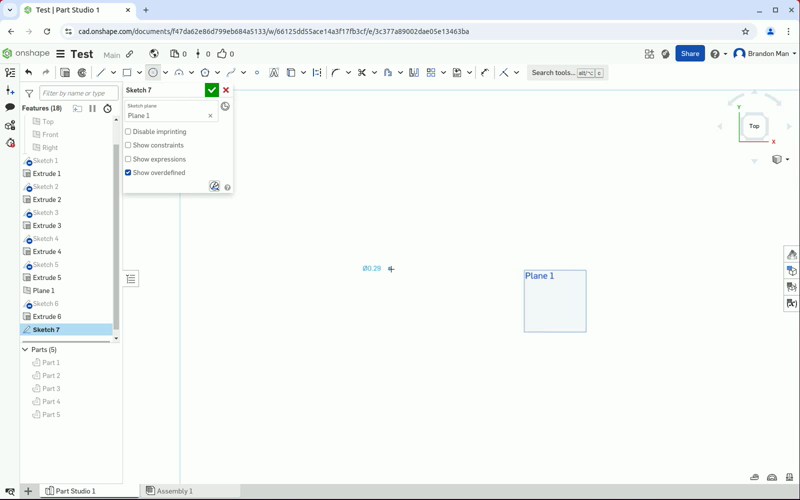
scroll(6)
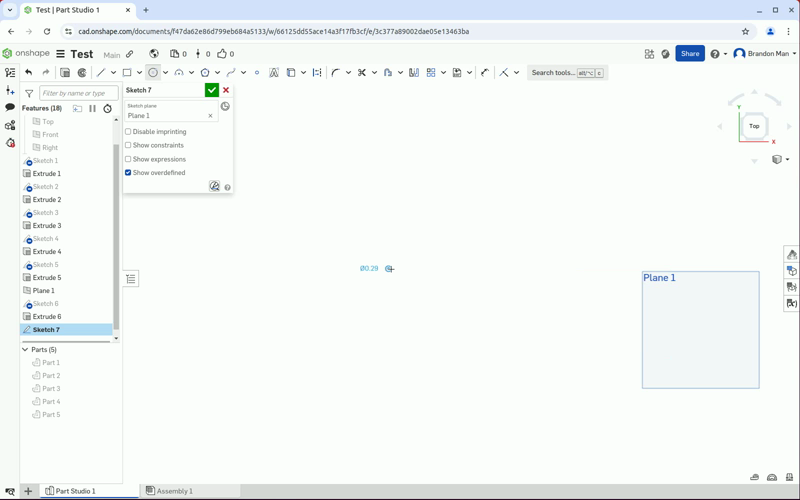
scroll(6)
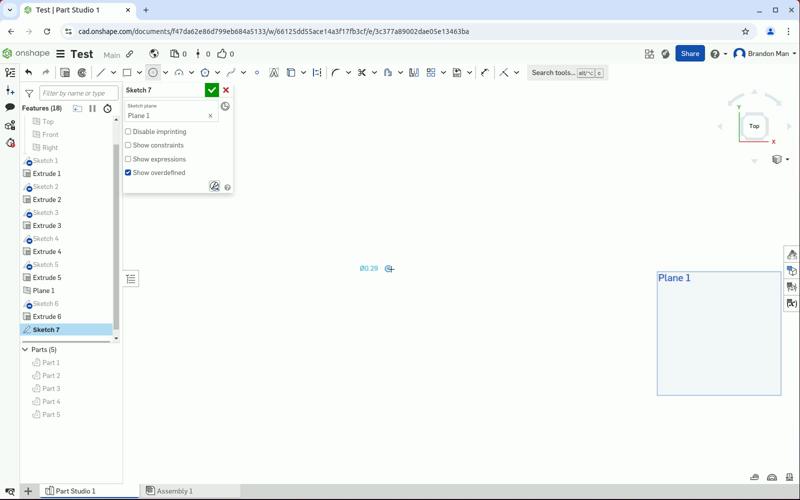
scroll(6)
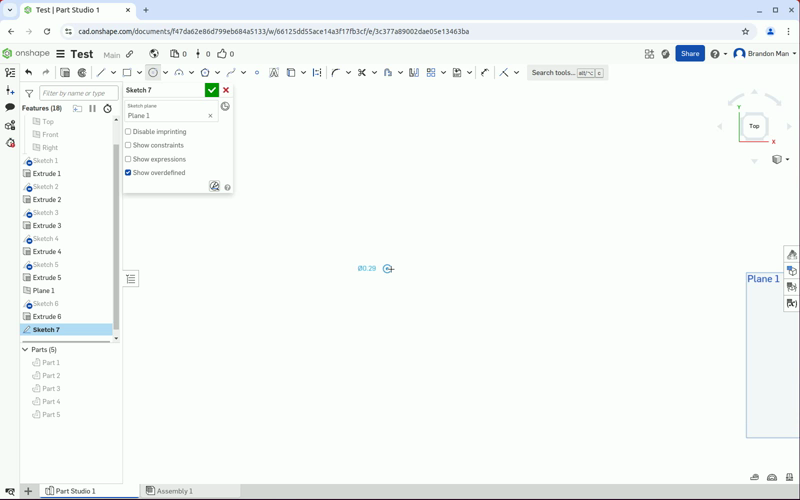
scroll(6)
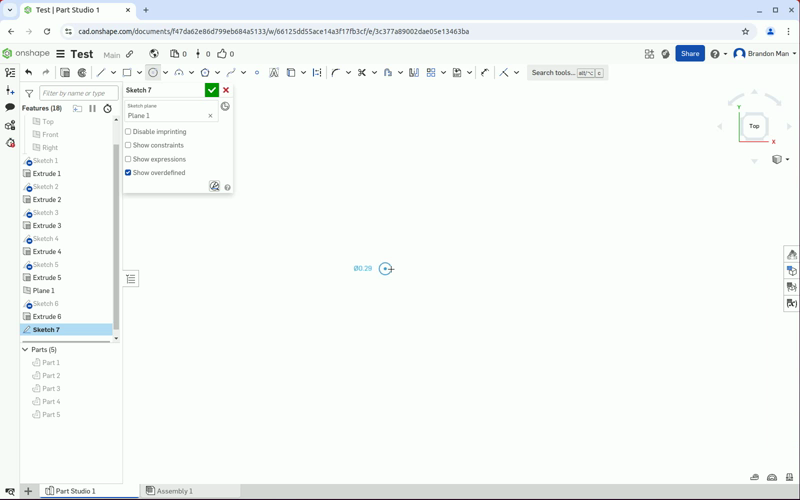
scroll(6)
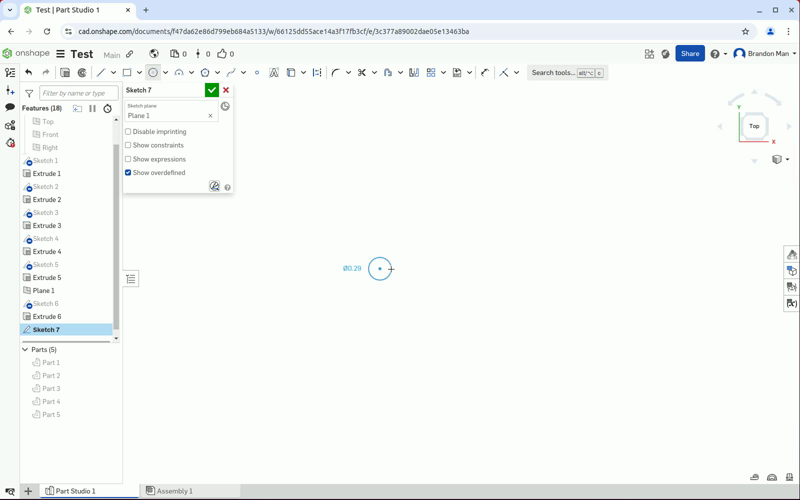
click(391, 268)
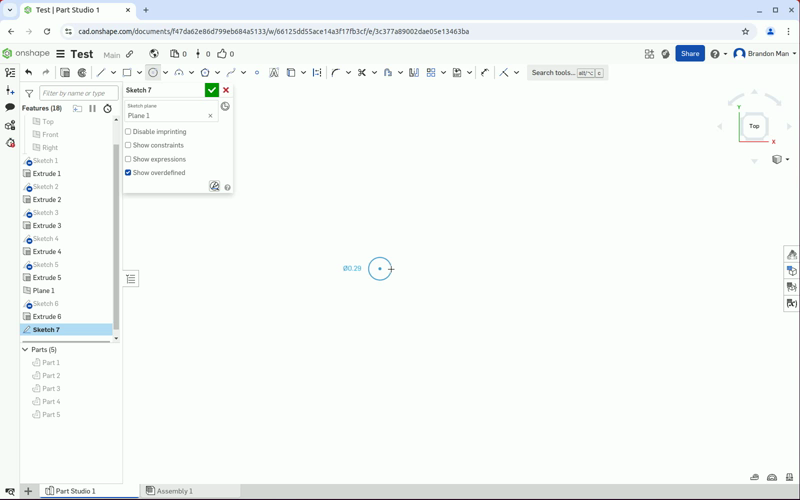
scroll(-6)
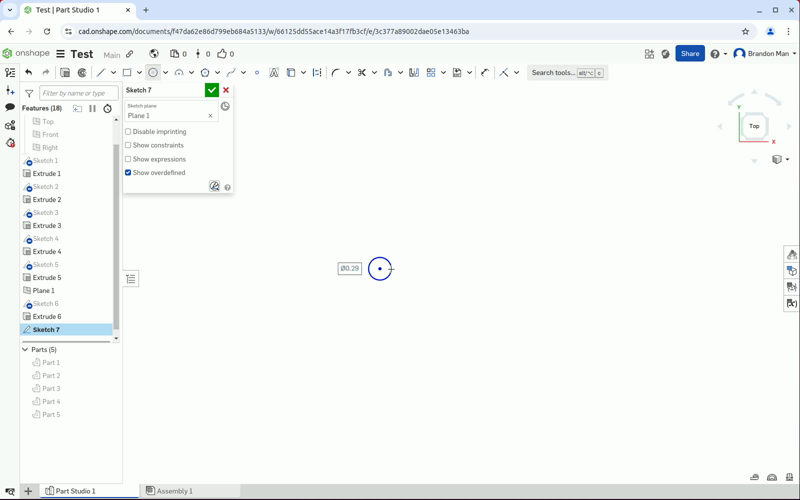
scroll(-6)
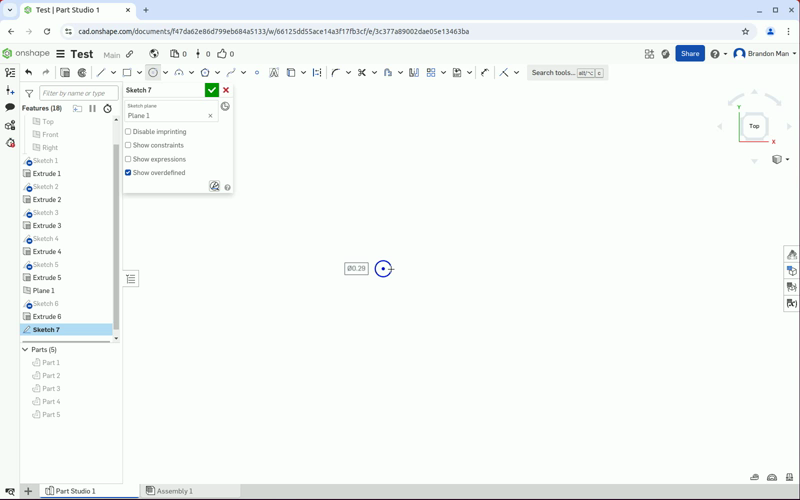
scroll(-6)
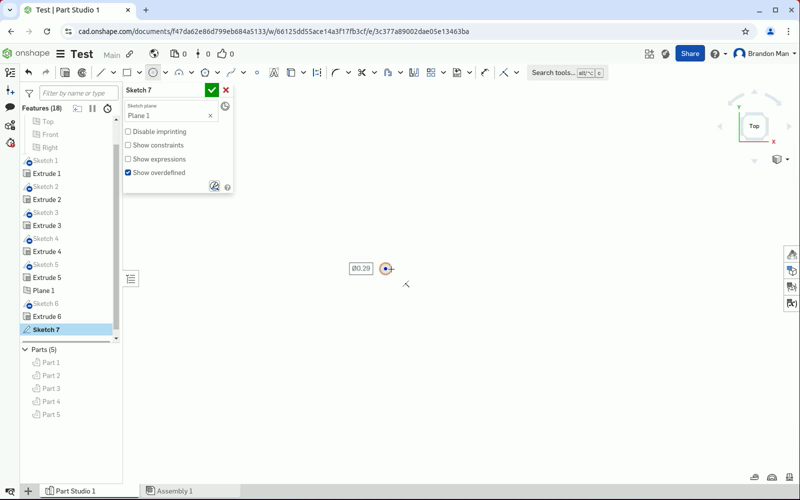
scroll(-6)
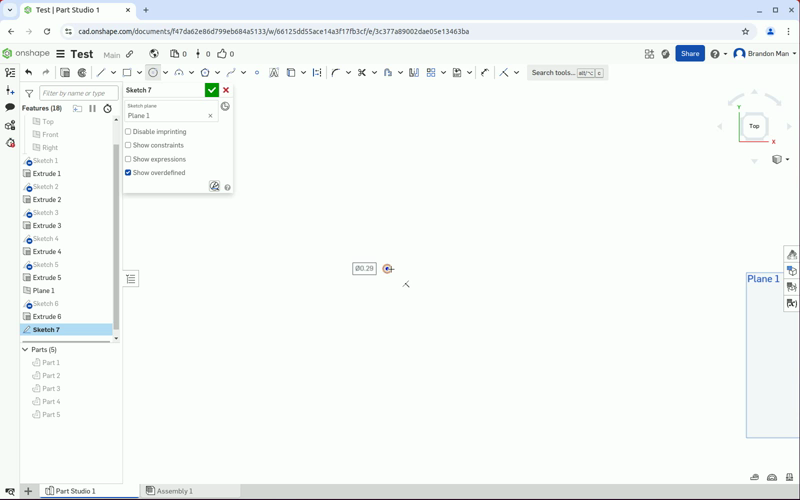
scroll(-6)
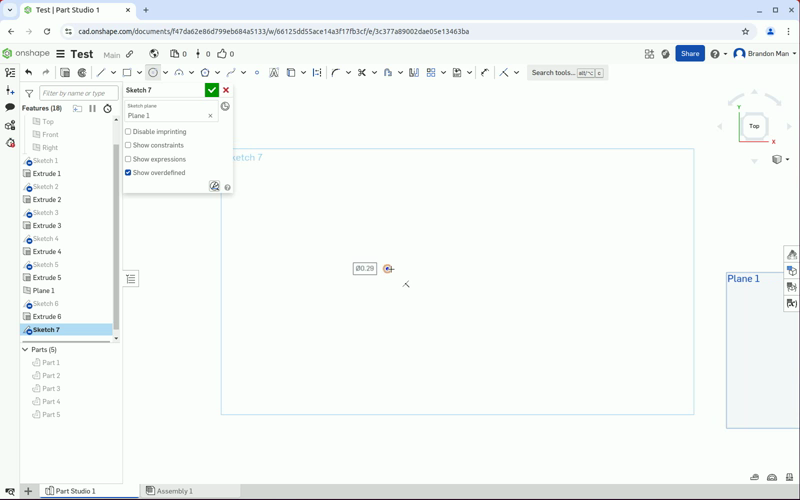
scroll(-6)
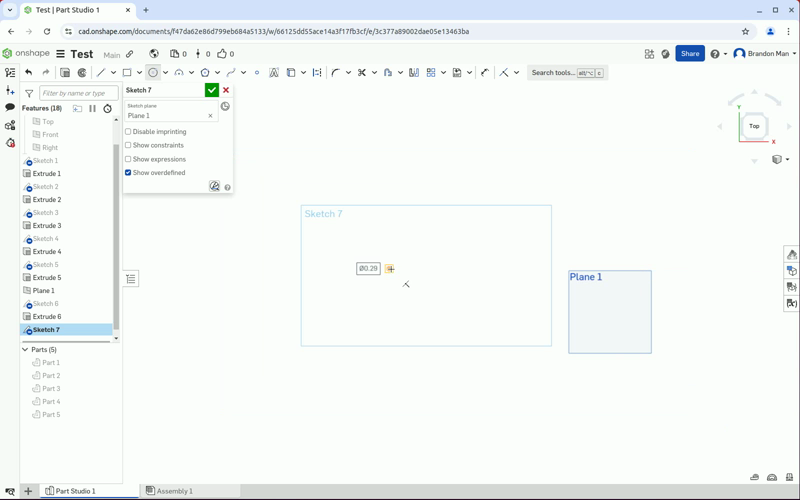
scroll(-6)
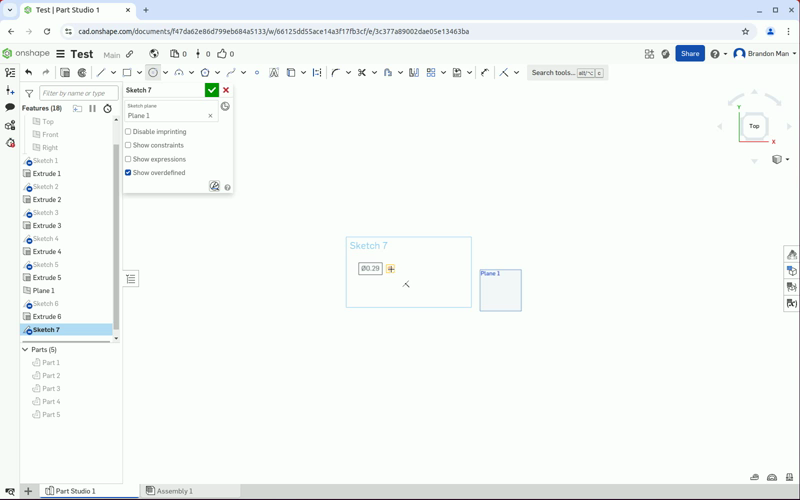
key(esc)
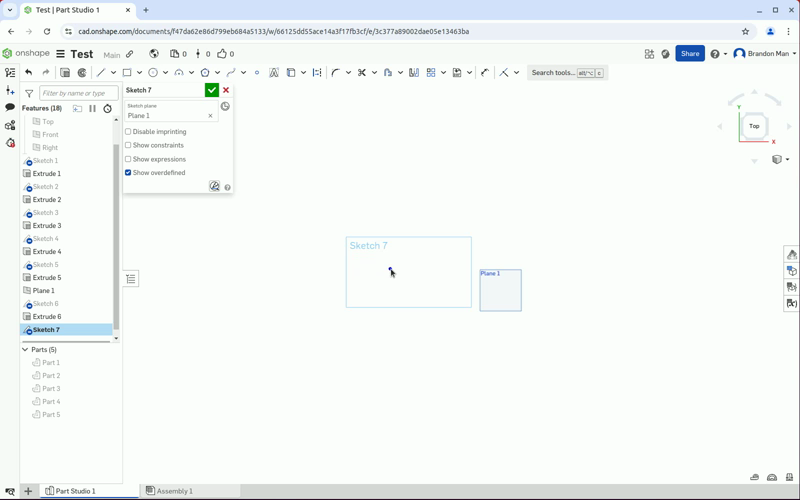
mouse_move(391, 268)
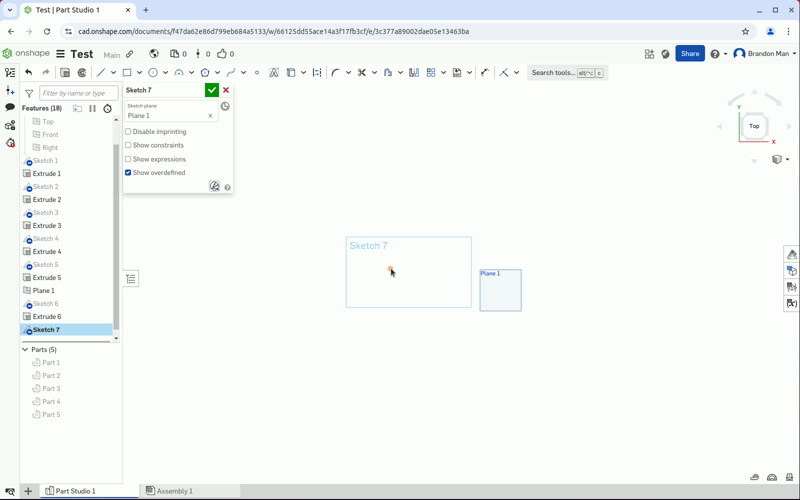
scroll(6)
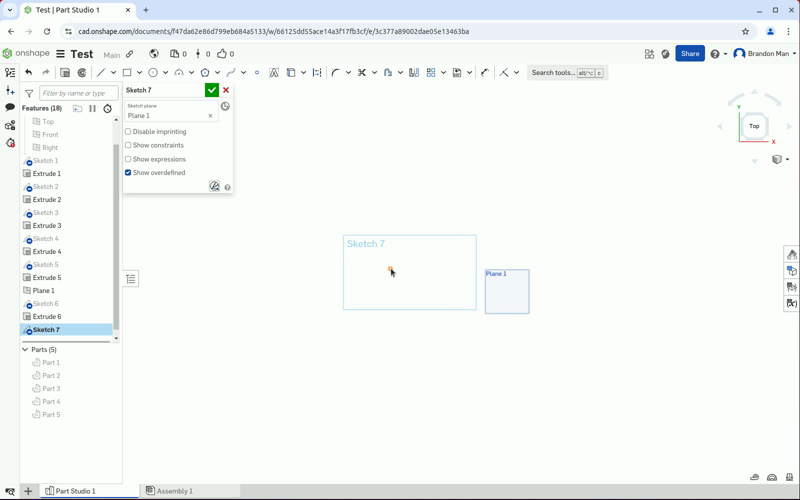
scroll(6)
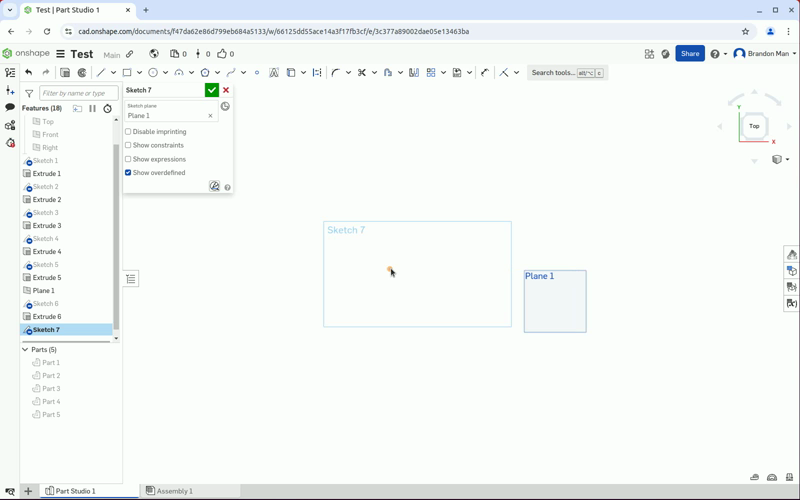
scroll(6)
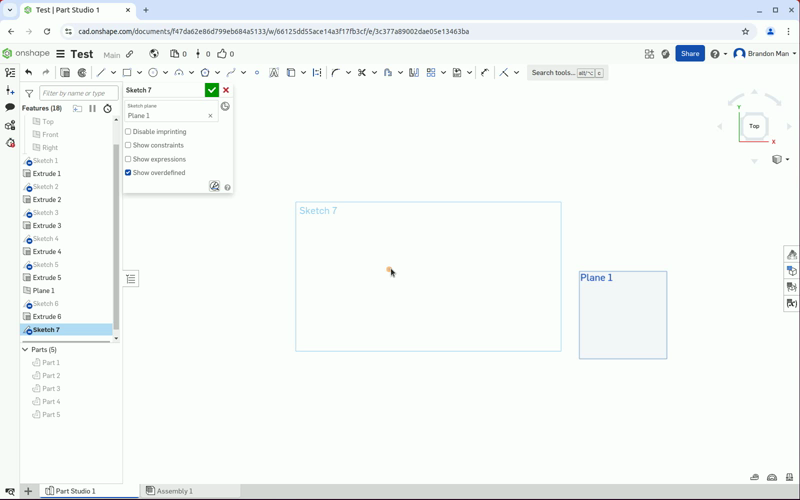
scroll(6)
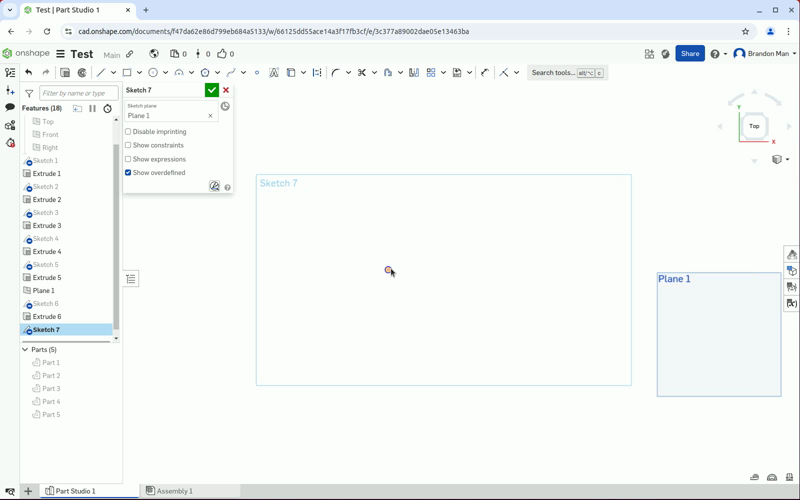
scroll(6)
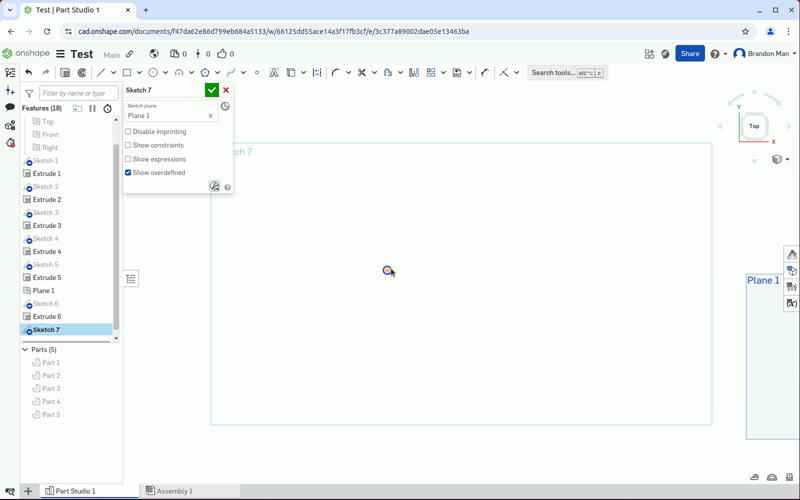
scroll(6)
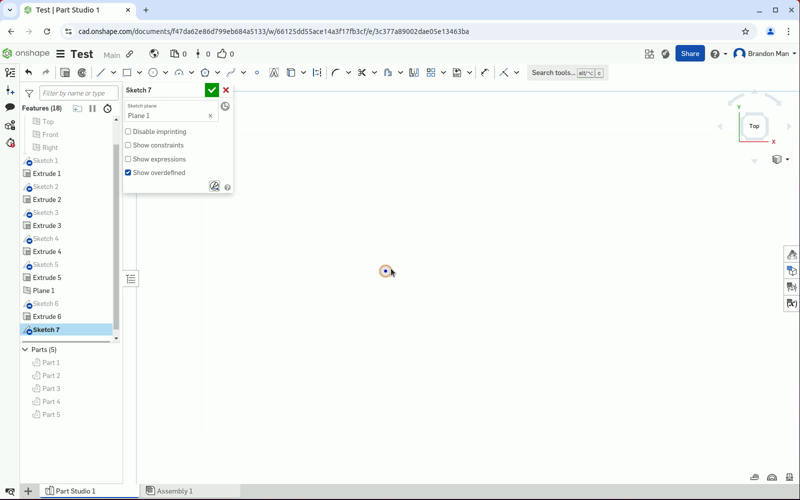
scroll(6)
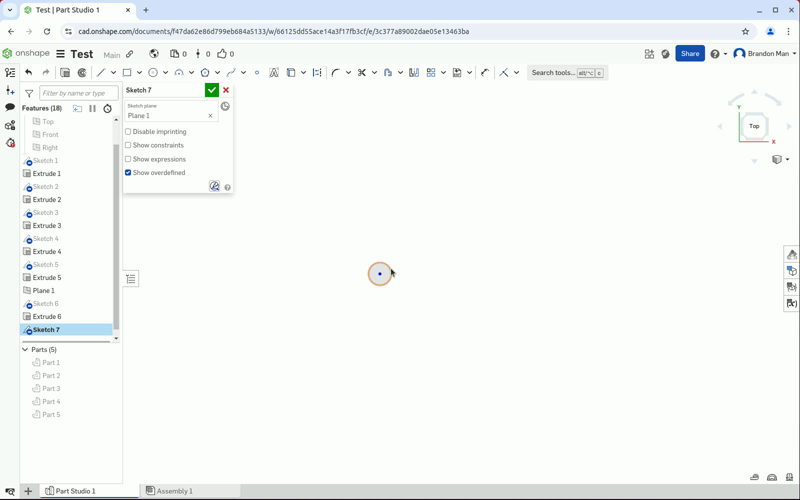
click(391, 268)
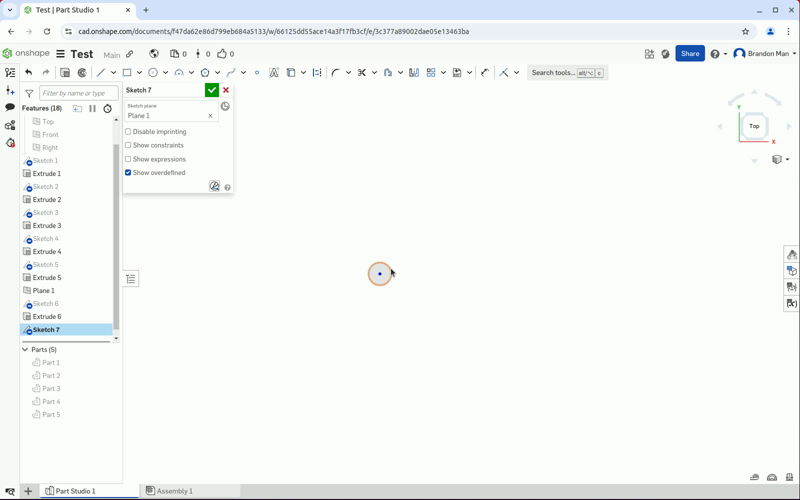
scroll(-6)
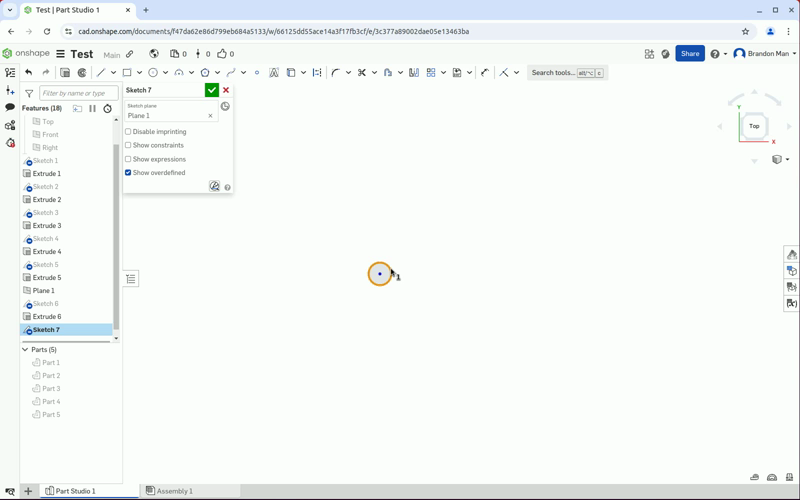
scroll(-6)
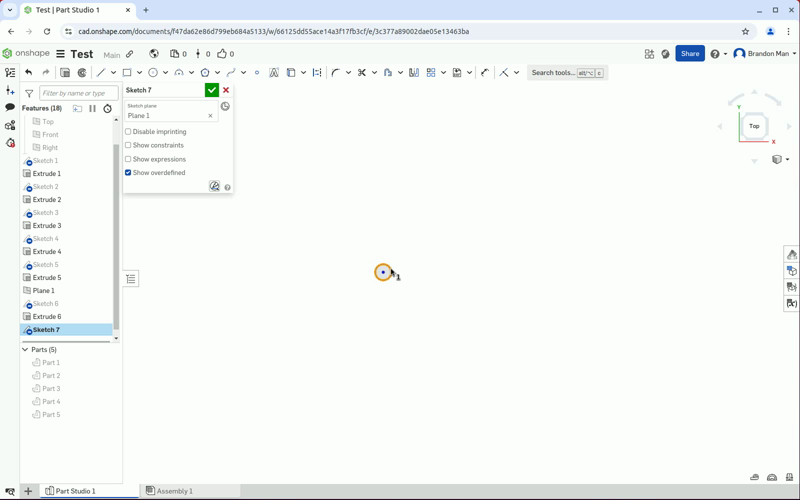
scroll(-6)
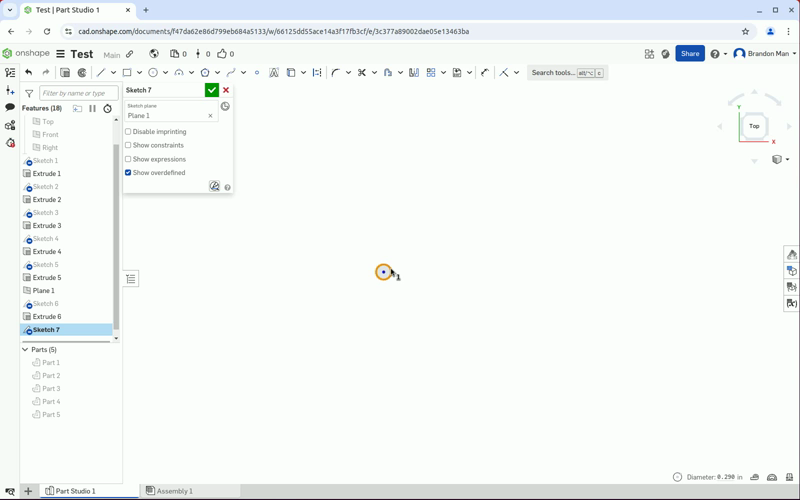
scroll(-6)
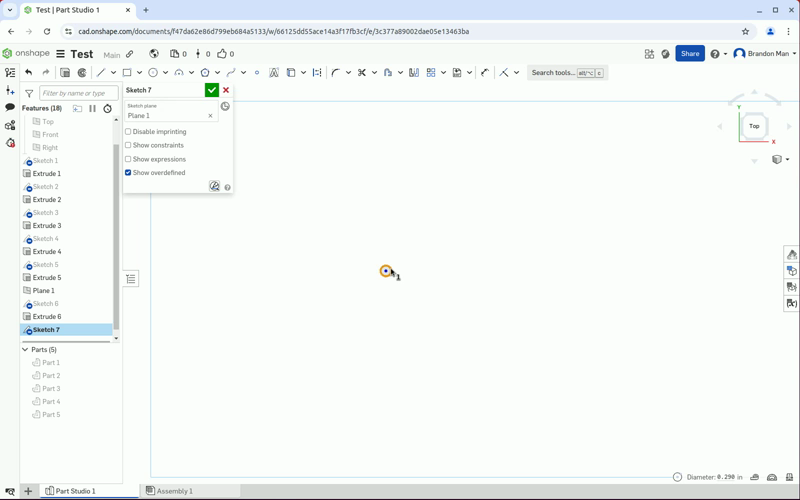
scroll(-6)
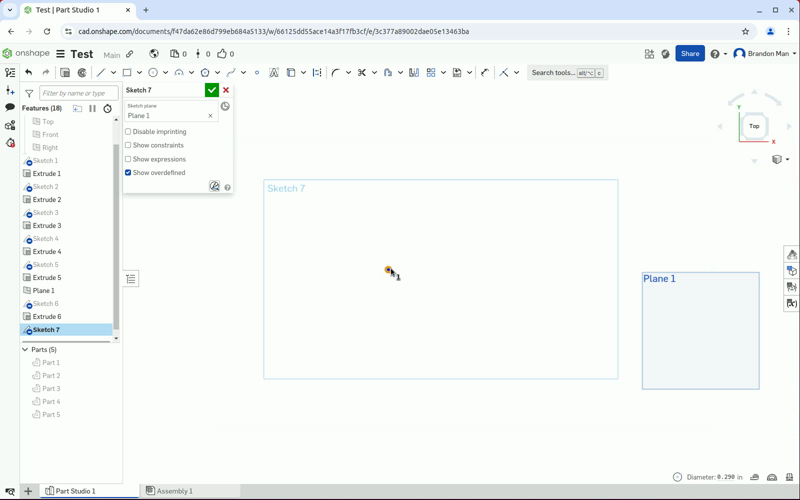
scroll(-6)
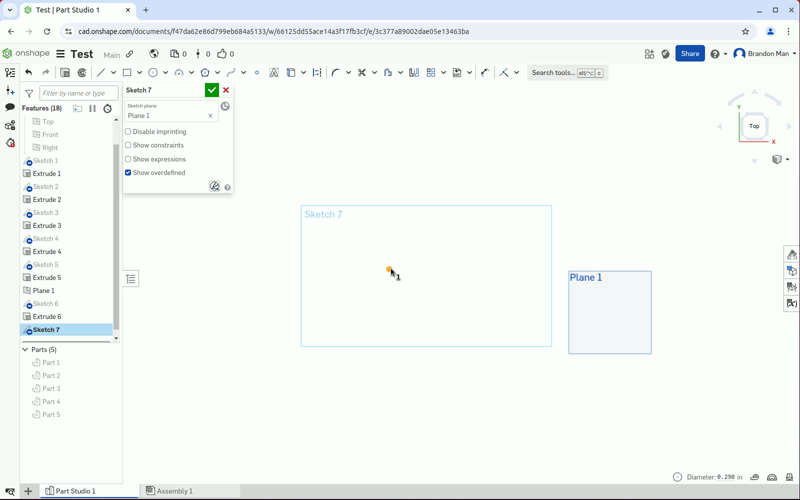
scroll(-6)
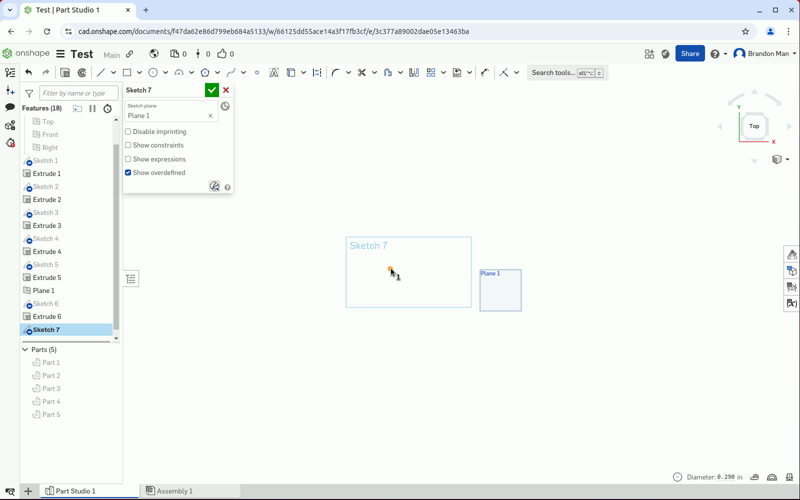
mouse_move(73, 352)
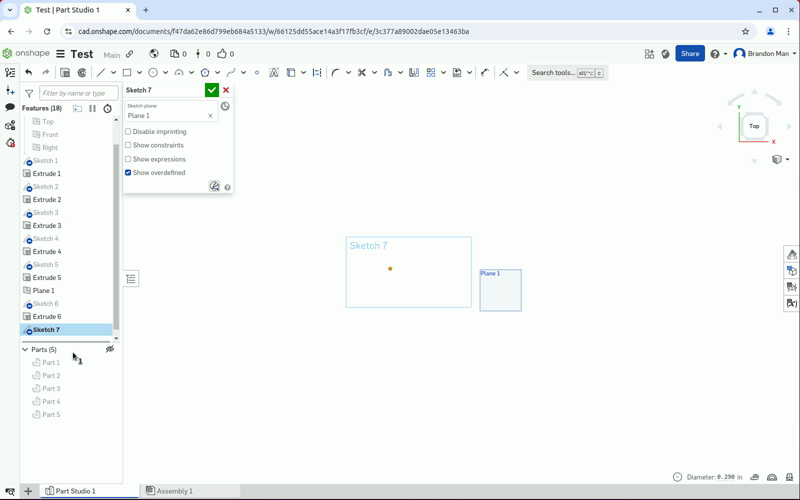
key(shift+y)
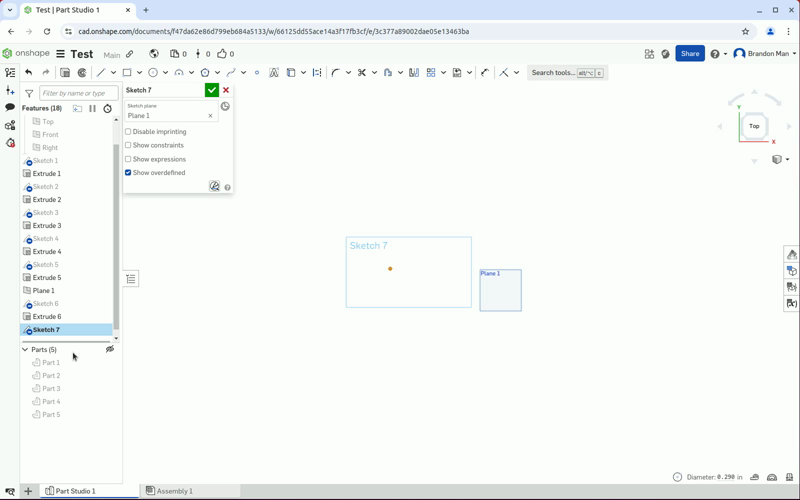
key(shift+e)
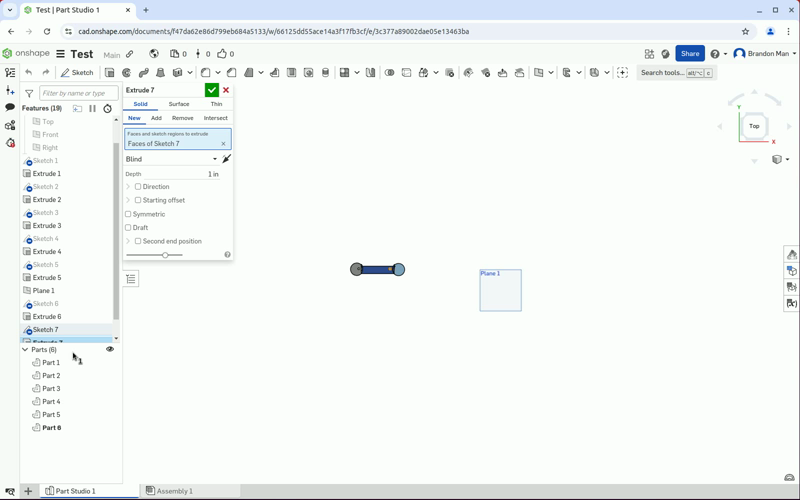
mouse_move(143, 106)
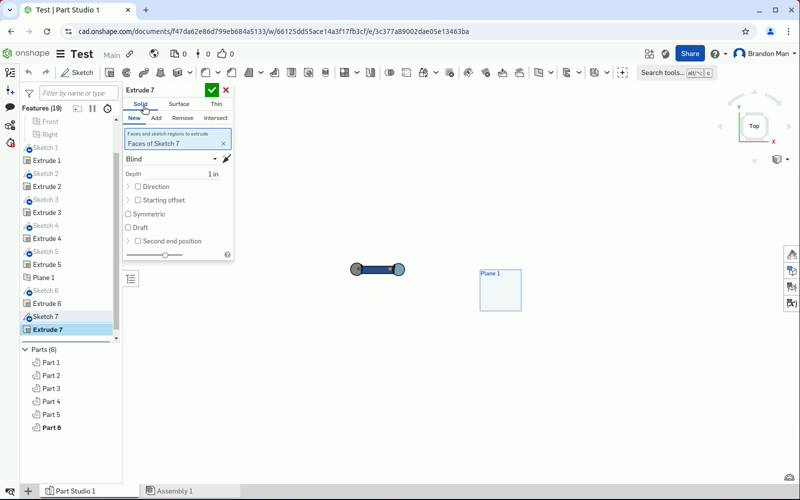
click(143, 106)
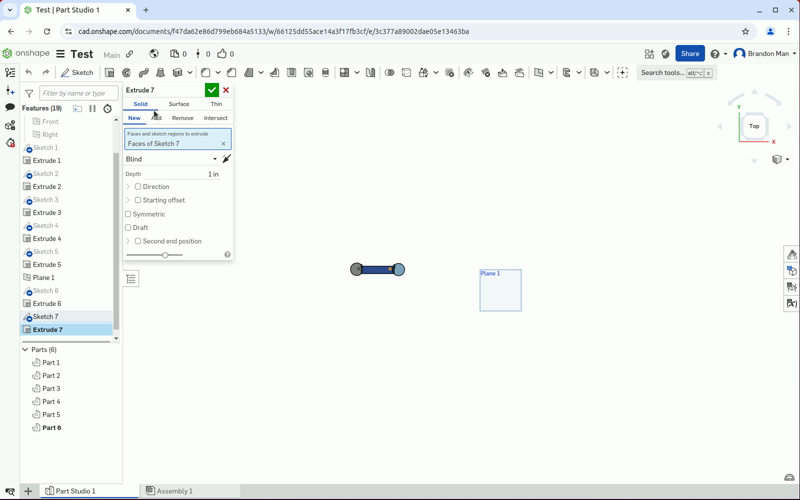
mouse_move(186, 120)
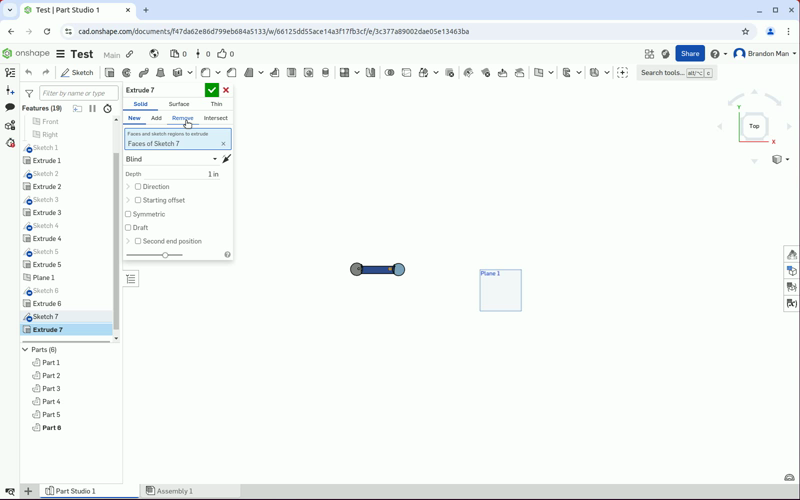
click(186, 120)
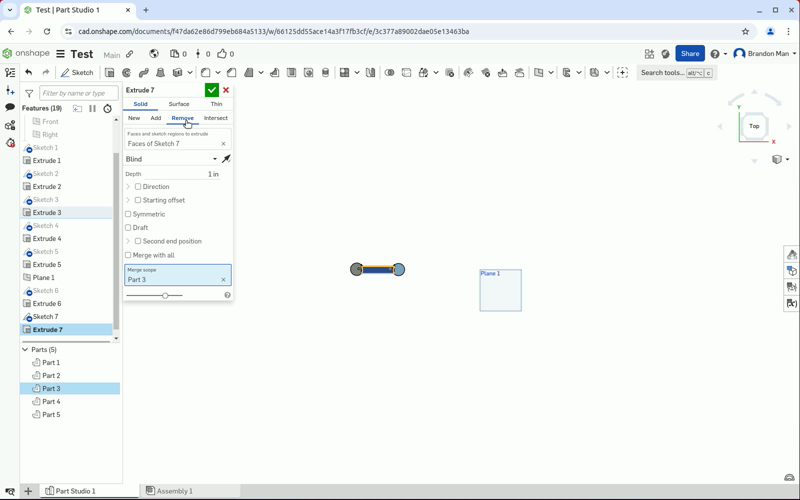
key(tab, 4)
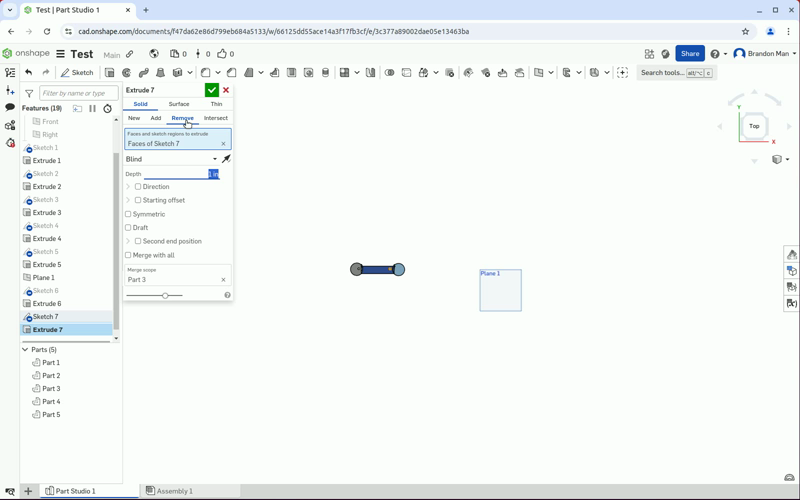
text(1.444)
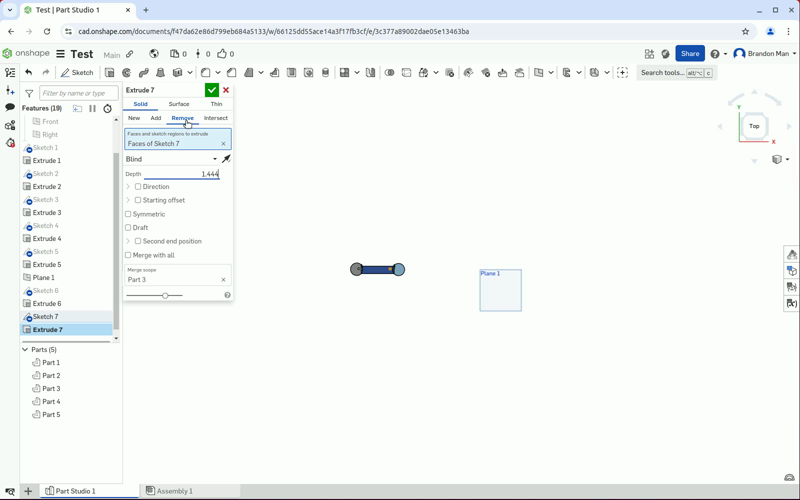
key(tab, 6)
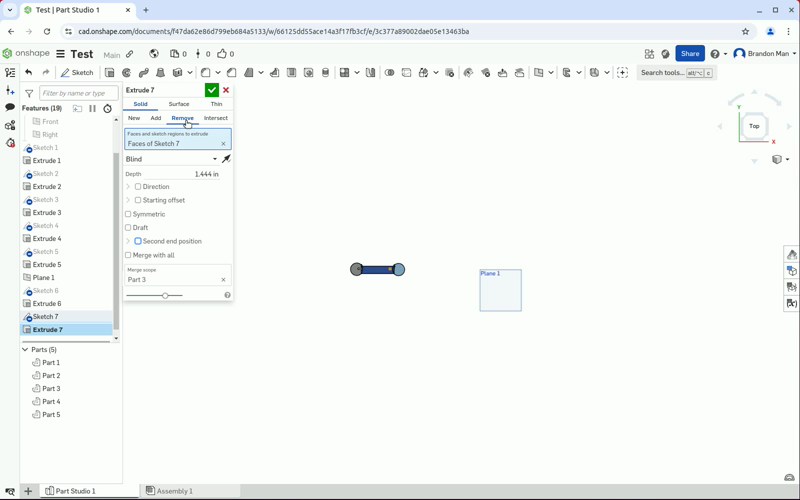
key(space)
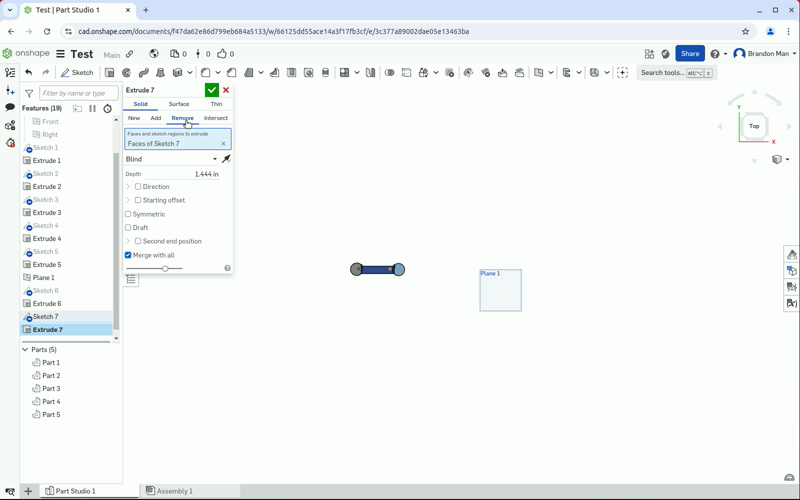
key(enter)
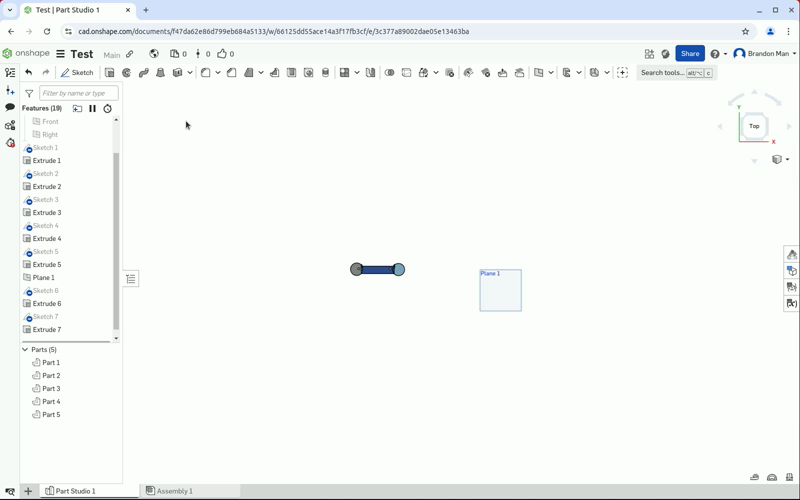
key(shift+h)
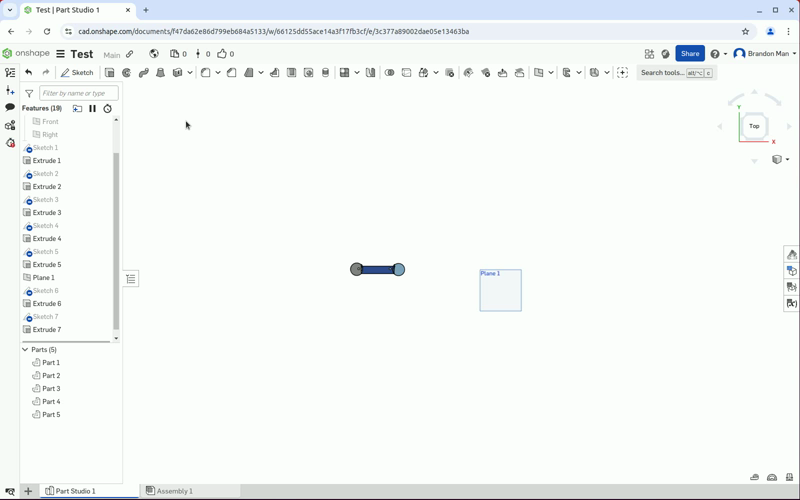
key(shift+h)
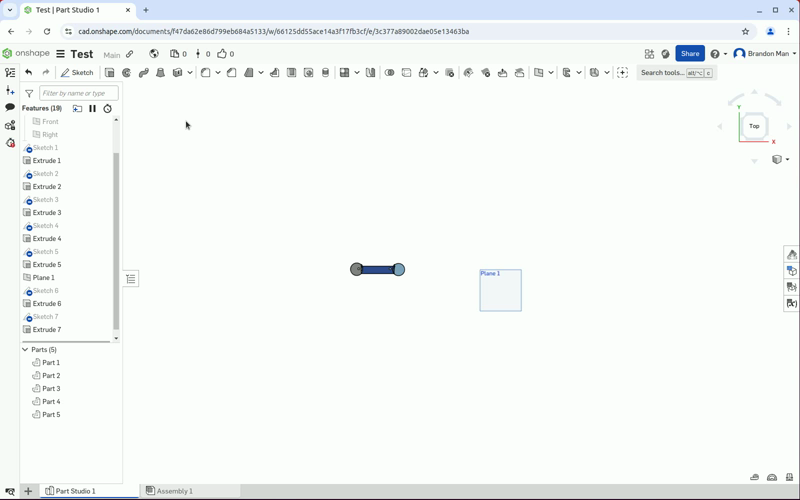
mouse_move(69, 150)
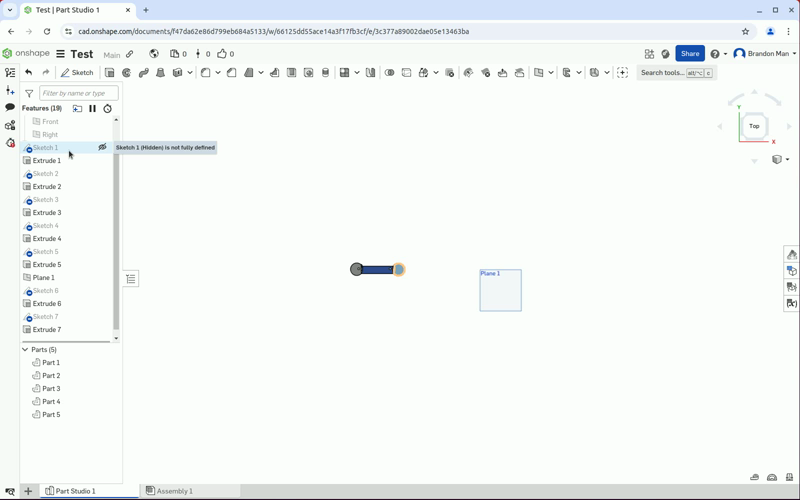
click(69, 150)
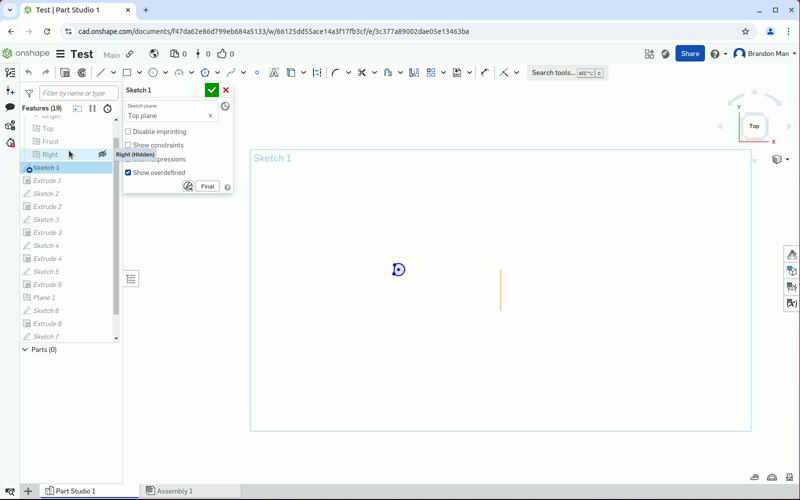
mouse_move(229, 92)
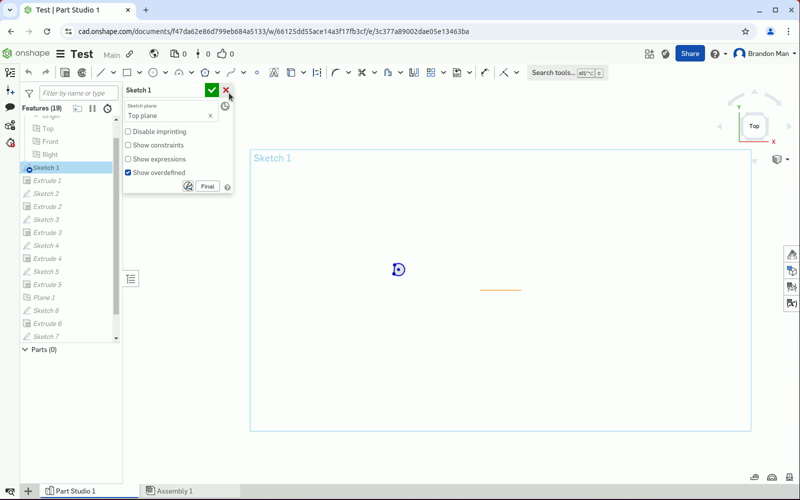
click(229, 92)
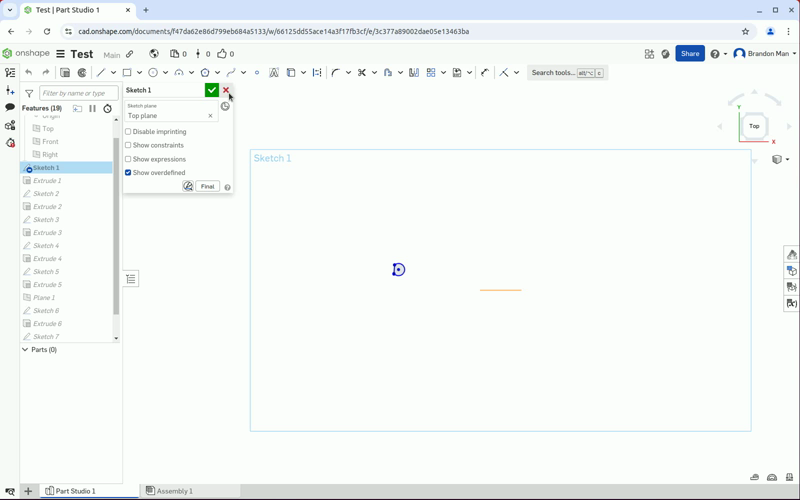
key(shift+s)
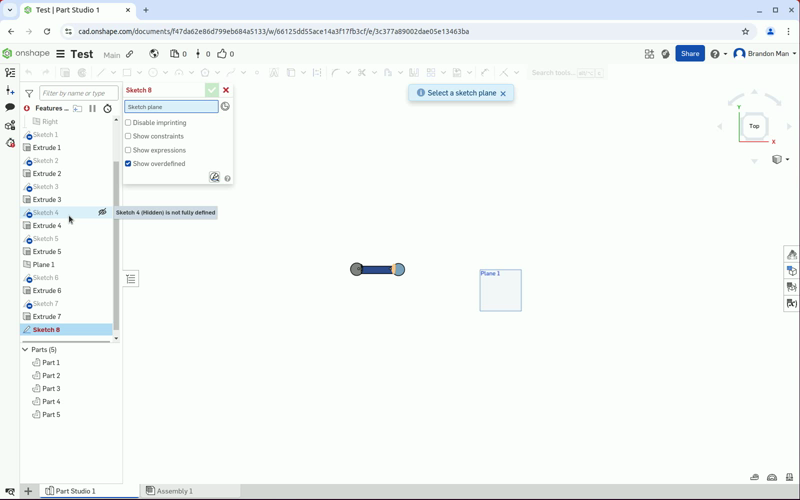
scroll(3)
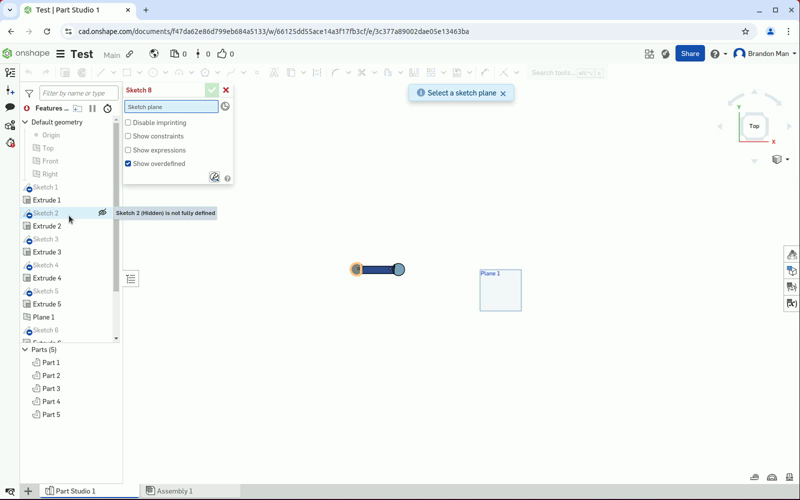
mouse_move(69, 150)
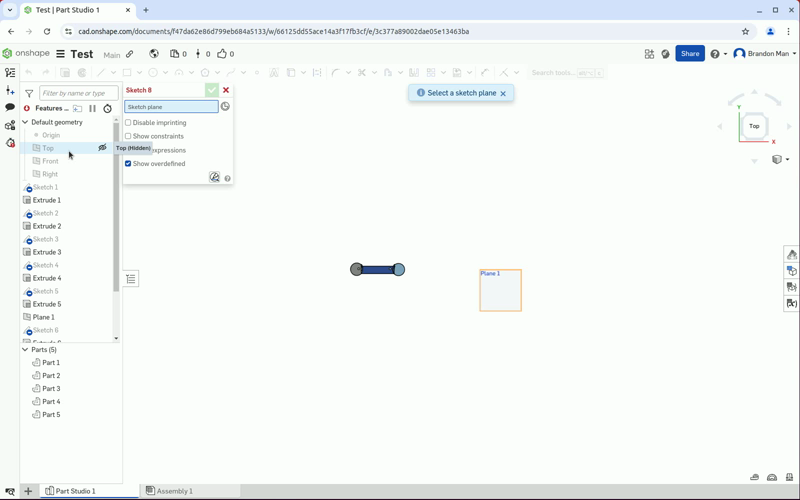
click(69, 150)
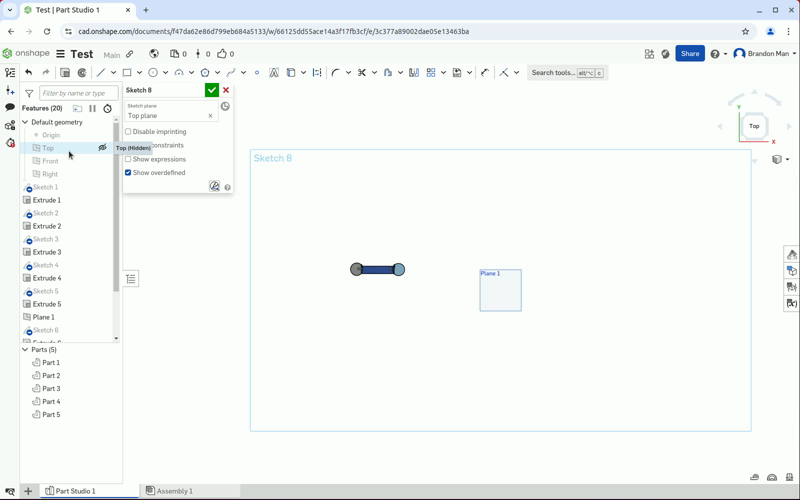
mouse_move(73, 352)
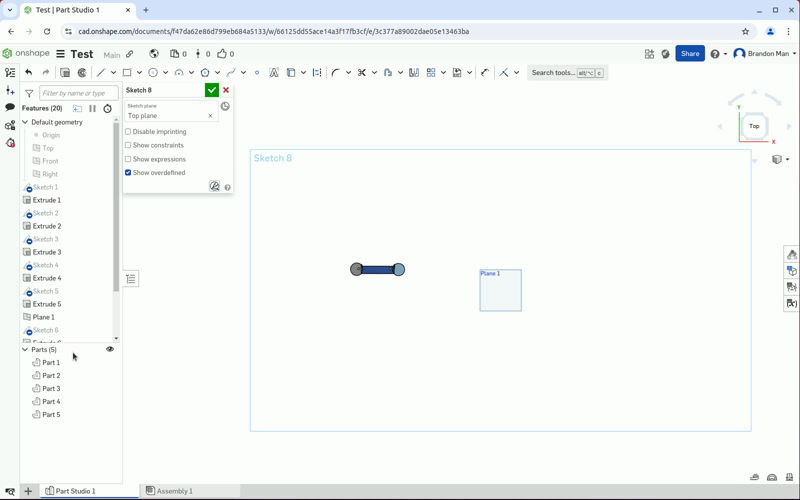
key(y)
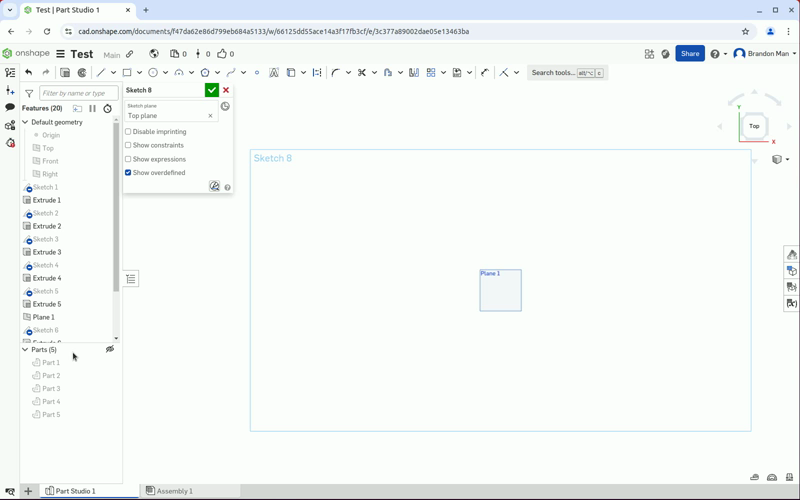
key(c)
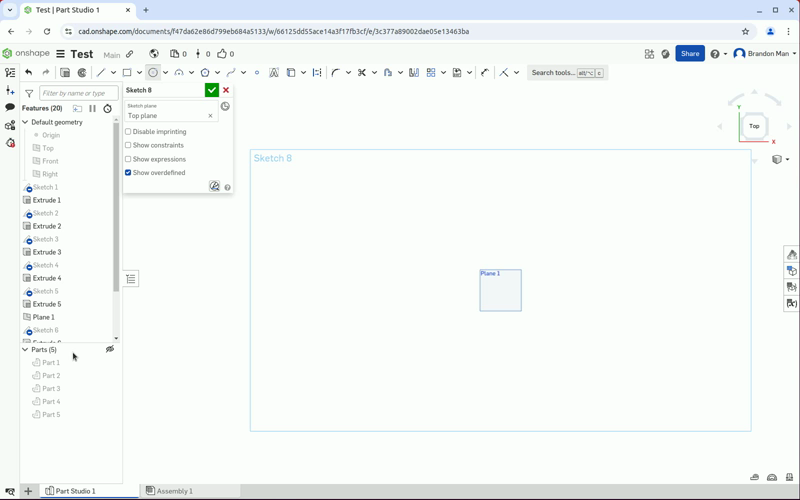
key_down(shift)
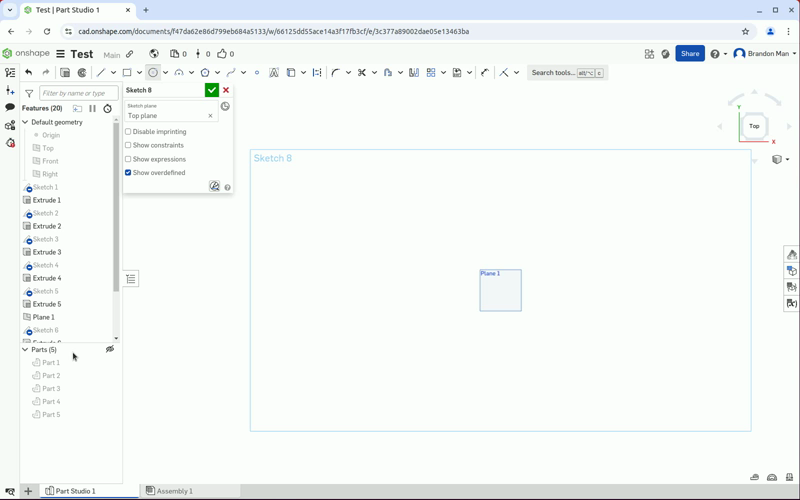
mouse_move(354, 272)
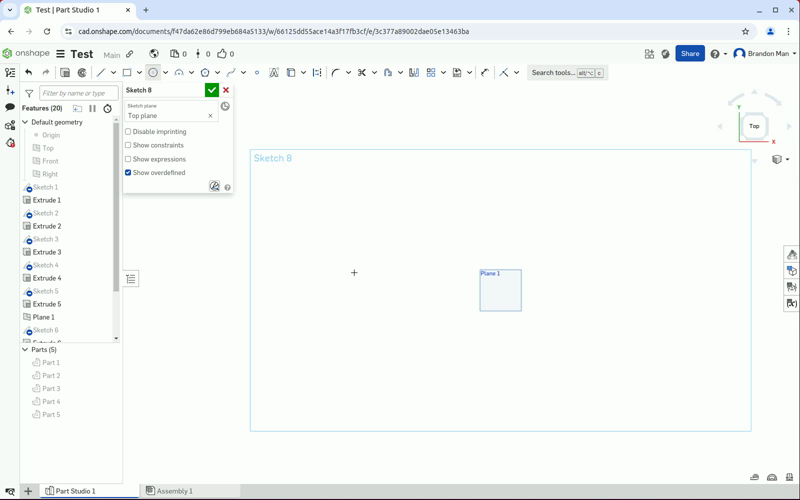
click(354, 272)
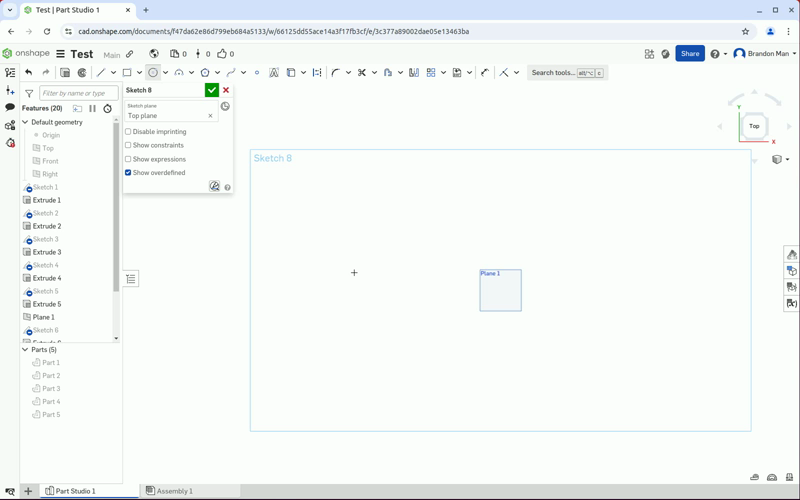
key_up(shift)
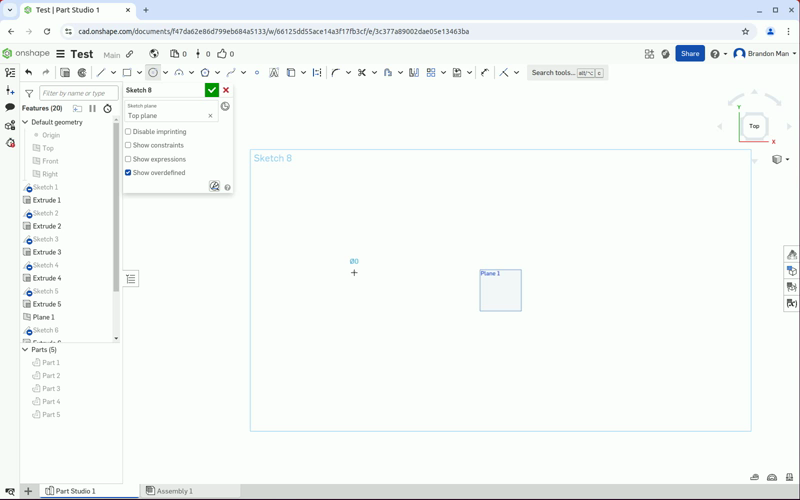
mouse_move(359, 272)
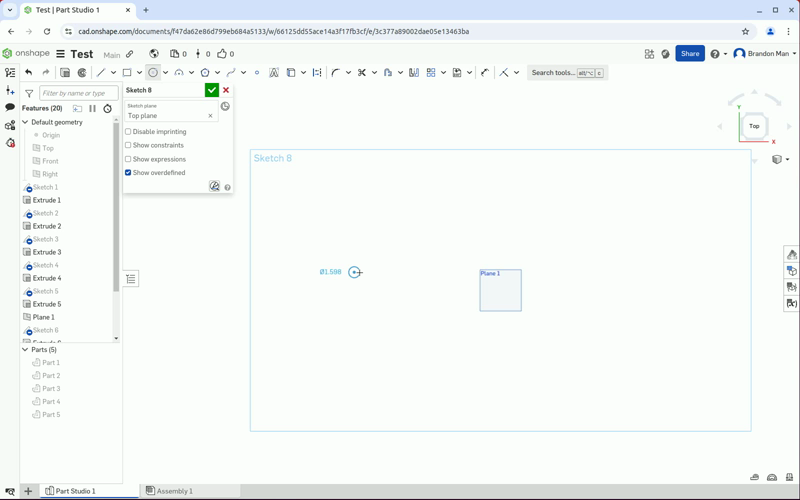
click(359, 272)
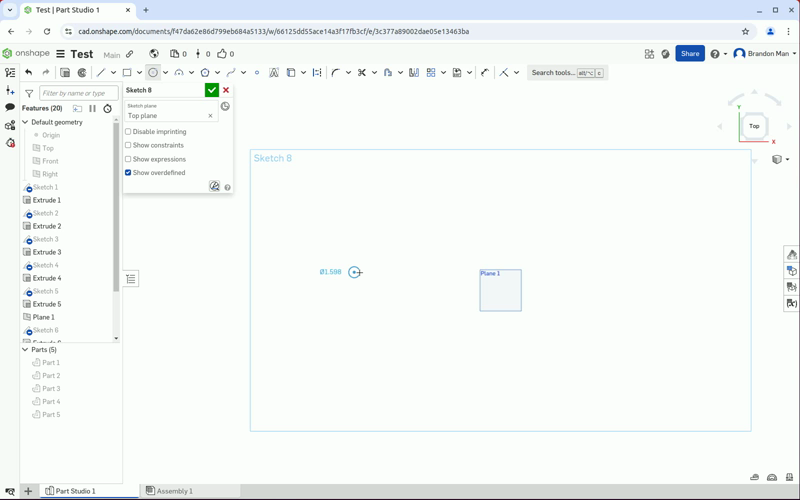
key(esc)
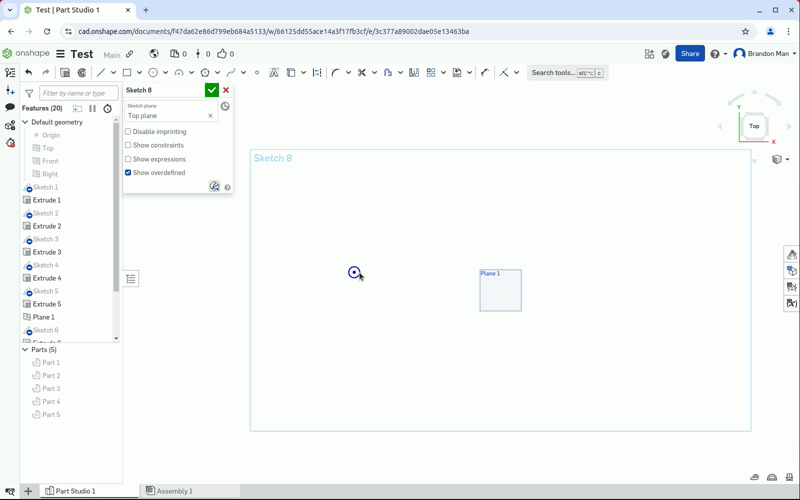
key(c)
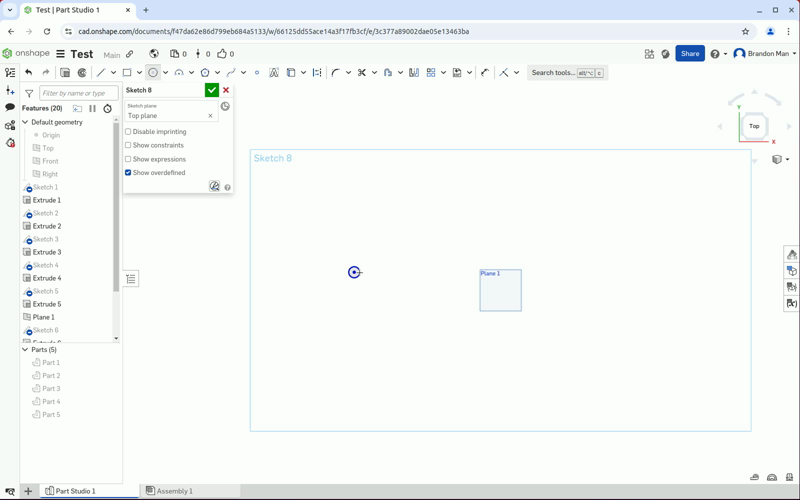
key_down(shift)
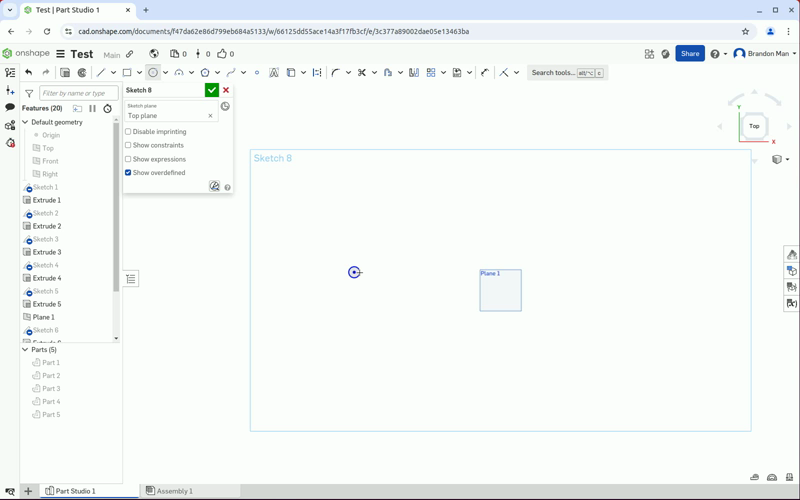
mouse_move(354, 272)
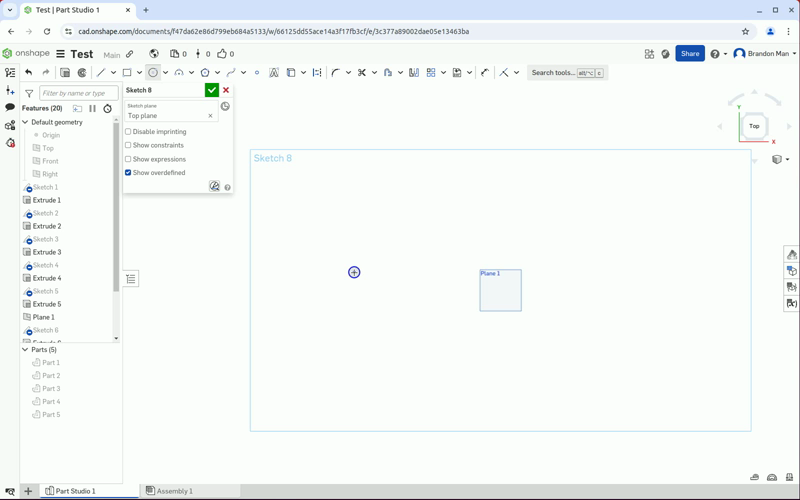
click(354, 272)
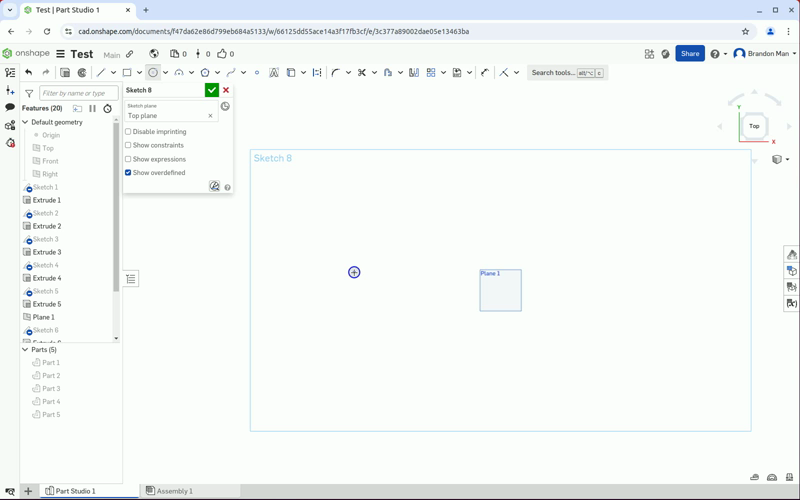
key_up(shift)
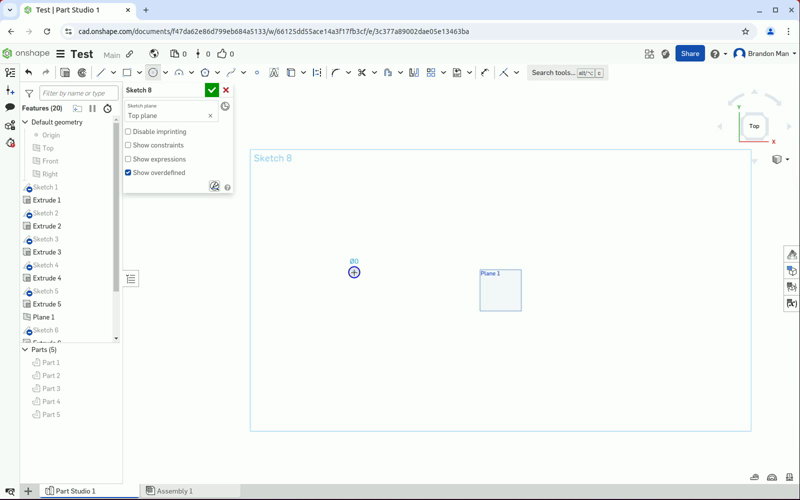
mouse_move(356, 272)
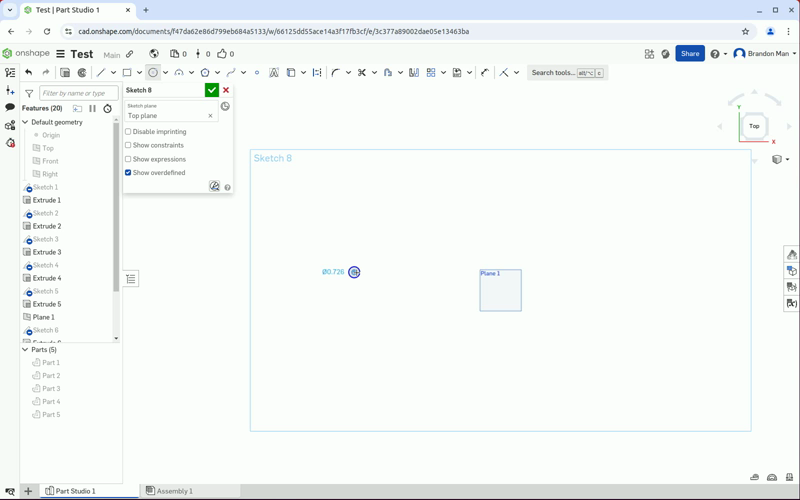
scroll(6)
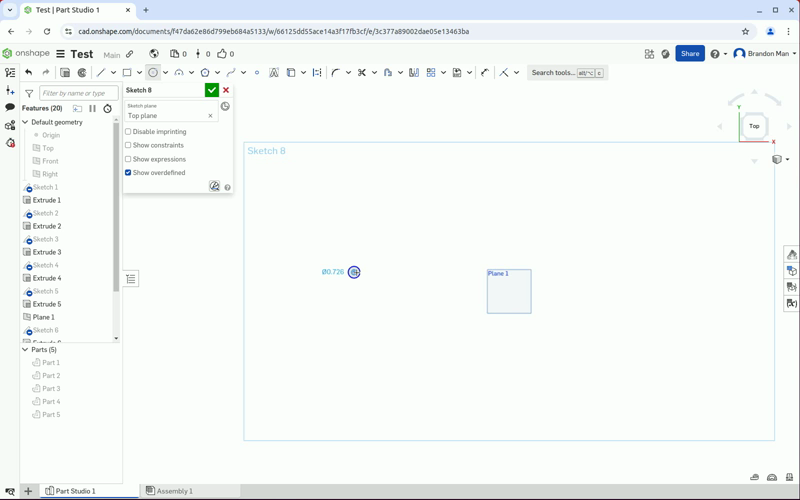
scroll(6)
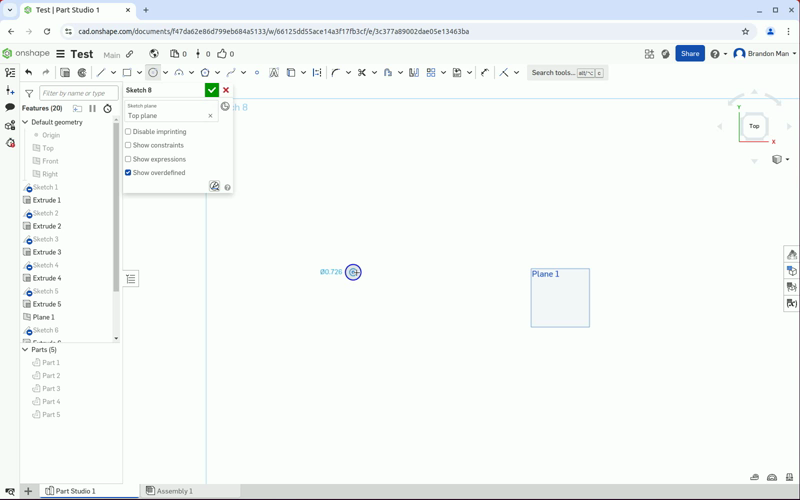
scroll(6)
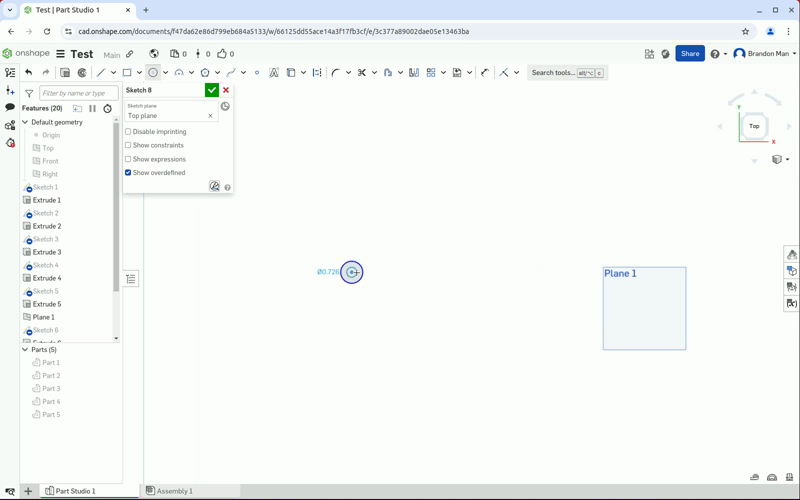
scroll(6)
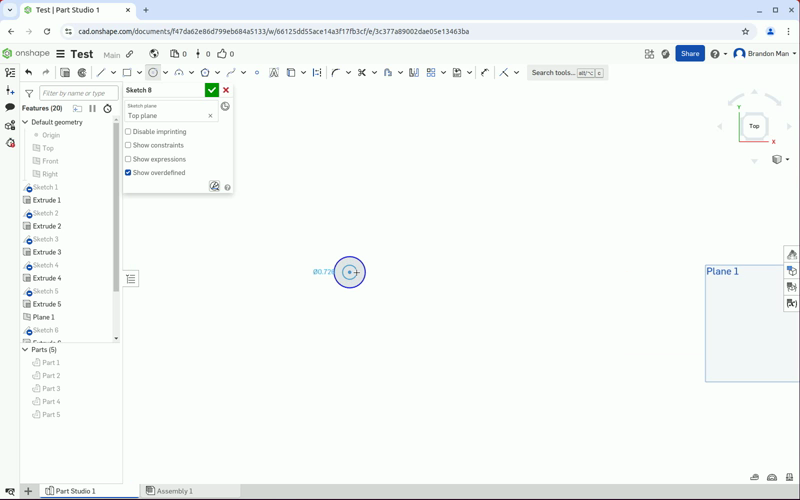
scroll(6)
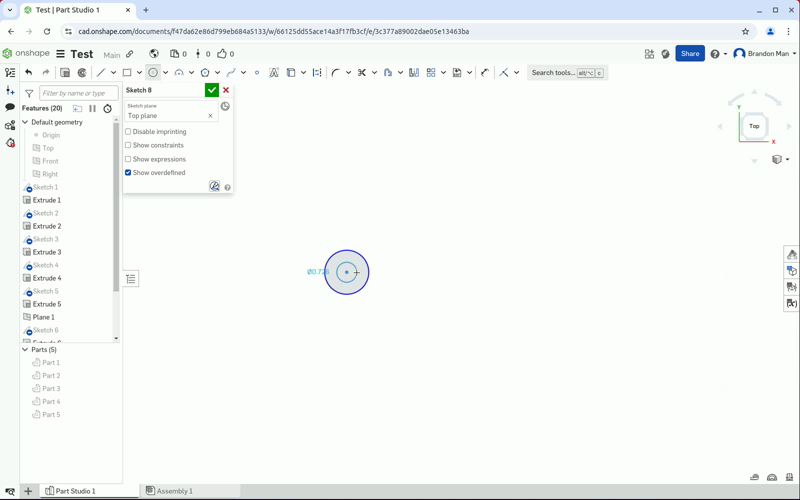
scroll(6)
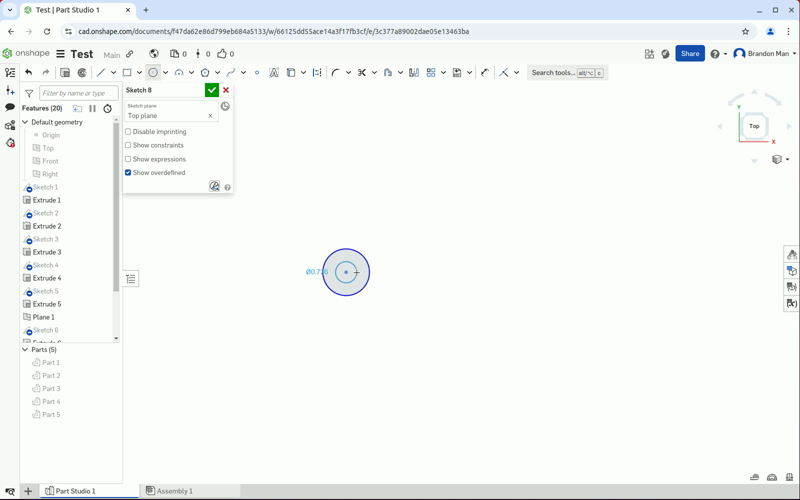
scroll(6)
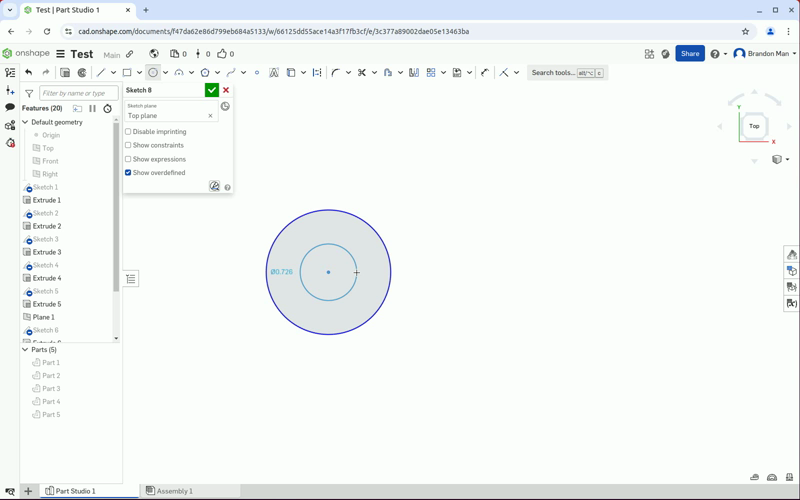
click(356, 272)
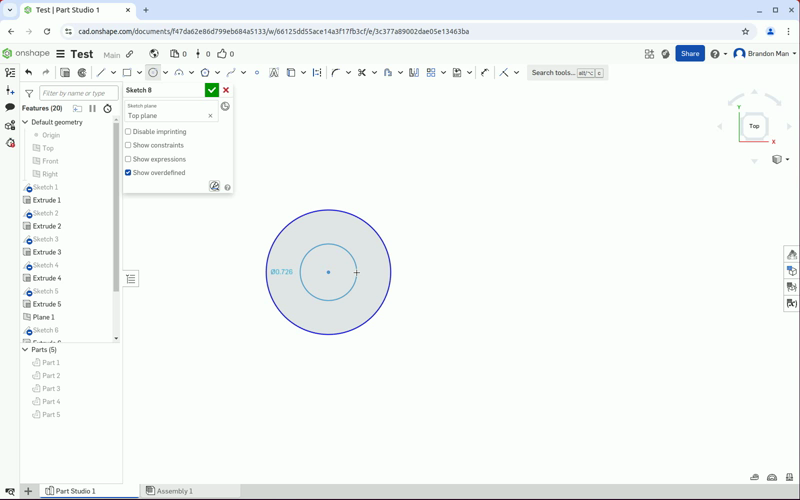
scroll(-6)
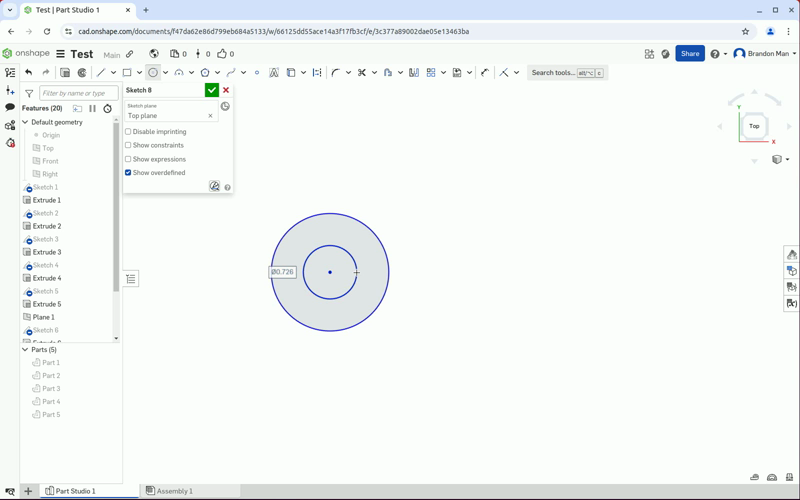
scroll(-6)
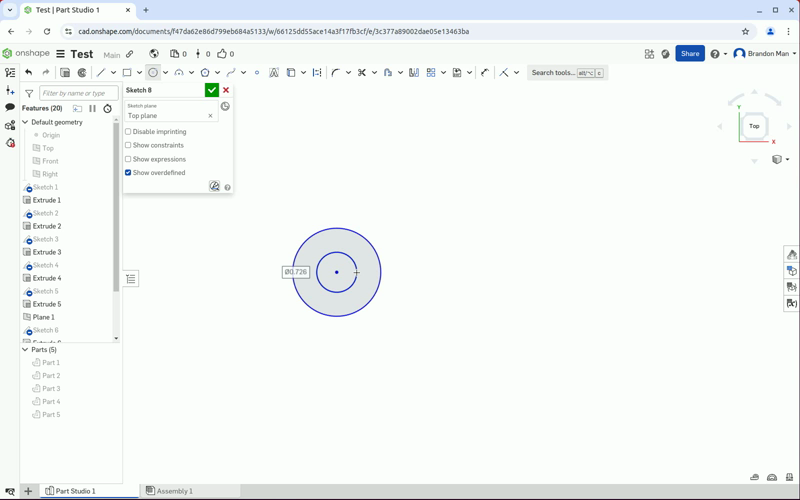
scroll(-6)
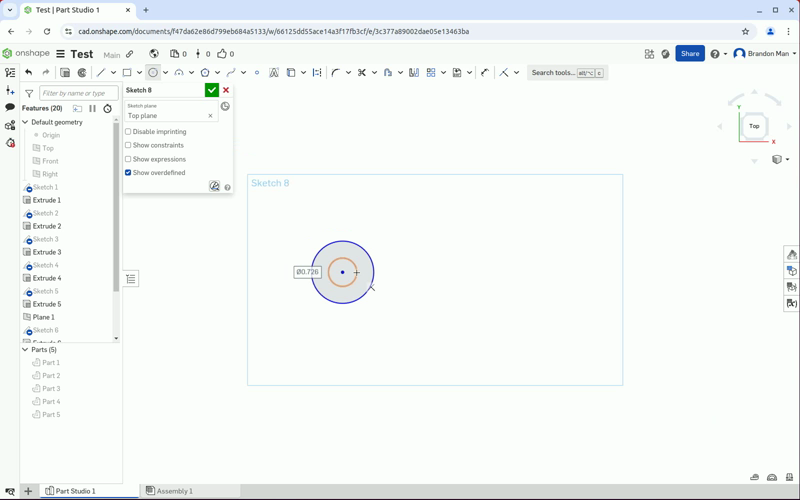
scroll(-6)
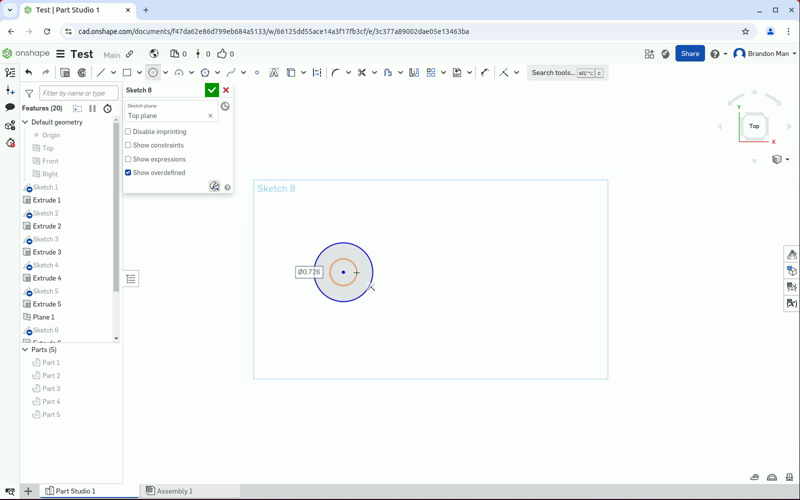
scroll(-6)
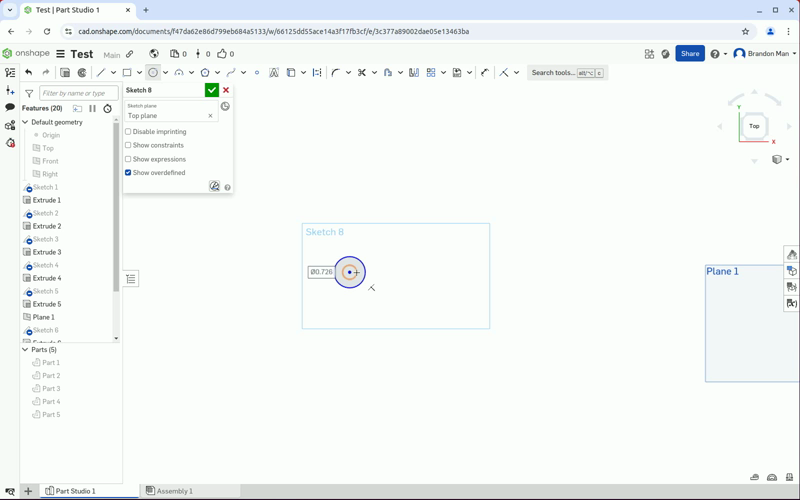
scroll(-6)
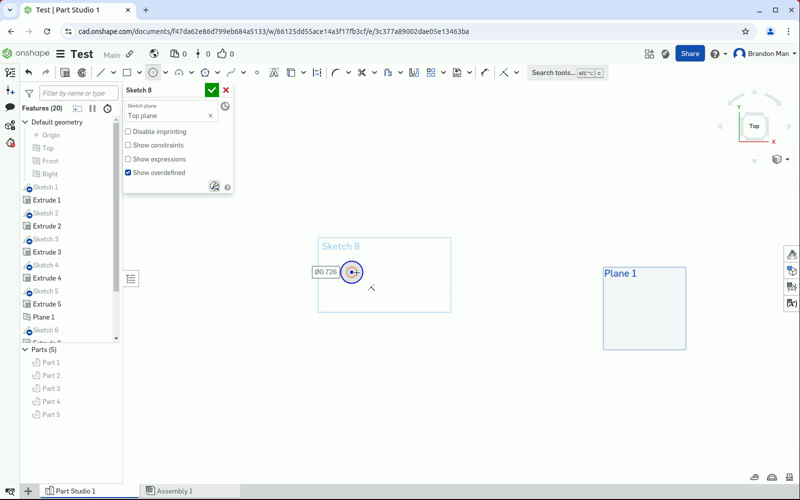
scroll(-6)
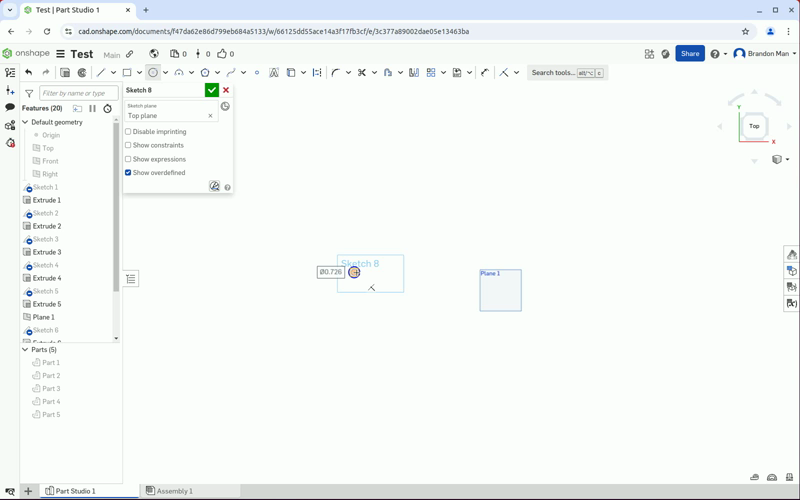
key(esc)
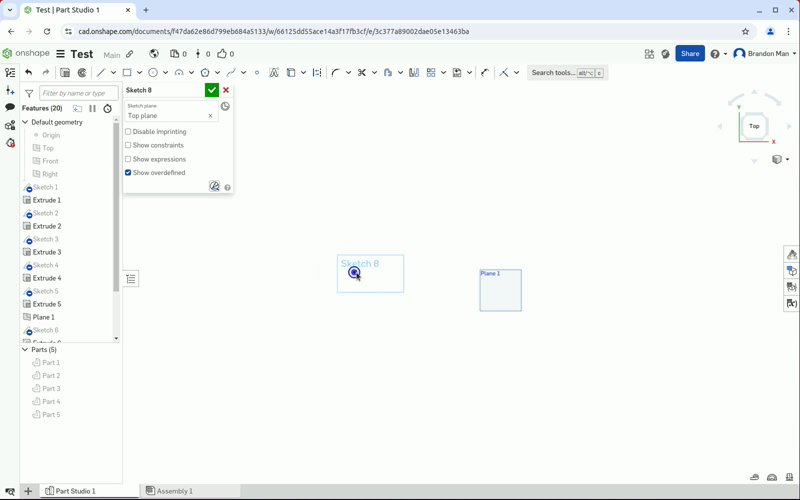
mouse_move(350, 269)
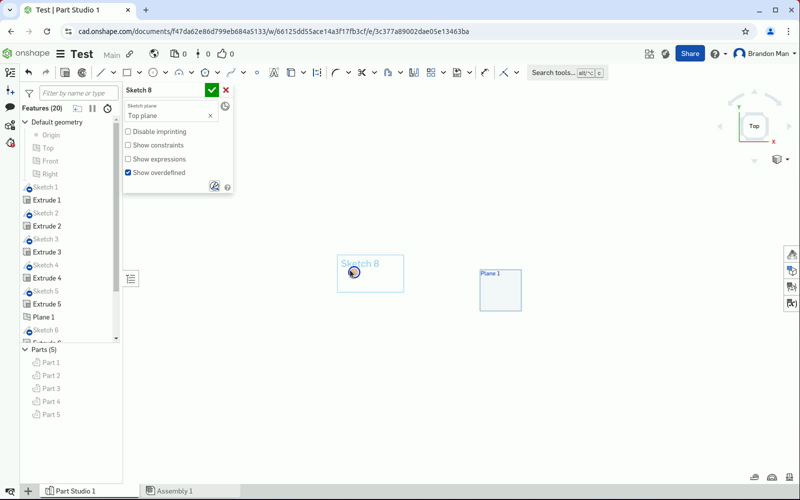
scroll(6)
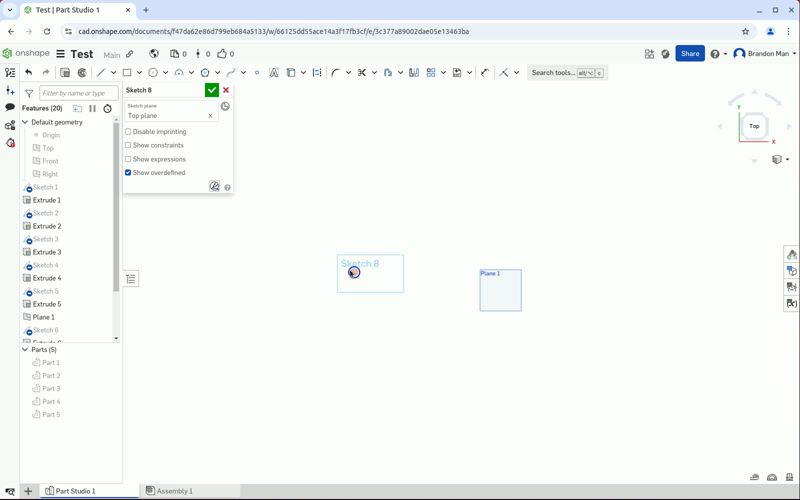
scroll(6)
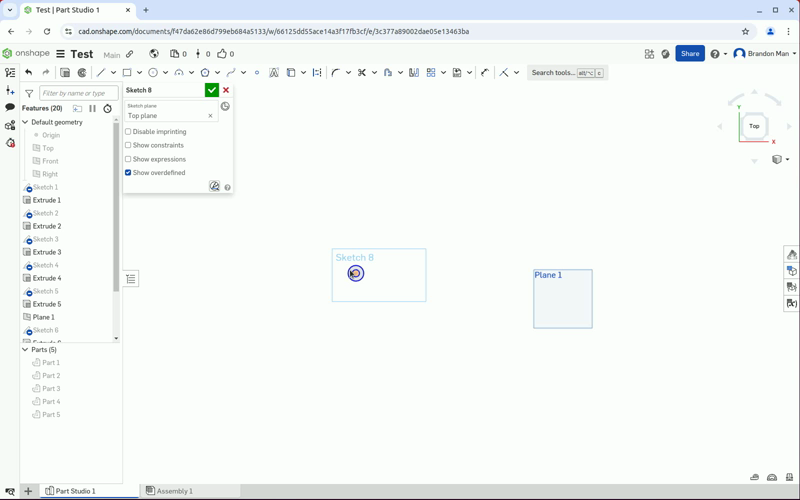
scroll(6)
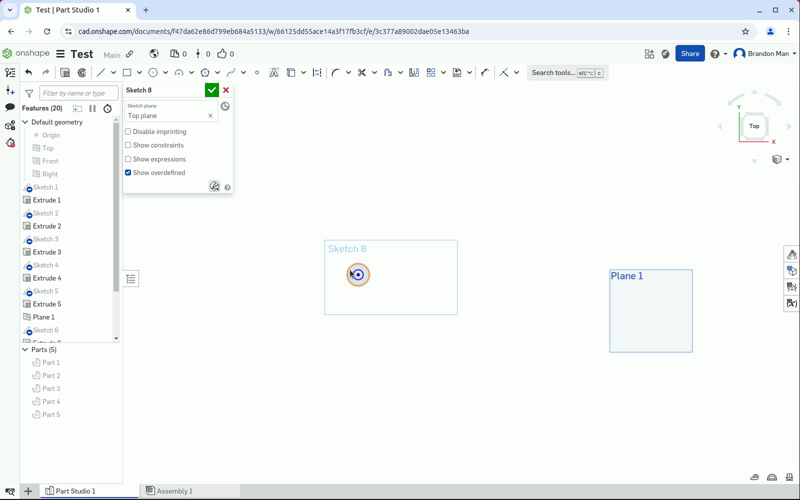
scroll(6)
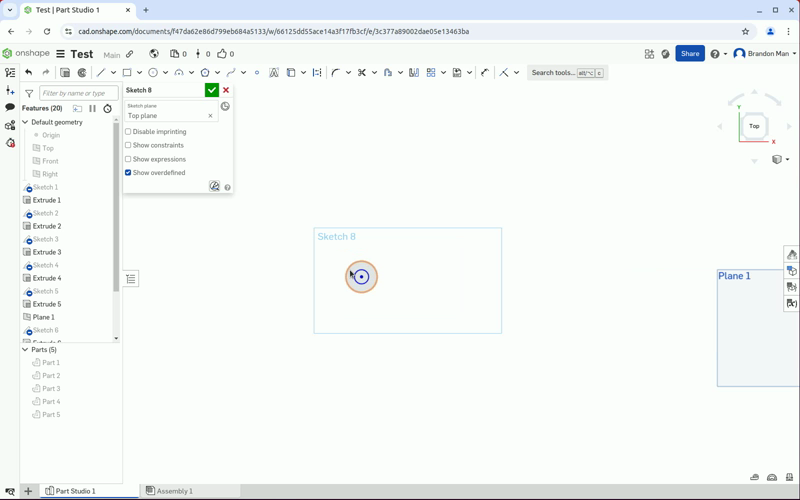
scroll(6)
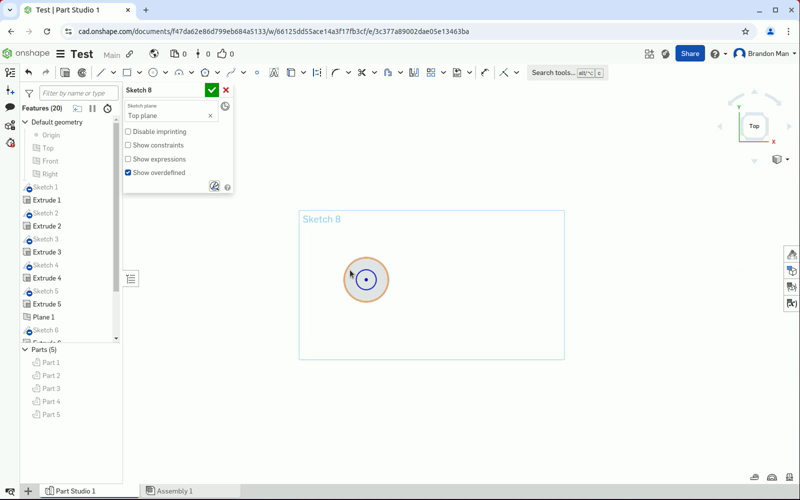
scroll(6)
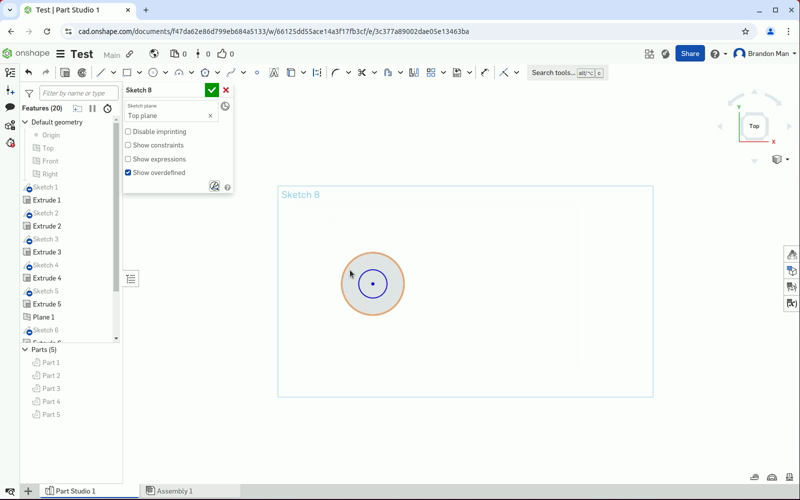
scroll(6)
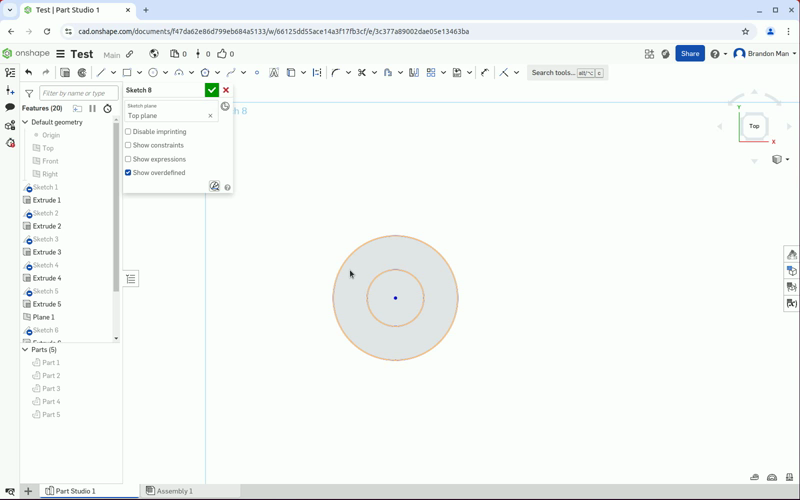
click(350, 269)
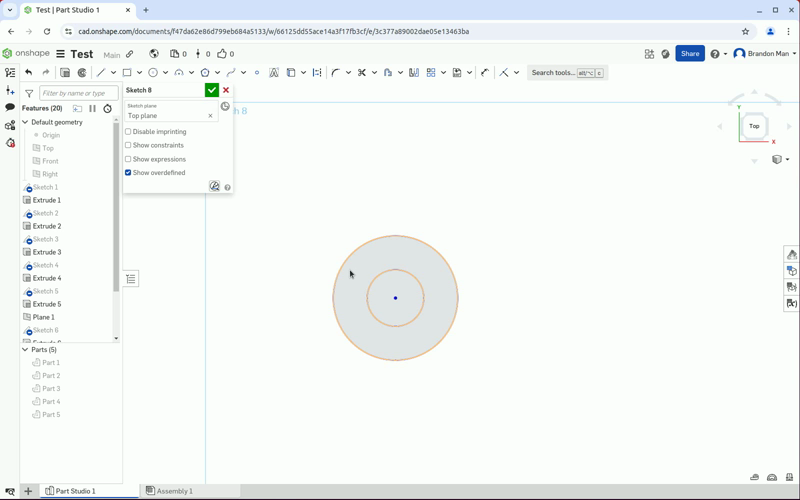
scroll(-6)
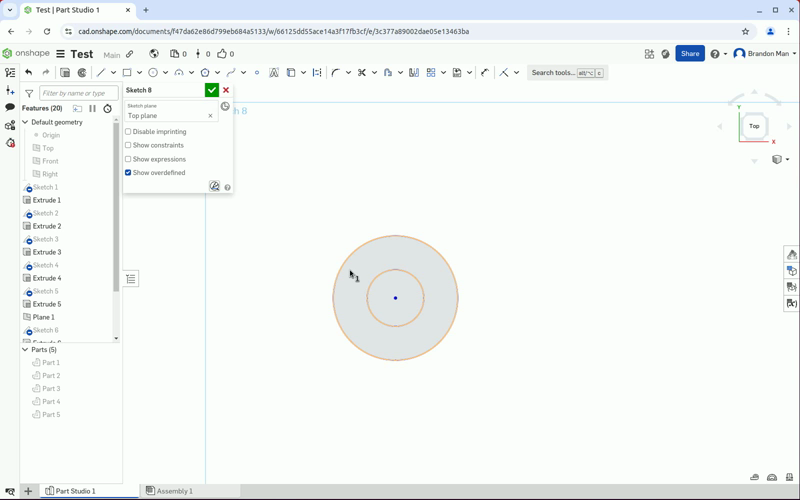
scroll(-6)
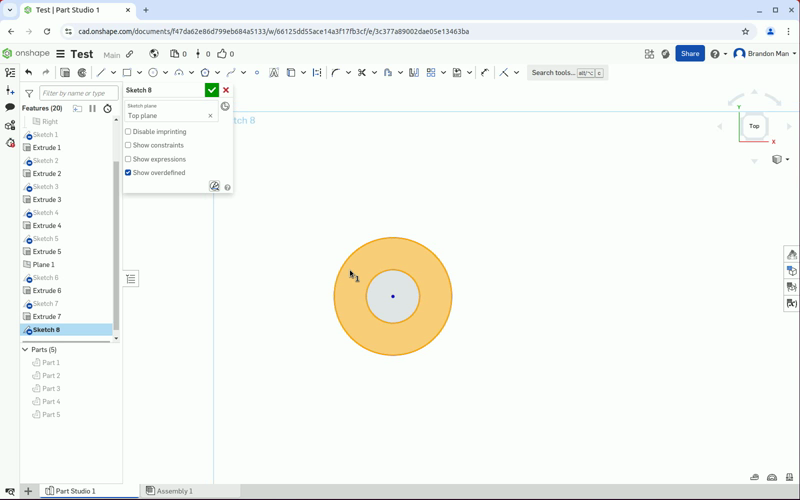
scroll(-6)
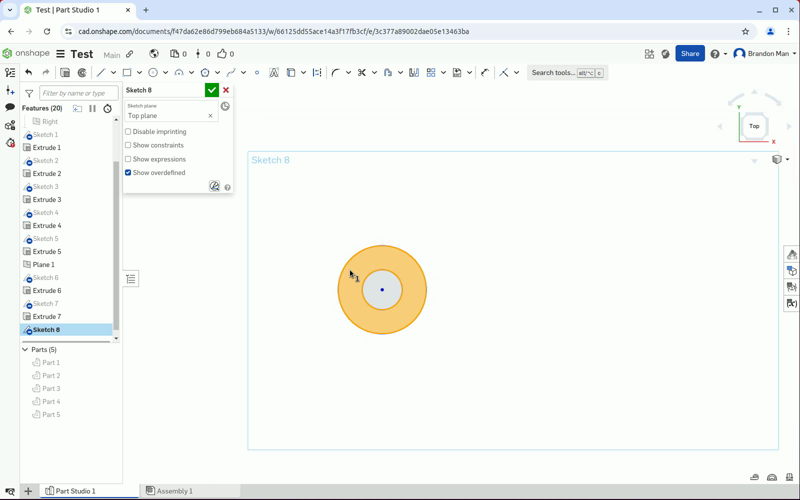
scroll(-6)
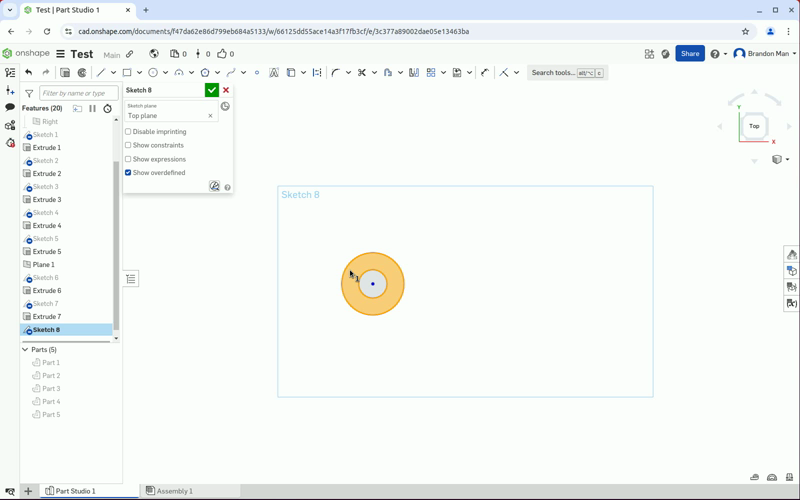
scroll(-6)
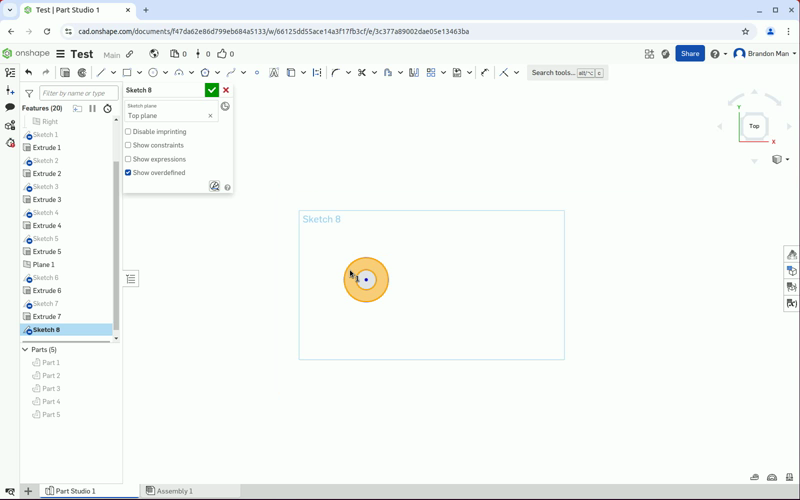
scroll(-6)
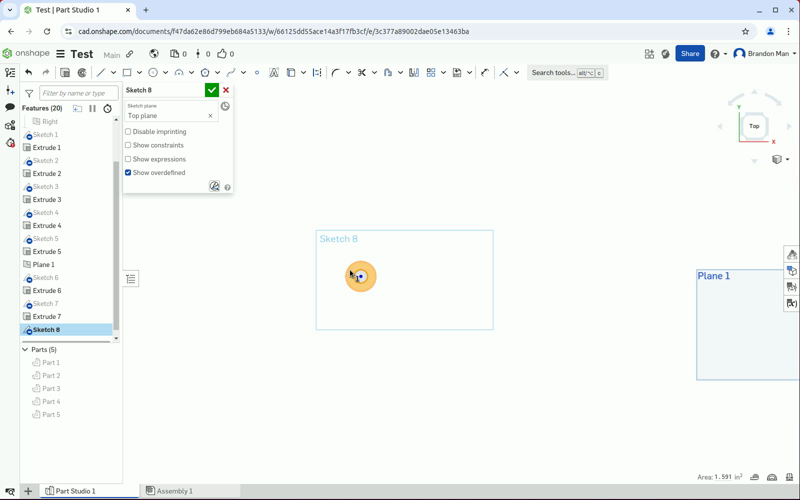
scroll(-6)
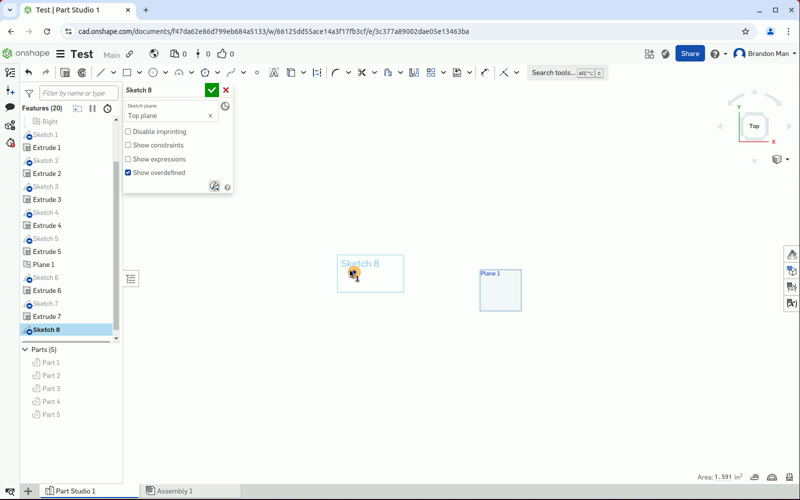
mouse_move(73, 352)
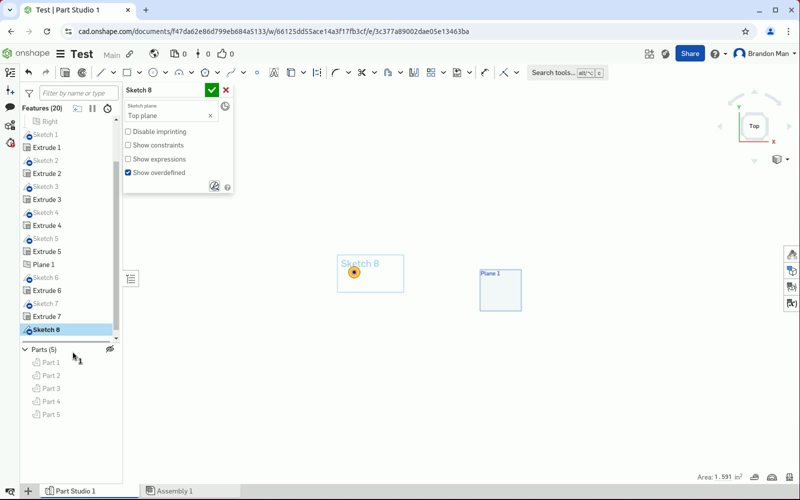
key(shift+y)
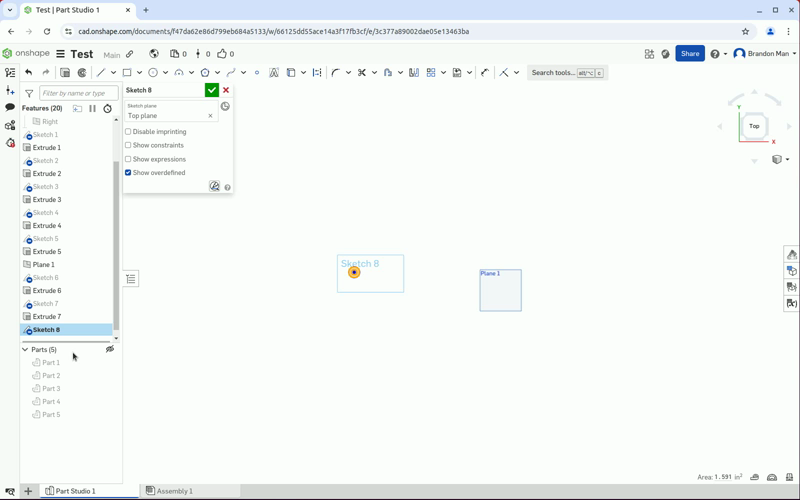
key(shift+e)
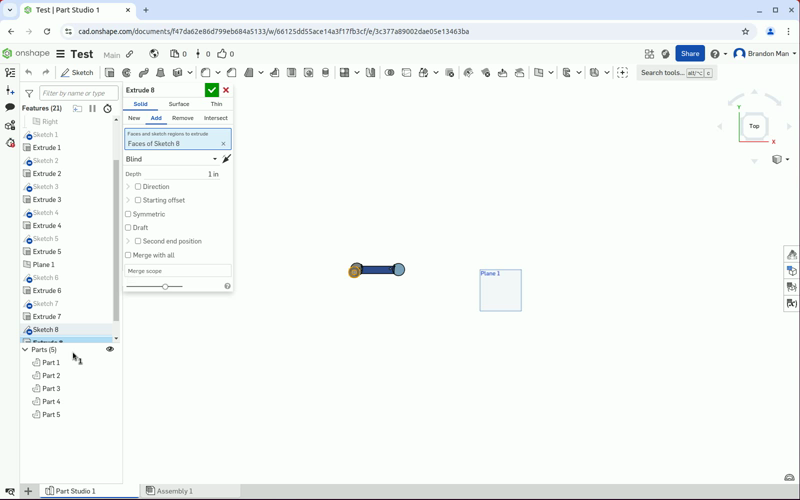
mouse_move(143, 106)
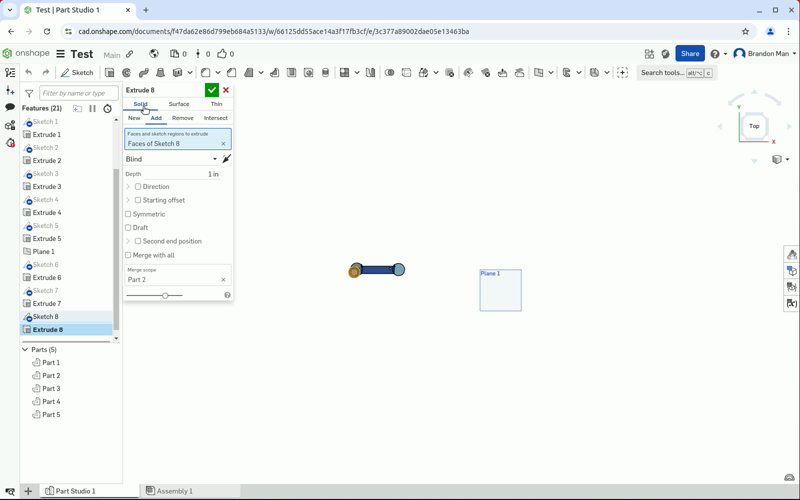
click(143, 106)
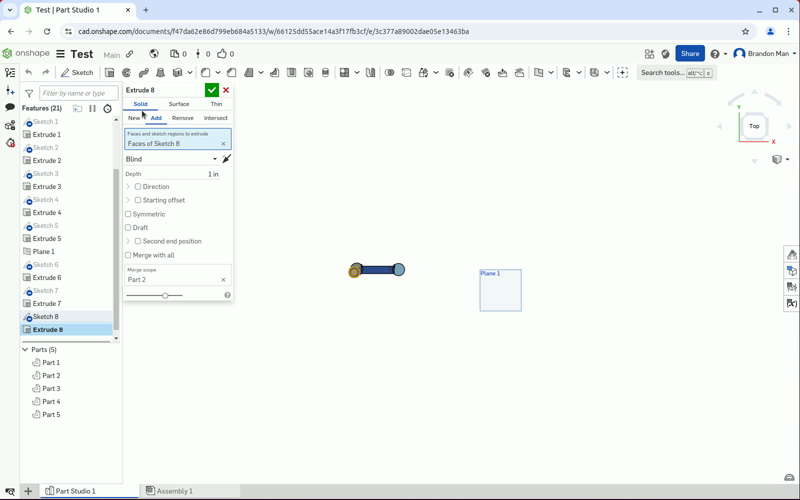
mouse_move(137, 120)
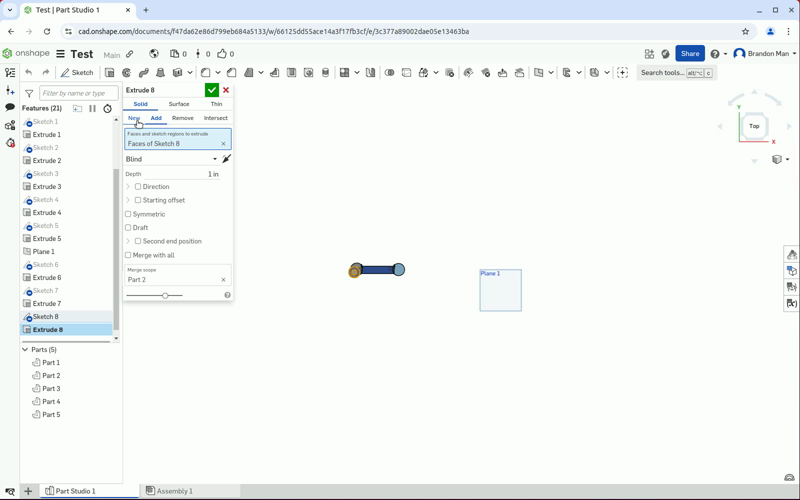
click(137, 120)
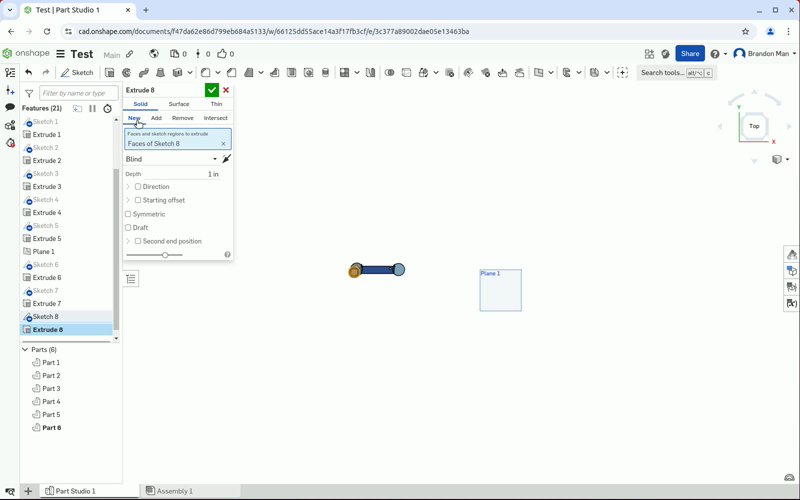
key(tab, 4)
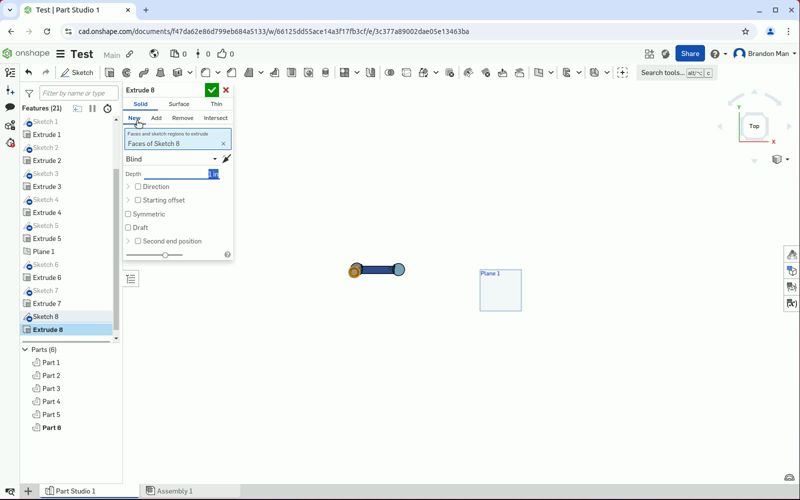
text(1.444)
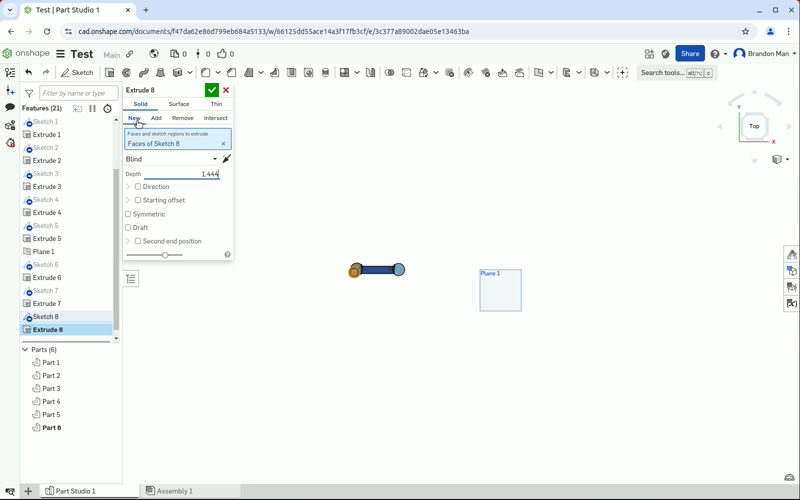
key(enter)
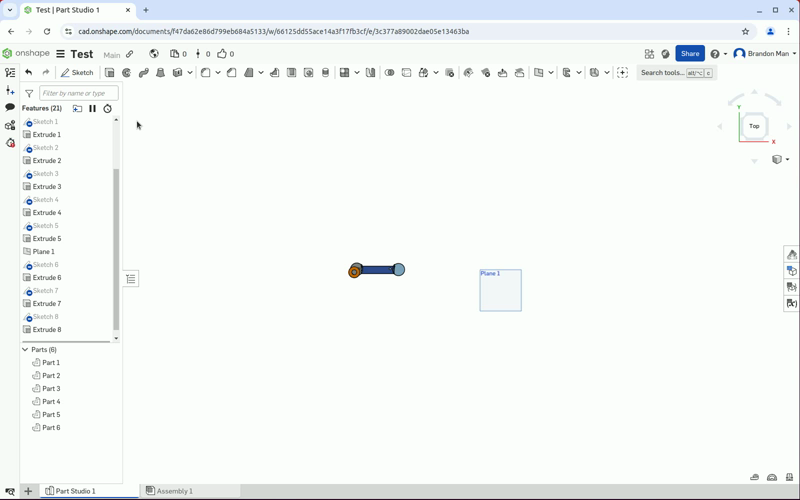
key(shift+h)
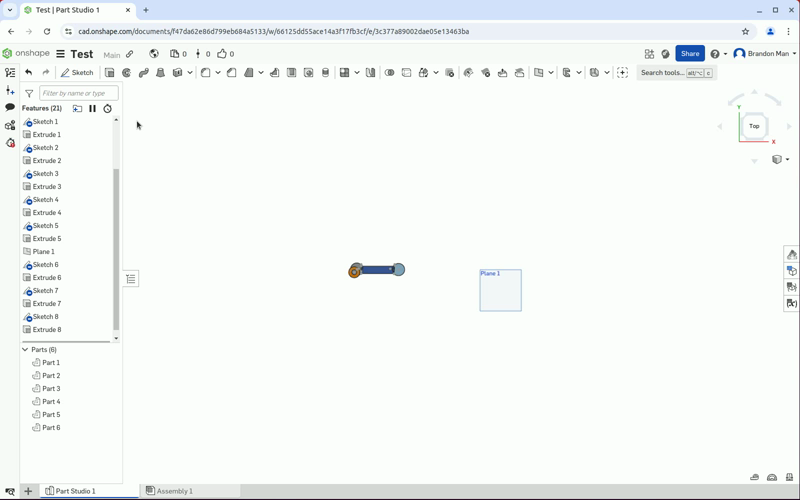
key(shift+h)
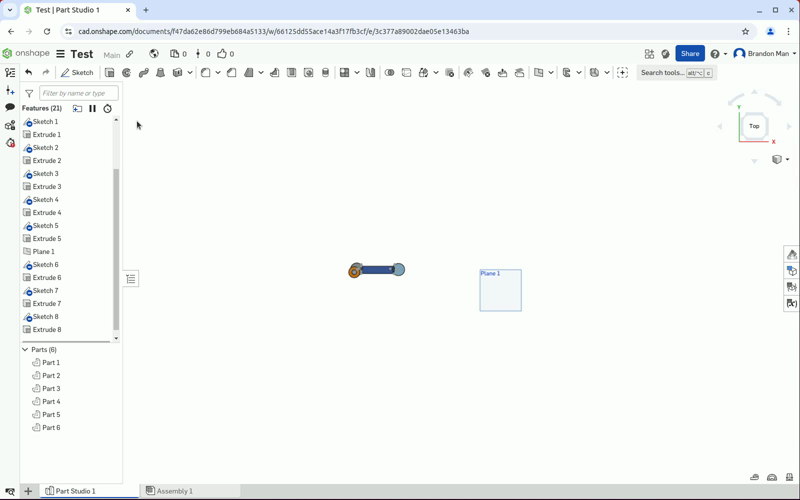
key(shift+7)
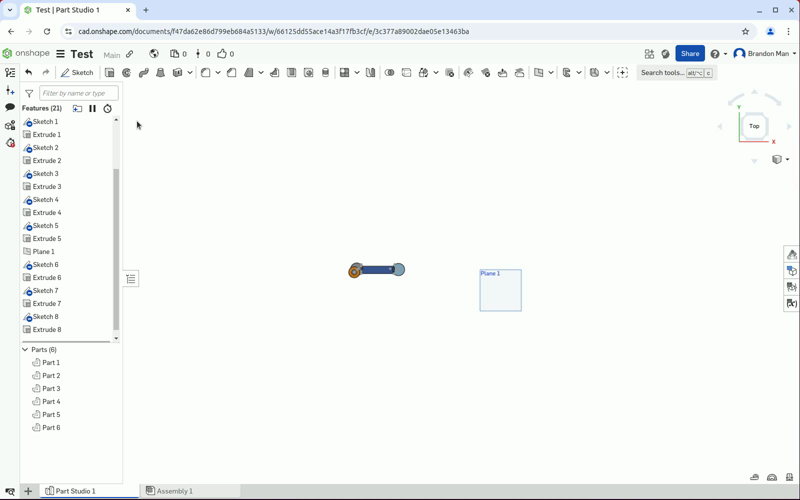
key(up, 3)
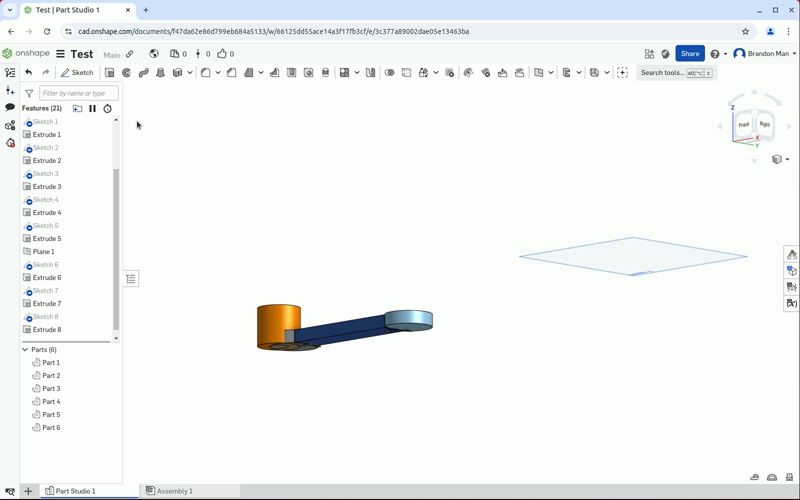
key(left, 3)
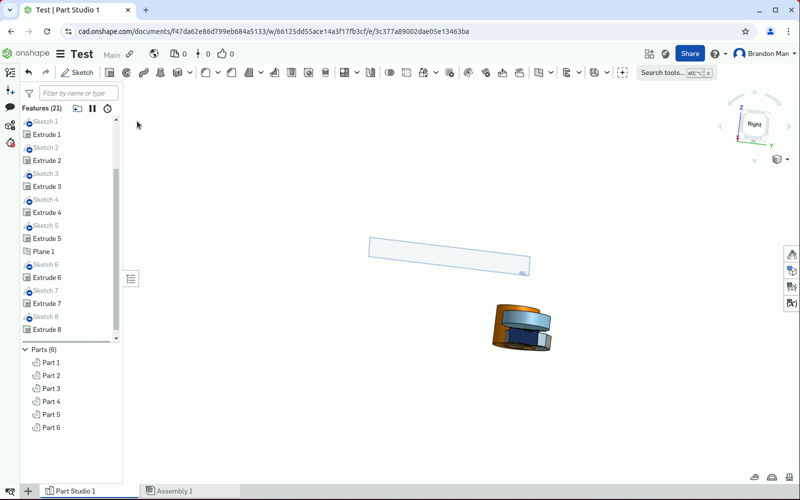
key(right, 3)
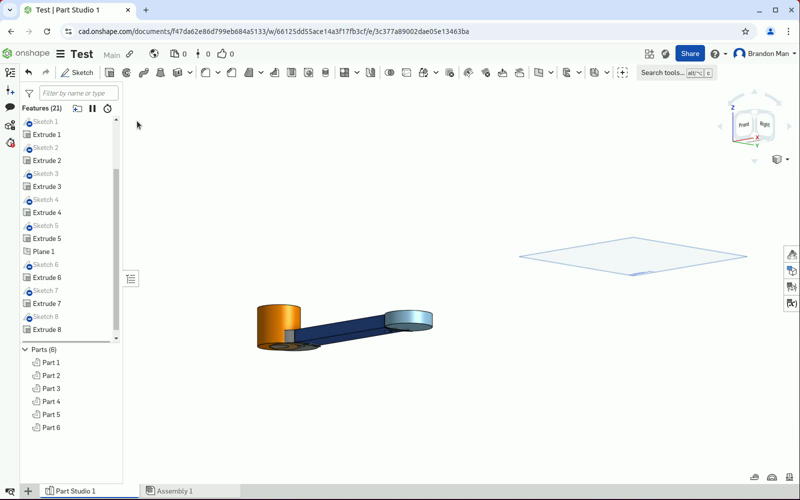
key(down, 3)
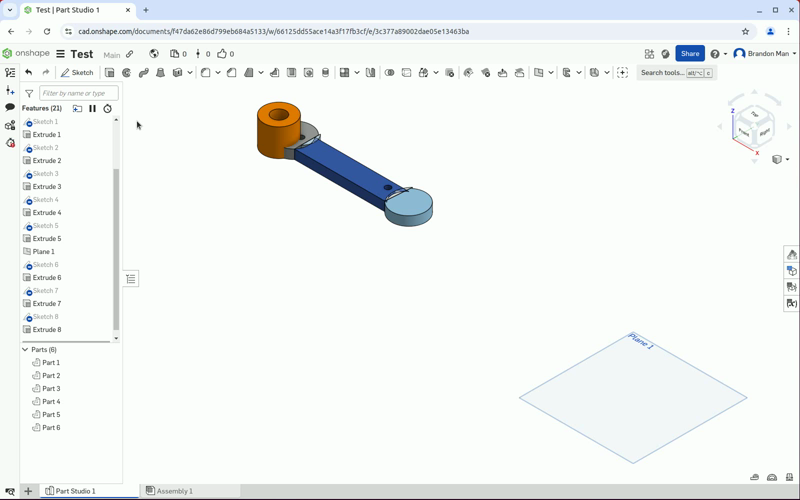
mouse_move(69, 124)
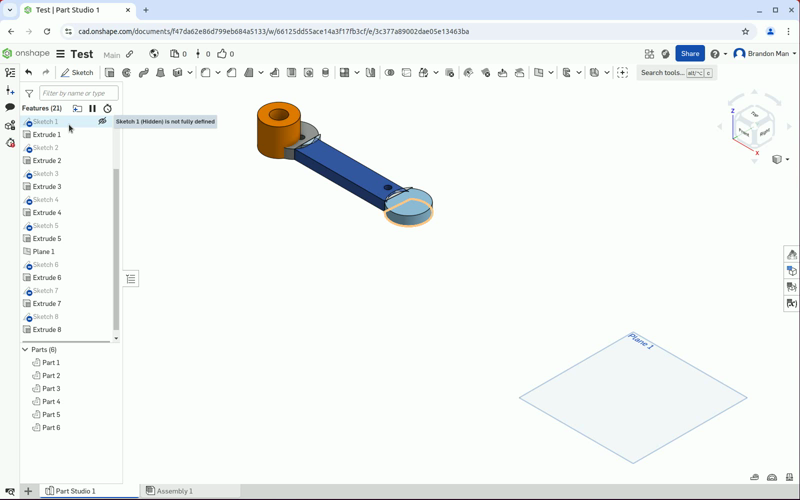
click(69, 124)